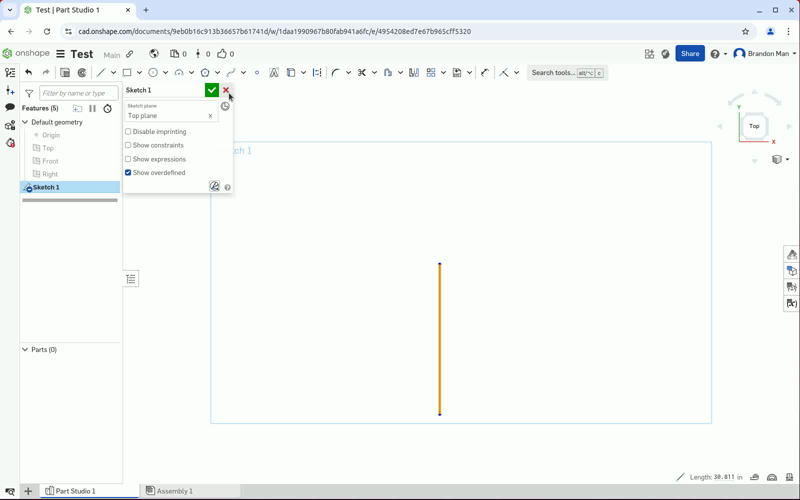
key(shift+h)
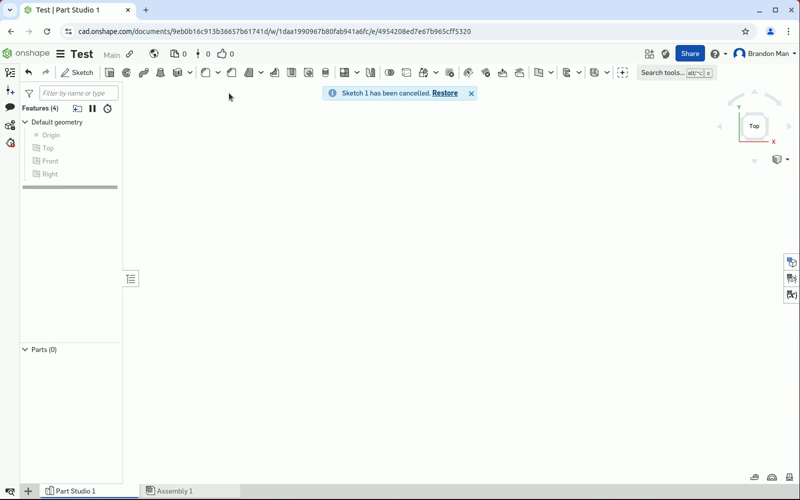
mouse_move(73, 352)
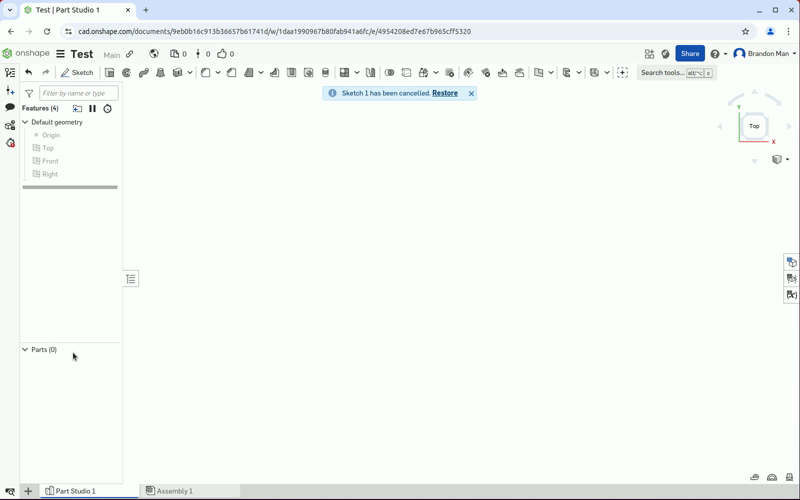
key(y)
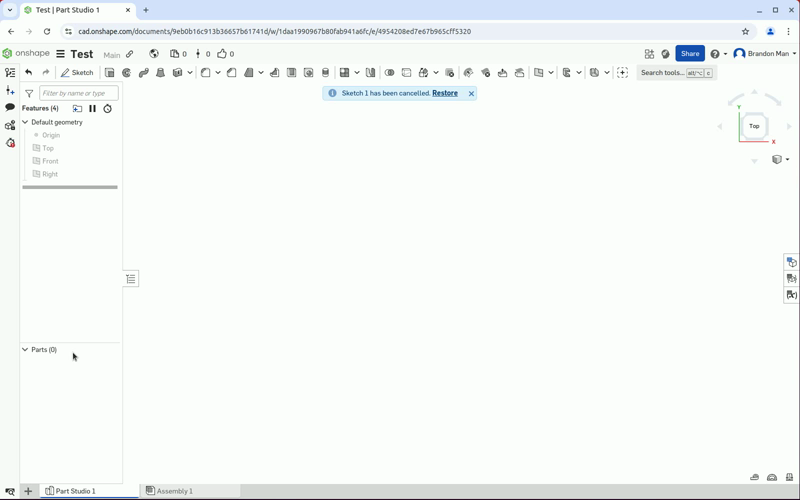
key(shift+p)
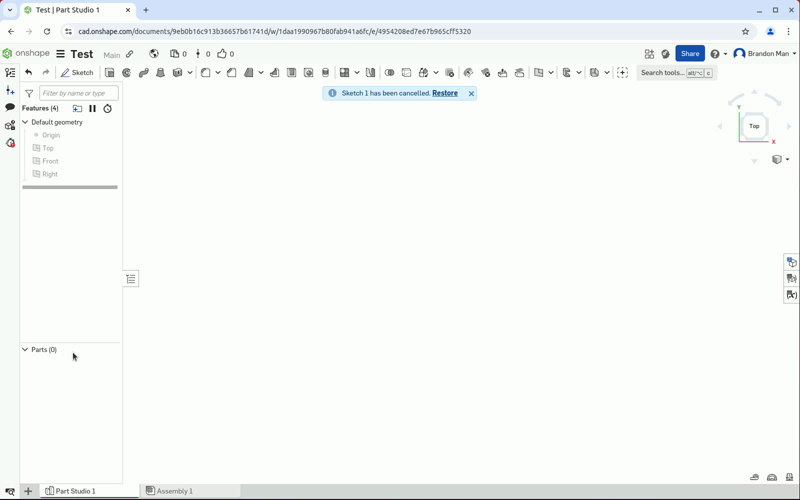
key(space)
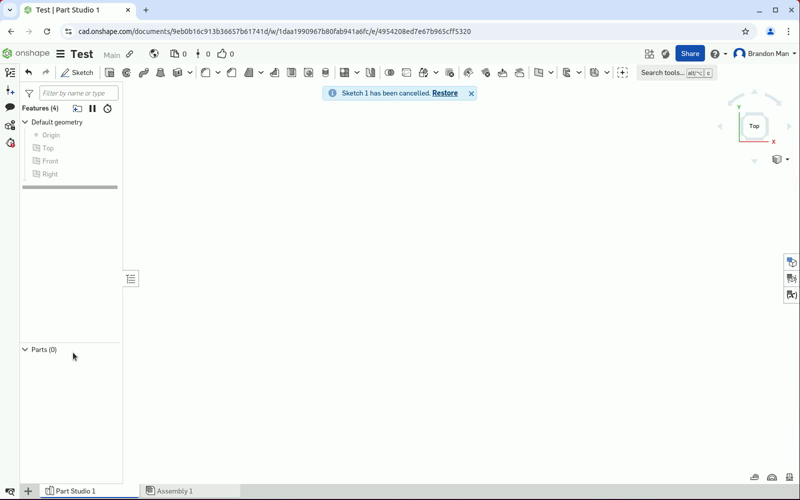
key_down(shift)
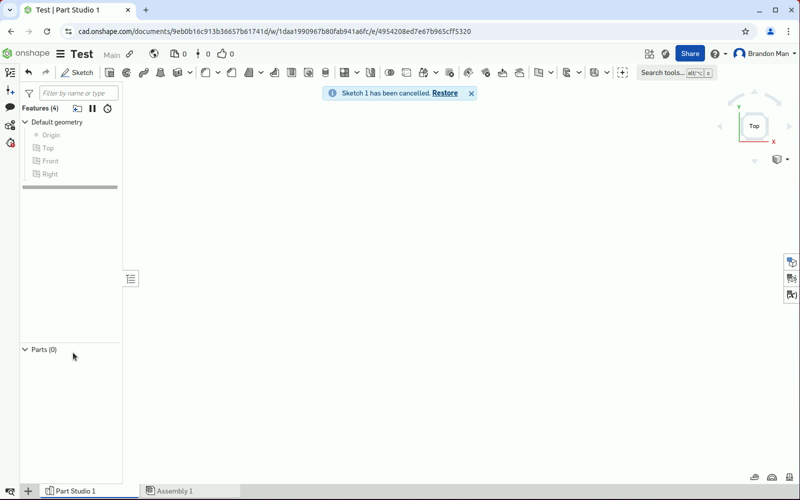
key(up)
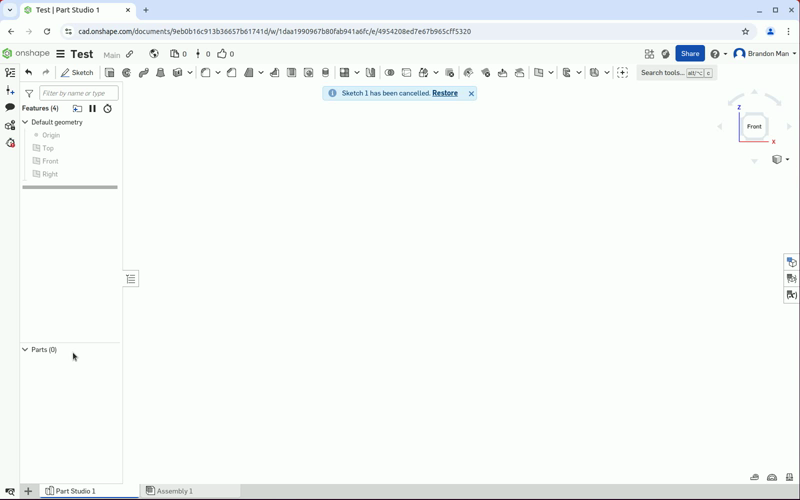
key_up(shift)
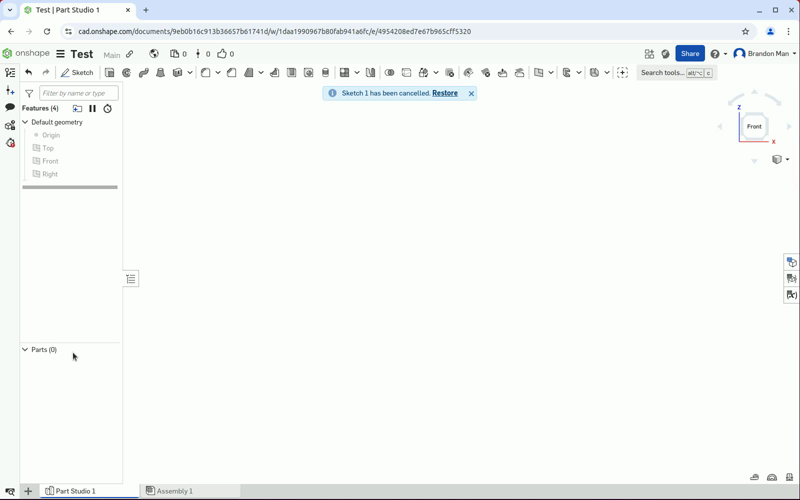
mouse_move(73, 352)
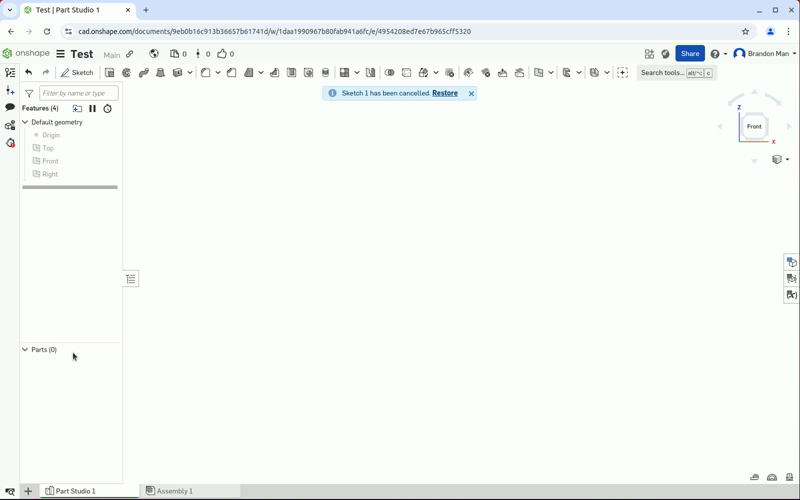
key(shift+y)
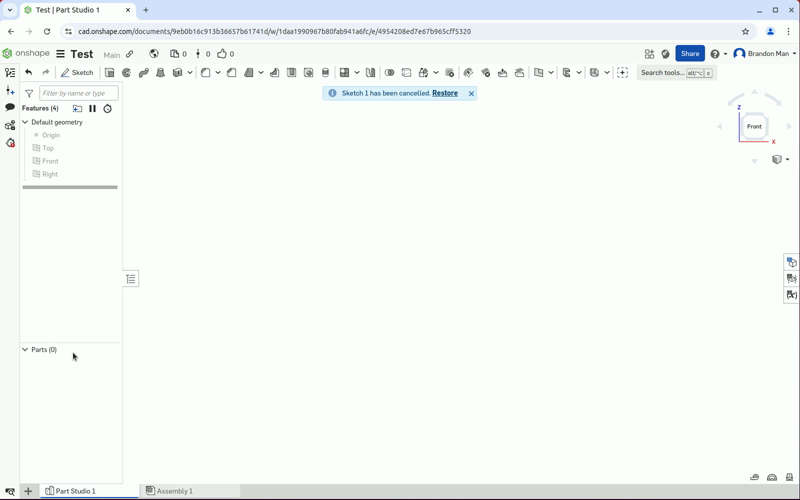
key(shift+s)
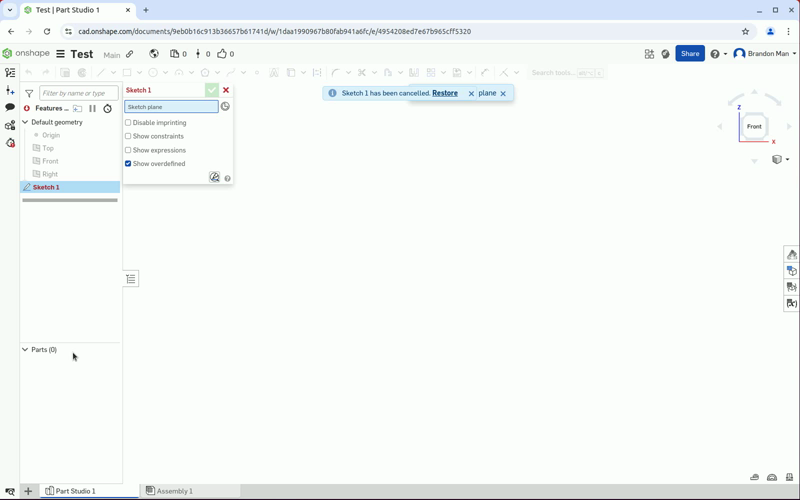
mouse_move(73, 163)
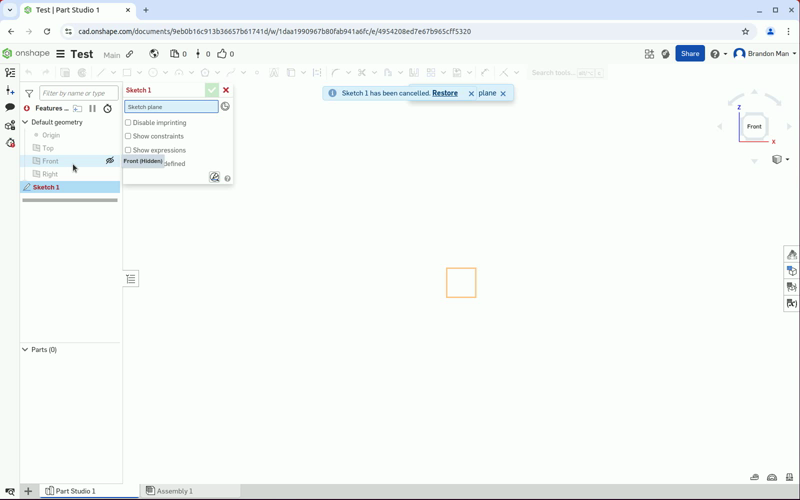
click(73, 163)
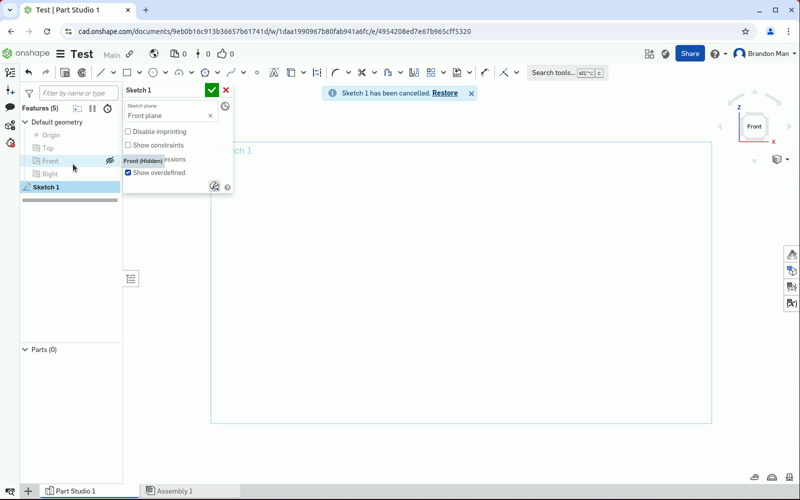
mouse_move(73, 352)
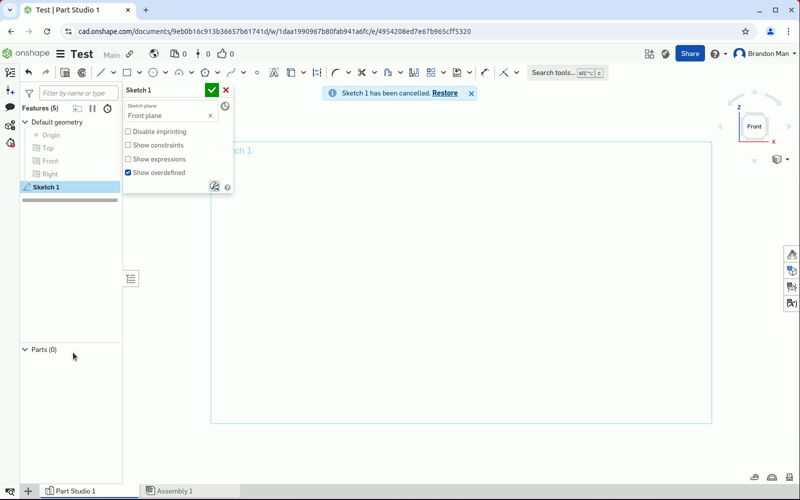
key(y)
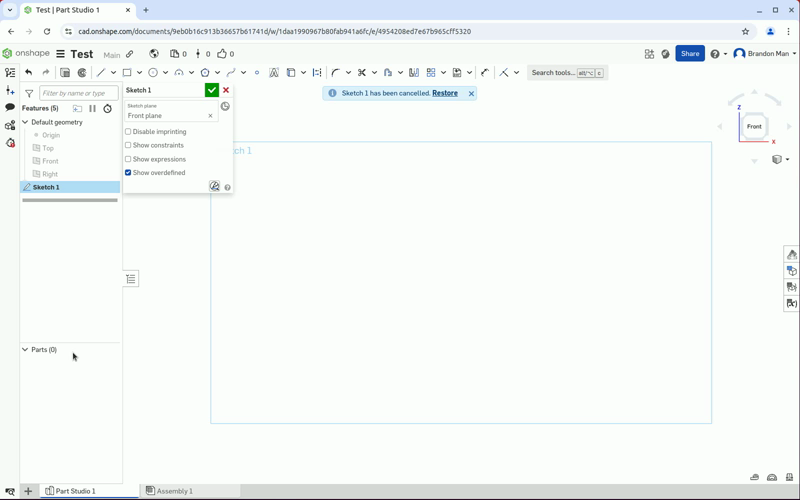
key(l)
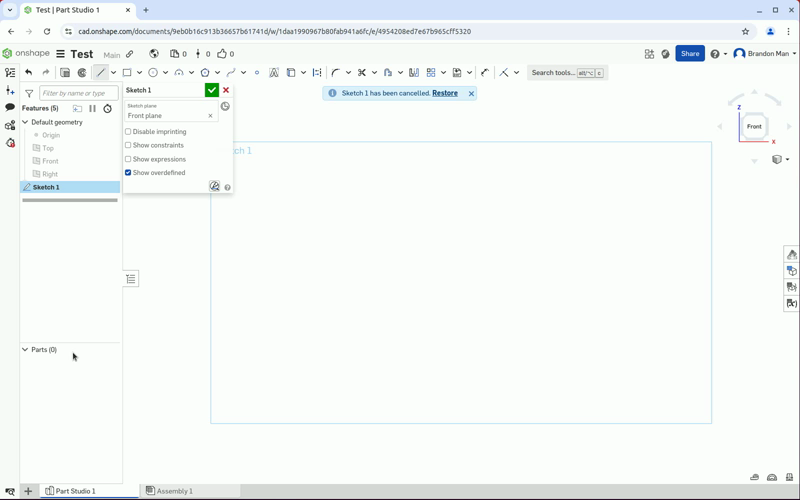
key_down(shift)
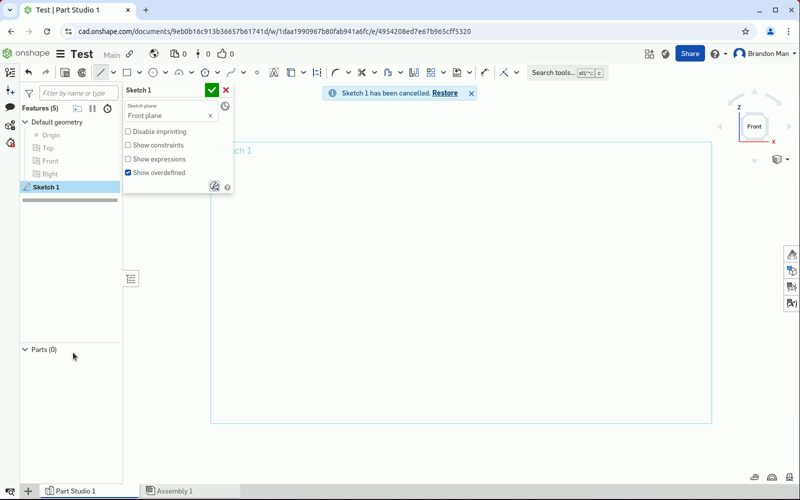
mouse_move(385, 274)
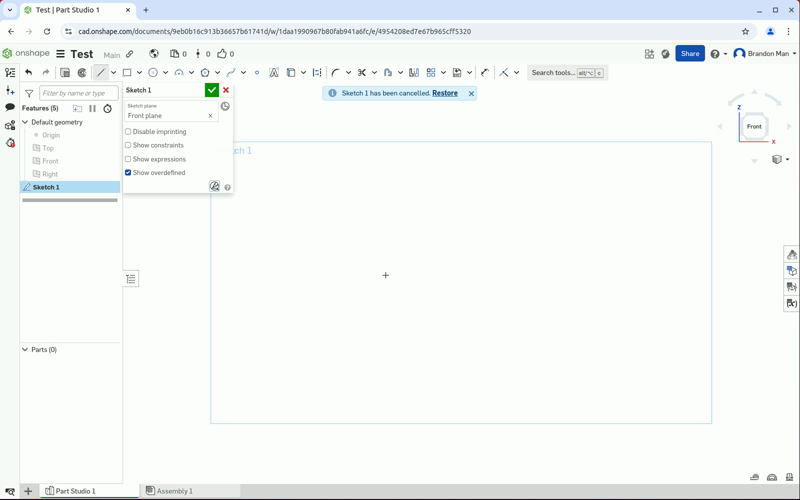
click(385, 274)
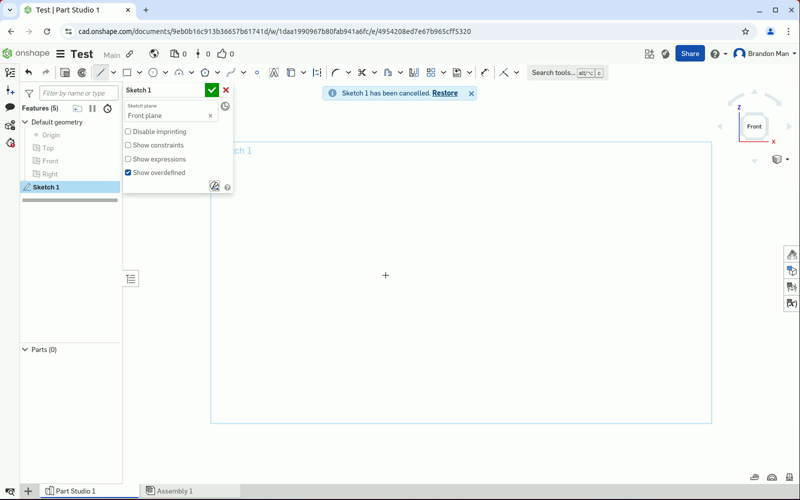
key_up(shift)
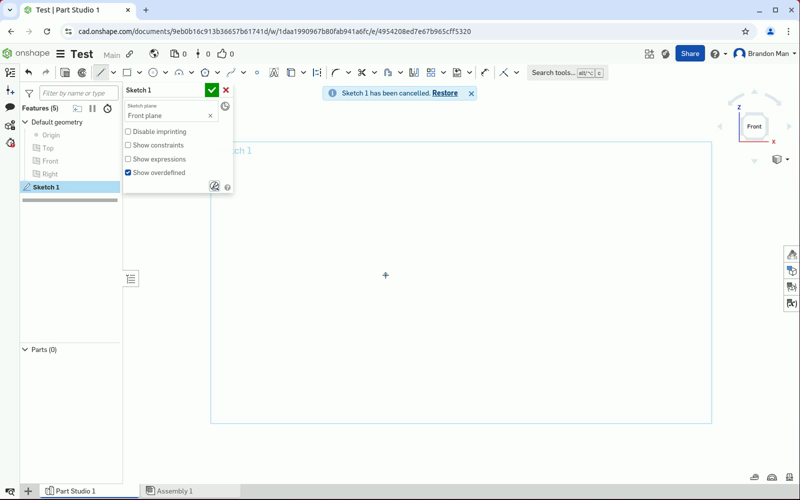
key_down(shift)
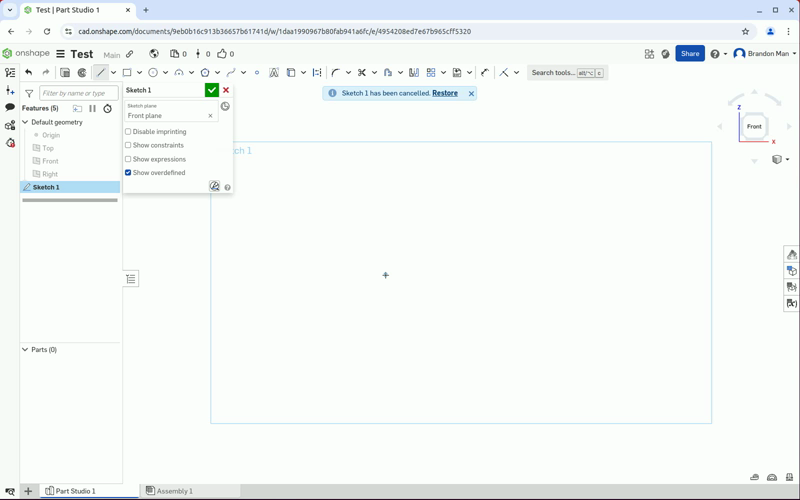
mouse_move(523, 274)
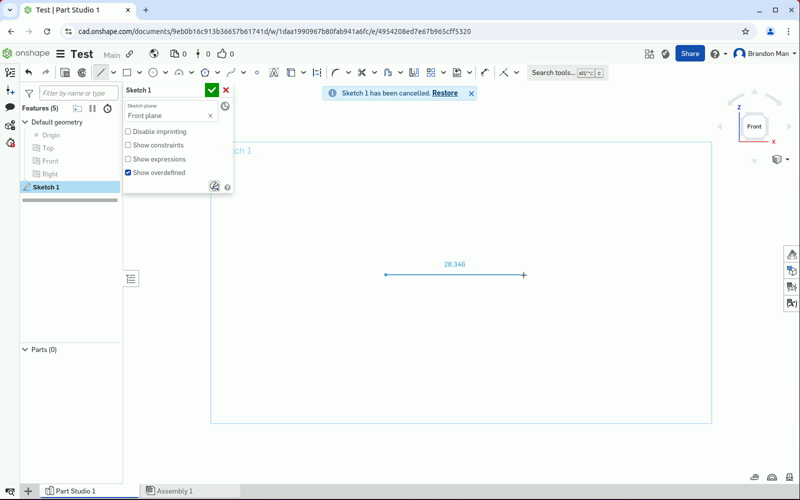
click(523, 274)
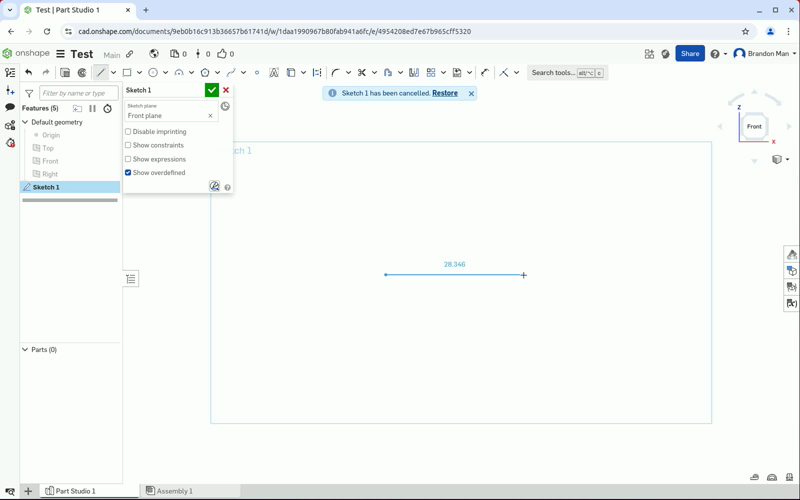
key_up(shift)
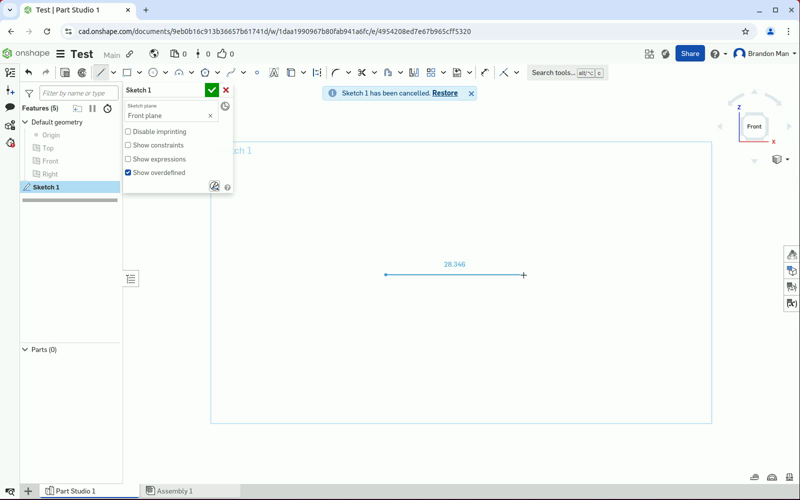
key_down(shift)
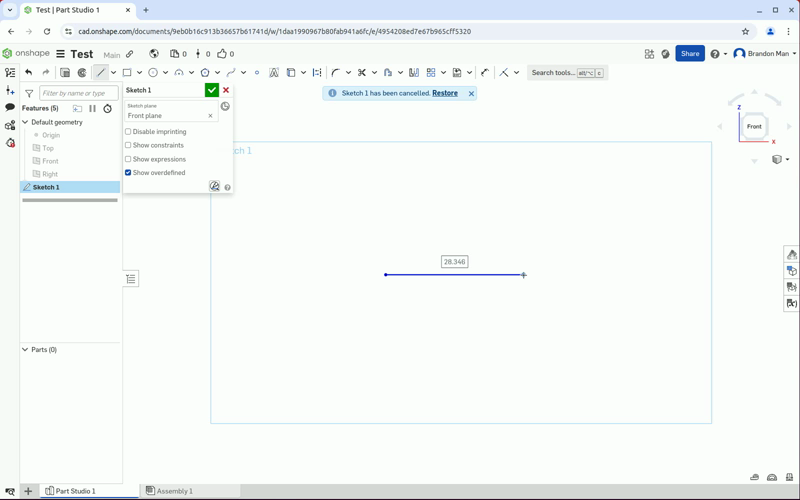
mouse_move(553, 274)
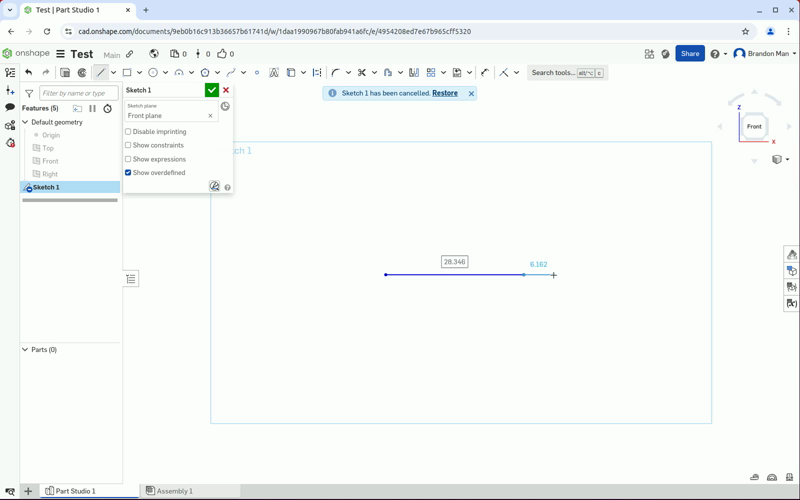
mouse_move(496, 257)
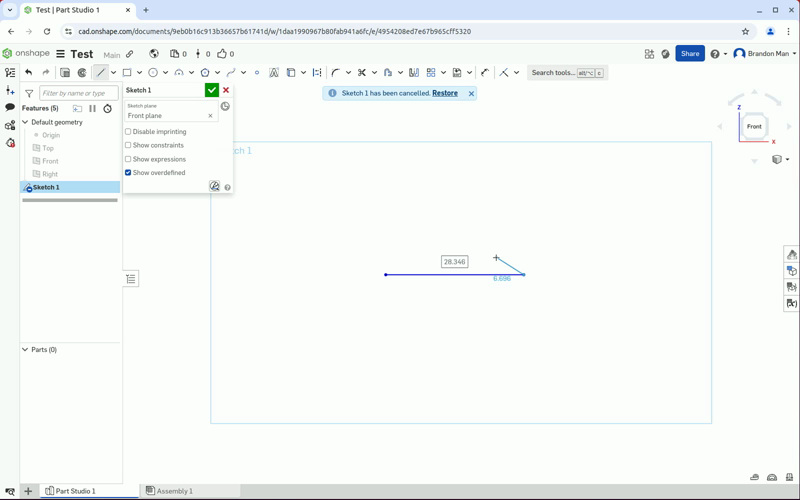
click(496, 257)
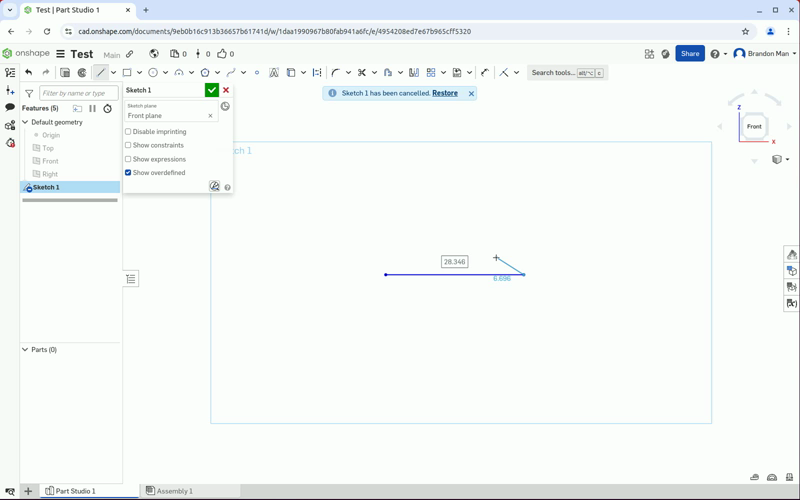
key_up(shift)
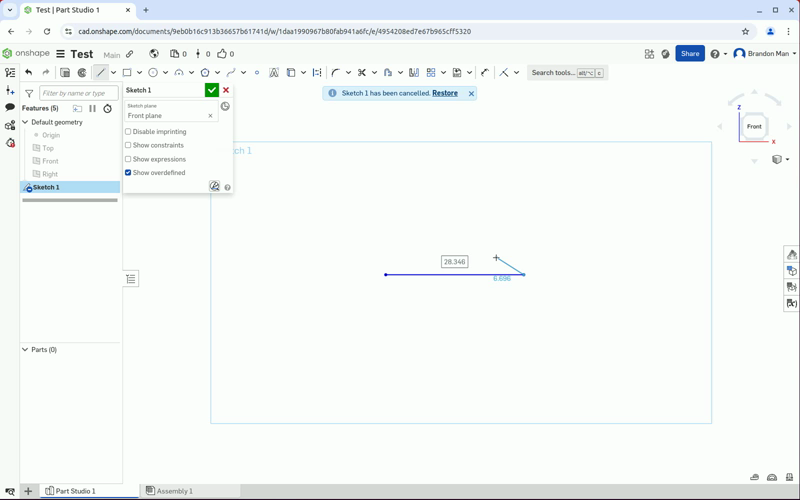
key_down(shift)
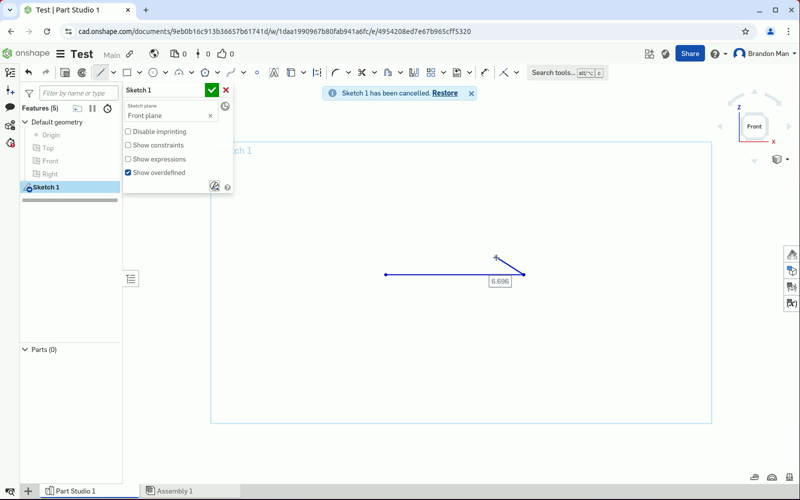
mouse_move(526, 257)
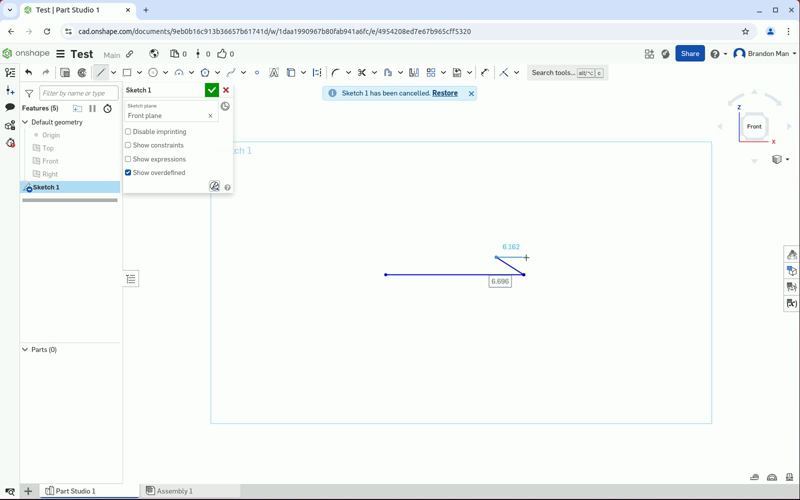
mouse_move(471, 257)
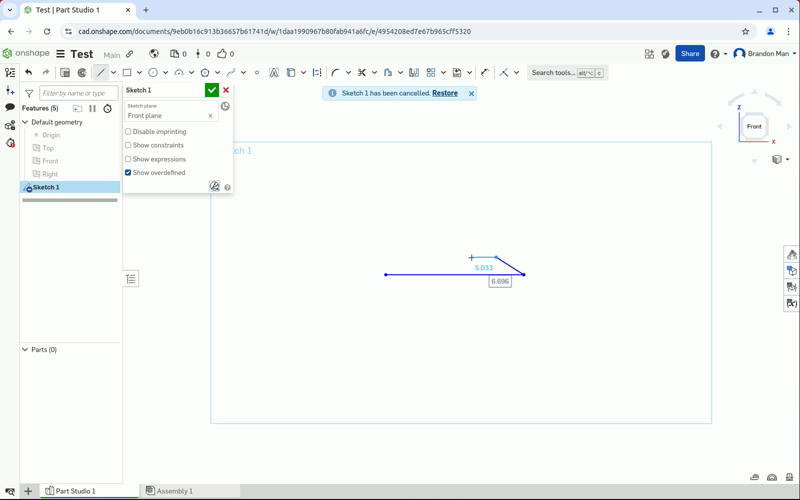
click(471, 257)
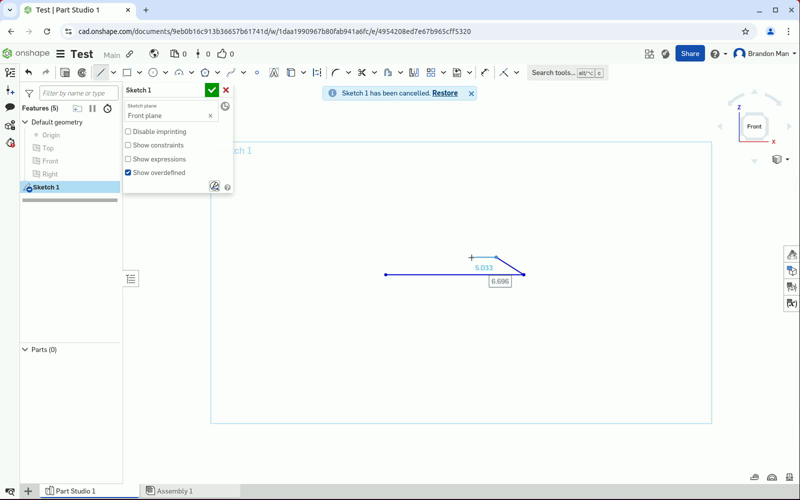
key_up(shift)
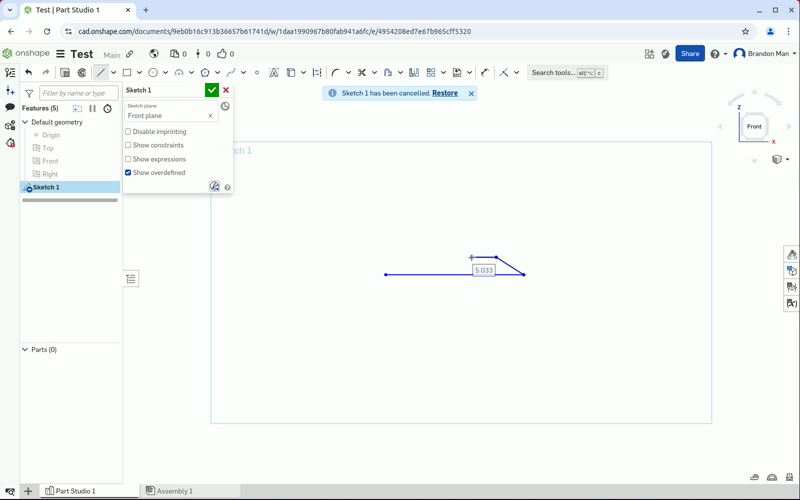
key_down(shift)
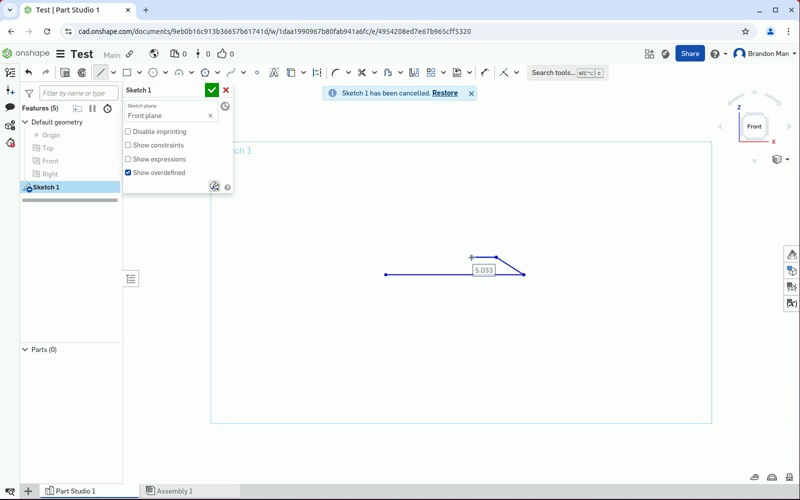
mouse_move(501, 257)
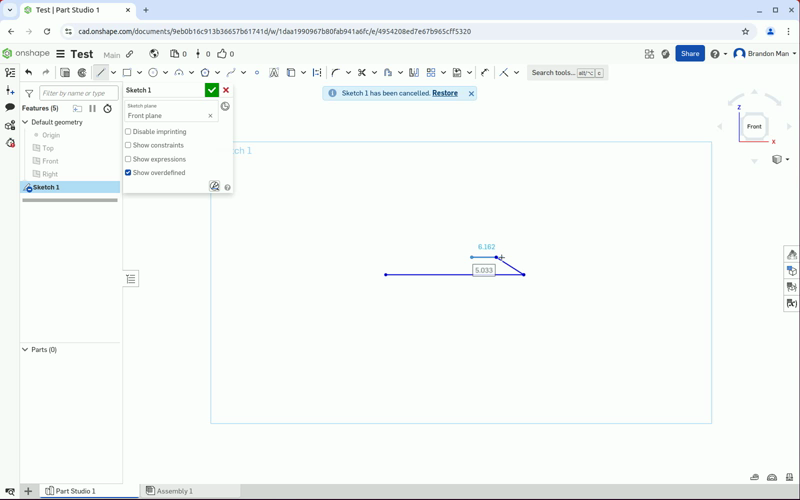
mouse_move(449, 257)
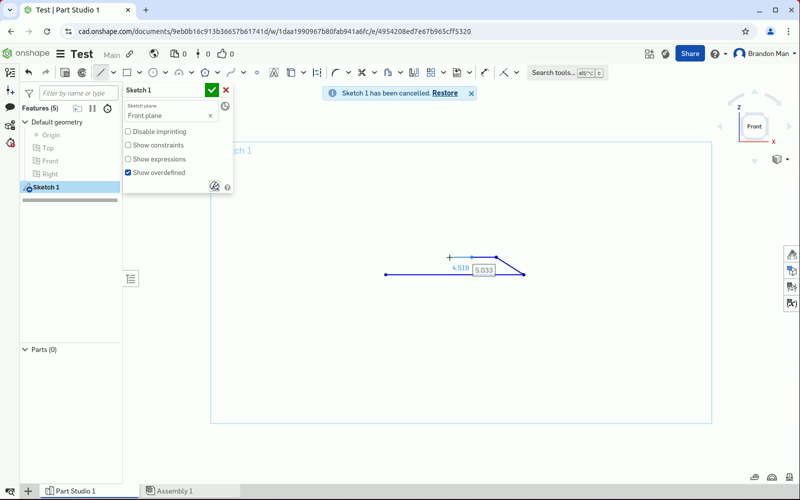
click(449, 257)
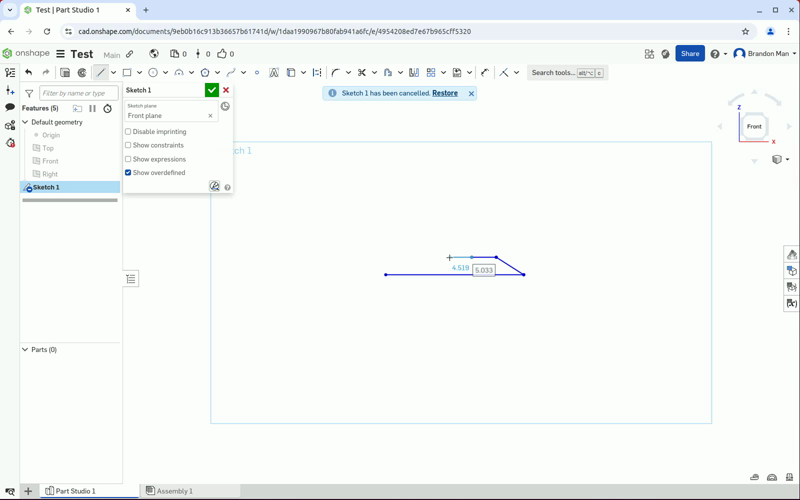
key_up(shift)
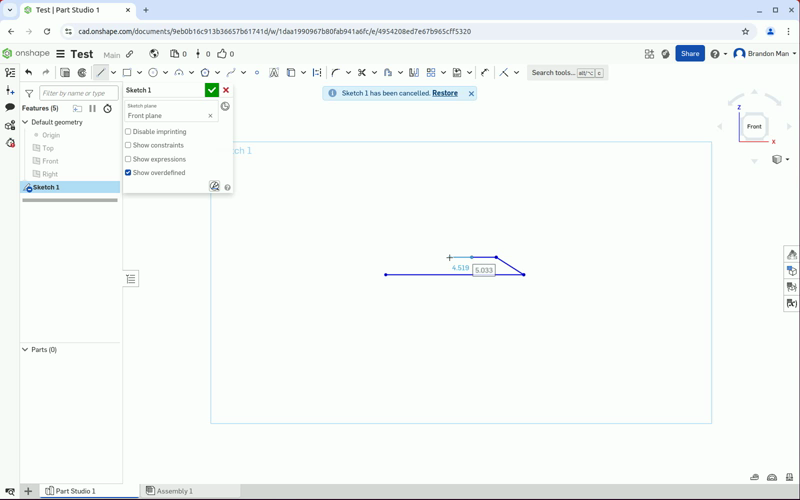
key_down(shift)
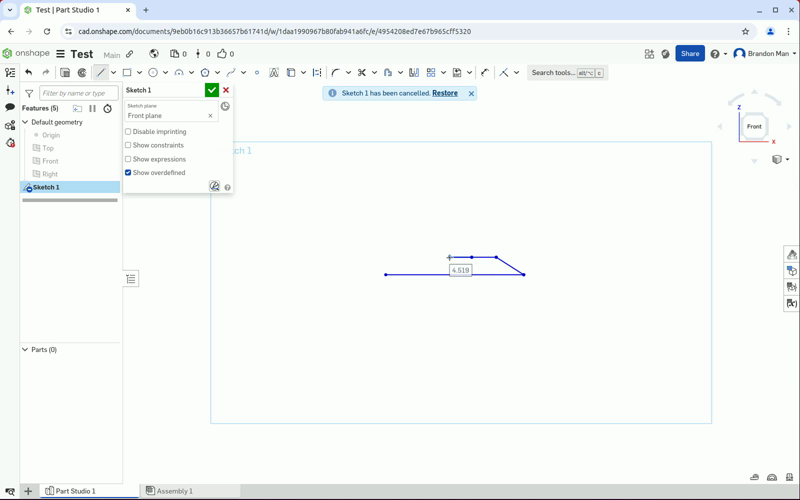
mouse_move(385, 265)
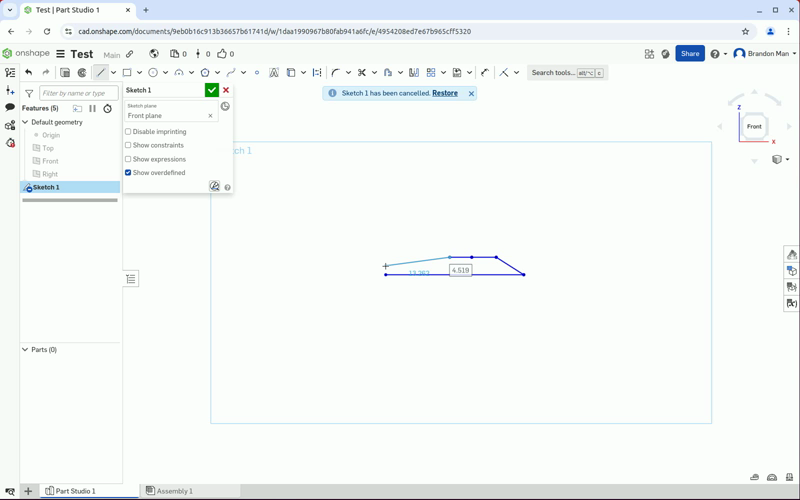
click(385, 265)
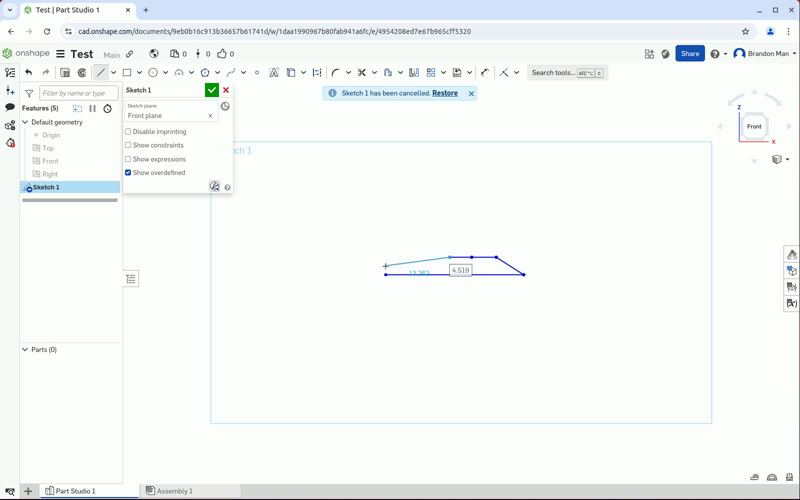
key_up(shift)
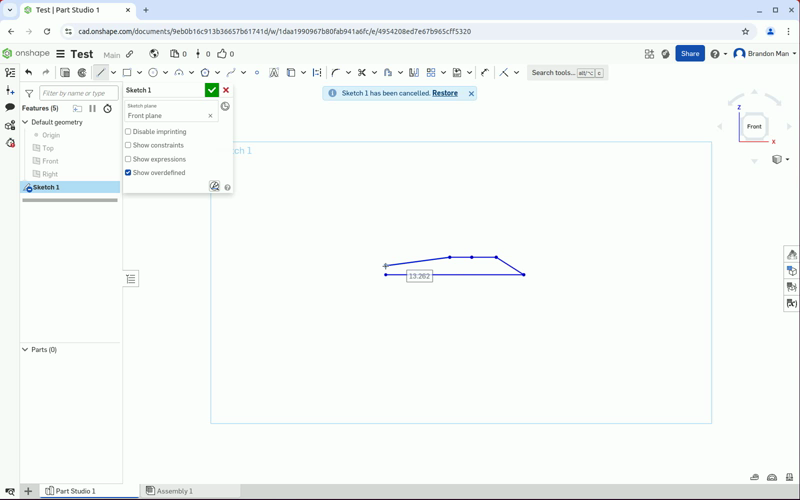
mouse_move(415, 265)
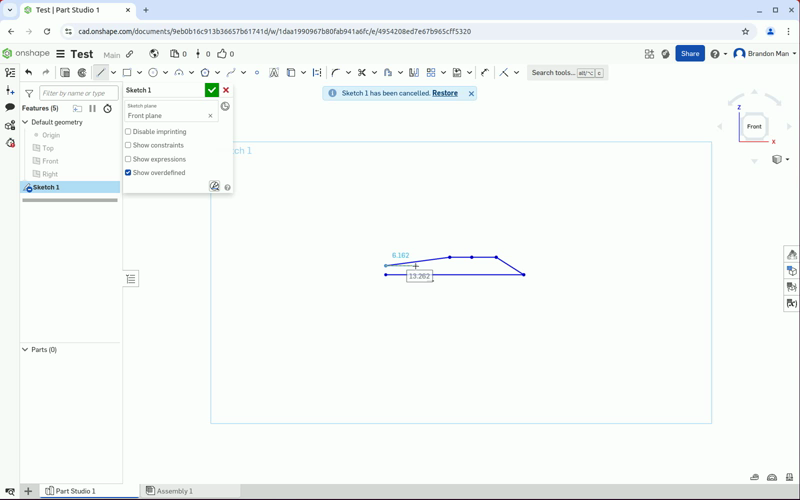
key_down(shift)
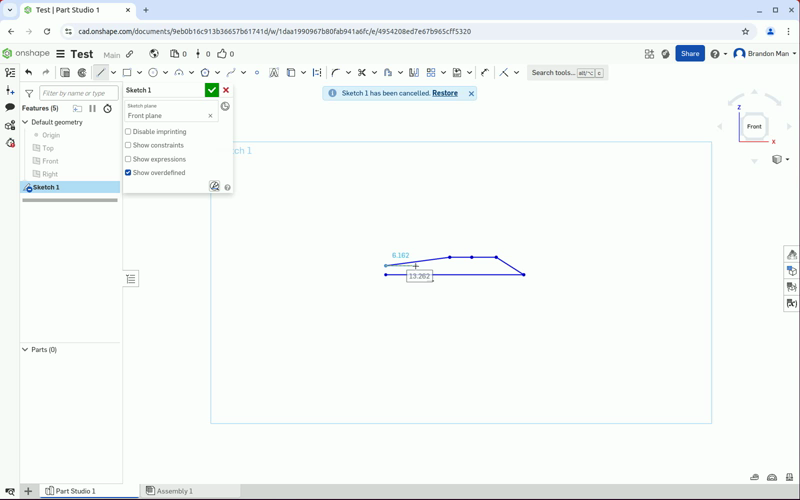
mouse_move(385, 274)
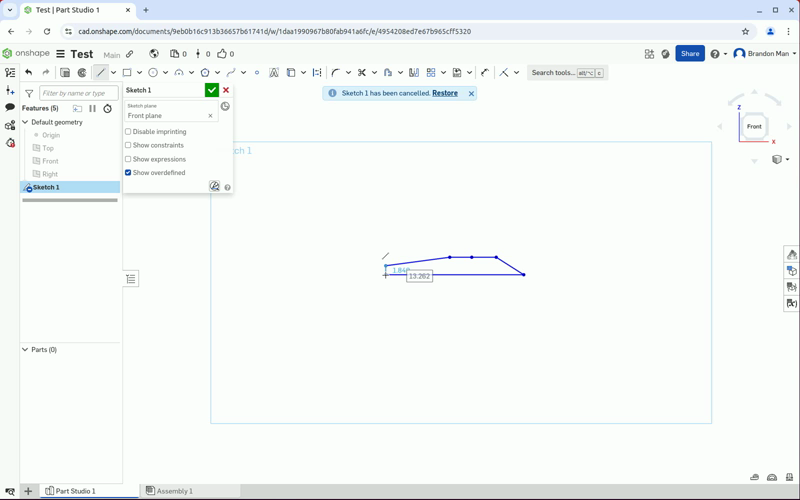
key_up(shift)
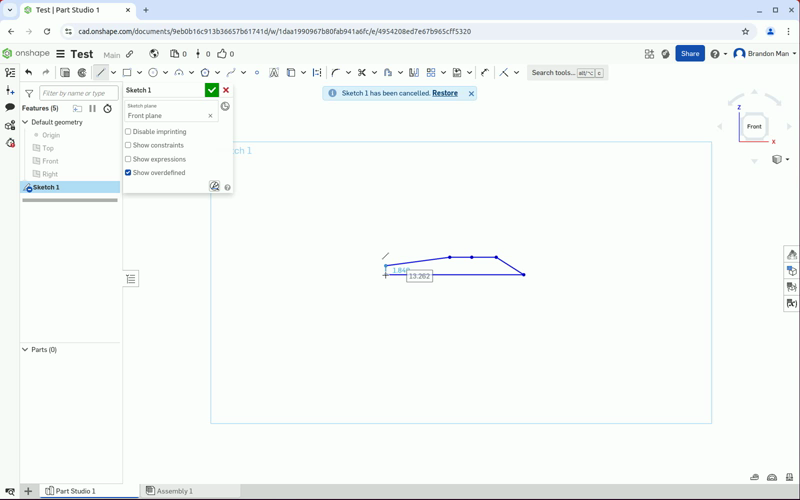
click(385, 274)
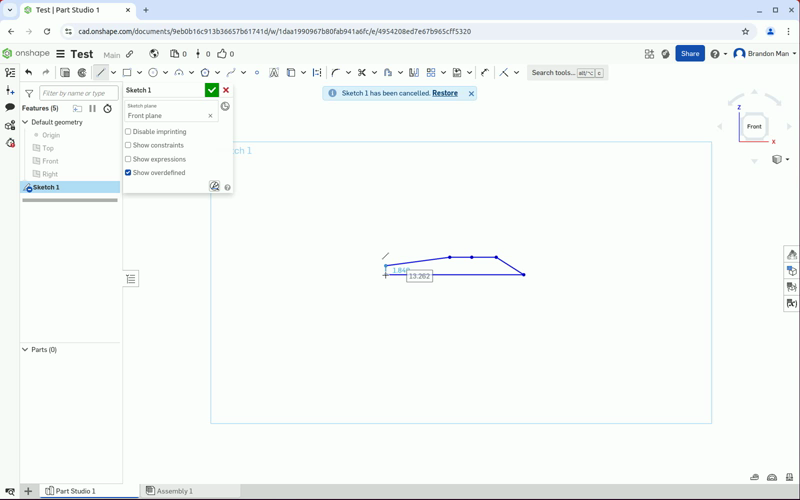
key(esc)
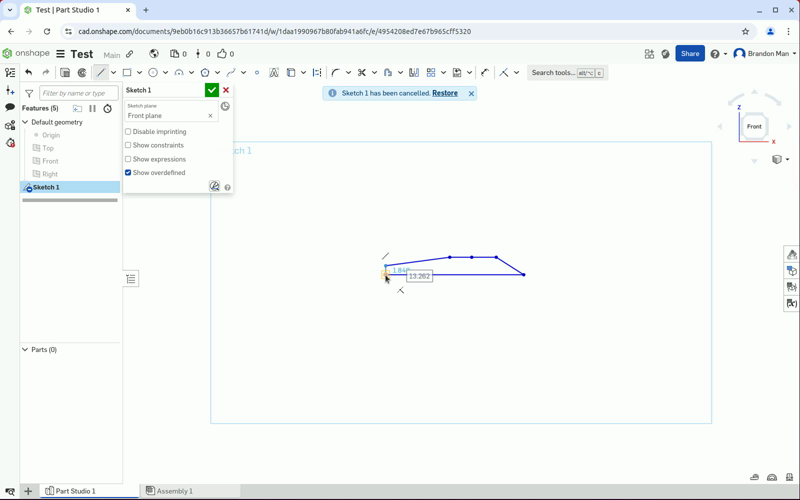
mouse_move(488, 268)
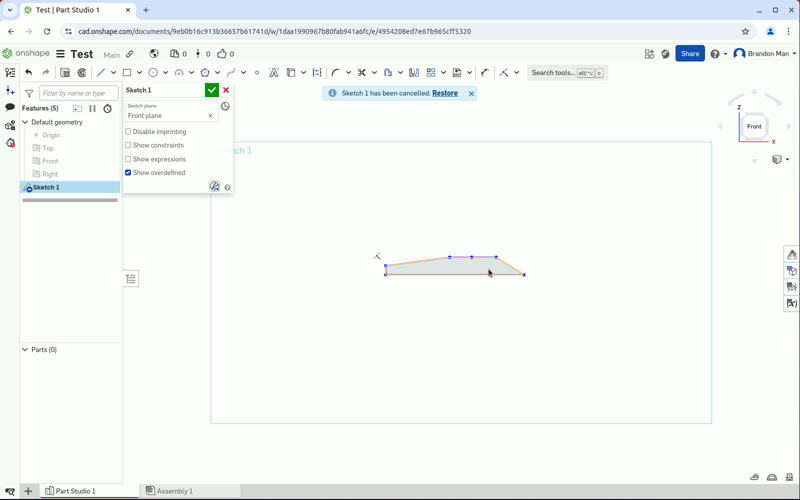
click(488, 268)
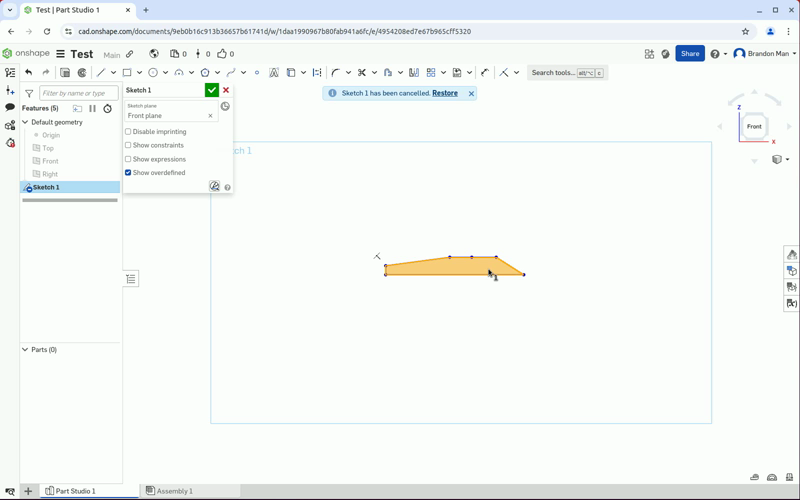
mouse_move(73, 352)
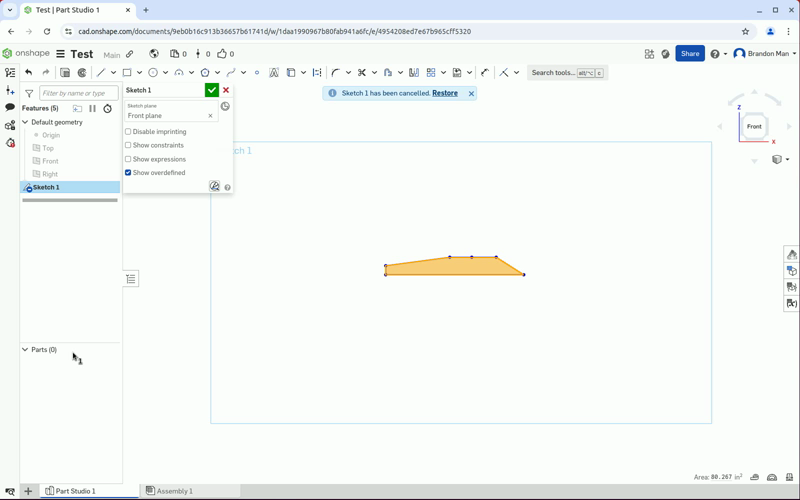
key(shift+y)
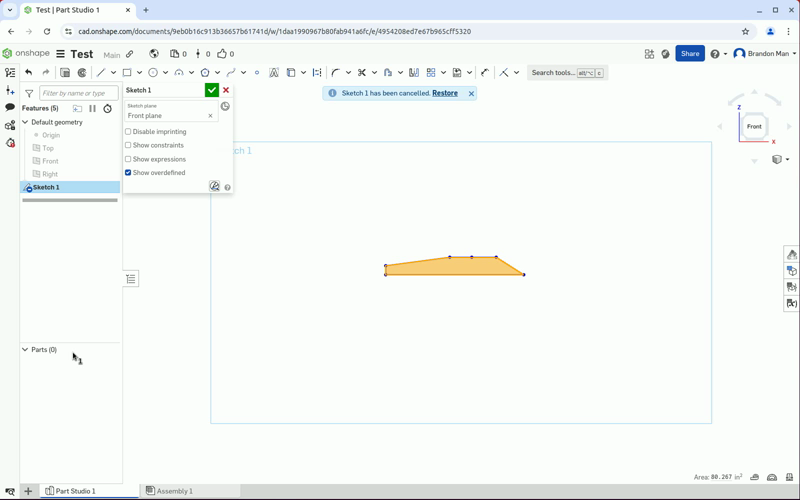
key(shift+e)
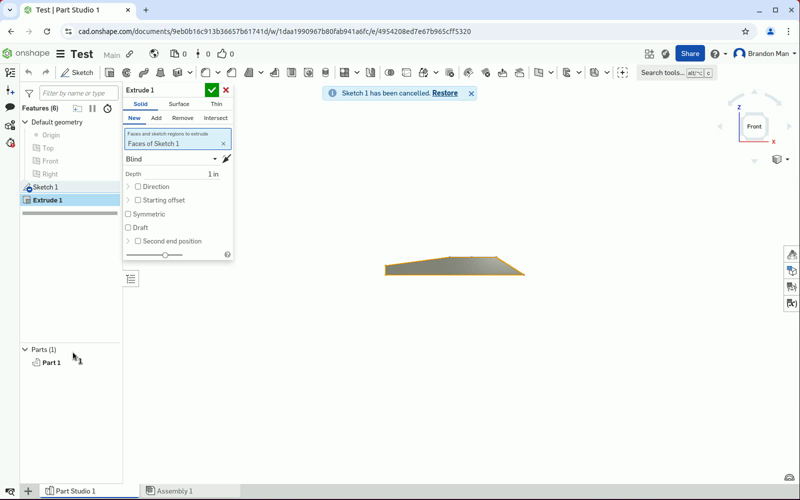
mouse_move(143, 106)
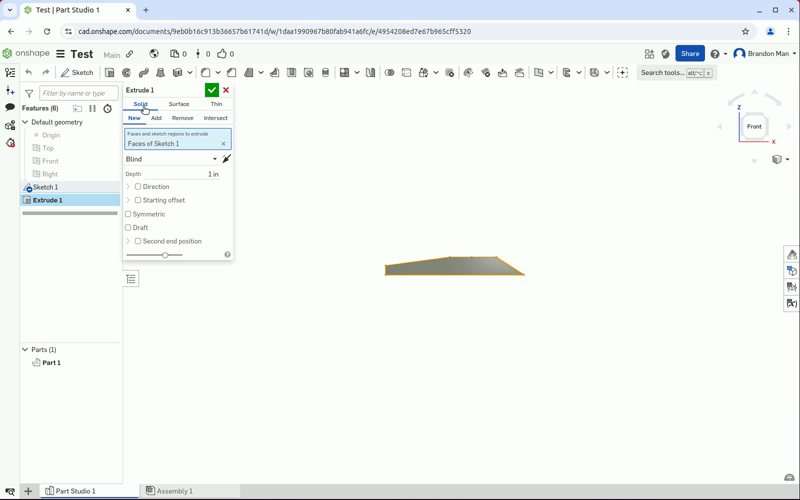
click(143, 106)
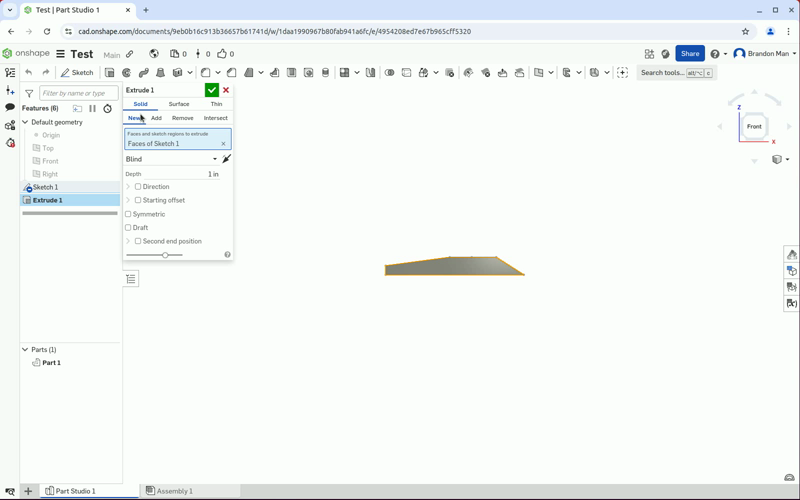
mouse_move(137, 120)
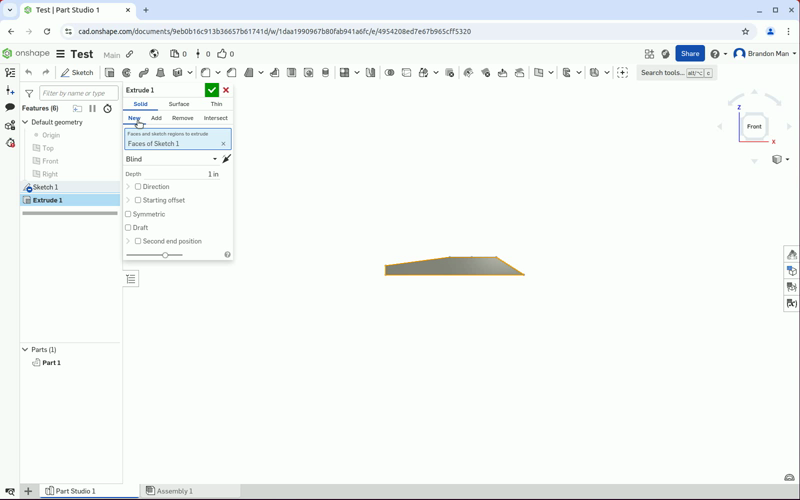
click(137, 120)
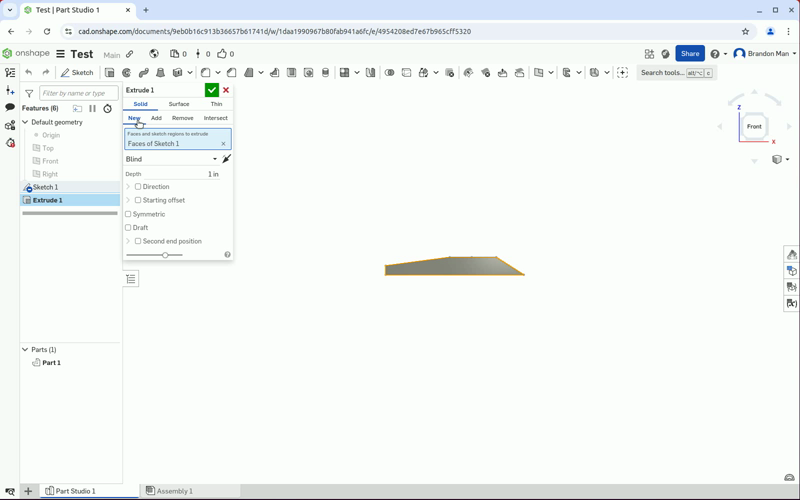
key(tab, 4)
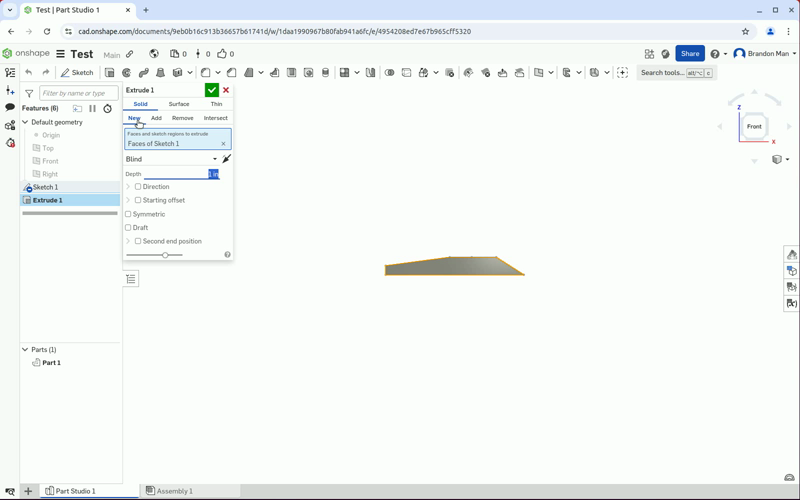
text(23.108)
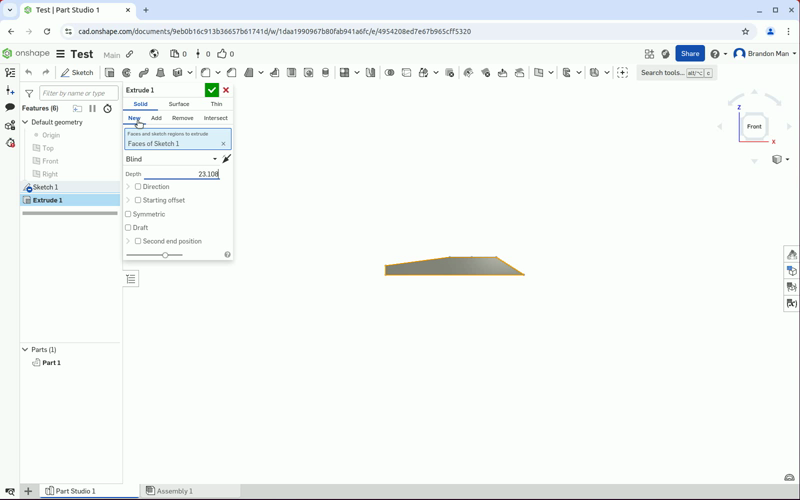
key(enter)
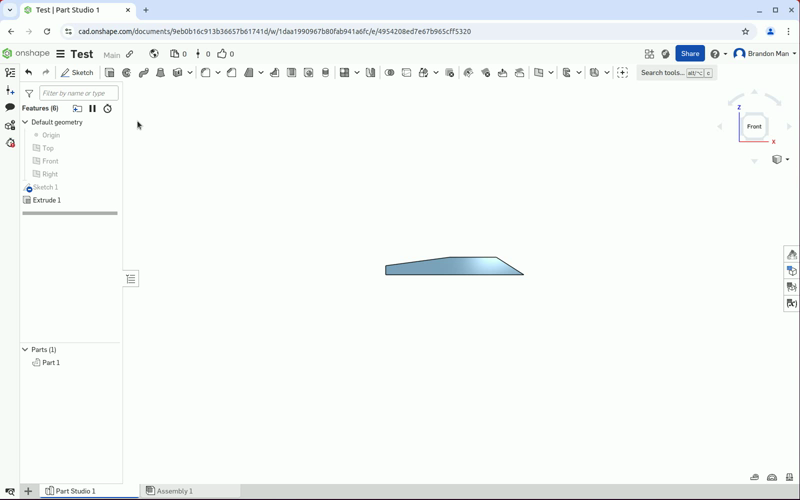
key(shift+h)
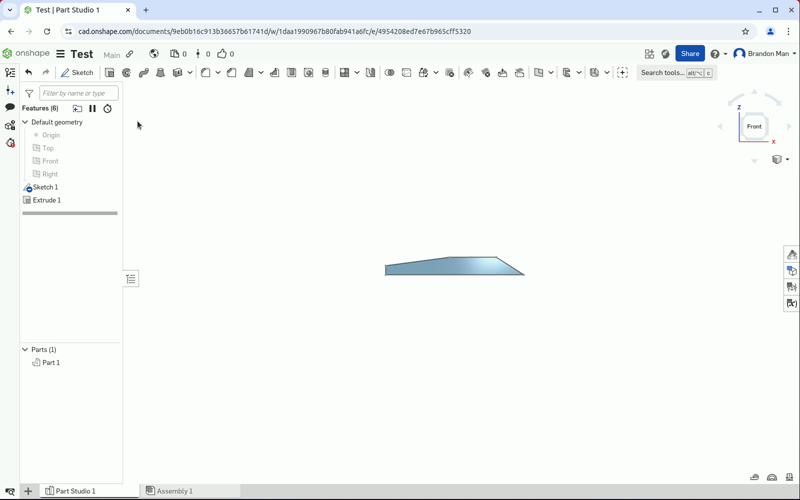
key(shift+h)
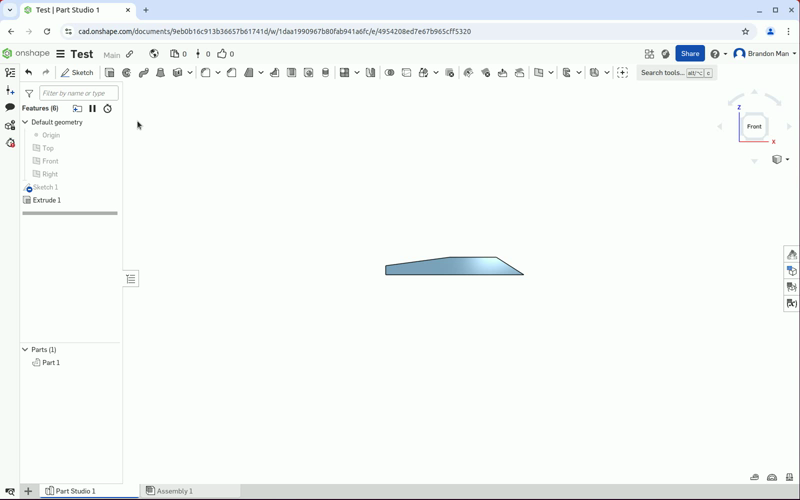
mouse_move(73, 189)
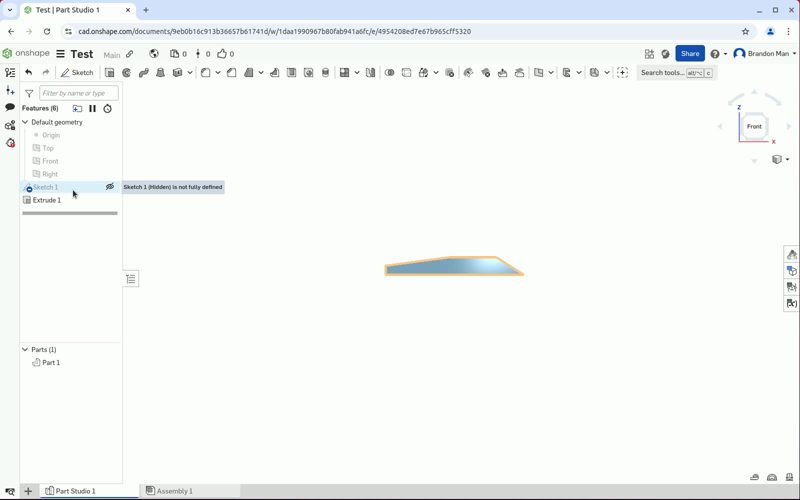
click(73, 189)
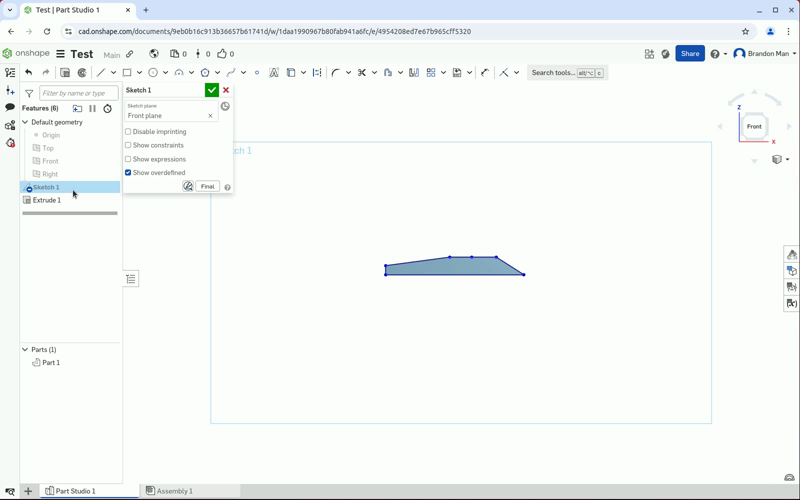
mouse_move(229, 92)
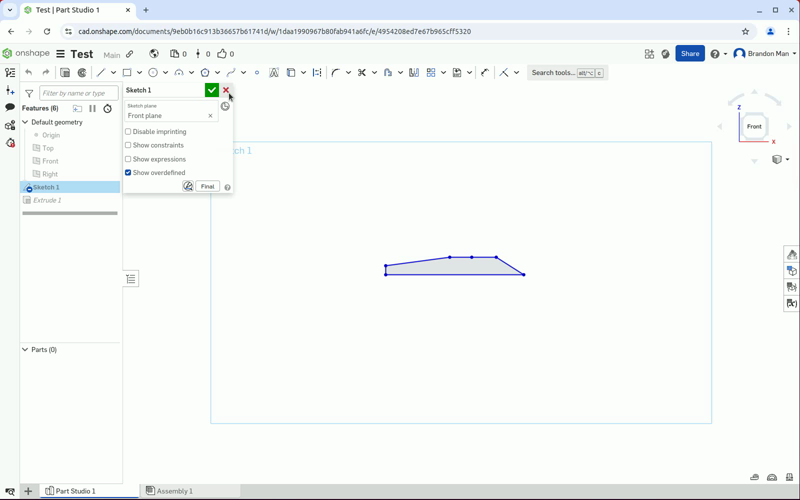
click(229, 92)
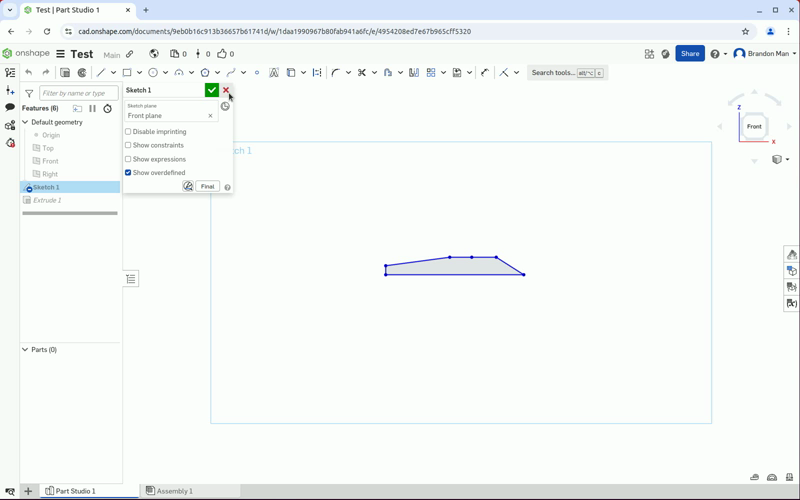
key(shift+s)
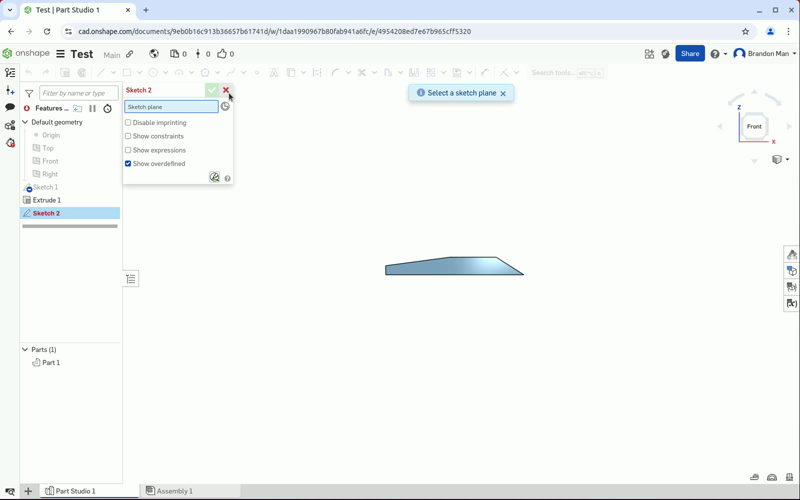
mouse_move(73, 163)
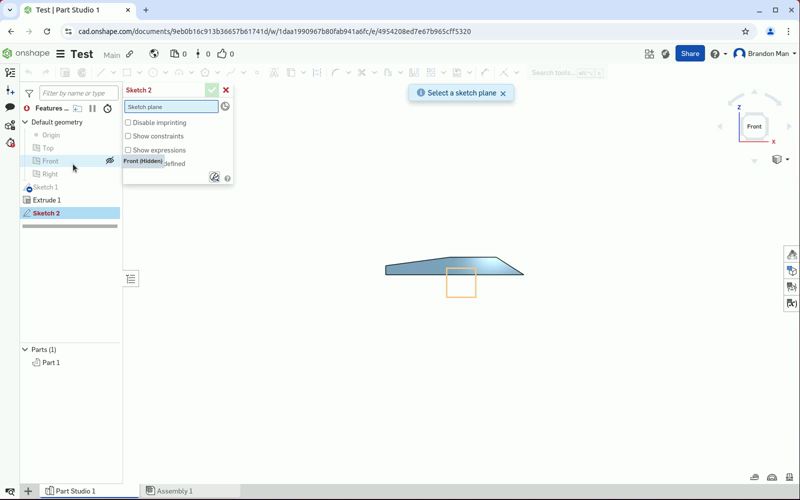
click(73, 163)
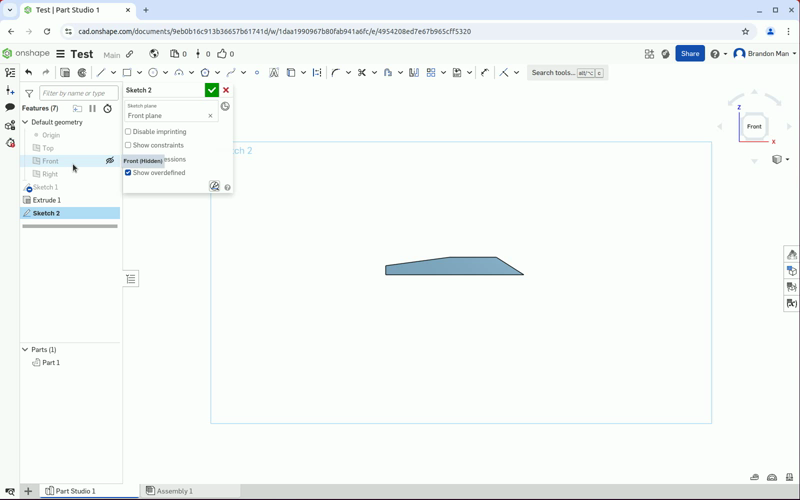
mouse_move(73, 352)
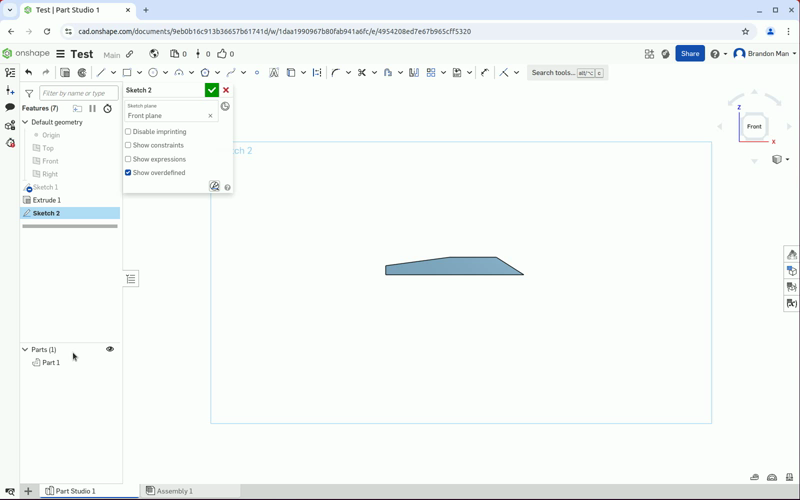
key(y)
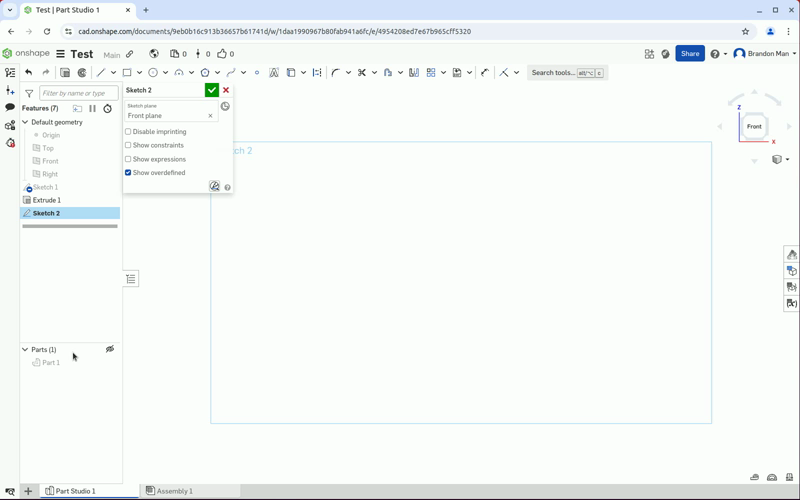
key(a)
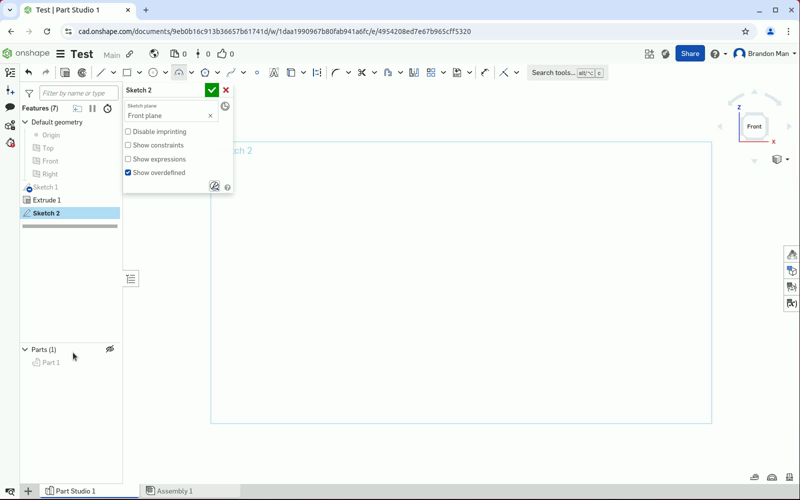
key_down(shift)
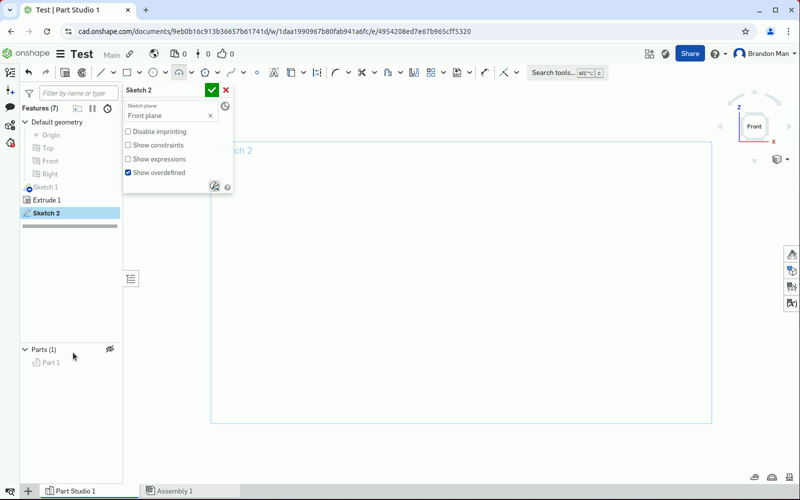
mouse_move(444, 246)
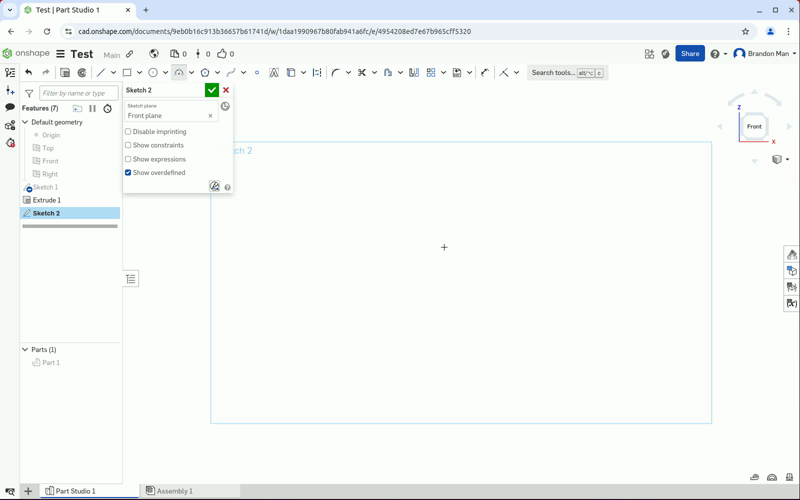
click(444, 246)
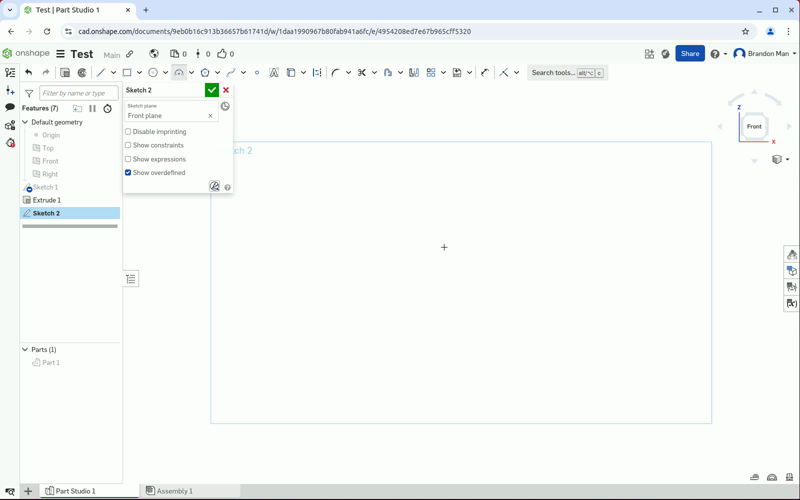
key_up(shift)
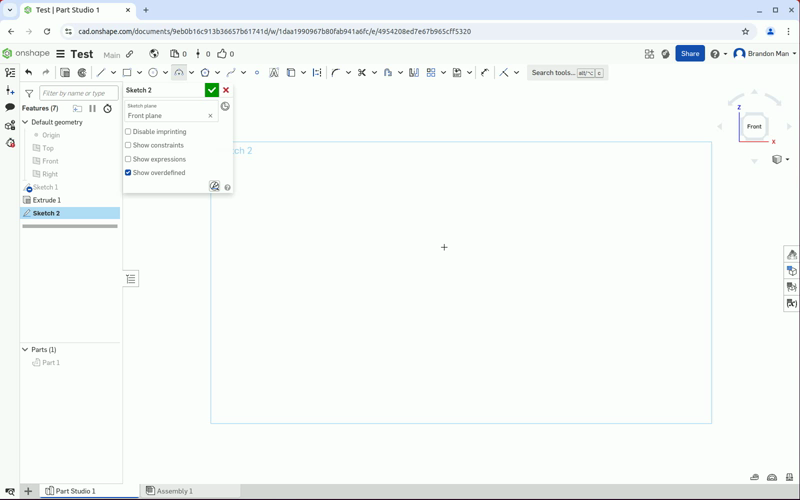
key_down(shift)
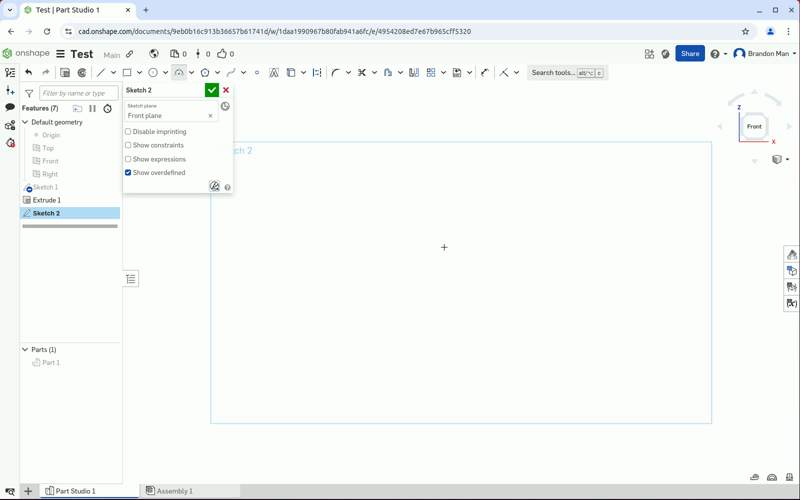
mouse_move(450, 256)
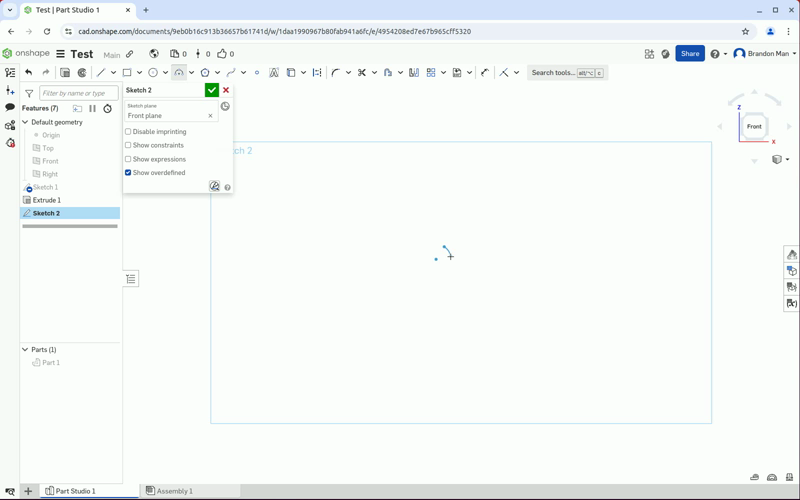
click(450, 256)
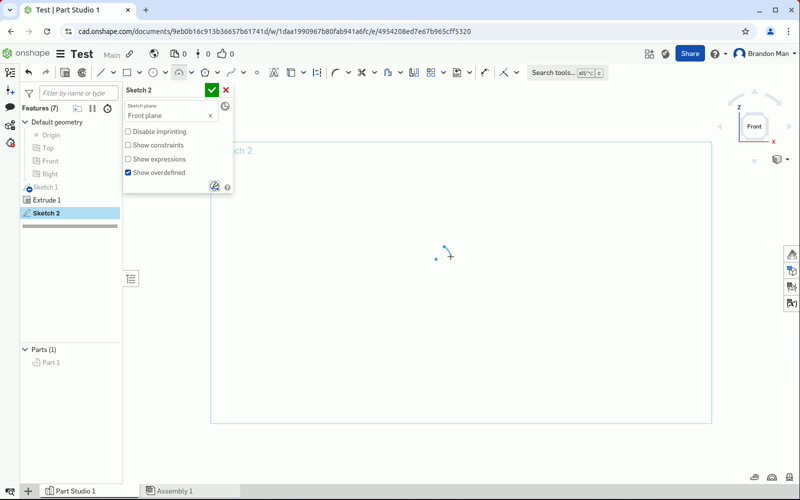
mouse_move(444, 253)
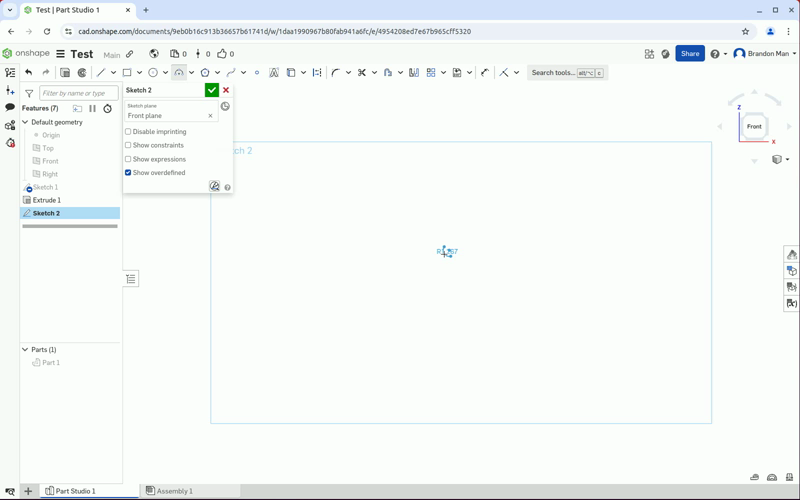
click(444, 253)
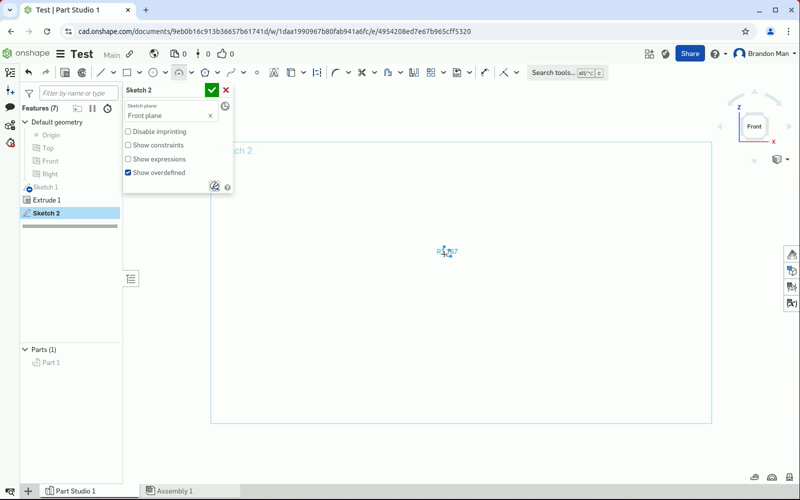
key_up(shift)
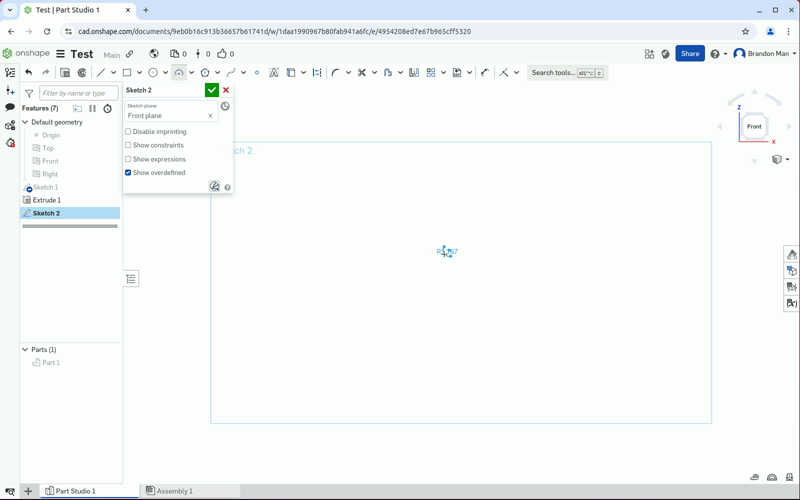
key(esc)
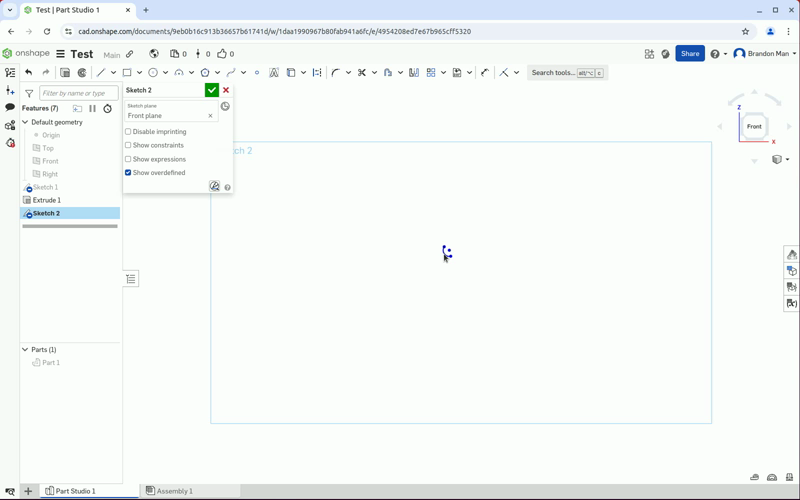
key(l)
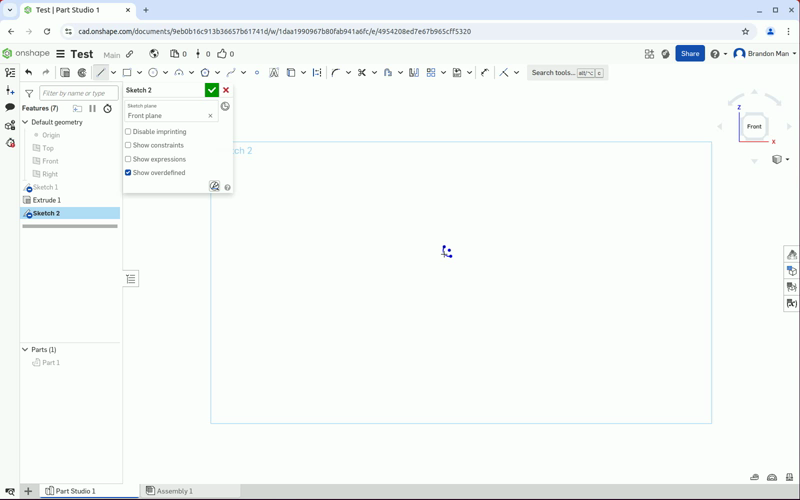
mouse_move(450, 256)
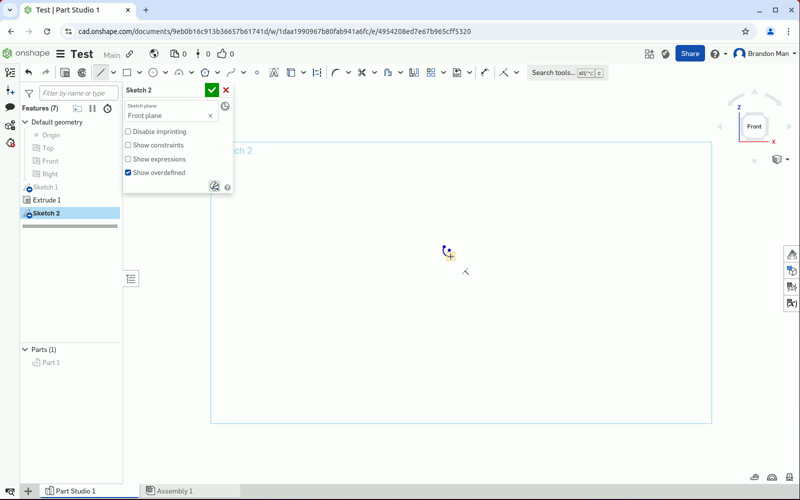
click(450, 256)
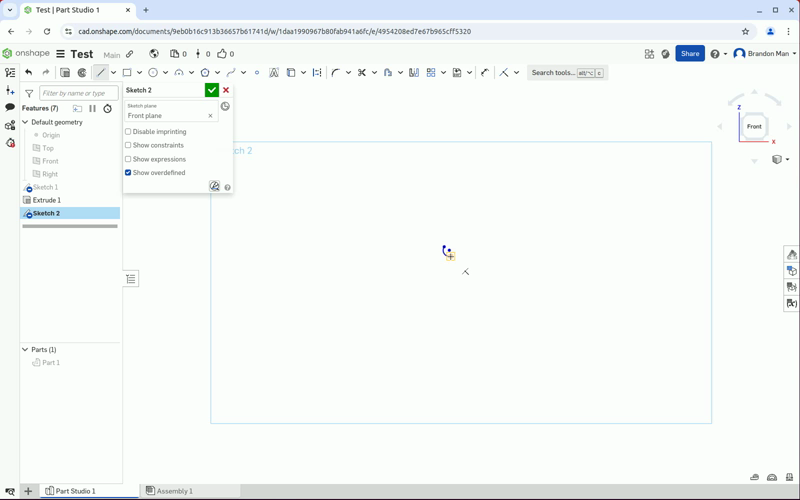
key_down(shift)
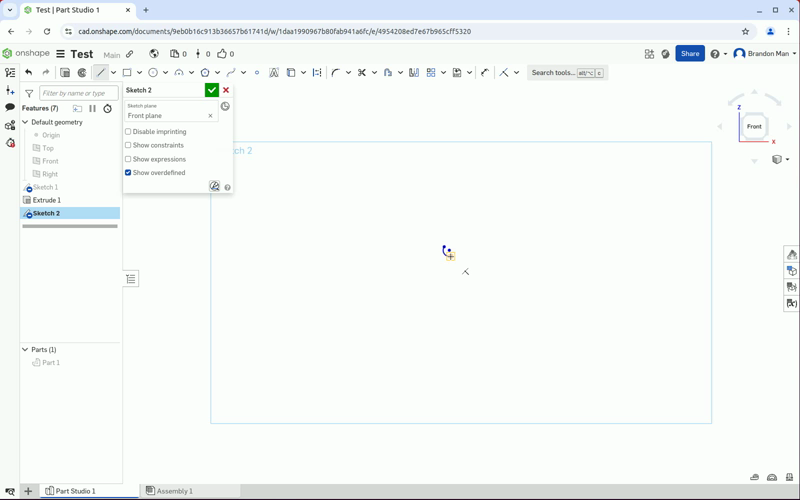
mouse_move(480, 256)
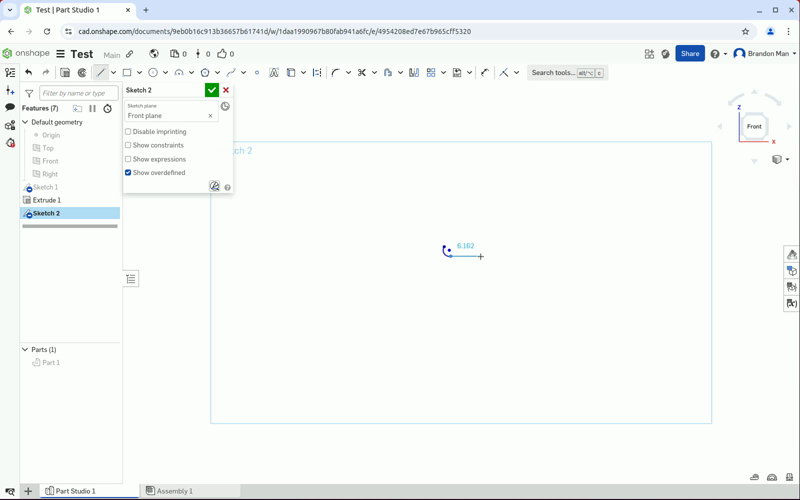
mouse_move(472, 256)
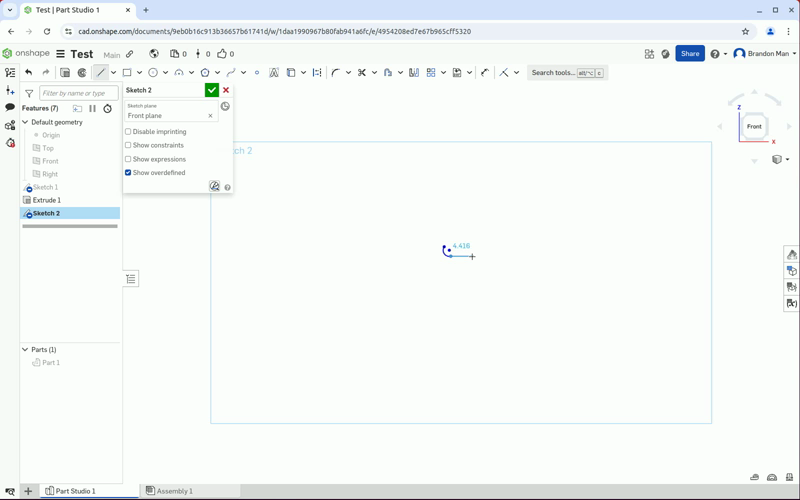
click(472, 256)
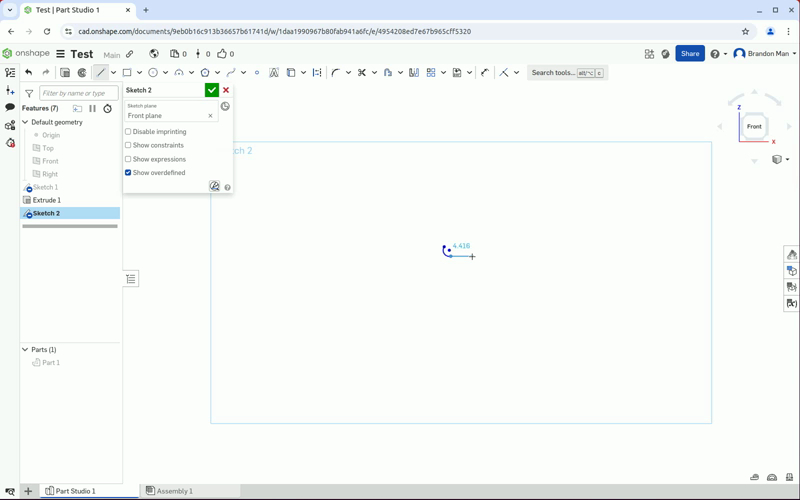
key_up(shift)
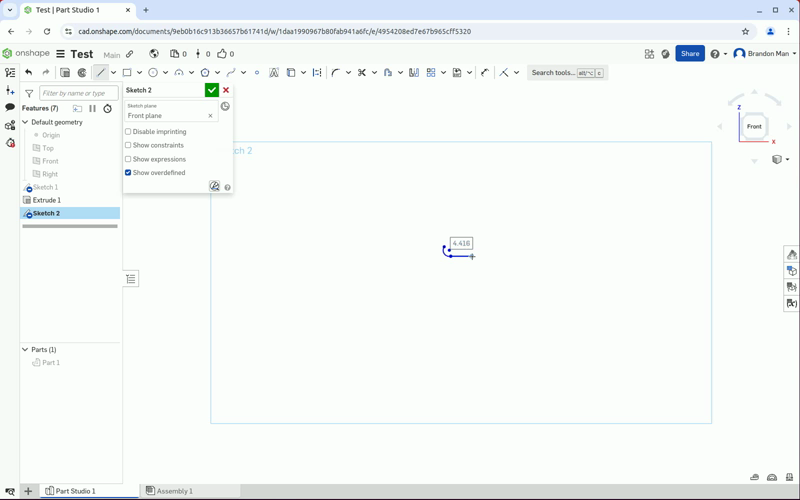
key_down(shift)
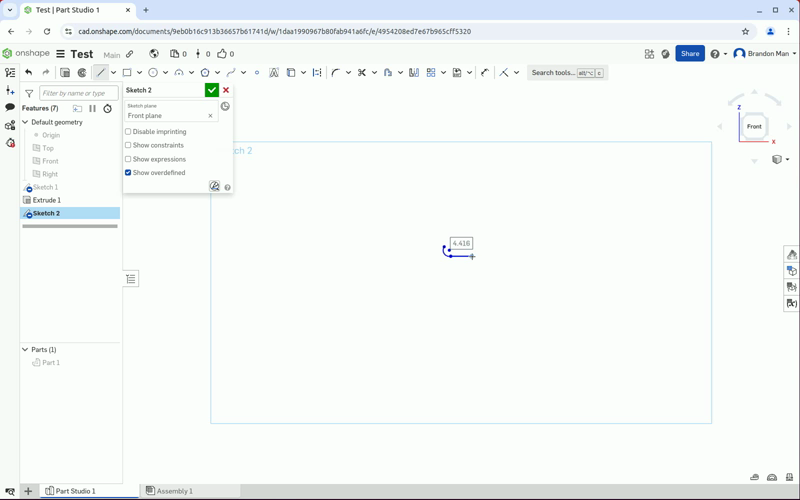
mouse_move(502, 256)
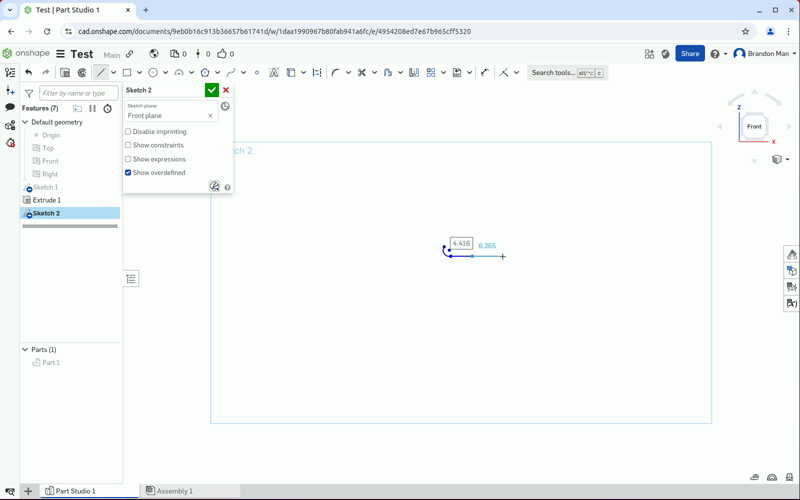
mouse_move(477, 253)
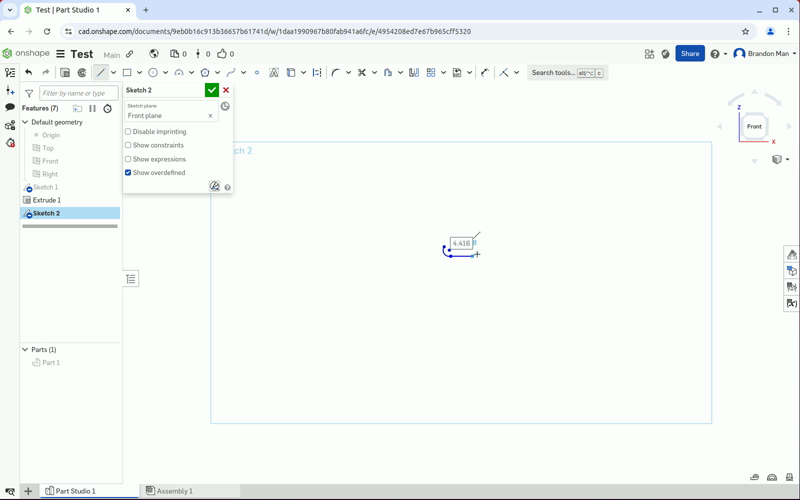
scroll(6)
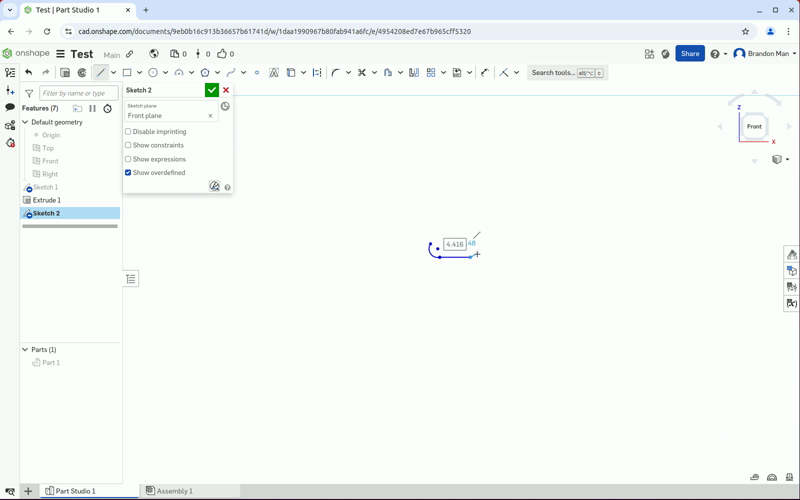
scroll(6)
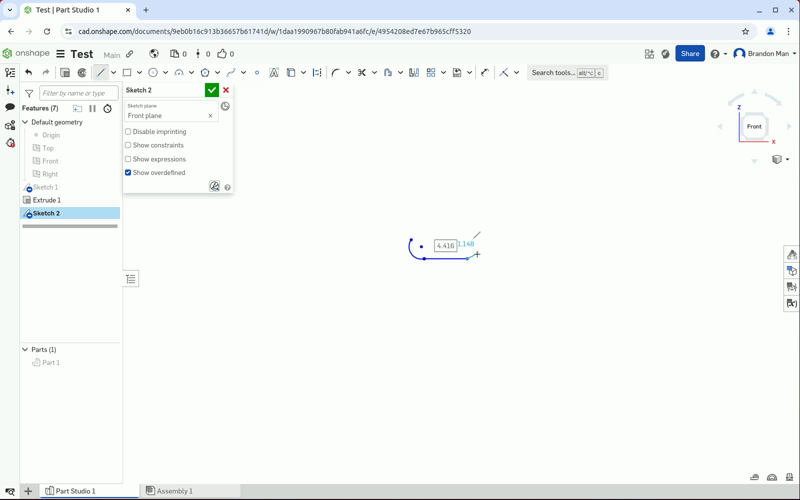
scroll(6)
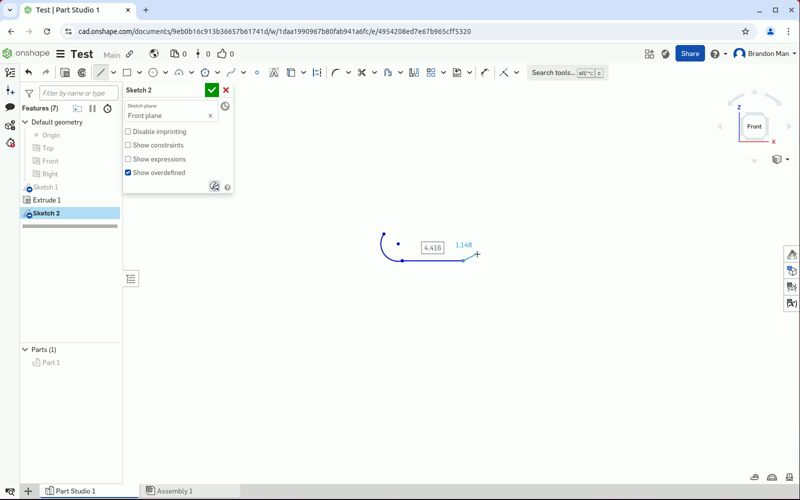
scroll(6)
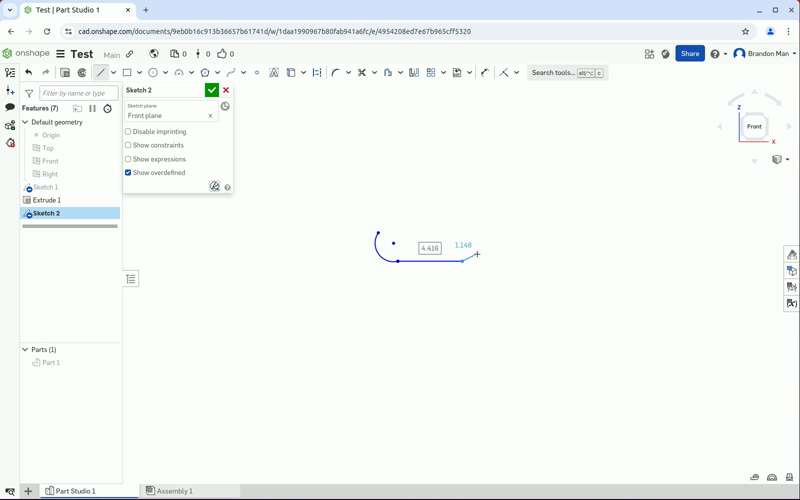
scroll(6)
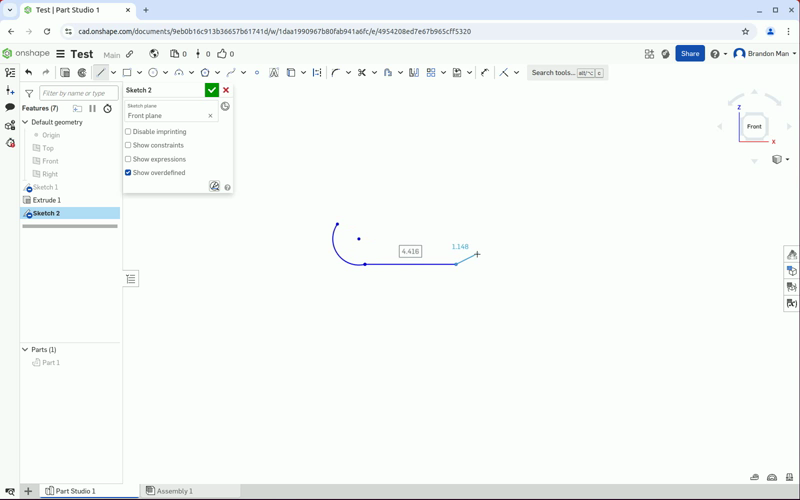
scroll(6)
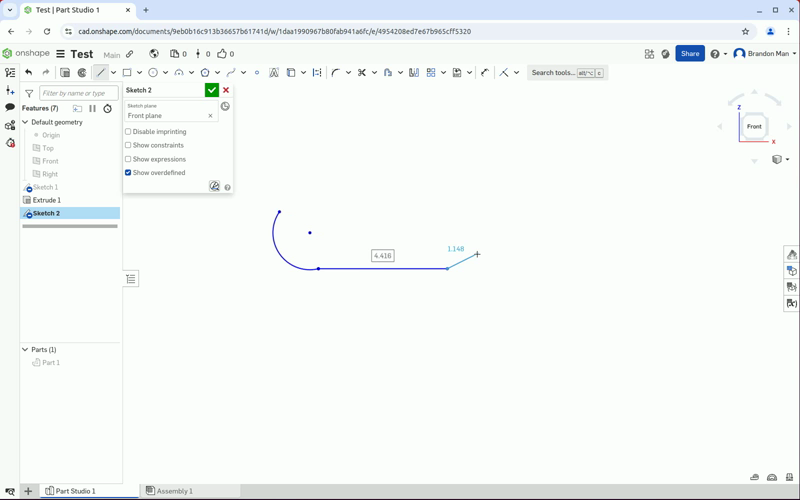
scroll(6)
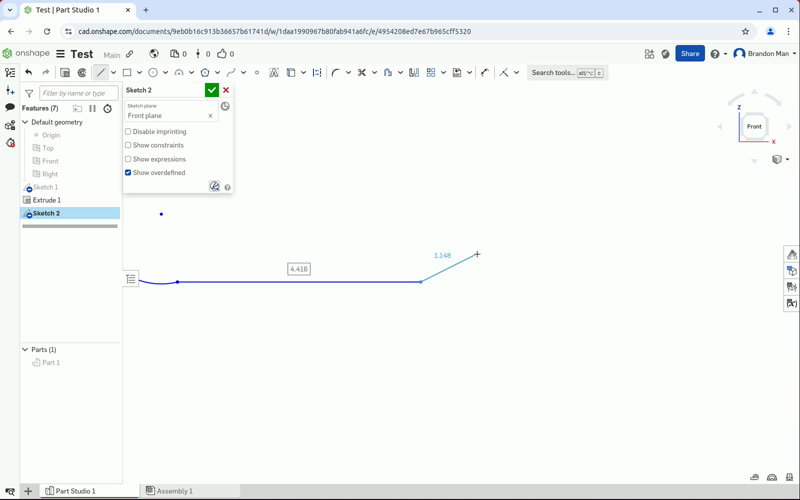
click(477, 253)
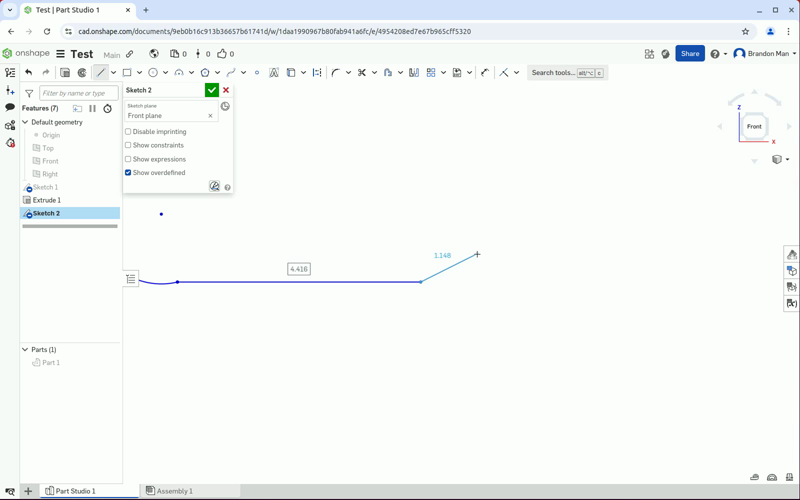
scroll(-6)
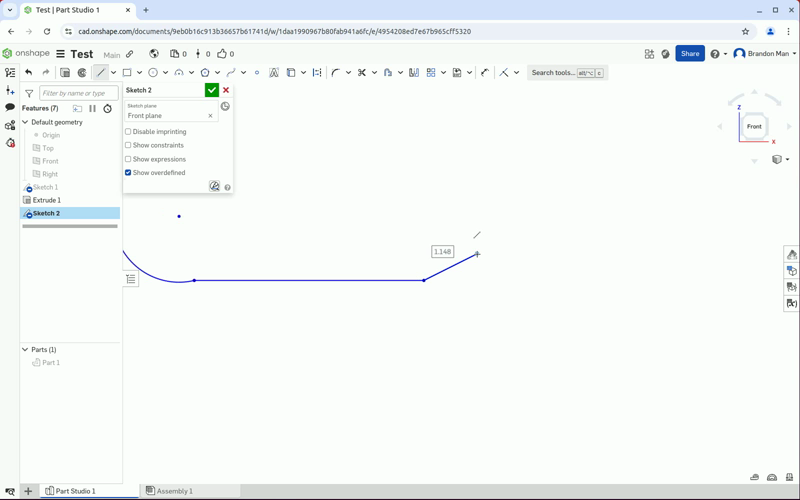
scroll(-6)
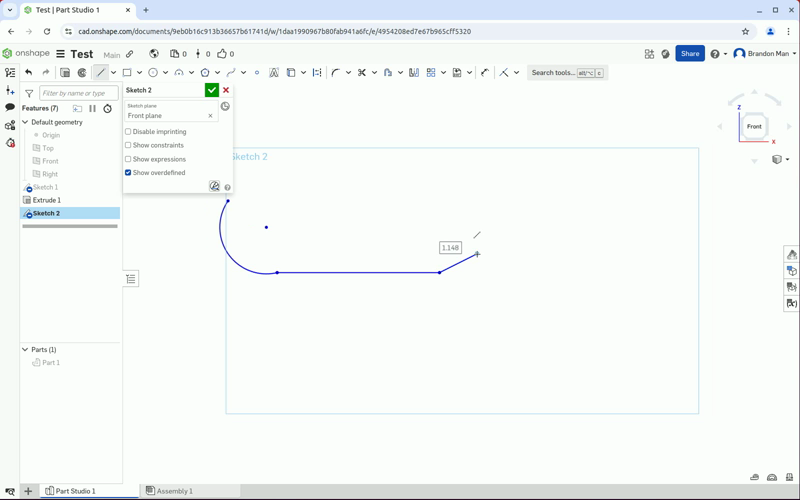
scroll(-6)
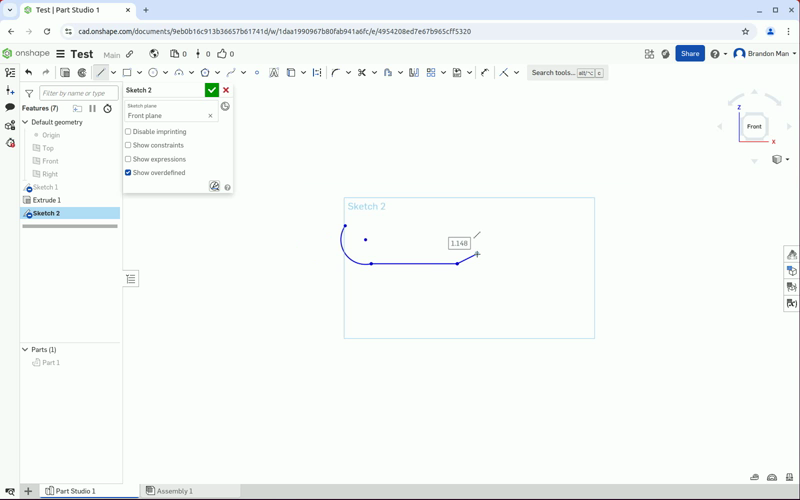
scroll(-6)
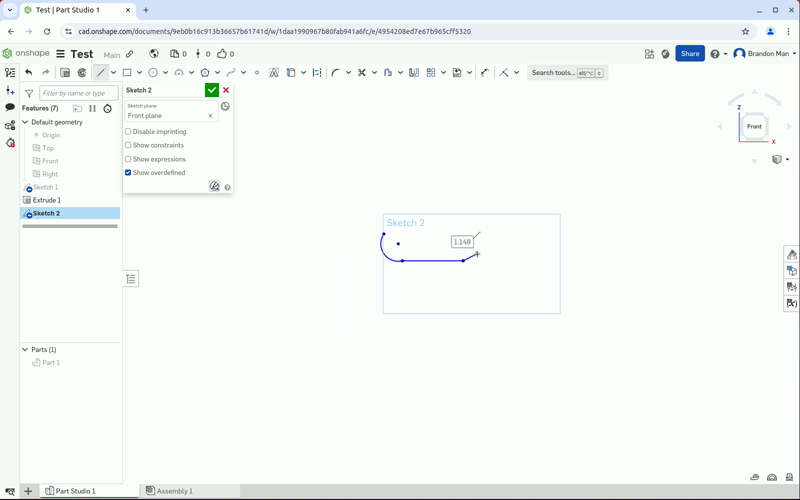
scroll(-6)
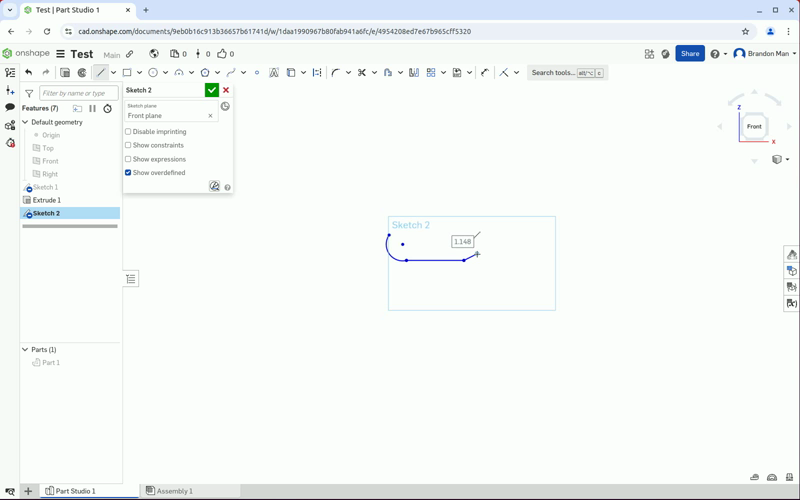
scroll(-6)
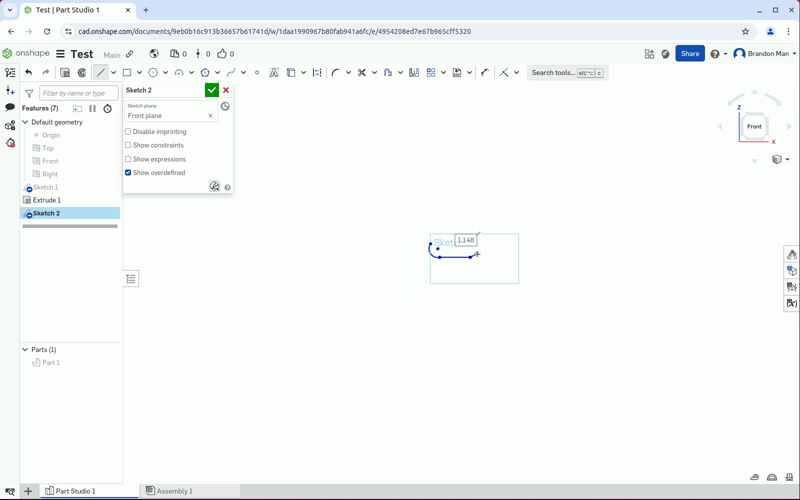
scroll(-6)
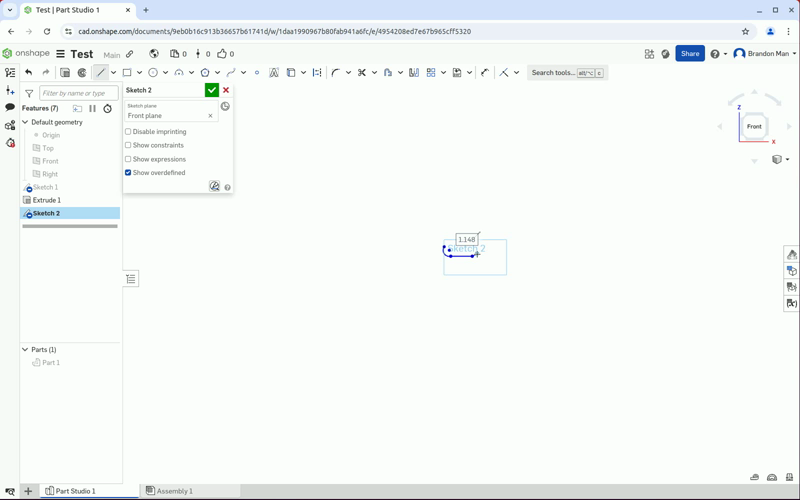
key_up(shift)
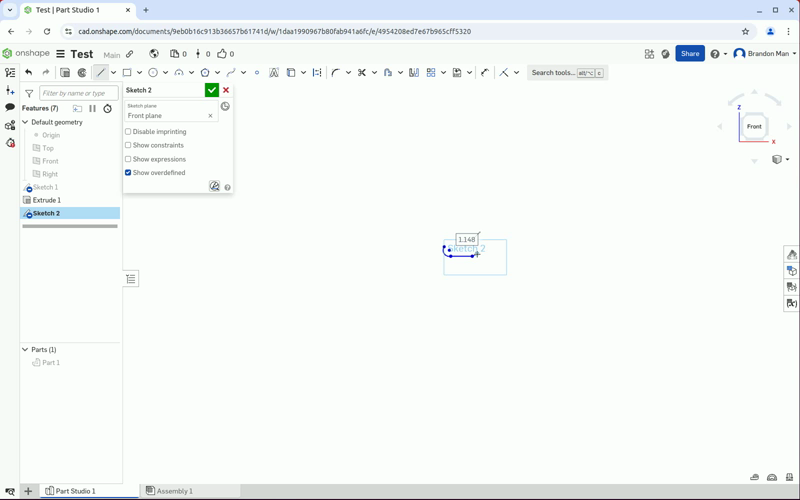
key_down(shift)
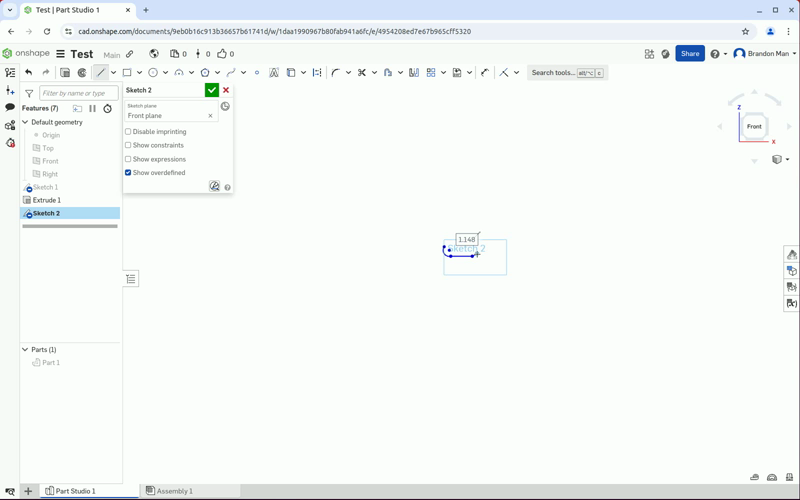
mouse_move(507, 253)
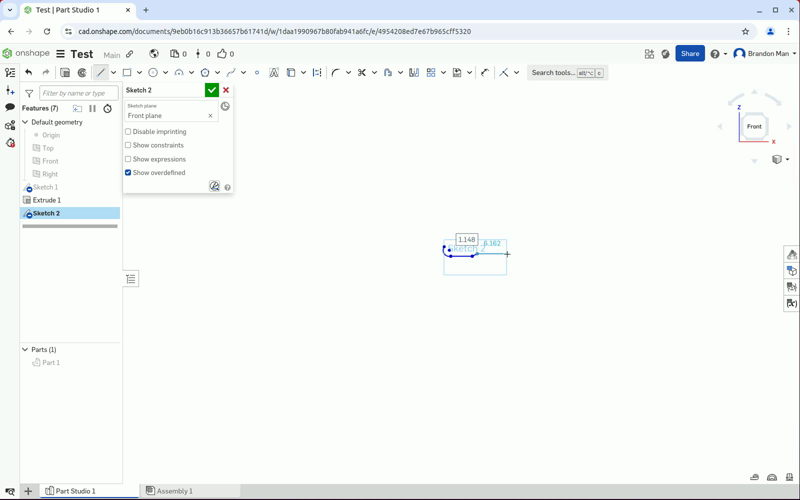
mouse_move(477, 250)
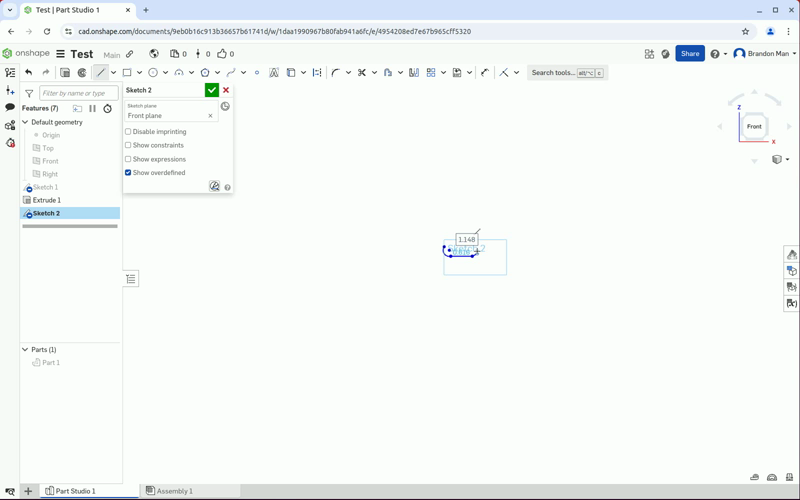
scroll(6)
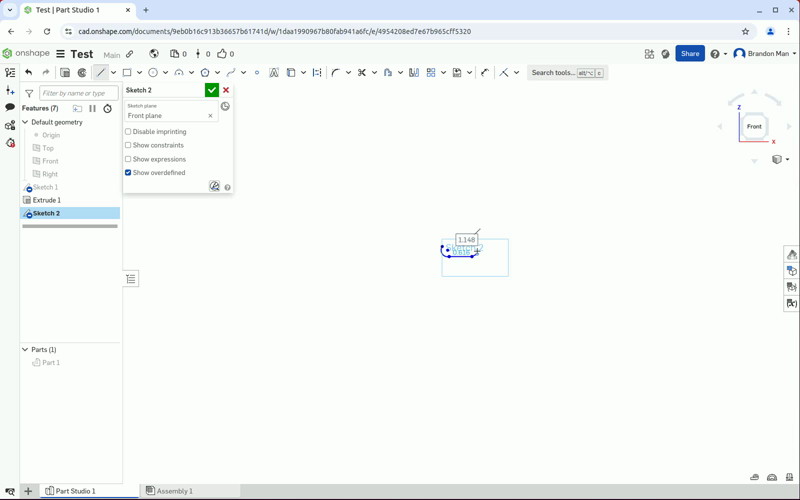
scroll(6)
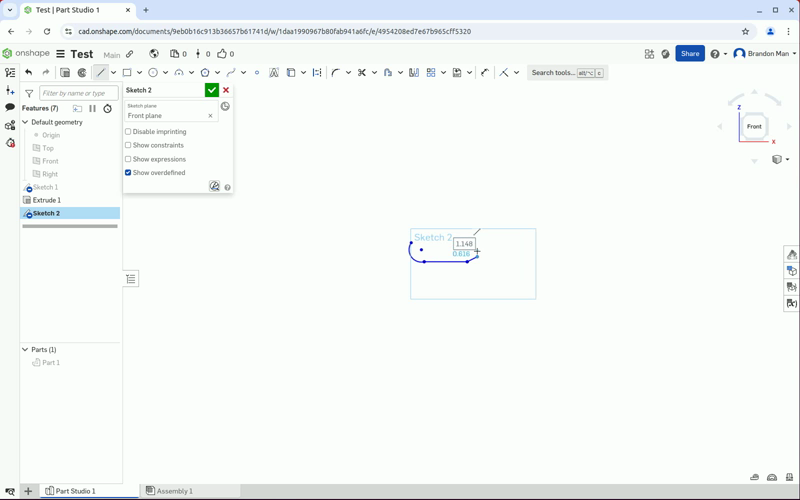
scroll(6)
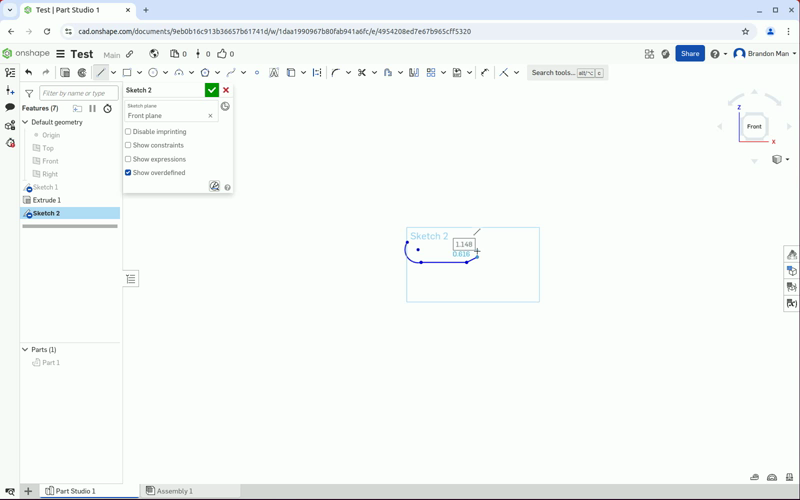
scroll(6)
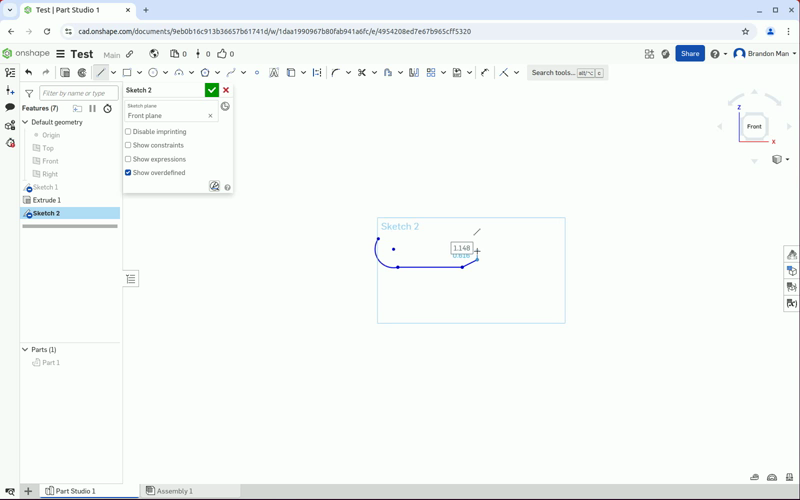
scroll(6)
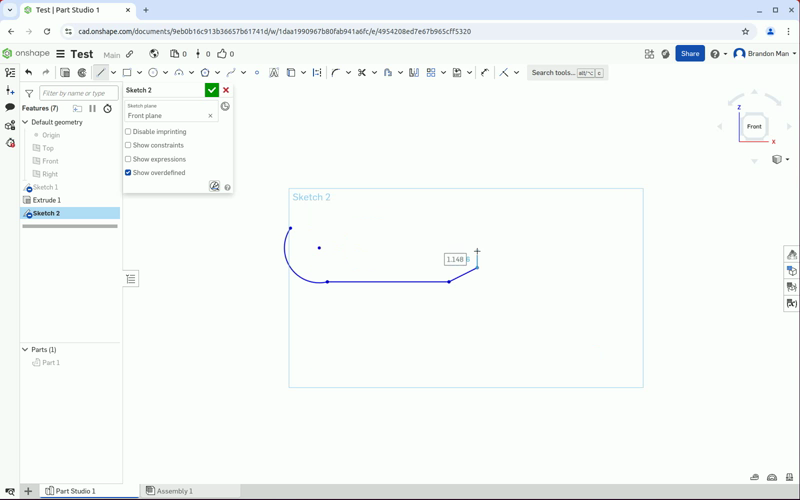
scroll(6)
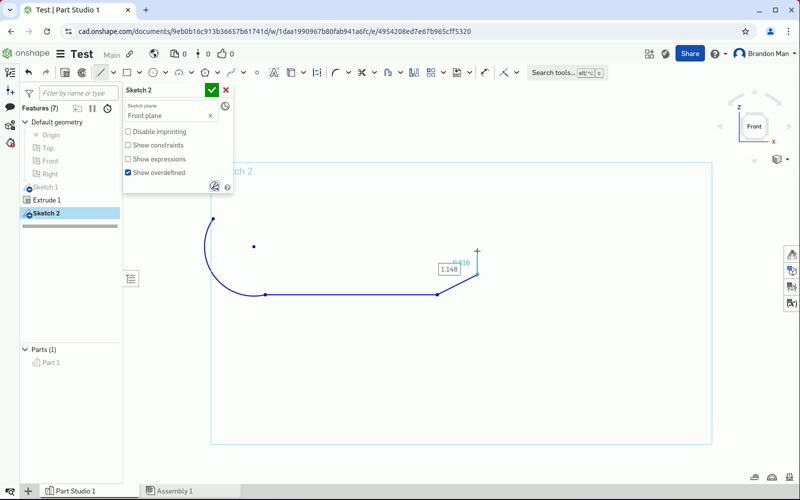
scroll(6)
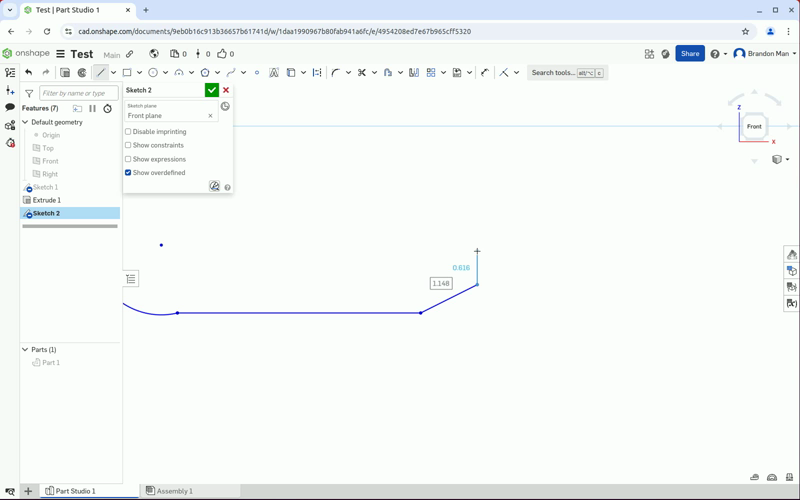
click(477, 250)
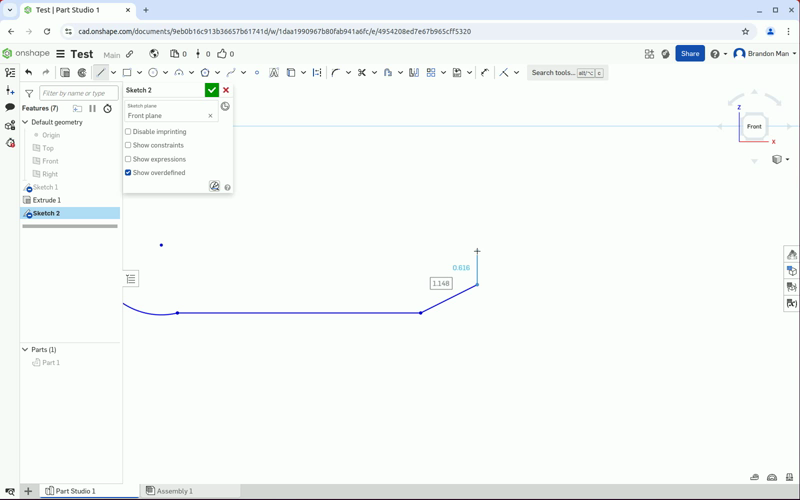
scroll(-6)
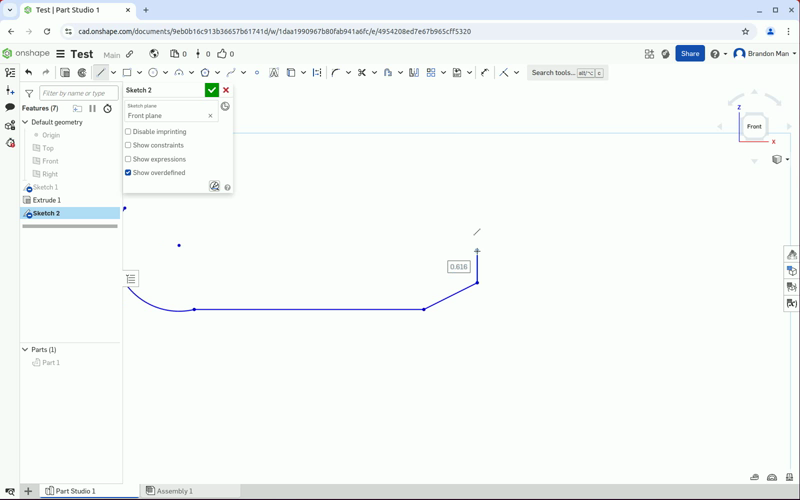
scroll(-6)
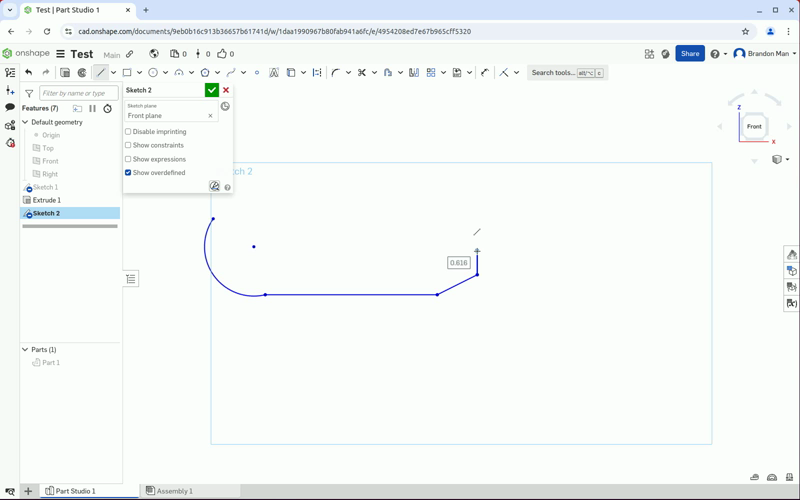
scroll(-6)
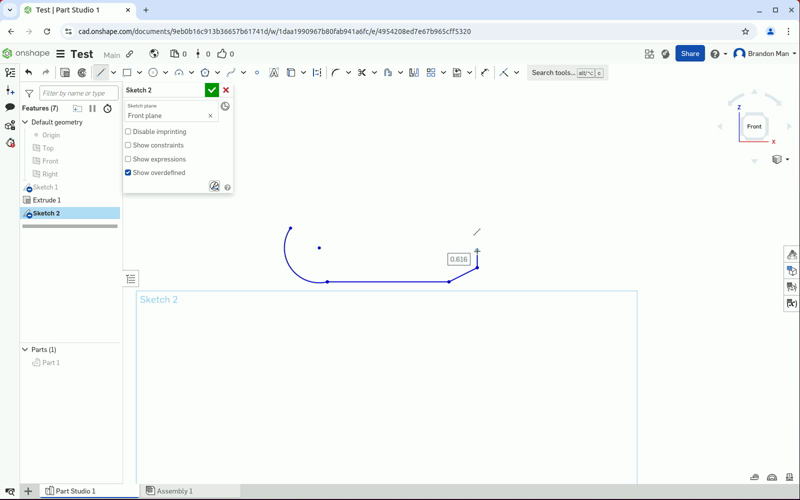
scroll(-6)
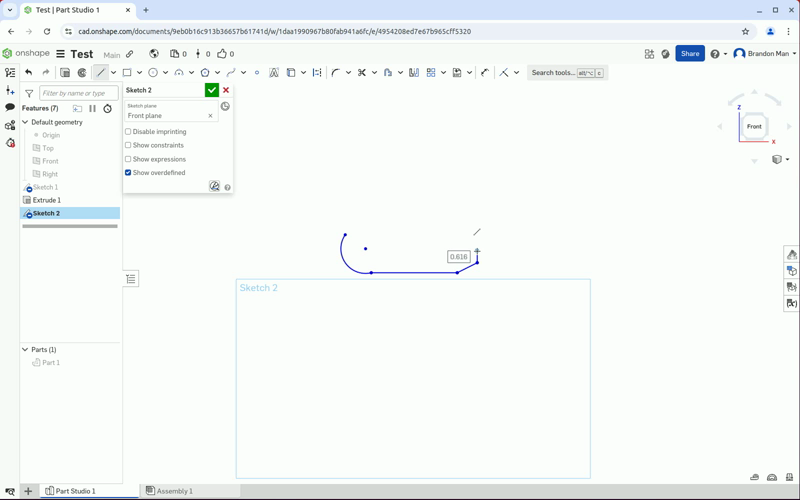
scroll(-6)
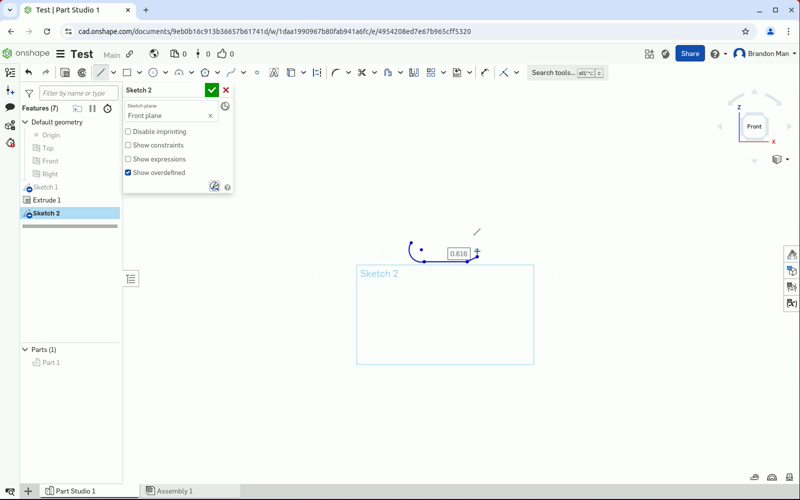
scroll(-6)
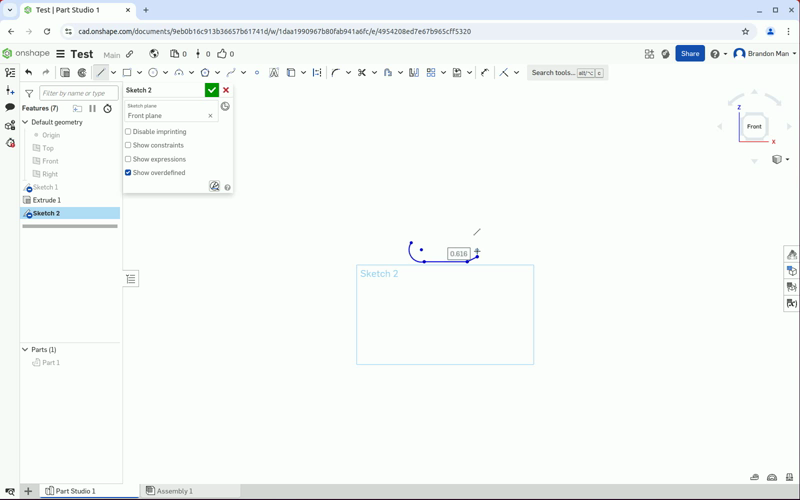
scroll(-6)
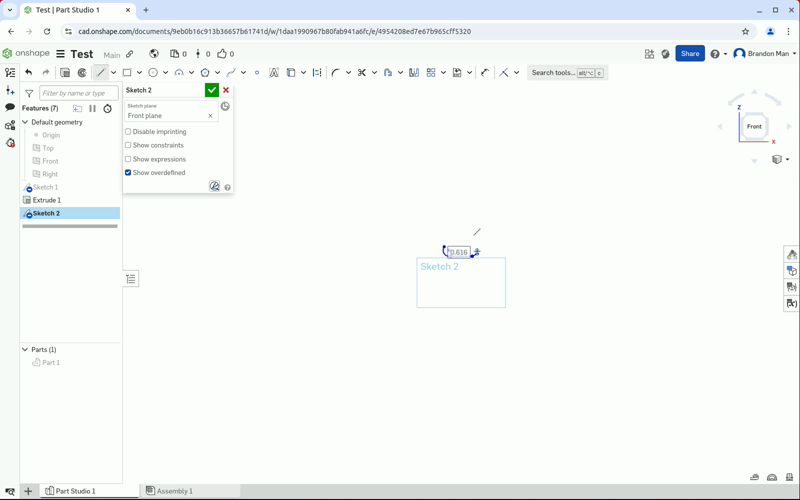
key_up(shift)
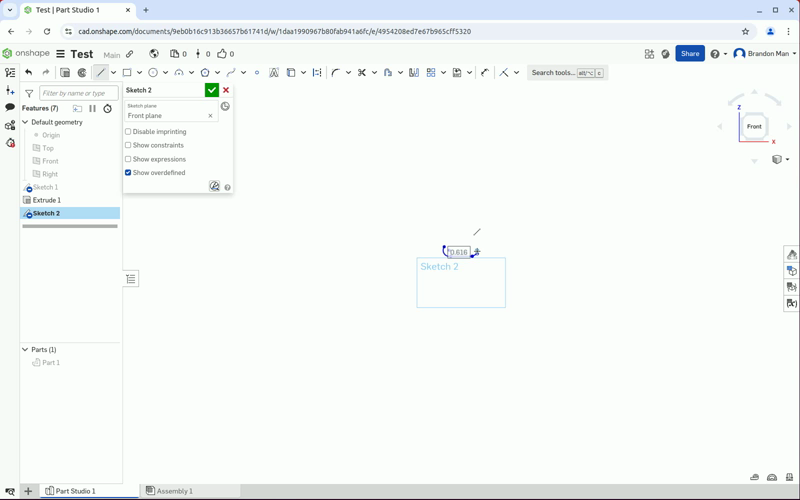
key_down(shift)
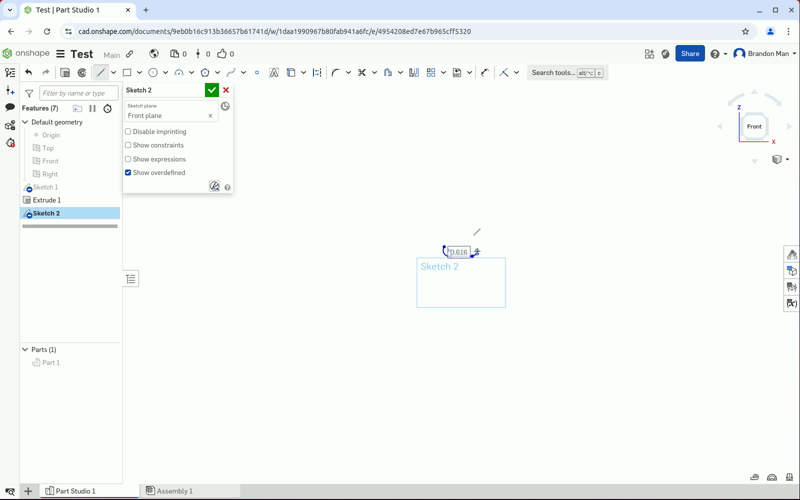
mouse_move(507, 250)
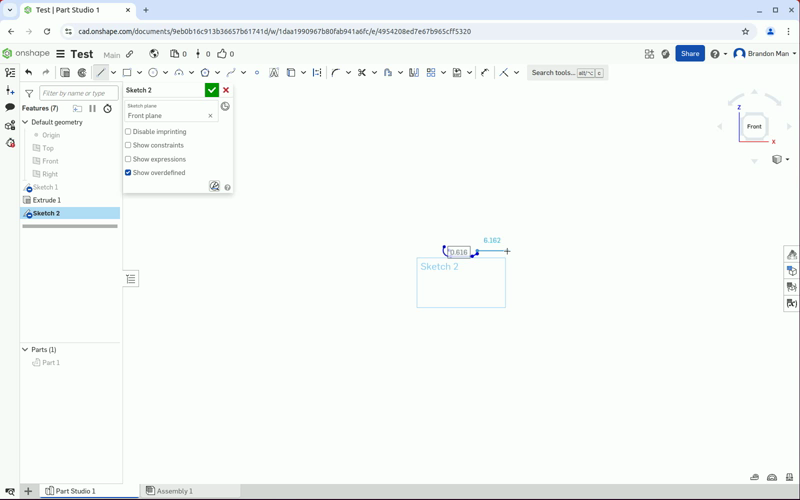
mouse_move(477, 248)
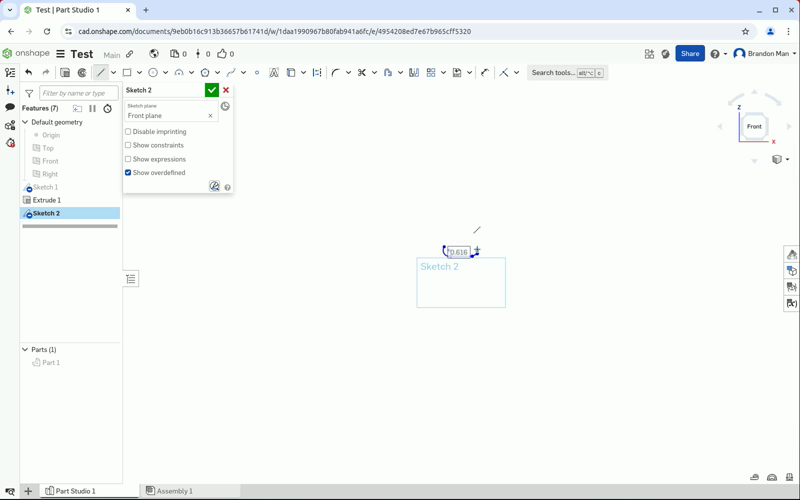
scroll(6)
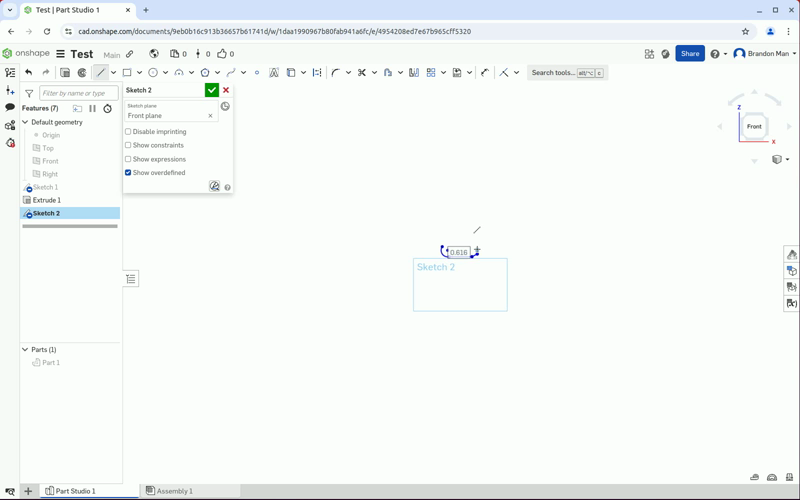
scroll(6)
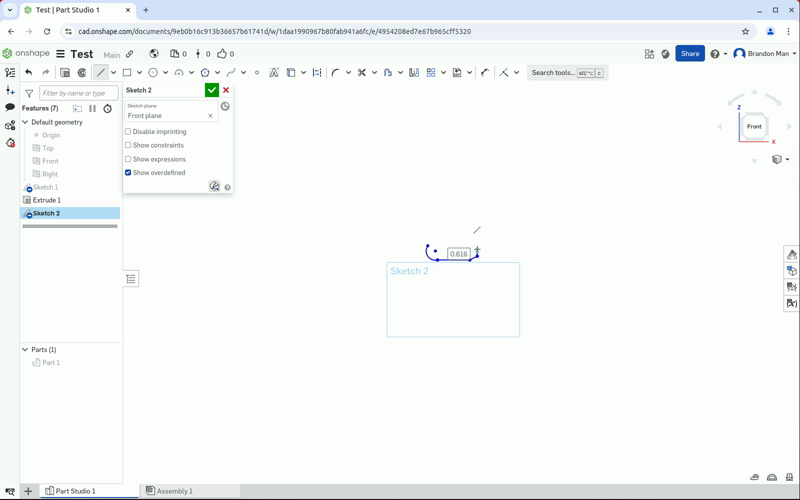
scroll(6)
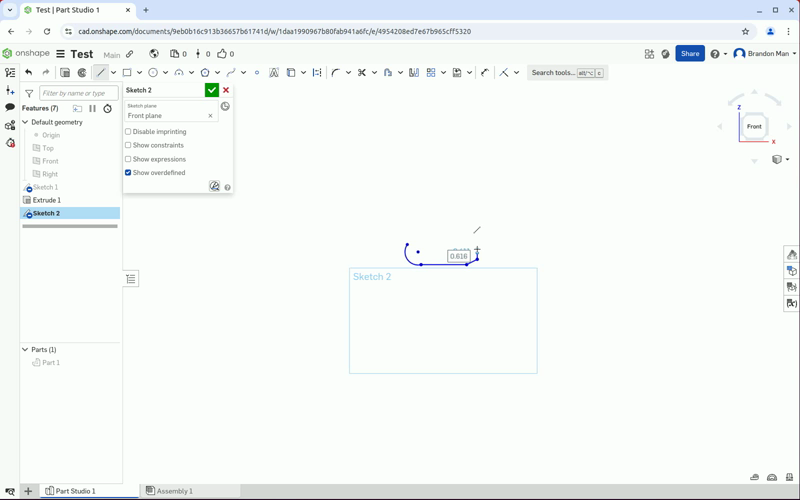
scroll(6)
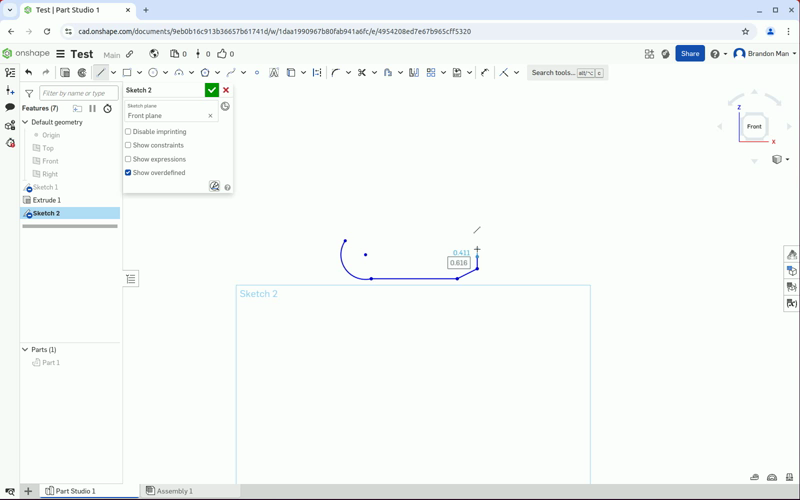
scroll(6)
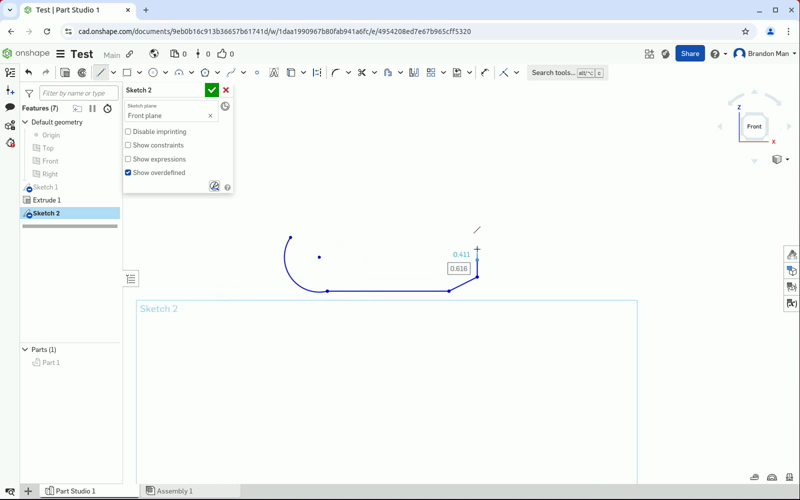
scroll(6)
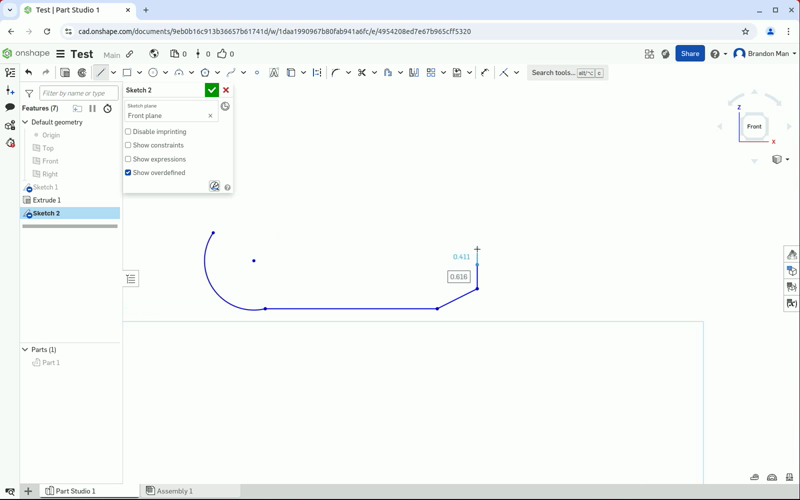
scroll(6)
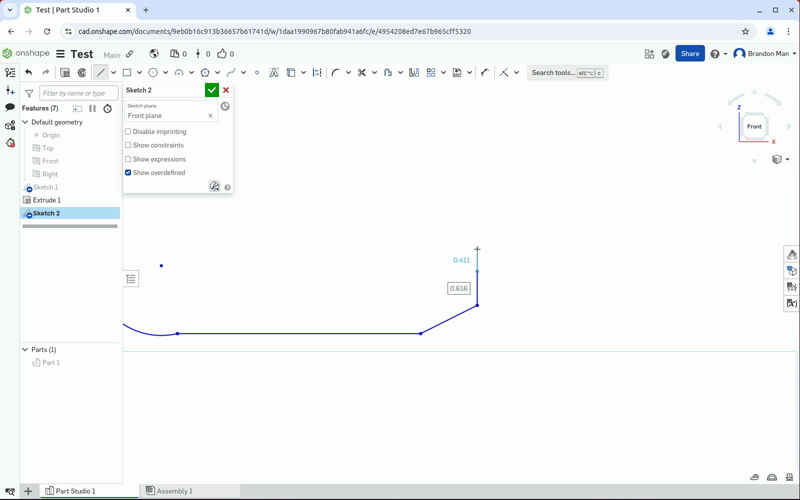
click(477, 248)
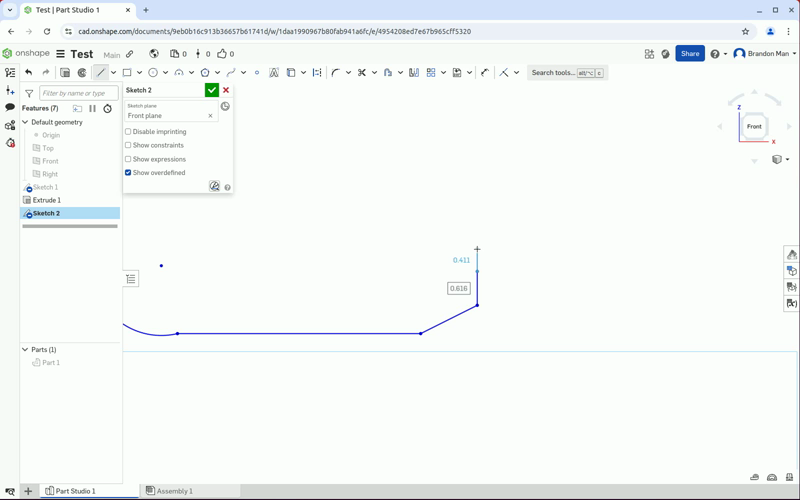
scroll(-6)
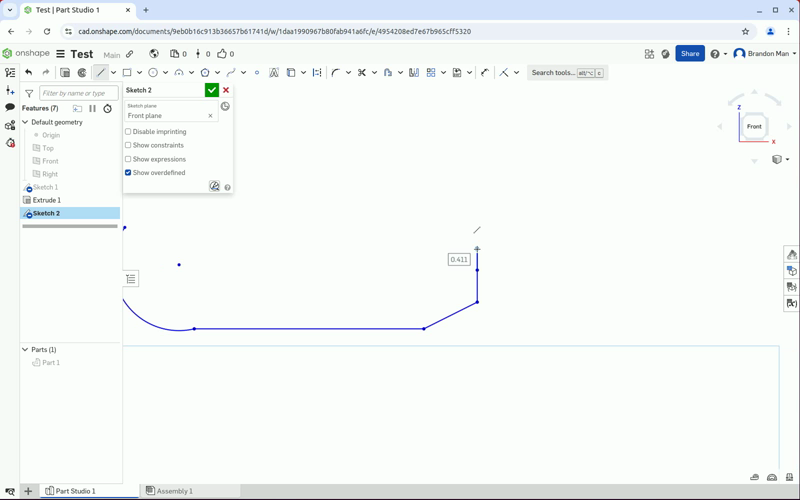
scroll(-6)
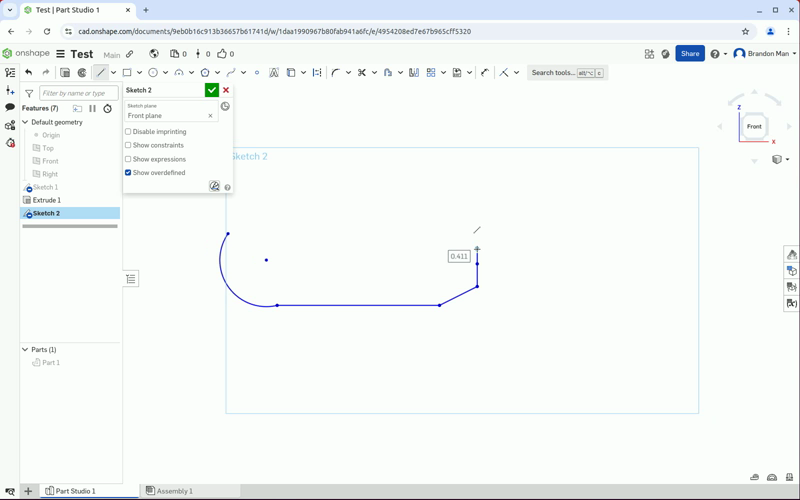
scroll(-6)
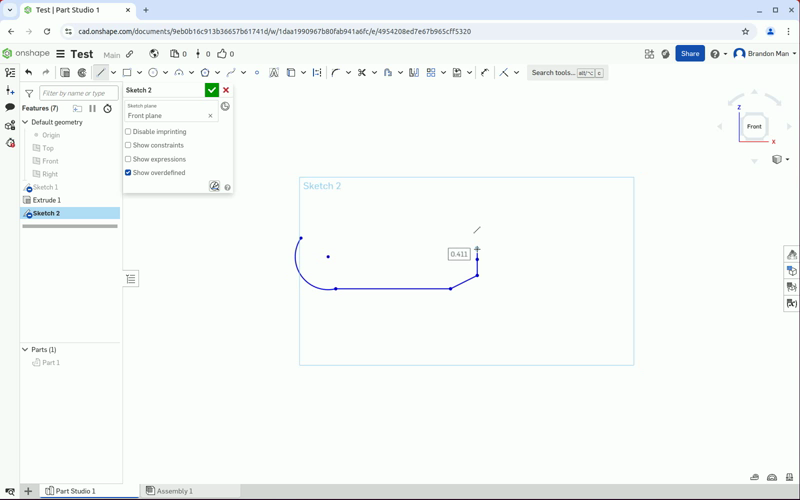
scroll(-6)
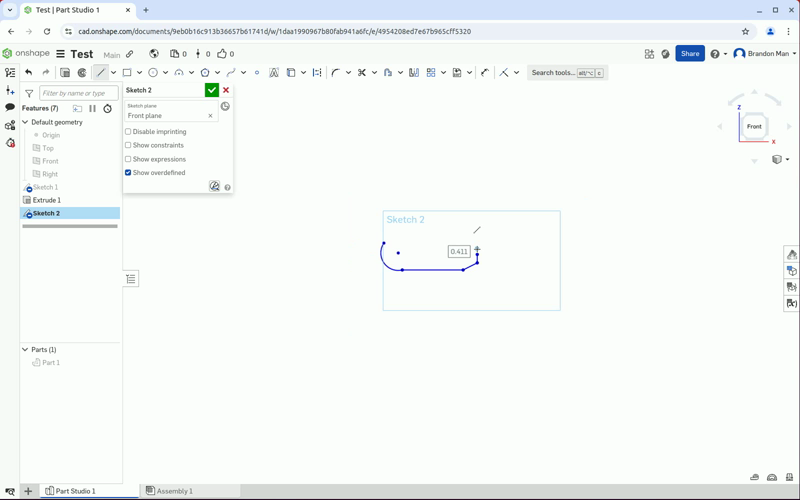
scroll(-6)
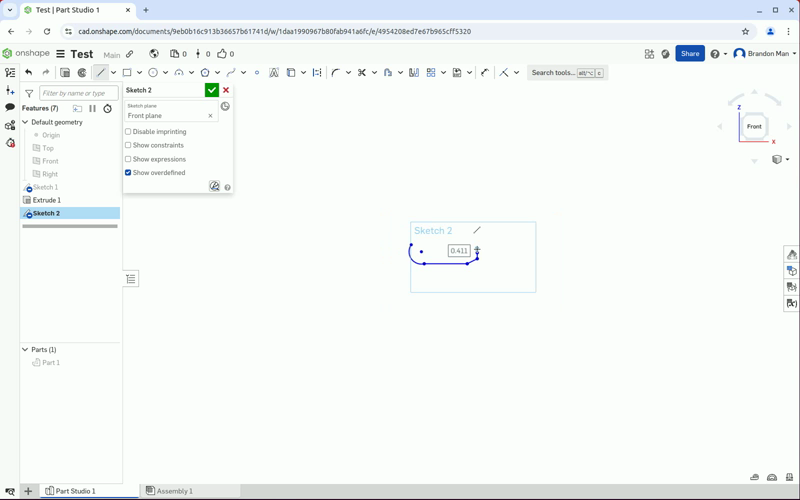
scroll(-6)
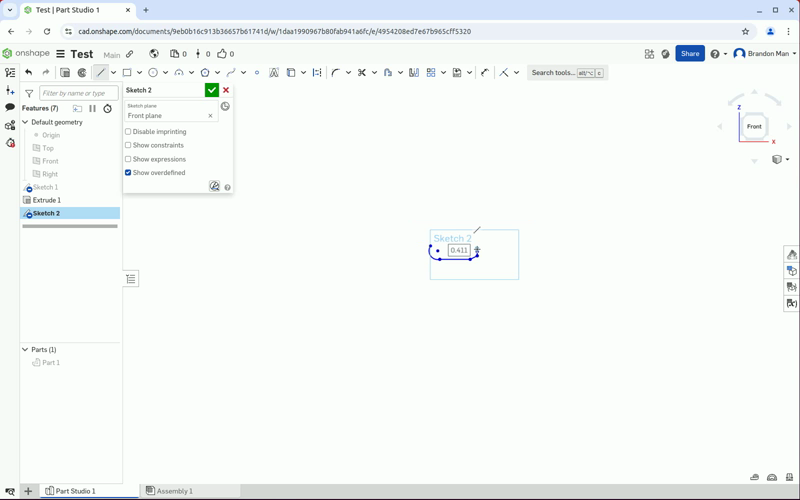
scroll(-6)
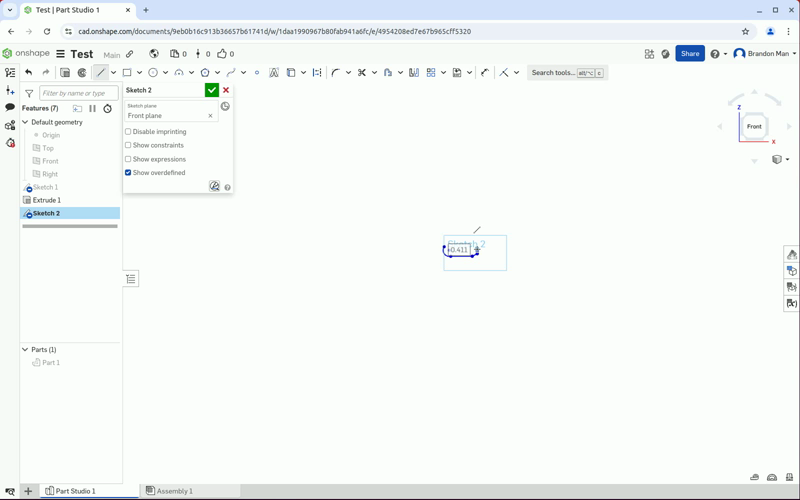
key_up(shift)
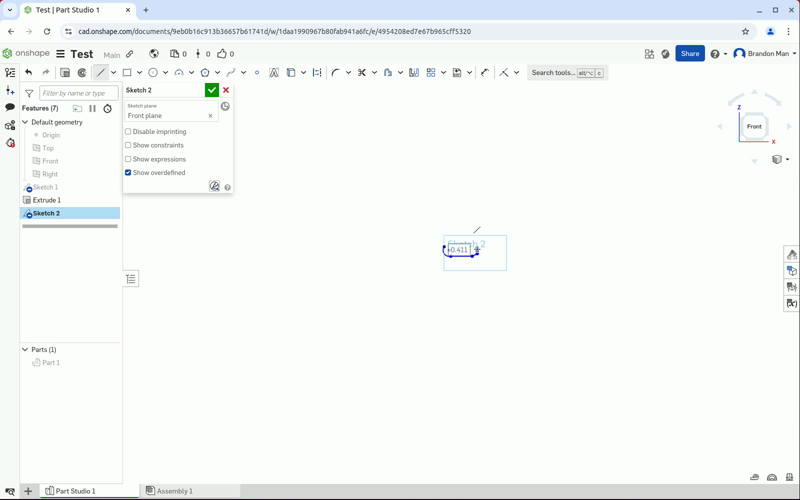
key_down(shift)
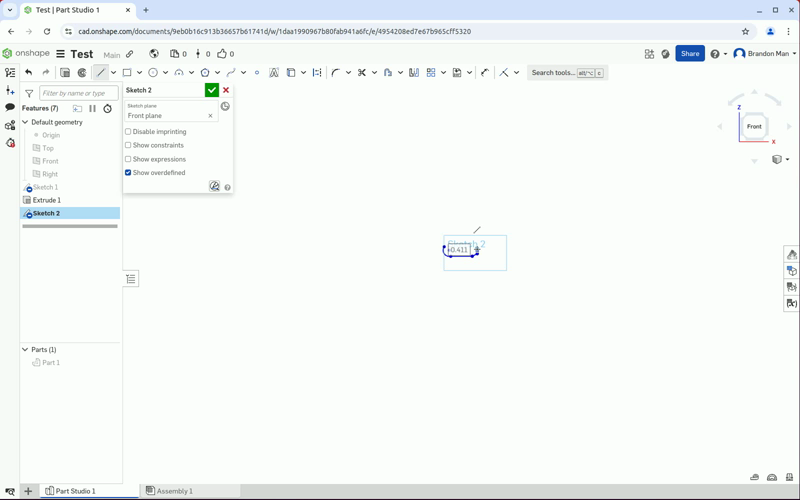
mouse_move(507, 248)
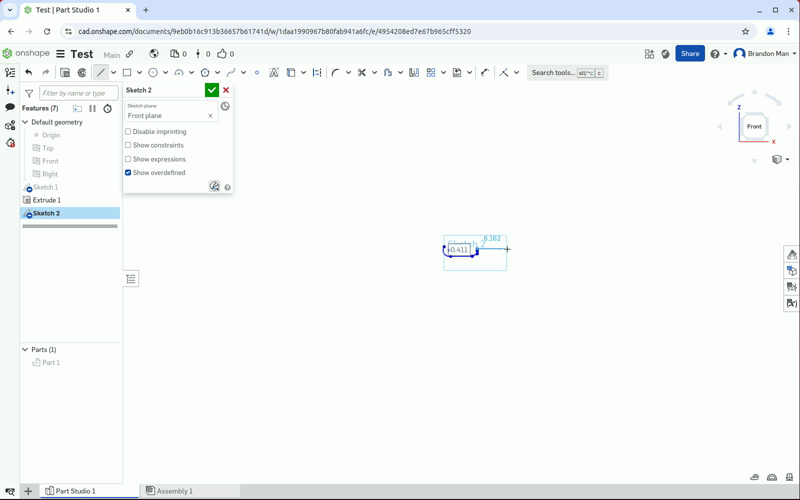
mouse_move(477, 246)
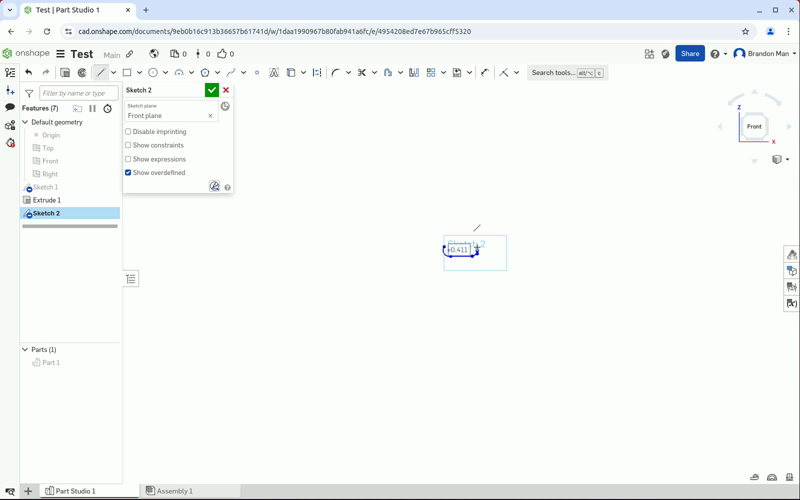
scroll(6)
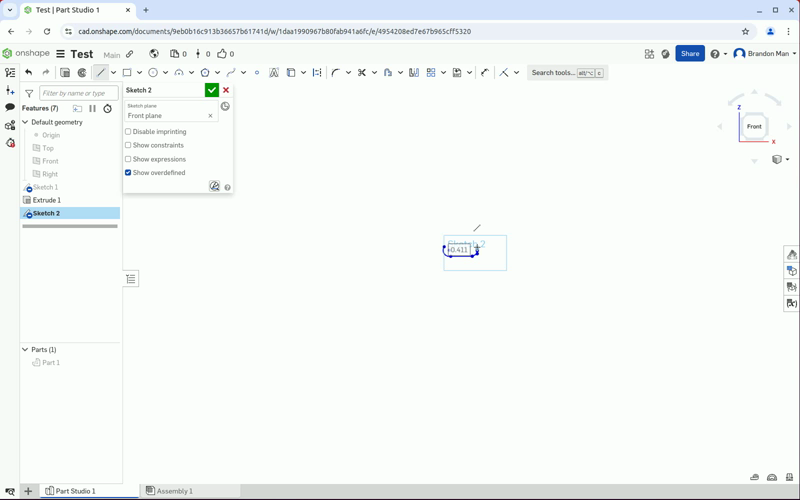
scroll(6)
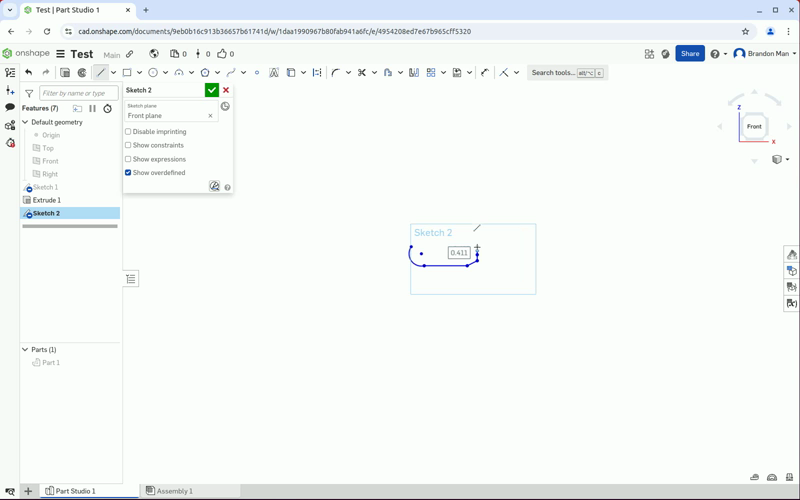
scroll(6)
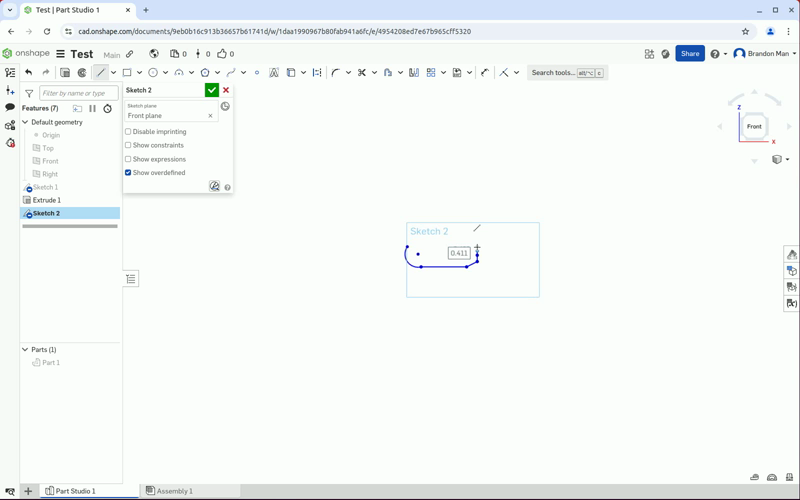
scroll(6)
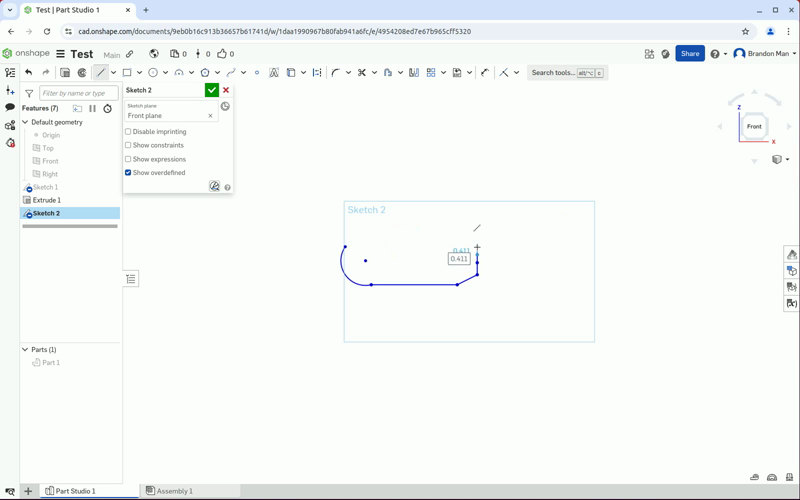
scroll(6)
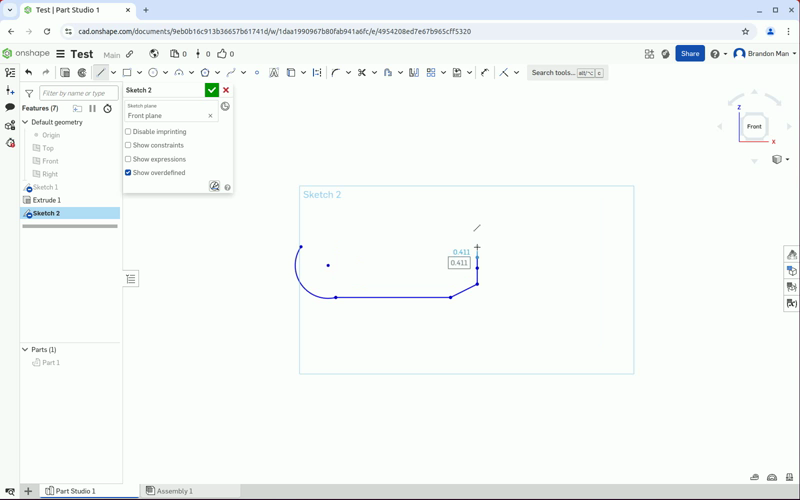
scroll(6)
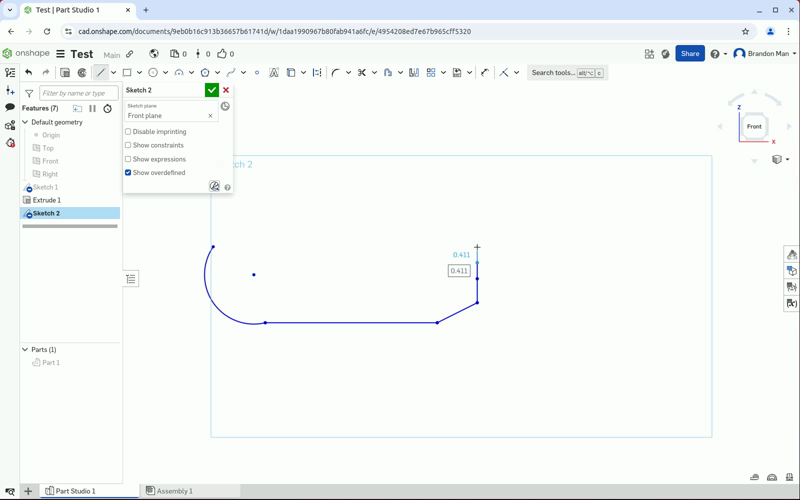
scroll(6)
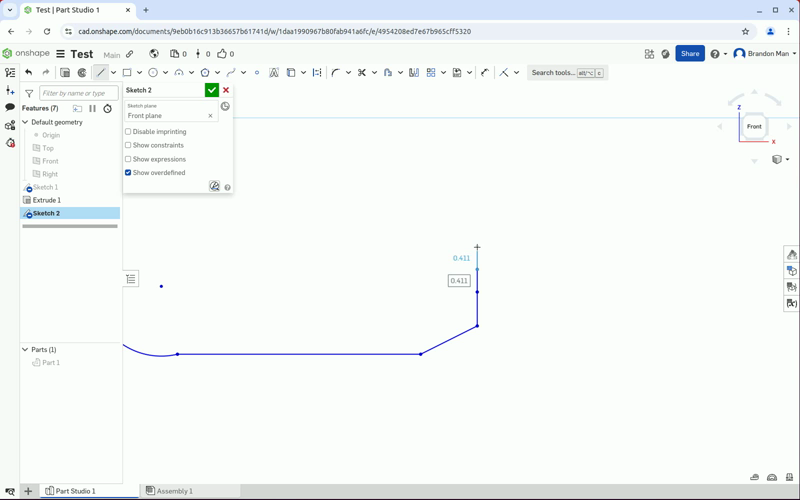
click(477, 246)
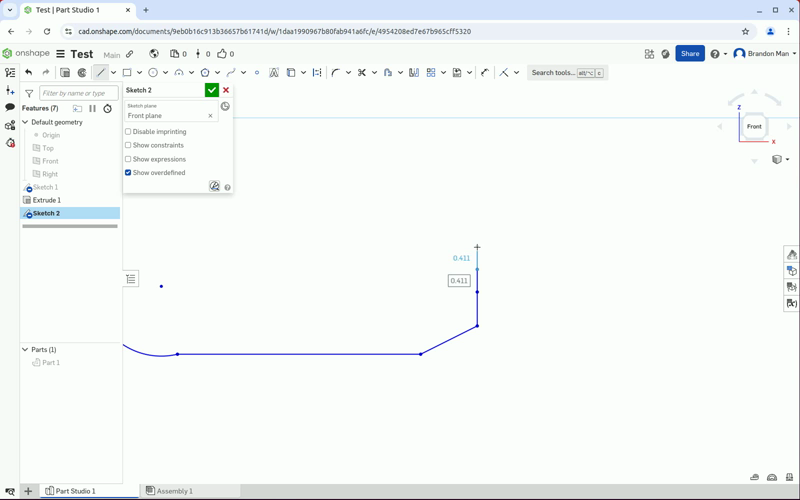
scroll(-6)
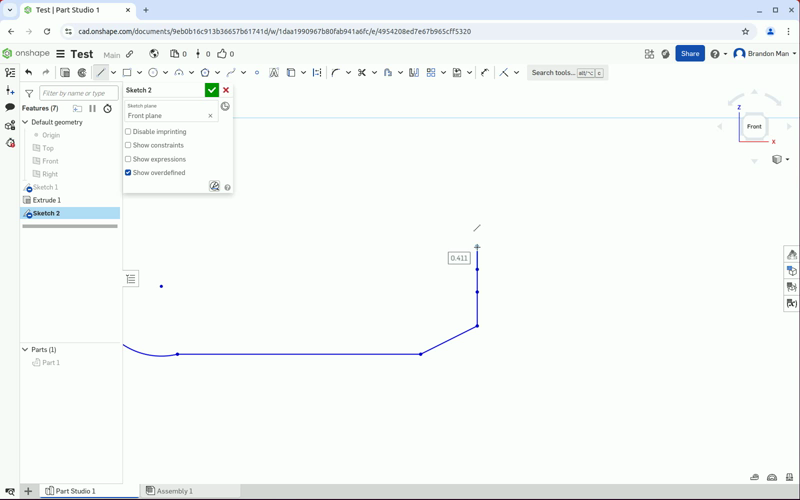
scroll(-6)
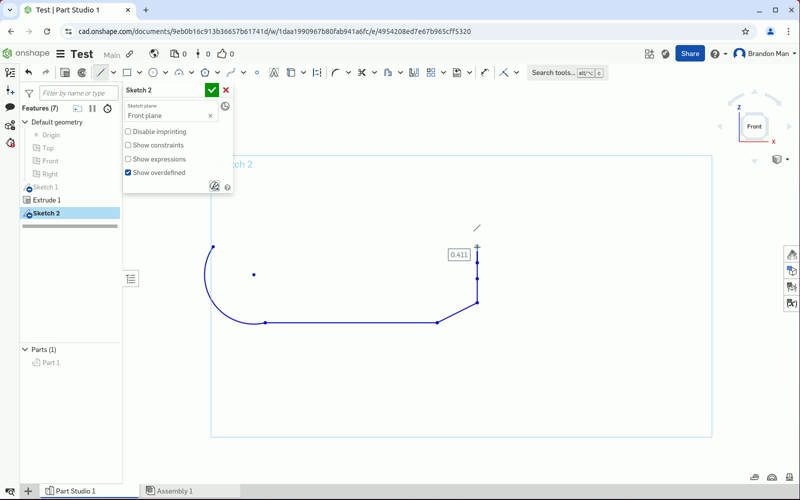
scroll(-6)
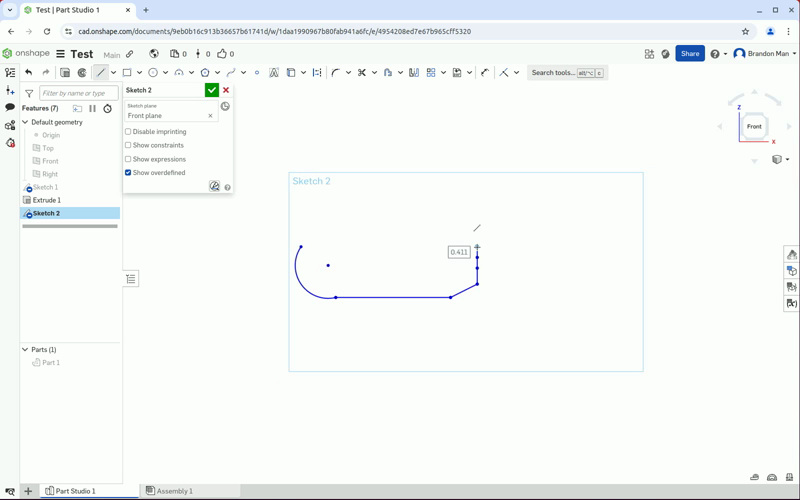
scroll(-6)
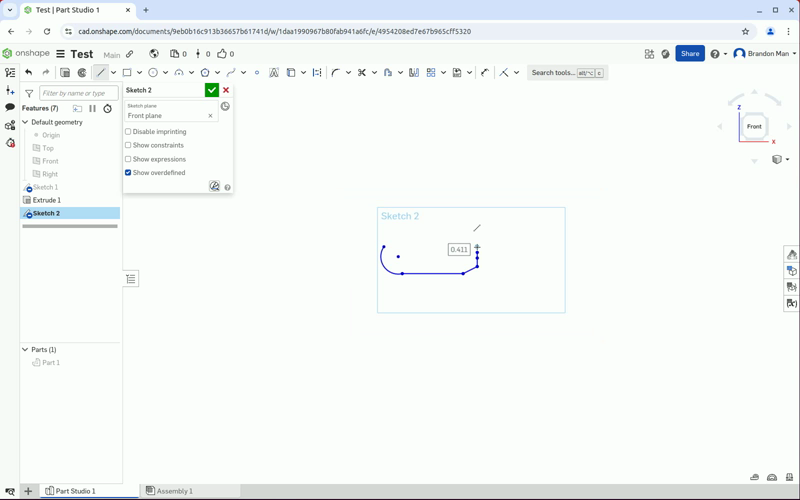
scroll(-6)
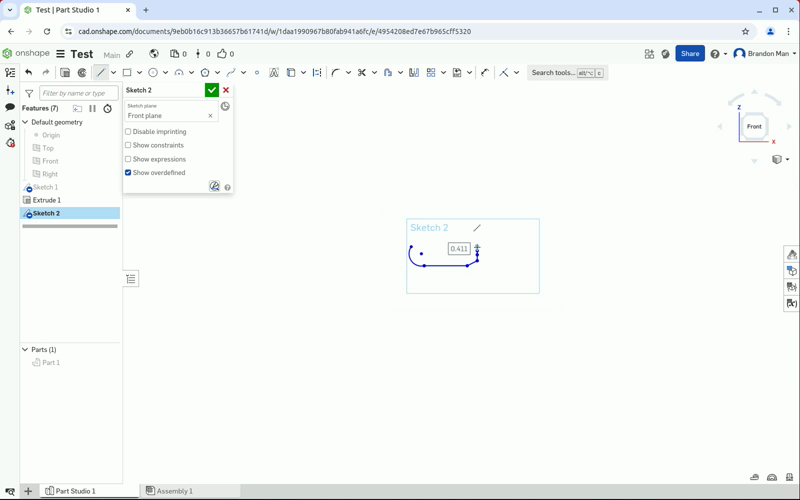
scroll(-6)
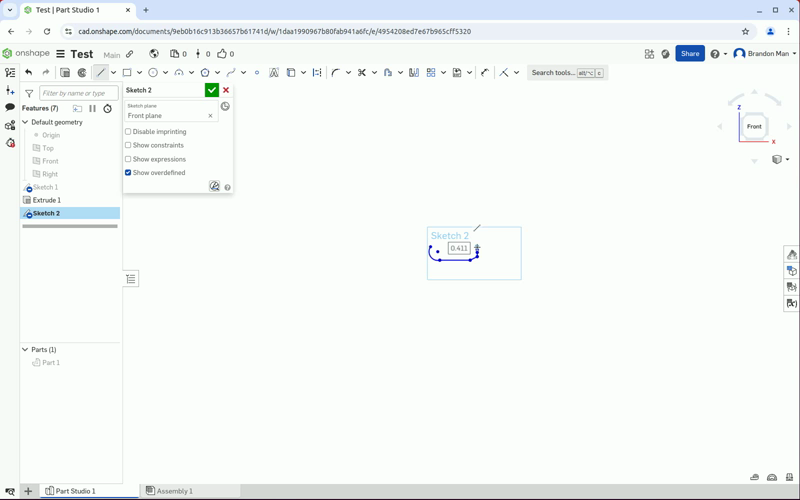
scroll(-6)
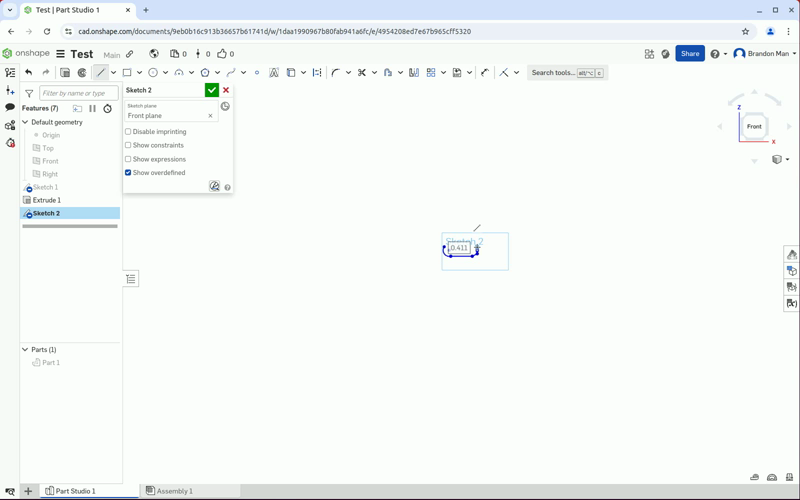
key_up(shift)
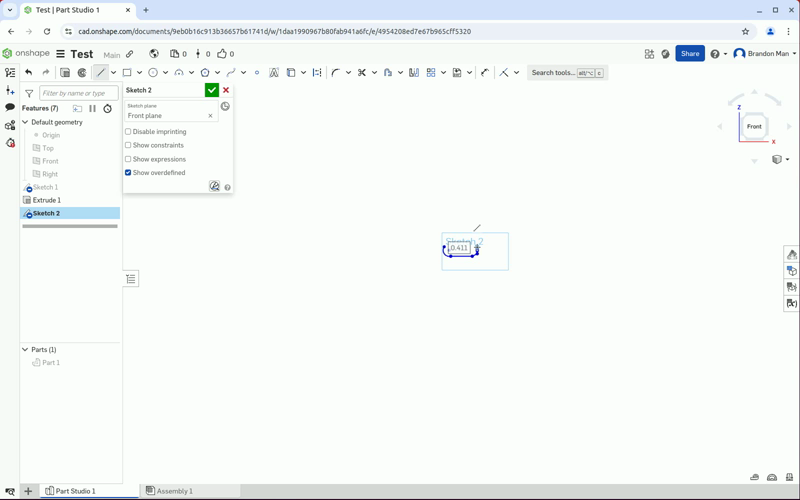
key_down(shift)
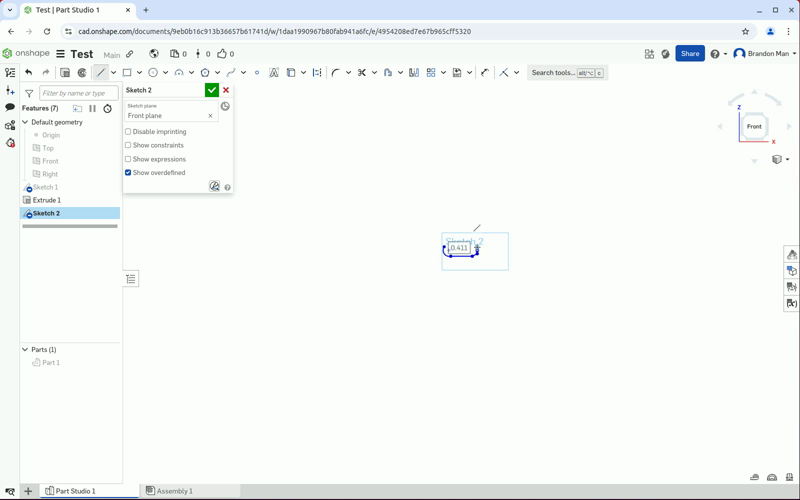
mouse_move(507, 246)
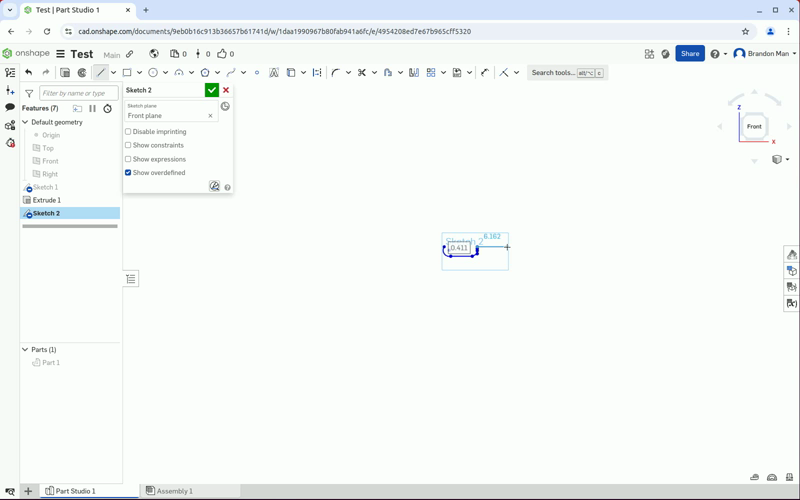
mouse_move(472, 245)
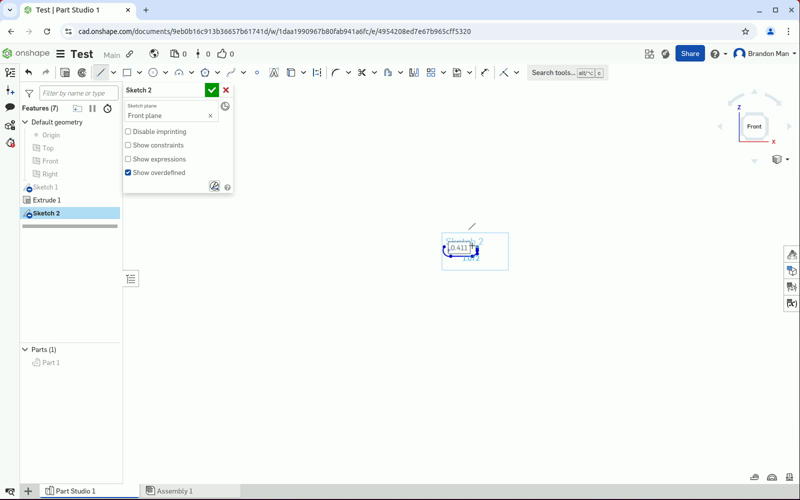
scroll(6)
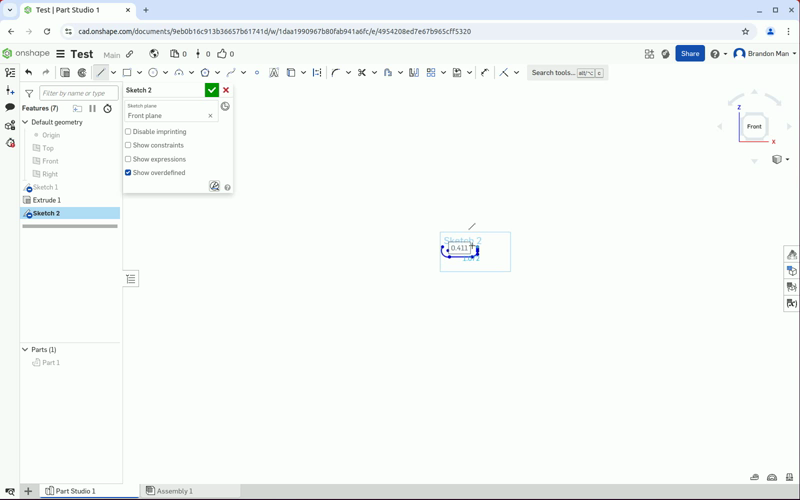
scroll(6)
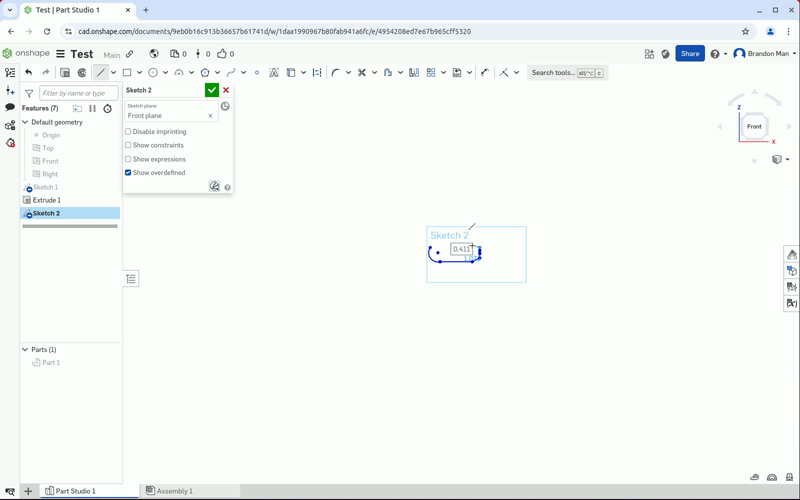
scroll(6)
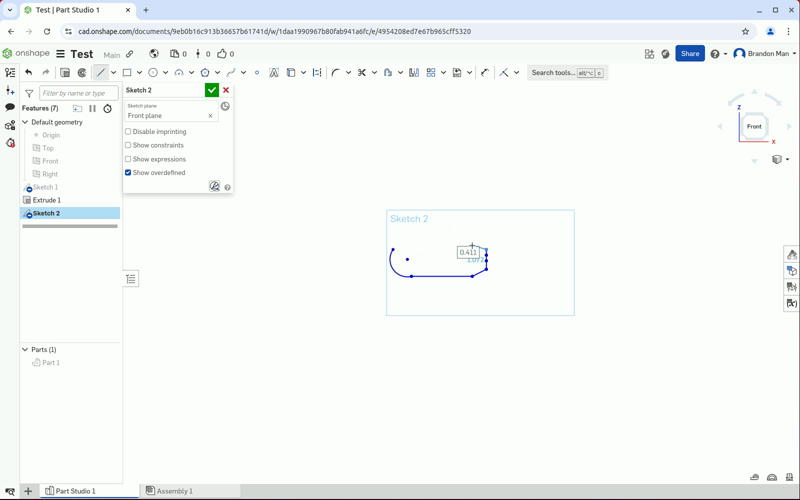
scroll(6)
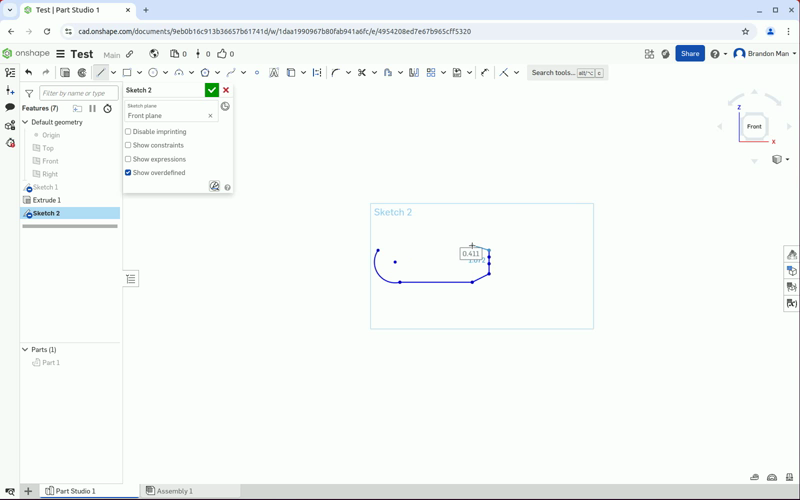
scroll(6)
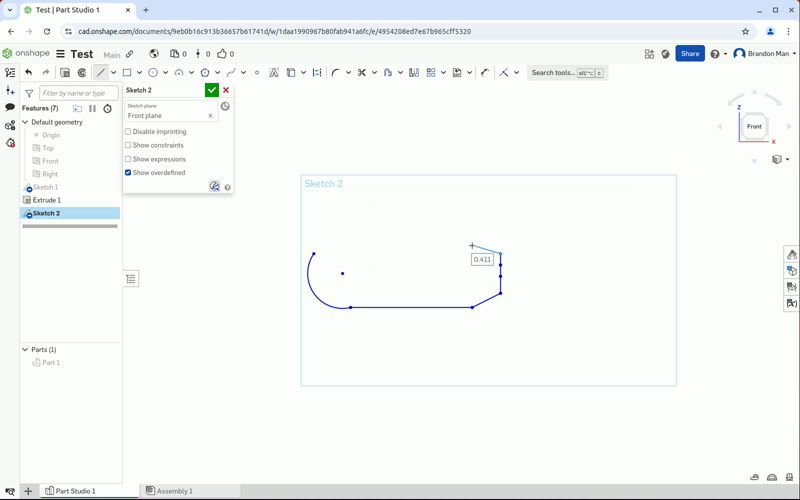
scroll(6)
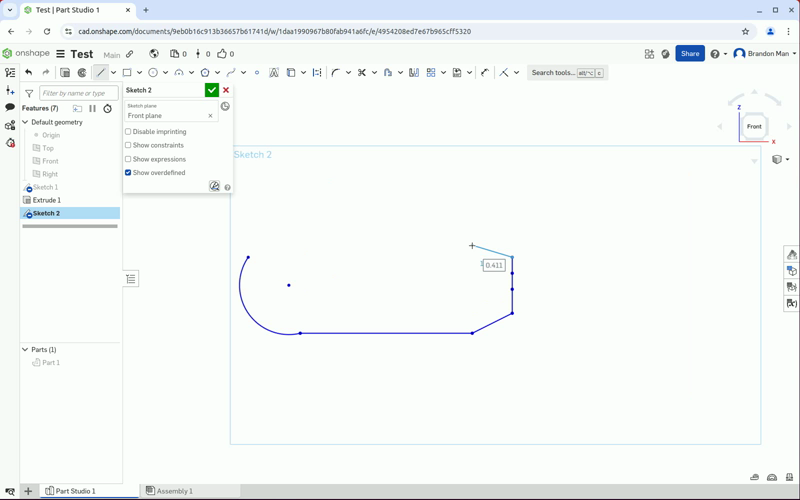
scroll(6)
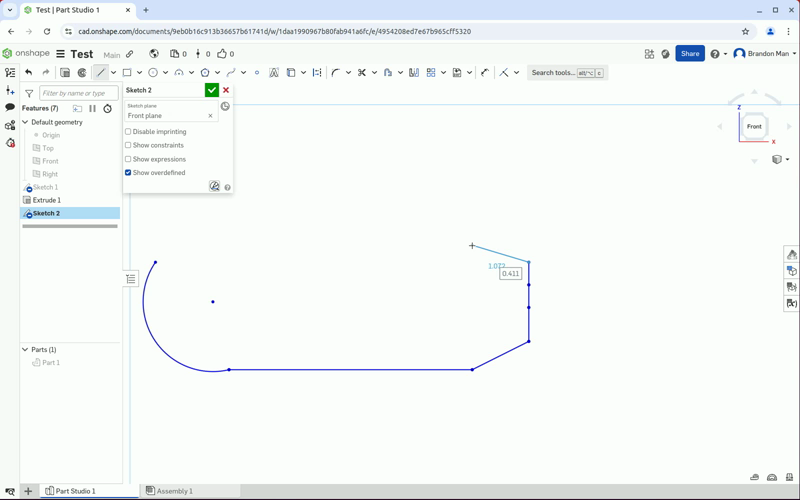
click(472, 245)
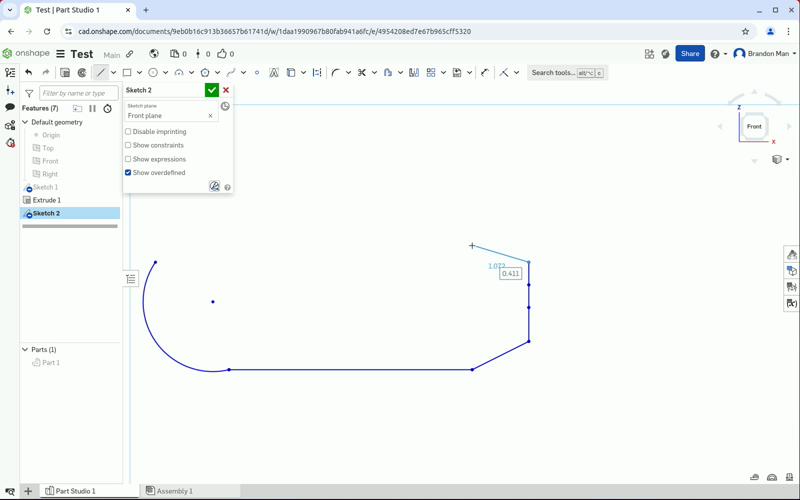
scroll(-6)
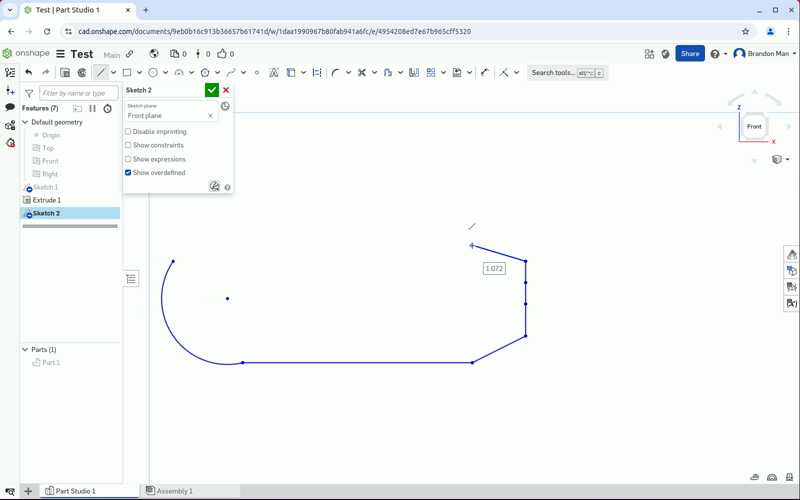
scroll(-6)
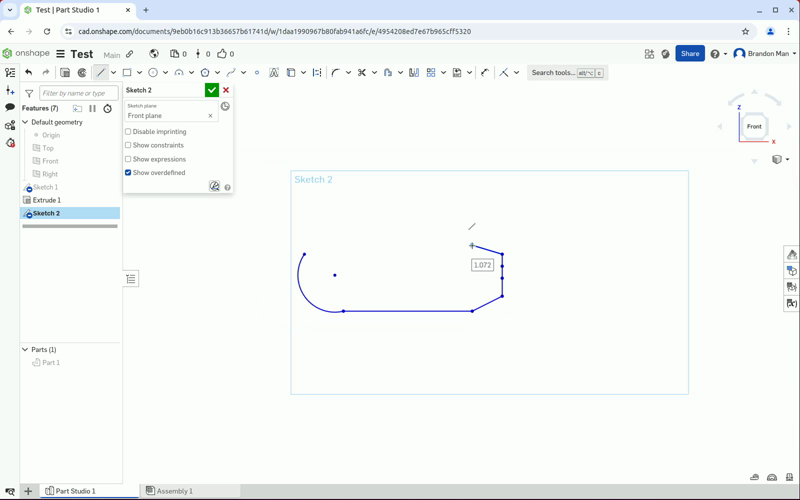
scroll(-6)
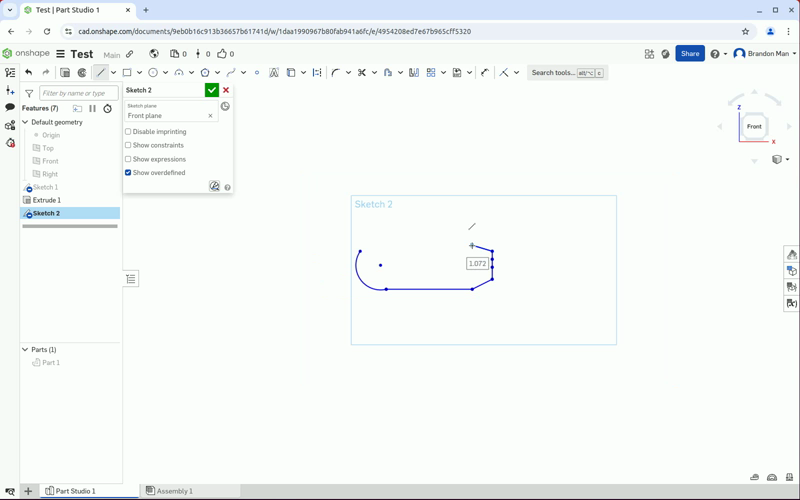
scroll(-6)
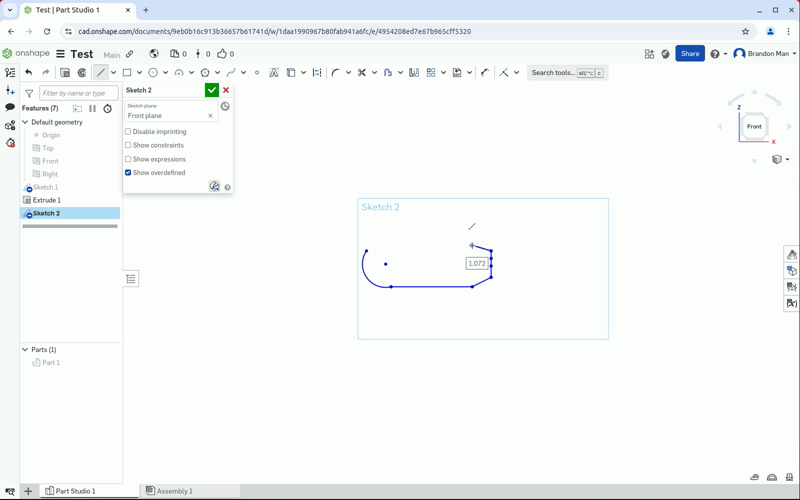
scroll(-6)
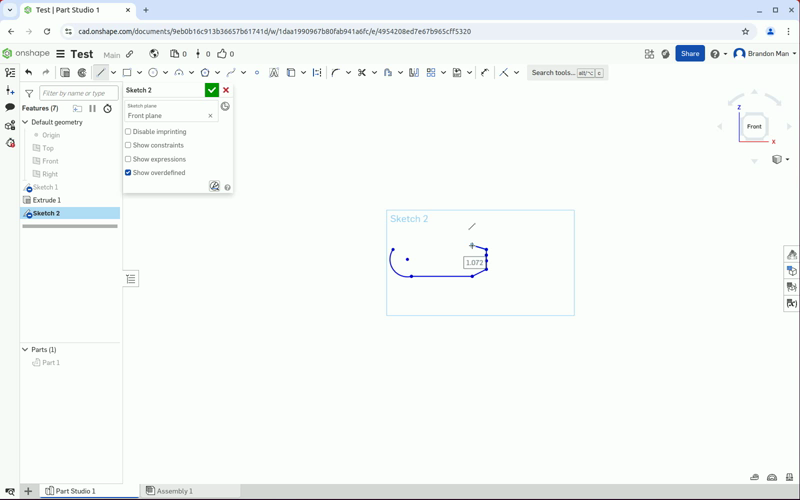
scroll(-6)
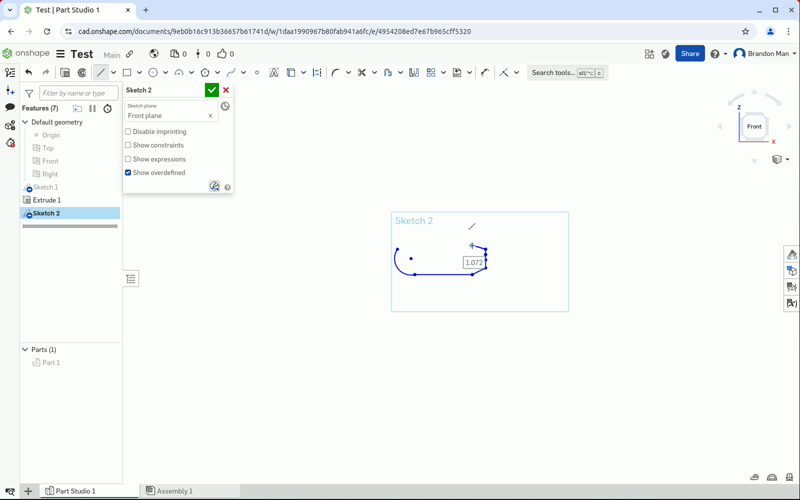
scroll(-6)
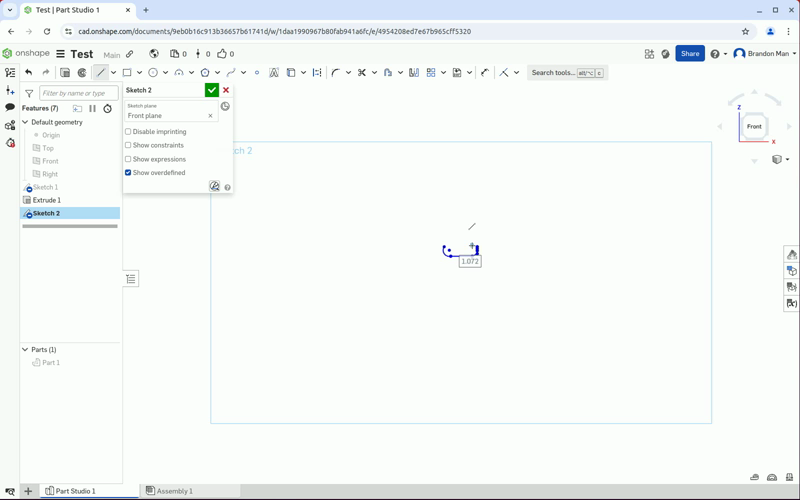
key_up(shift)
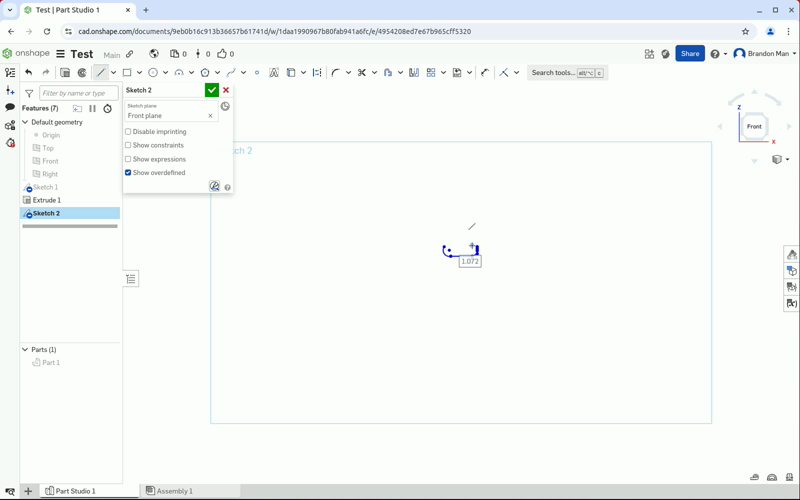
key_down(shift)
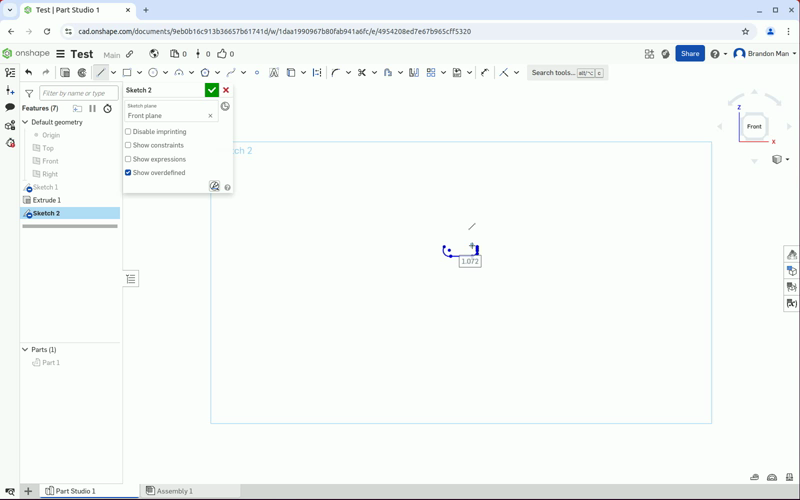
mouse_move(502, 245)
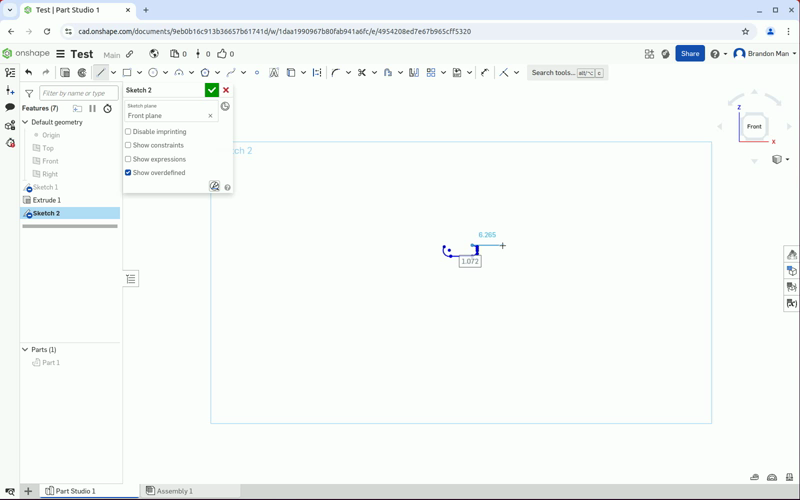
mouse_move(447, 245)
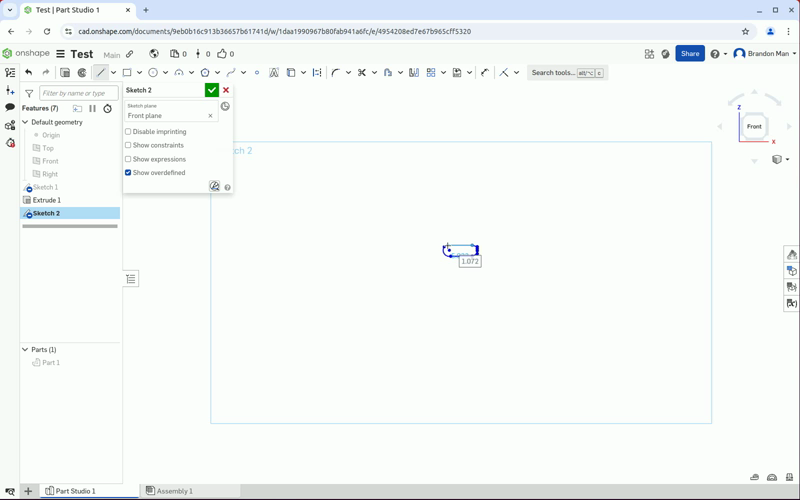
scroll(6)
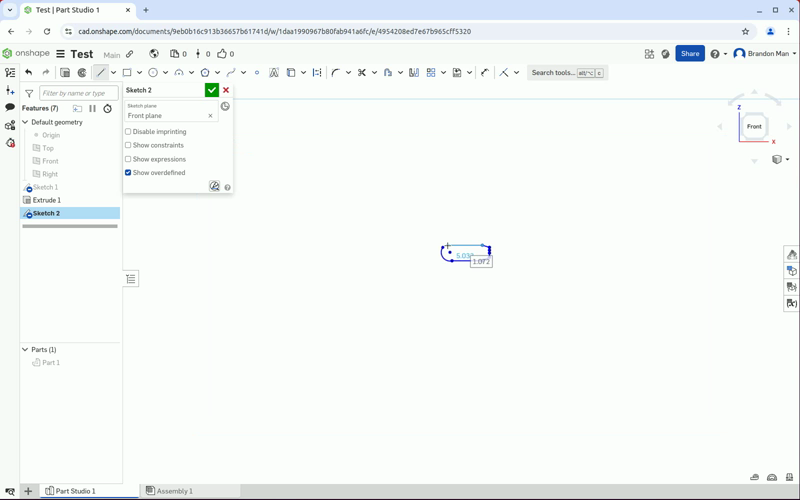
scroll(6)
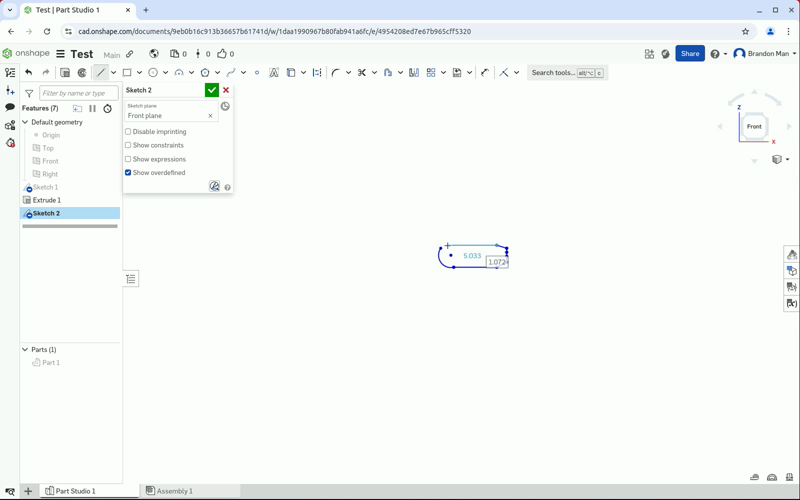
scroll(6)
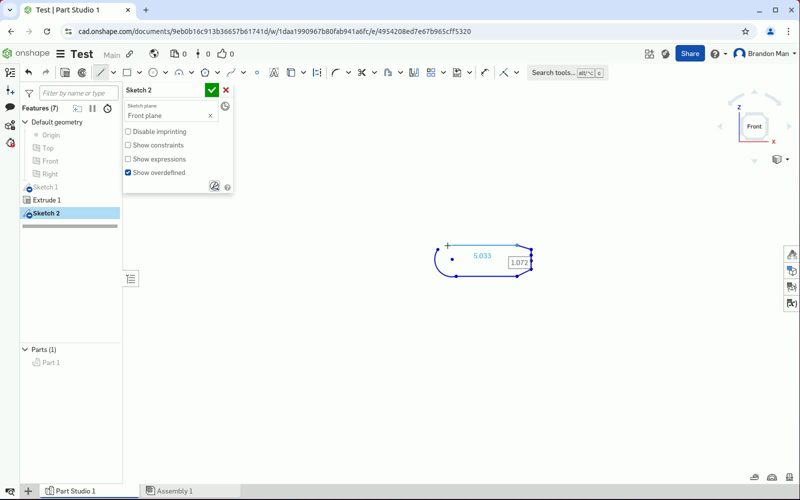
scroll(6)
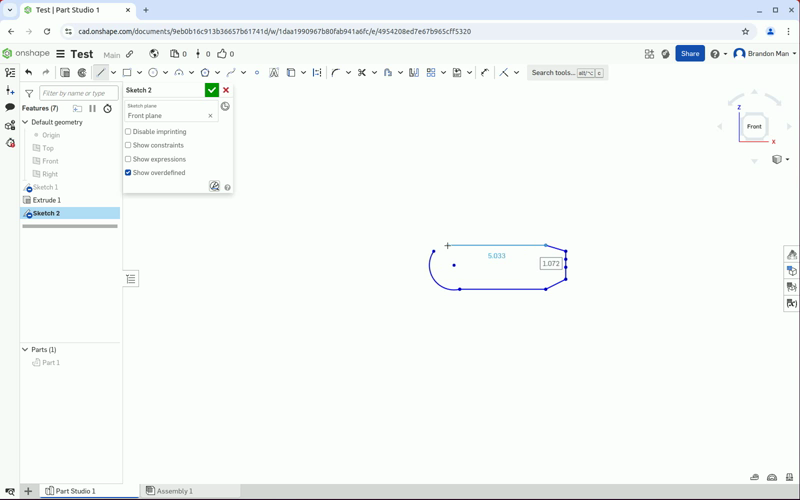
scroll(6)
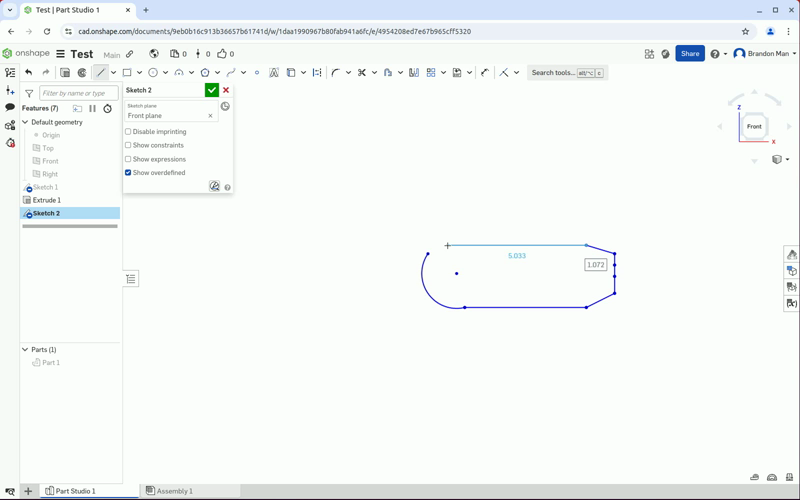
scroll(6)
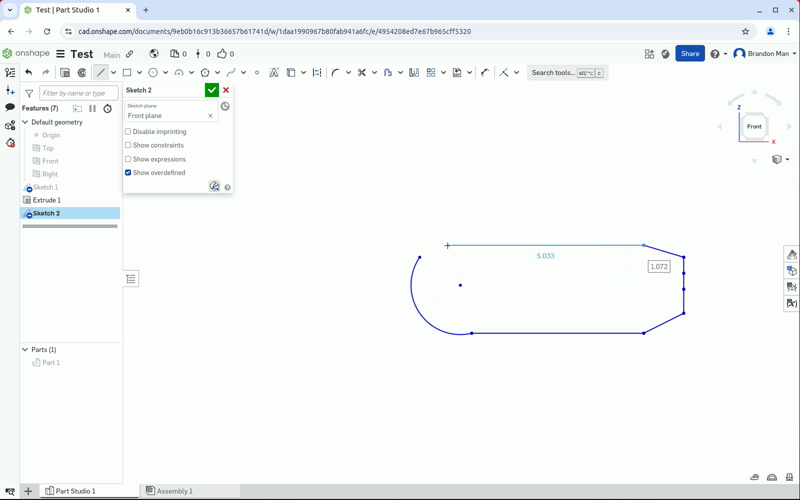
scroll(6)
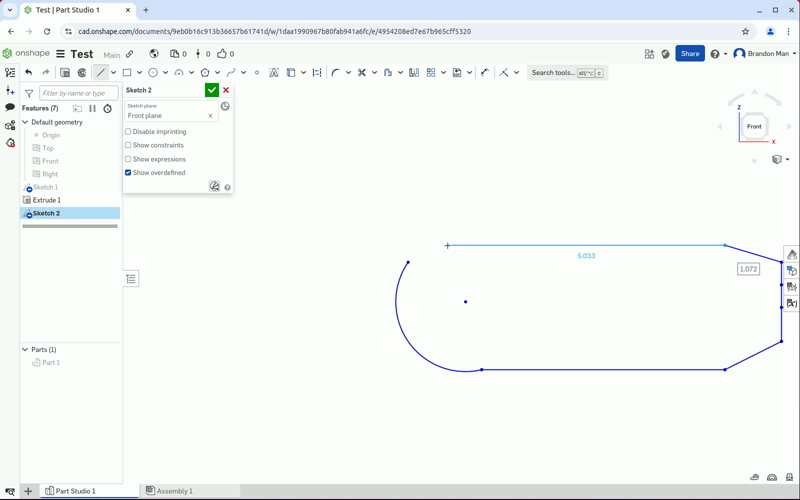
click(447, 245)
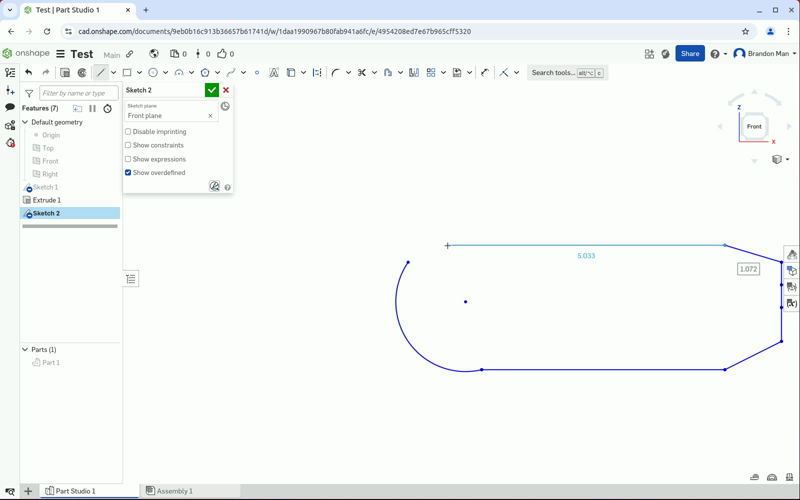
scroll(-6)
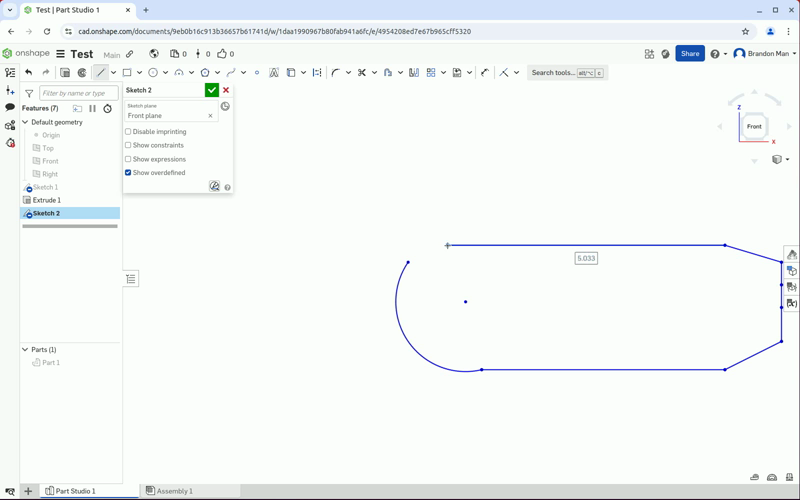
scroll(-6)
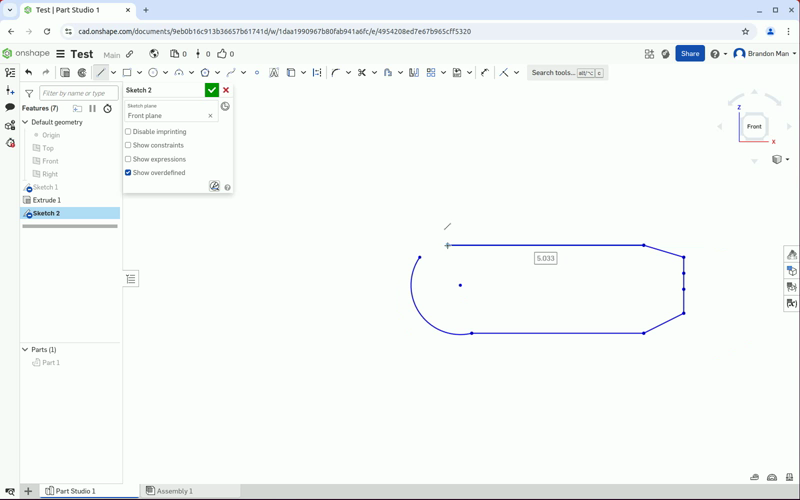
scroll(-6)
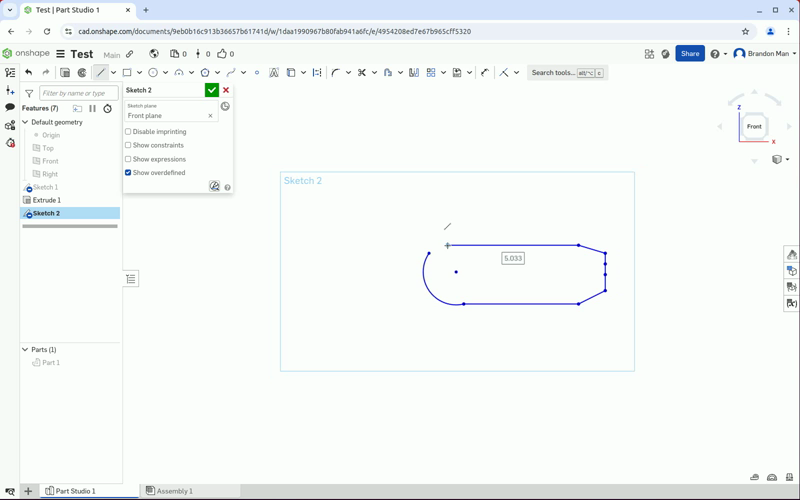
scroll(-6)
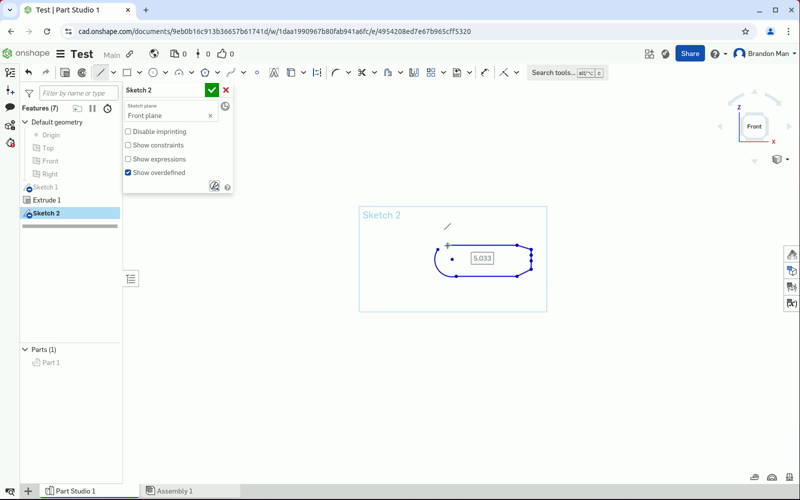
scroll(-6)
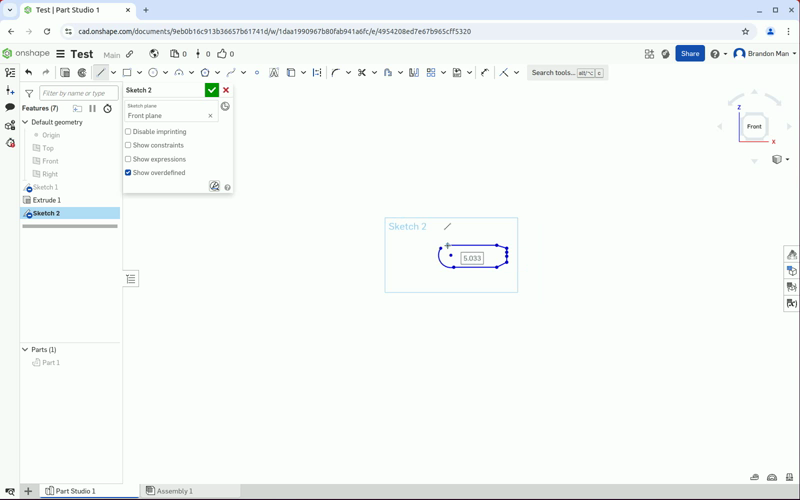
scroll(-6)
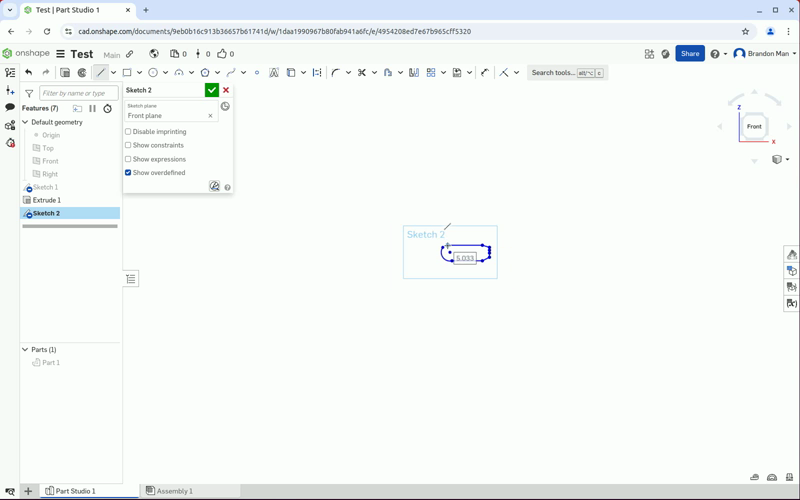
scroll(-6)
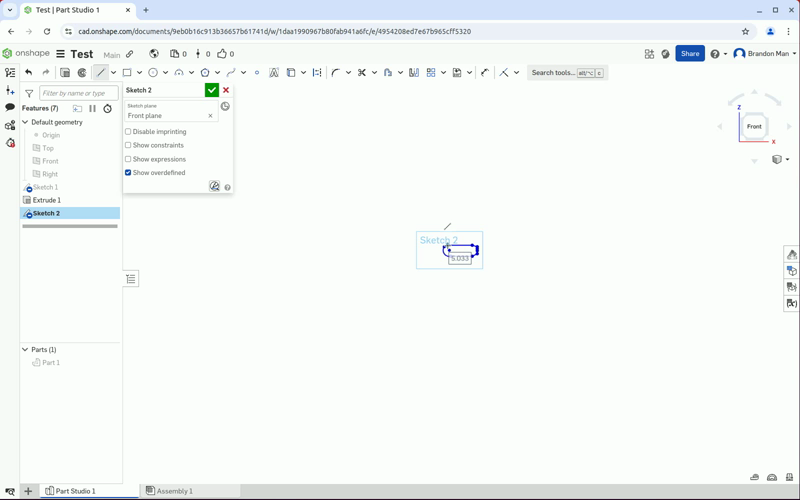
key_up(shift)
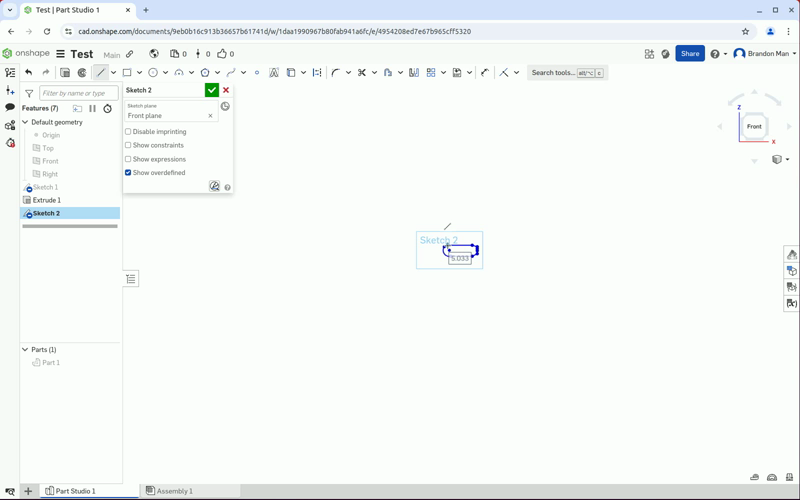
mouse_move(477, 245)
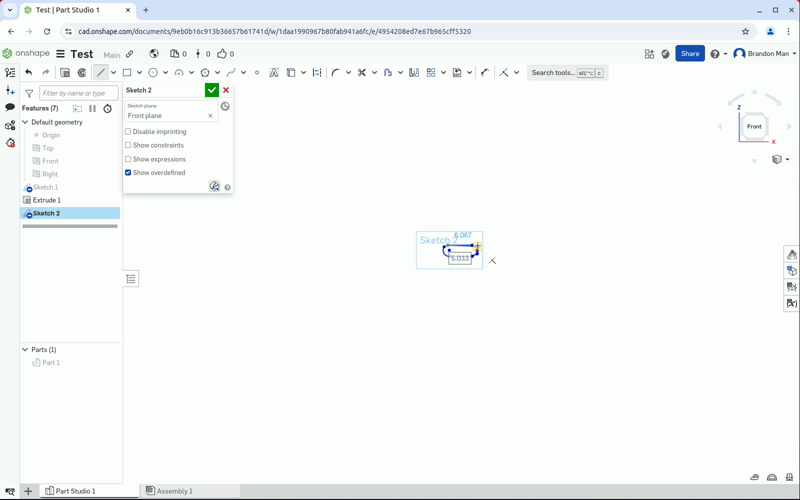
key_down(shift)
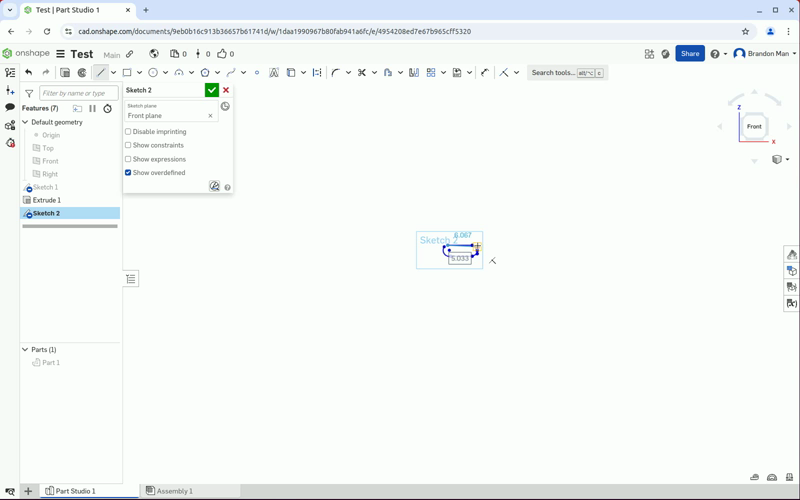
mouse_move(444, 246)
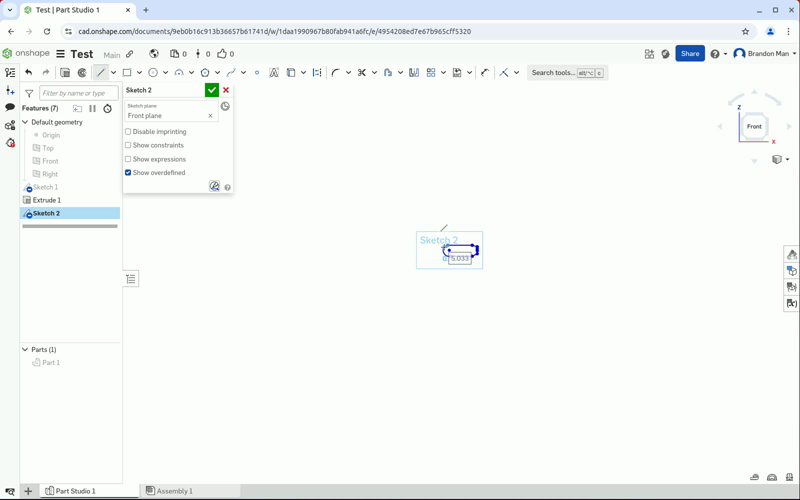
scroll(6)
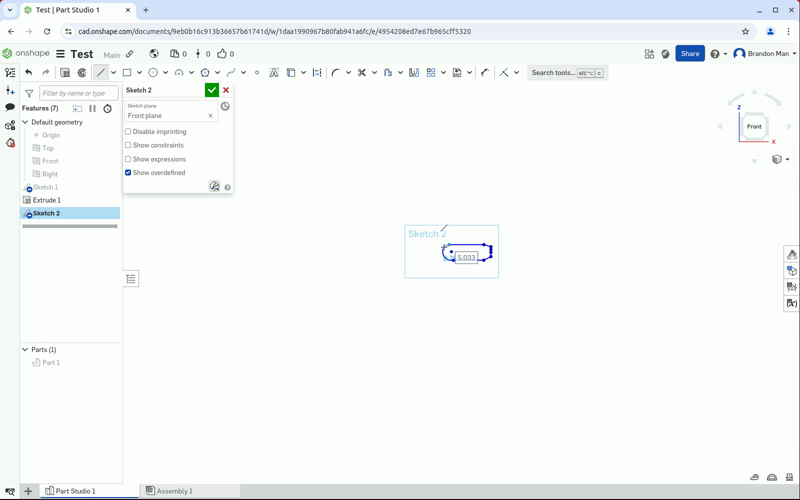
scroll(6)
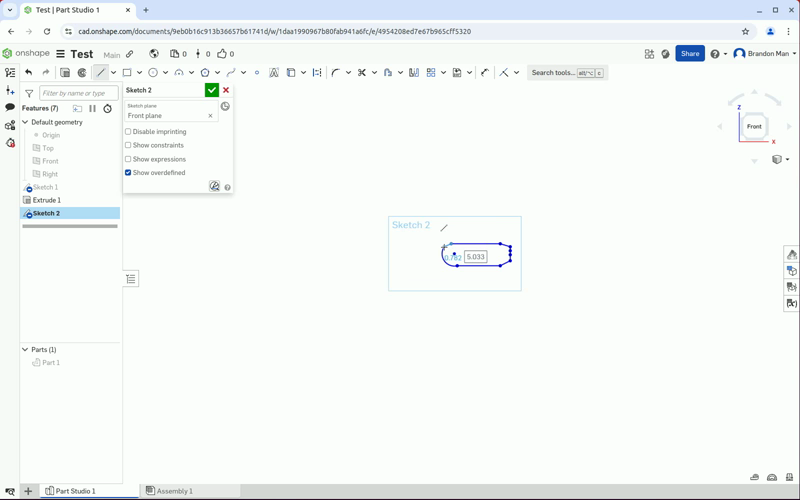
scroll(6)
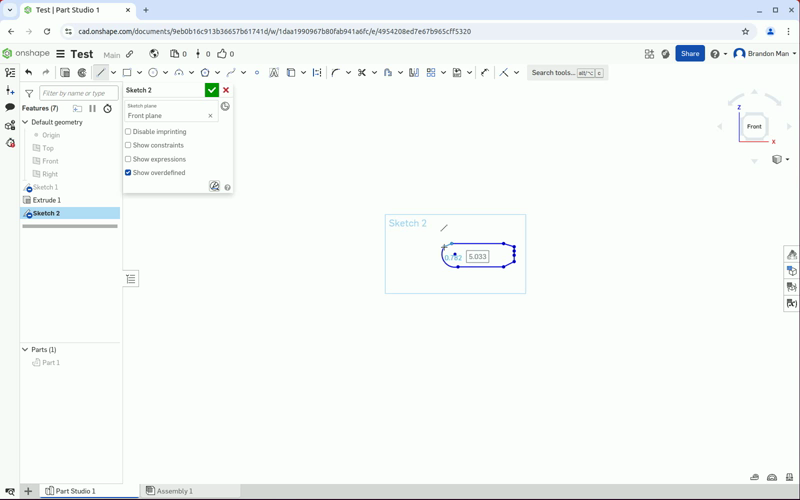
scroll(6)
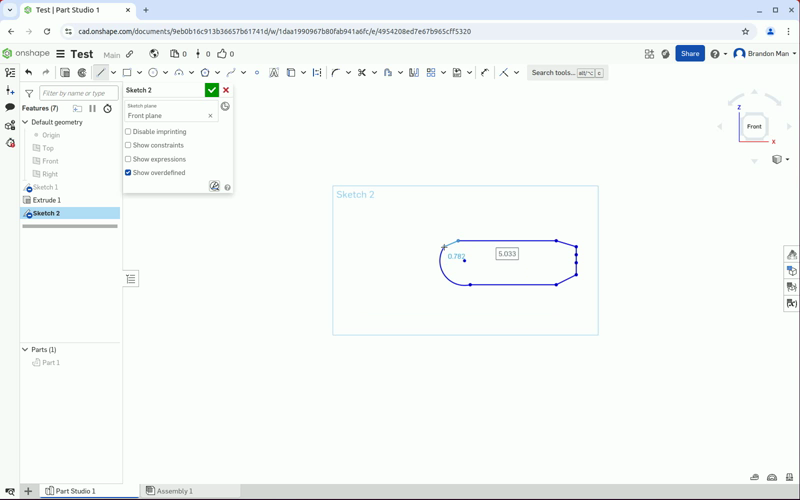
scroll(6)
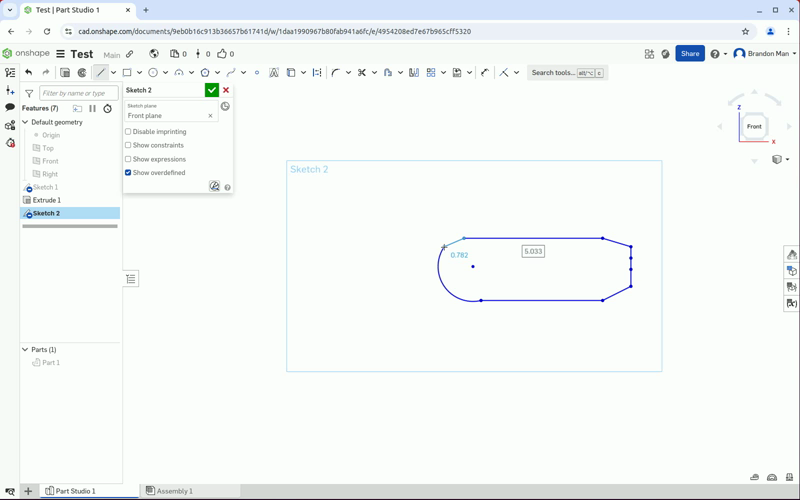
scroll(6)
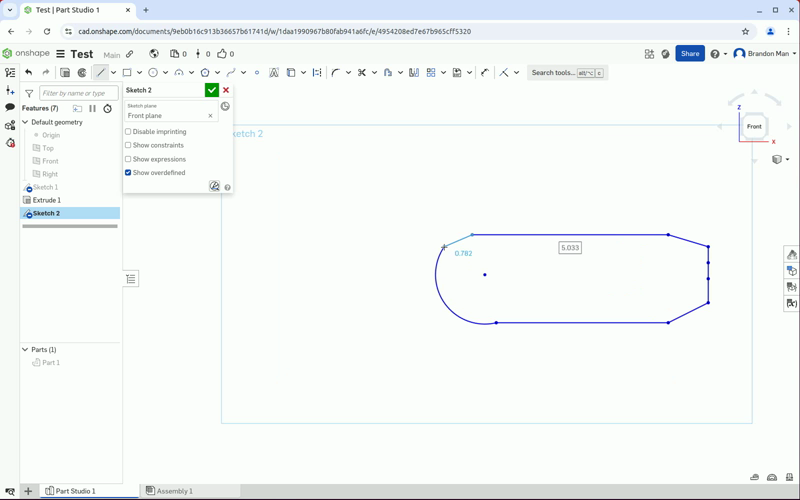
scroll(6)
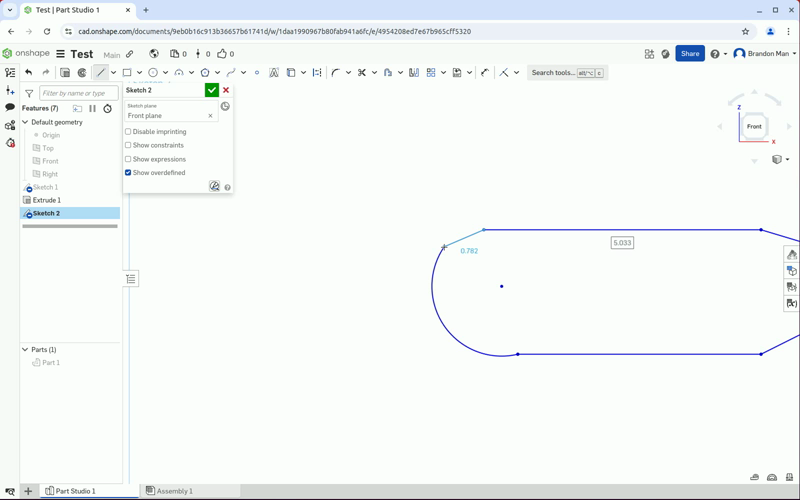
key_up(shift)
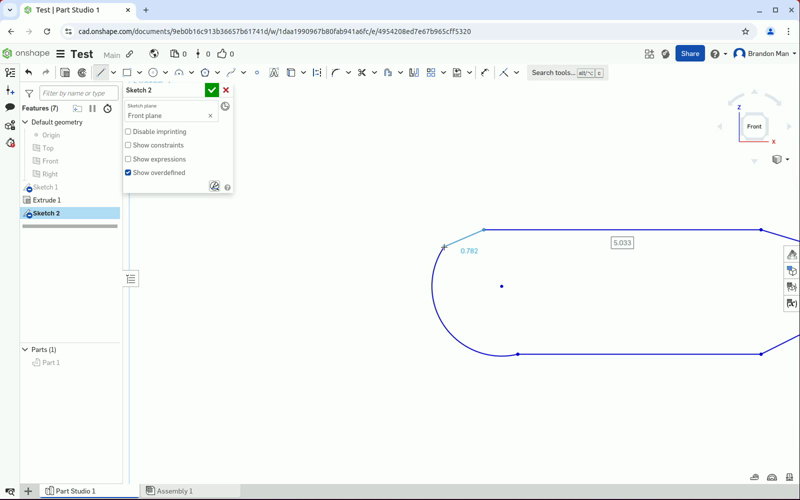
click(444, 246)
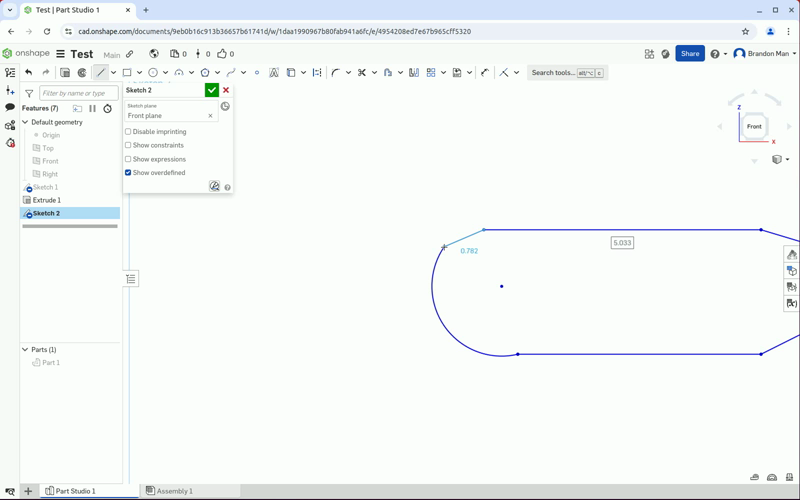
scroll(-6)
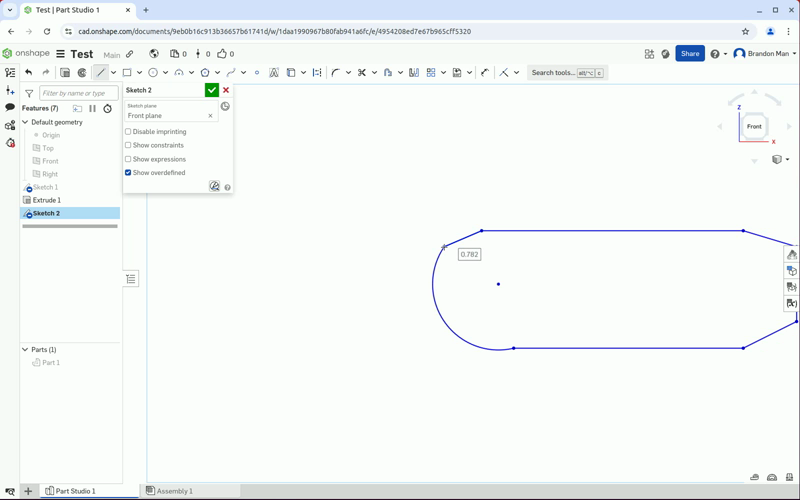
scroll(-6)
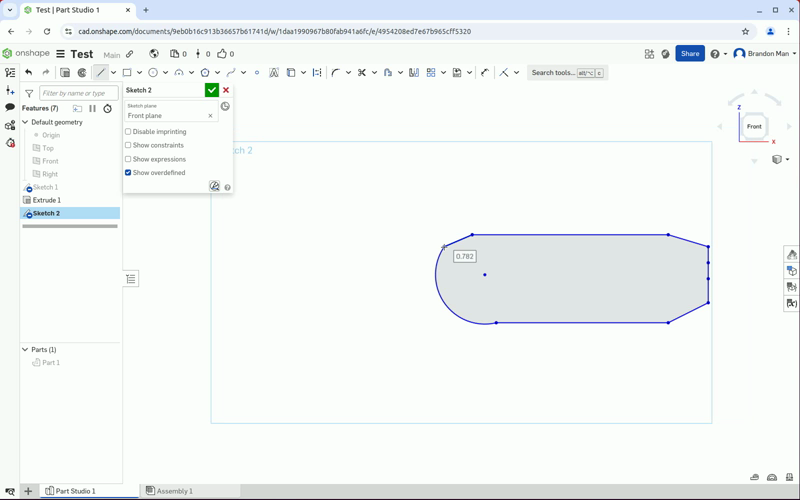
scroll(-6)
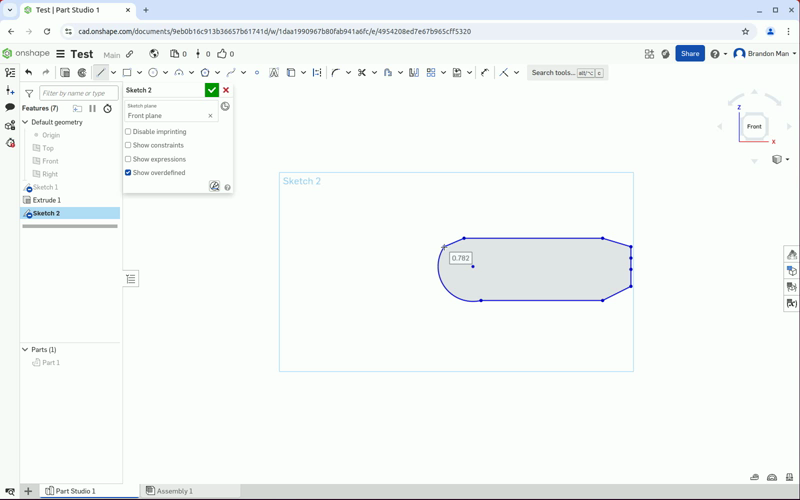
scroll(-6)
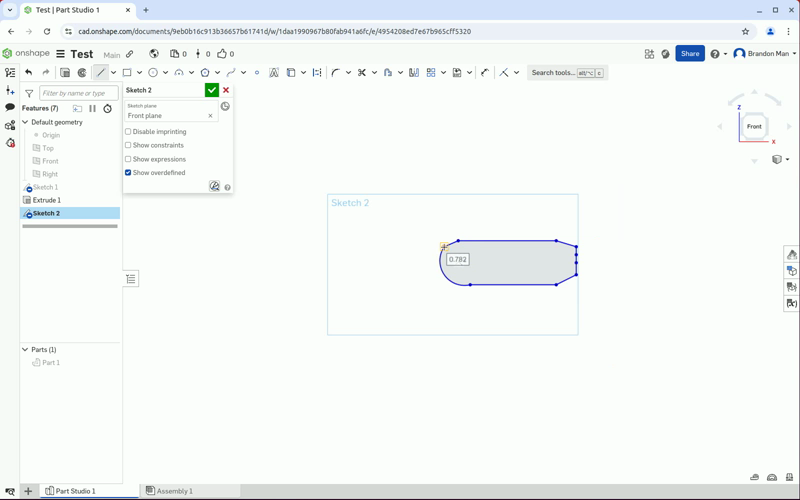
scroll(-6)
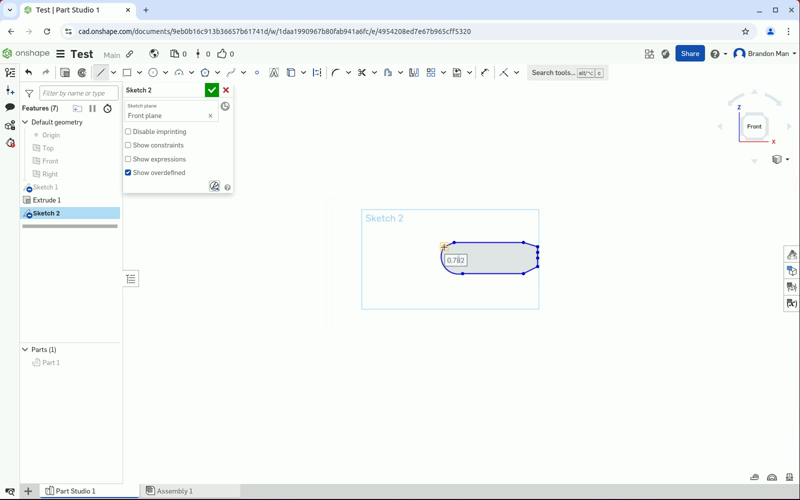
scroll(-6)
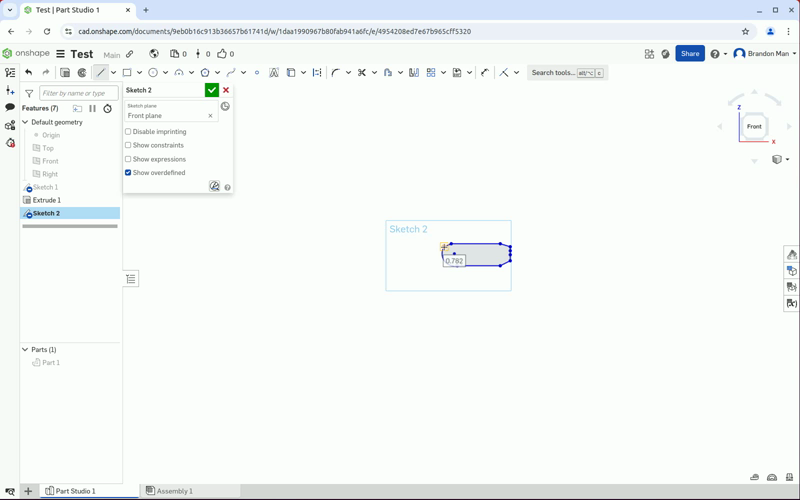
scroll(-6)
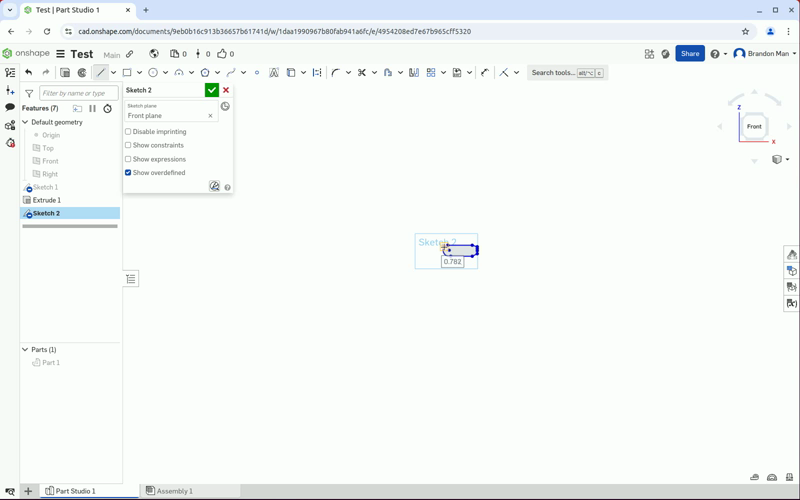
key(esc)
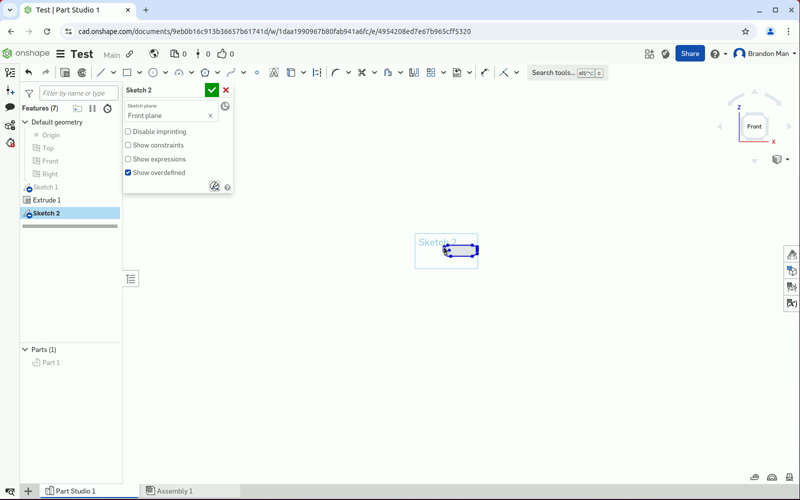
mouse_move(470, 247)
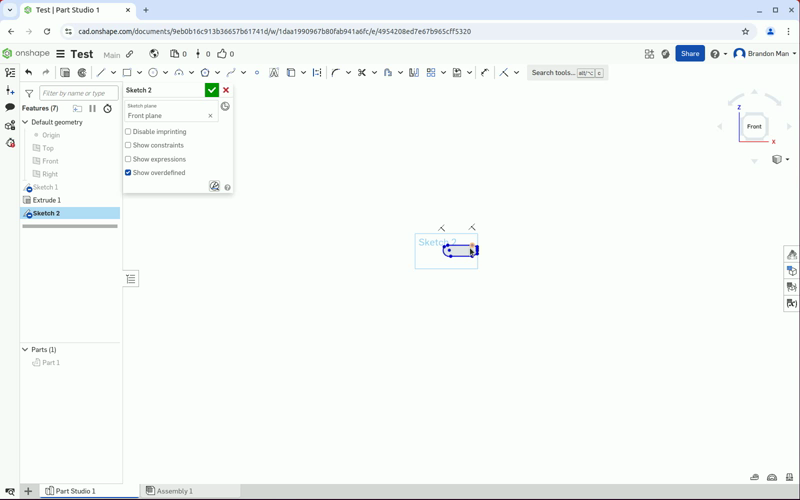
scroll(6)
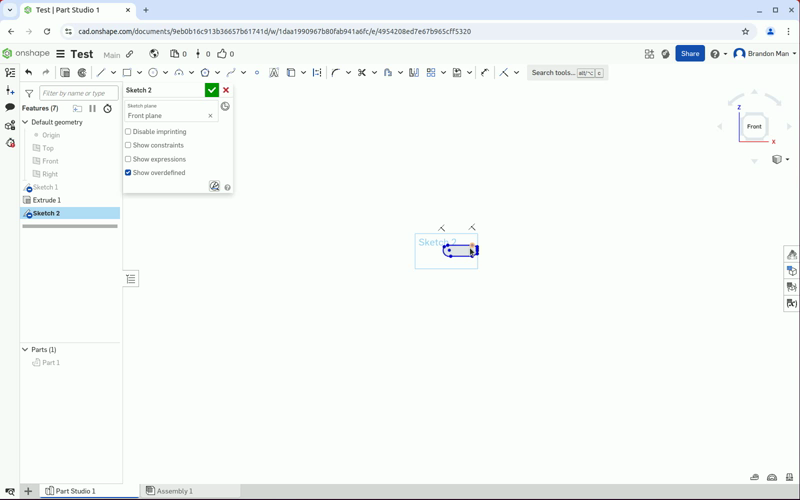
scroll(6)
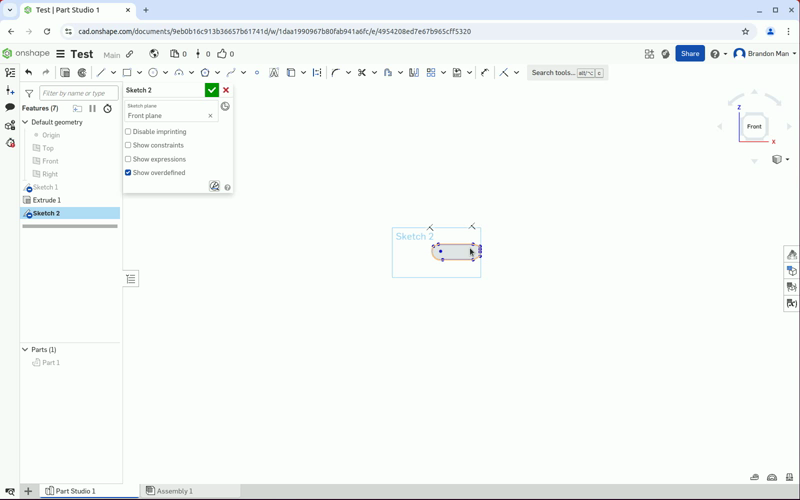
scroll(6)
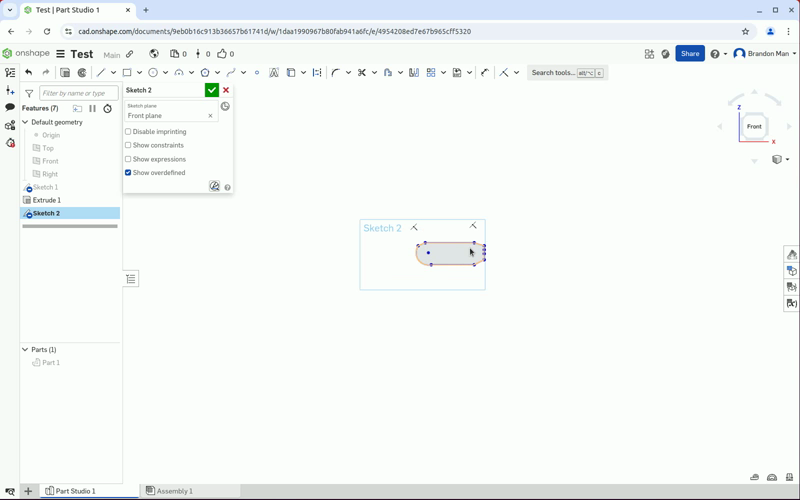
scroll(6)
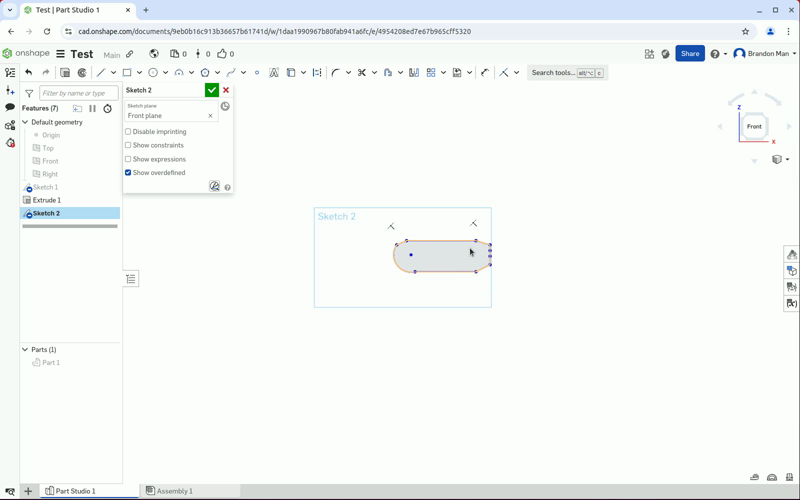
scroll(6)
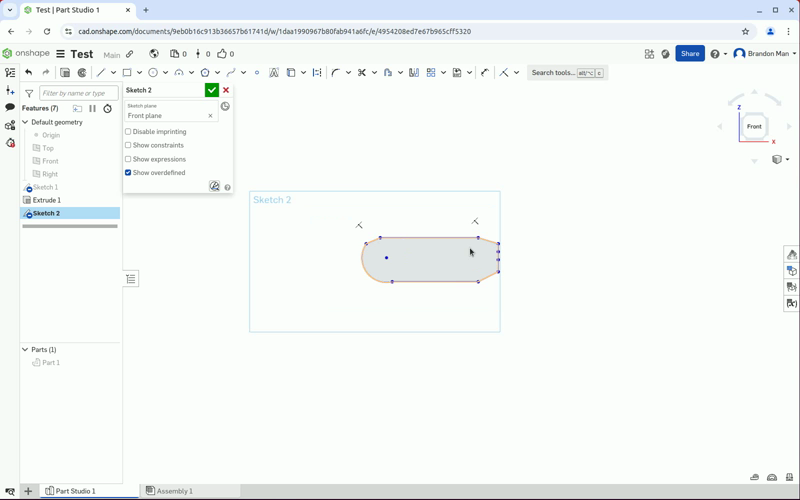
scroll(6)
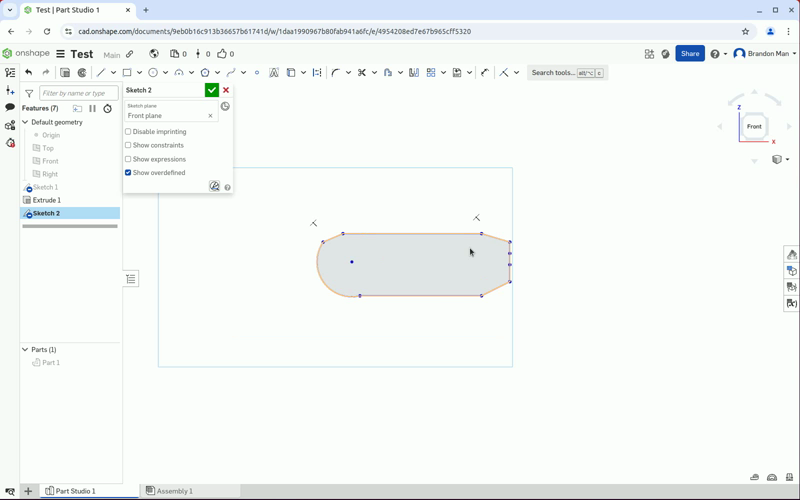
scroll(6)
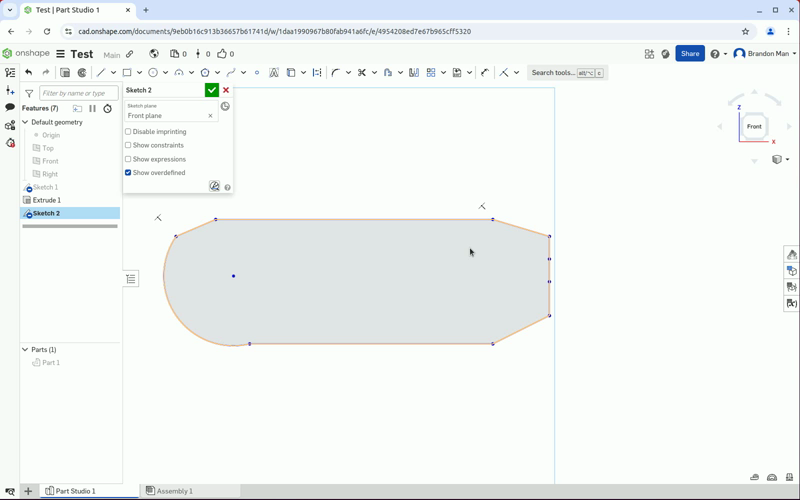
click(470, 247)
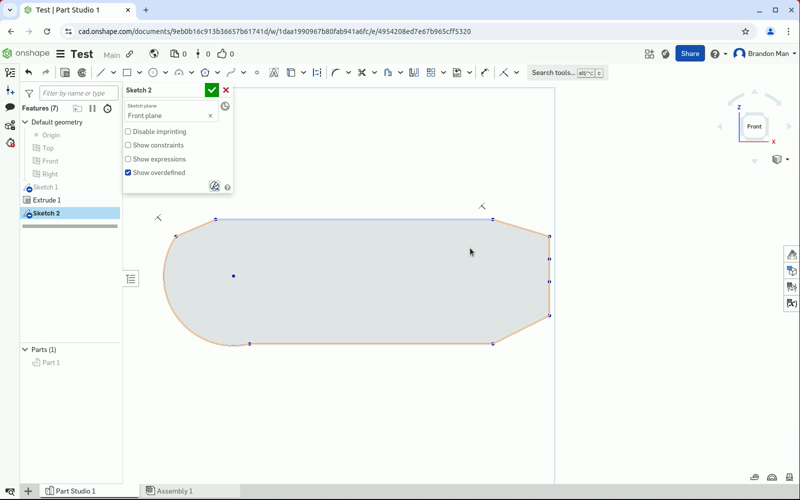
scroll(-6)
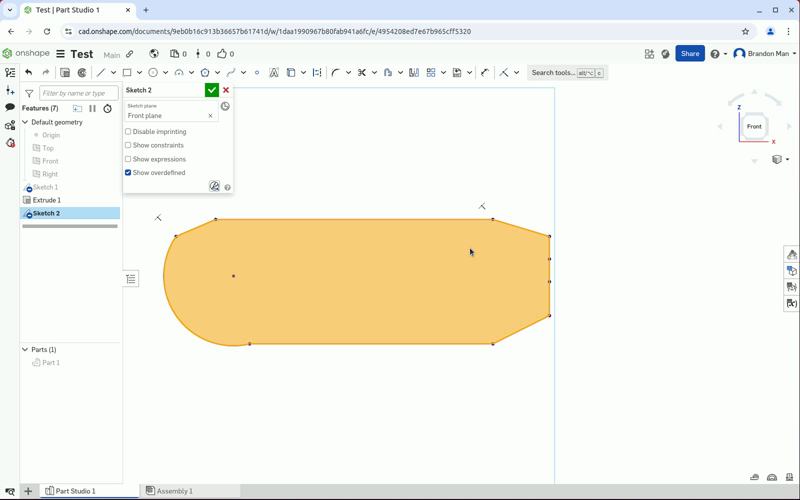
scroll(-6)
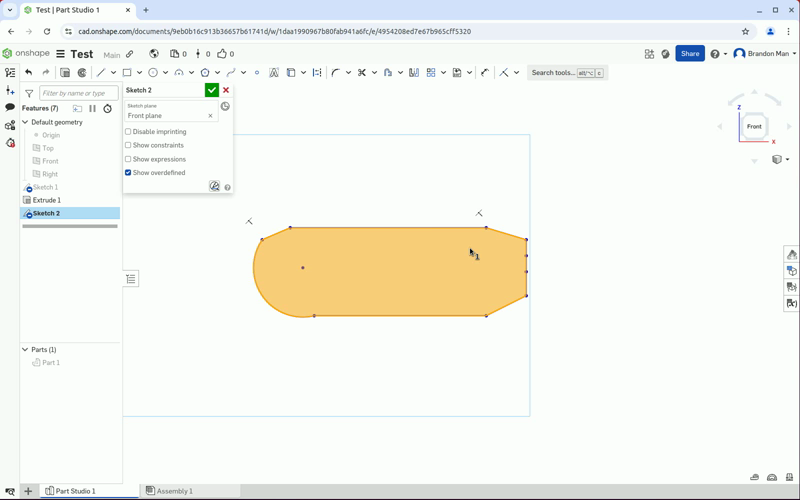
scroll(-6)
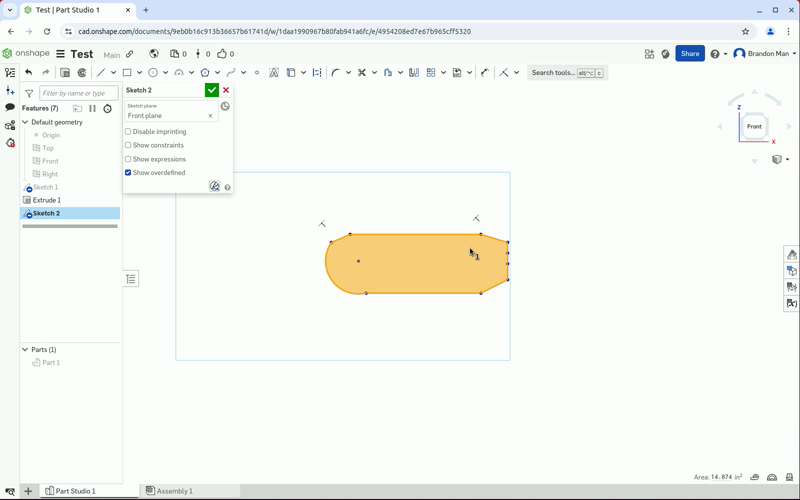
scroll(-6)
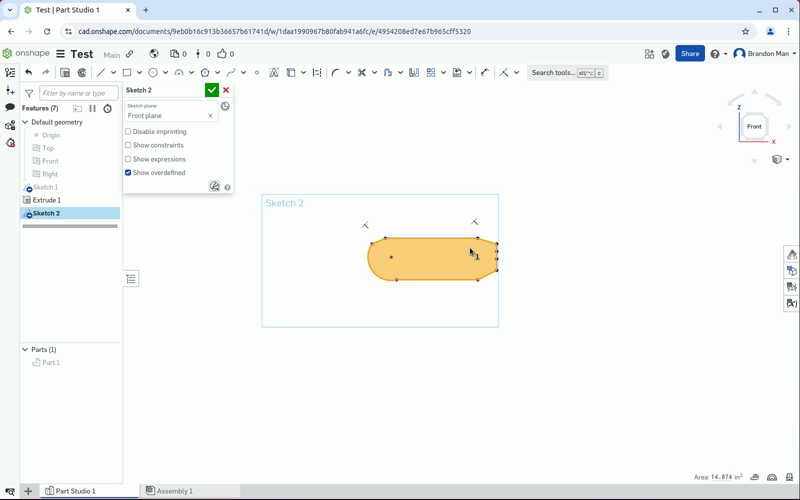
scroll(-6)
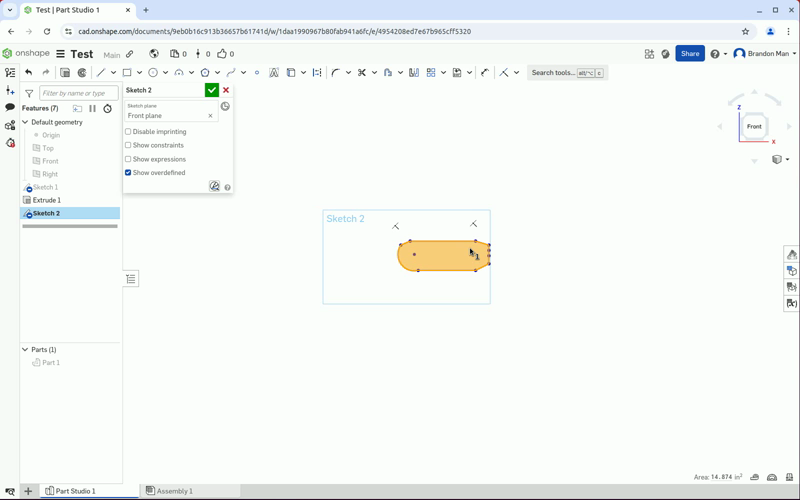
scroll(-6)
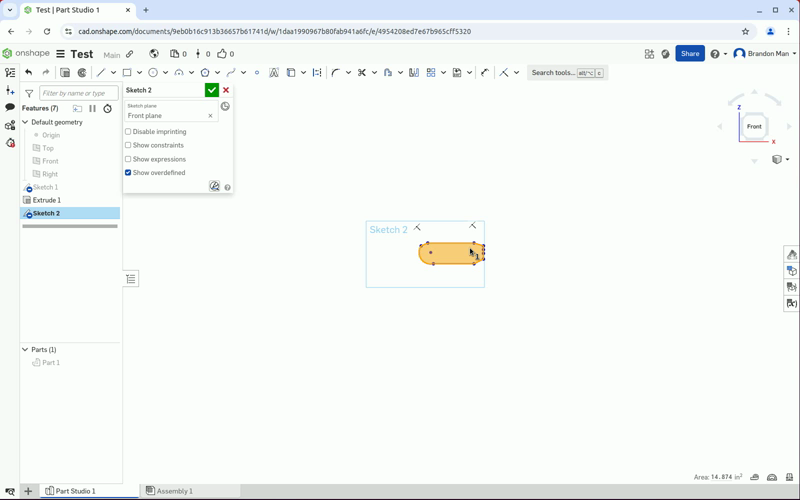
scroll(-6)
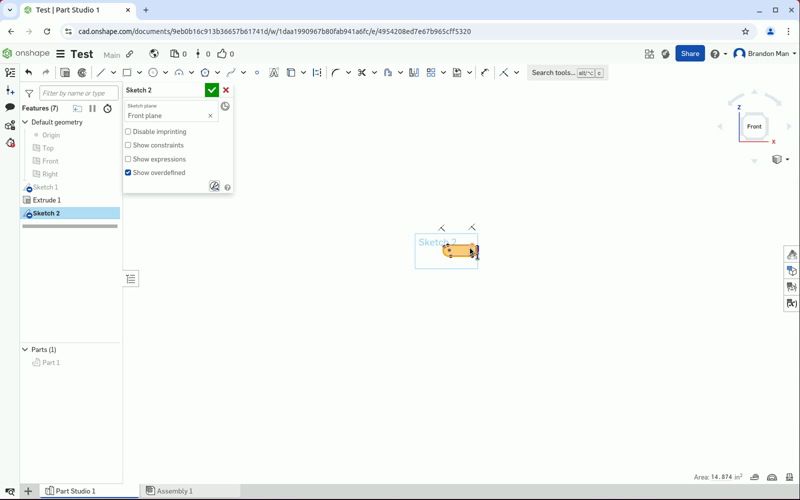
mouse_move(73, 352)
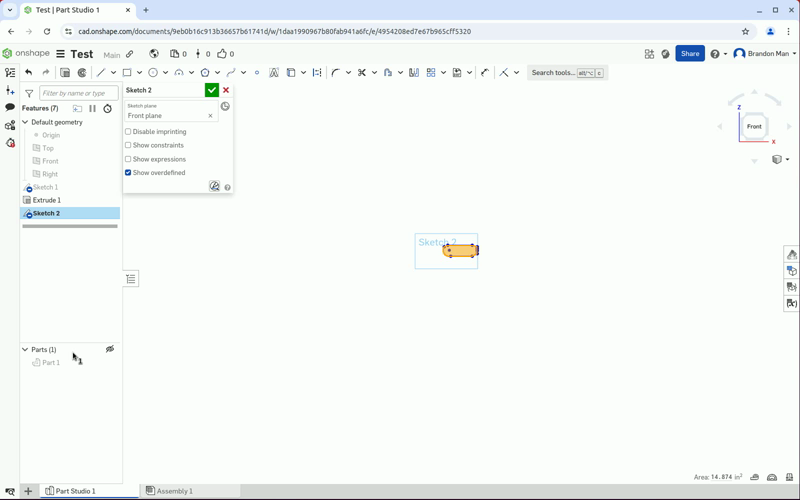
key(shift+y)
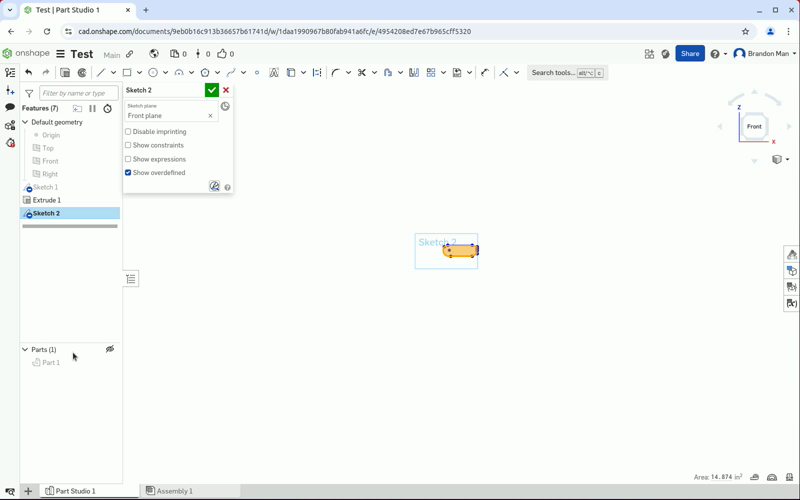
key(shift+e)
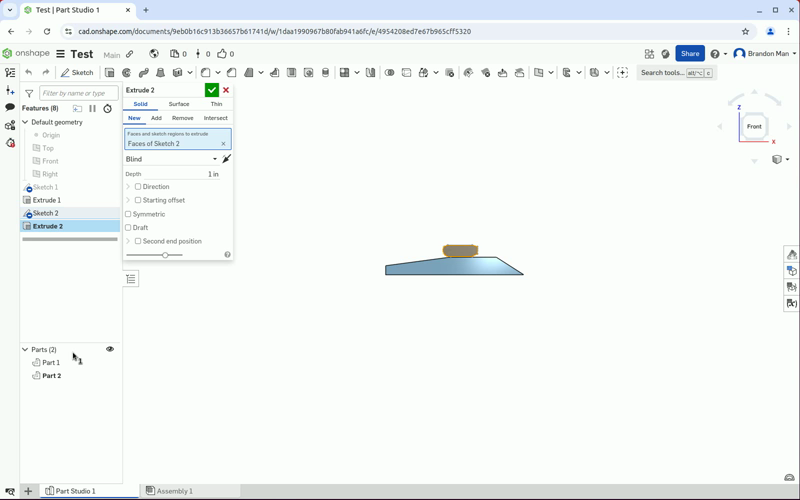
mouse_move(143, 106)
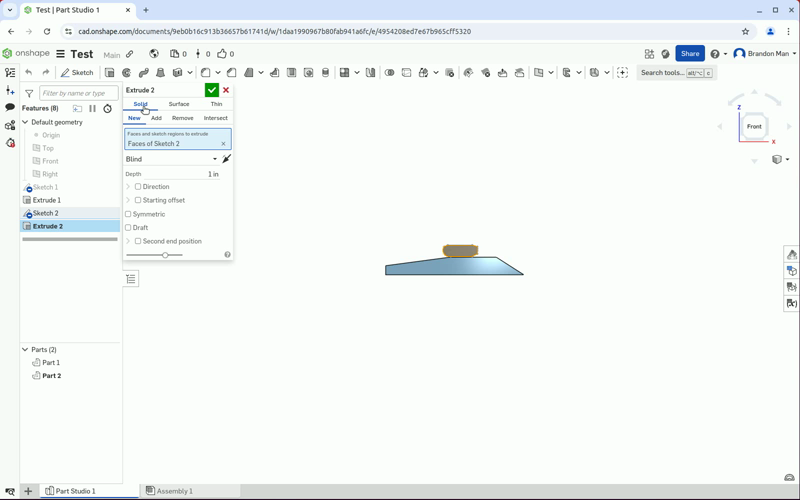
click(143, 106)
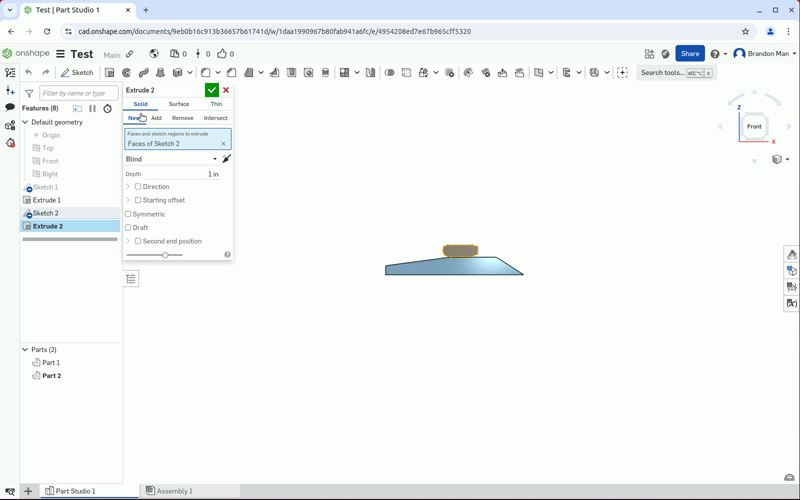
mouse_move(137, 120)
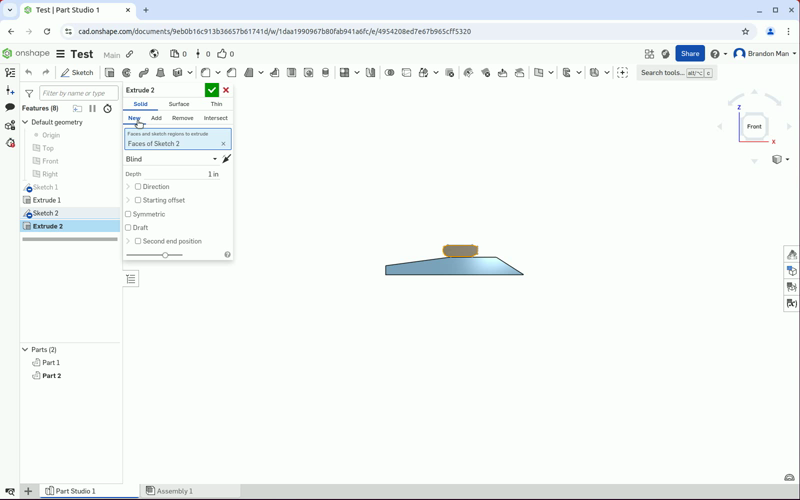
click(137, 120)
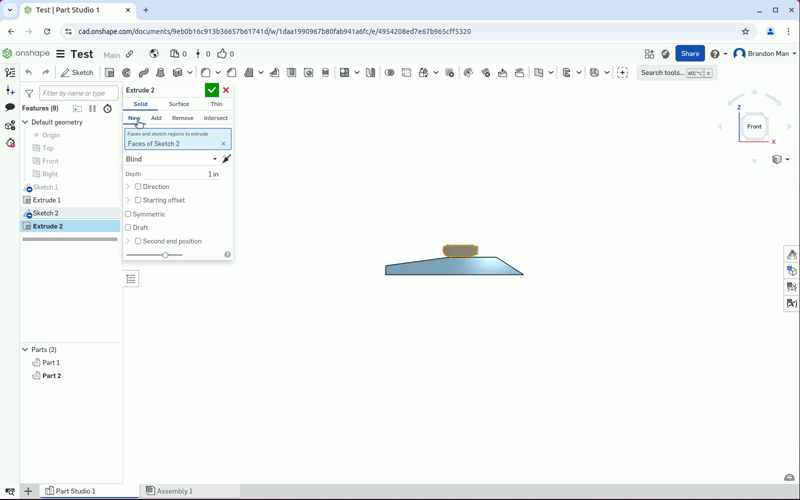
key(tab, 4)
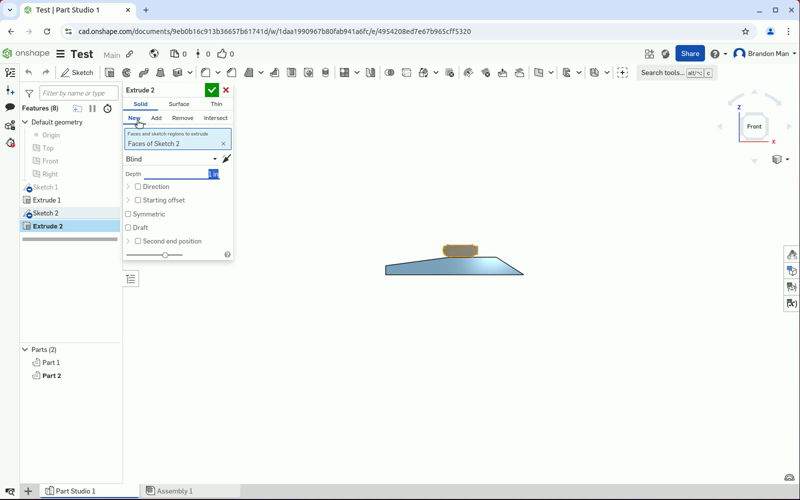
text(23.108)
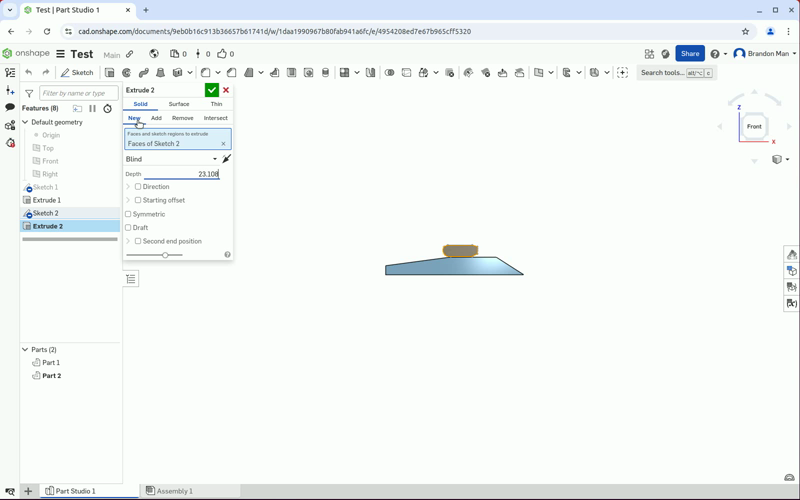
key(enter)
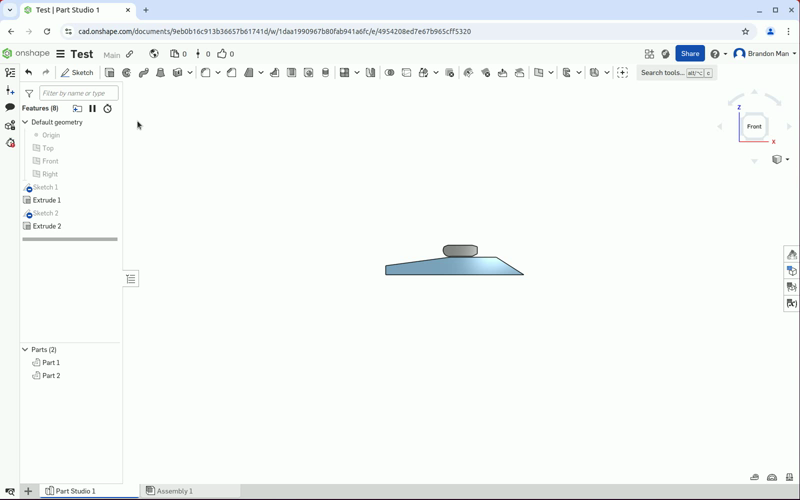
key(shift+h)
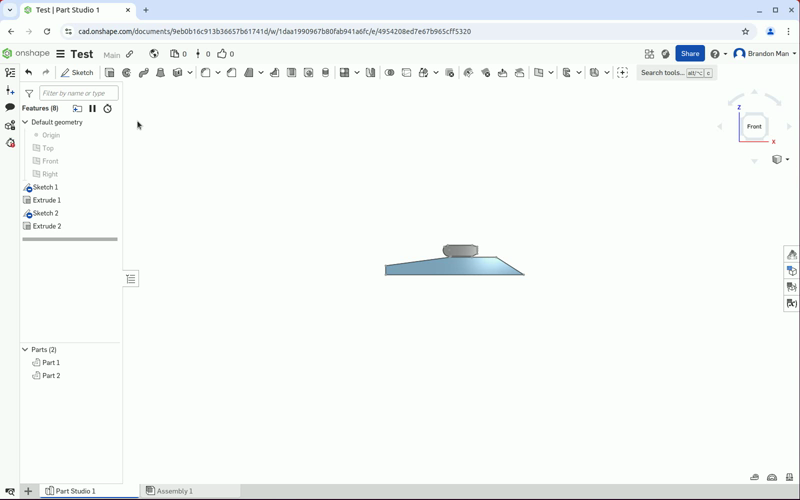
key(shift+h)
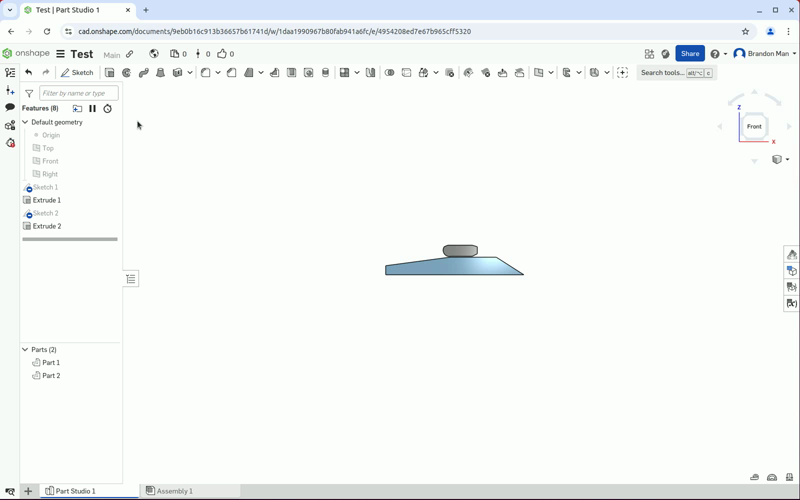
mouse_move(73, 189)
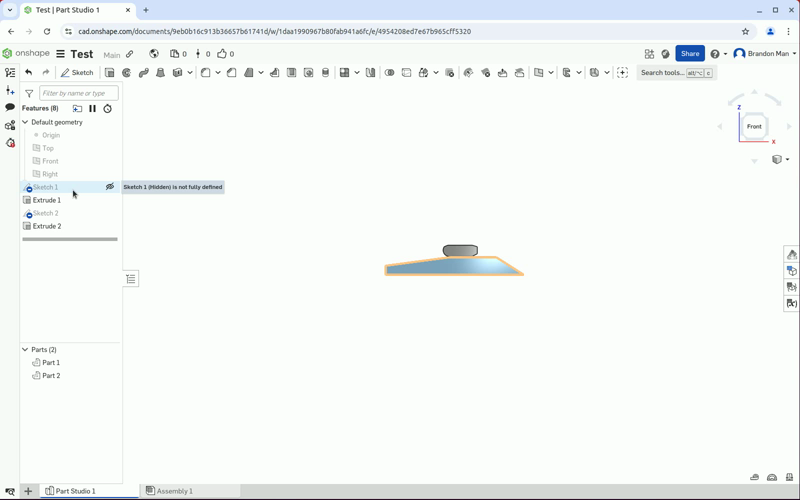
click(73, 189)
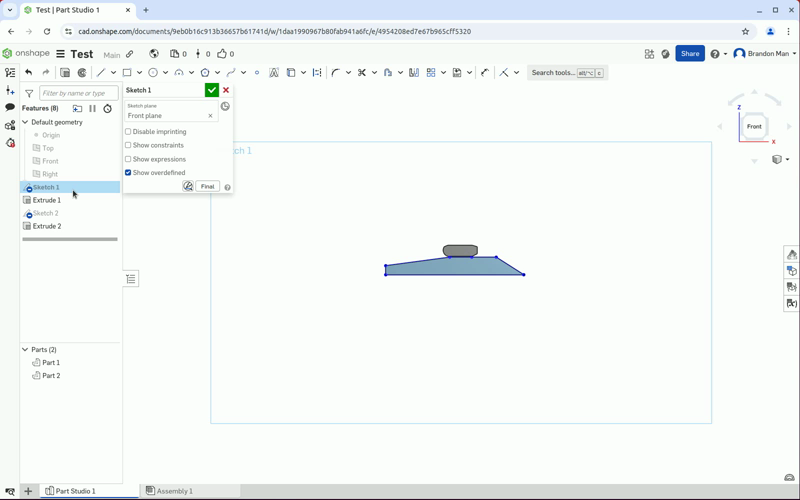
mouse_move(229, 92)
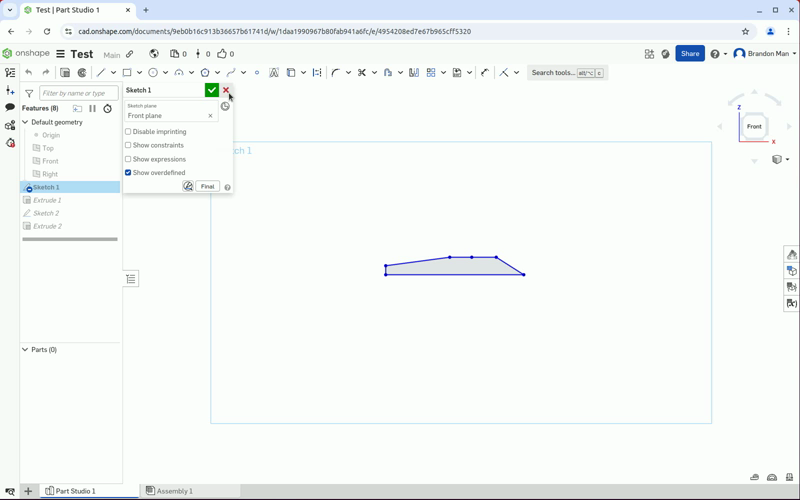
click(229, 92)
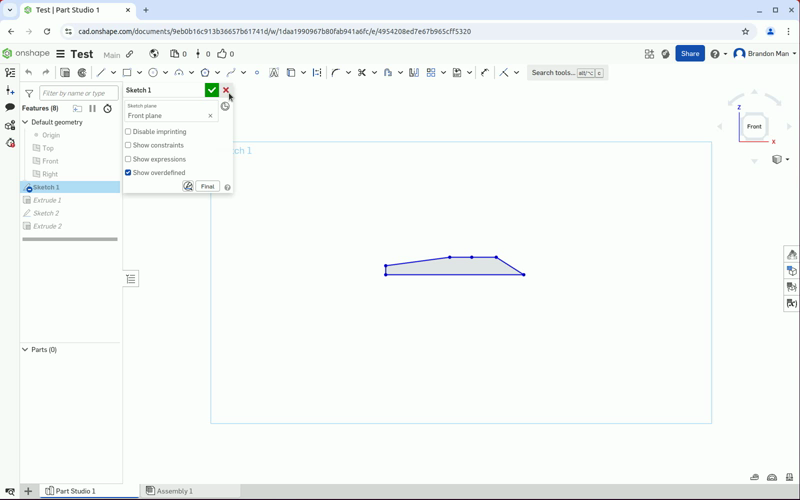
key(shift+s)
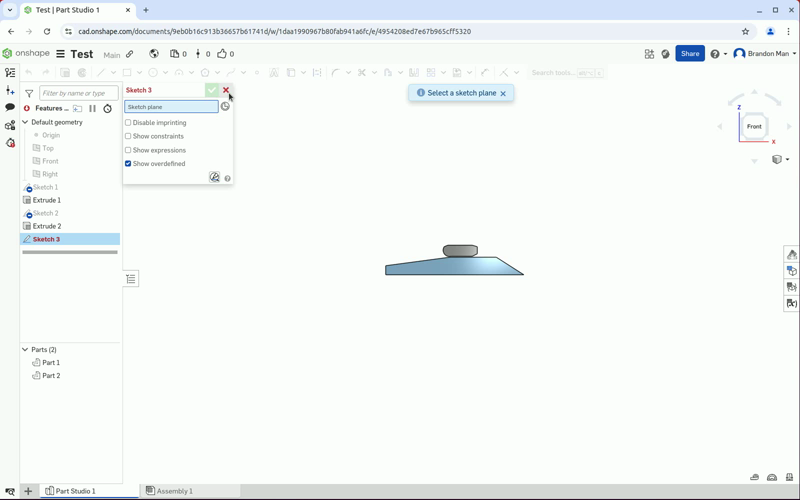
mouse_move(73, 163)
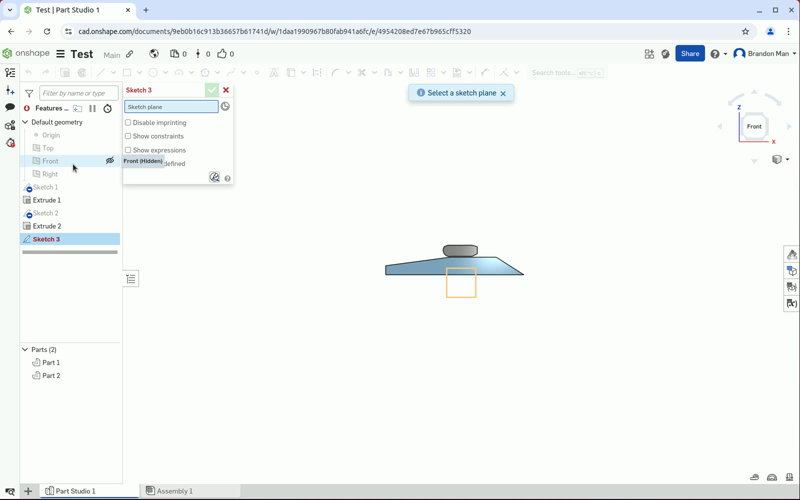
click(73, 163)
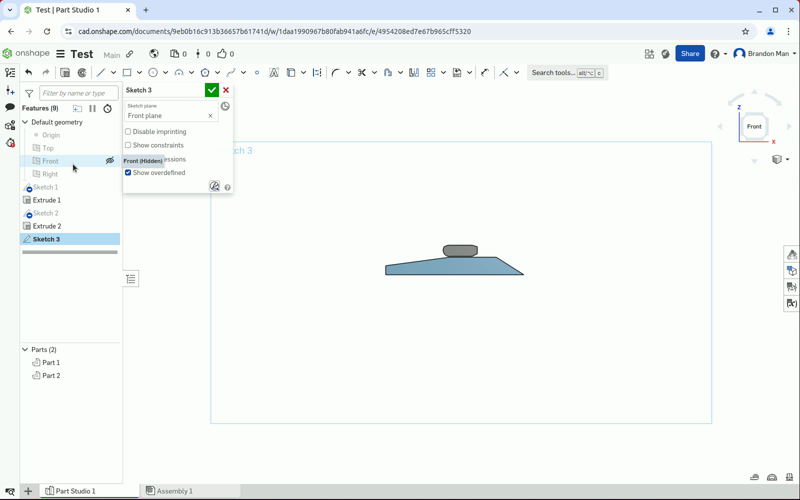
mouse_move(73, 352)
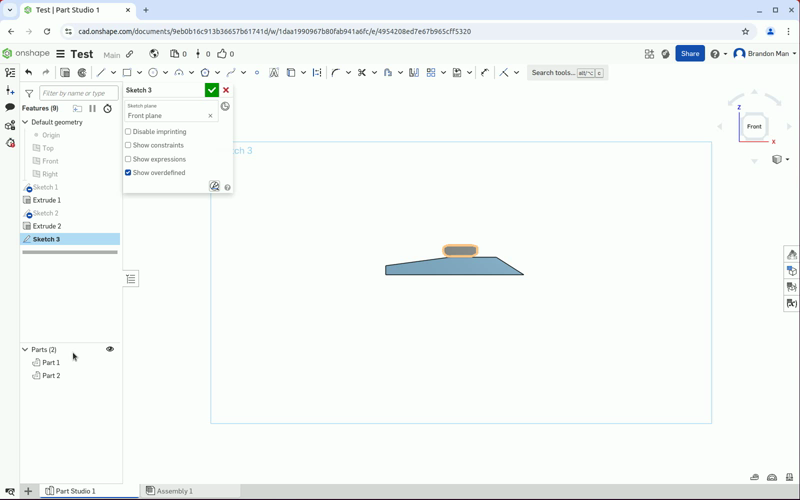
key(y)
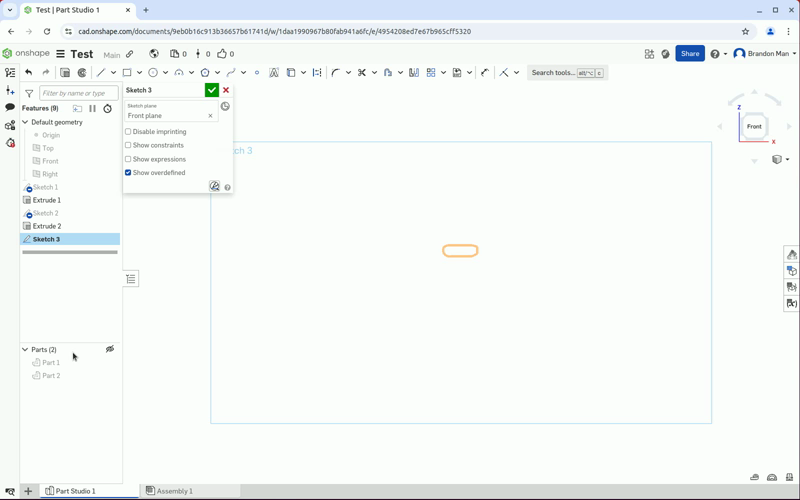
key(l)
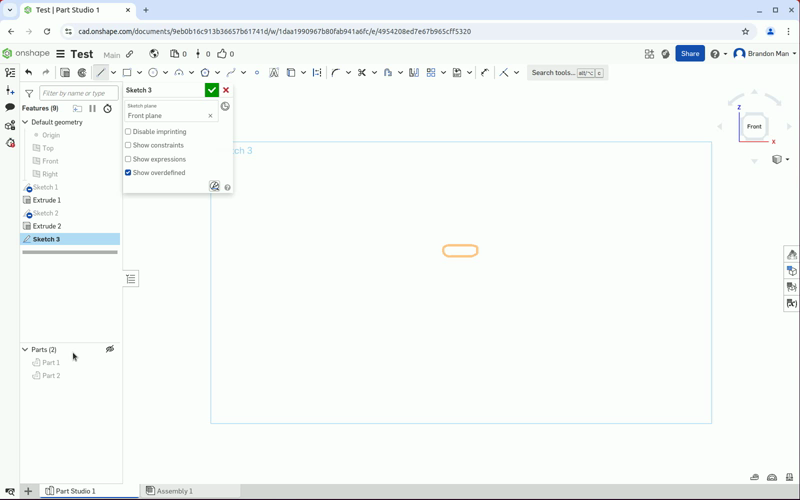
key_down(shift)
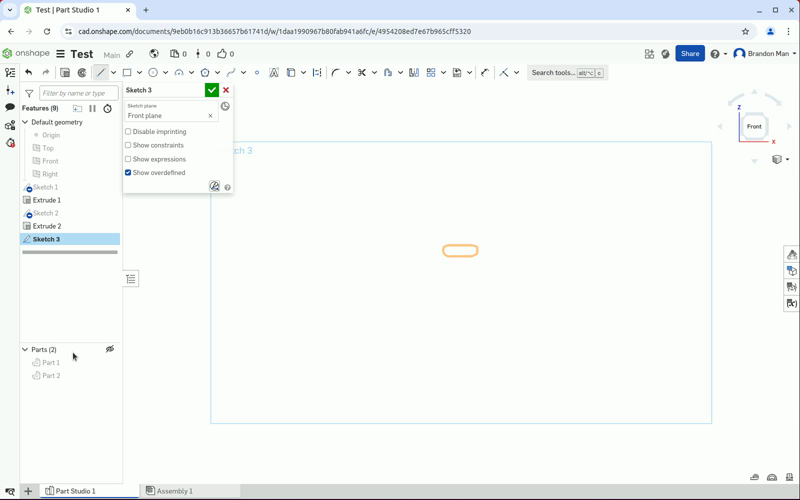
mouse_move(476, 251)
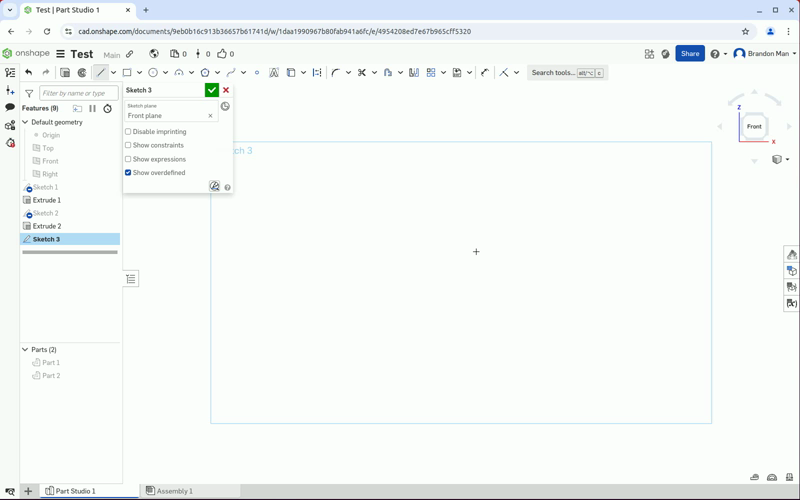
click(476, 251)
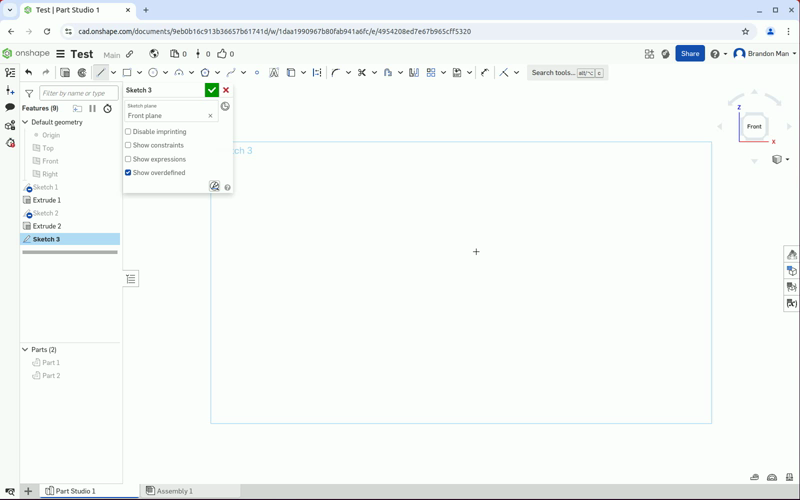
key_up(shift)
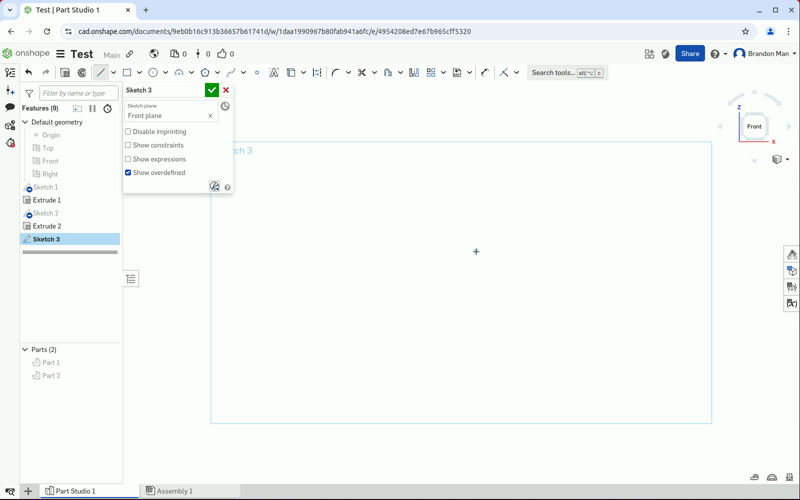
key_down(shift)
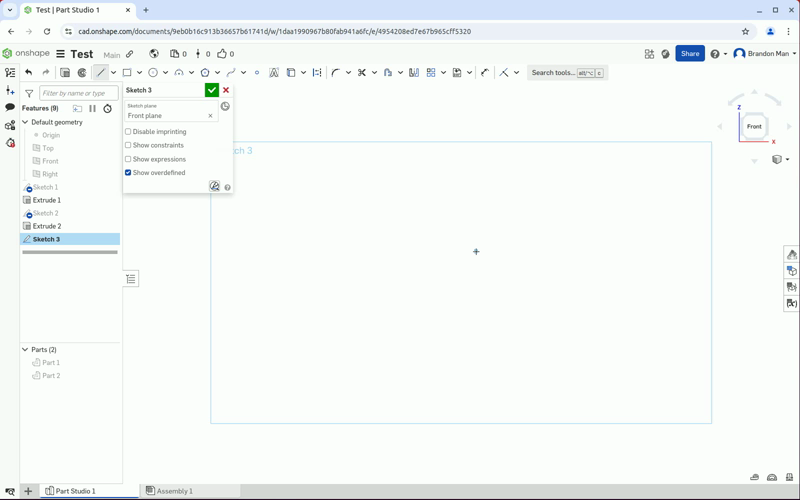
mouse_move(506, 251)
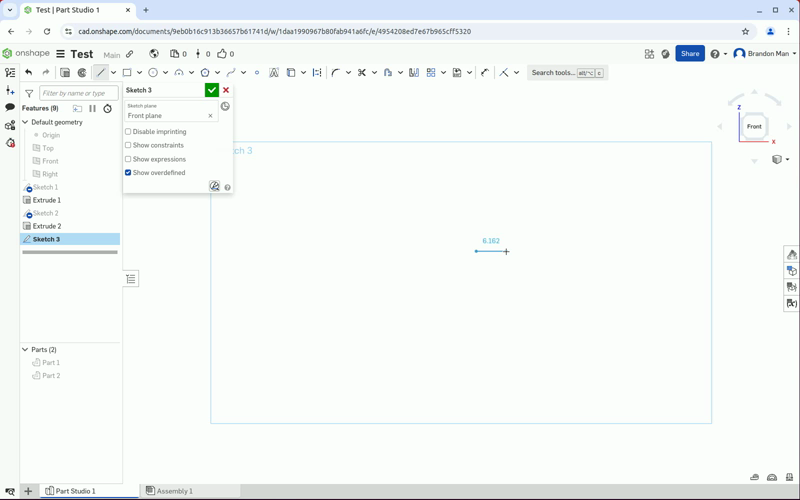
mouse_move(513, 251)
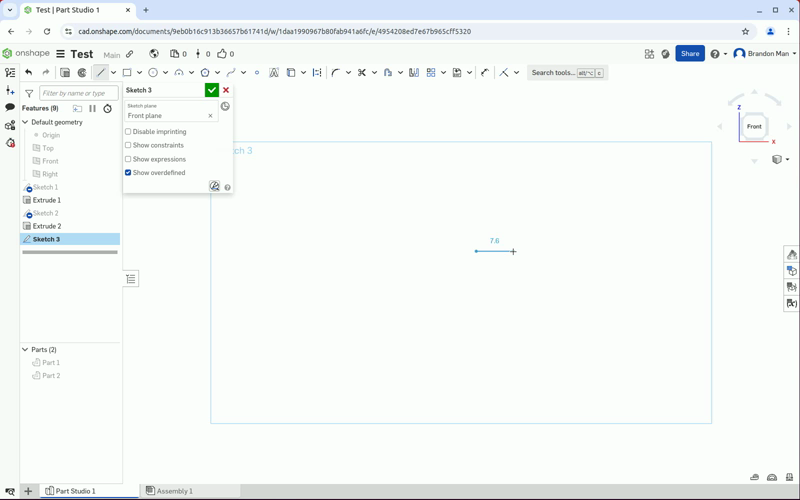
click(513, 251)
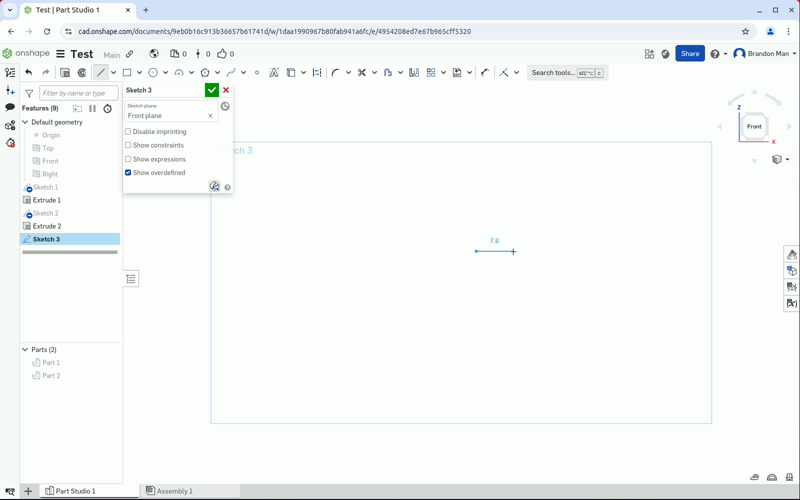
key_up(shift)
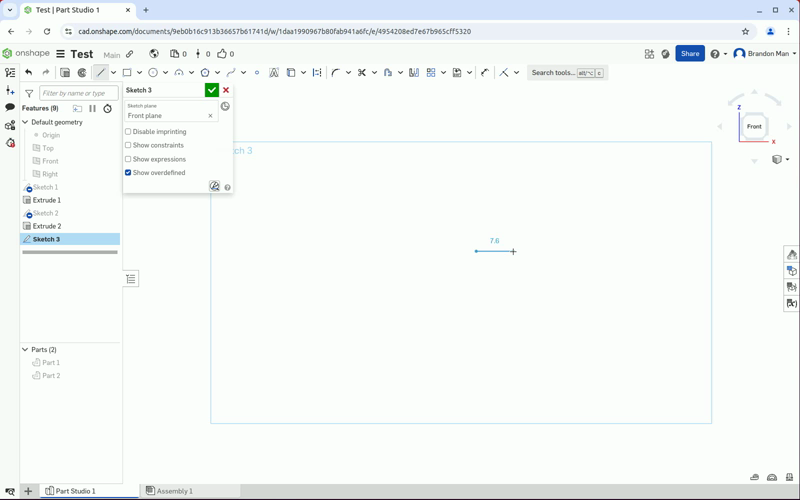
key_down(shift)
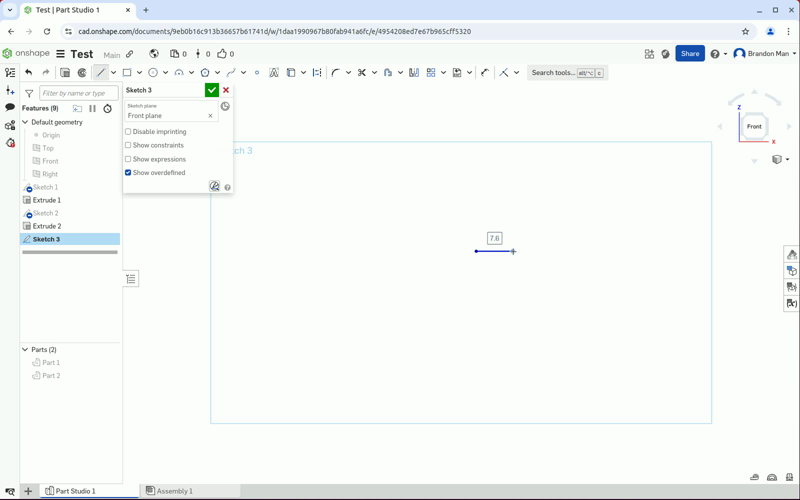
mouse_move(543, 251)
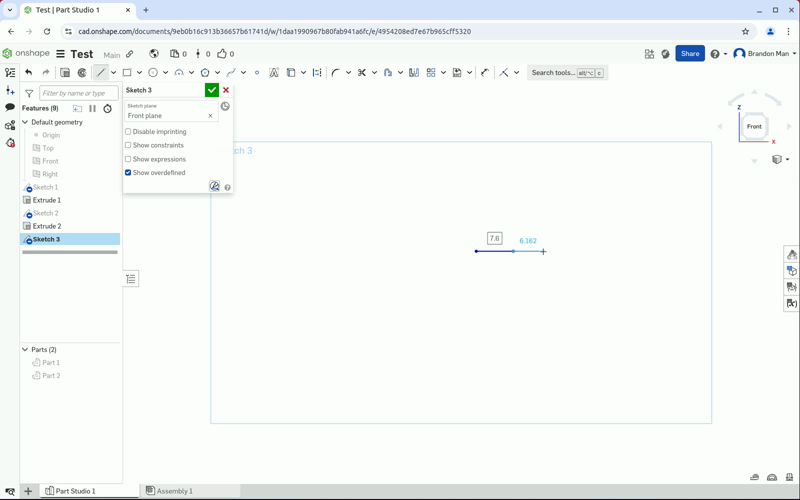
mouse_move(513, 250)
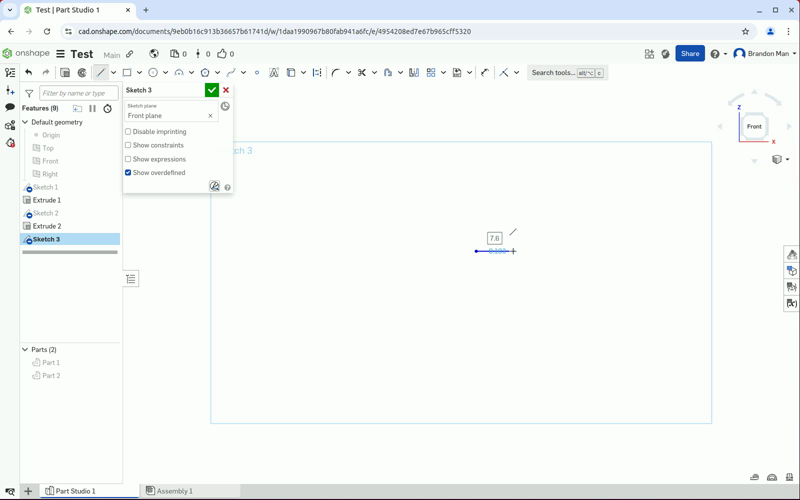
scroll(6)
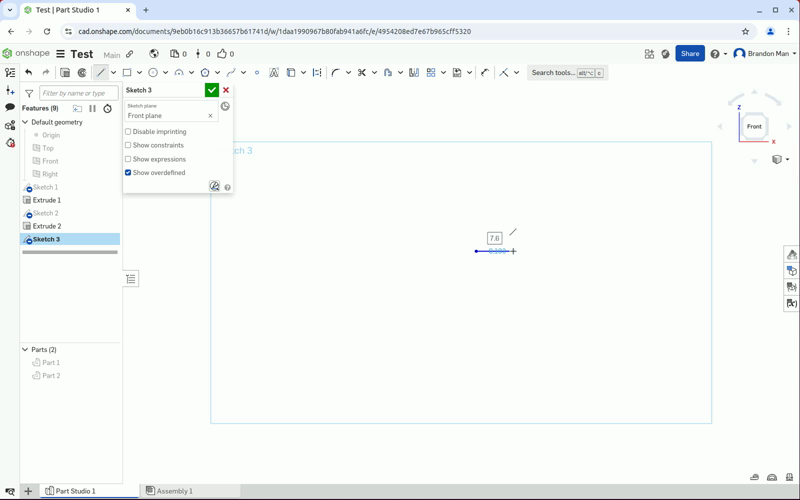
scroll(6)
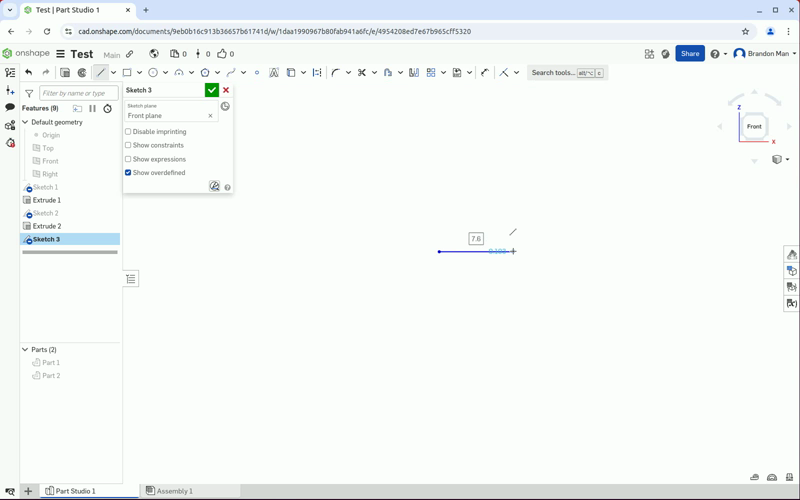
scroll(6)
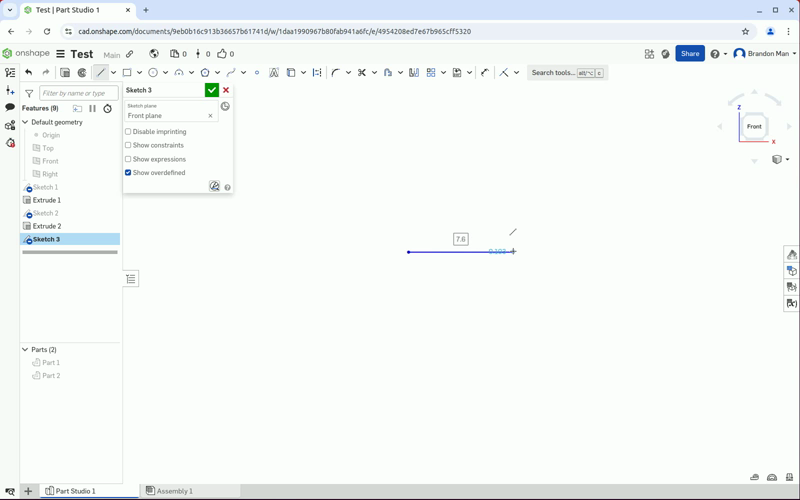
scroll(6)
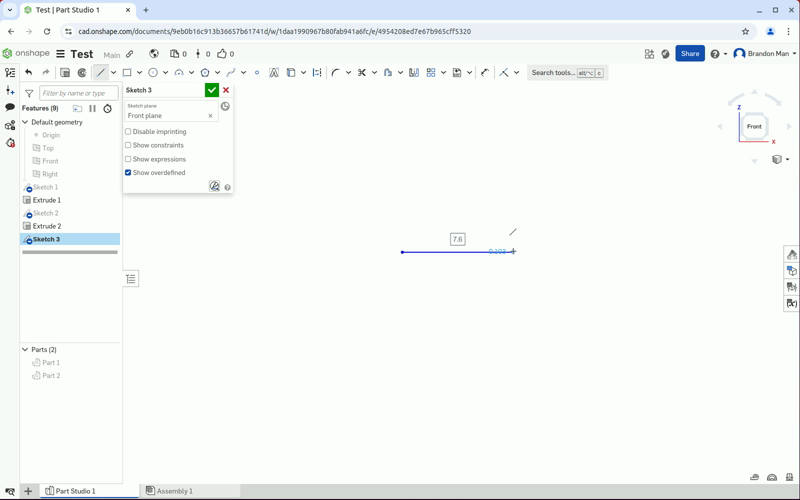
scroll(6)
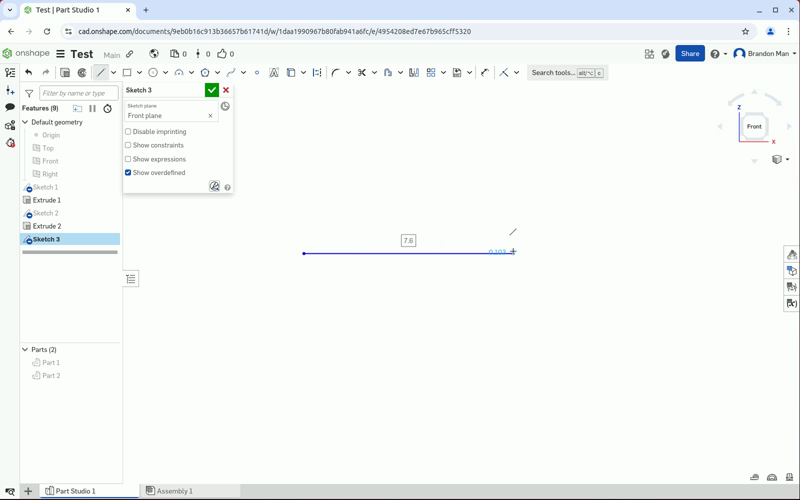
scroll(6)
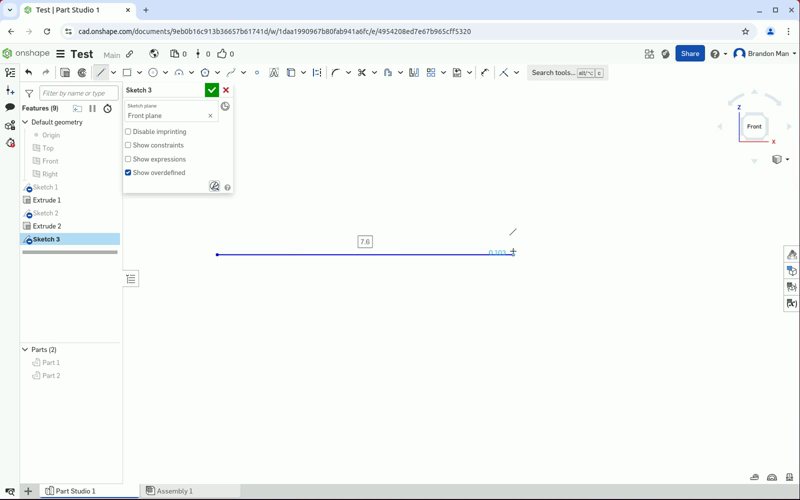
scroll(6)
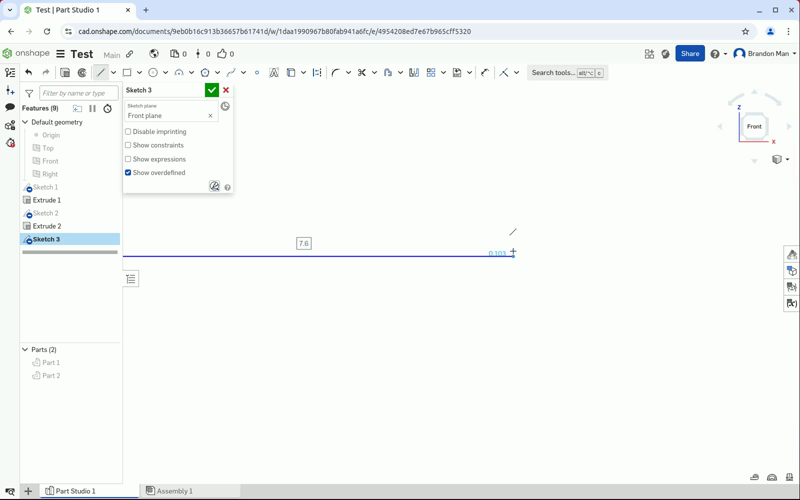
click(513, 250)
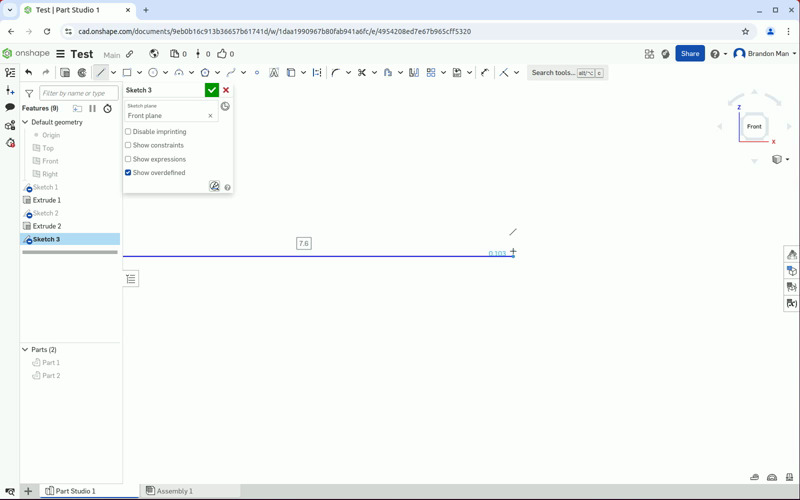
scroll(-6)
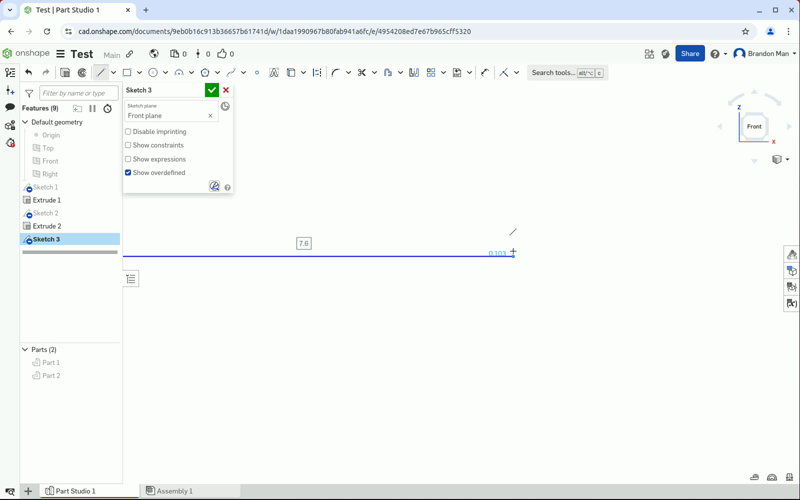
scroll(-6)
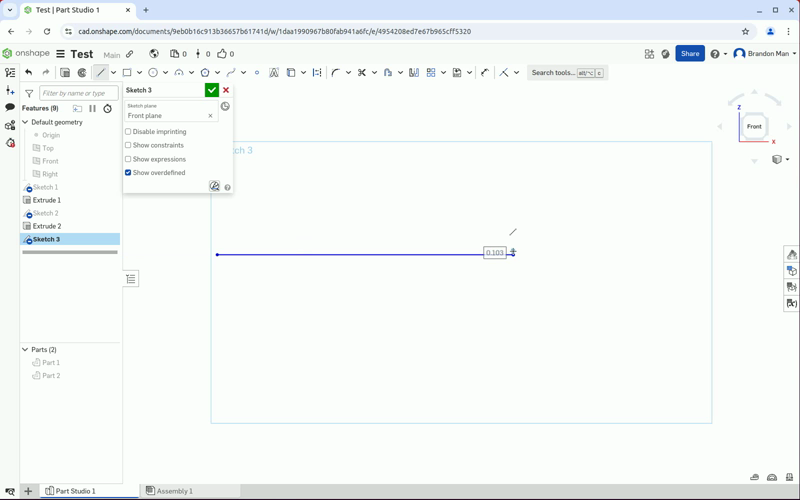
scroll(-6)
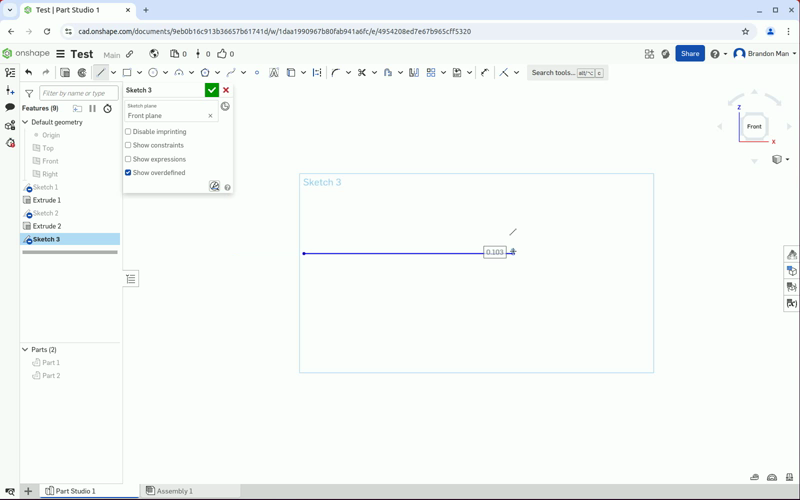
scroll(-6)
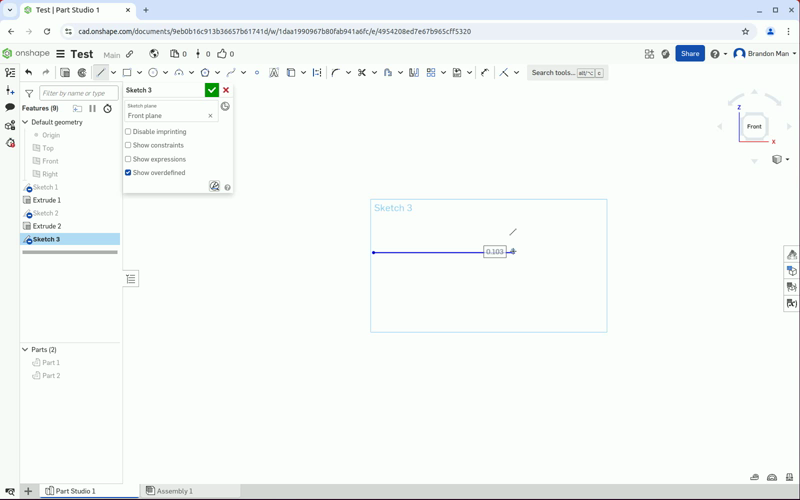
scroll(-6)
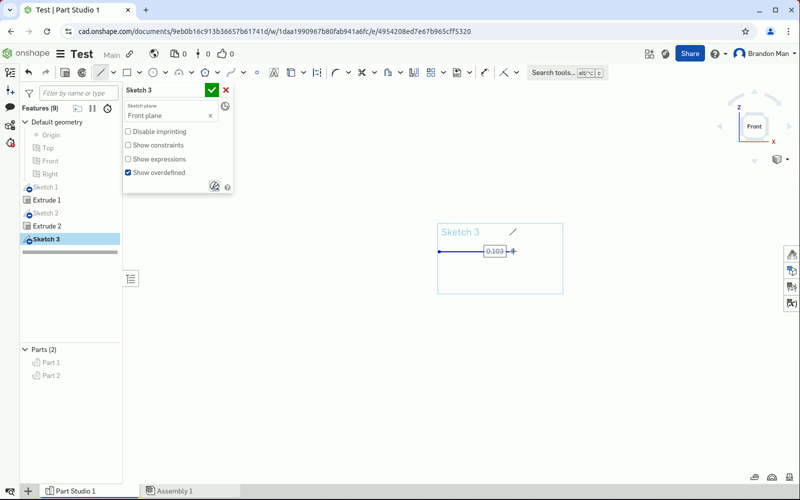
scroll(-6)
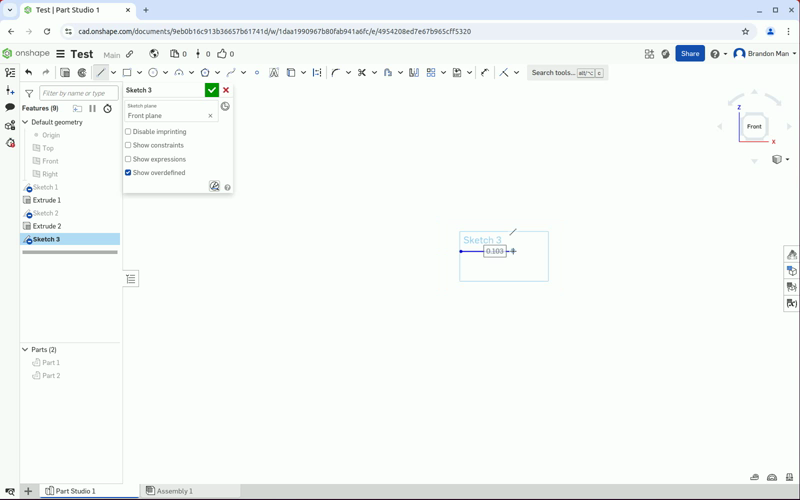
scroll(-6)
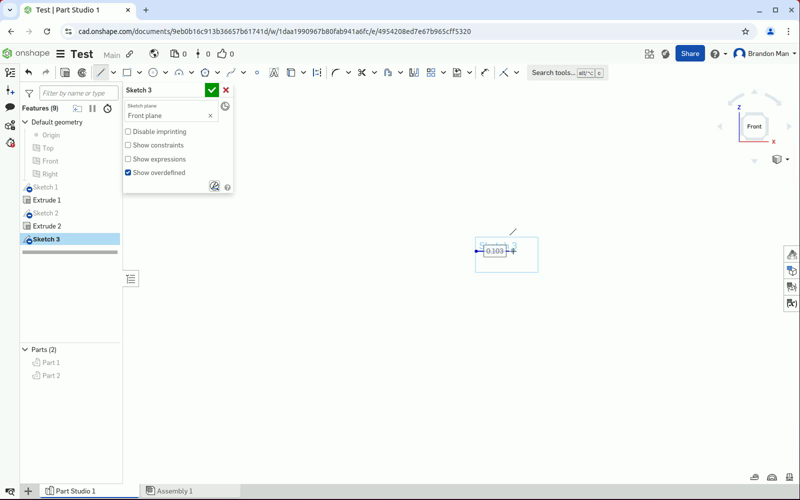
key_up(shift)
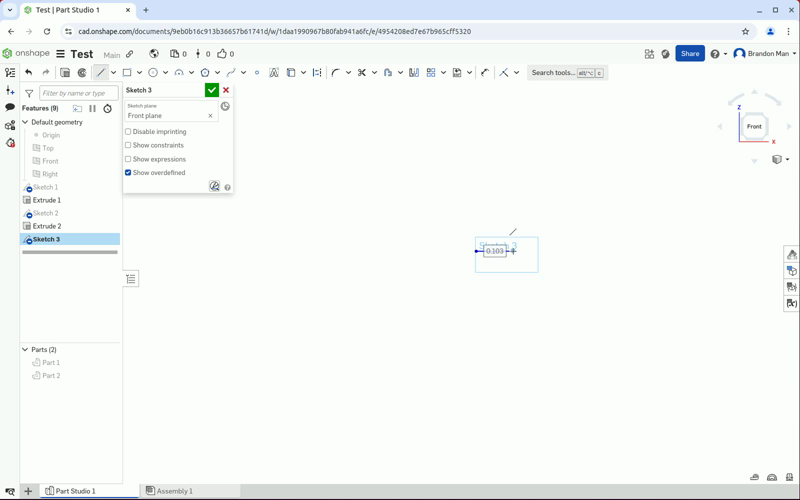
key_down(shift)
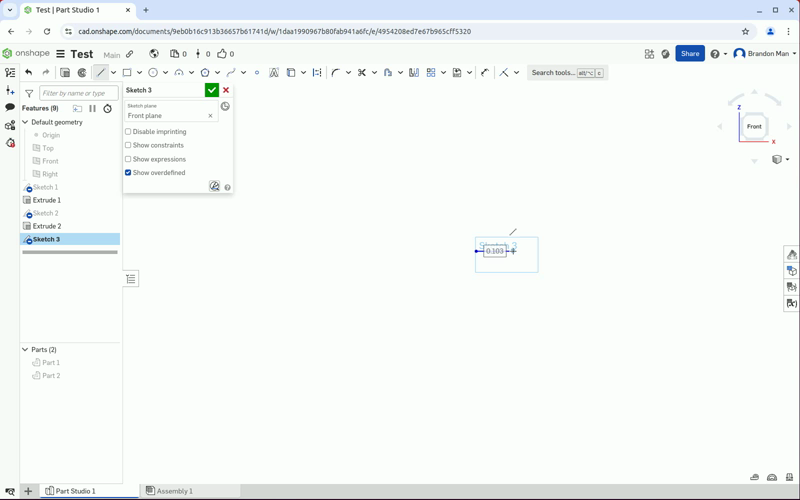
mouse_move(543, 250)
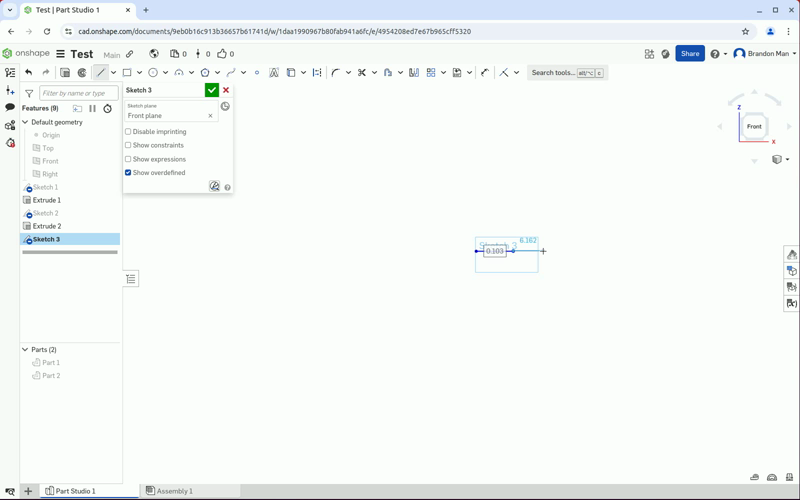
mouse_move(513, 249)
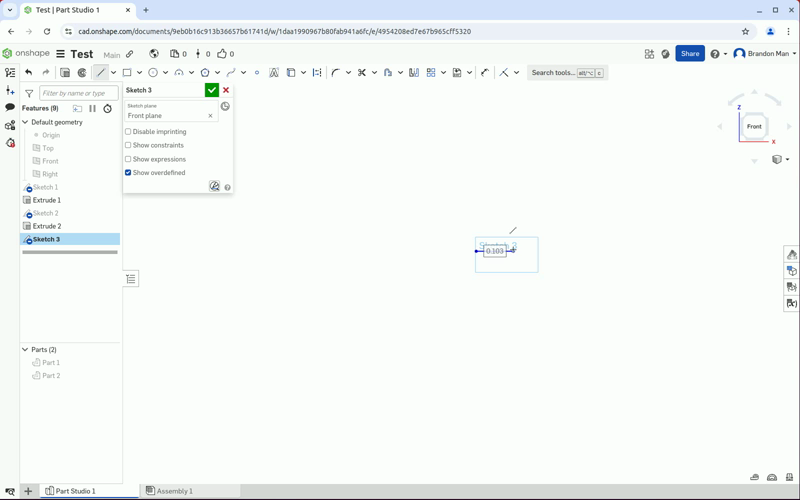
scroll(6)
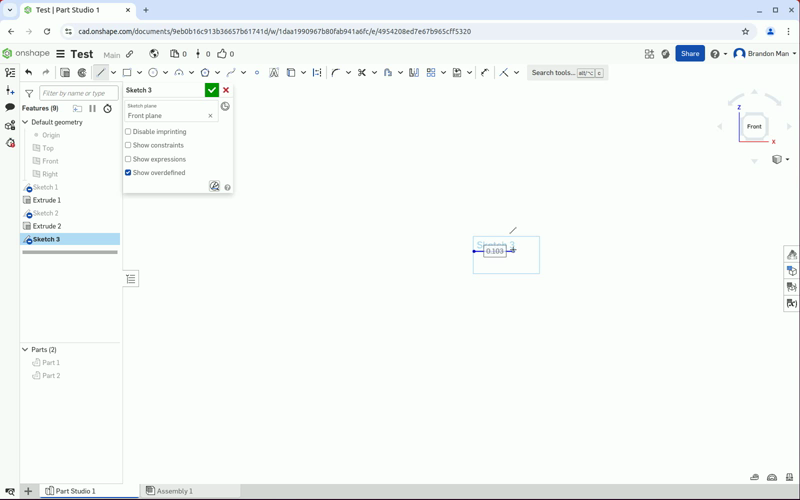
scroll(6)
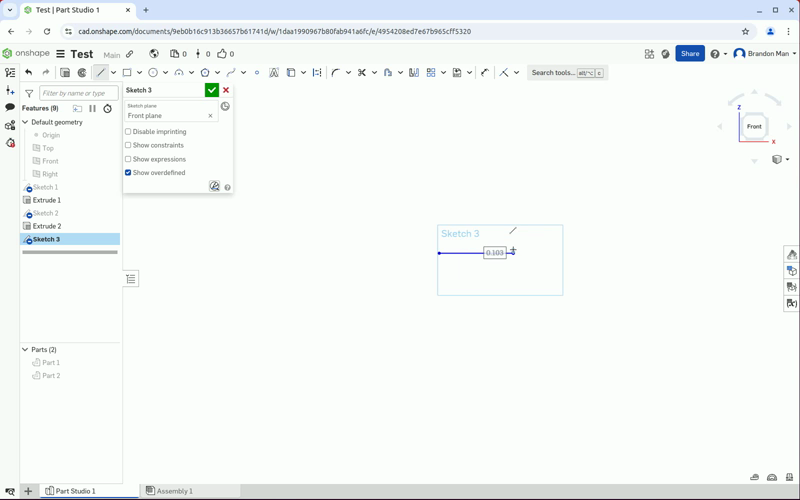
scroll(6)
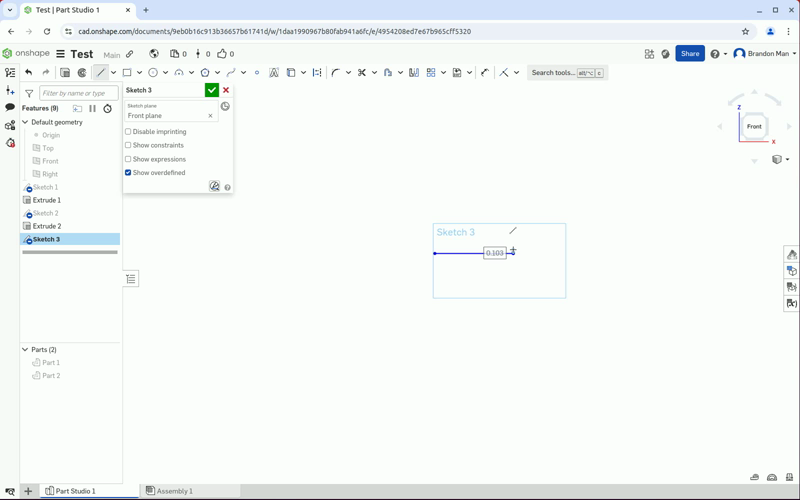
scroll(6)
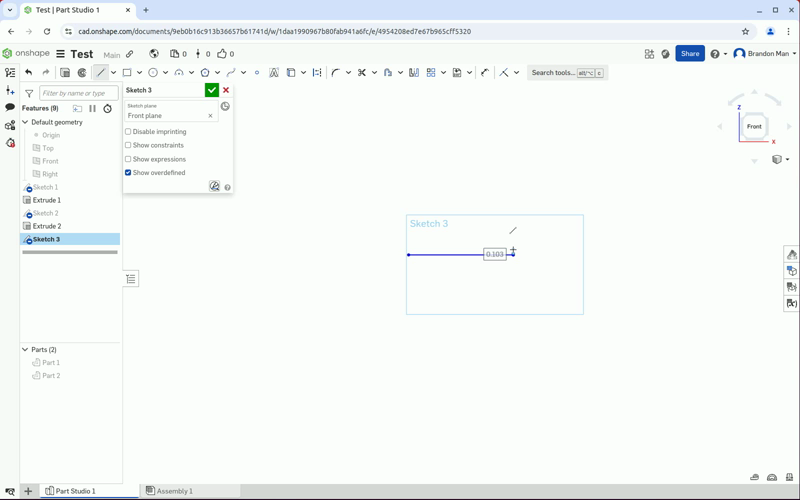
scroll(6)
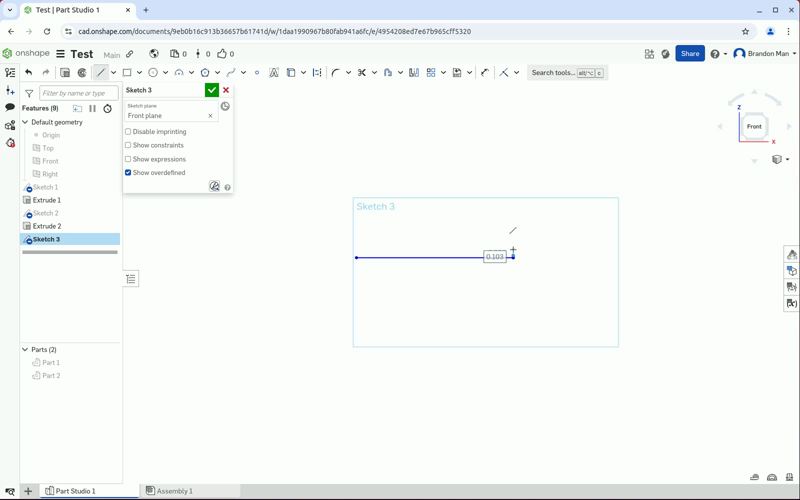
scroll(6)
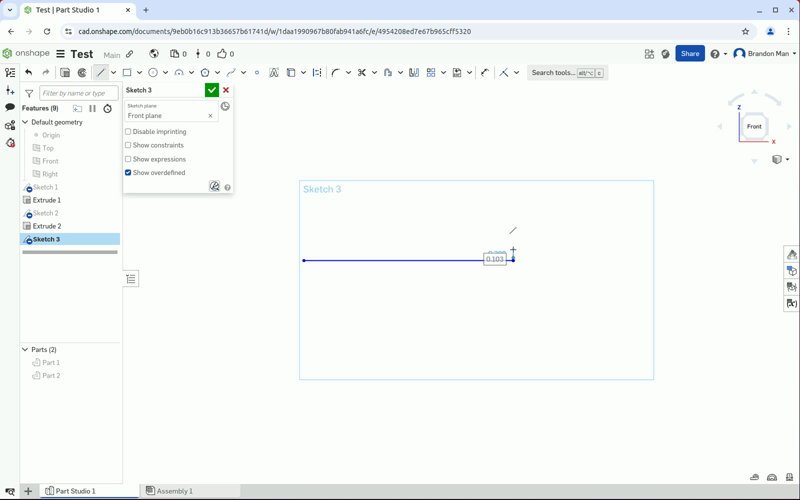
scroll(6)
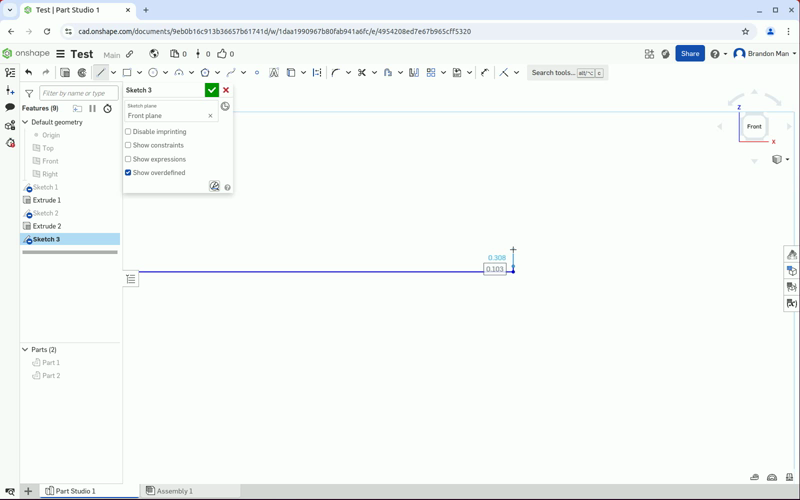
click(513, 249)
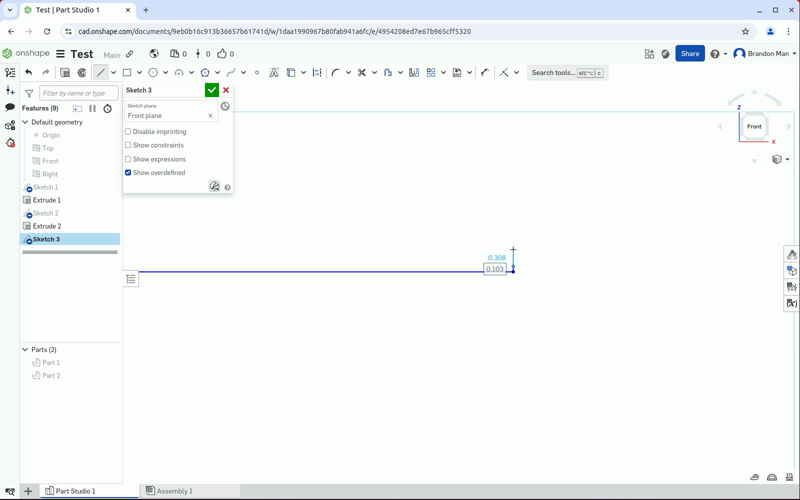
scroll(-6)
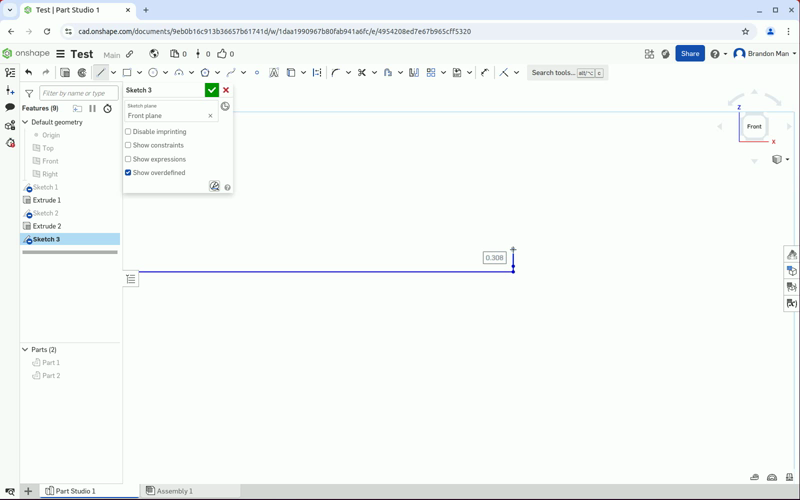
scroll(-6)
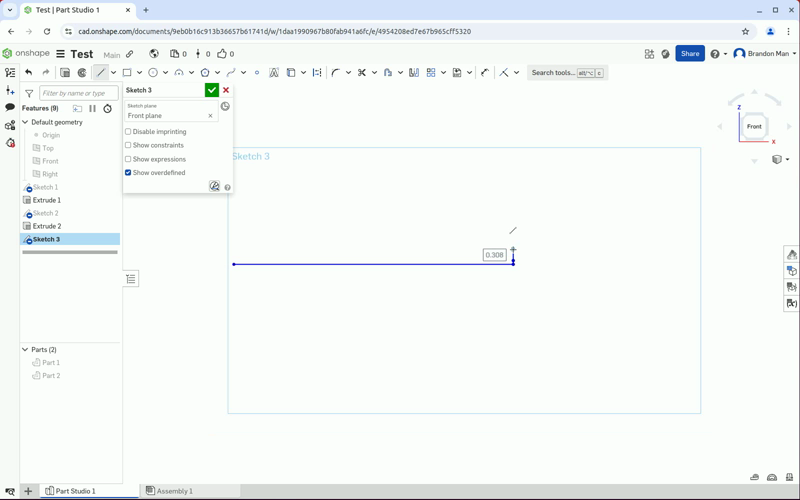
scroll(-6)
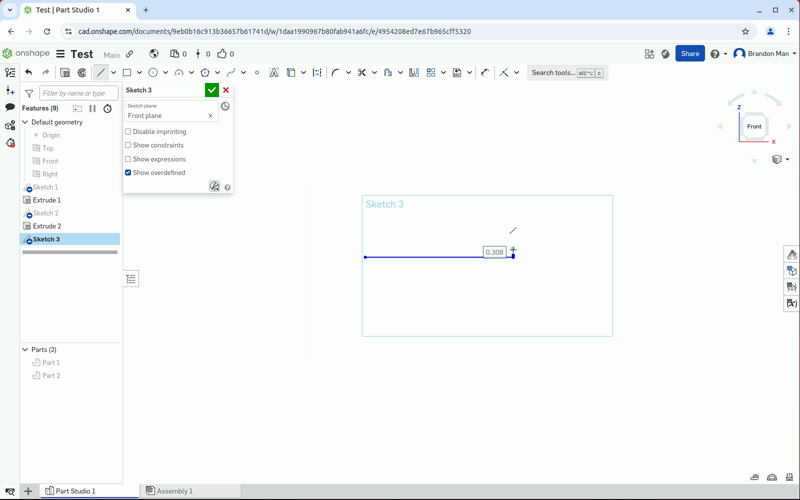
scroll(-6)
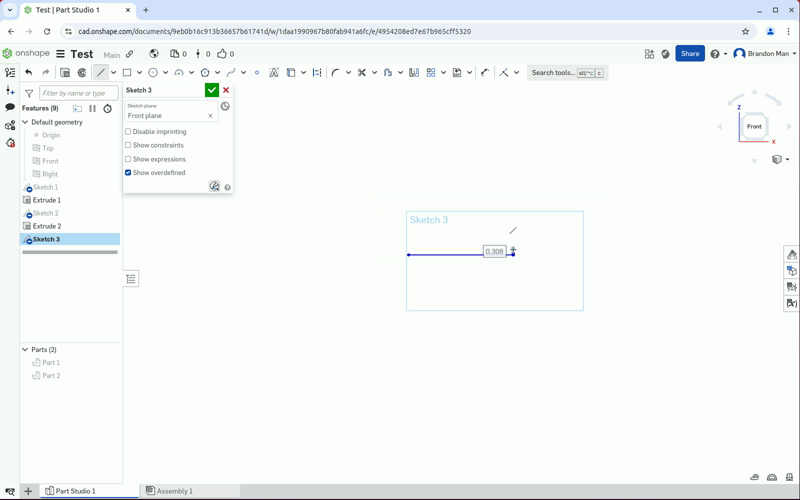
scroll(-6)
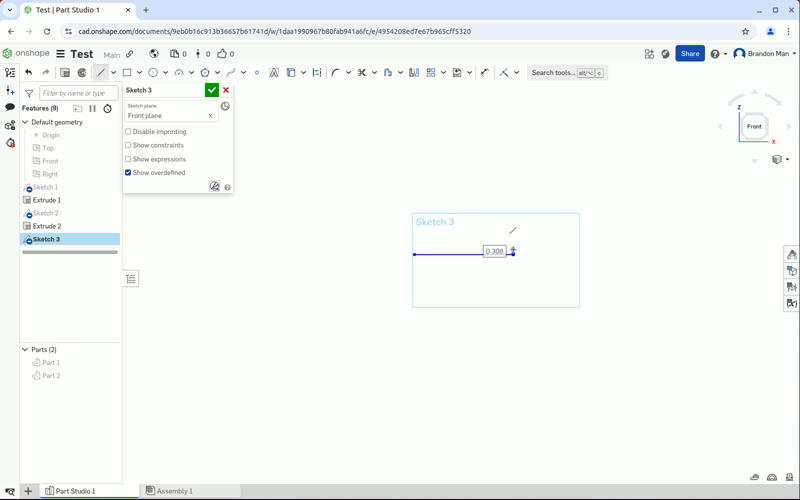
scroll(-6)
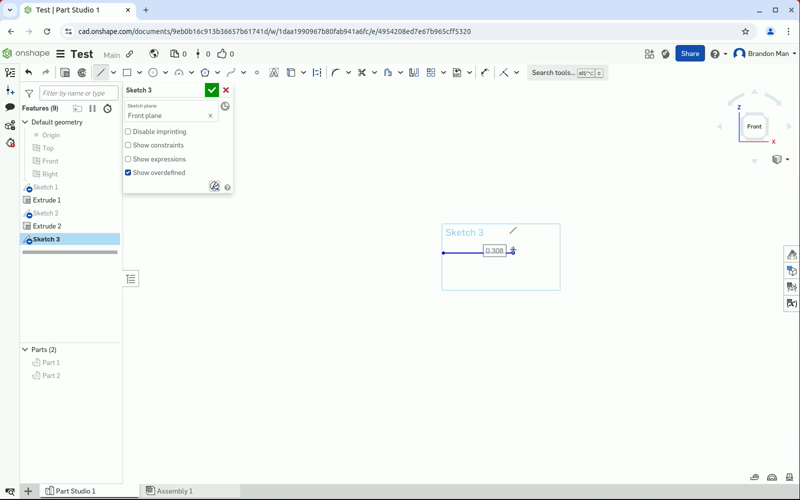
scroll(-6)
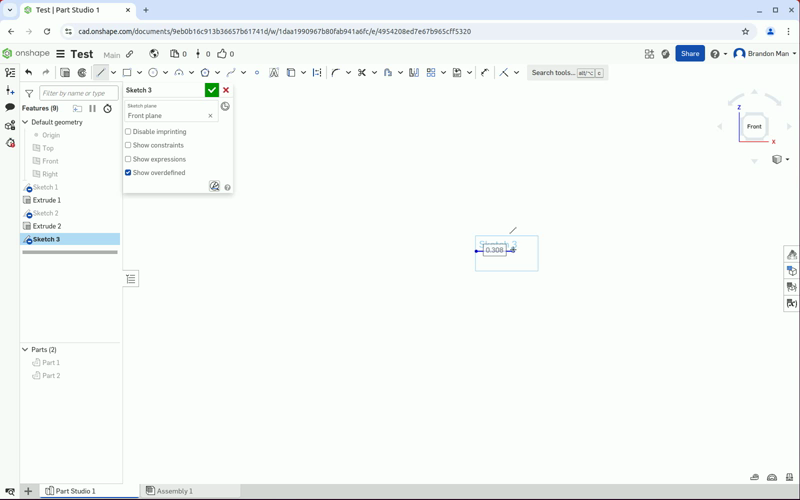
key_up(shift)
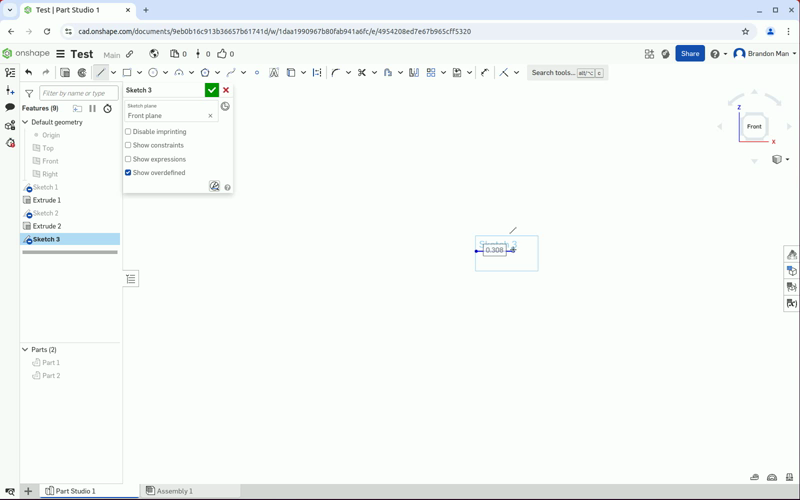
key_down(shift)
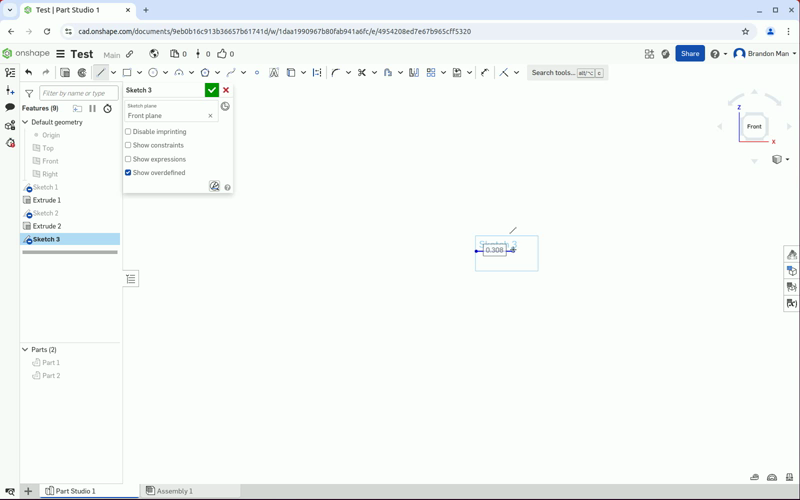
key_up(shift)
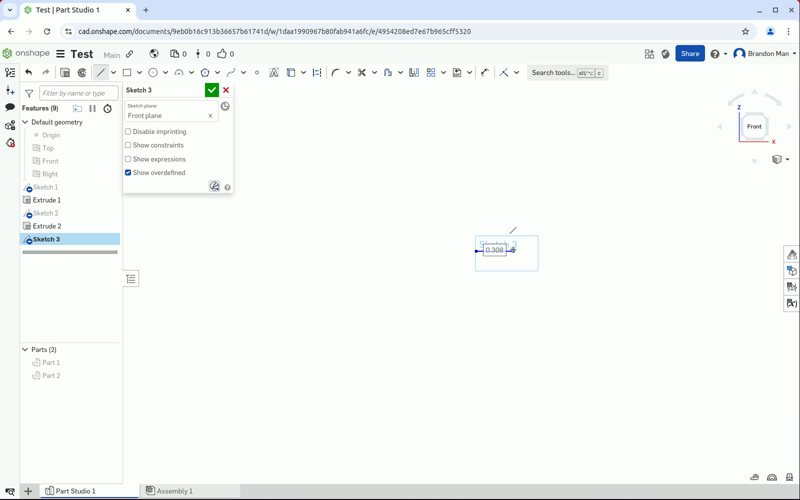
key_down(shift)
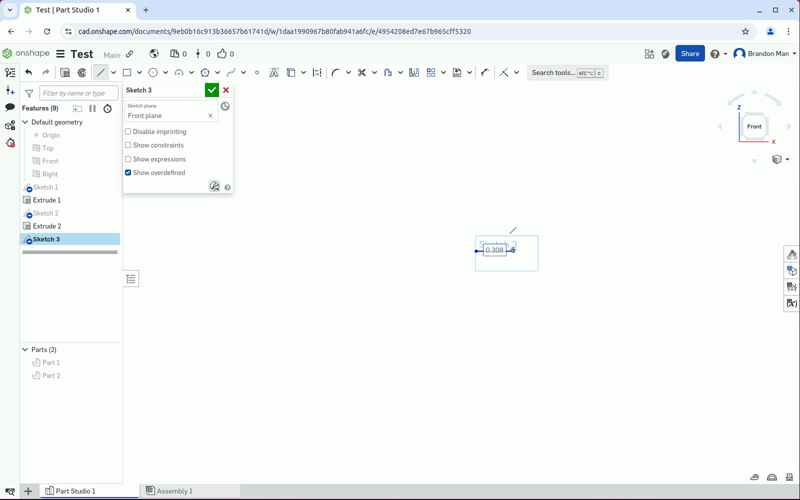
mouse_move(543, 249)
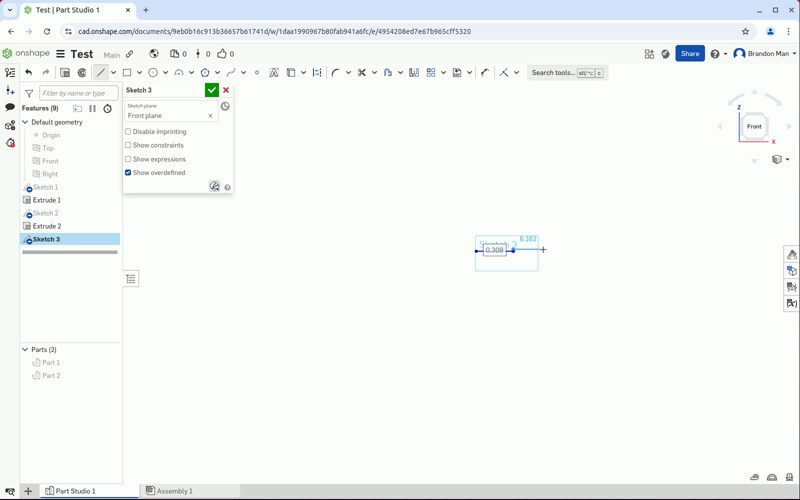
mouse_move(476, 249)
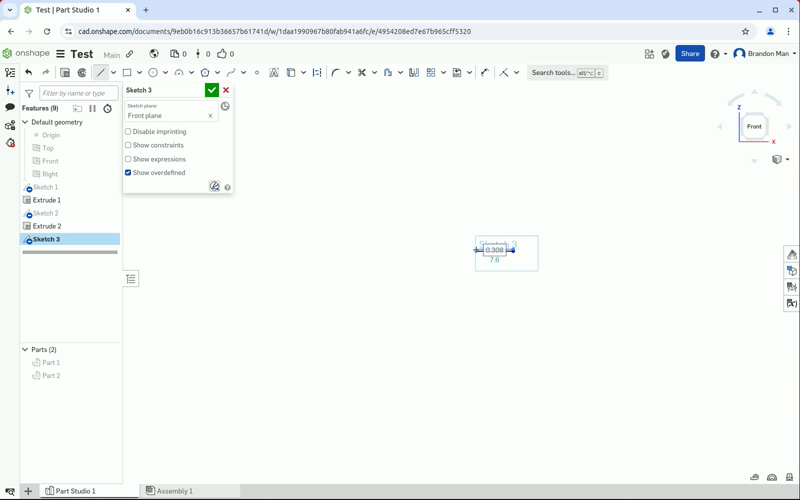
scroll(6)
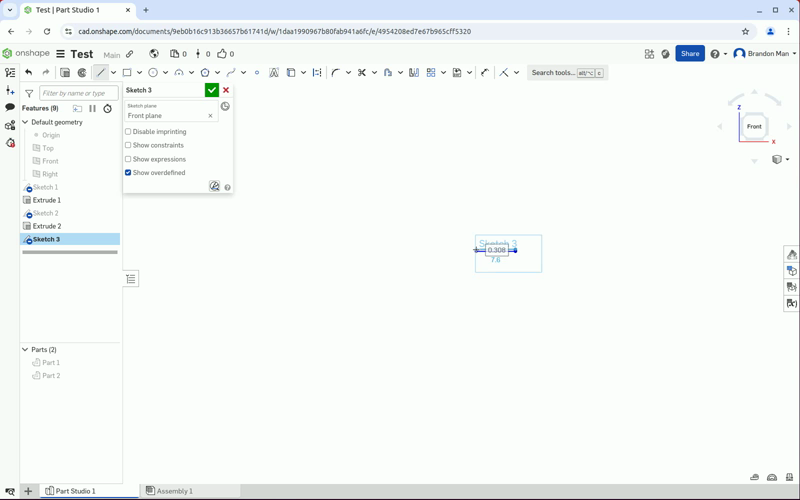
scroll(6)
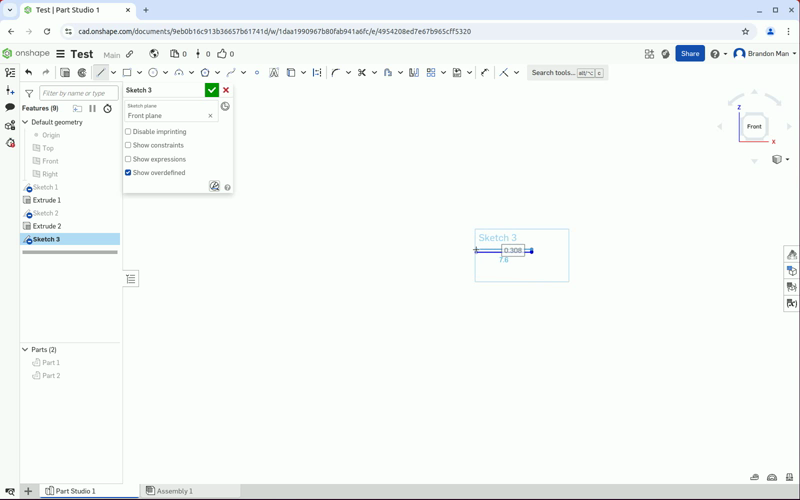
scroll(6)
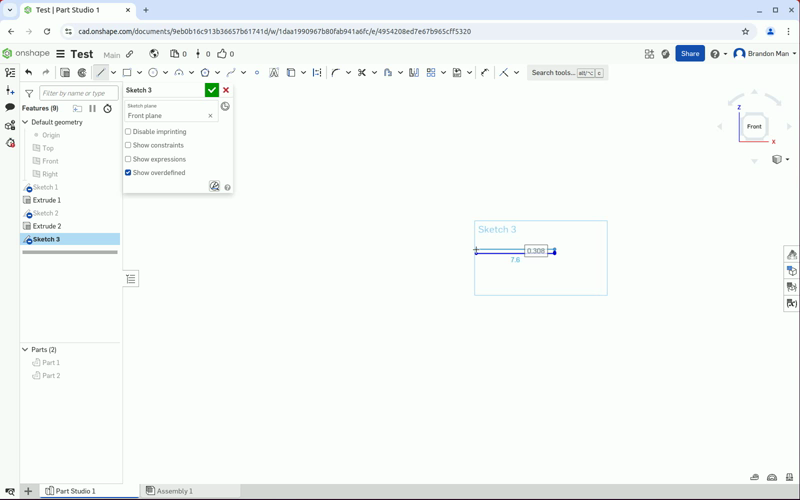
scroll(6)
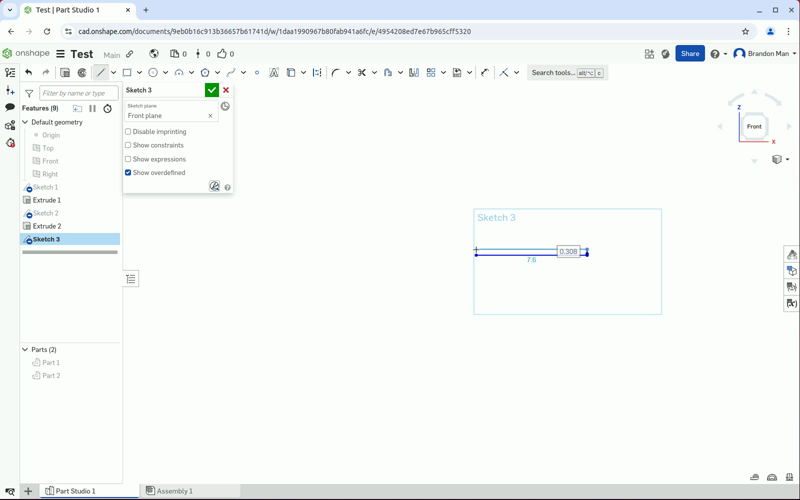
scroll(6)
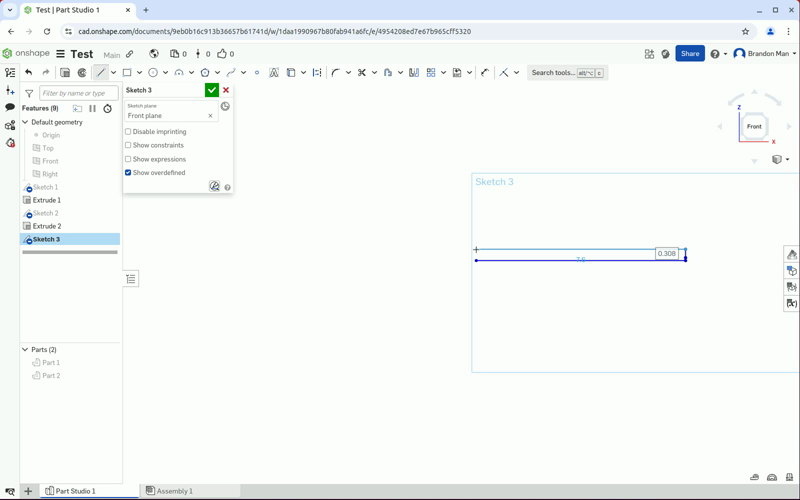
scroll(6)
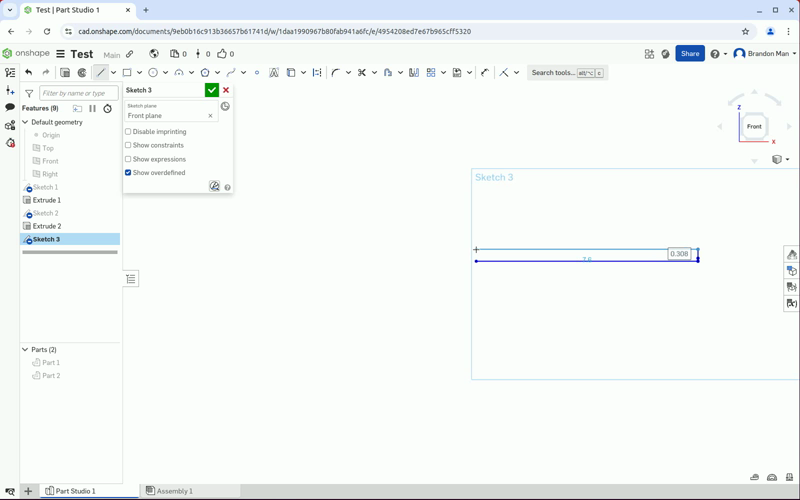
scroll(6)
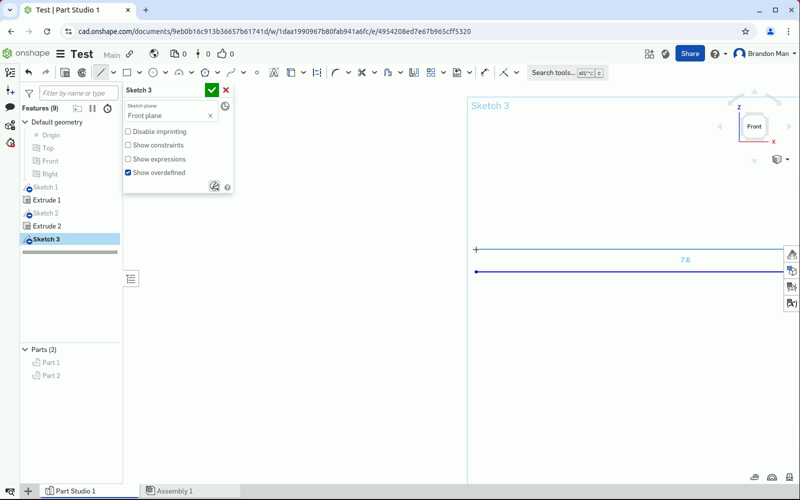
click(476, 249)
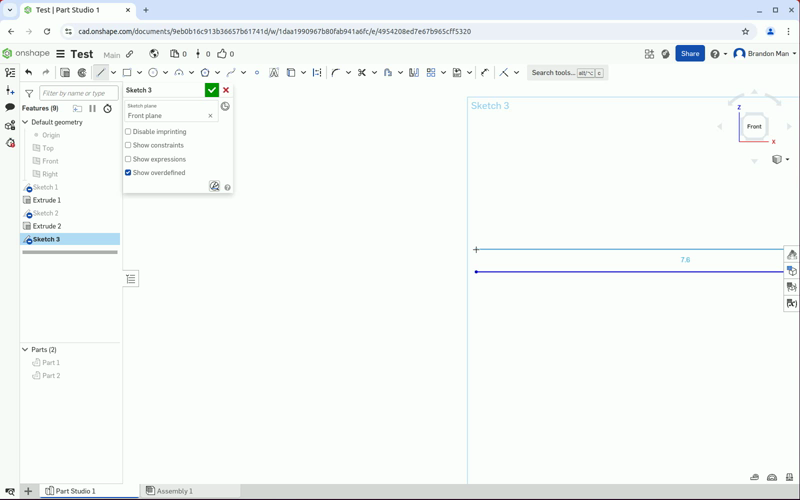
scroll(-6)
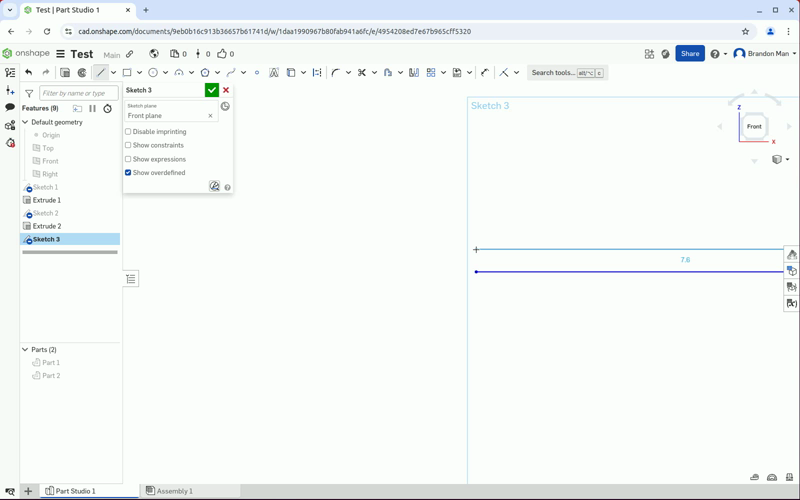
scroll(-6)
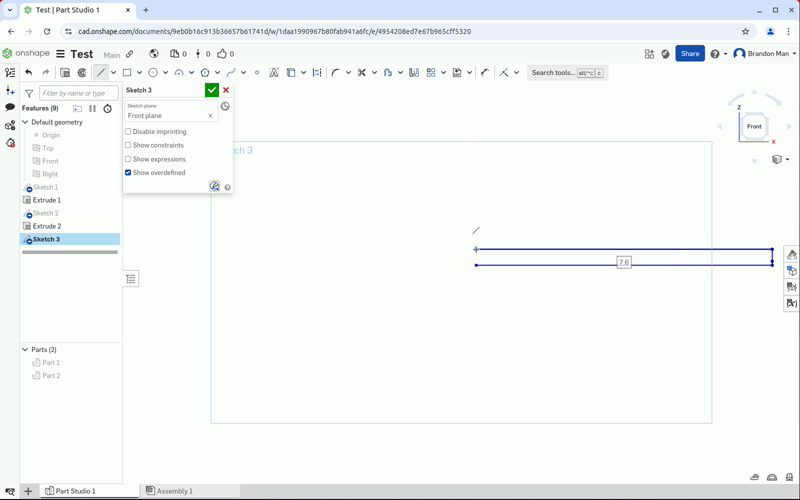
scroll(-6)
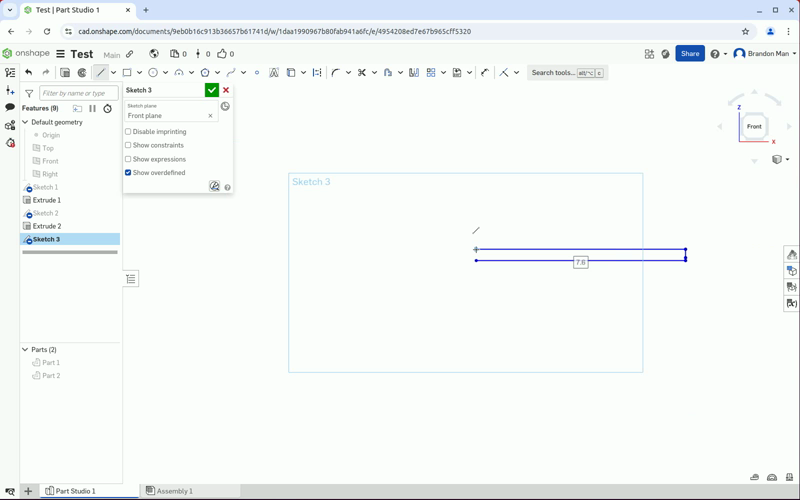
scroll(-6)
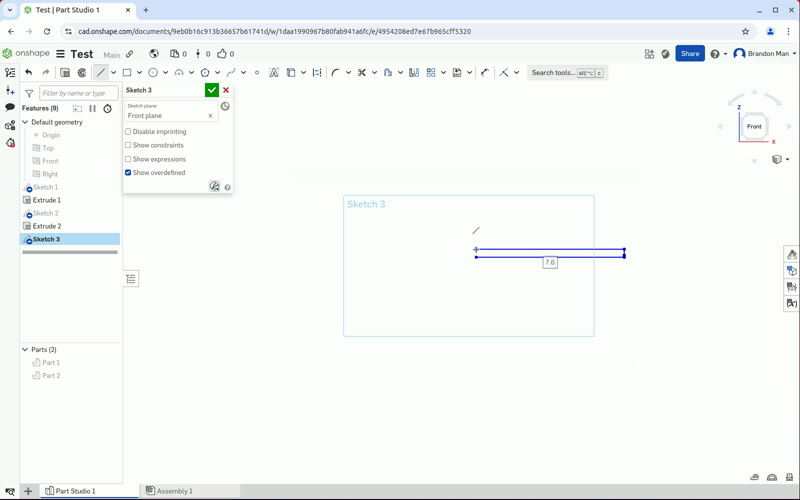
scroll(-6)
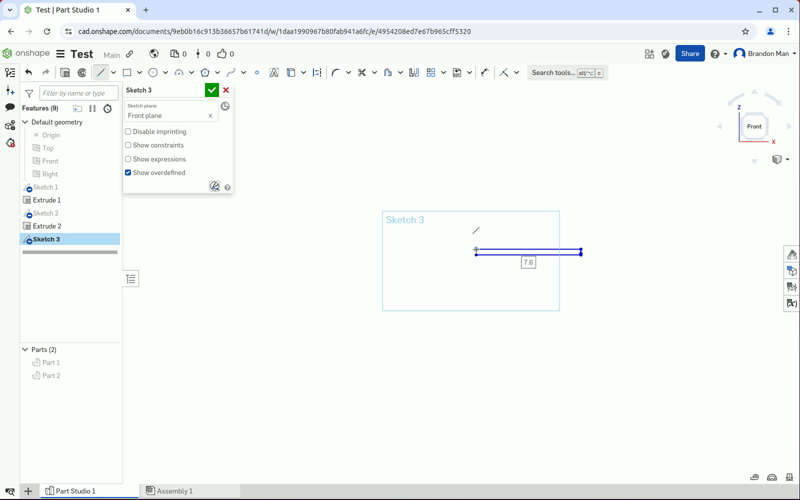
scroll(-6)
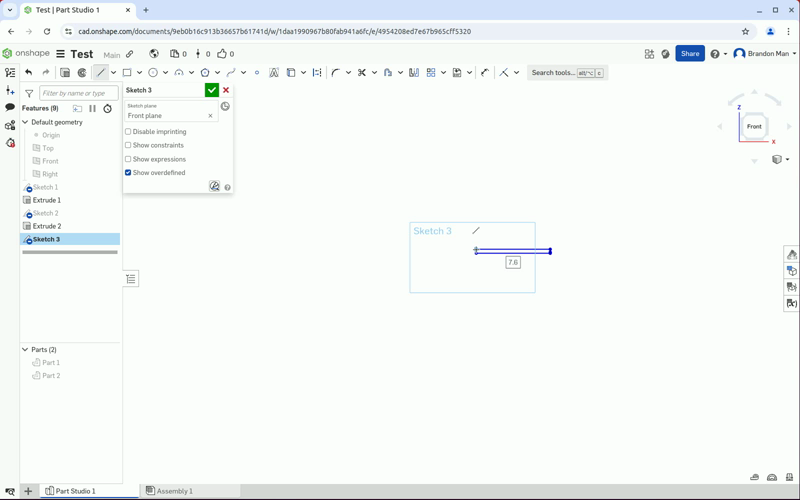
scroll(-6)
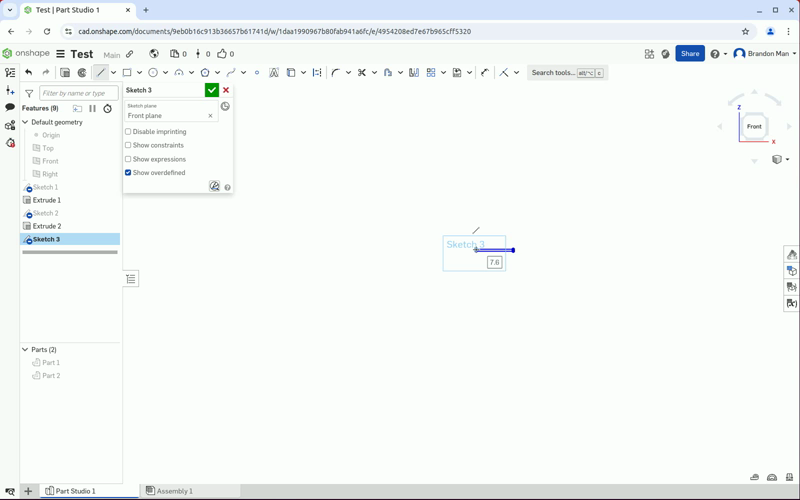
key_up(shift)
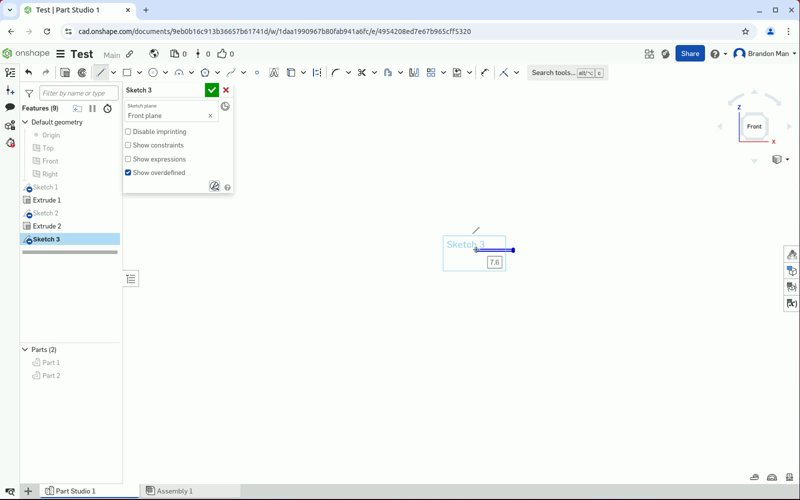
mouse_move(506, 249)
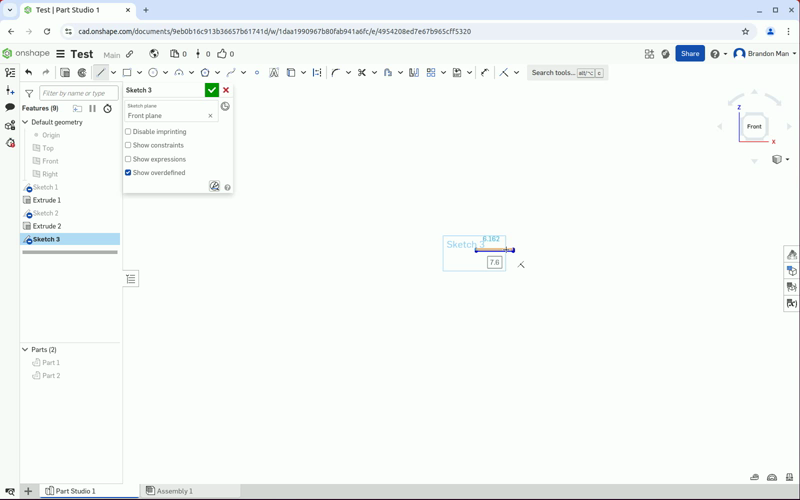
key_down(shift)
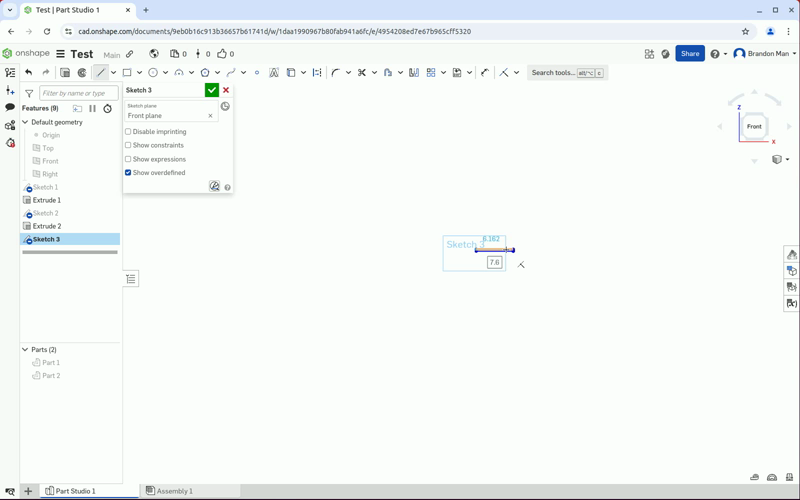
mouse_move(476, 251)
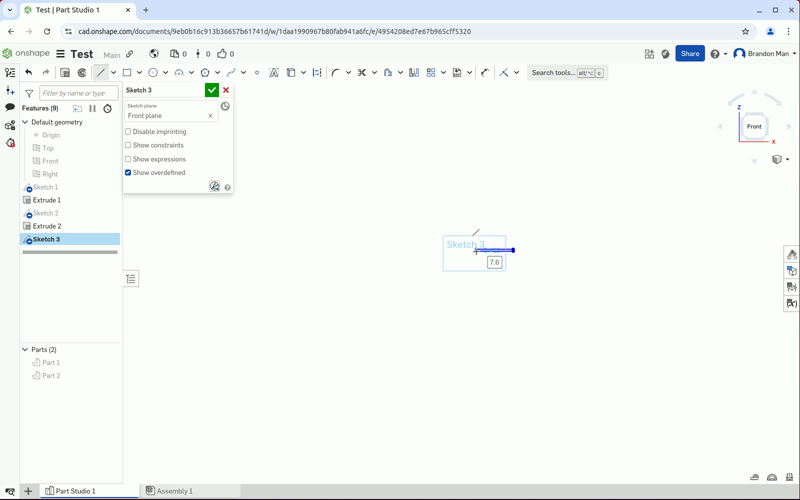
scroll(6)
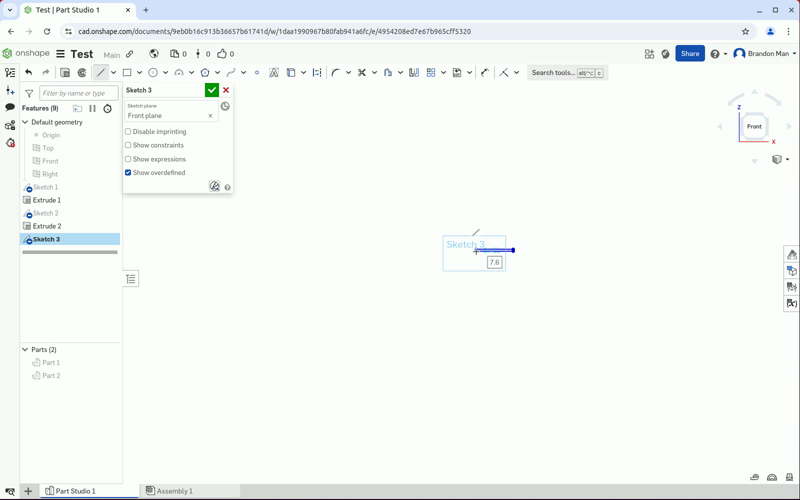
scroll(6)
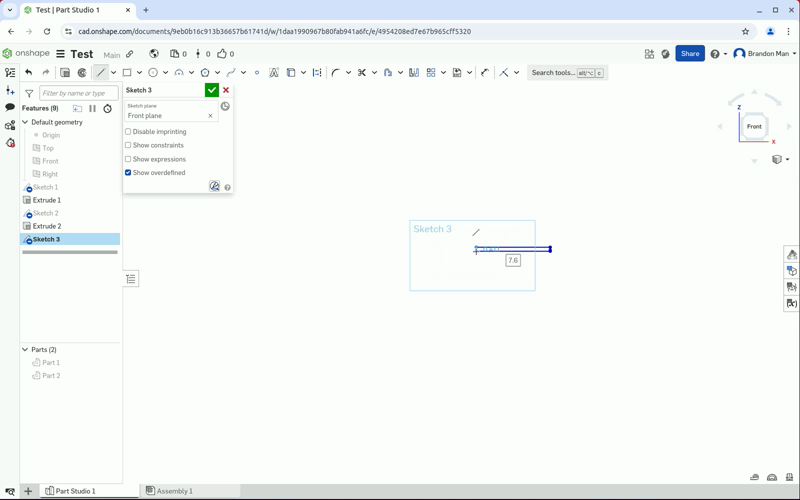
scroll(6)
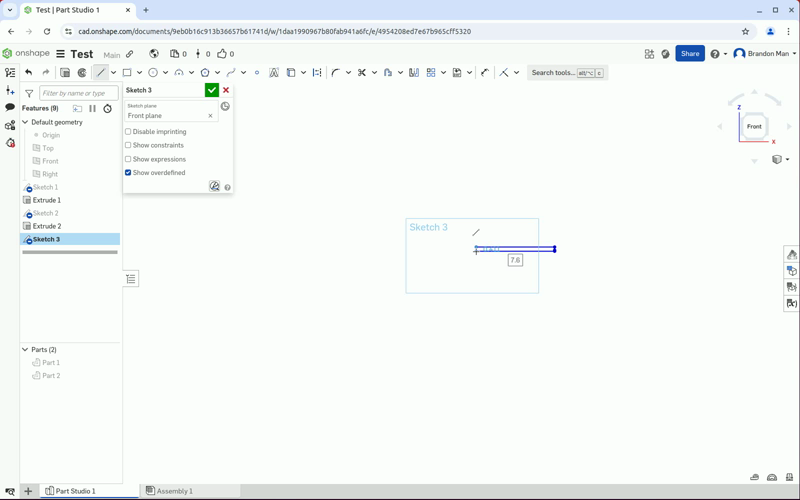
scroll(6)
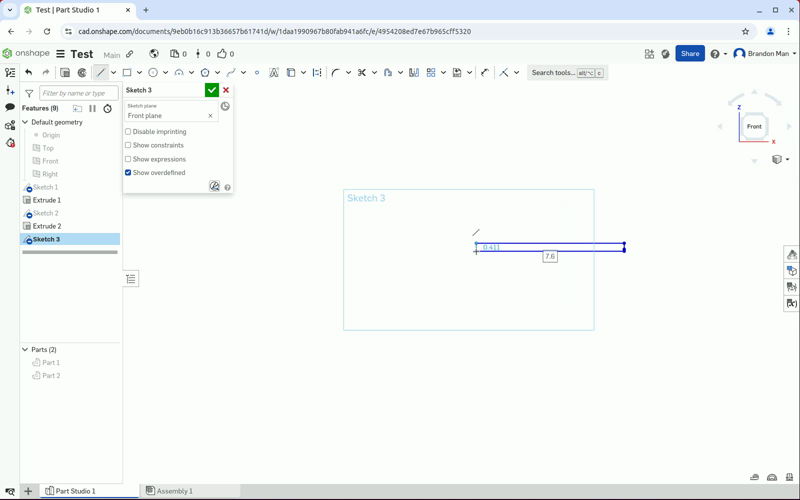
scroll(6)
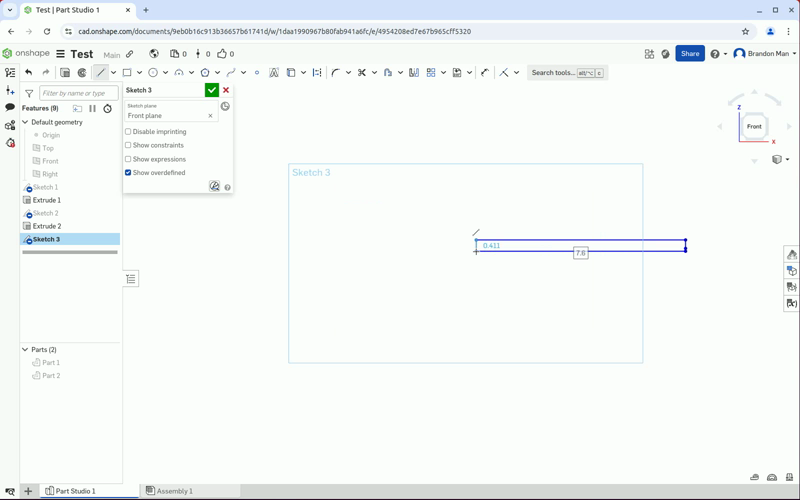
scroll(6)
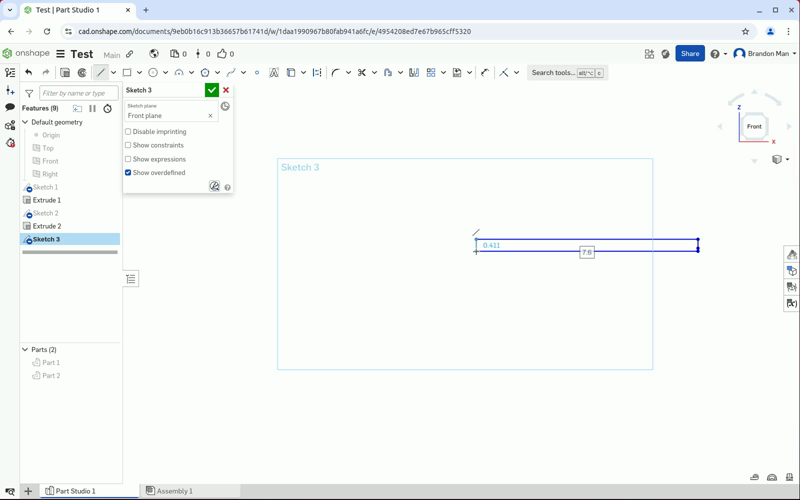
scroll(6)
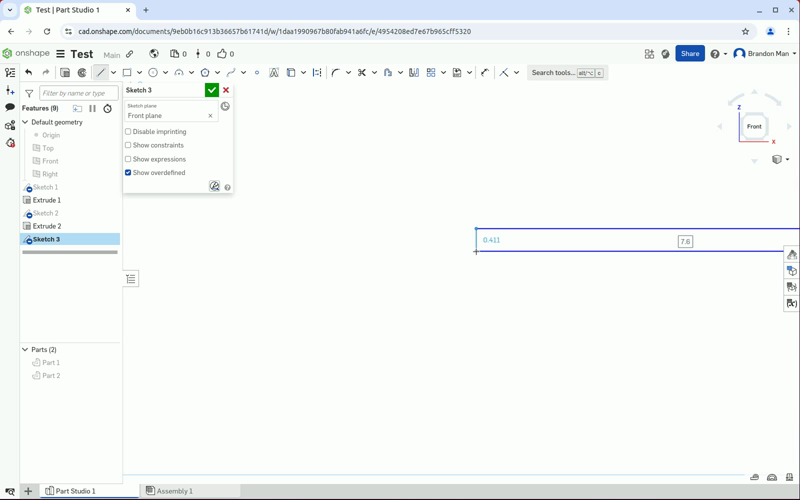
key_up(shift)
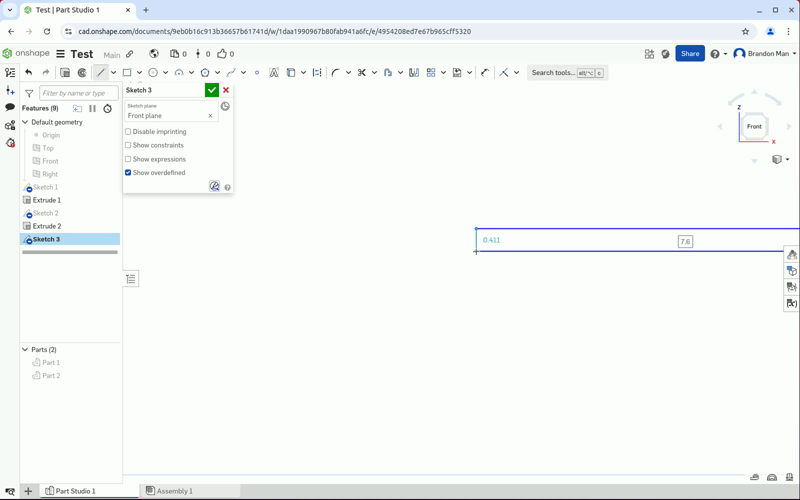
click(476, 251)
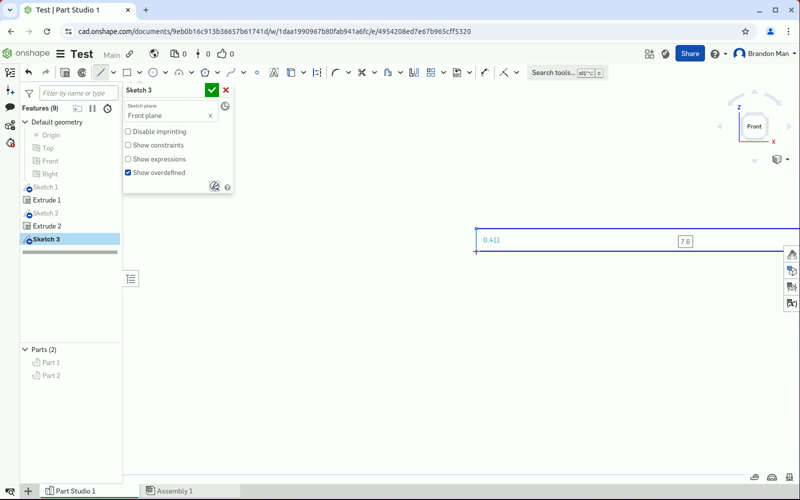
scroll(-6)
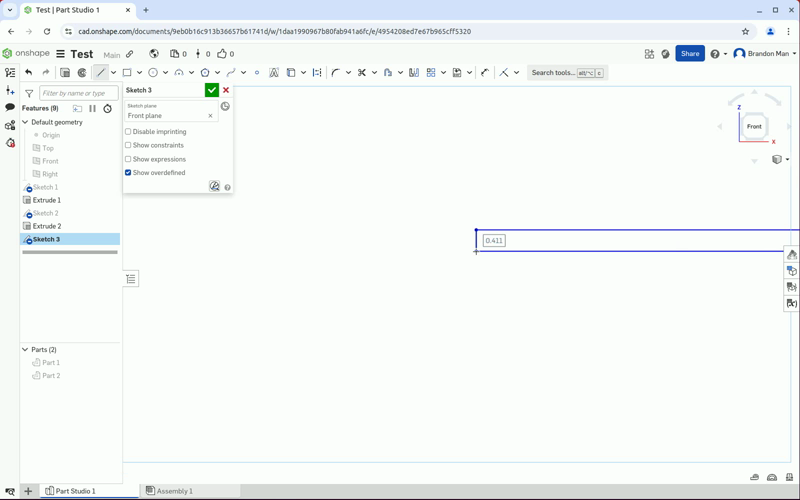
scroll(-6)
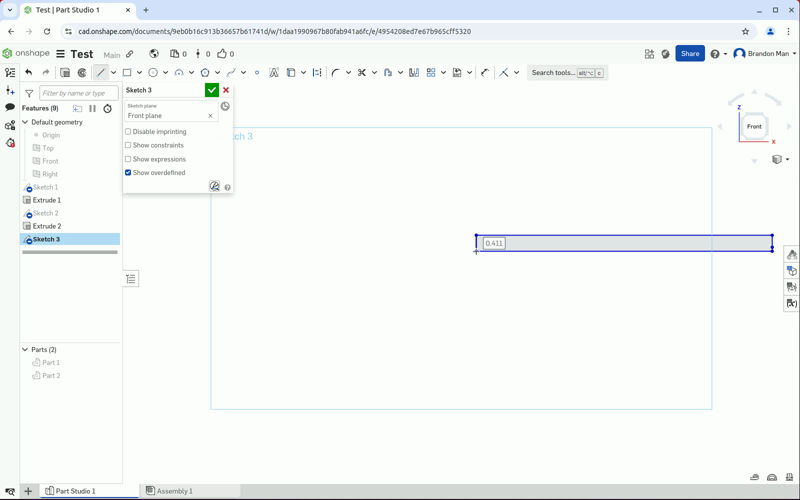
scroll(-6)
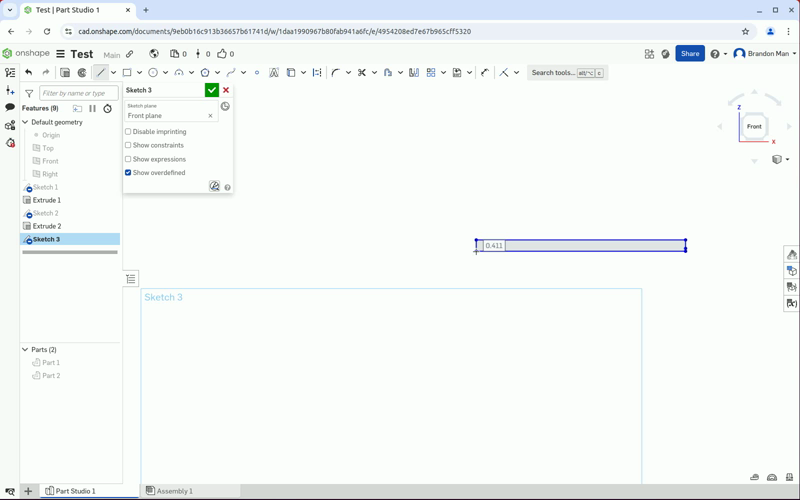
scroll(-6)
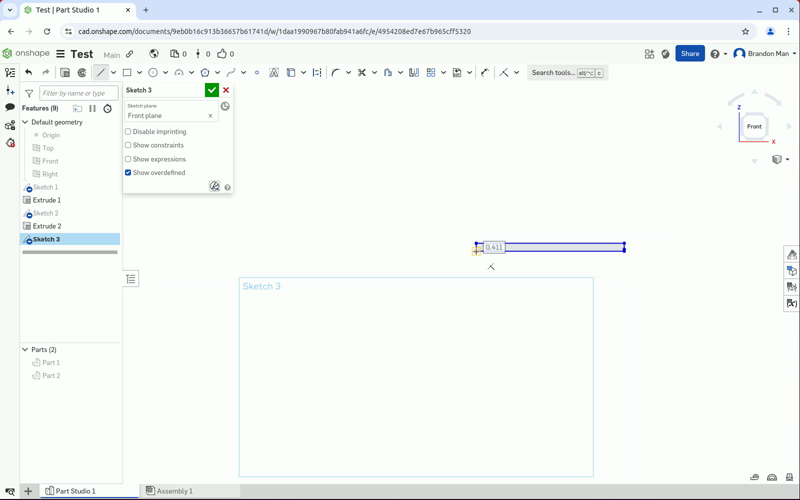
scroll(-6)
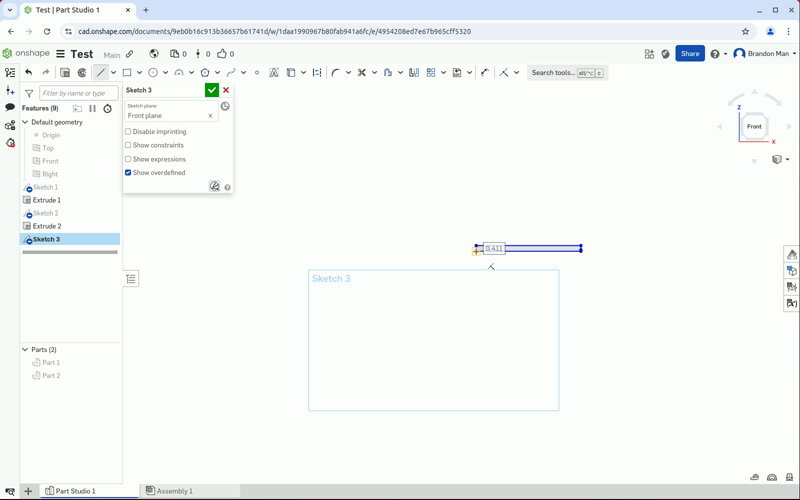
scroll(-6)
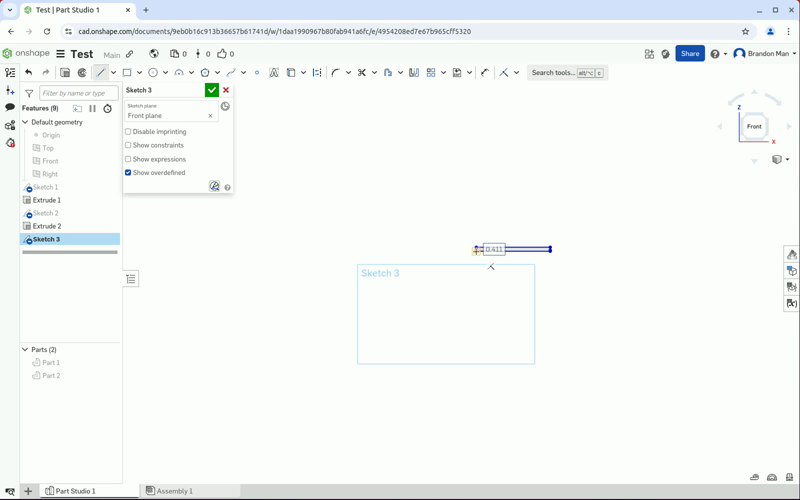
scroll(-6)
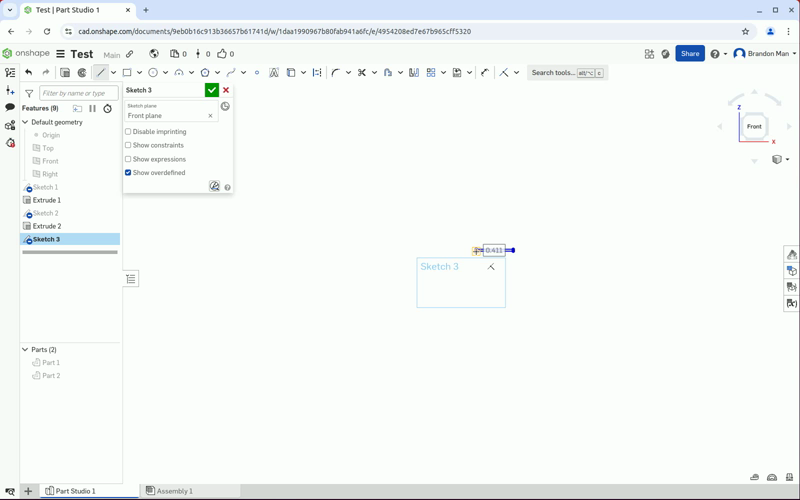
key(esc)
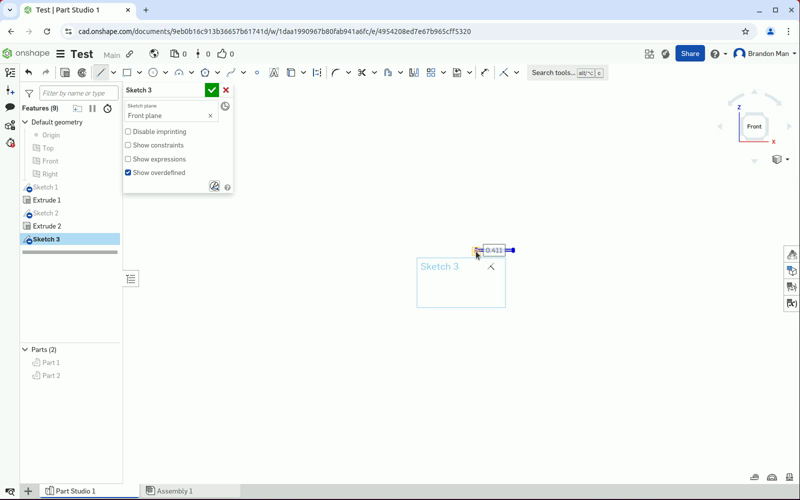
mouse_move(507, 250)
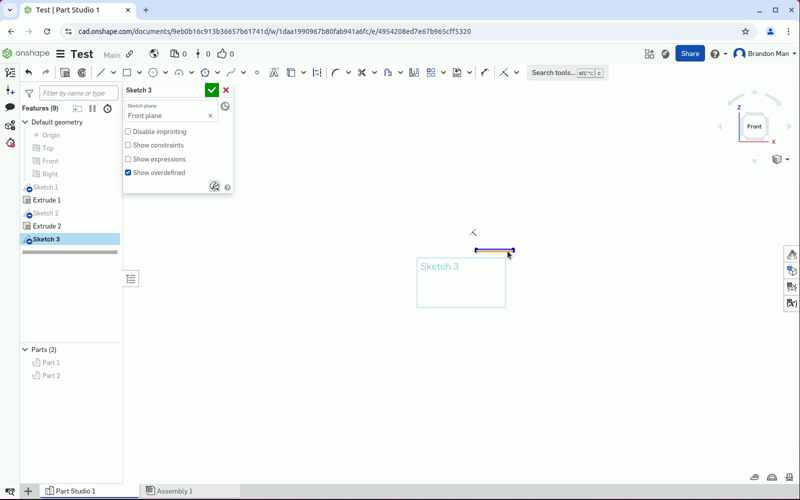
scroll(6)
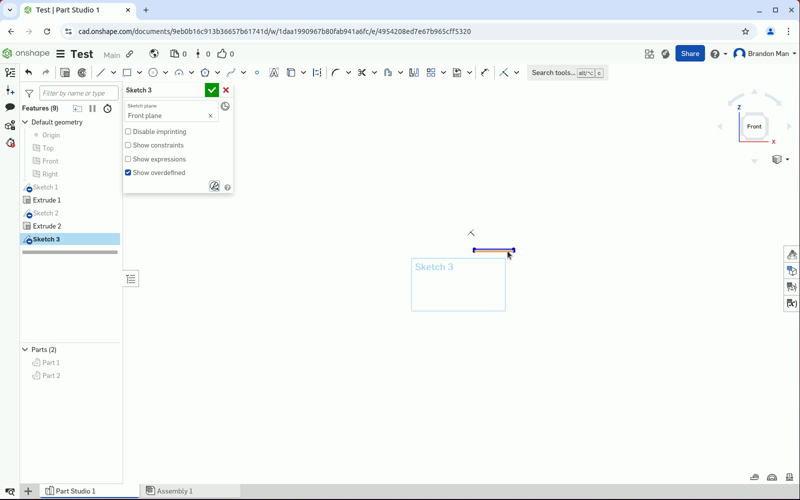
scroll(6)
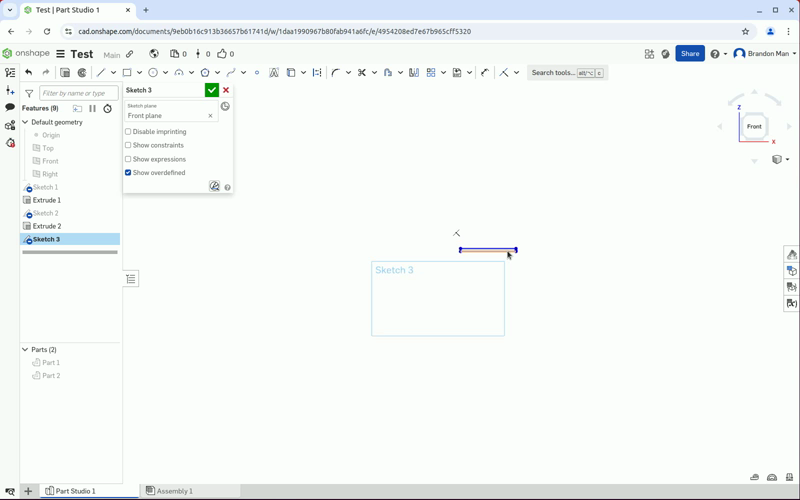
scroll(6)
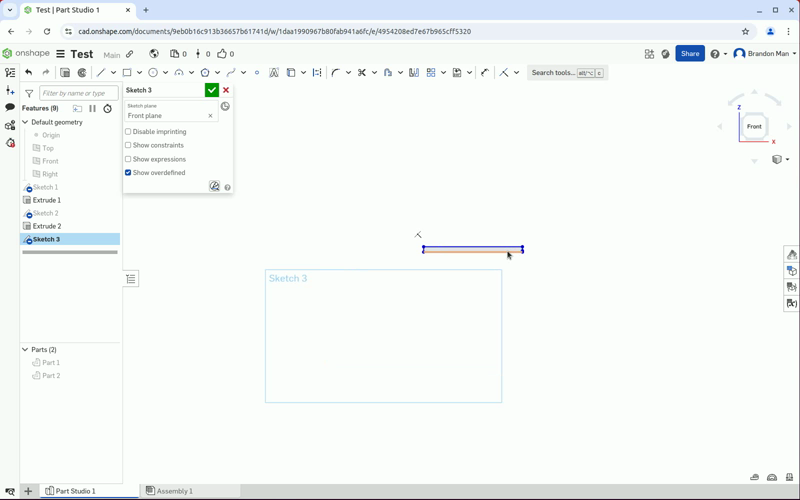
scroll(6)
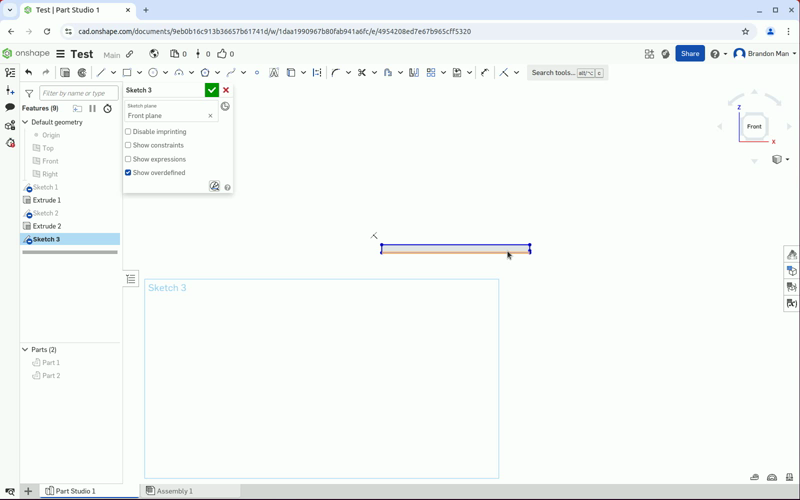
scroll(6)
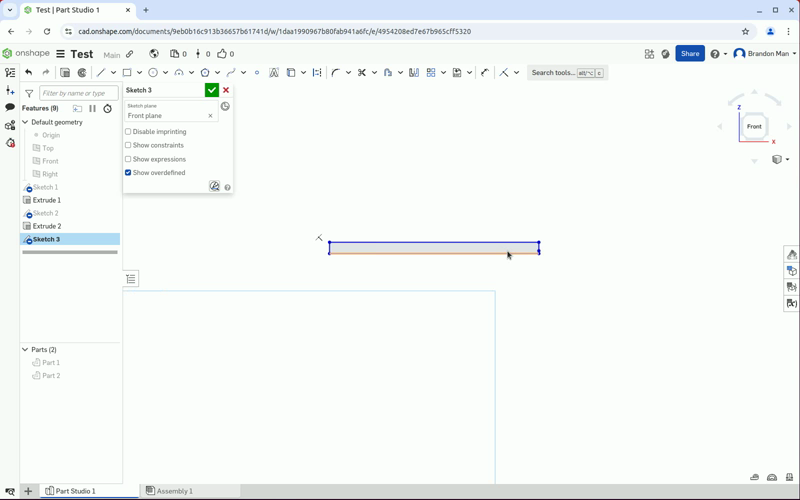
scroll(6)
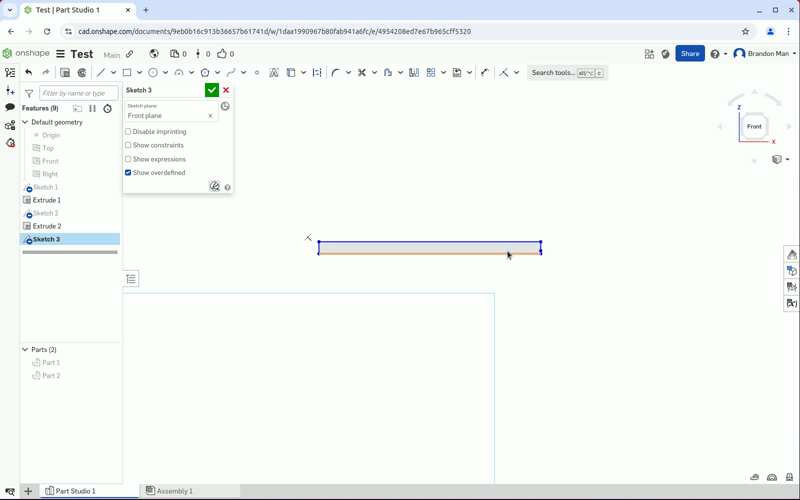
scroll(6)
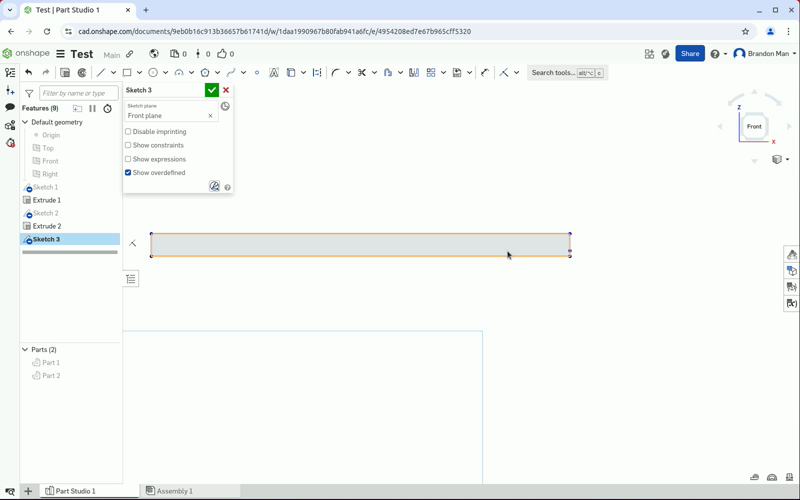
click(507, 250)
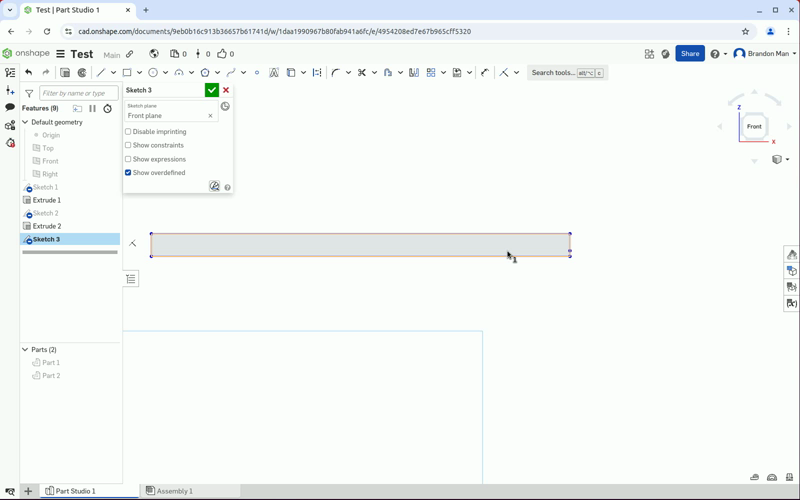
scroll(-6)
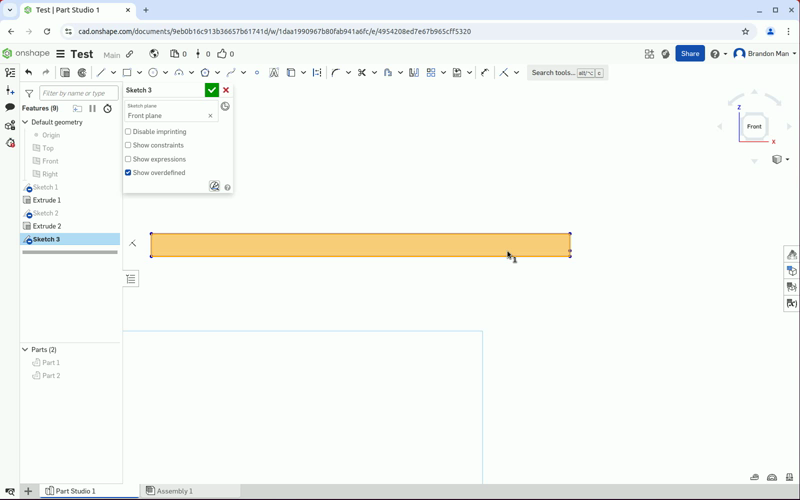
scroll(-6)
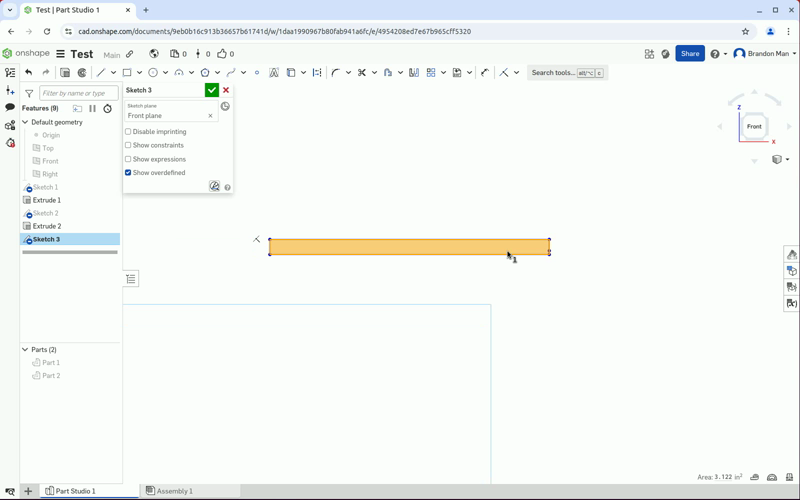
scroll(-6)
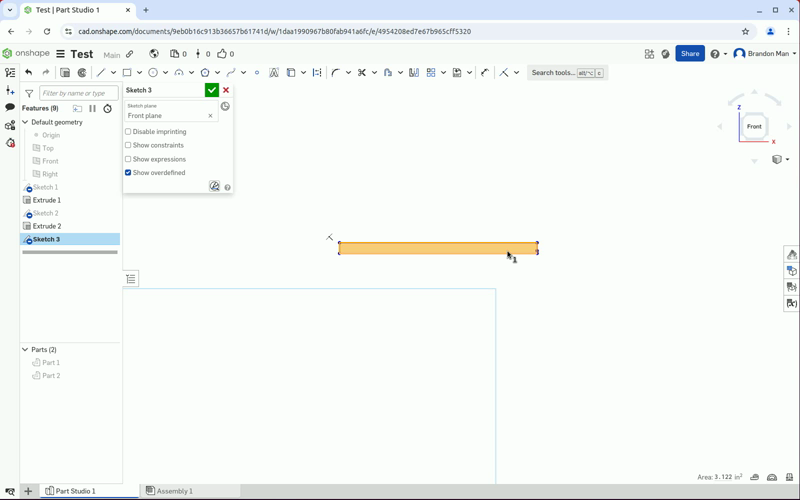
scroll(-6)
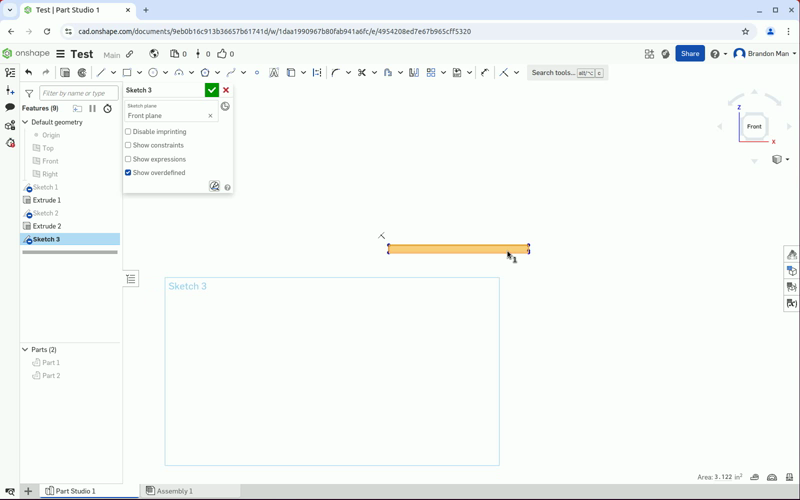
scroll(-6)
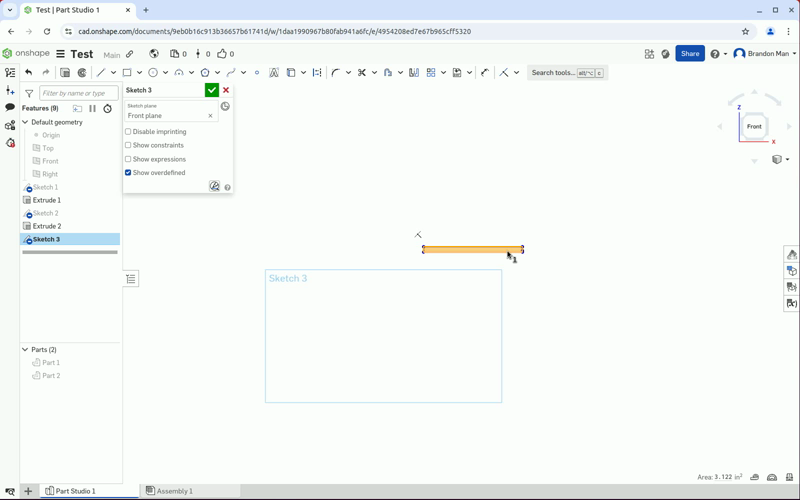
scroll(-6)
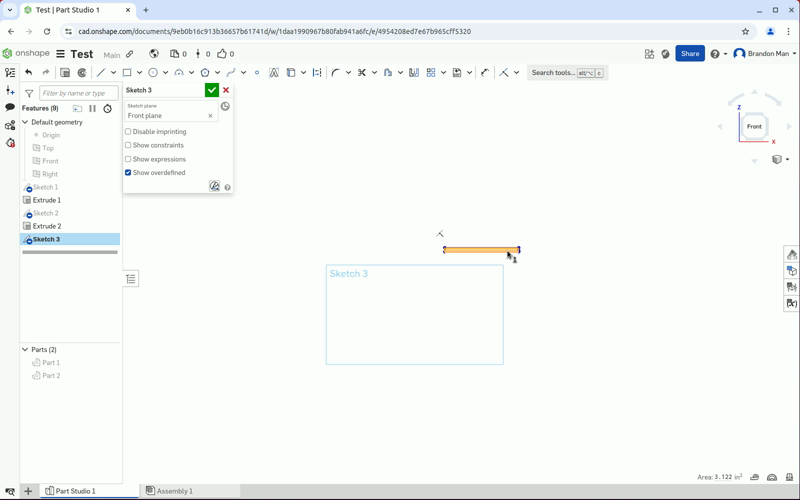
scroll(-6)
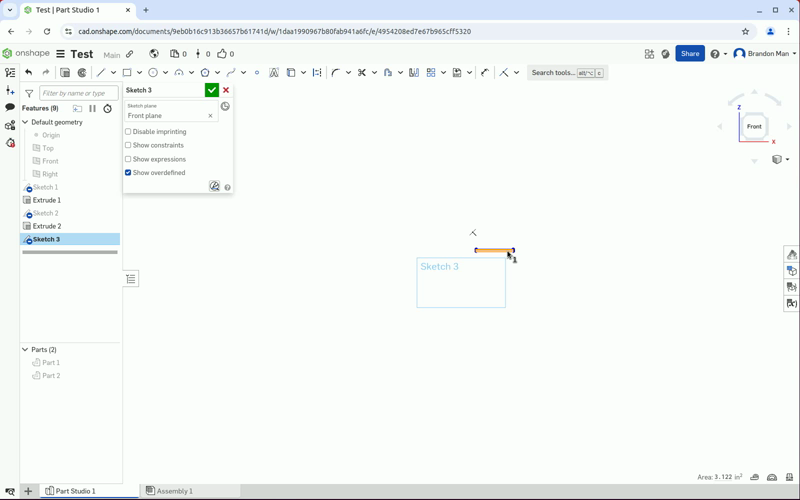
mouse_move(73, 352)
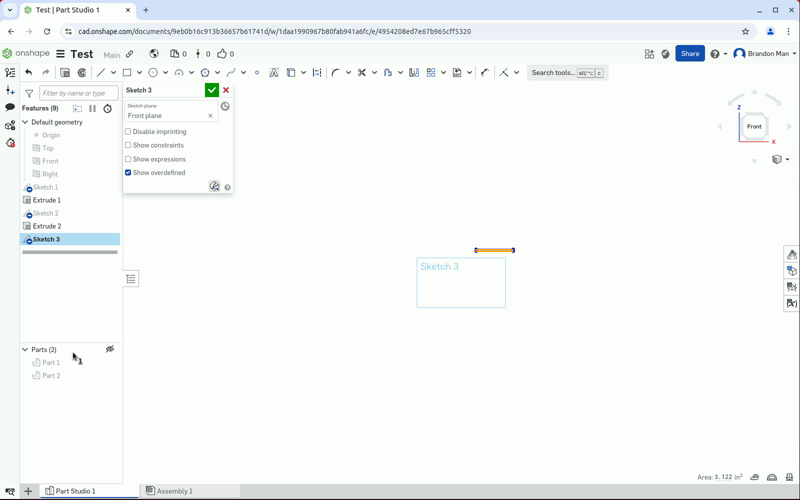
key(shift+y)
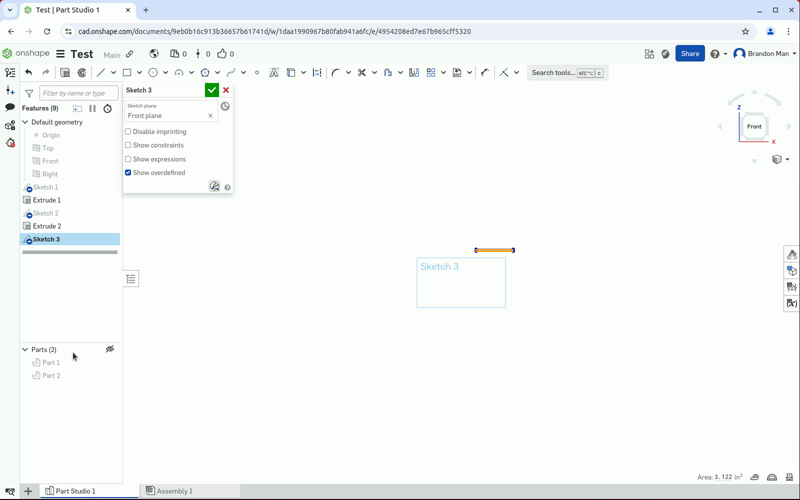
key(shift+e)
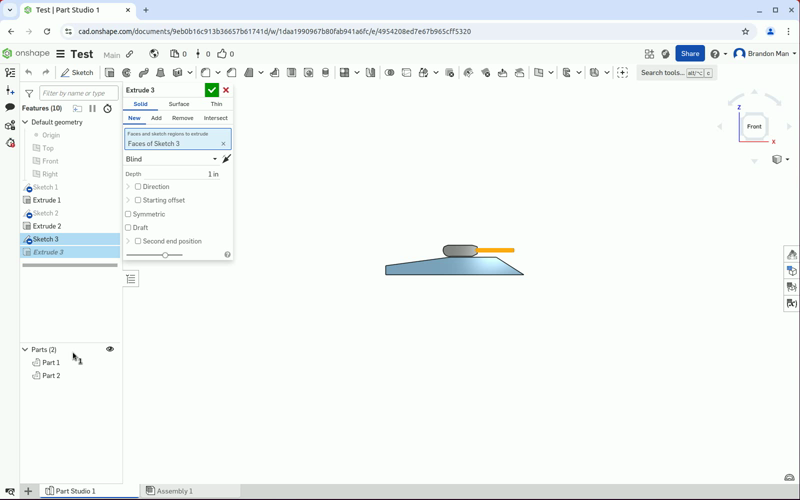
mouse_move(143, 106)
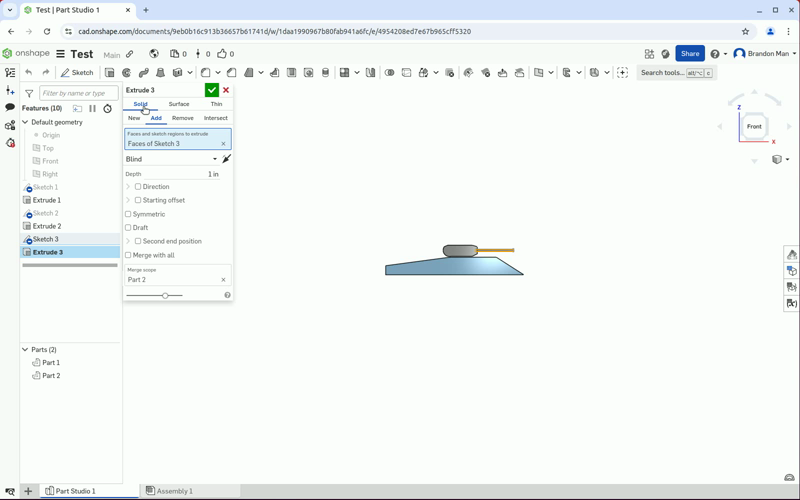
click(143, 106)
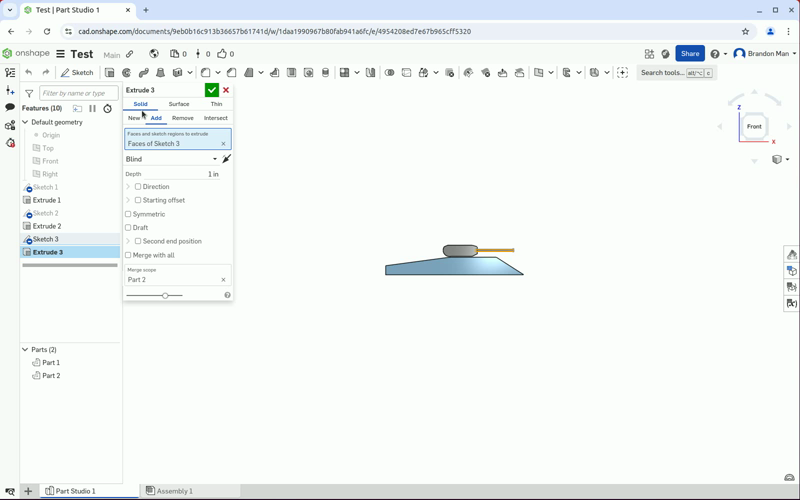
mouse_move(137, 120)
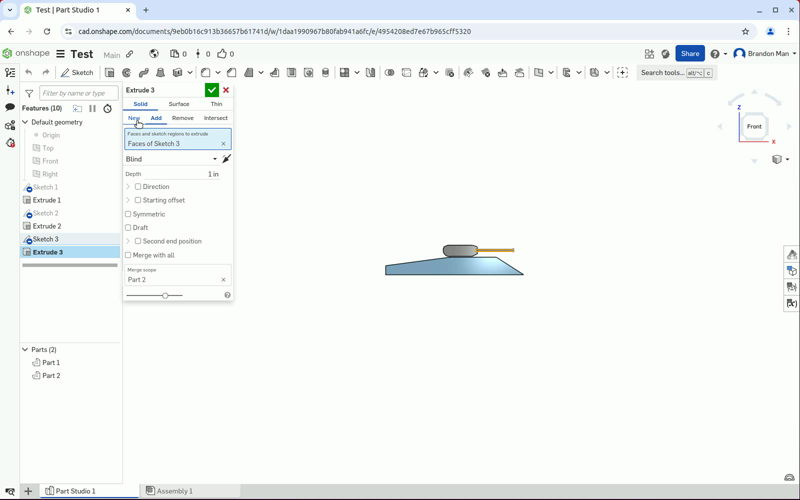
click(137, 120)
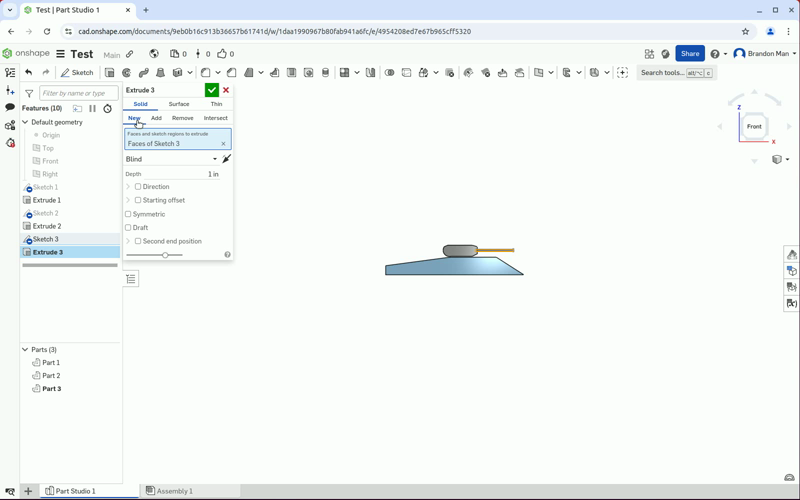
key(tab, 4)
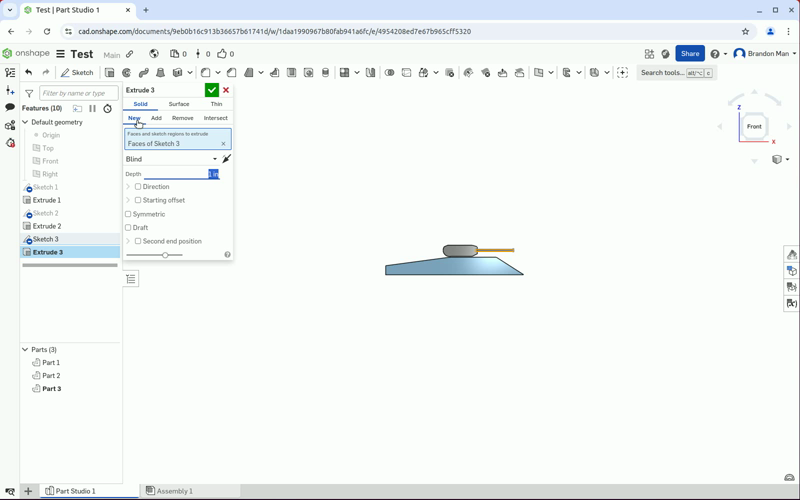
text(23.108)
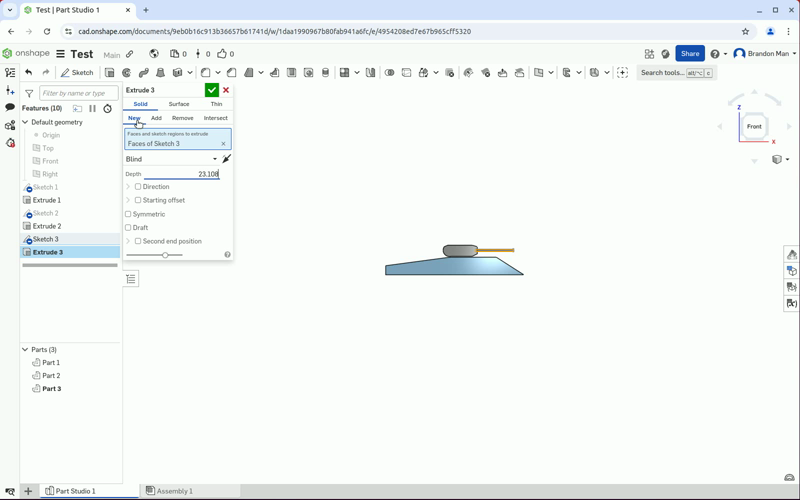
key(enter)
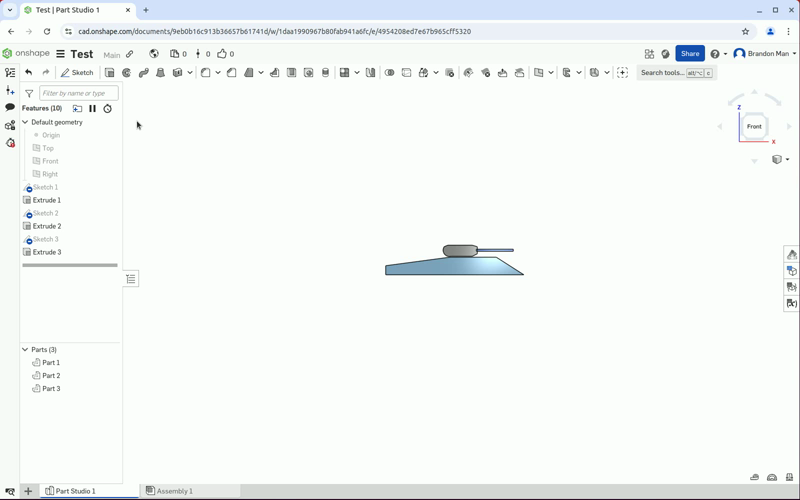
key(shift+h)
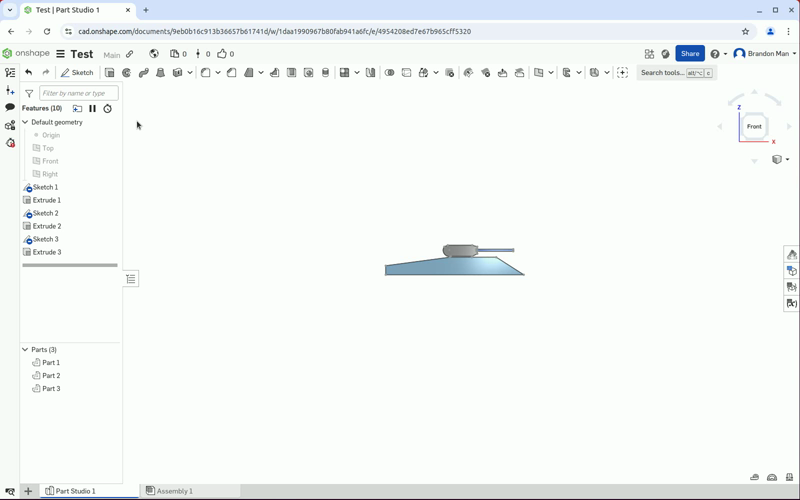
key(shift+h)
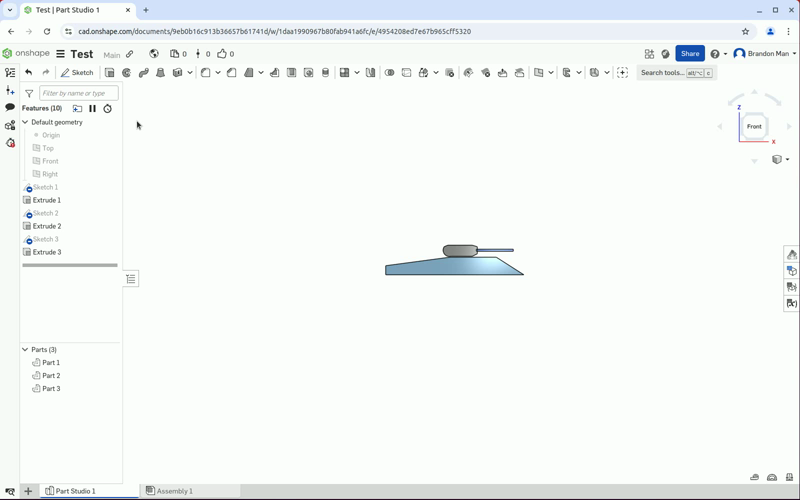
mouse_move(73, 189)
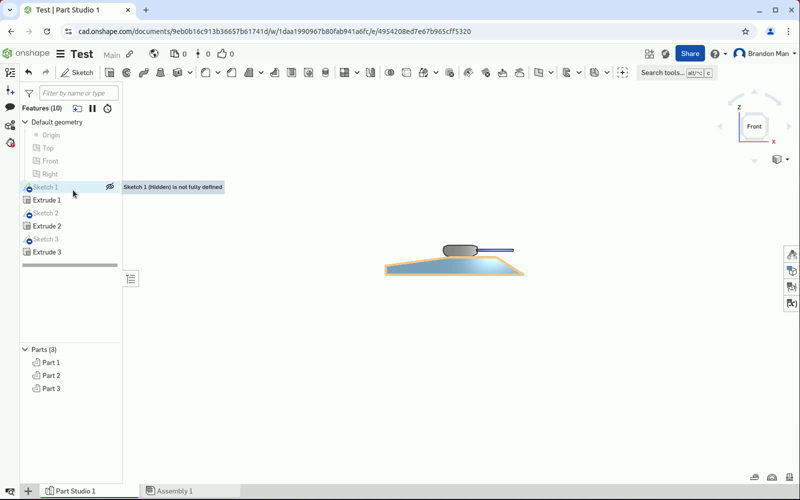
click(73, 189)
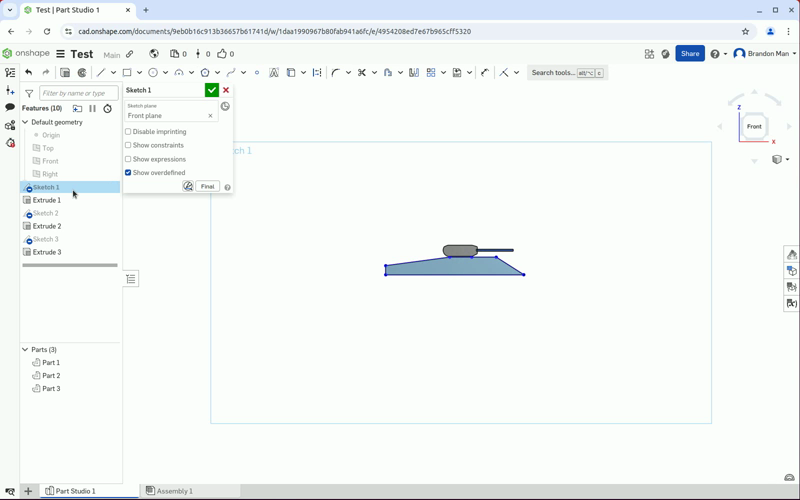
mouse_move(229, 92)
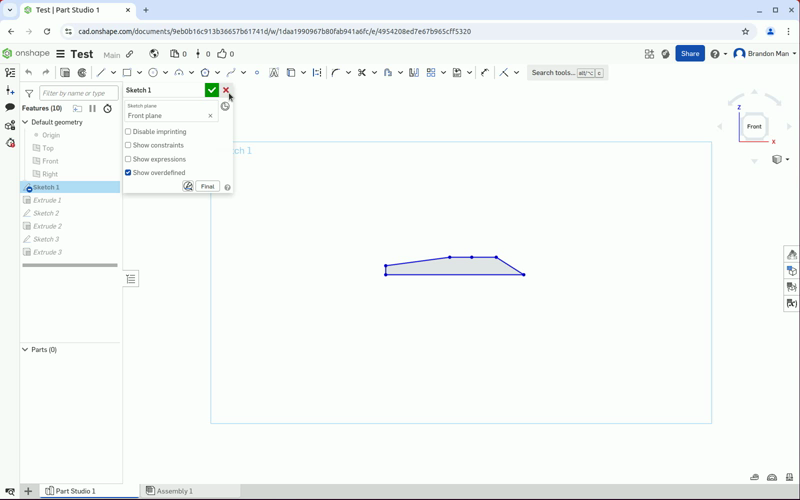
click(229, 92)
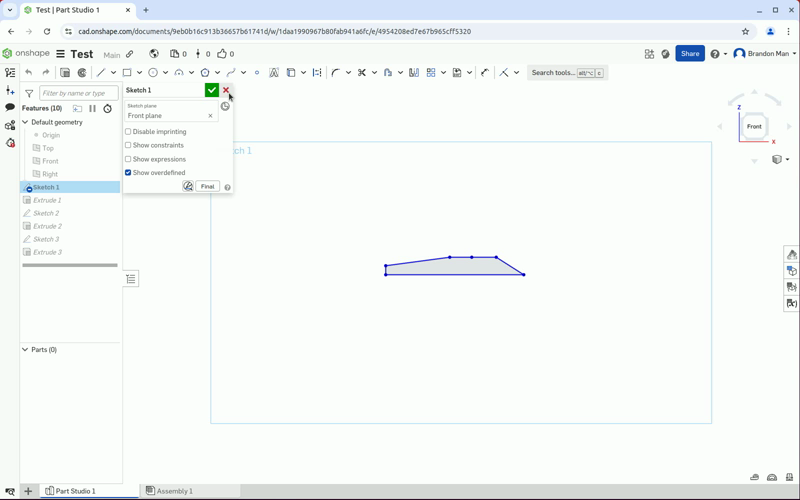
key(shift+s)
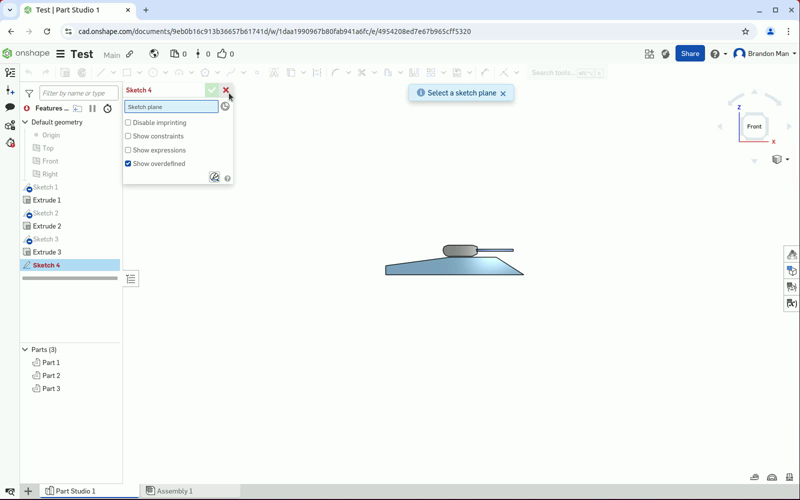
mouse_move(73, 163)
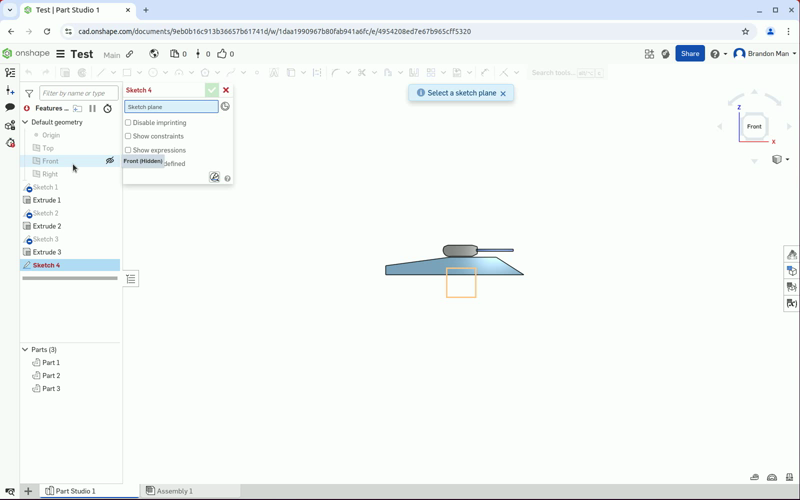
click(73, 163)
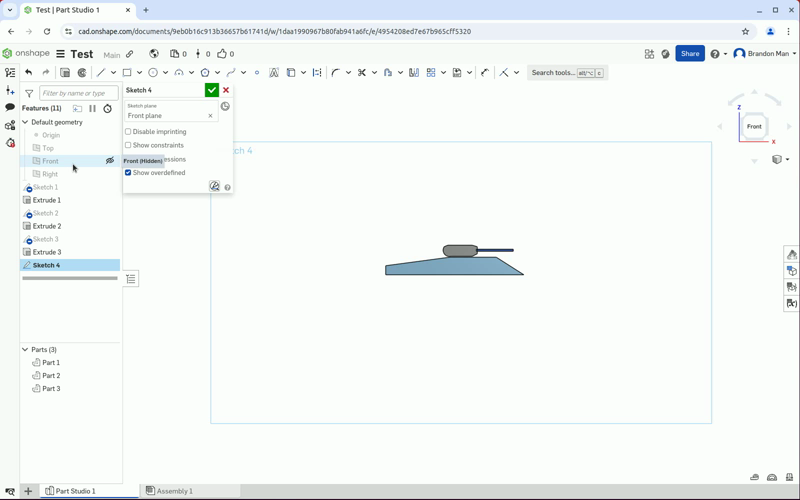
mouse_move(73, 352)
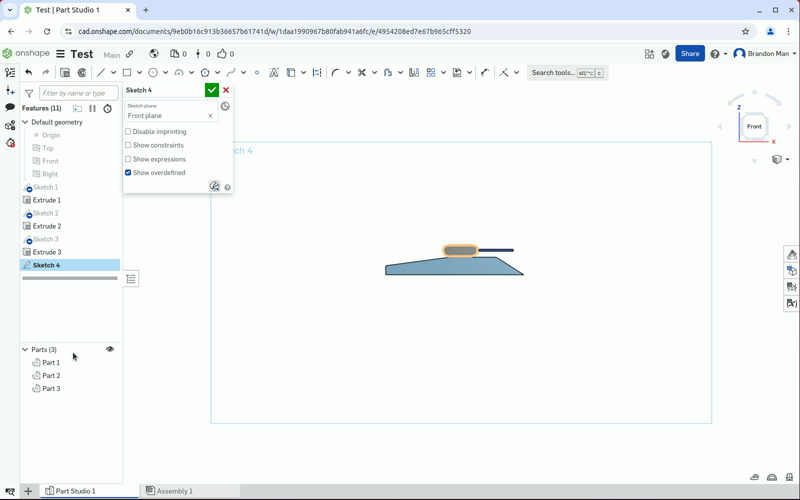
key(y)
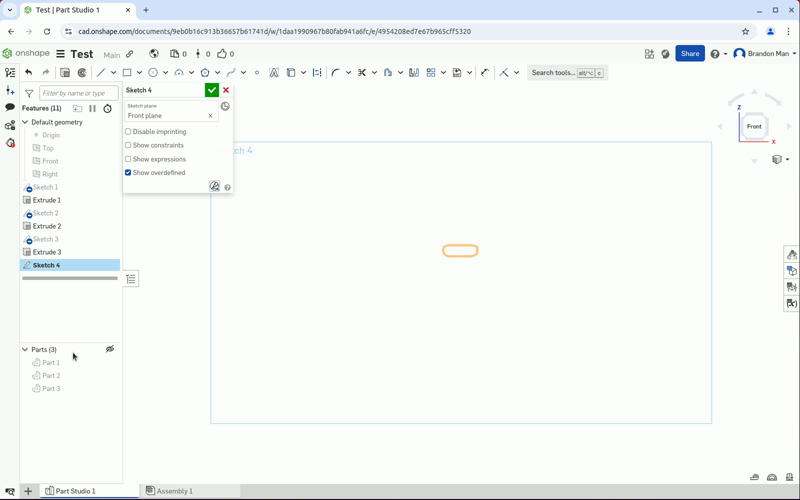
key(l)
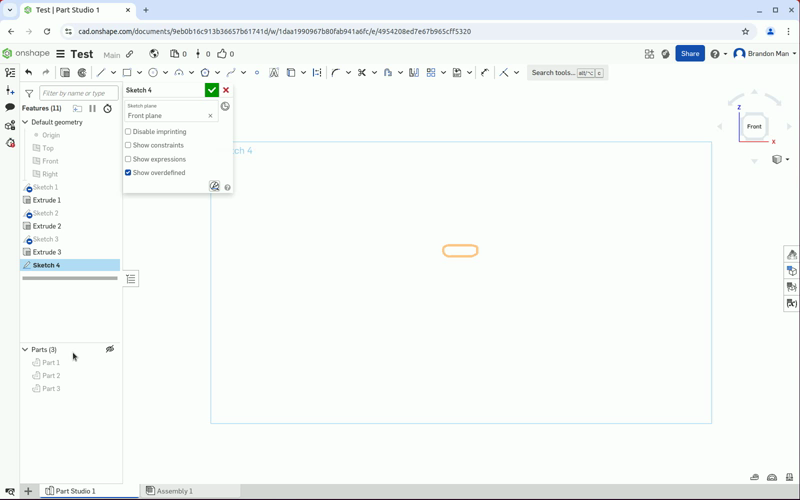
key_down(shift)
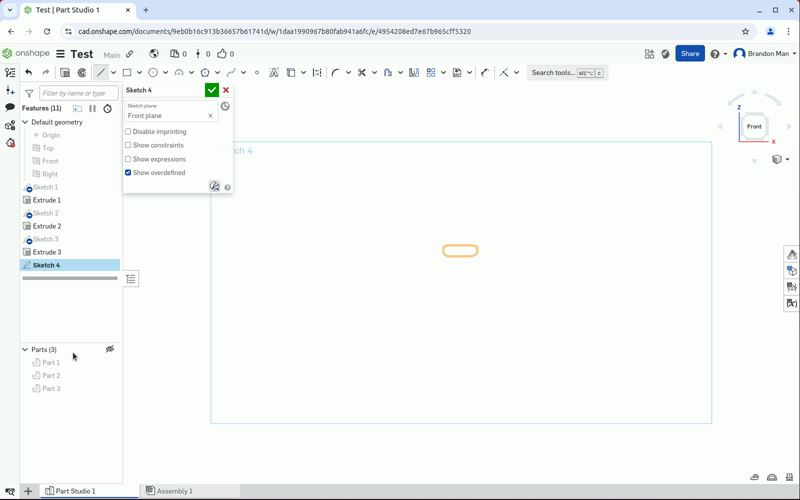
mouse_move(512, 251)
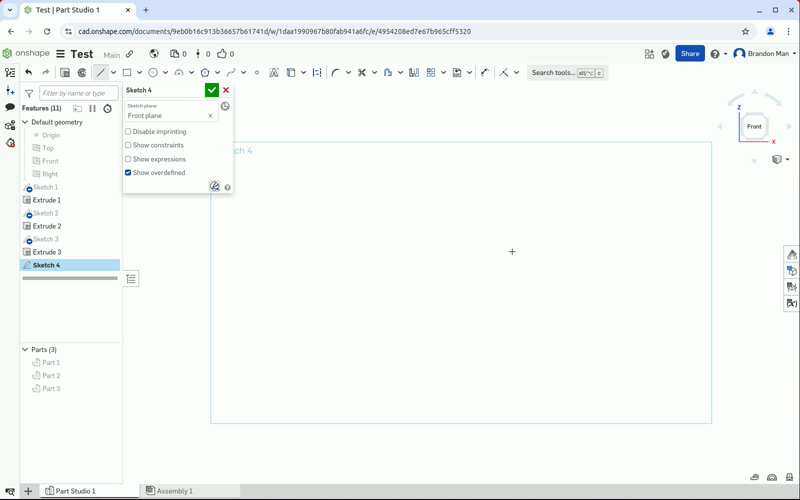
click(512, 251)
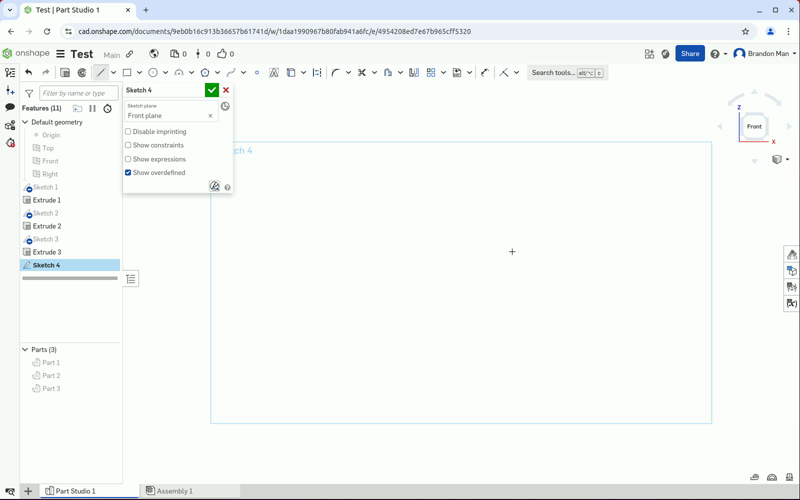
key_up(shift)
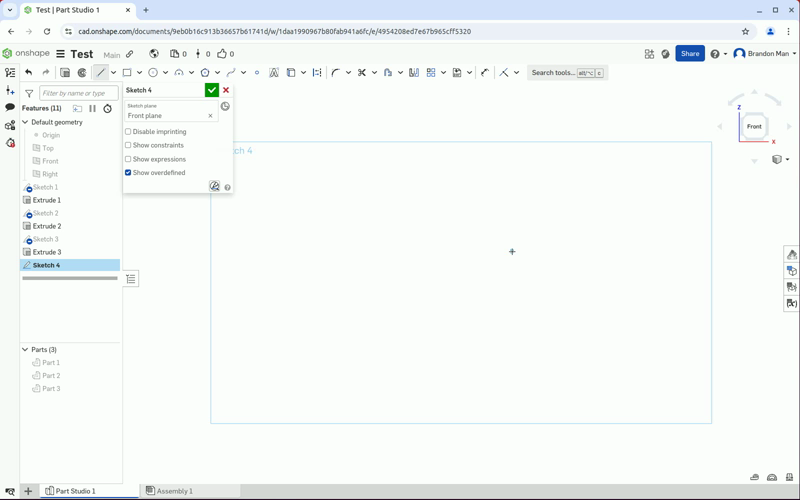
key_down(shift)
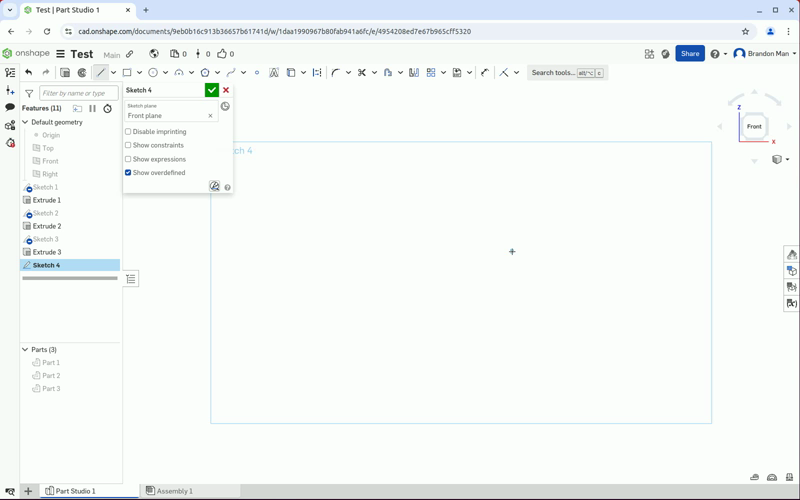
mouse_move(542, 251)
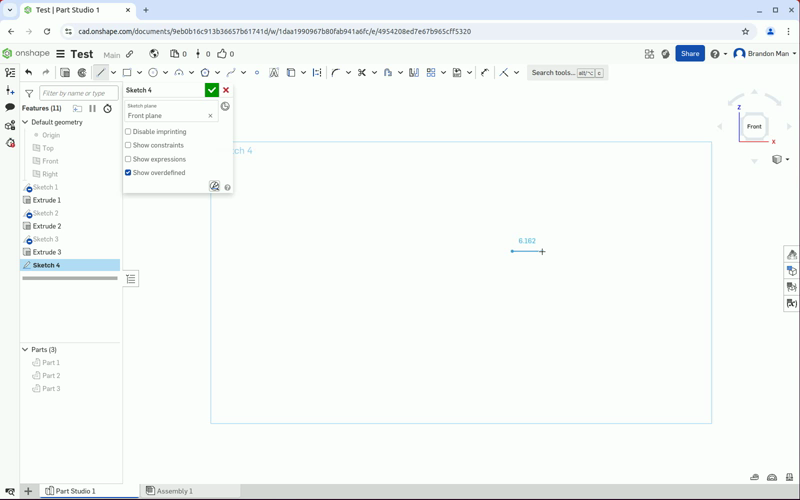
mouse_move(513, 252)
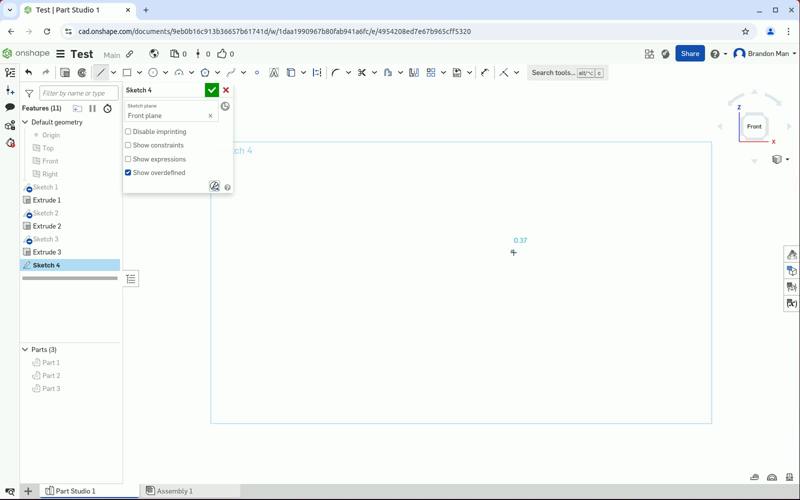
scroll(6)
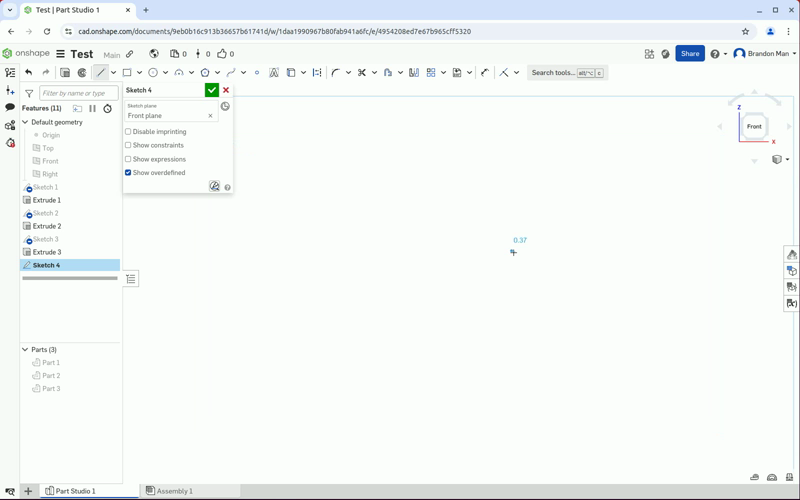
scroll(6)
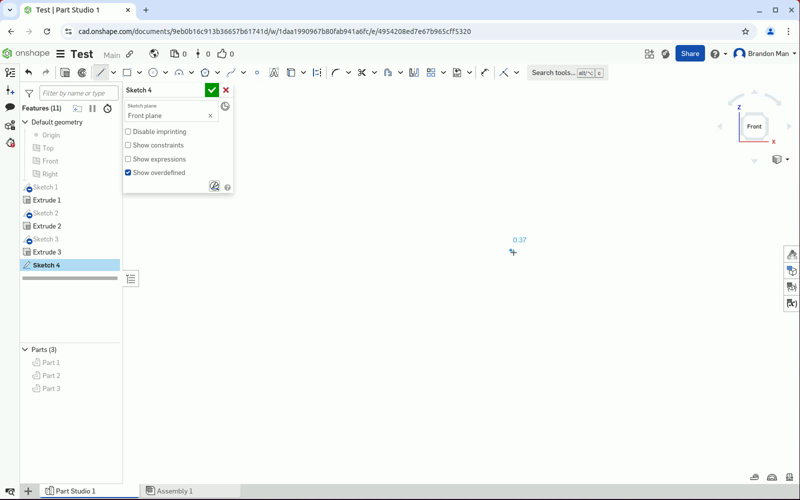
scroll(6)
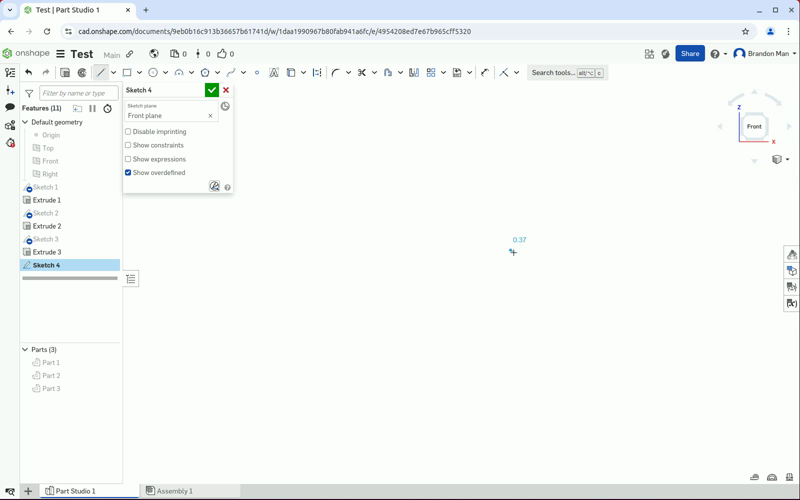
scroll(6)
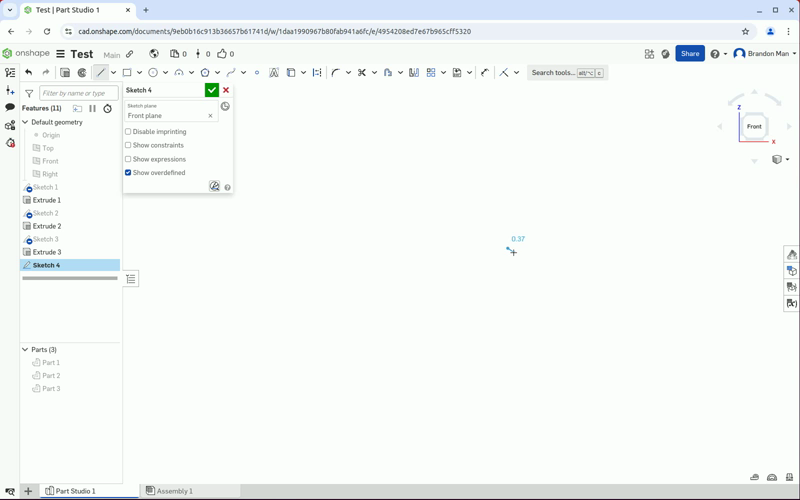
scroll(6)
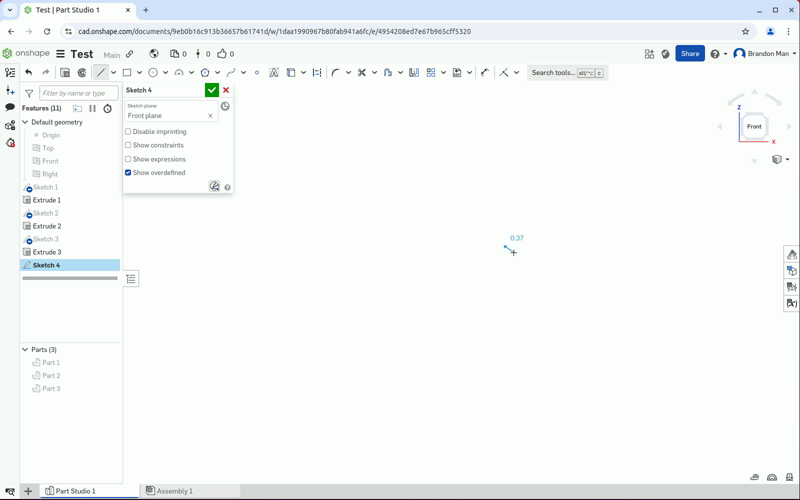
scroll(6)
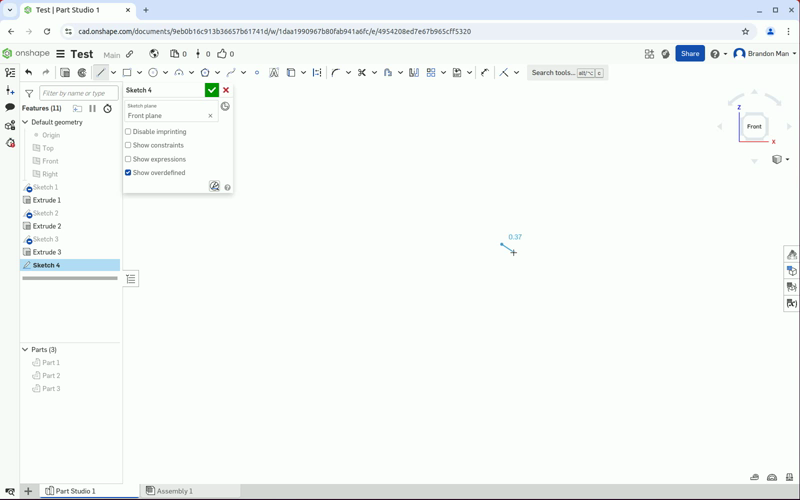
scroll(6)
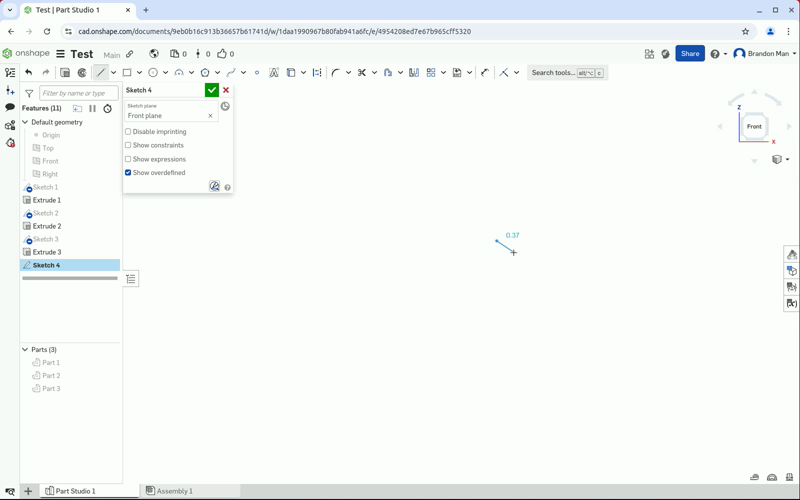
click(513, 252)
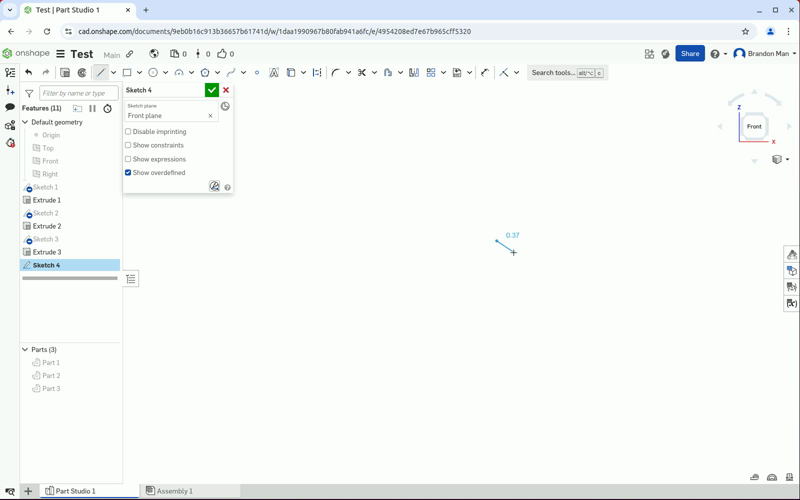
scroll(-6)
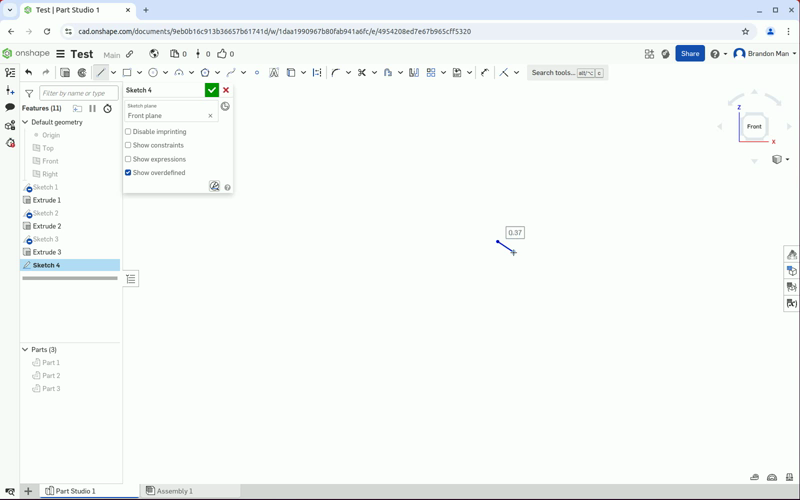
scroll(-6)
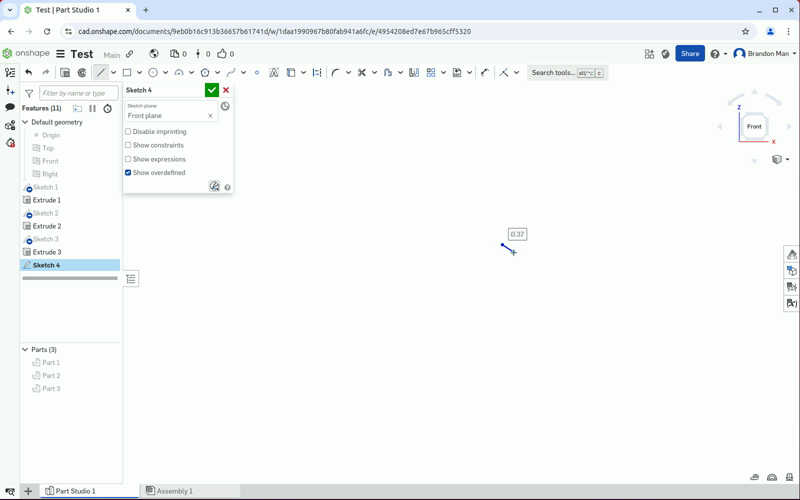
scroll(-6)
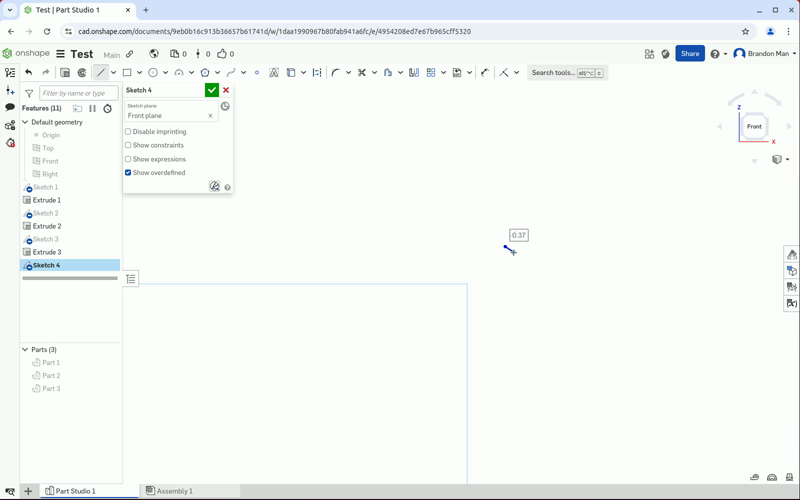
scroll(-6)
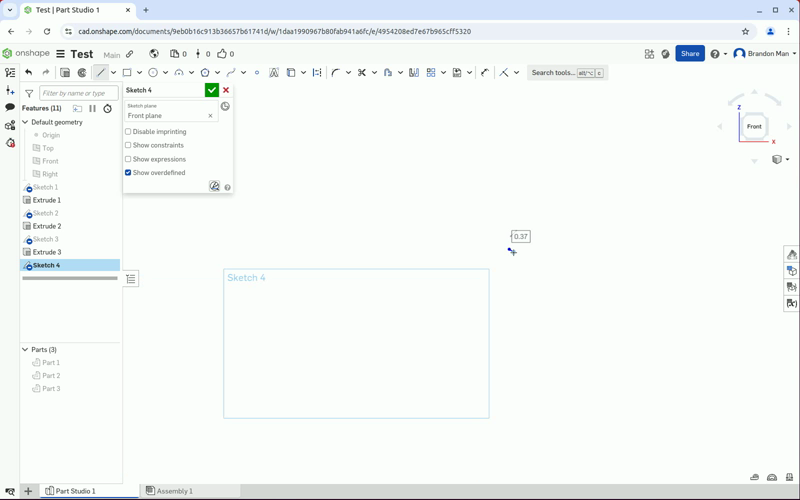
scroll(-6)
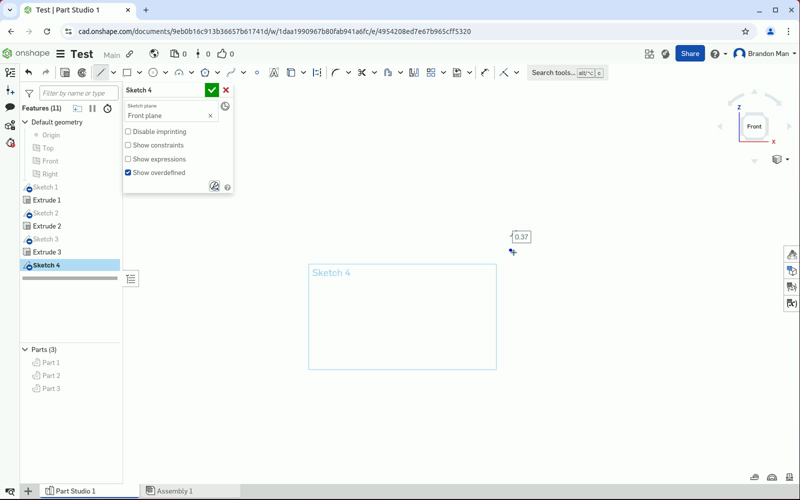
scroll(-6)
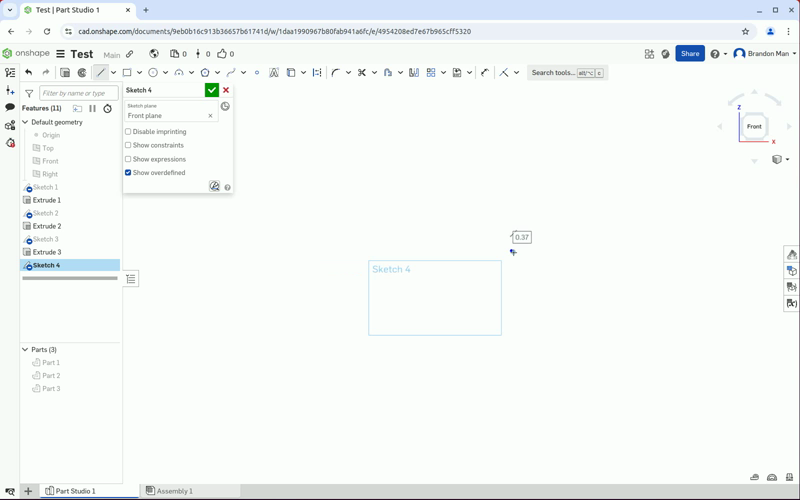
scroll(-6)
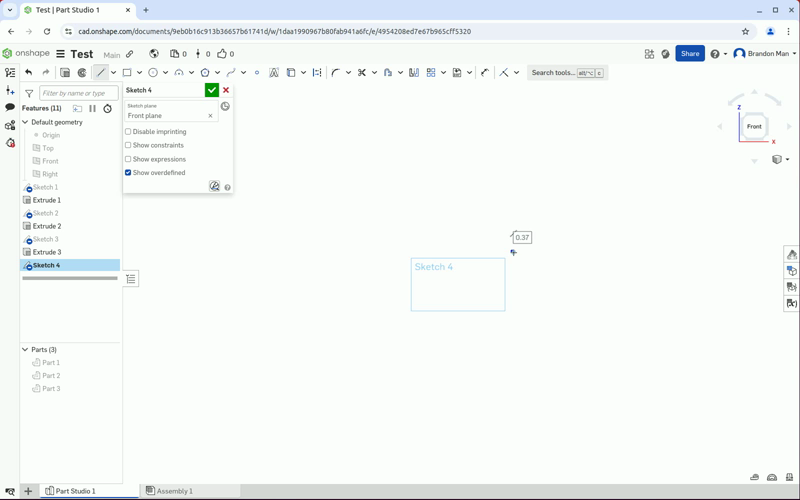
key_up(shift)
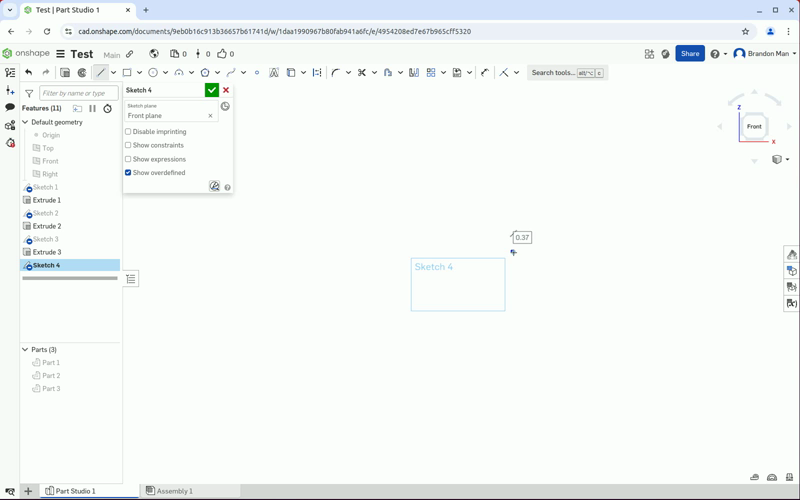
key_down(shift)
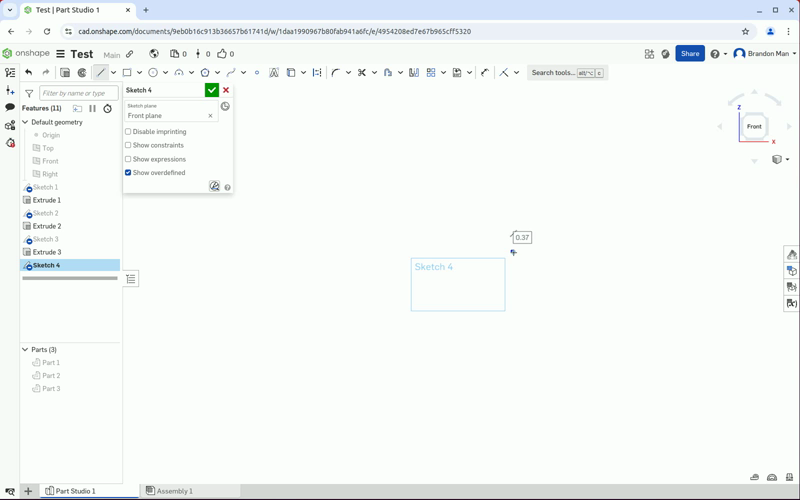
mouse_move(543, 252)
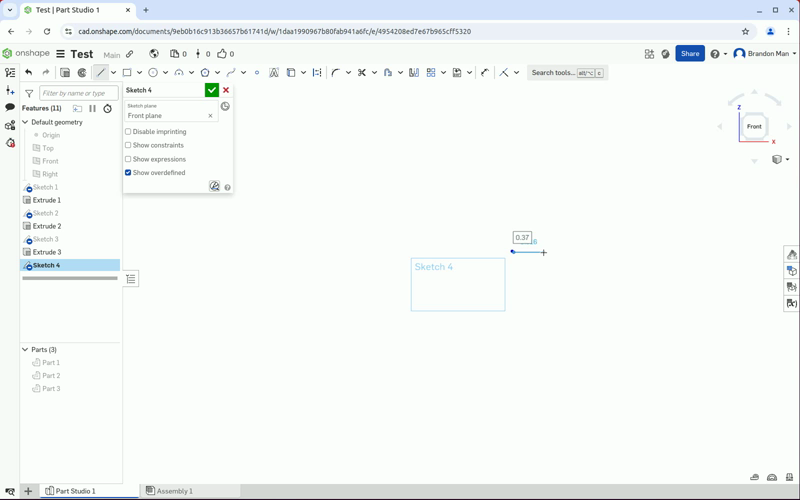
mouse_move(519, 252)
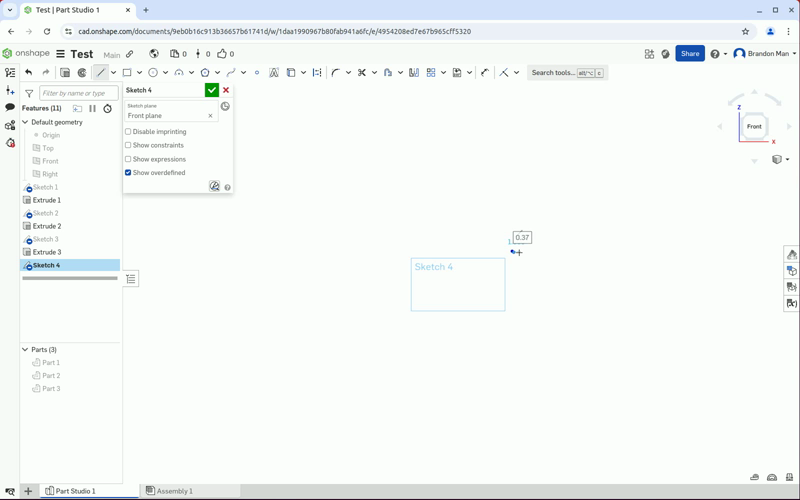
scroll(6)
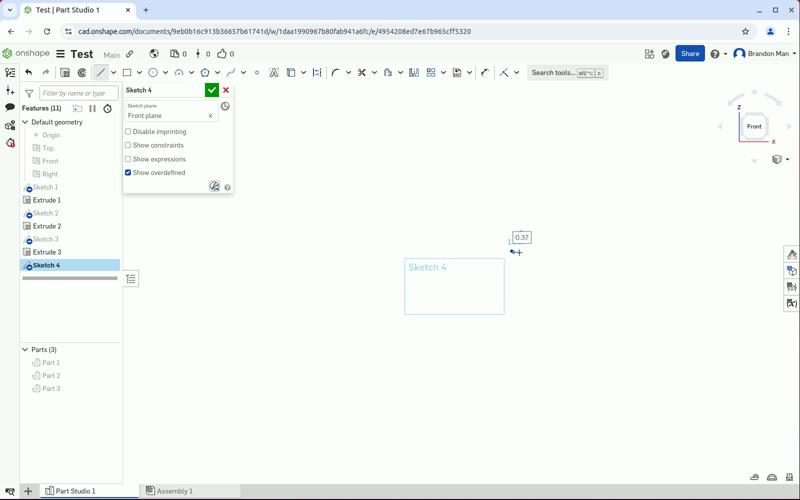
scroll(6)
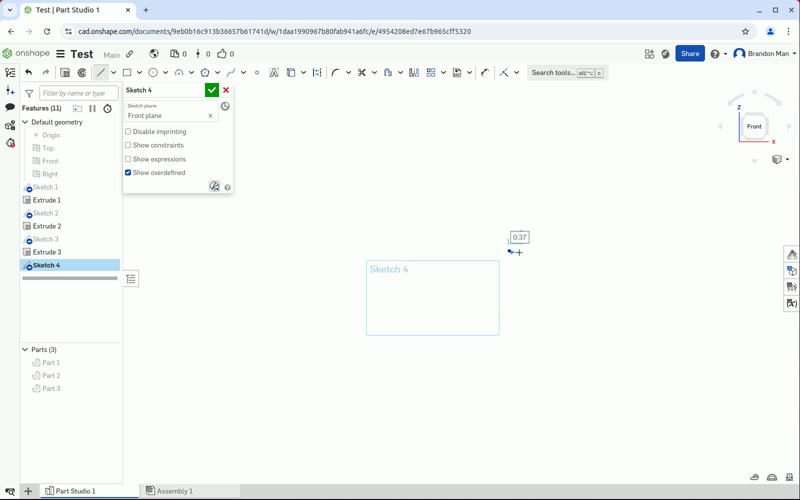
scroll(6)
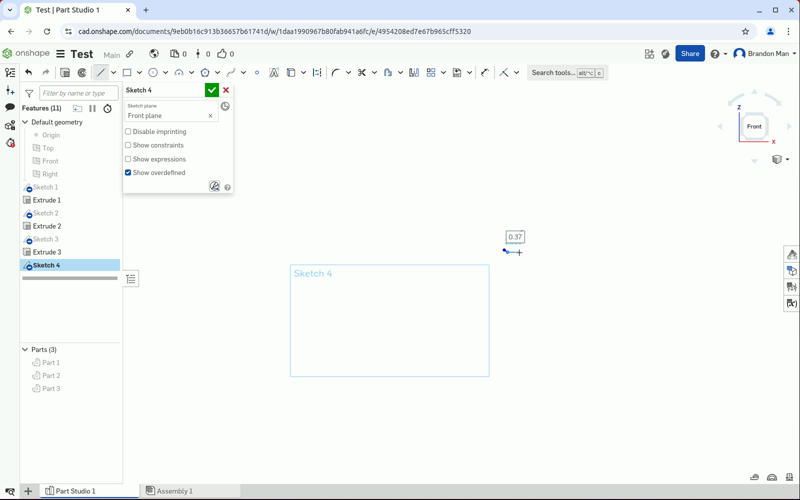
scroll(6)
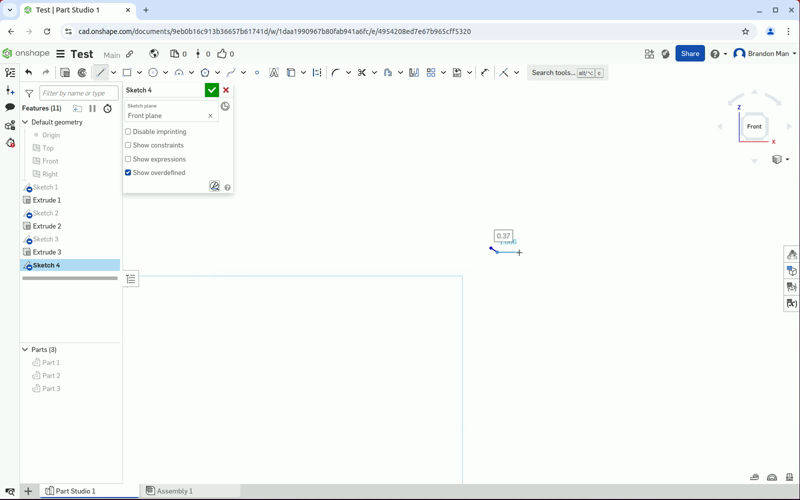
scroll(6)
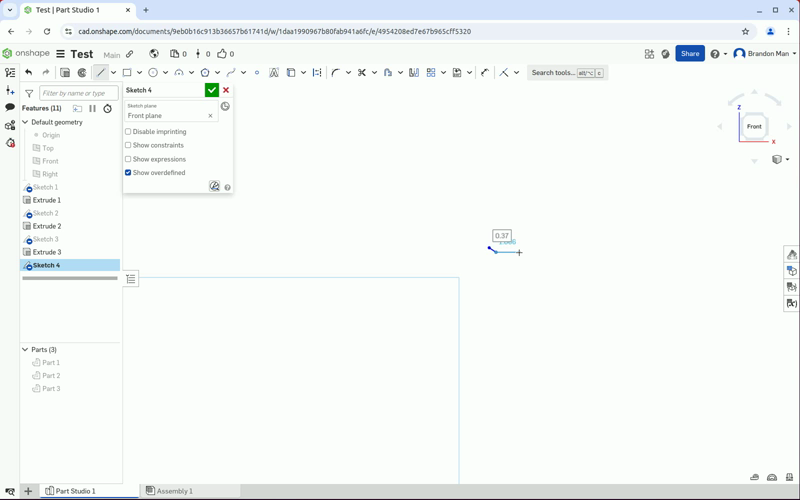
scroll(6)
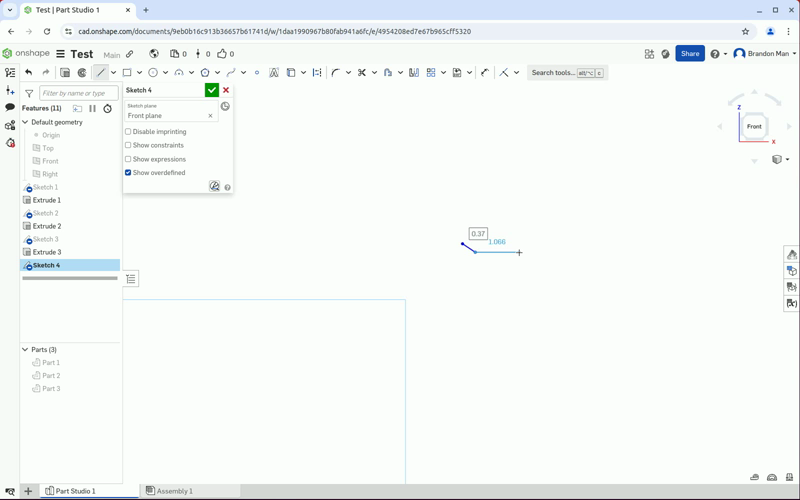
scroll(6)
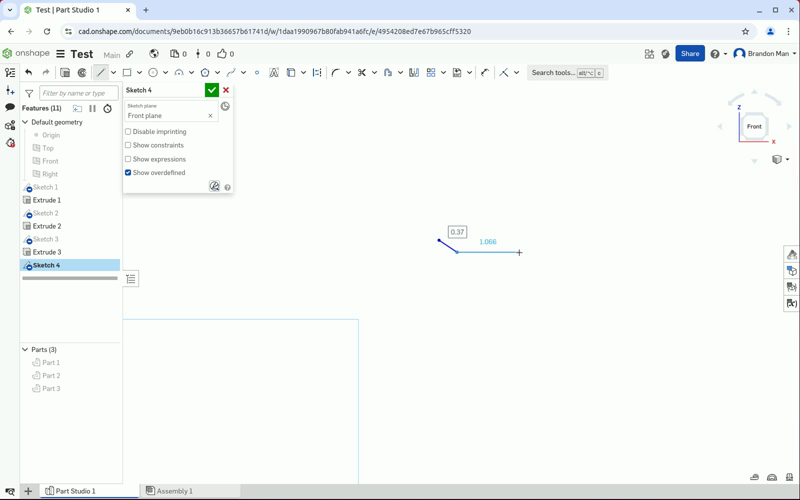
click(519, 252)
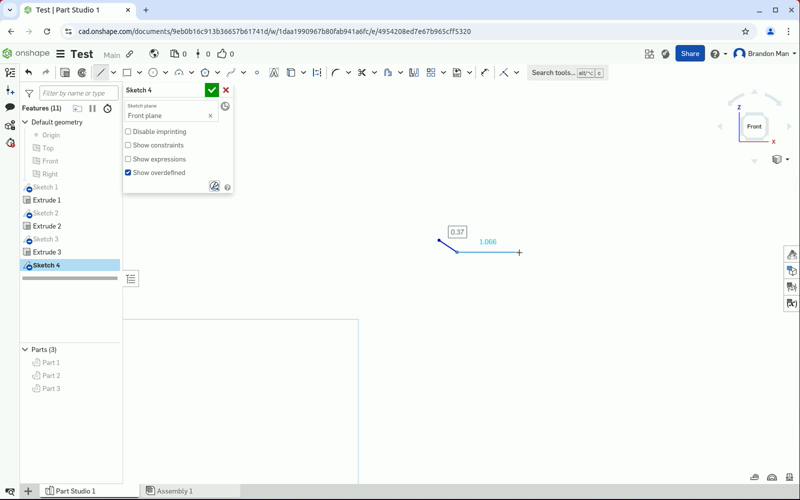
scroll(-6)
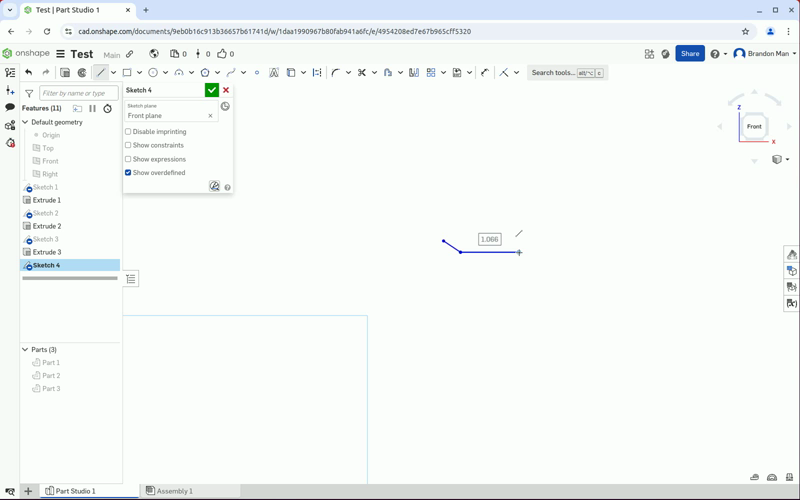
scroll(-6)
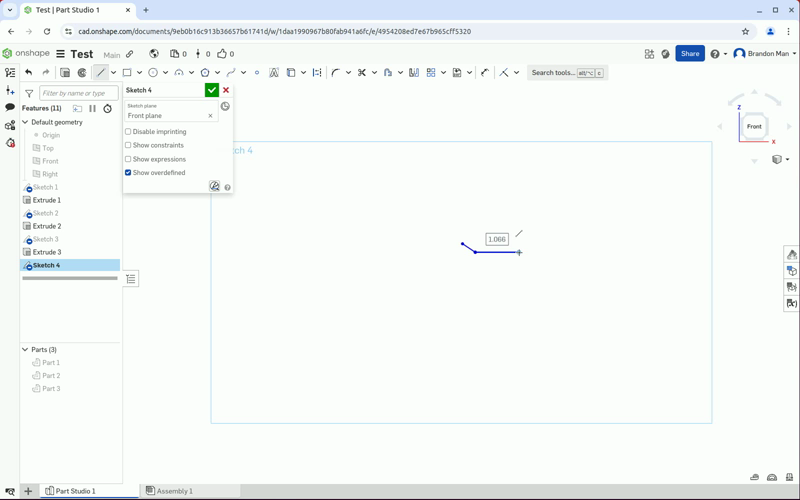
scroll(-6)
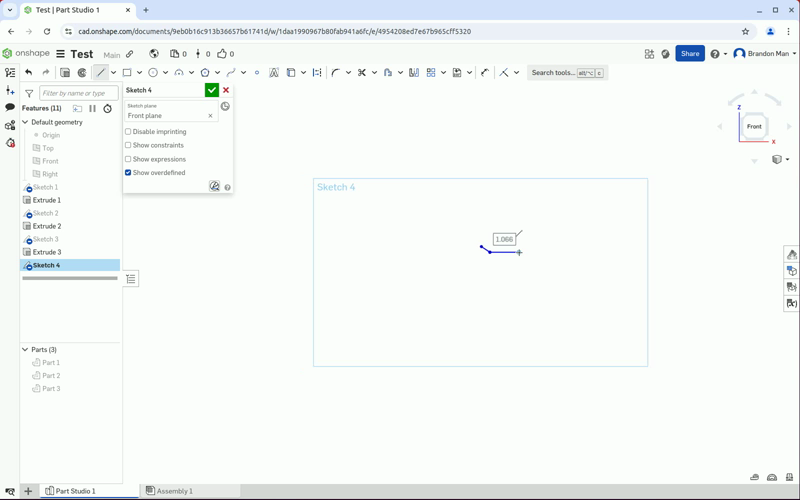
scroll(-6)
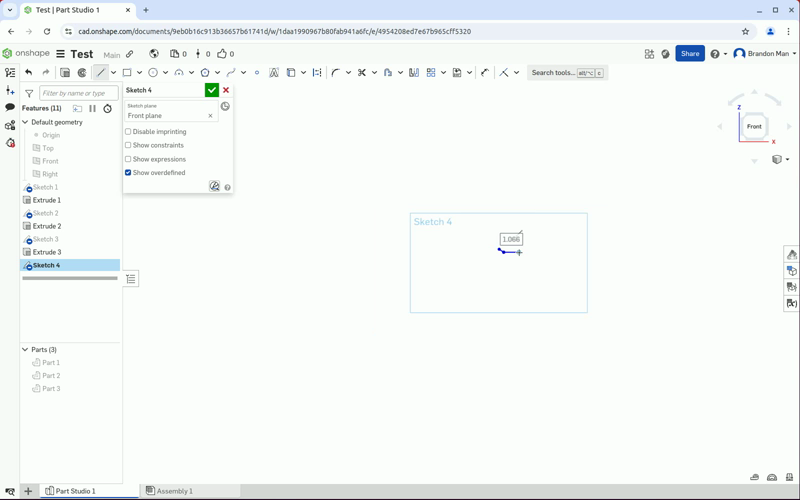
scroll(-6)
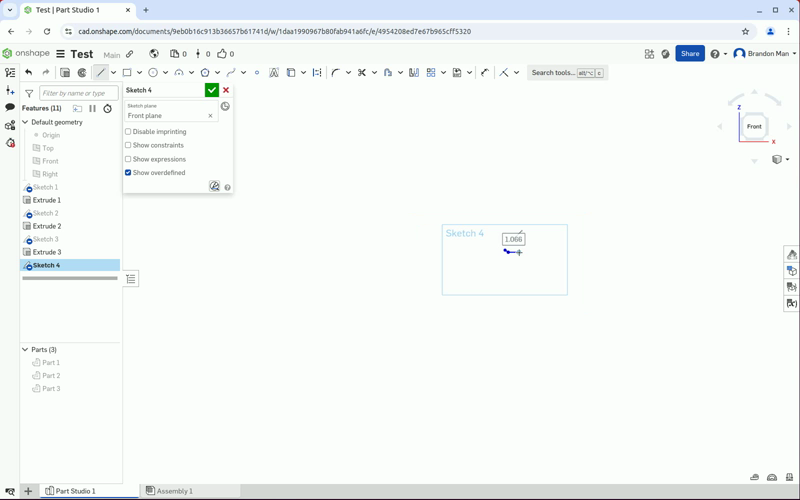
scroll(-6)
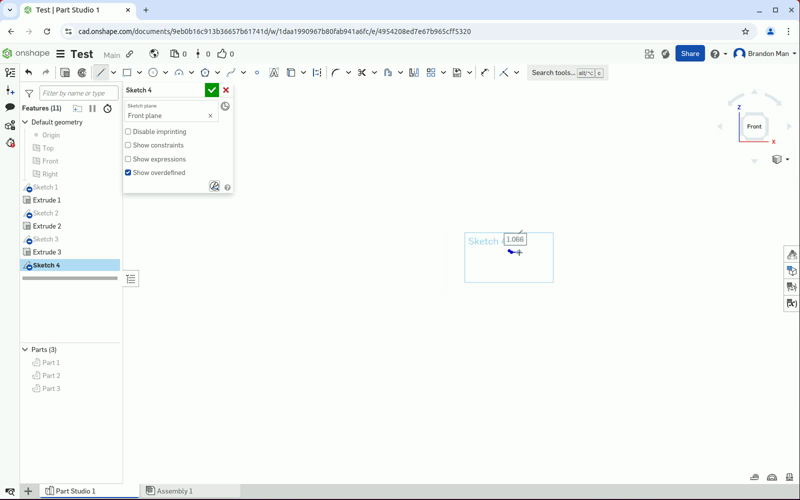
scroll(-6)
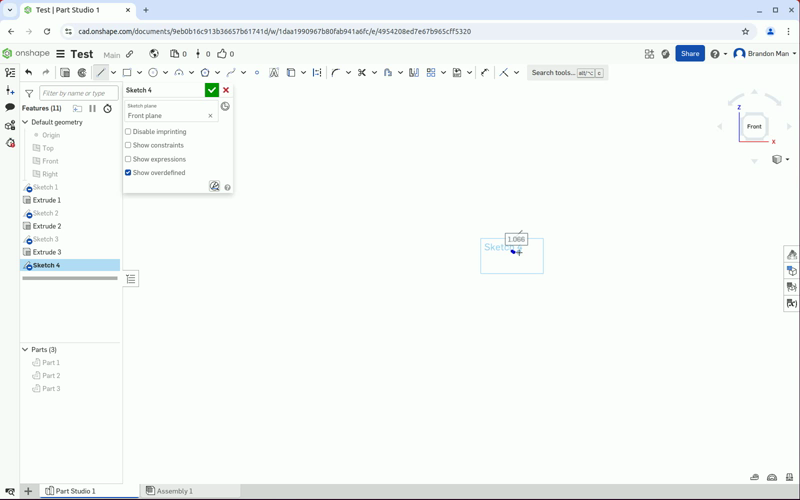
key_up(shift)
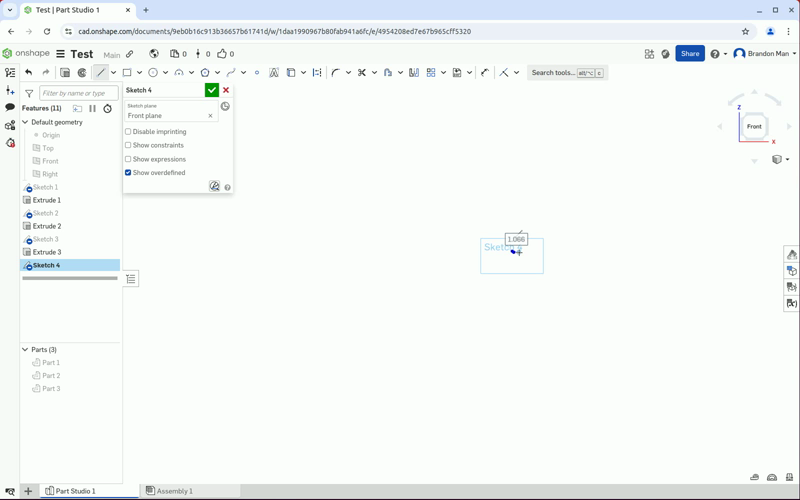
key_down(shift)
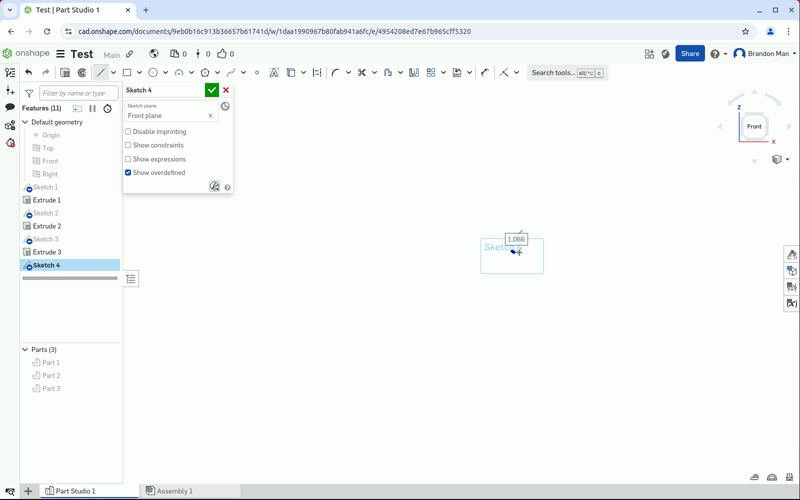
mouse_move(549, 252)
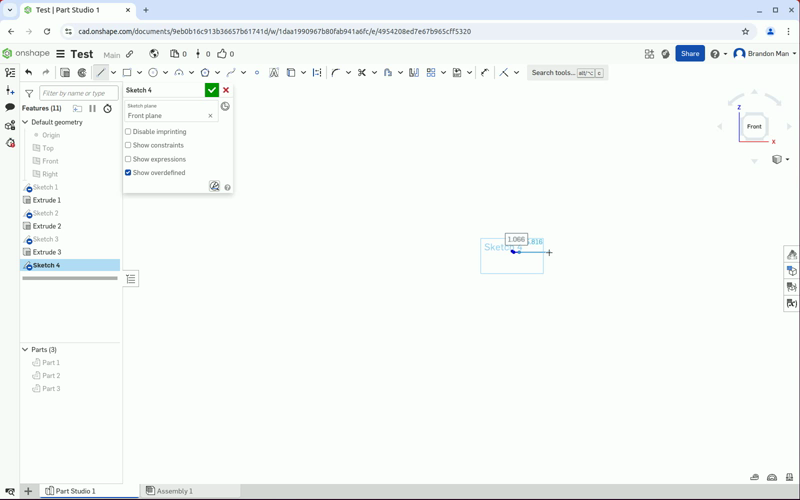
mouse_move(520, 251)
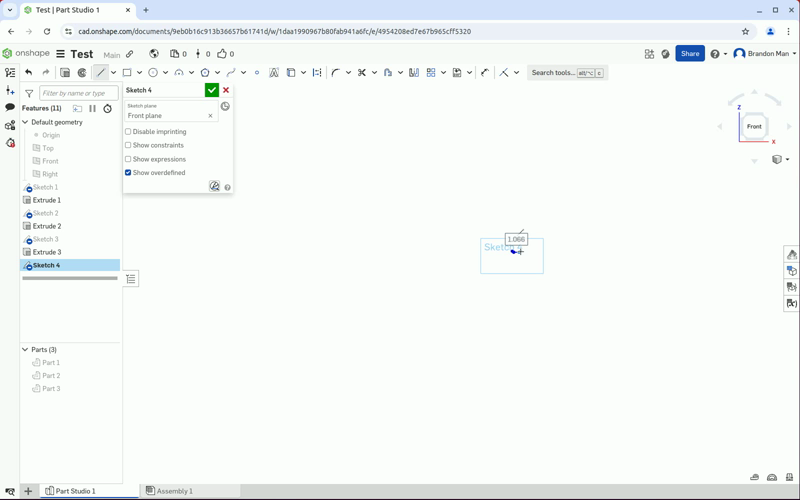
scroll(6)
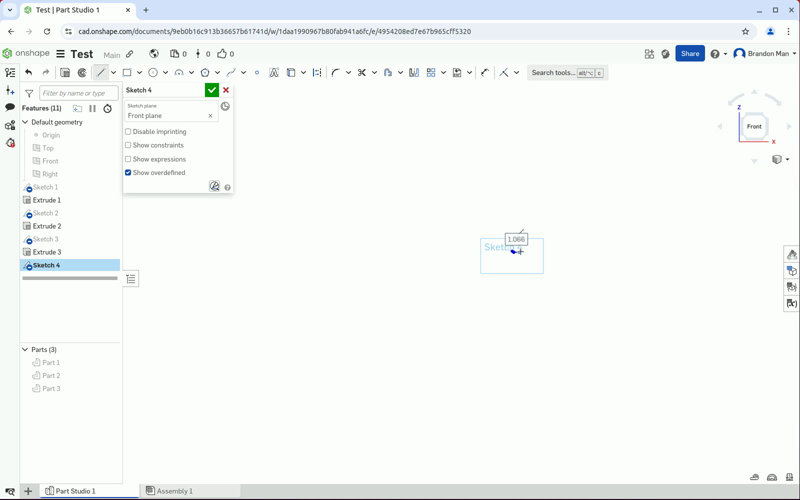
scroll(6)
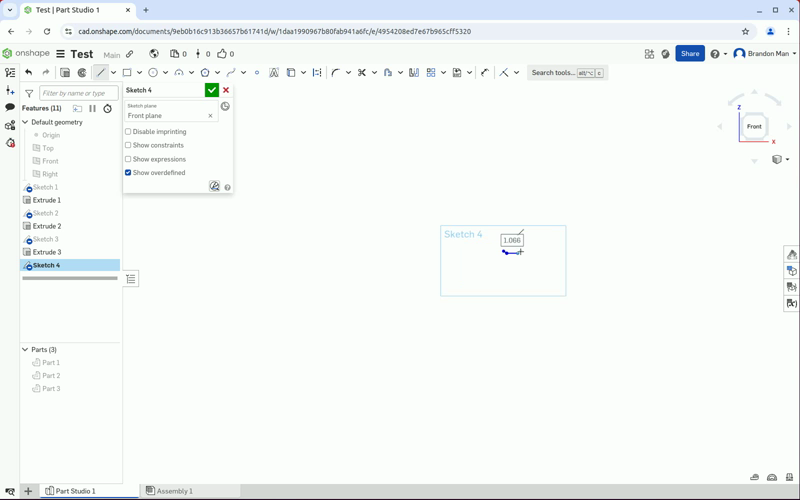
scroll(6)
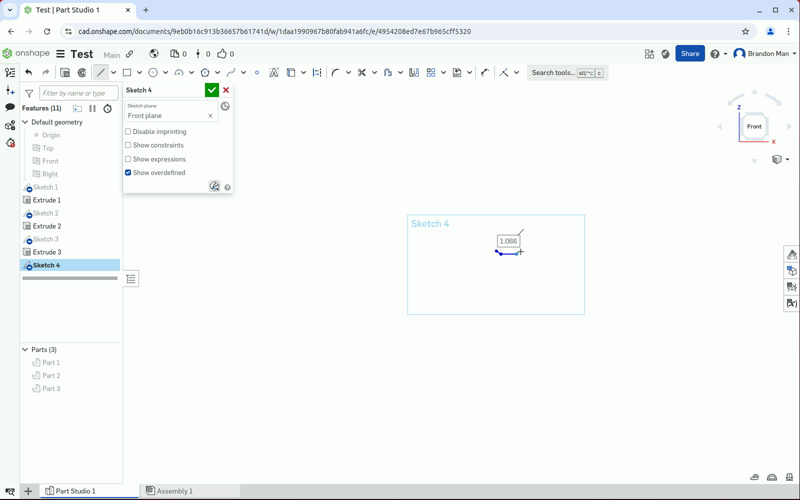
scroll(6)
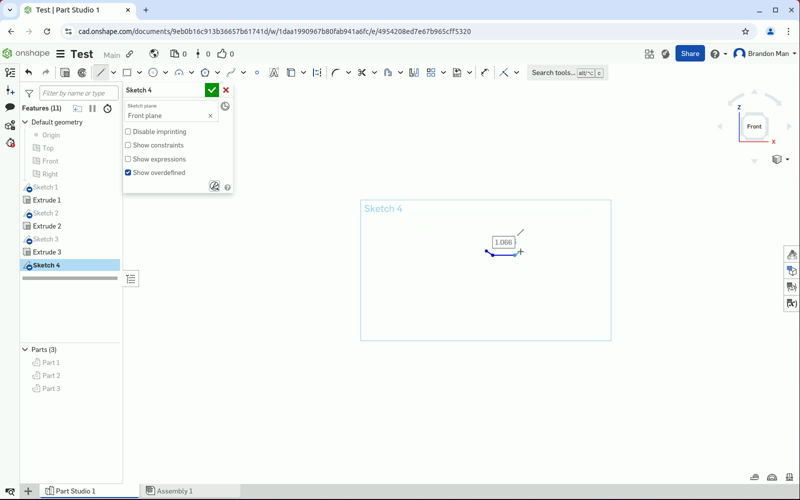
scroll(6)
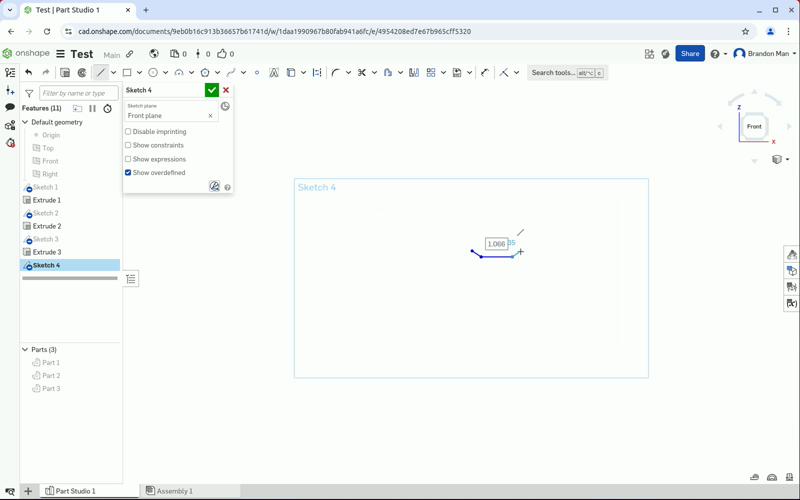
scroll(6)
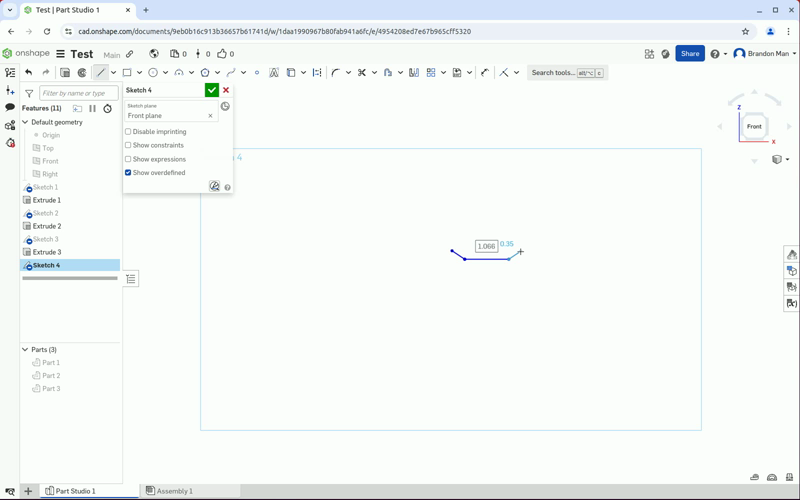
scroll(6)
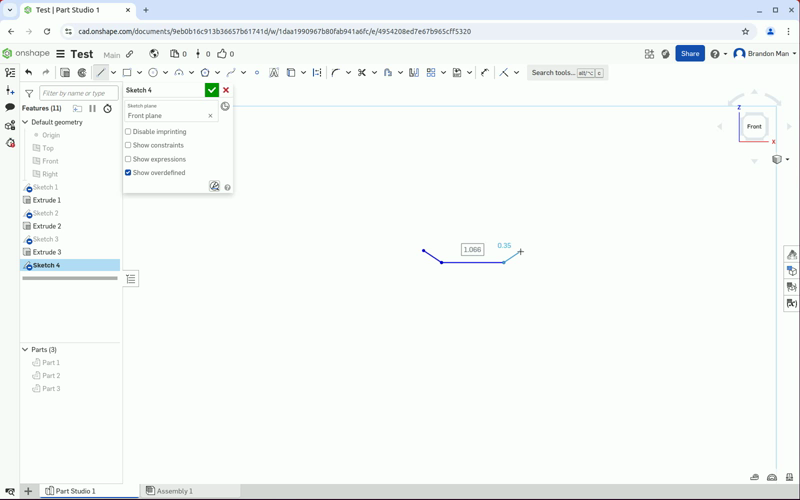
click(520, 251)
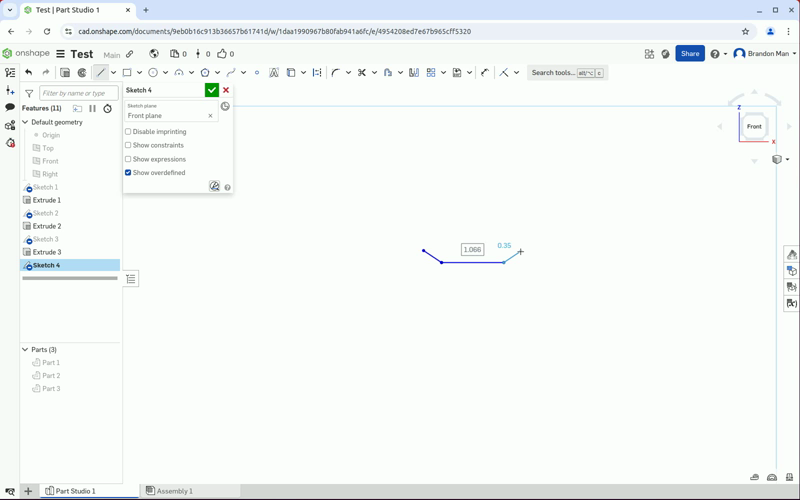
scroll(-6)
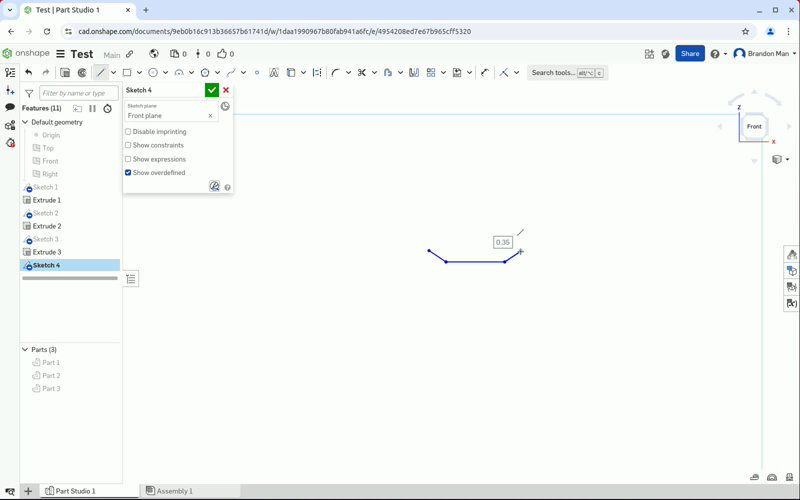
scroll(-6)
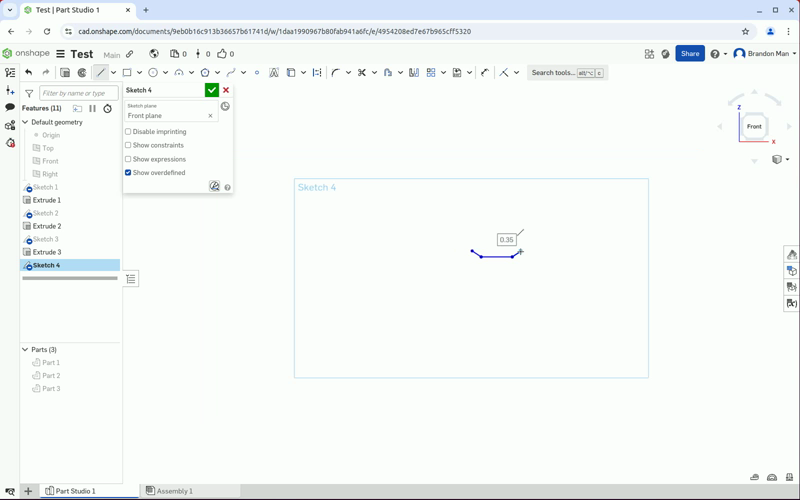
scroll(-6)
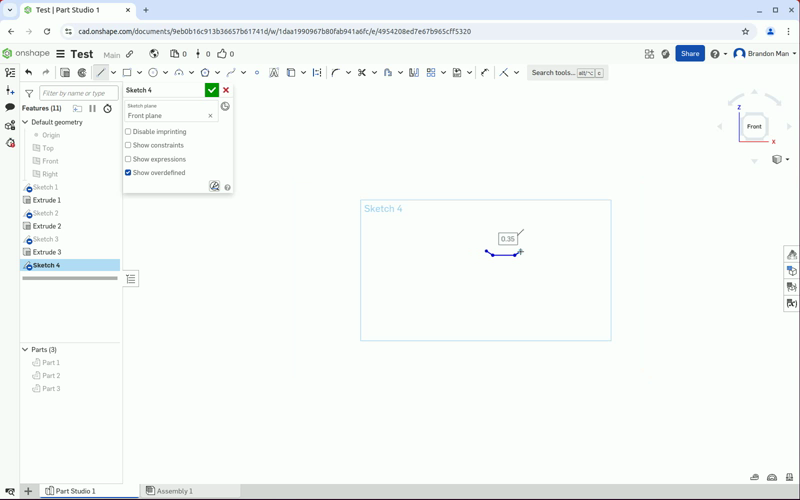
scroll(-6)
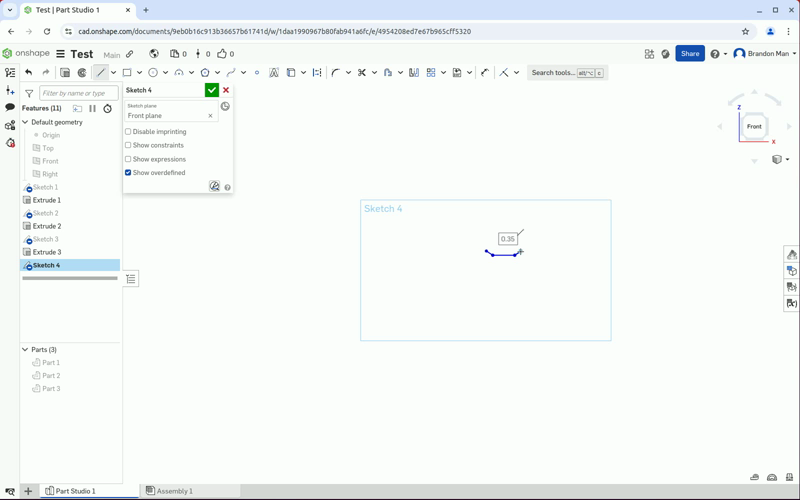
scroll(-6)
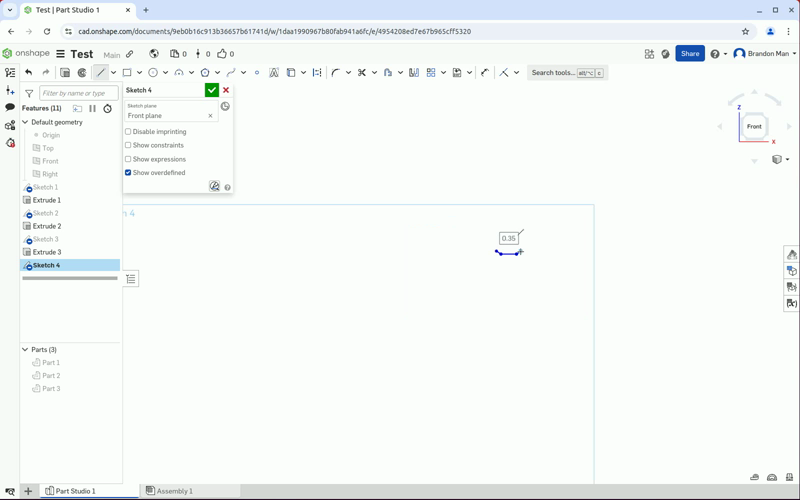
scroll(-6)
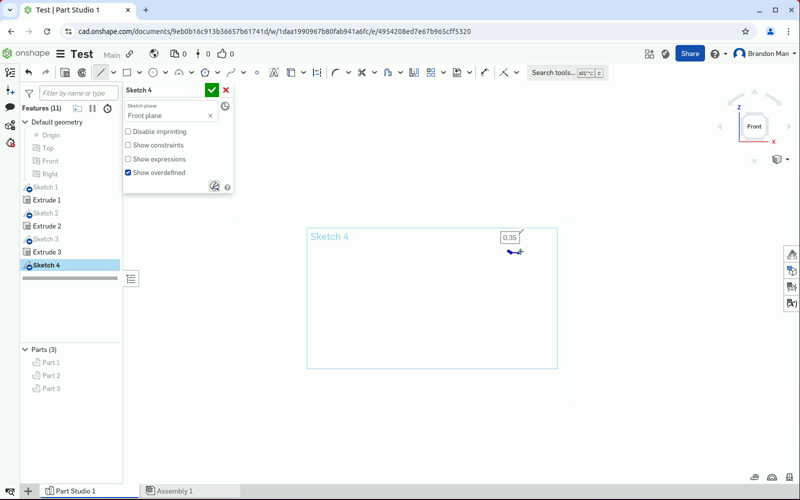
scroll(-6)
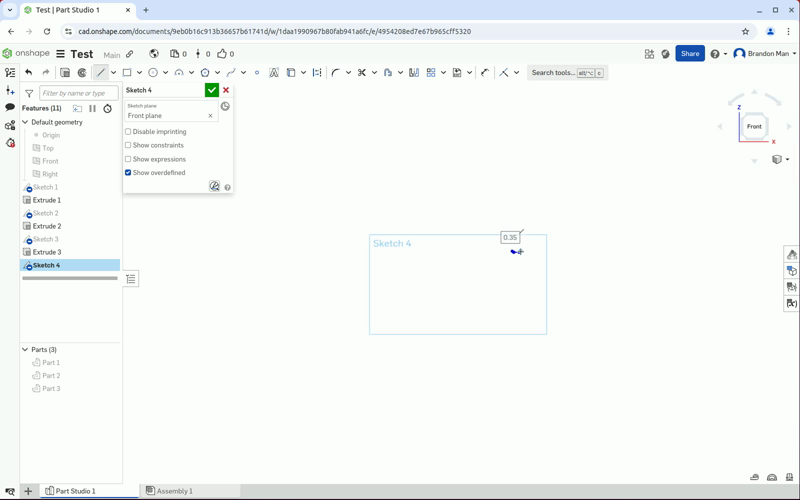
key_up(shift)
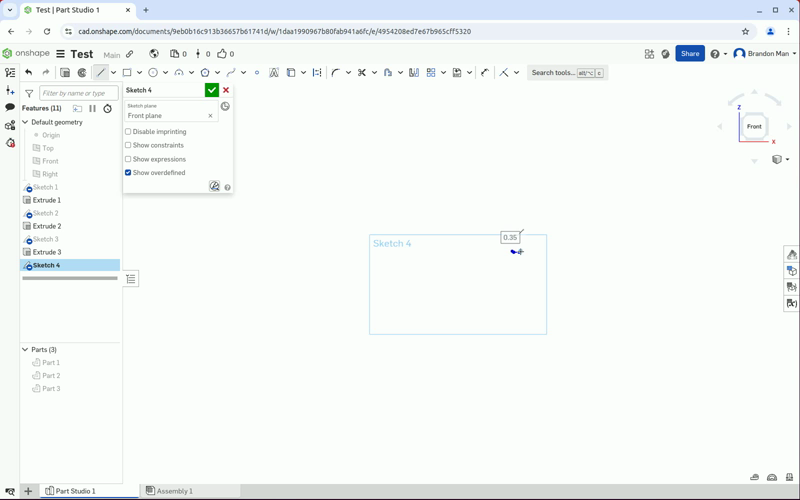
key_down(shift)
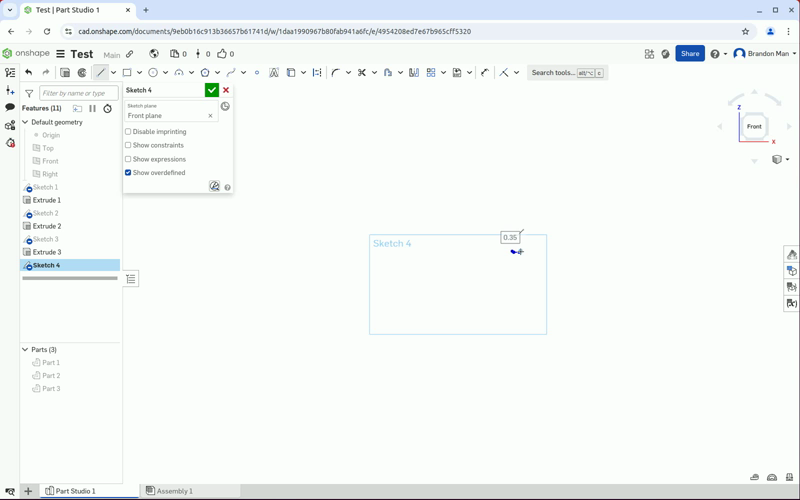
mouse_move(550, 251)
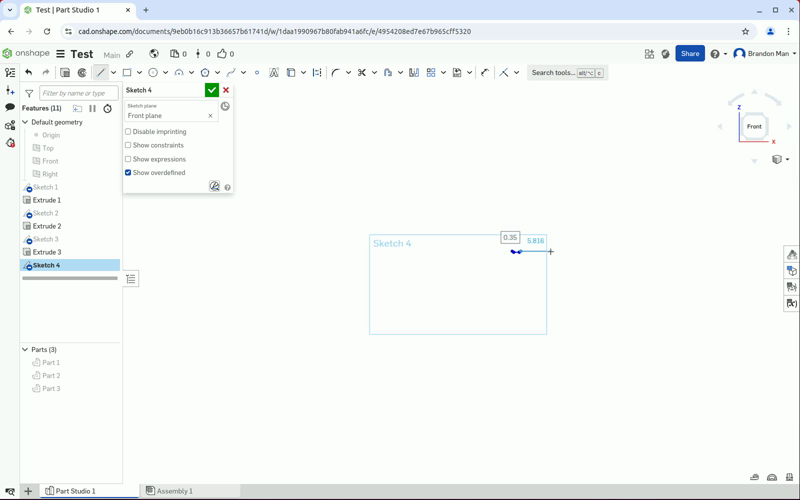
mouse_move(520, 248)
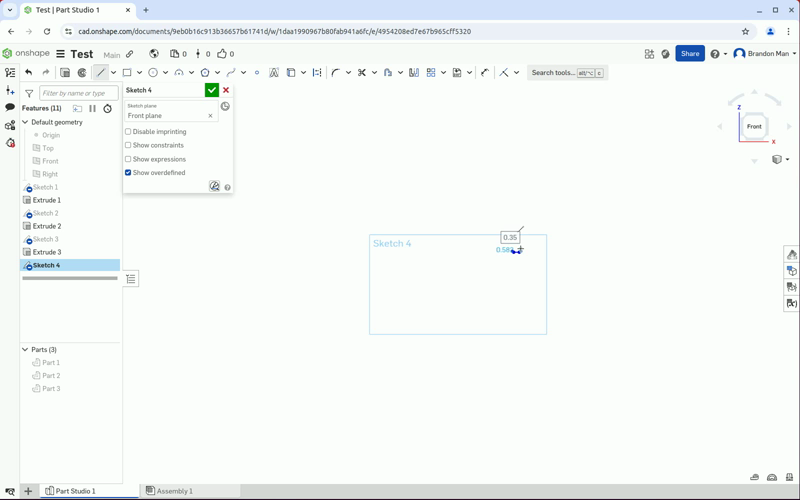
scroll(6)
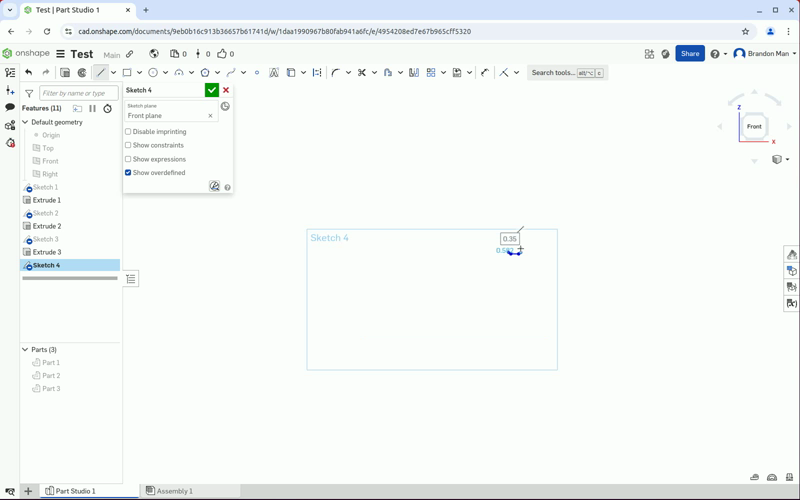
scroll(6)
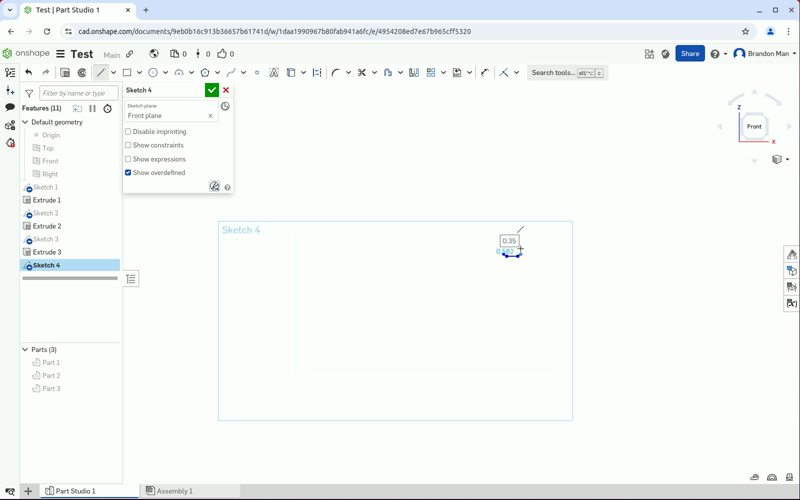
scroll(6)
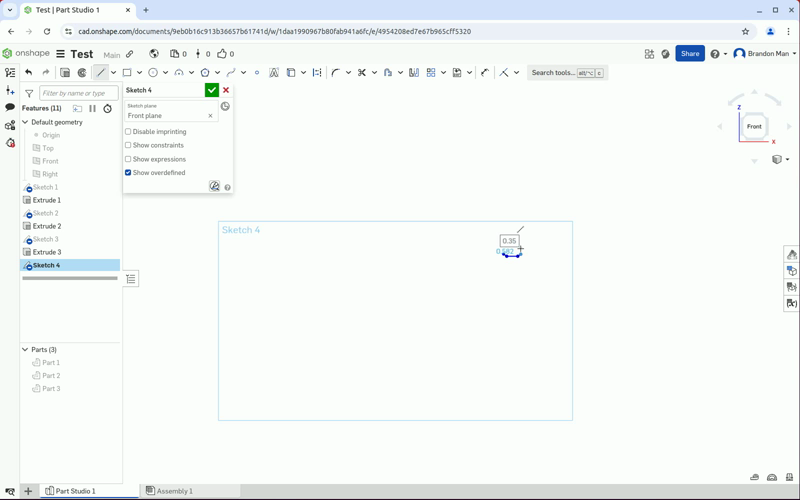
scroll(6)
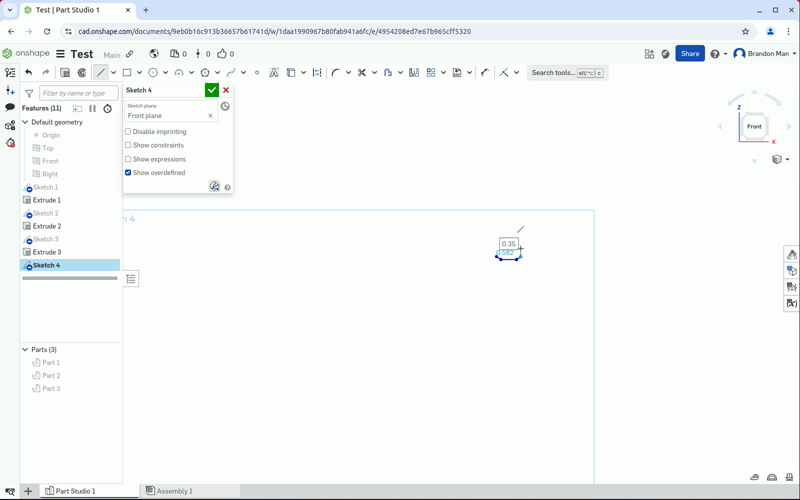
scroll(6)
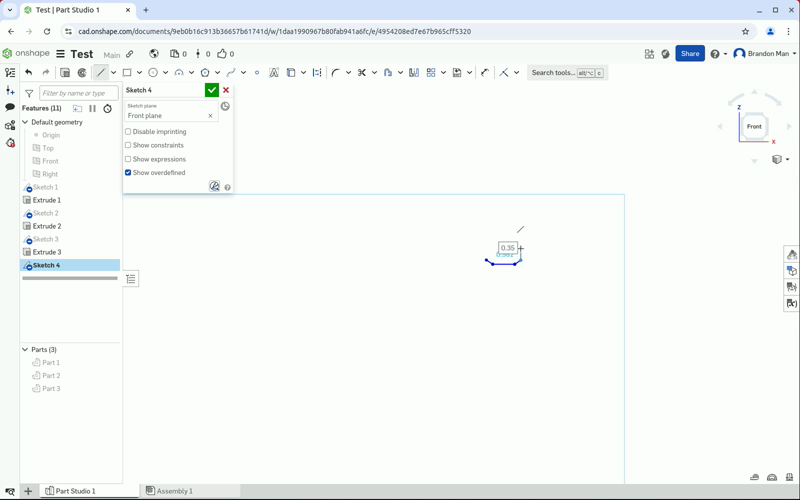
scroll(6)
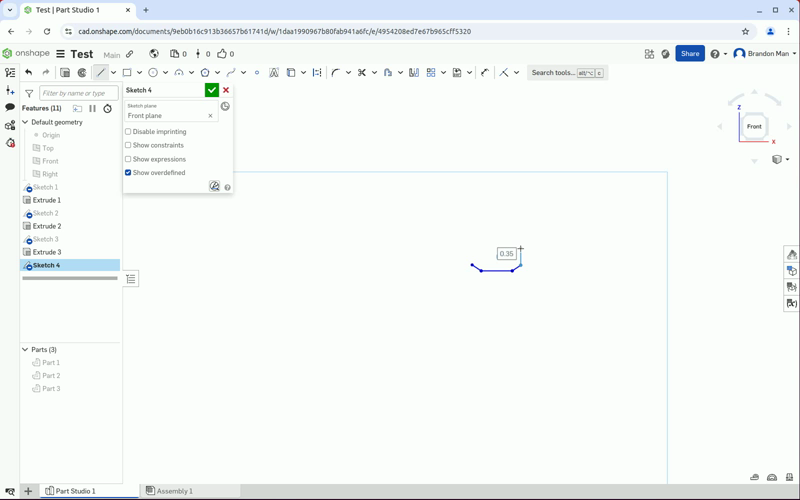
scroll(6)
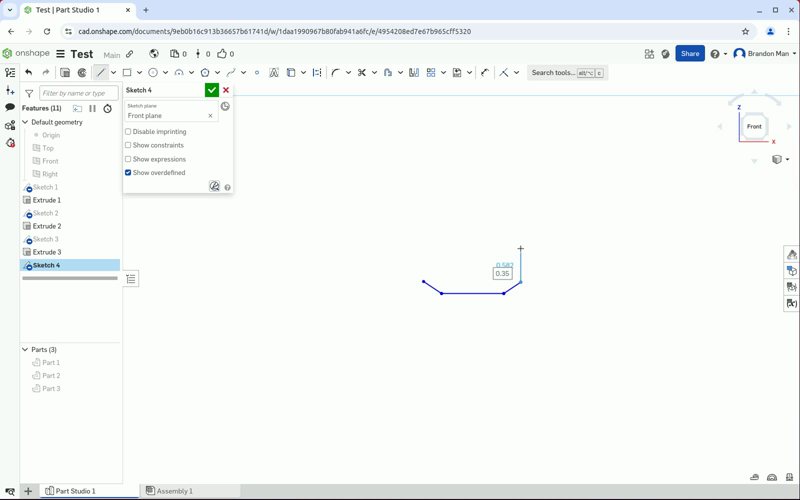
click(520, 248)
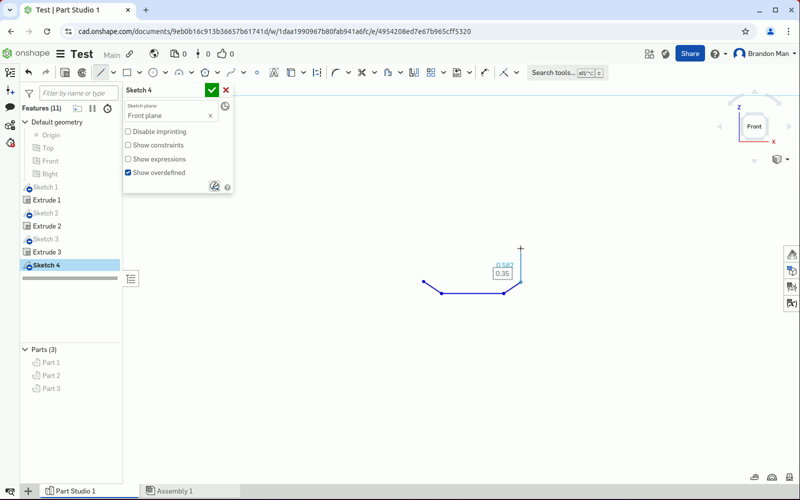
scroll(-6)
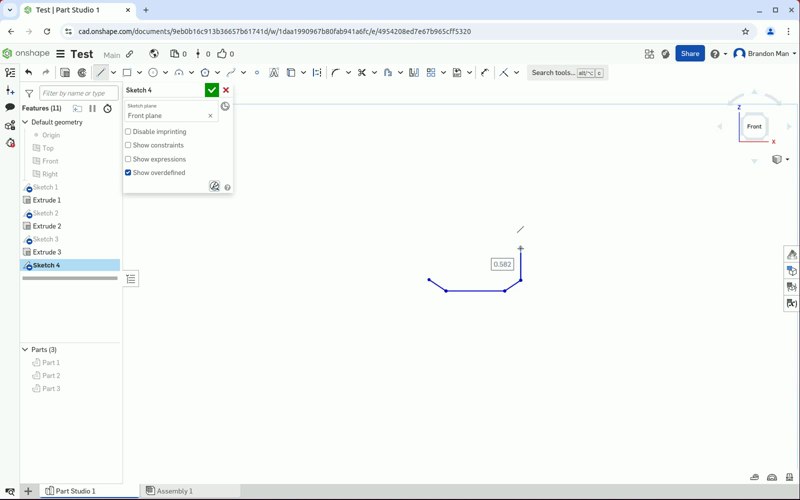
scroll(-6)
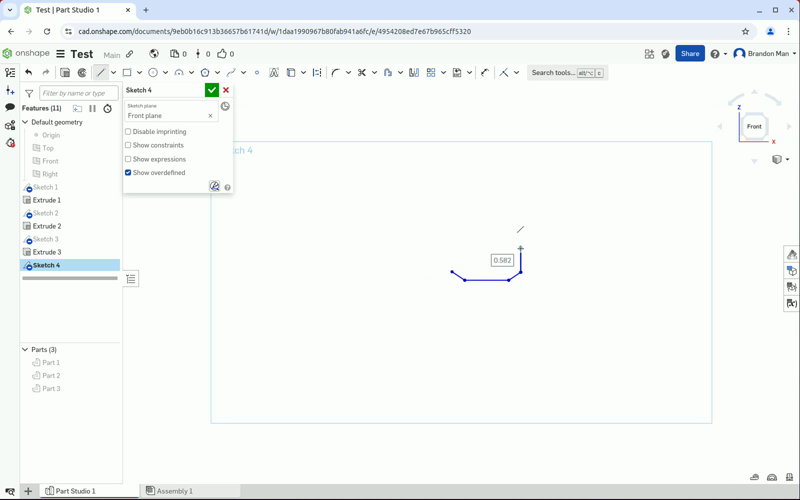
scroll(-6)
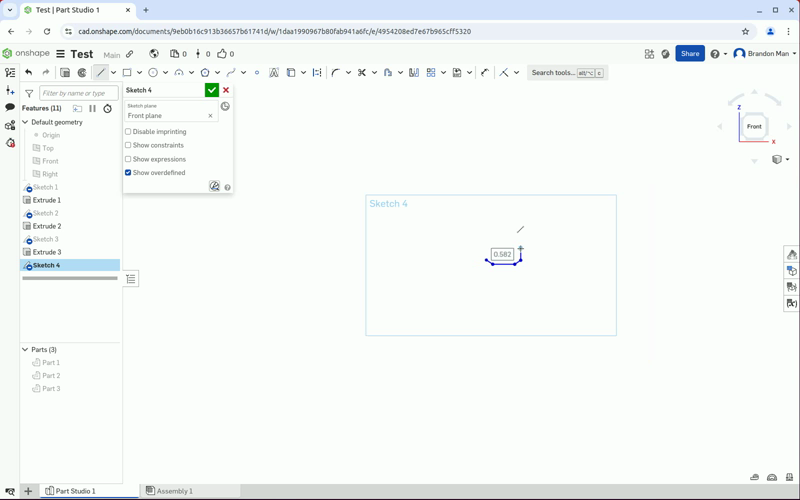
scroll(-6)
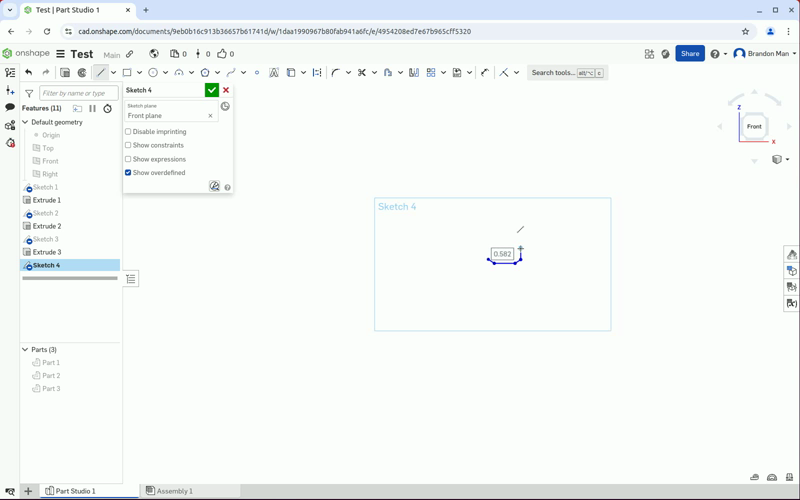
scroll(-6)
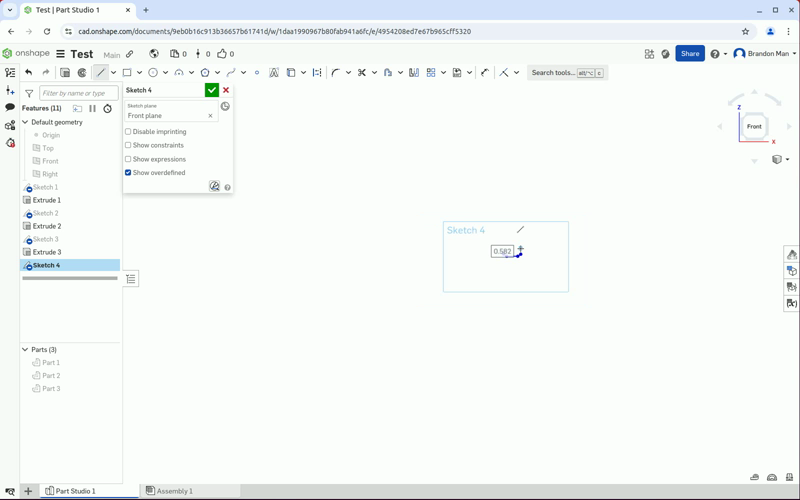
scroll(-6)
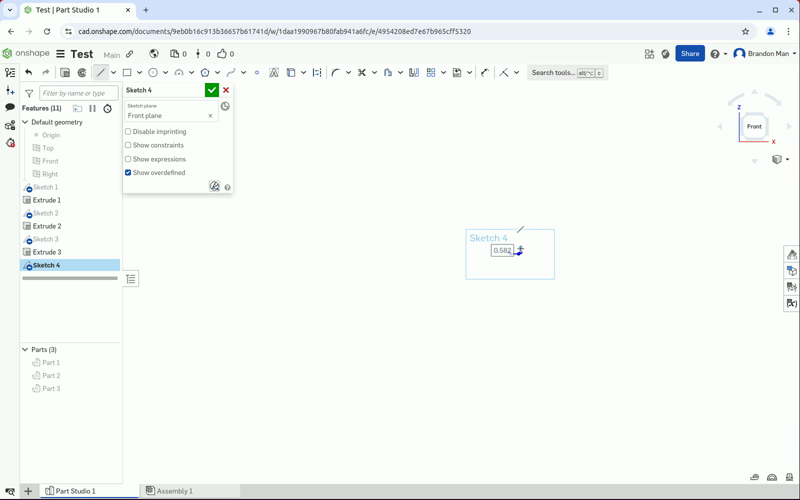
scroll(-6)
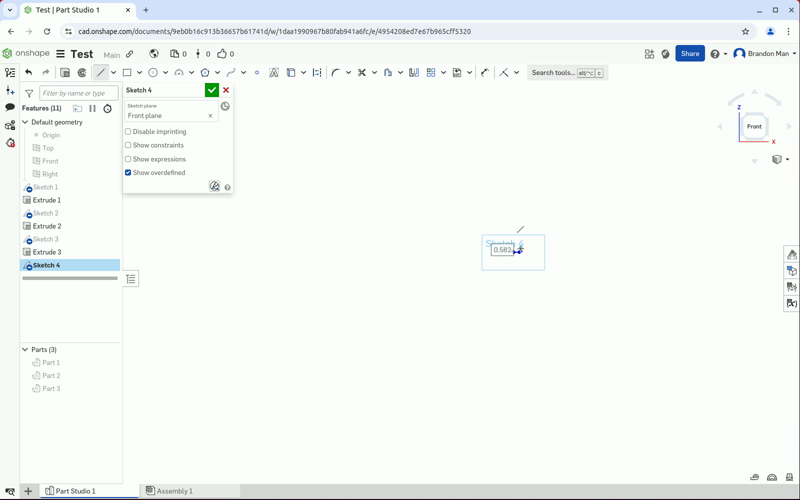
key_up(shift)
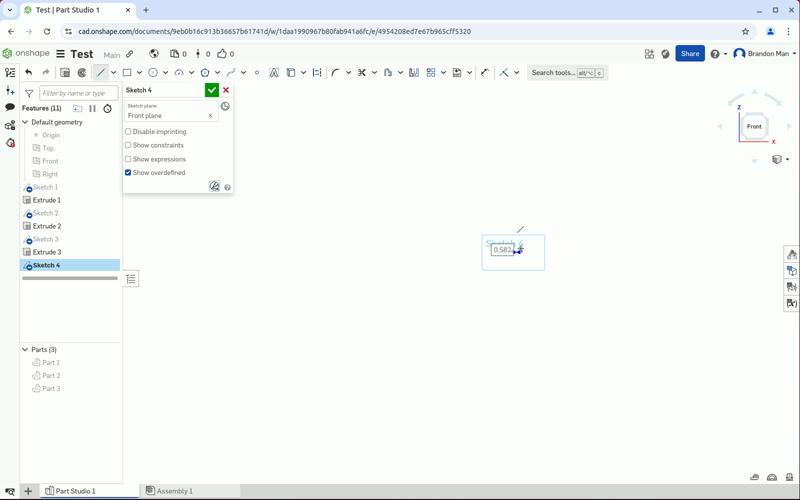
key_down(shift)
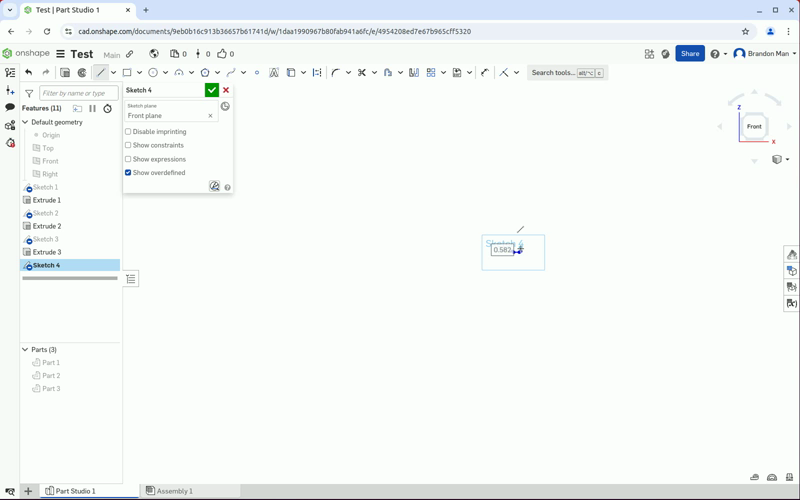
mouse_move(550, 248)
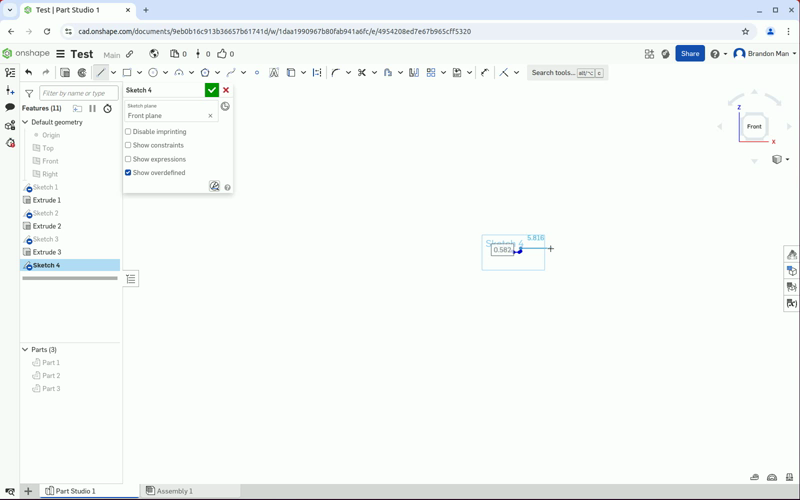
mouse_move(519, 247)
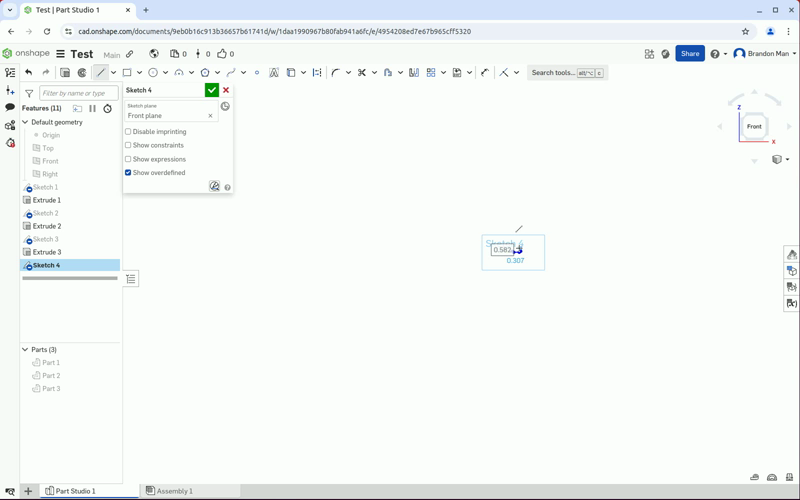
scroll(6)
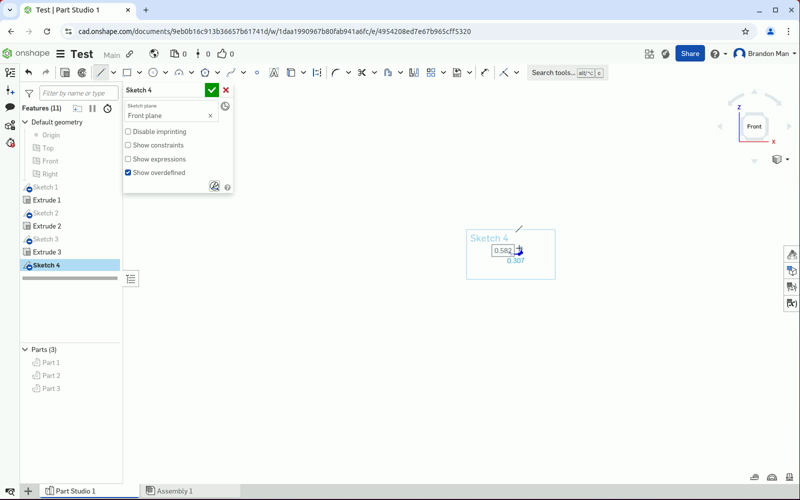
scroll(6)
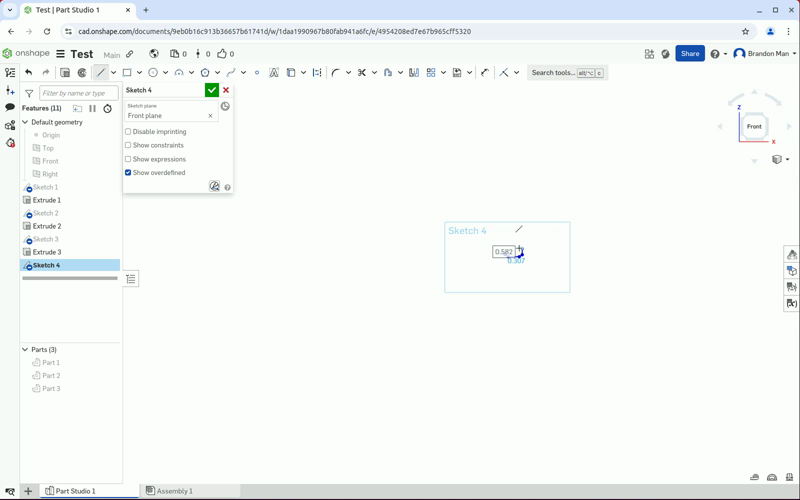
scroll(6)
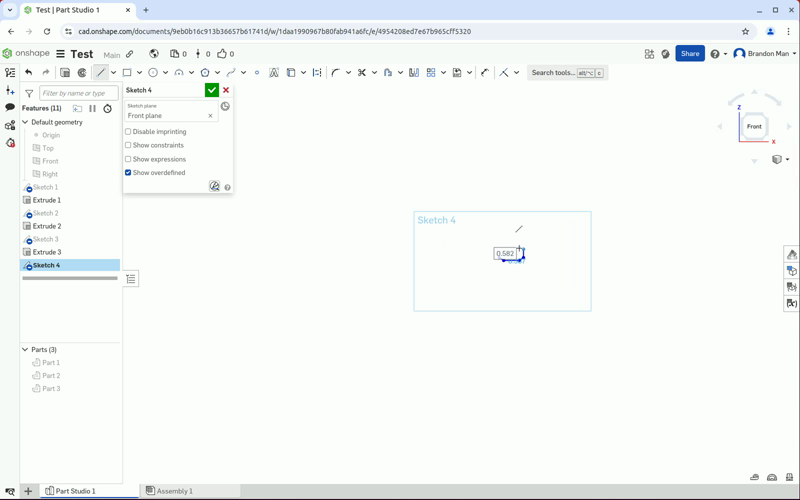
scroll(6)
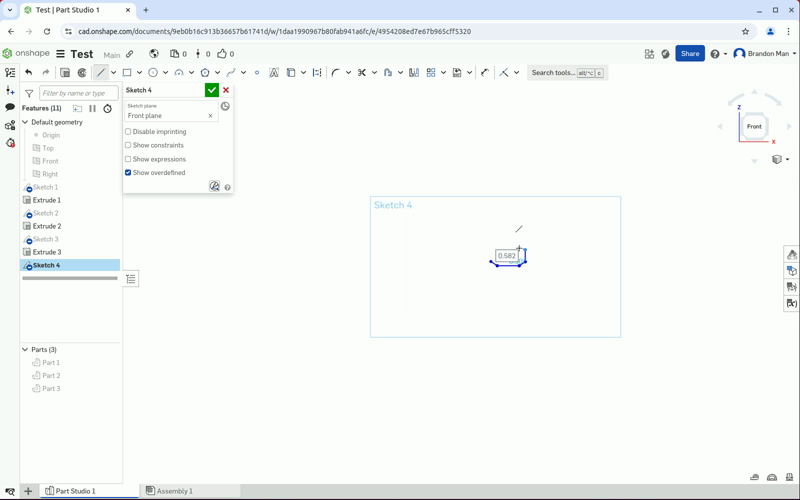
scroll(6)
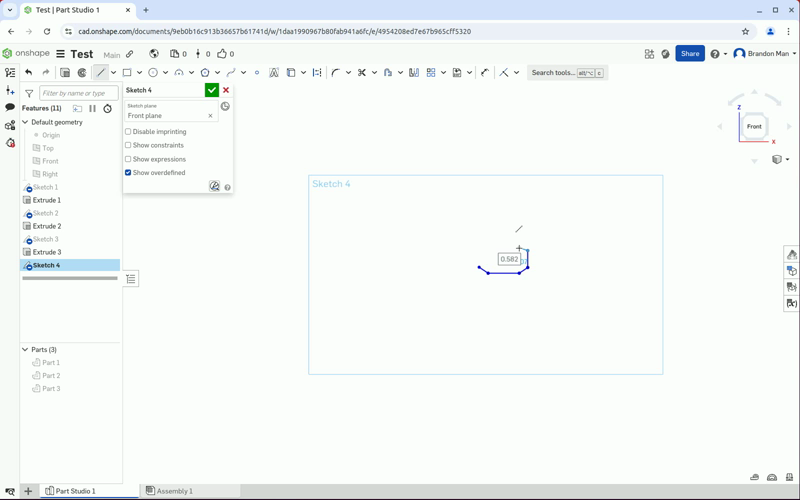
scroll(6)
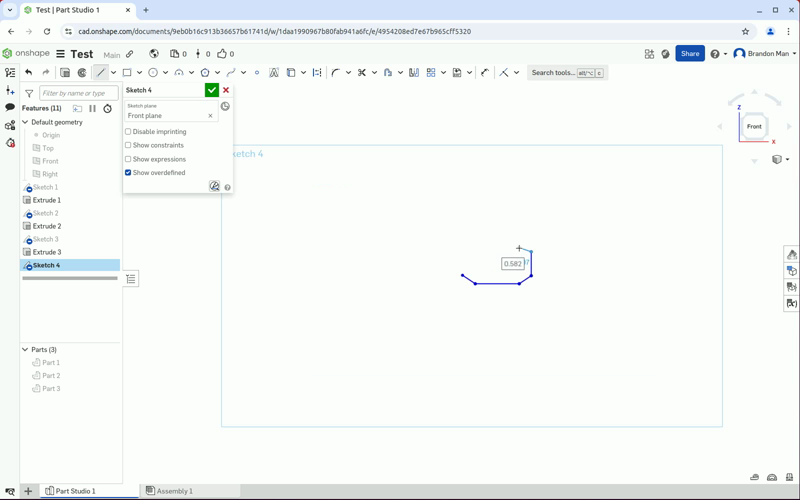
scroll(6)
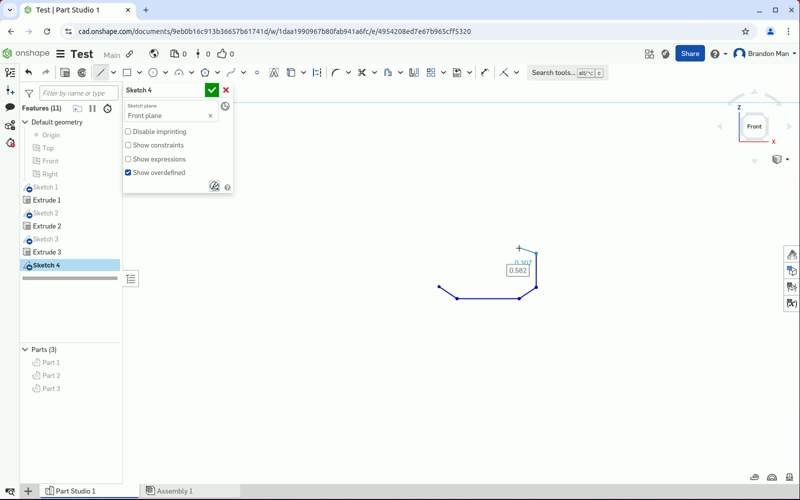
click(519, 247)
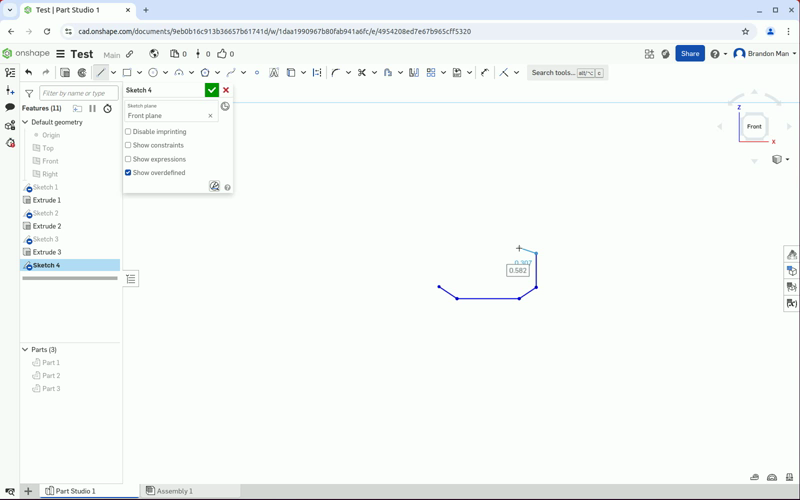
scroll(-6)
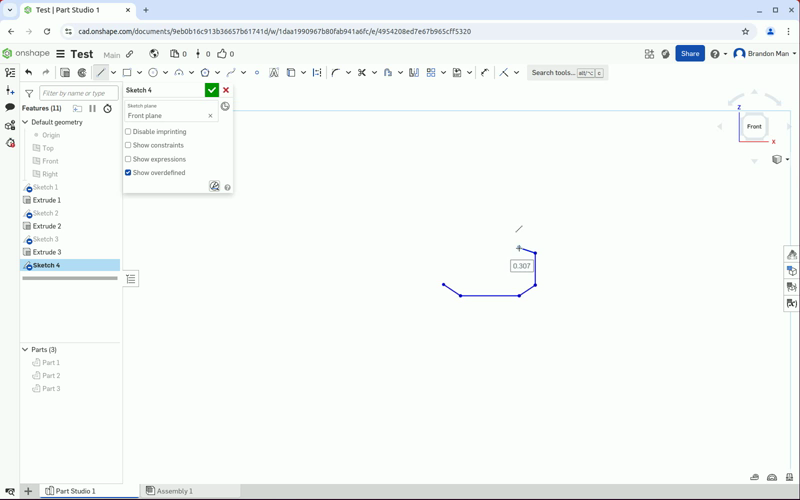
scroll(-6)
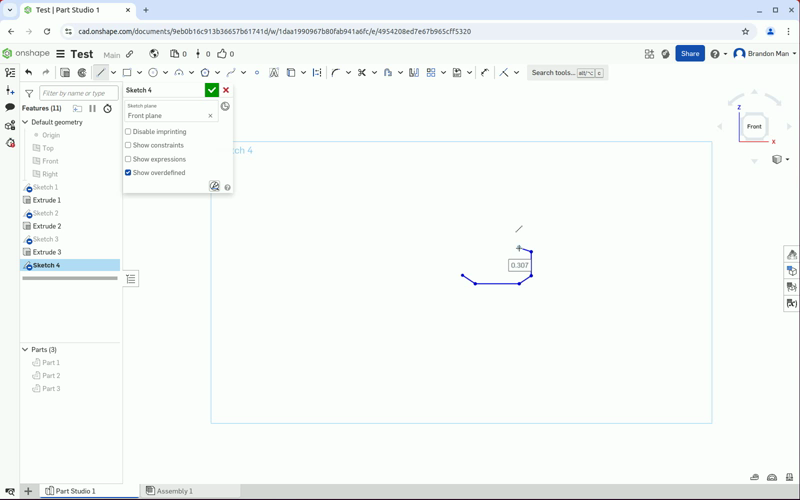
scroll(-6)
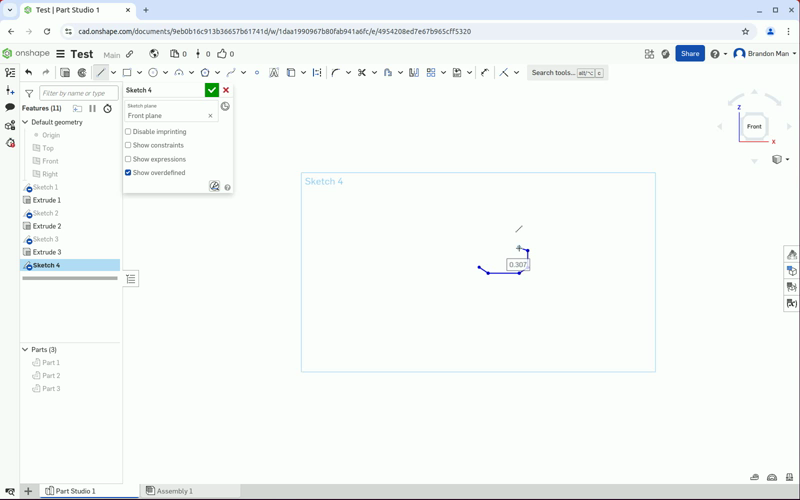
scroll(-6)
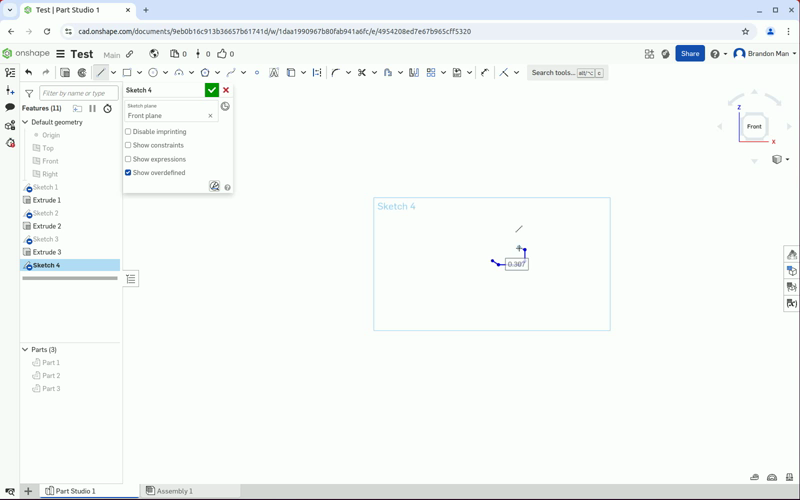
scroll(-6)
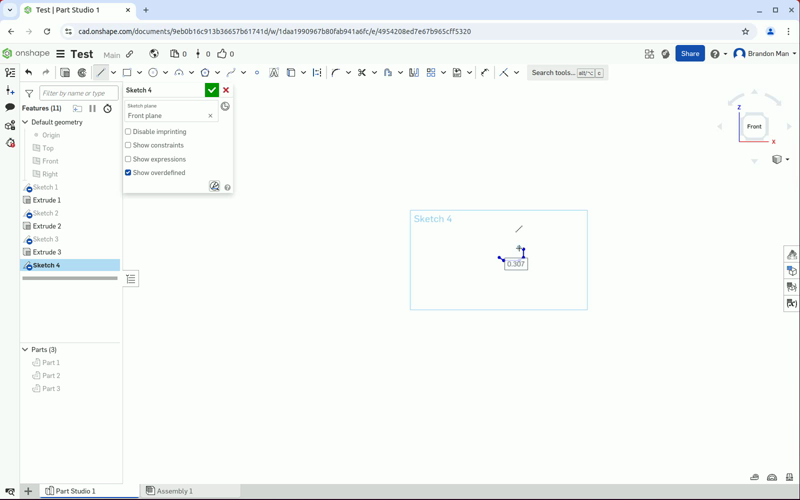
scroll(-6)
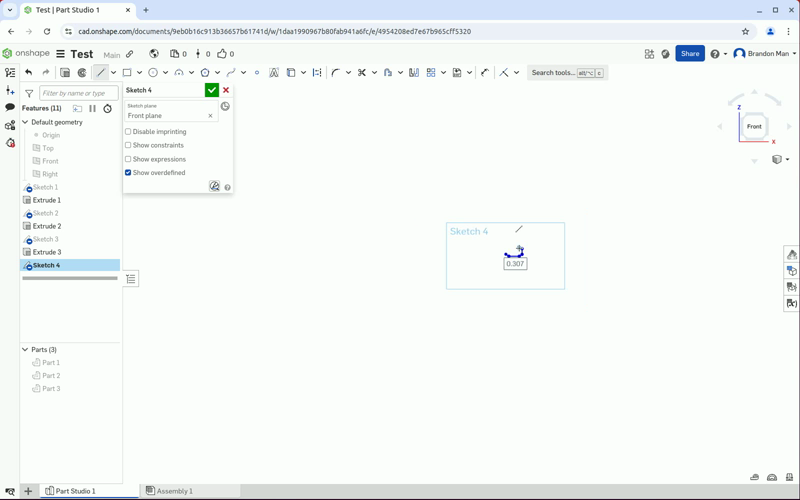
scroll(-6)
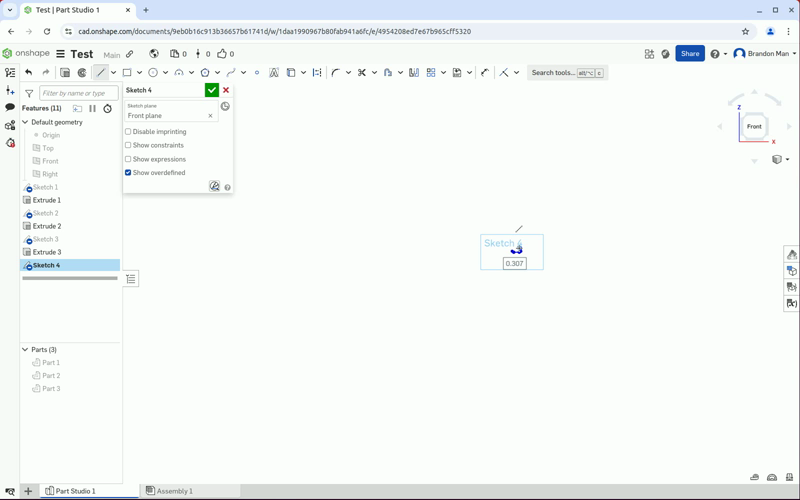
key_up(shift)
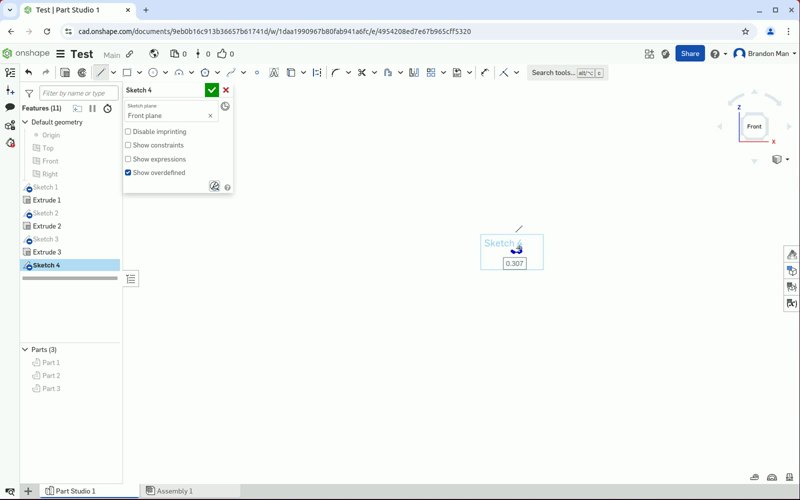
key_down(shift)
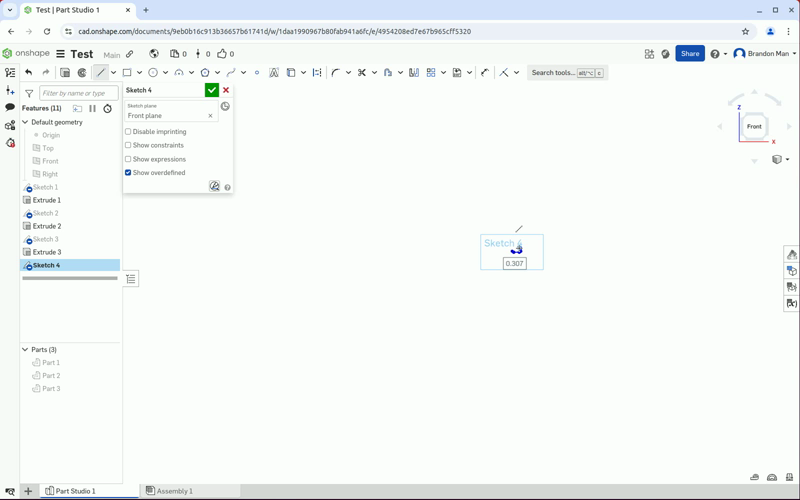
mouse_move(549, 247)
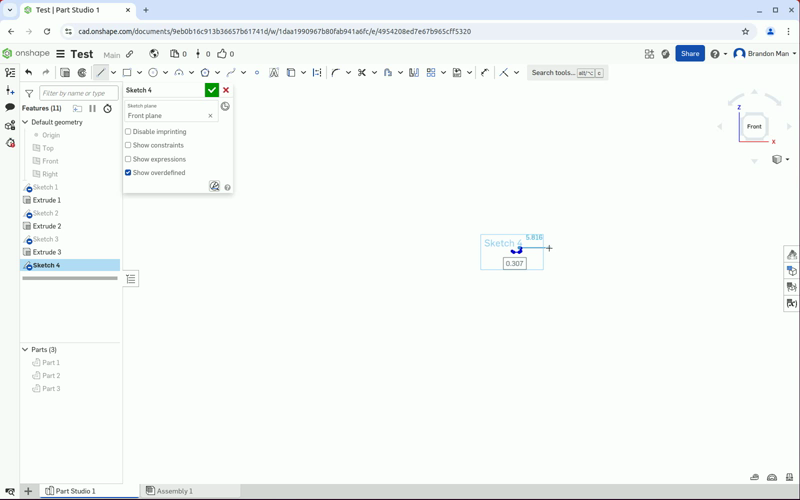
mouse_move(513, 247)
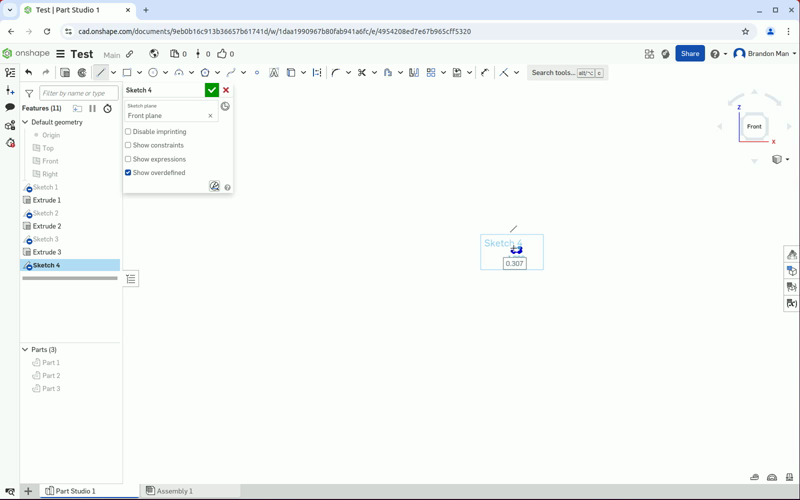
scroll(6)
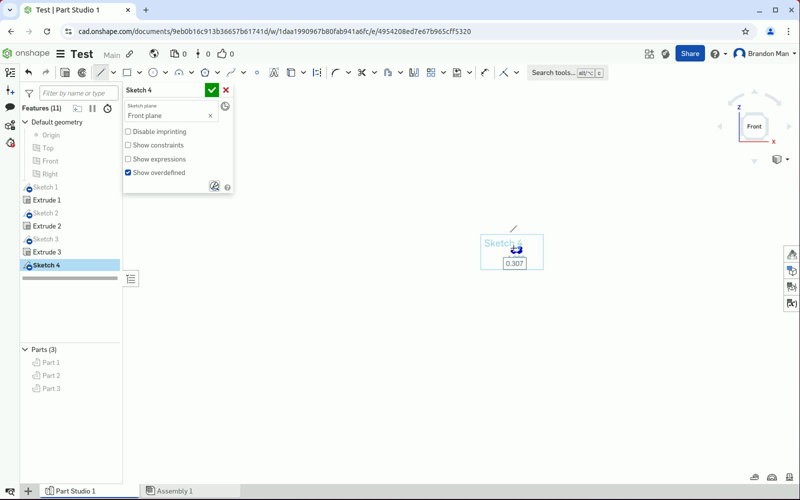
scroll(6)
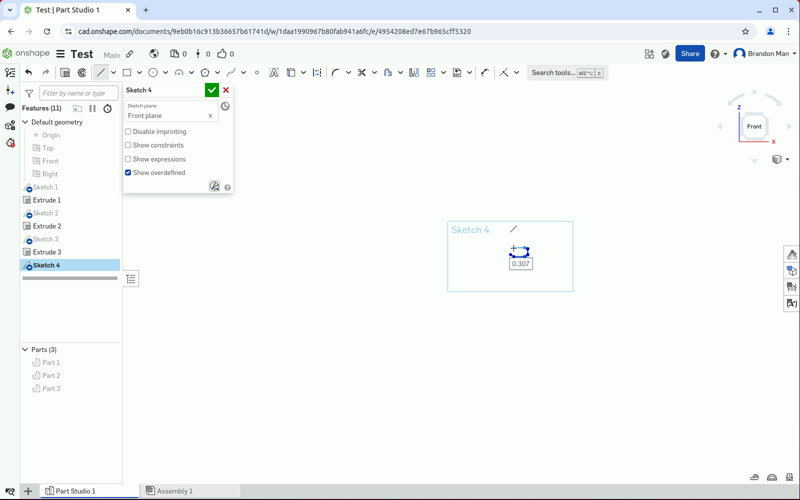
scroll(6)
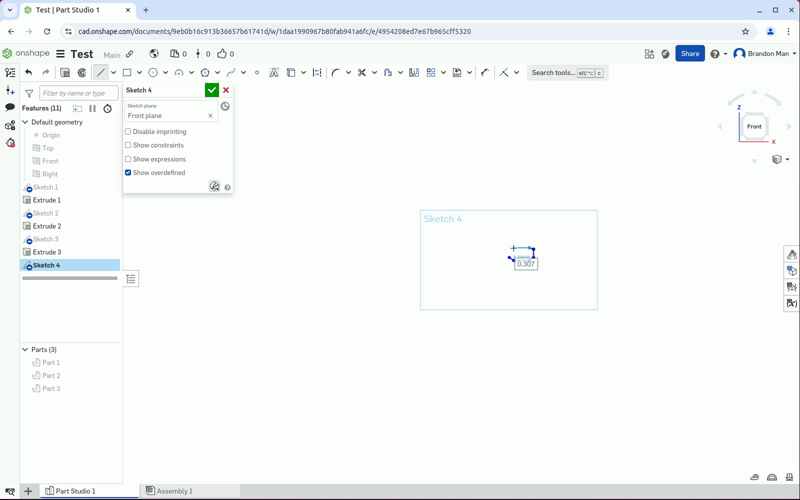
scroll(6)
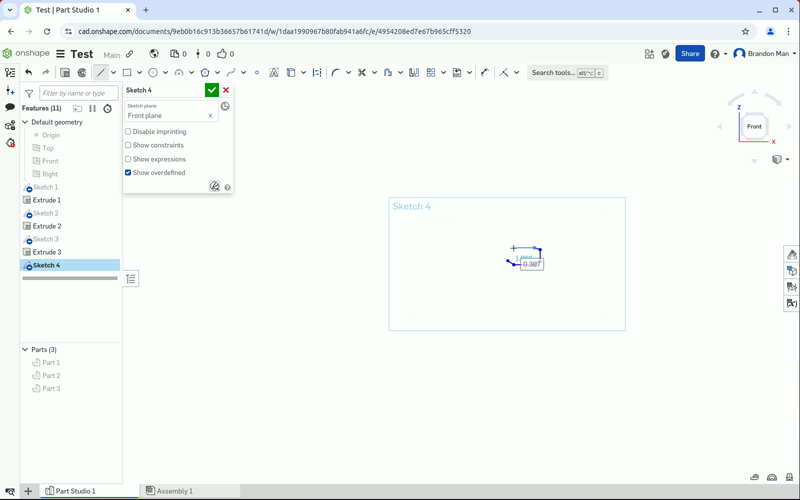
scroll(6)
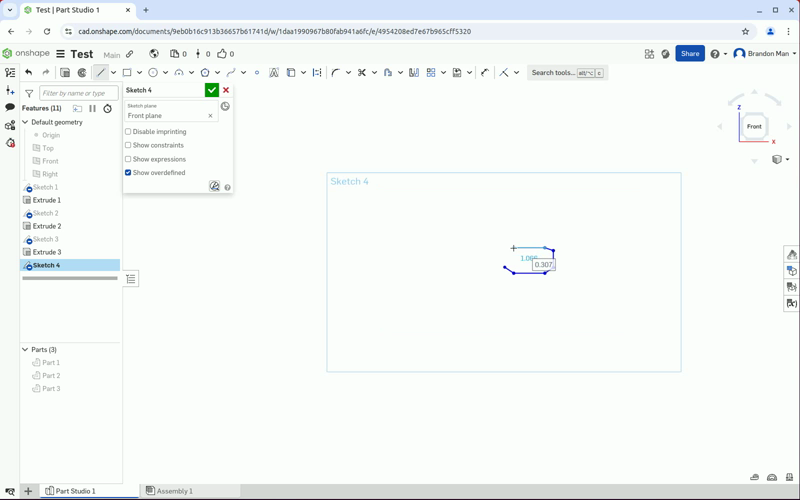
scroll(6)
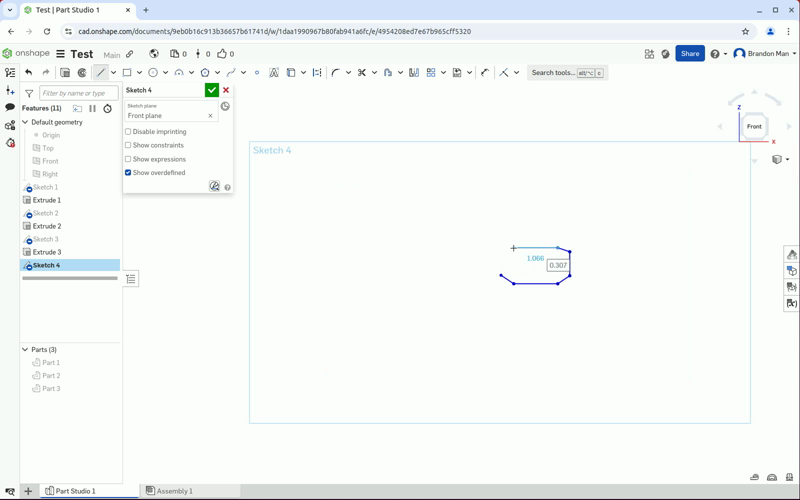
scroll(6)
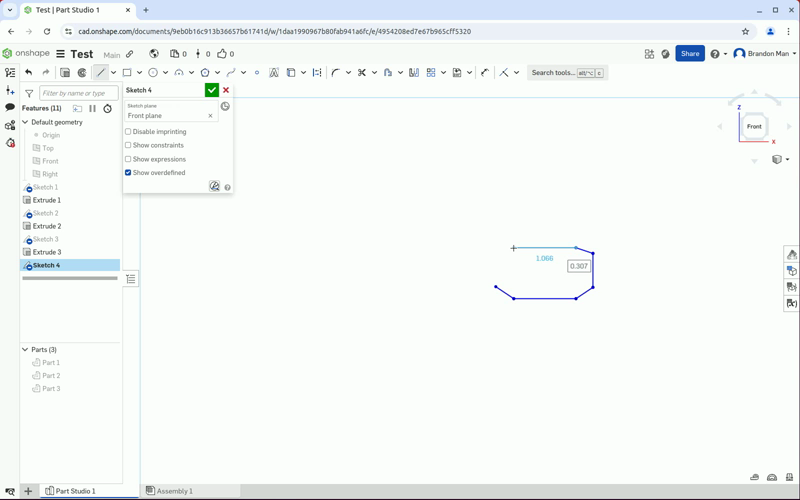
click(513, 247)
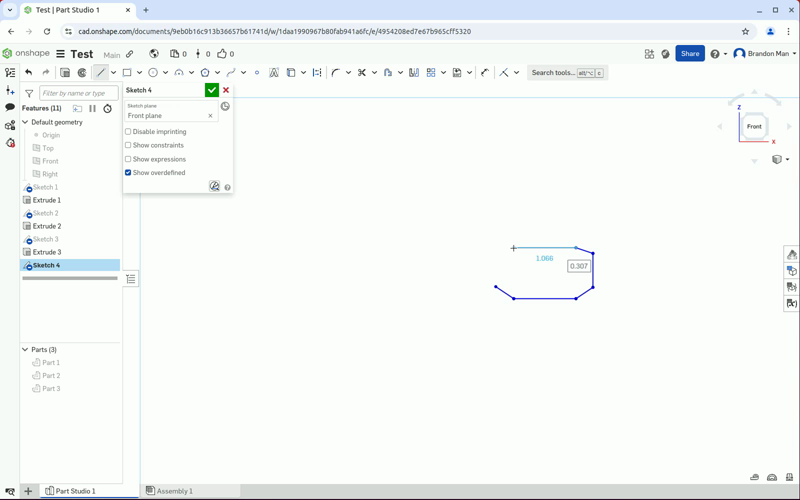
scroll(-6)
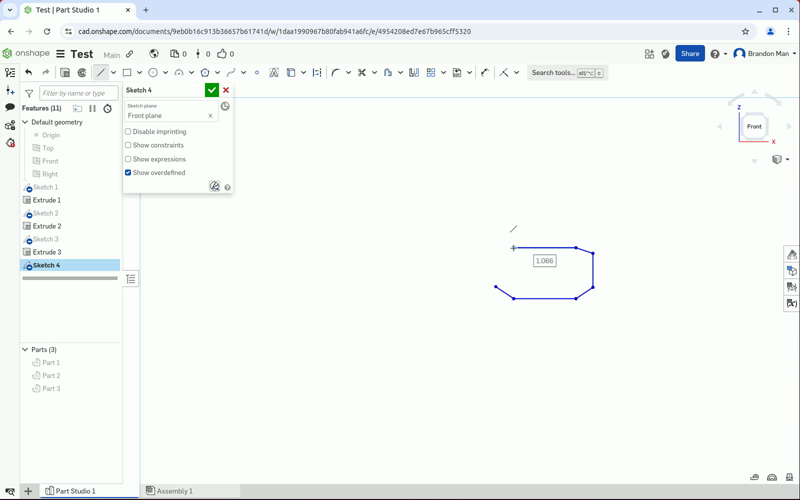
scroll(-6)
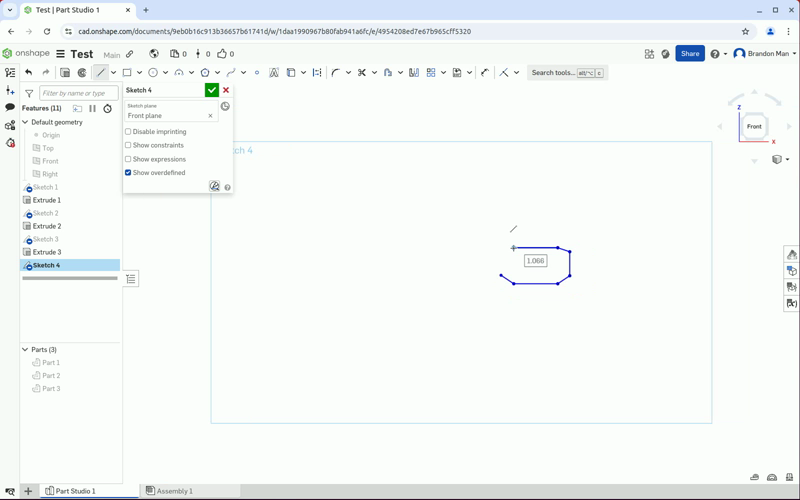
scroll(-6)
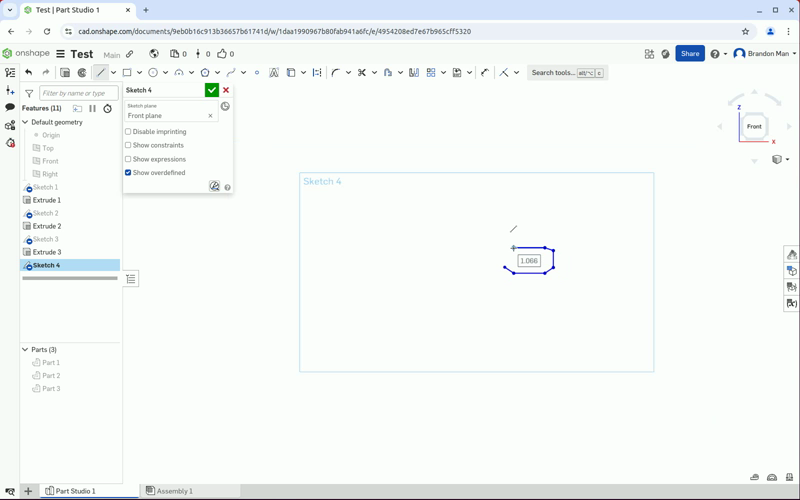
scroll(-6)
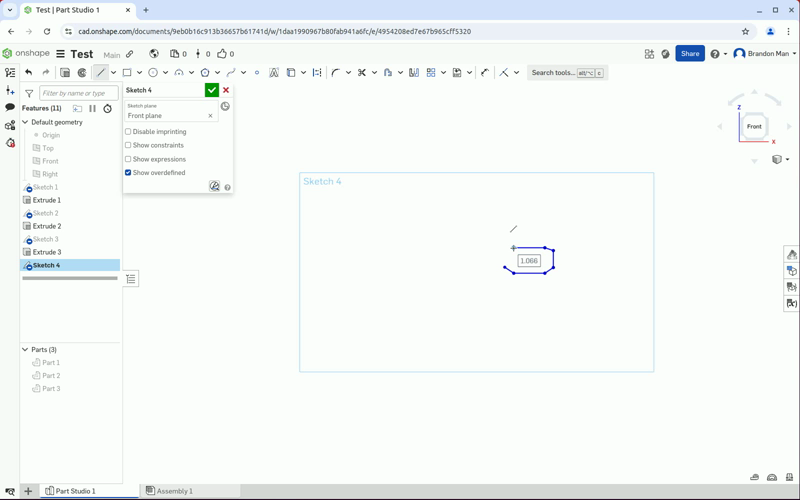
scroll(-6)
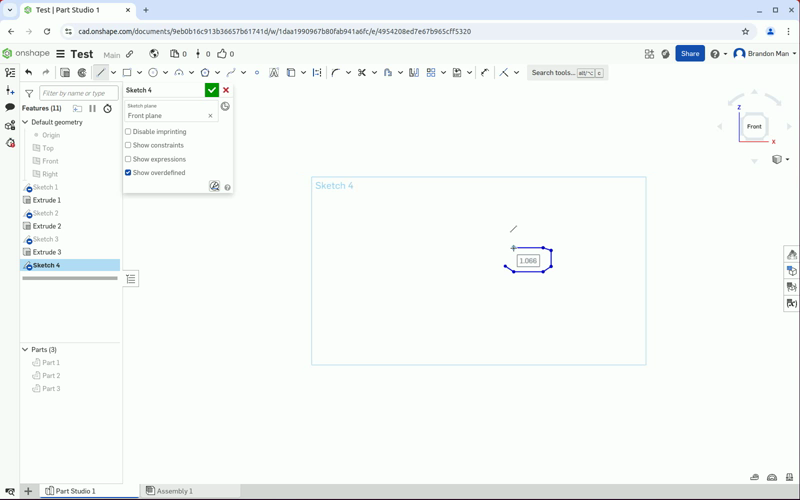
scroll(-6)
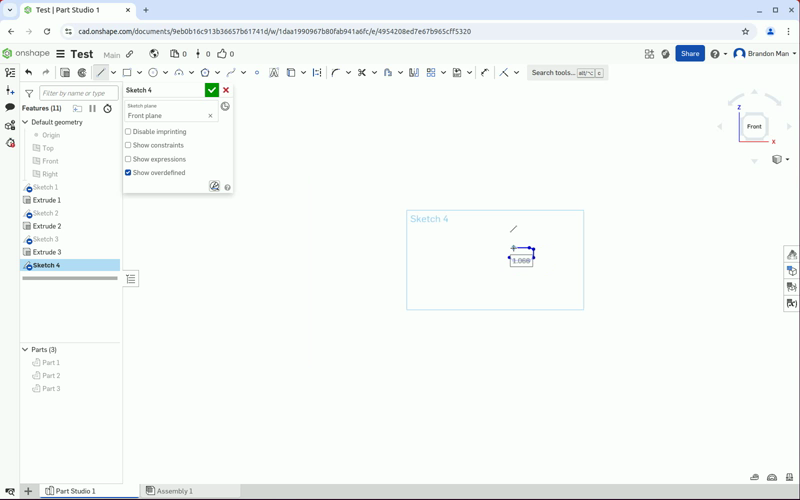
scroll(-6)
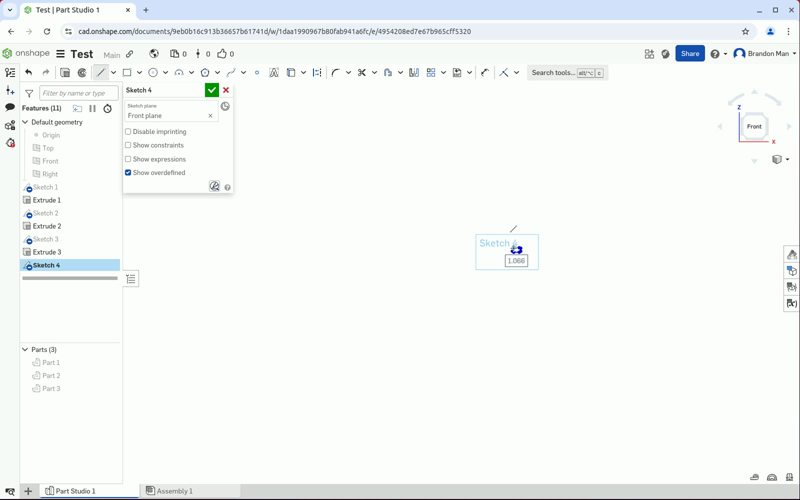
key_up(shift)
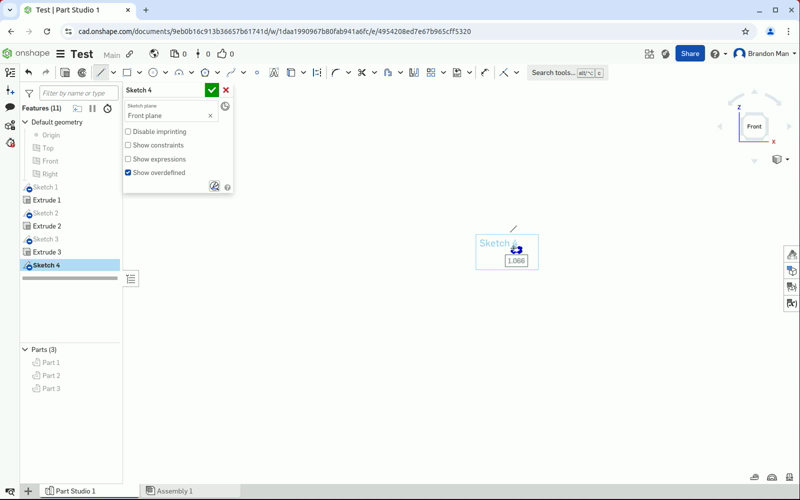
key_down(shift)
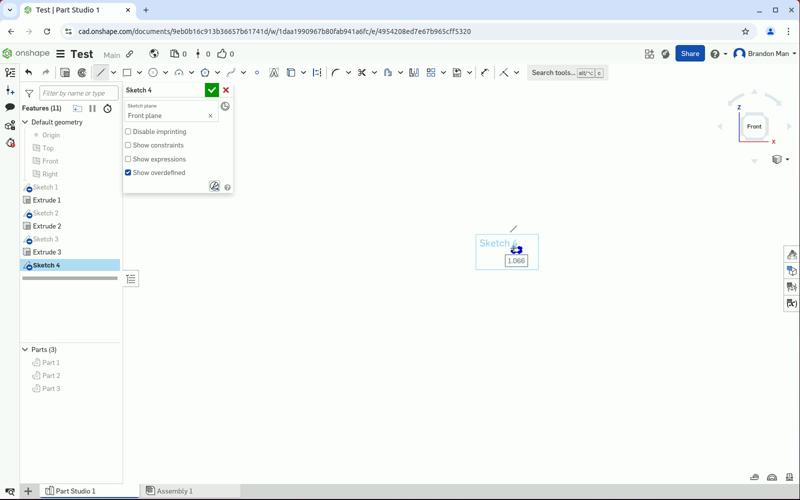
mouse_move(543, 247)
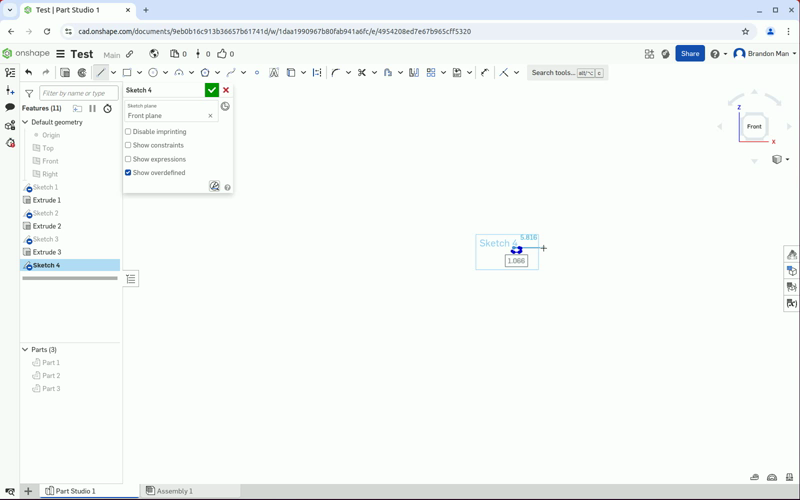
mouse_move(512, 248)
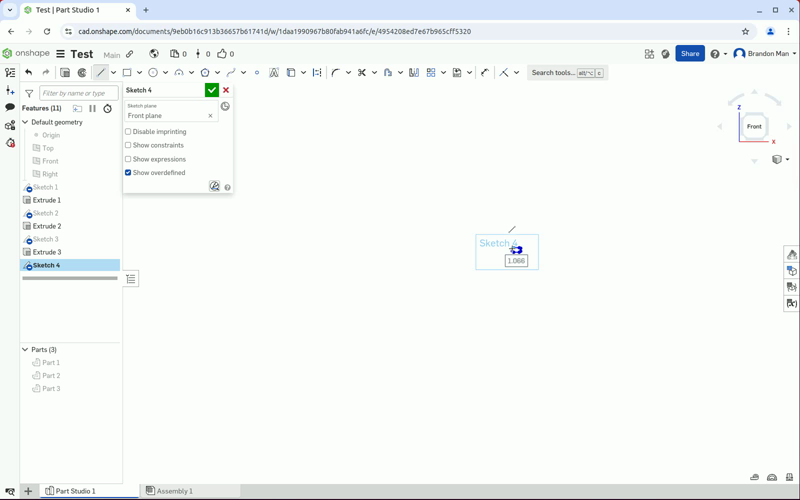
scroll(6)
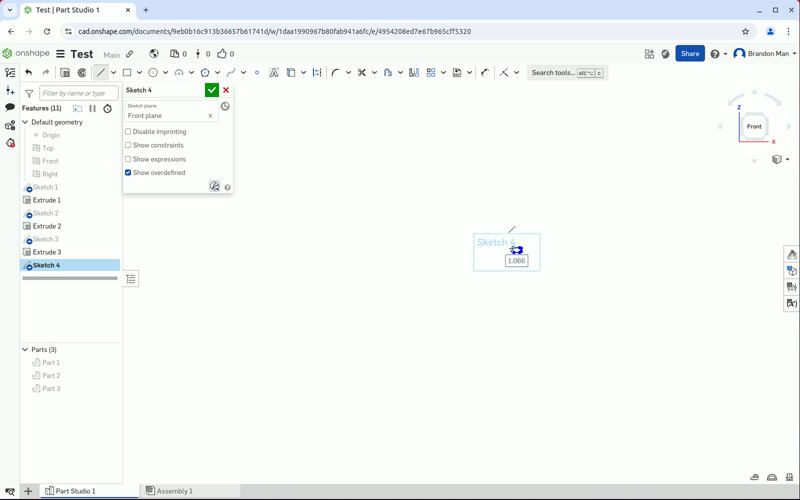
scroll(6)
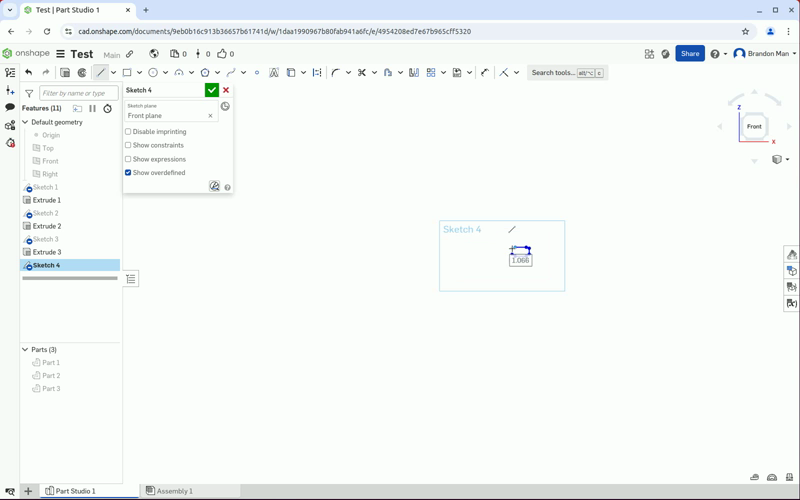
scroll(6)
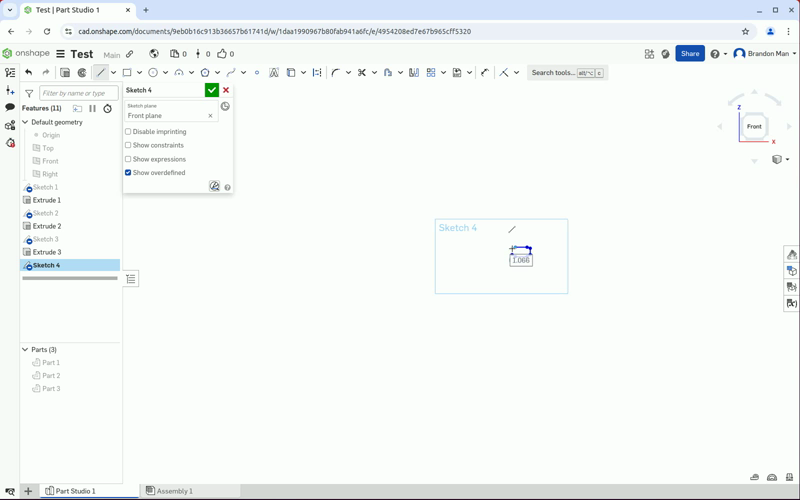
scroll(6)
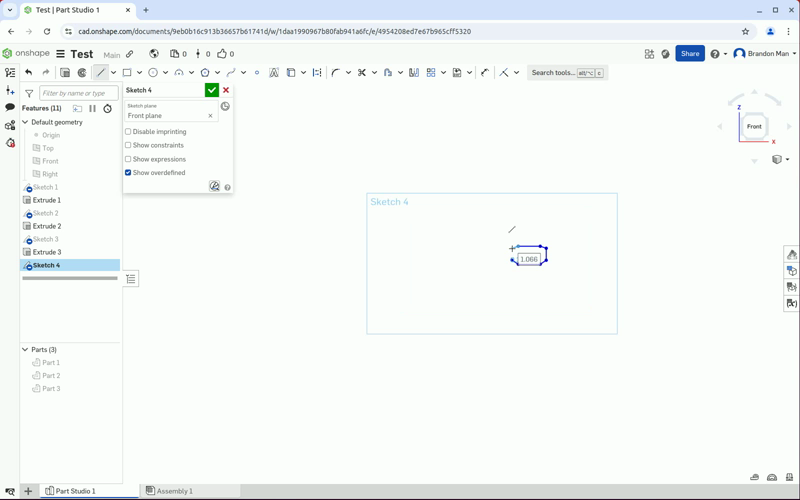
scroll(6)
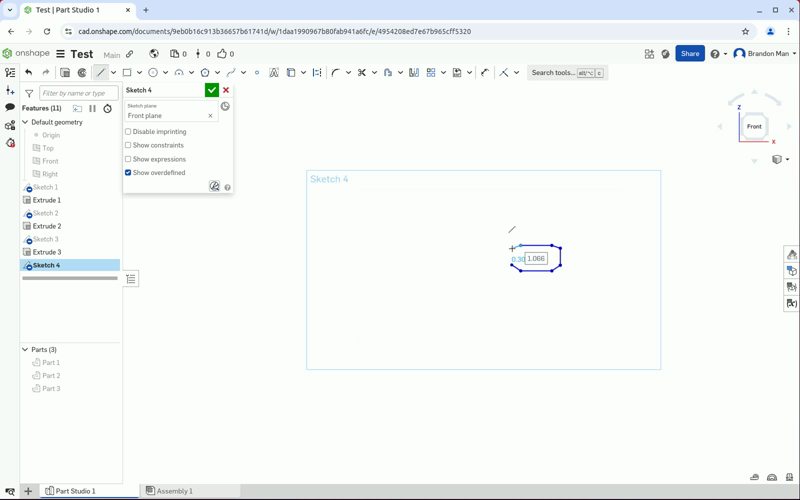
scroll(6)
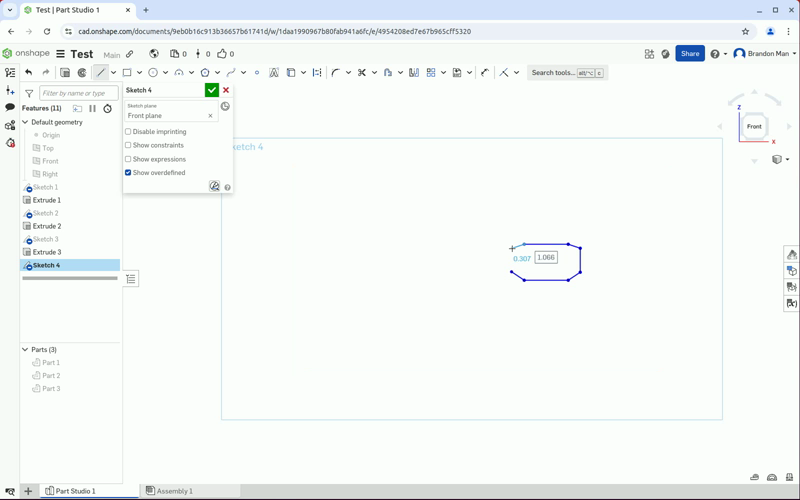
scroll(6)
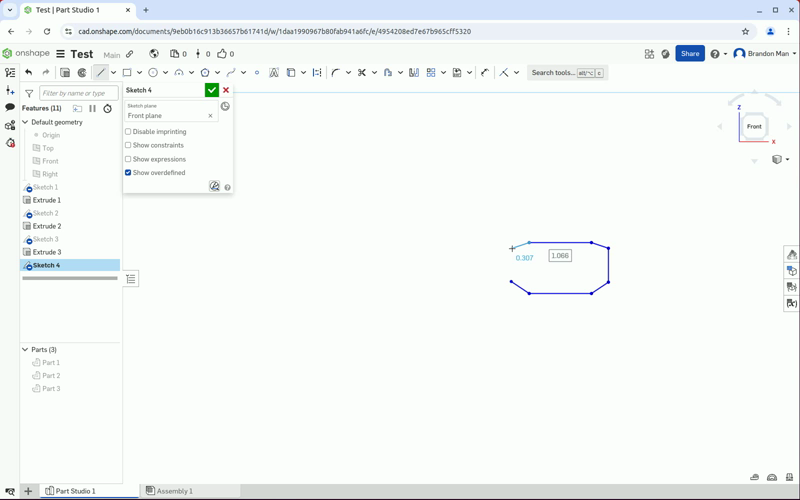
click(512, 248)
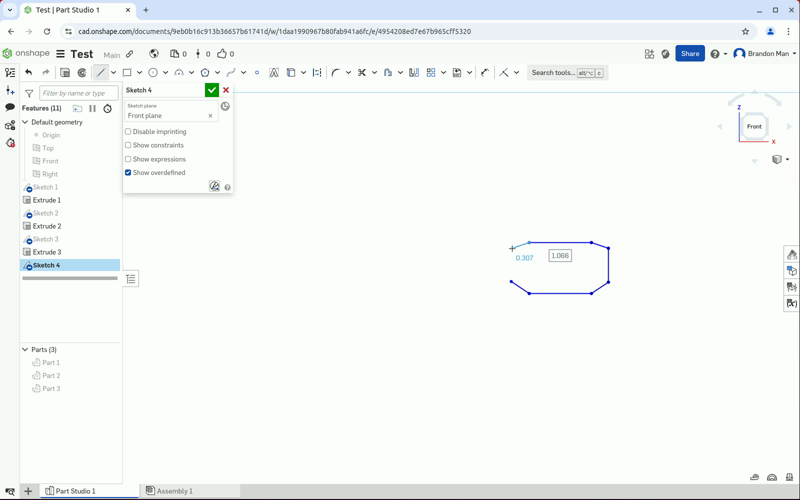
scroll(-6)
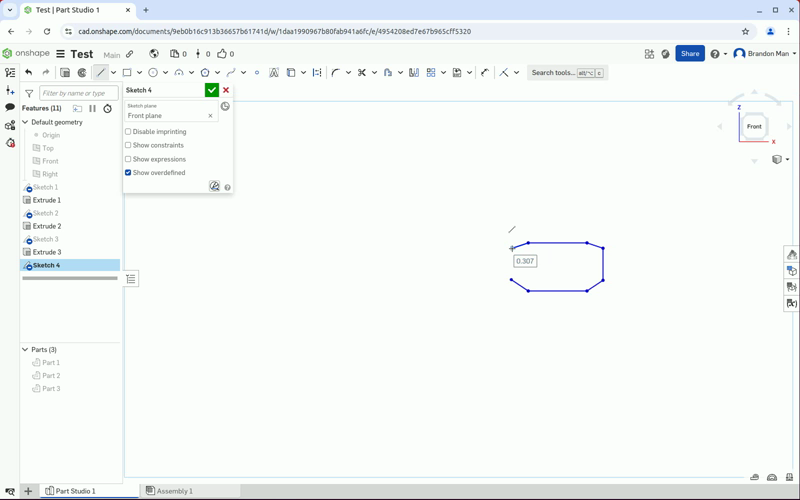
scroll(-6)
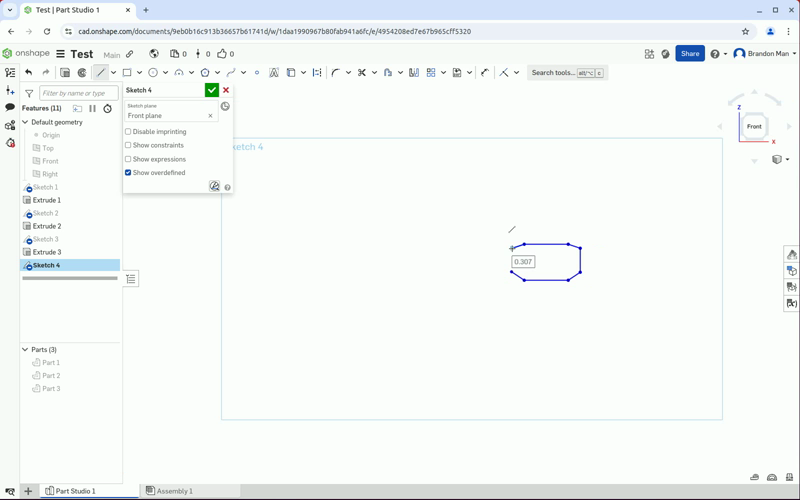
scroll(-6)
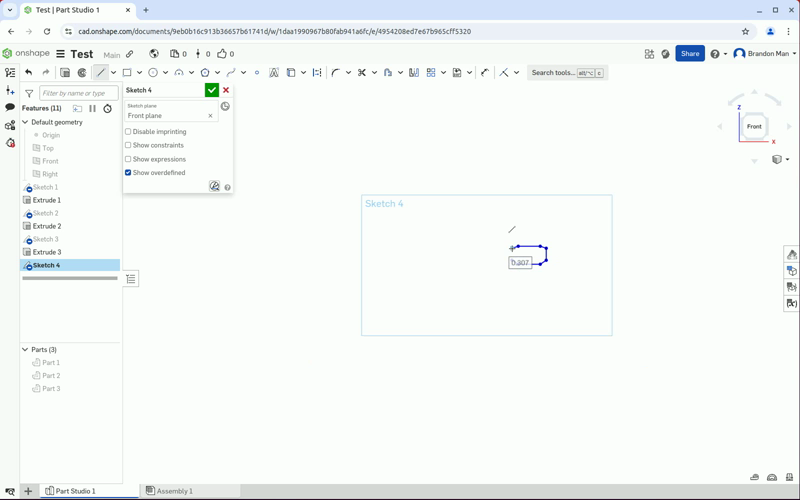
scroll(-6)
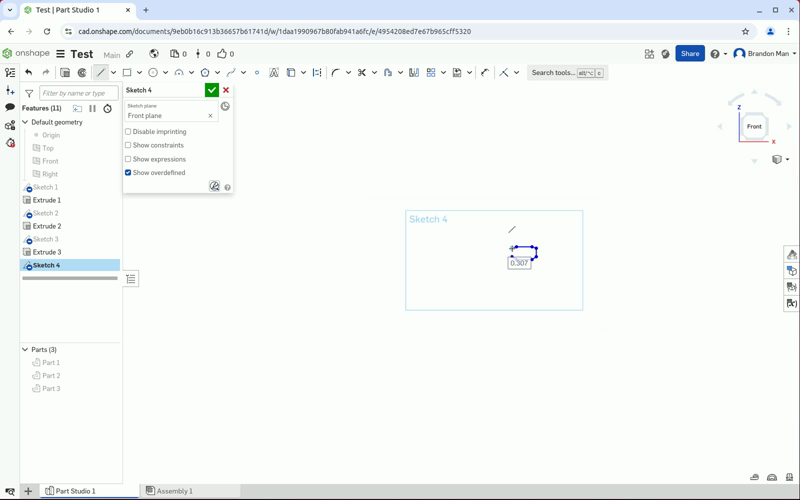
scroll(-6)
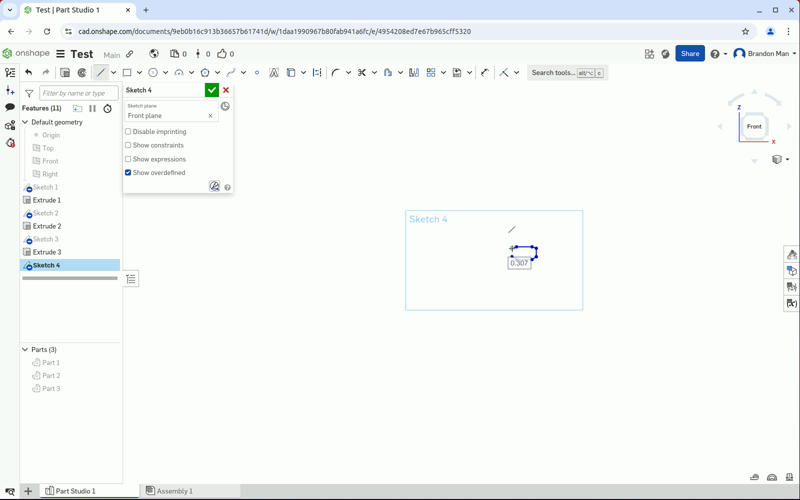
scroll(-6)
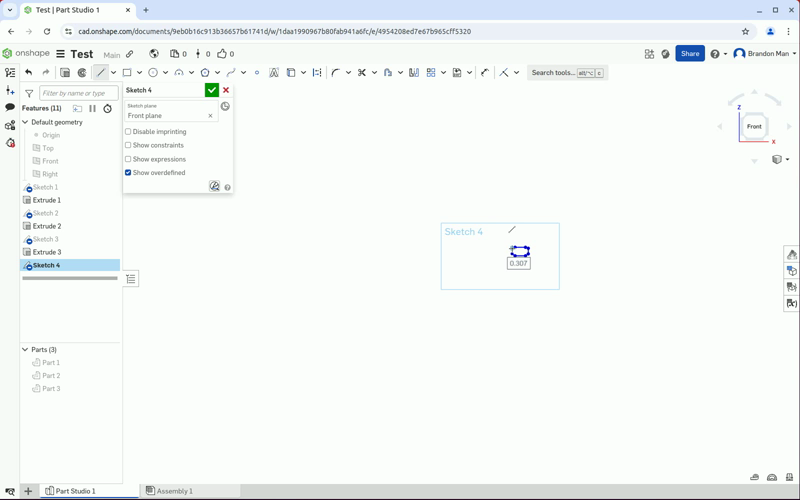
scroll(-6)
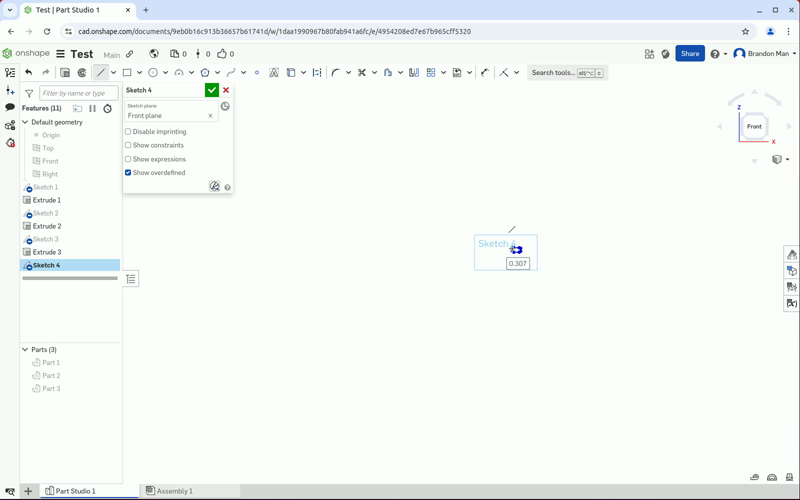
key_up(shift)
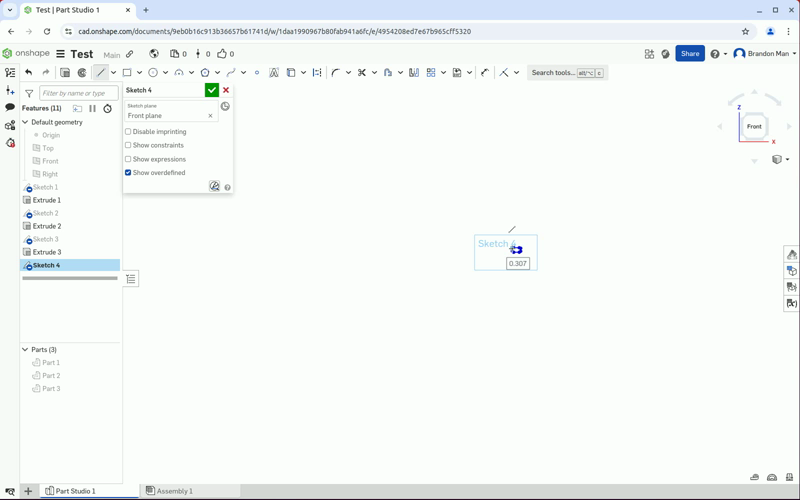
key_down(shift)
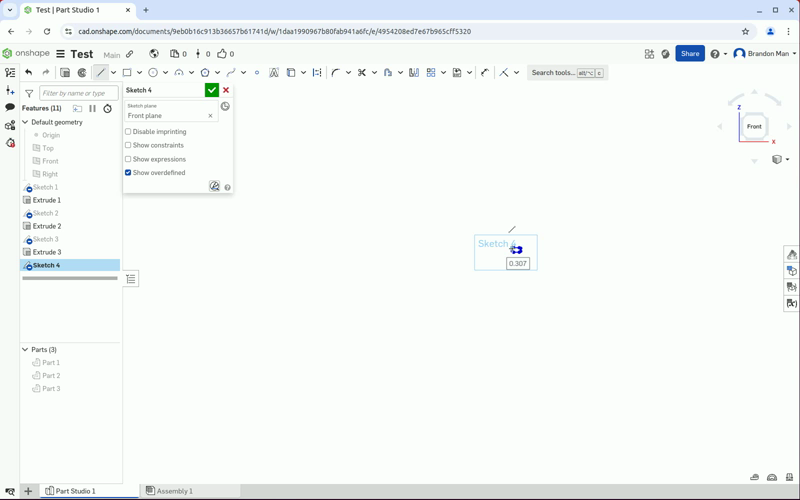
mouse_move(542, 248)
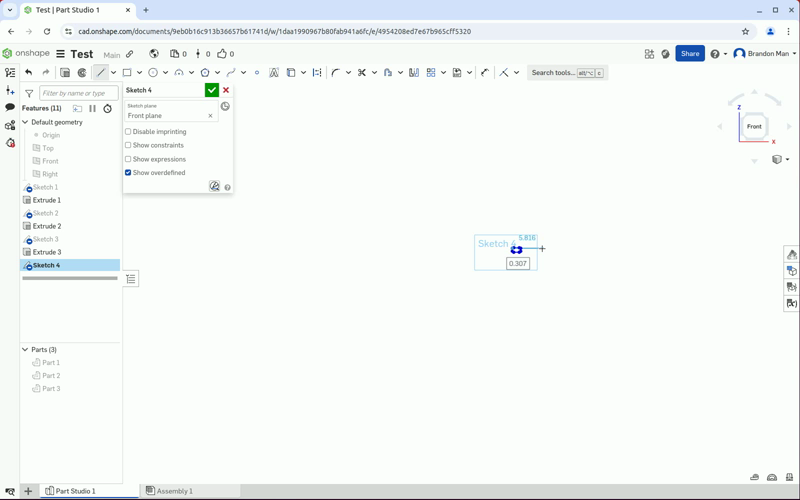
mouse_move(512, 249)
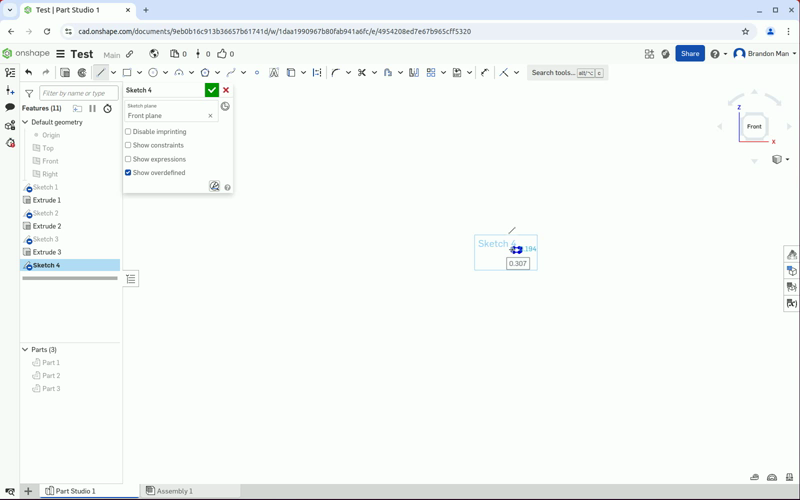
scroll(6)
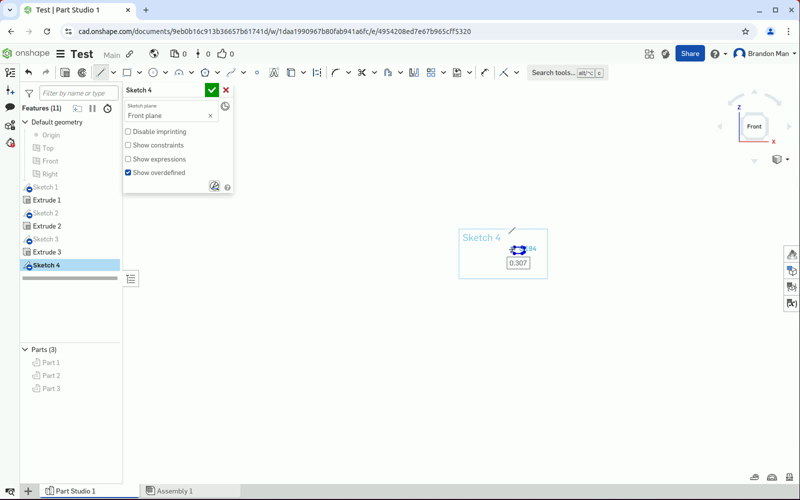
scroll(6)
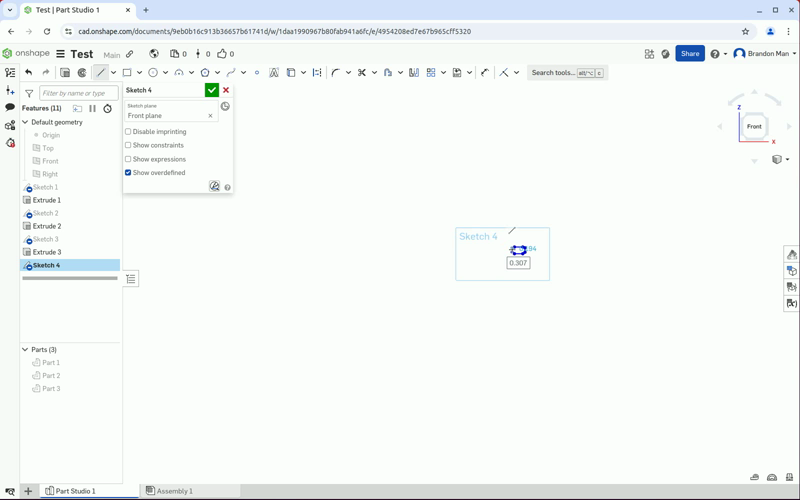
scroll(6)
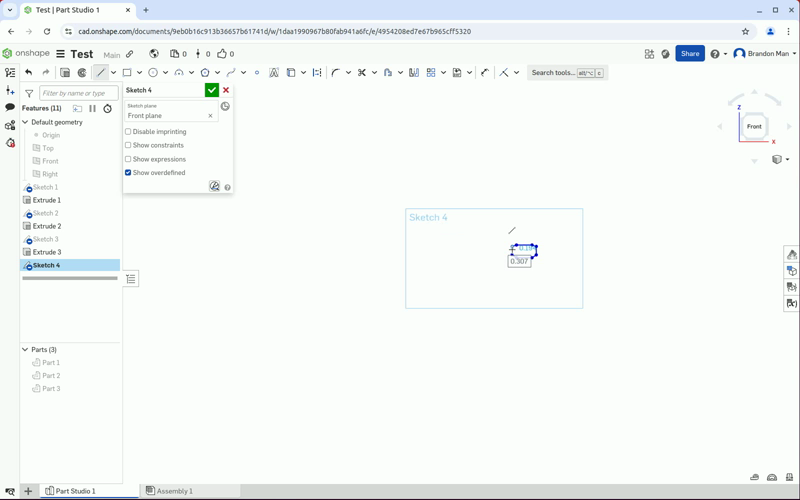
scroll(6)
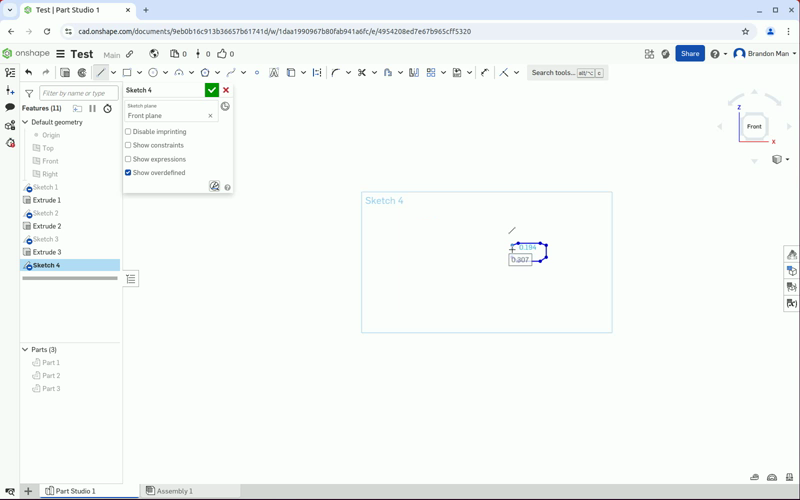
scroll(6)
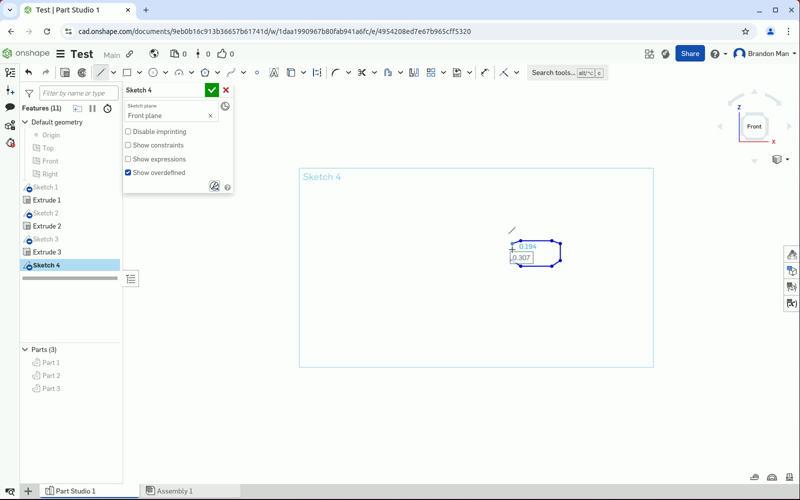
scroll(6)
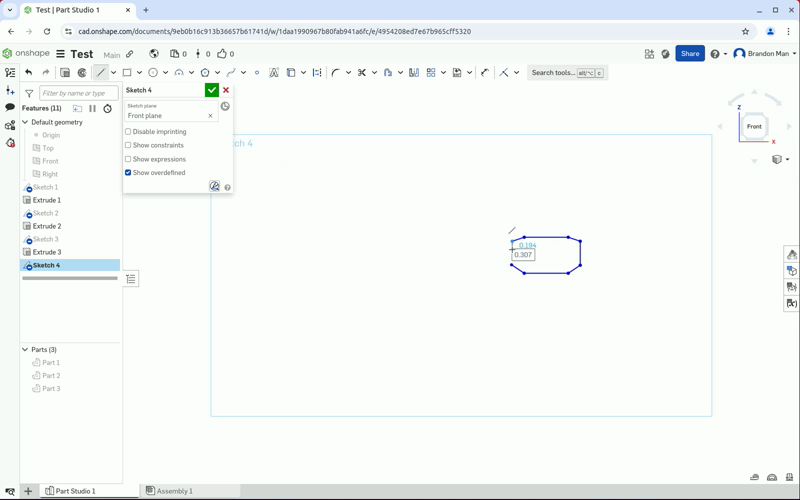
scroll(6)
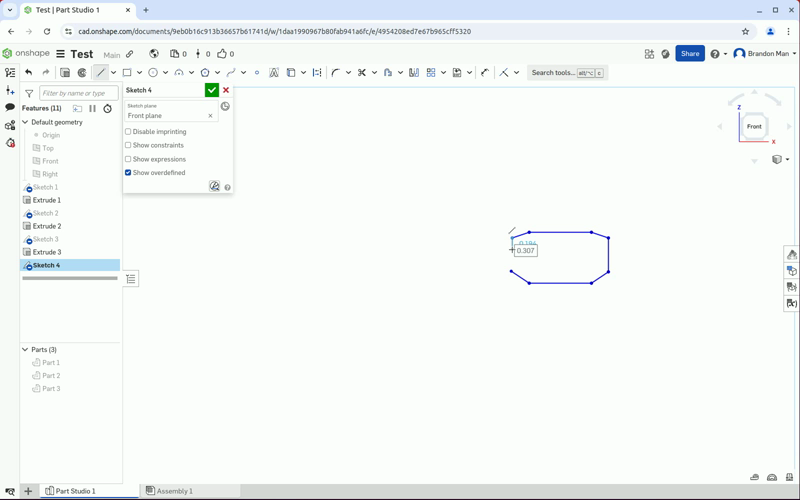
click(512, 249)
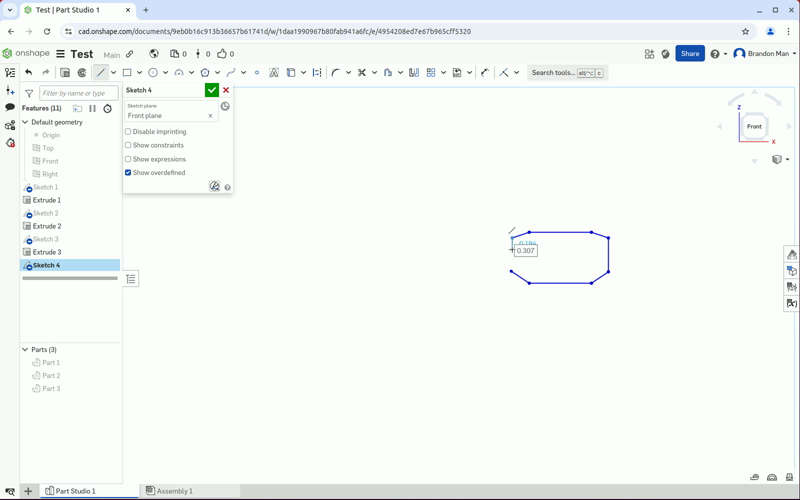
scroll(-6)
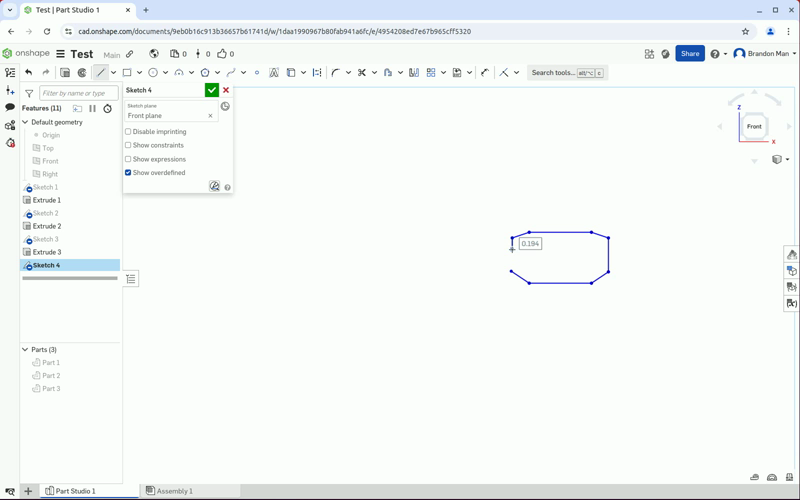
scroll(-6)
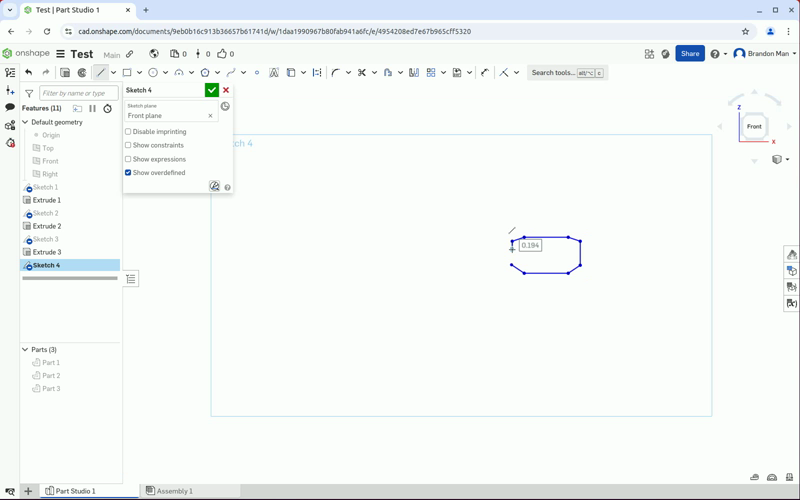
scroll(-6)
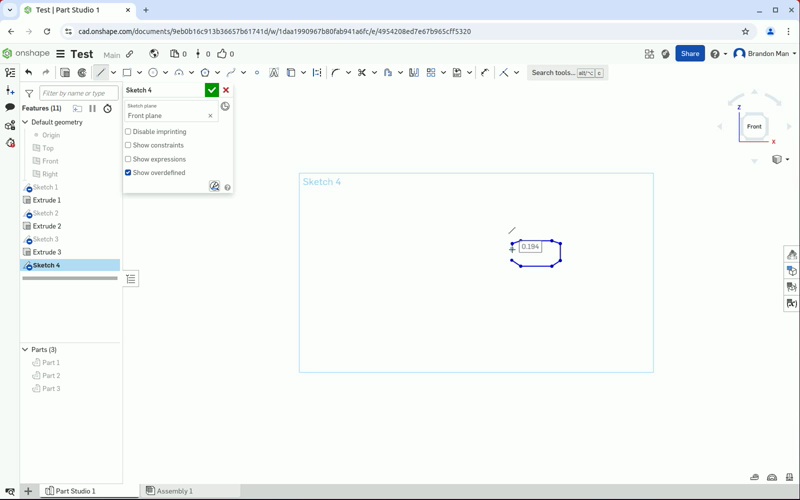
scroll(-6)
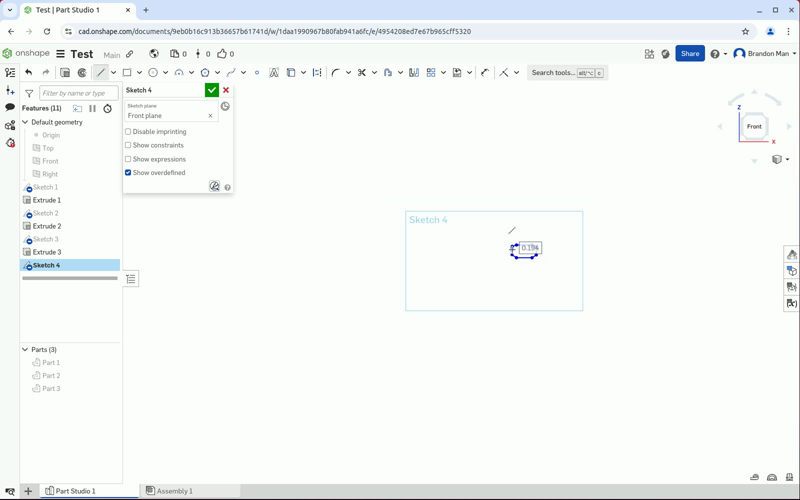
scroll(-6)
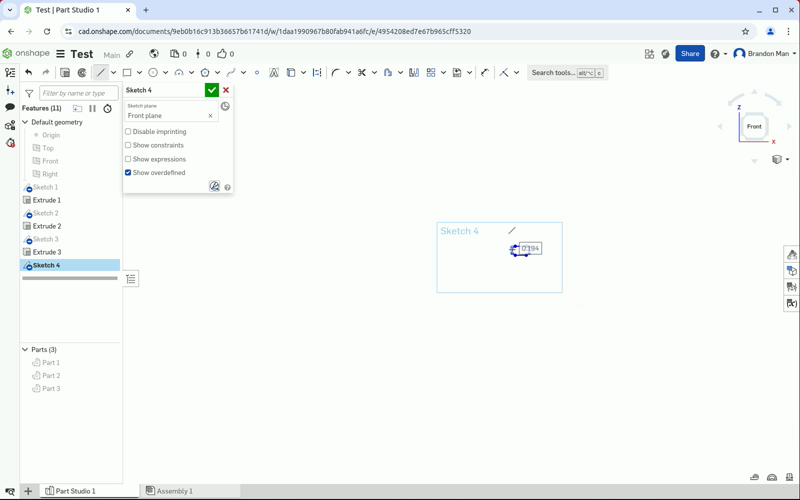
scroll(-6)
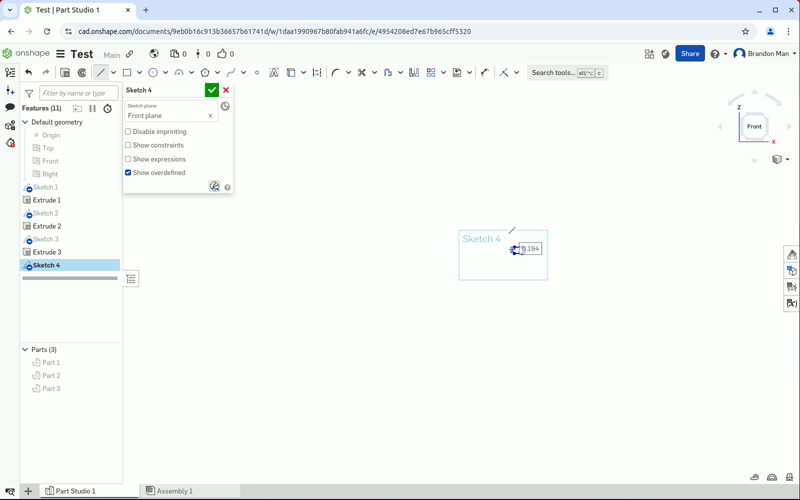
scroll(-6)
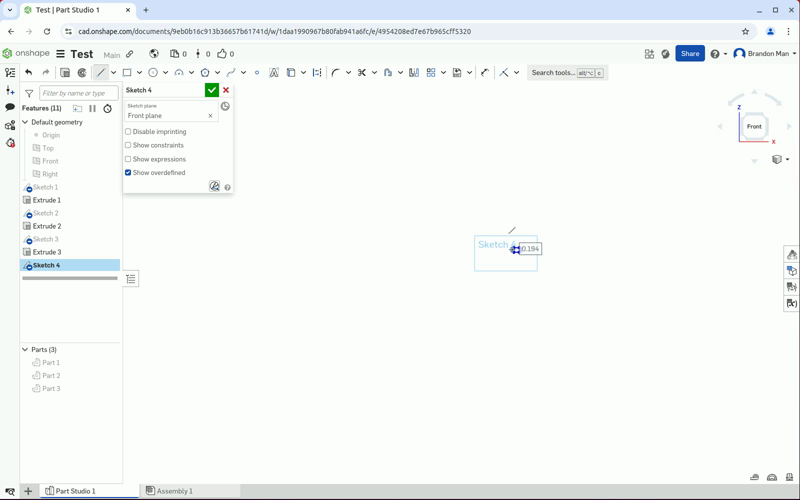
key_up(shift)
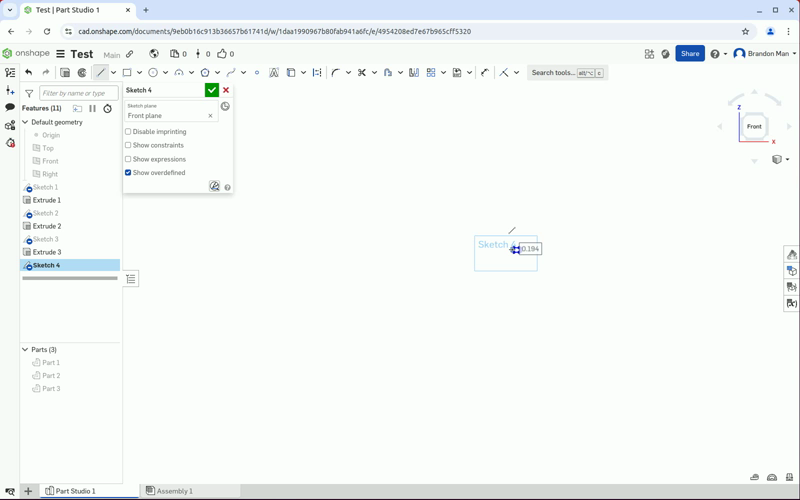
key(esc)
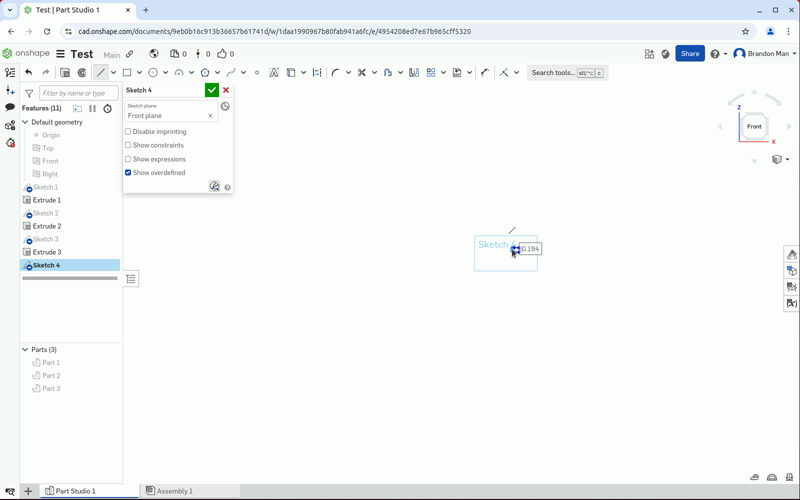
key(a)
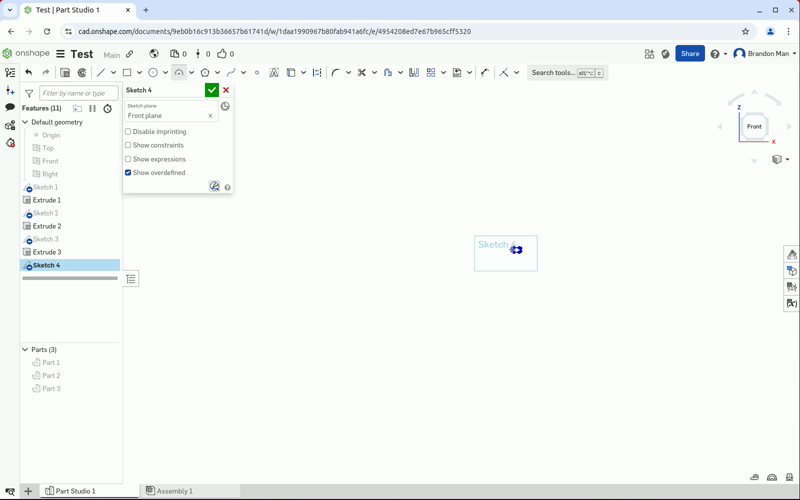
mouse_move(512, 249)
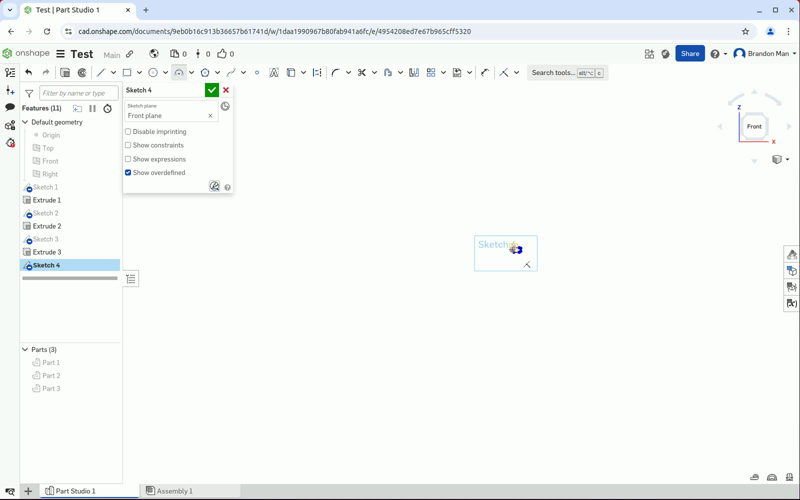
scroll(6)
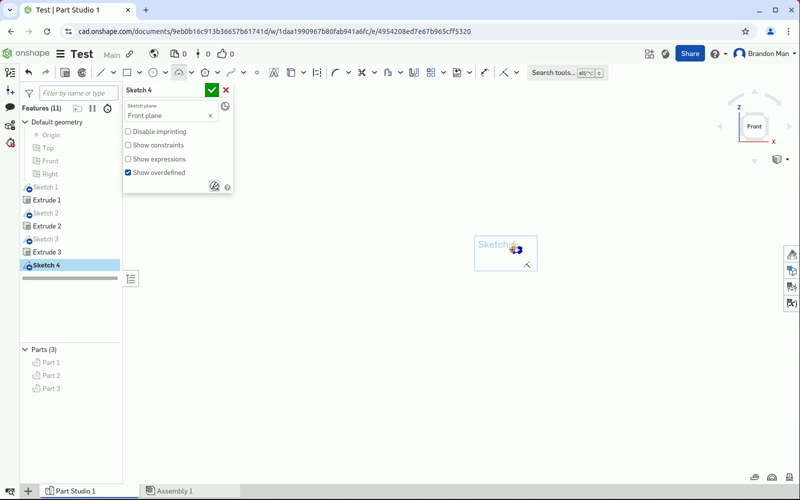
scroll(6)
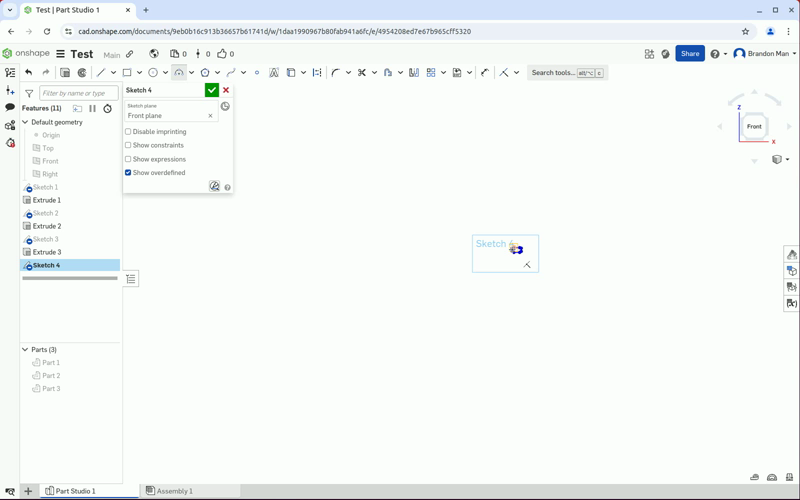
scroll(6)
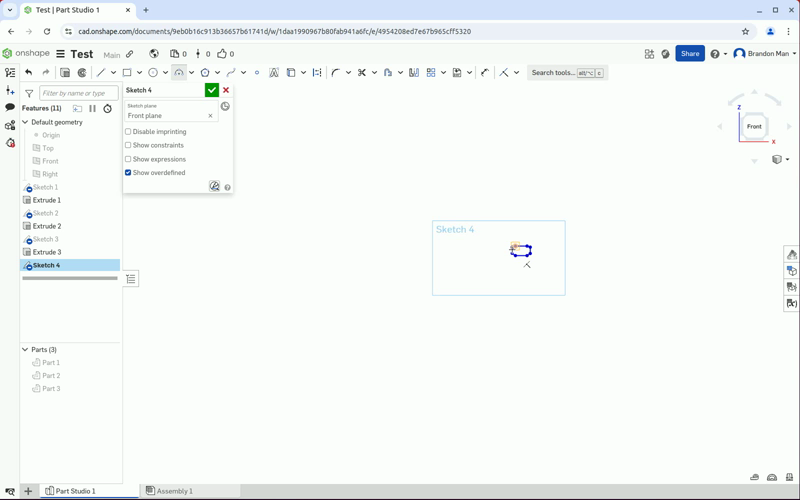
scroll(6)
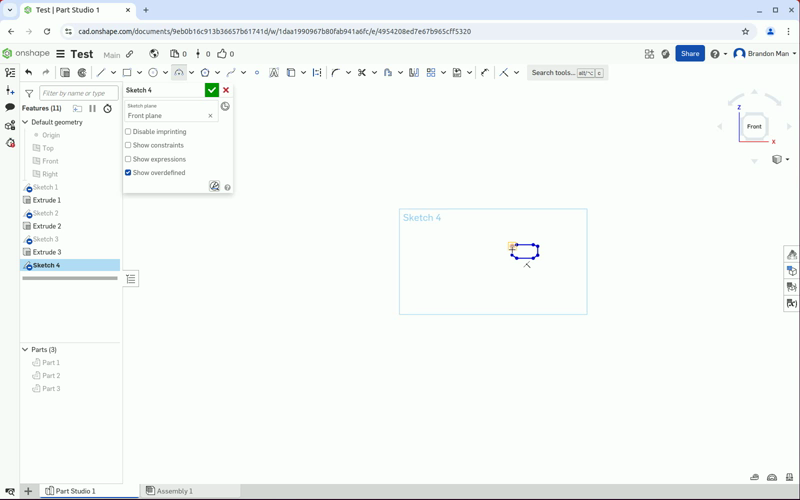
scroll(6)
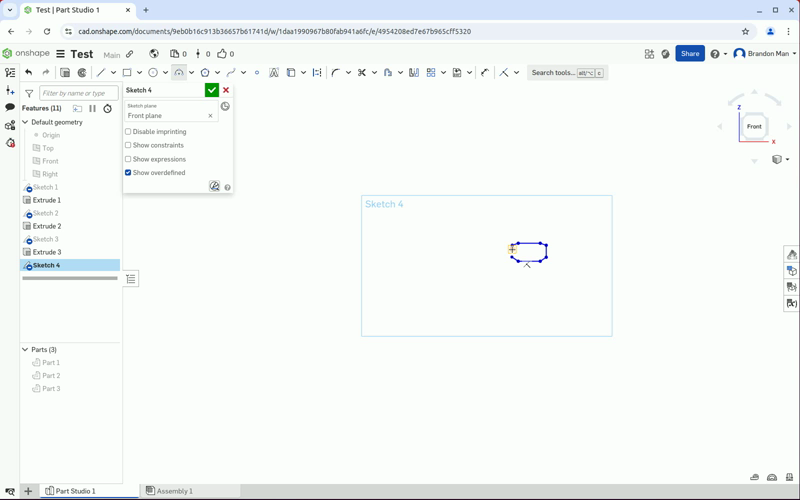
scroll(6)
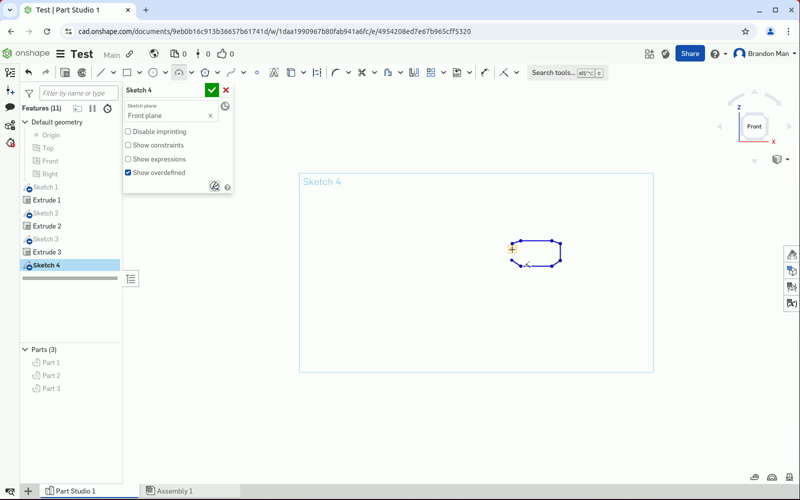
scroll(6)
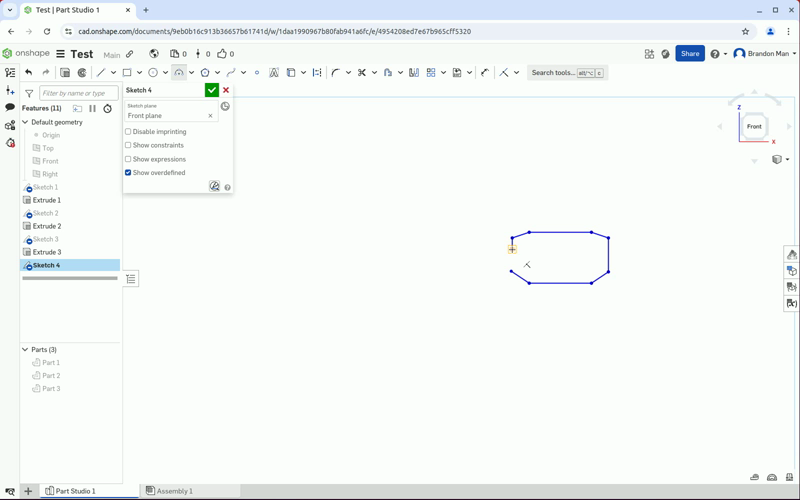
click(512, 249)
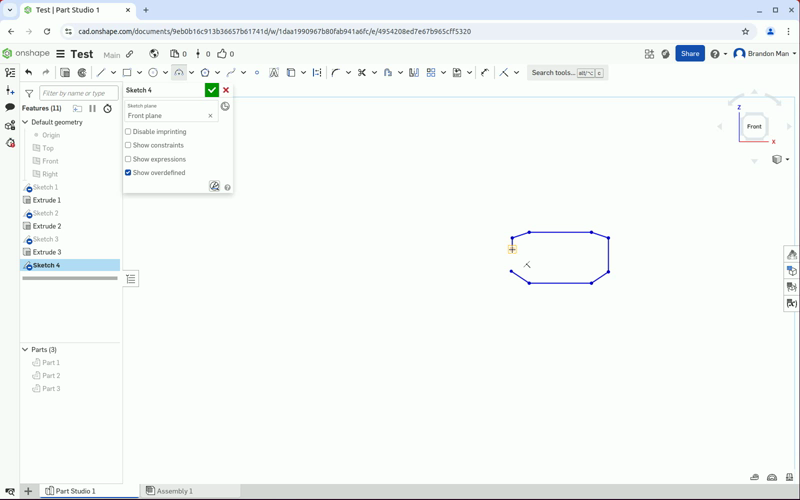
scroll(-6)
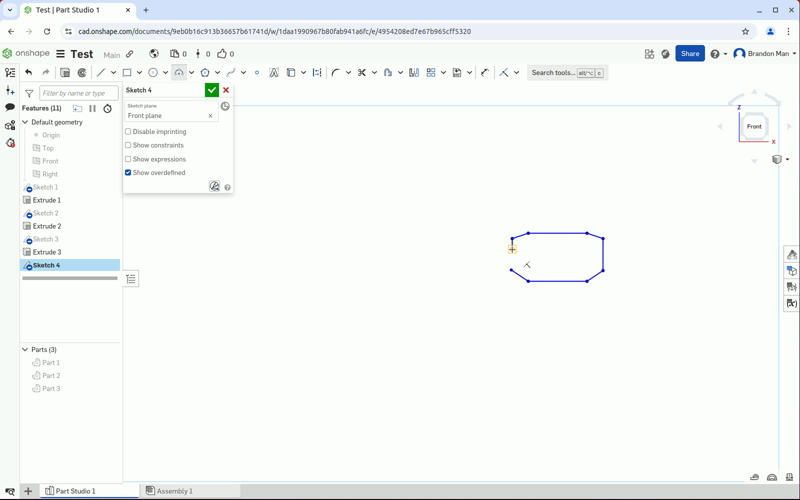
scroll(-6)
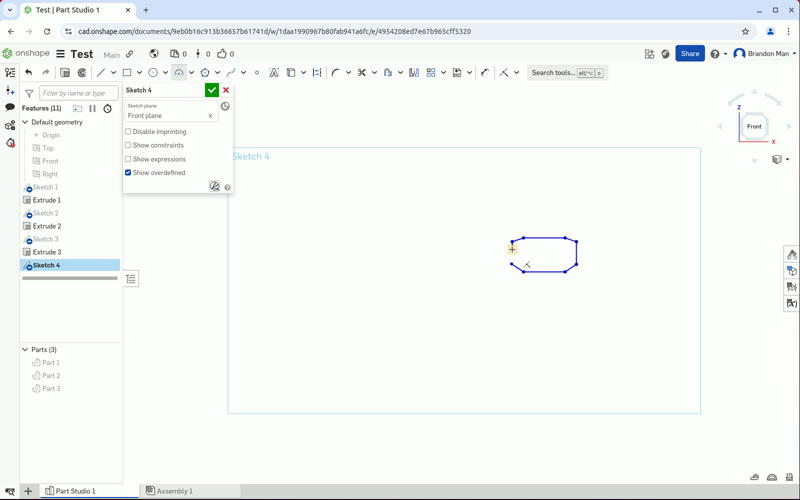
scroll(-6)
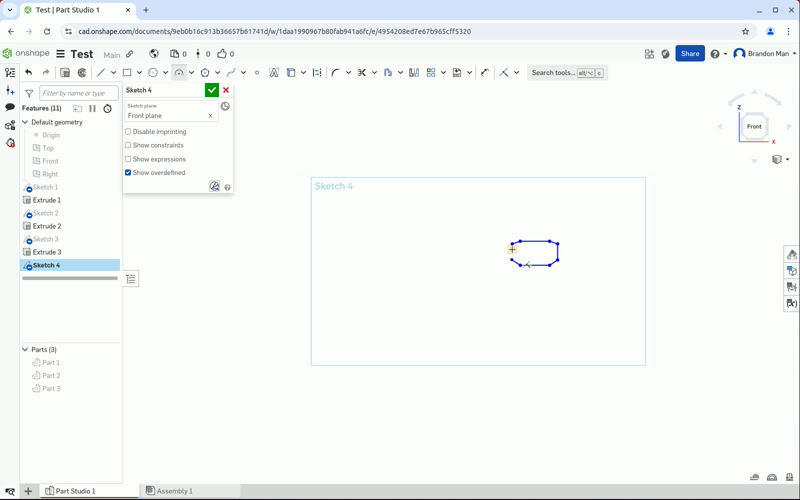
scroll(-6)
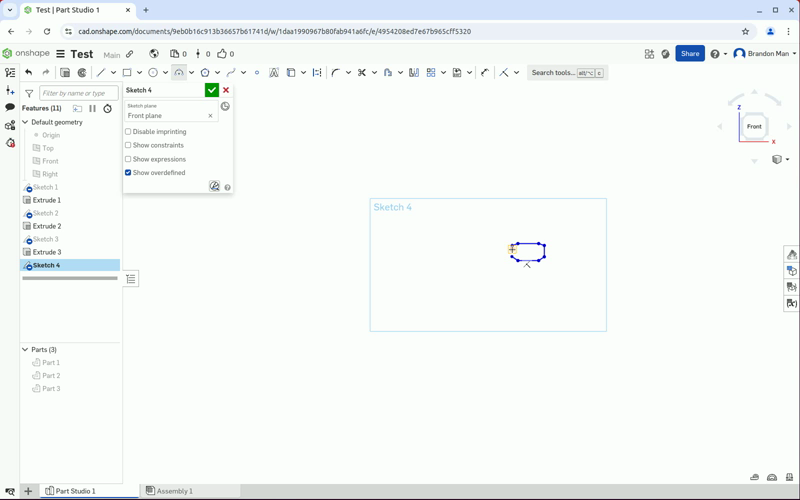
scroll(-6)
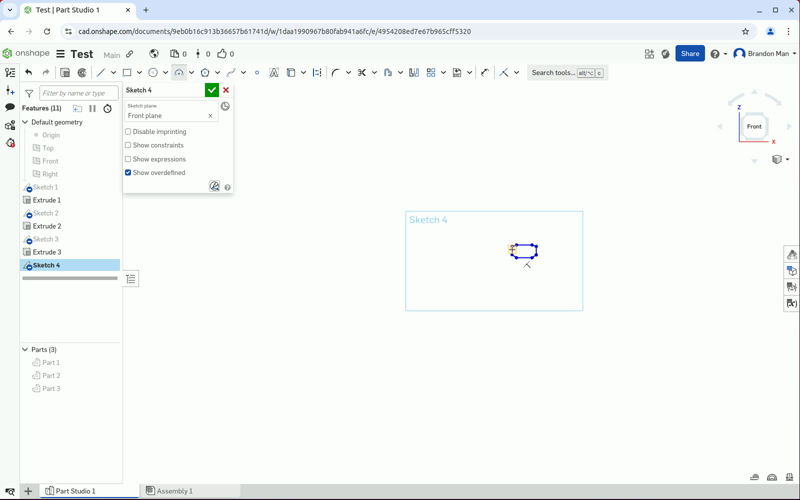
scroll(-6)
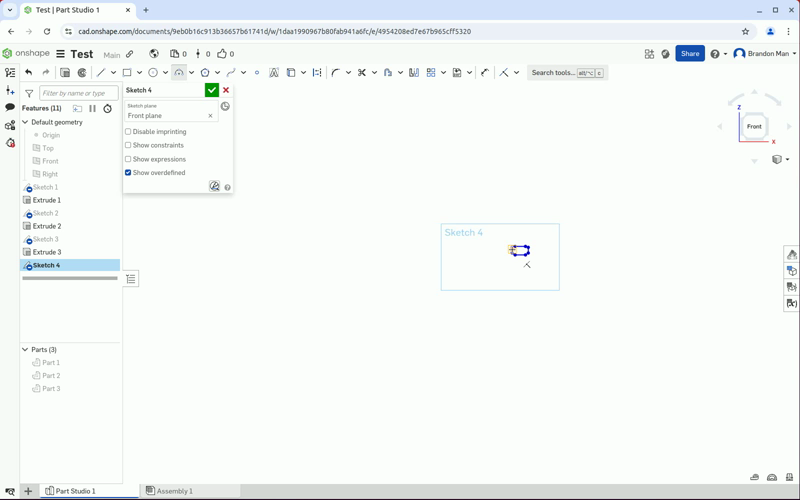
scroll(-6)
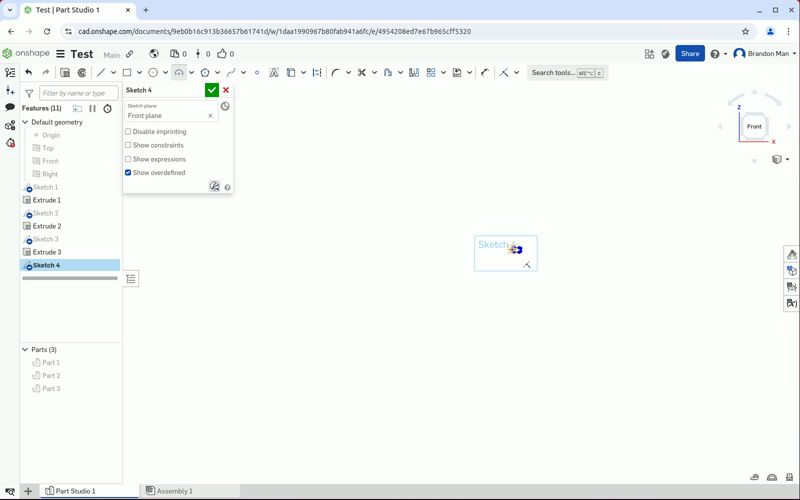
key_down(shift)
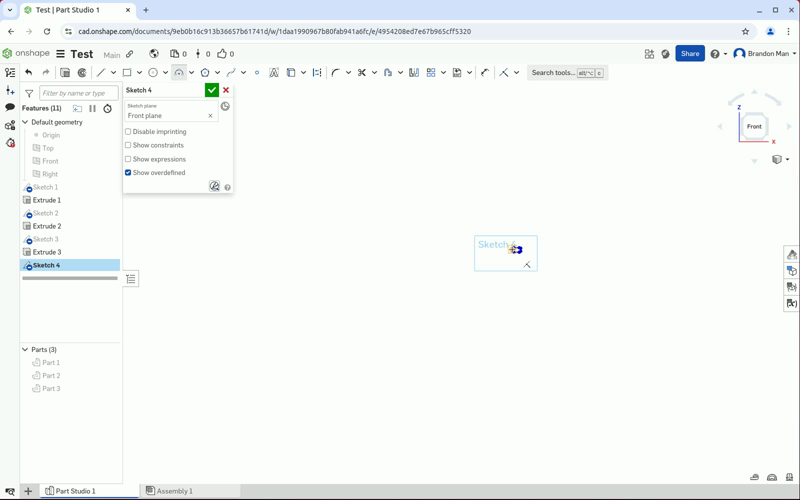
mouse_move(512, 250)
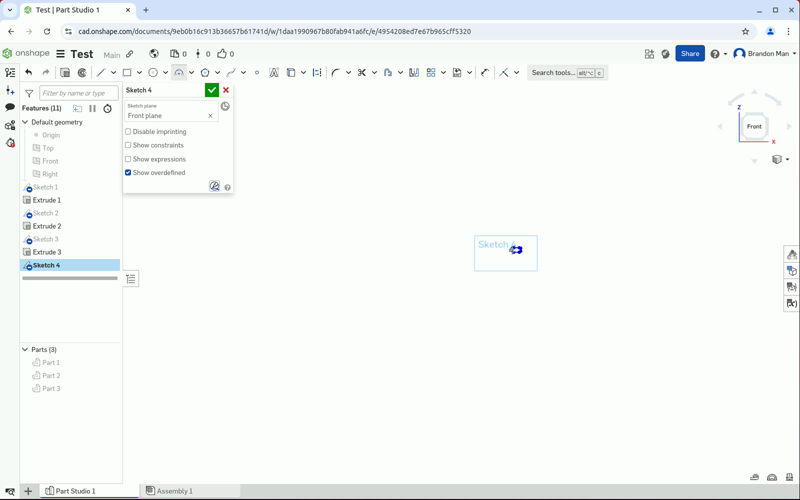
scroll(6)
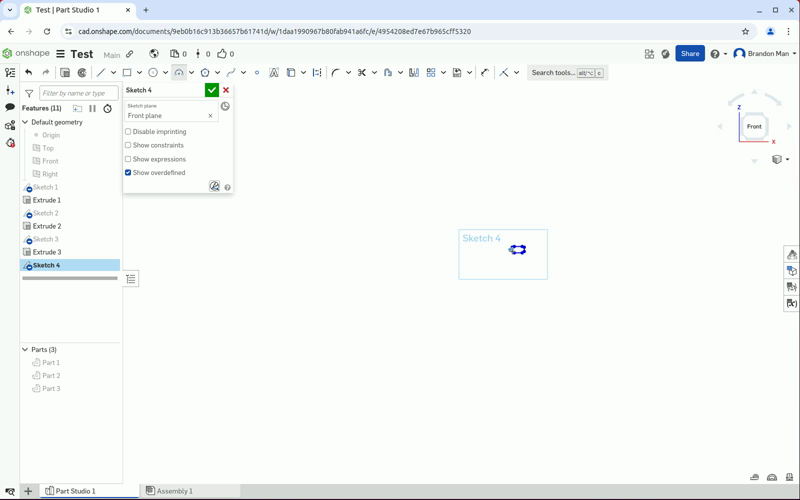
scroll(6)
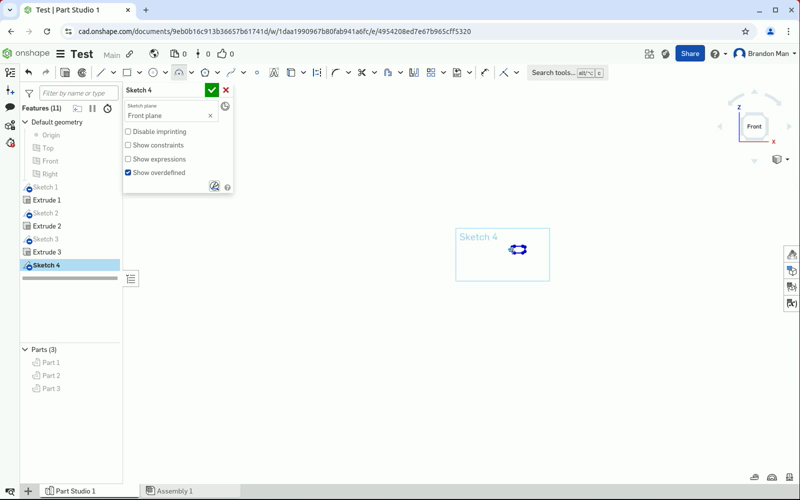
scroll(6)
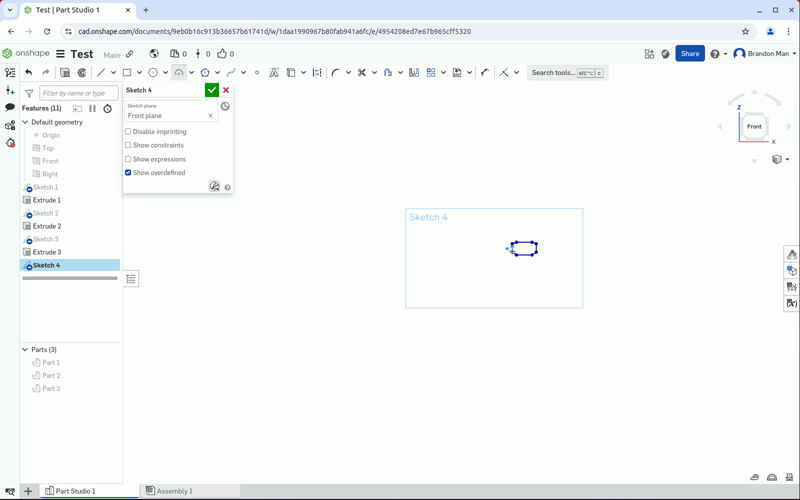
scroll(6)
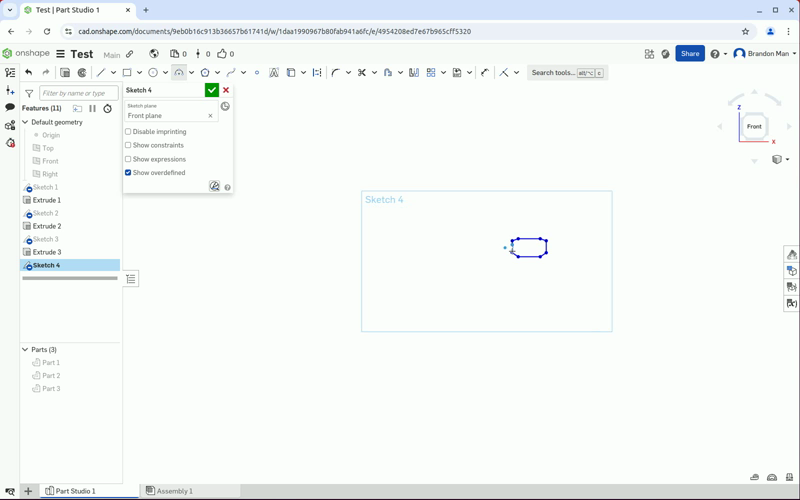
scroll(6)
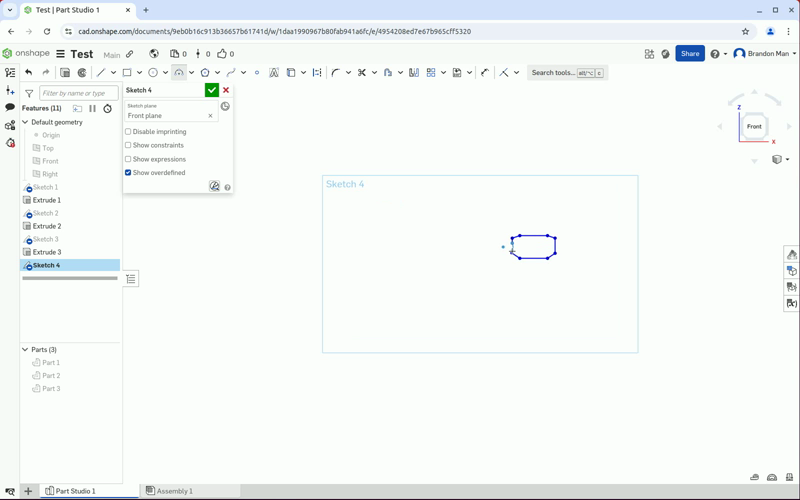
scroll(6)
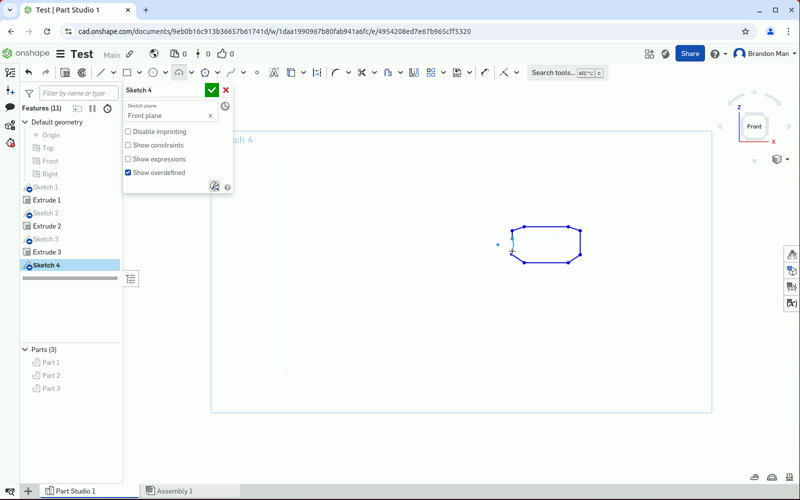
scroll(6)
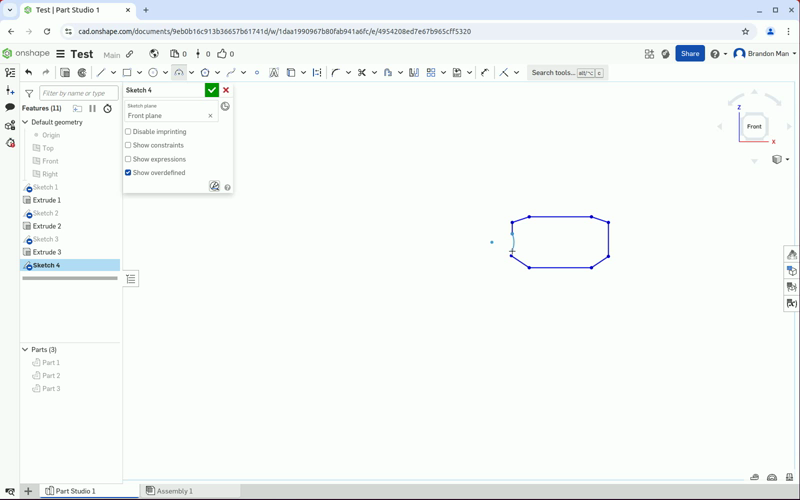
click(512, 250)
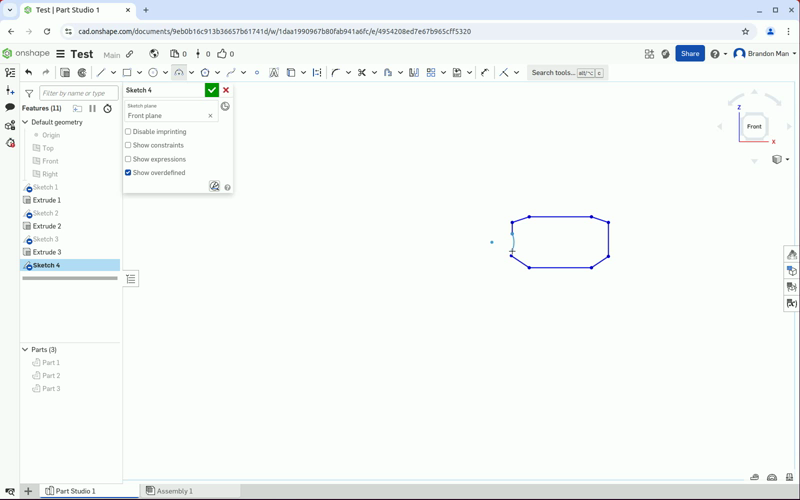
scroll(-6)
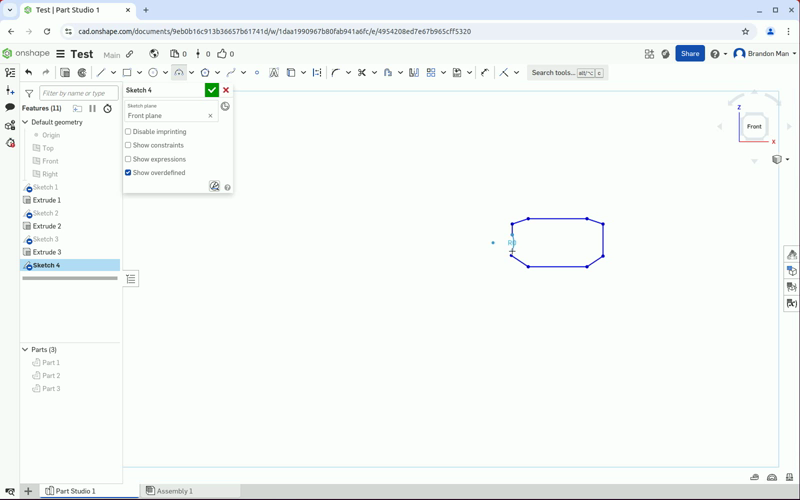
scroll(-6)
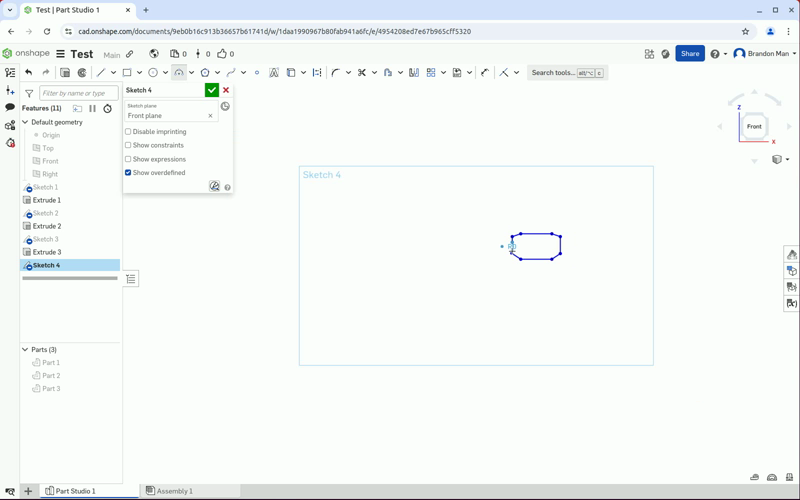
scroll(-6)
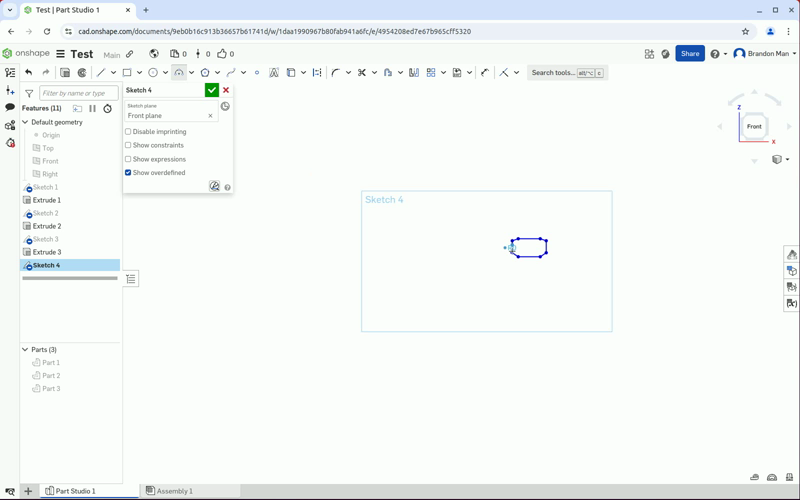
scroll(-6)
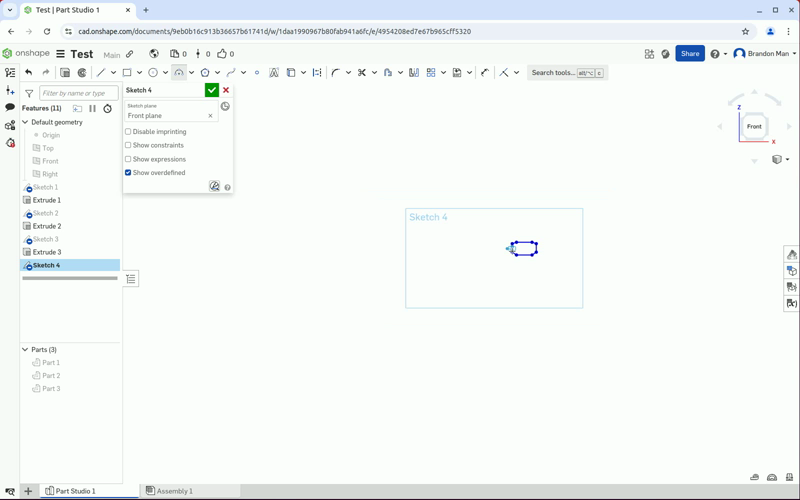
scroll(-6)
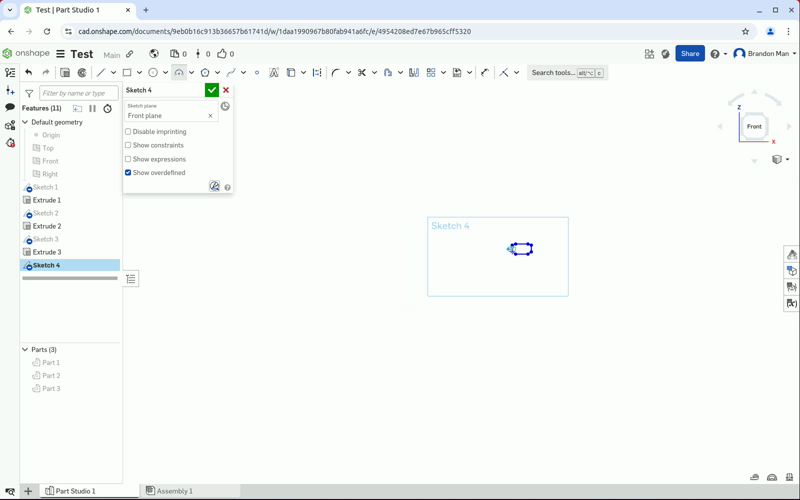
scroll(-6)
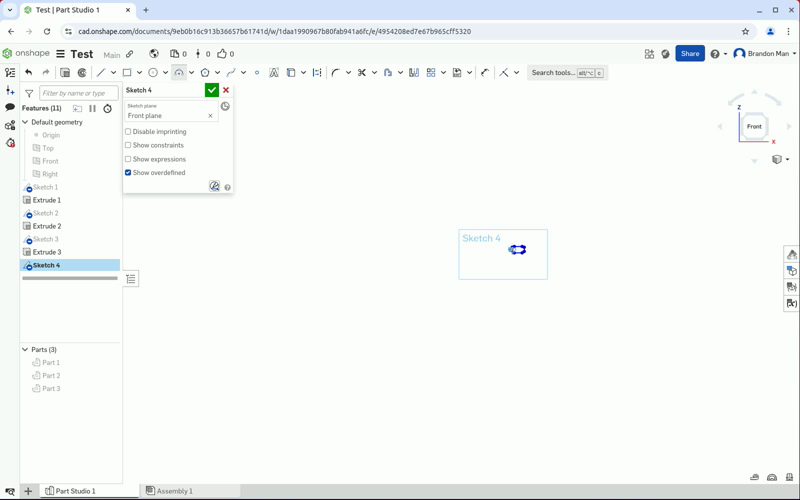
scroll(-6)
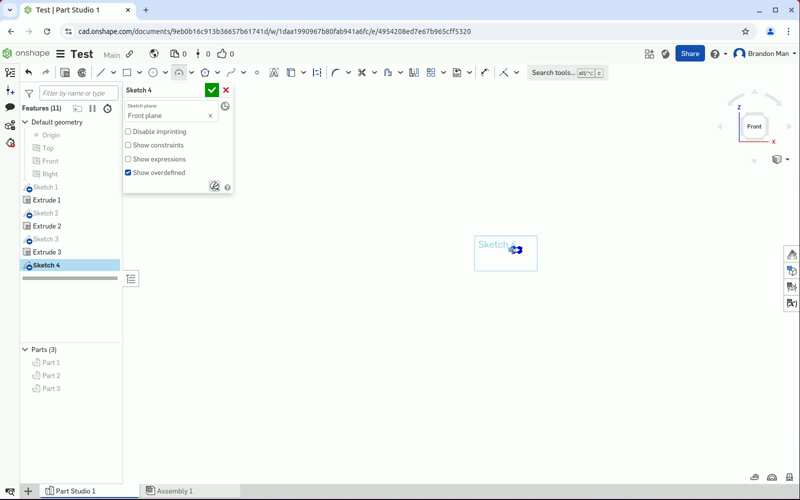
mouse_move(513, 249)
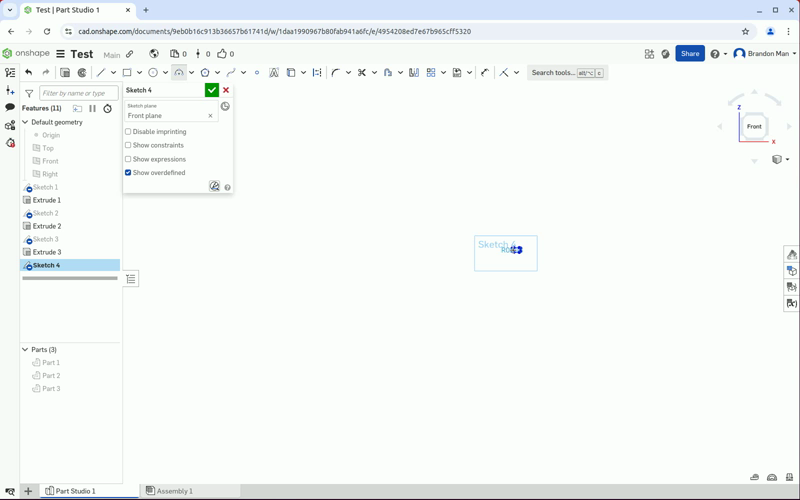
scroll(6)
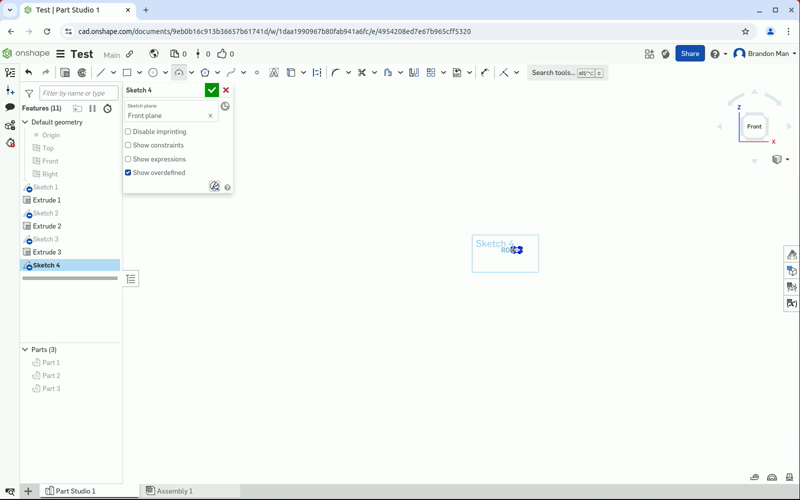
scroll(6)
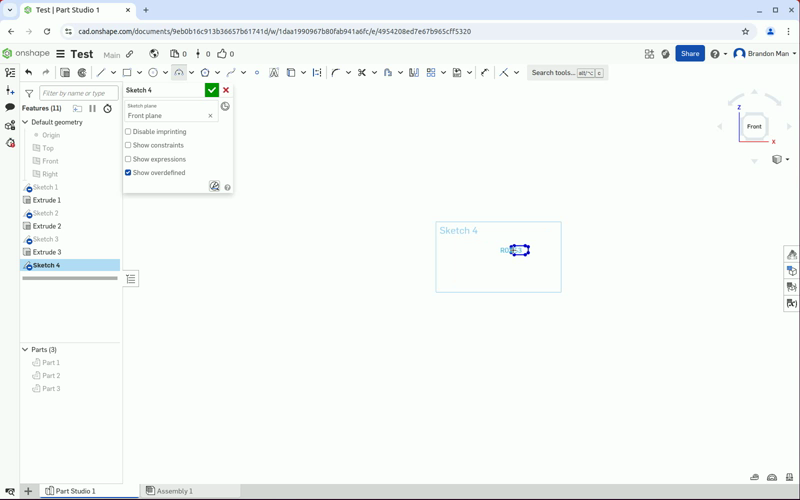
scroll(6)
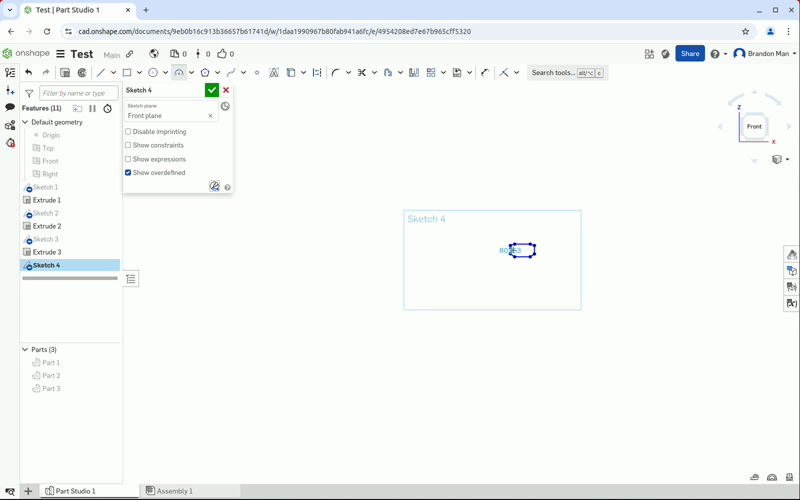
scroll(6)
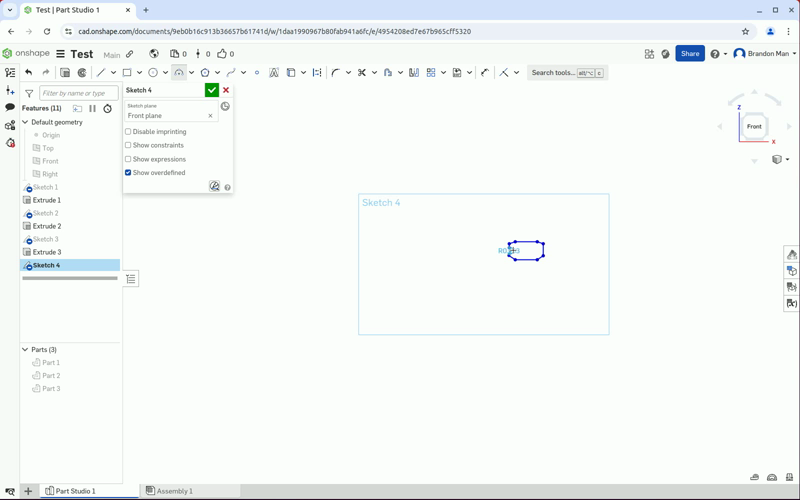
scroll(6)
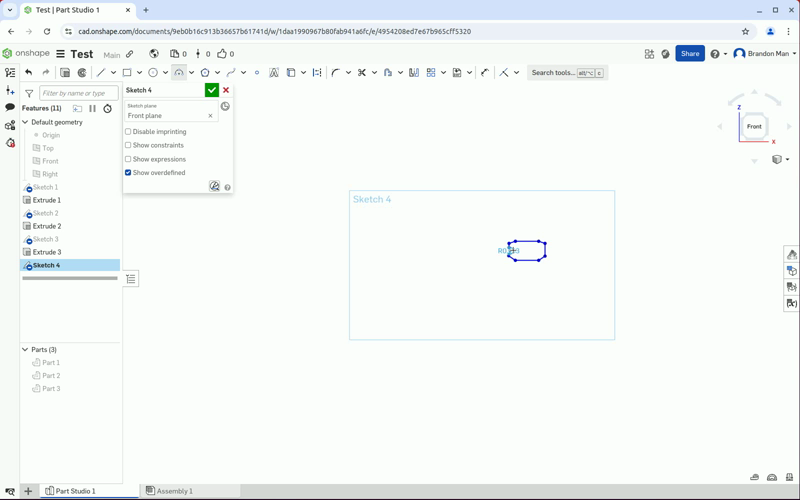
scroll(6)
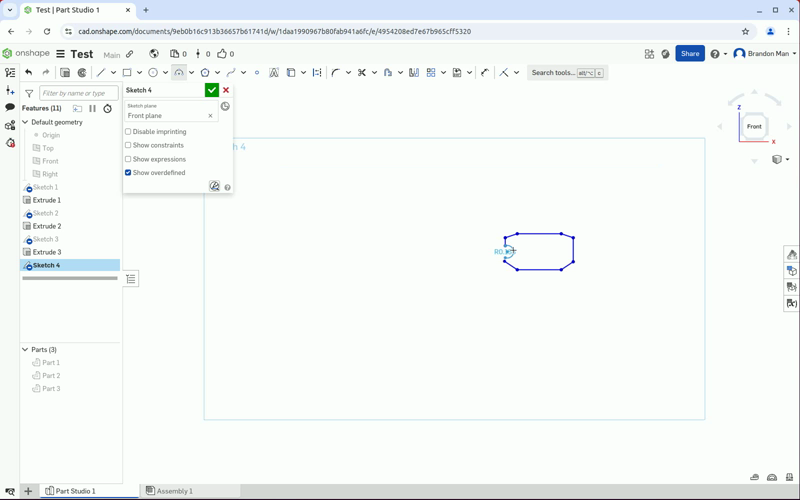
scroll(6)
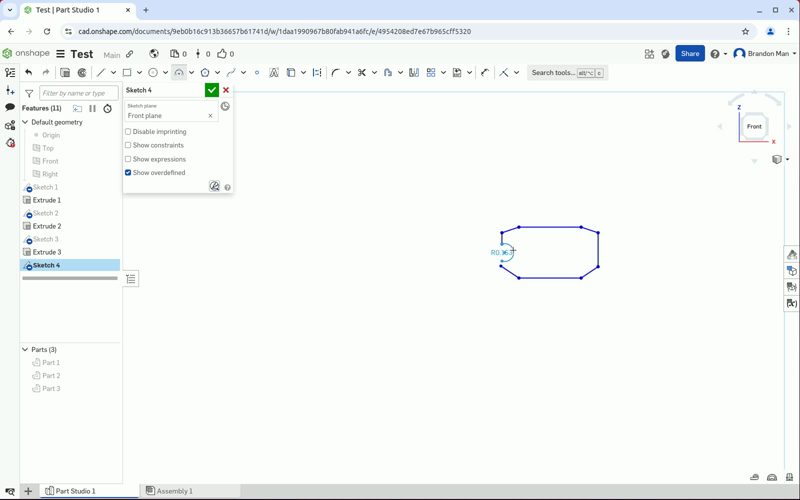
click(513, 249)
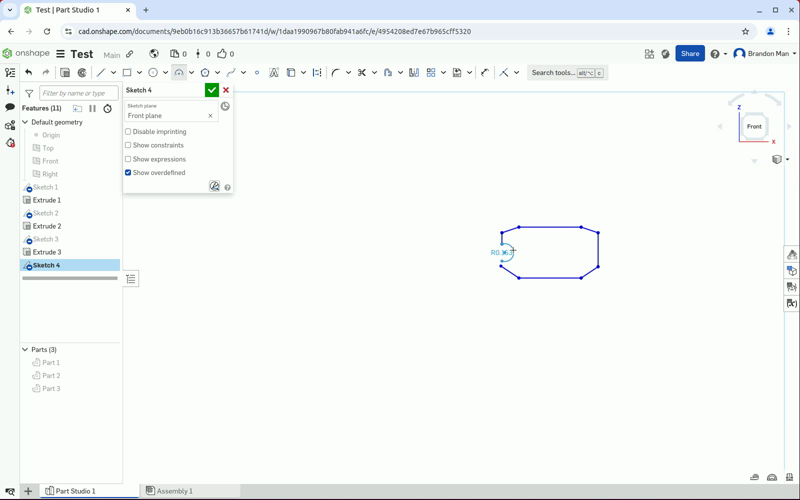
scroll(-6)
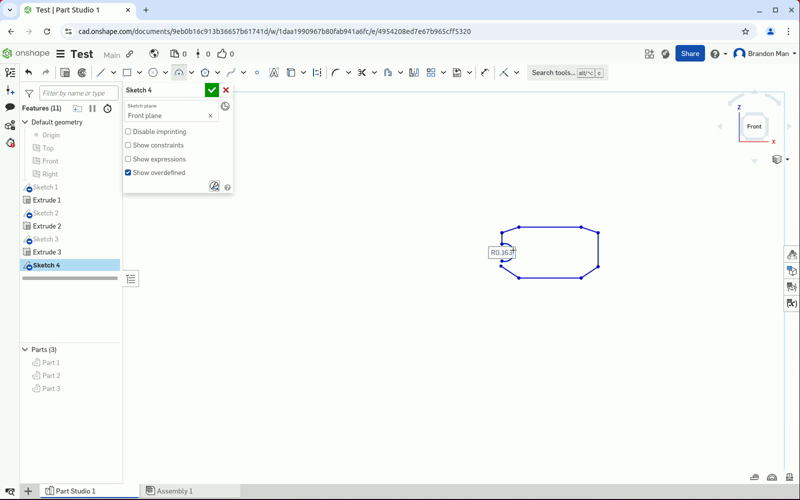
scroll(-6)
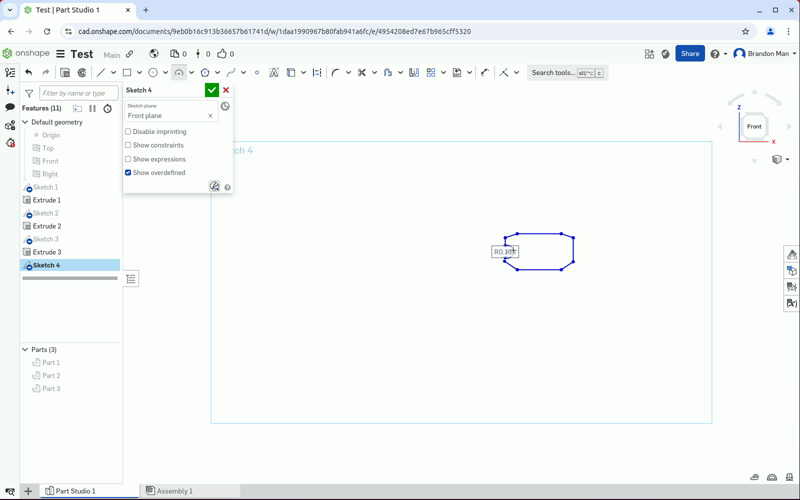
scroll(-6)
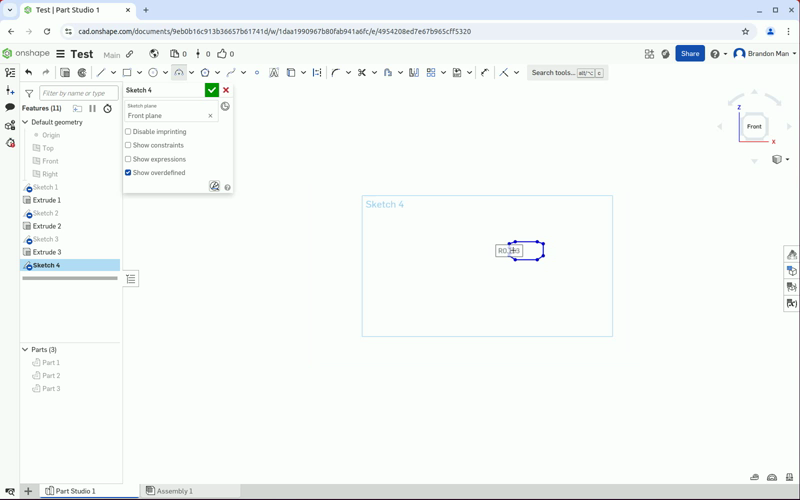
scroll(-6)
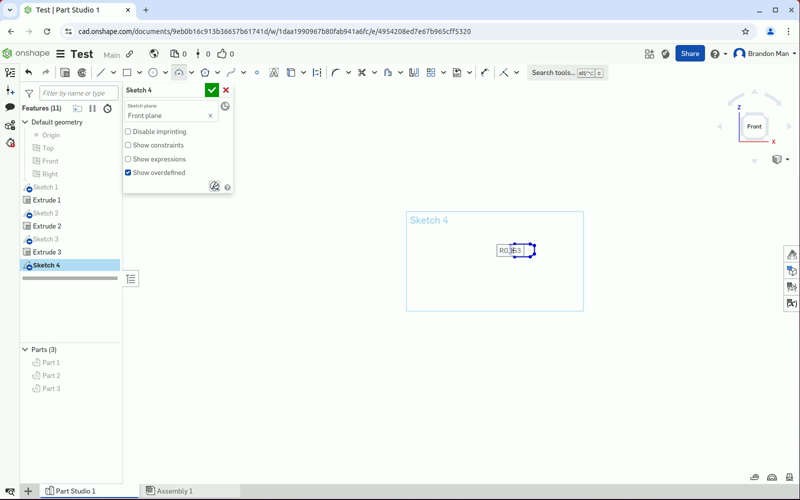
scroll(-6)
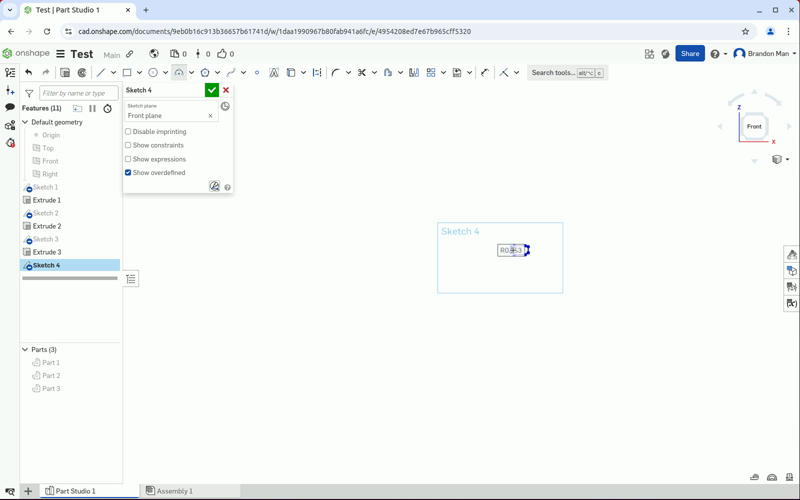
scroll(-6)
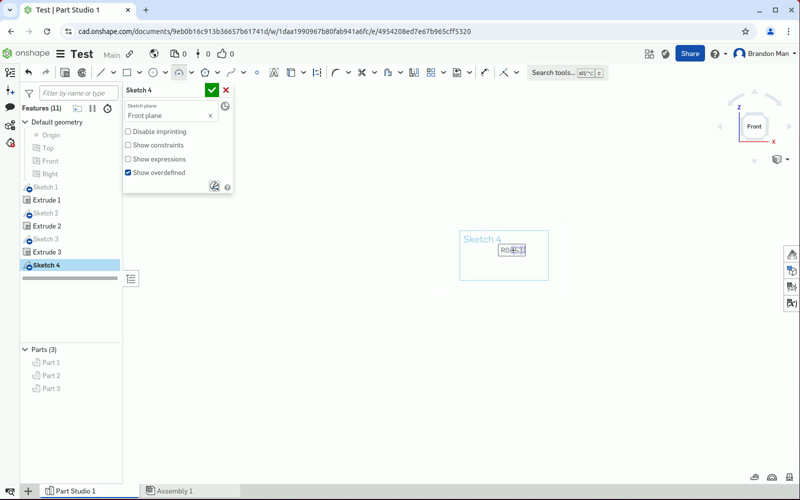
scroll(-6)
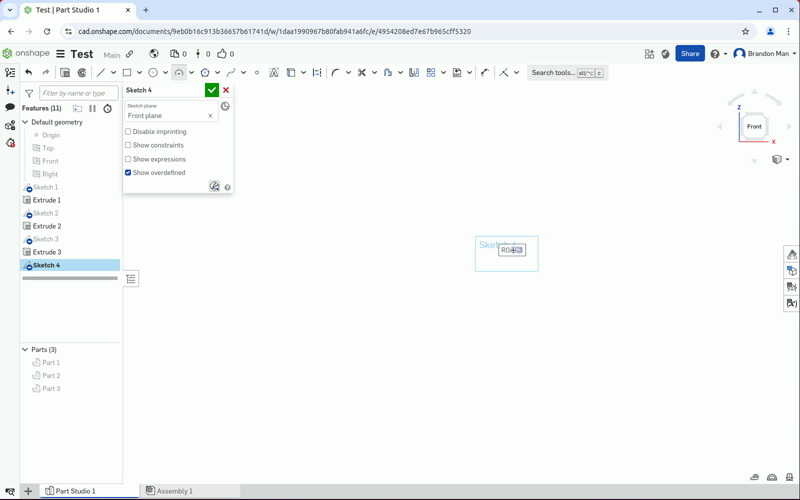
key_up(shift)
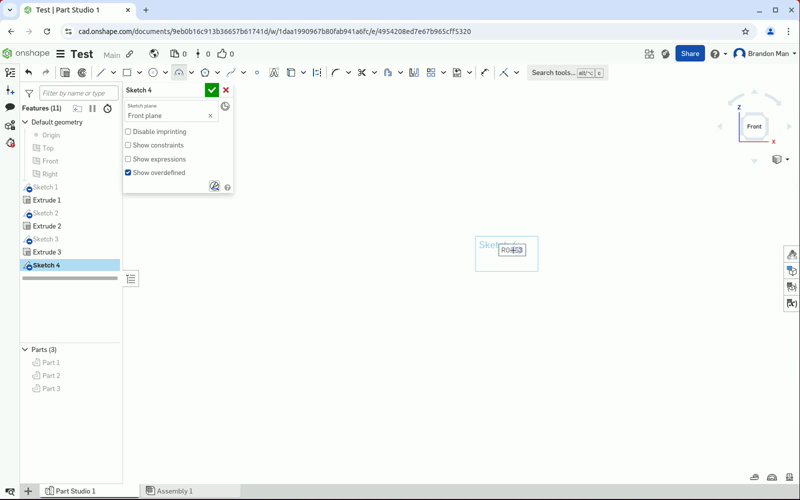
key(esc)
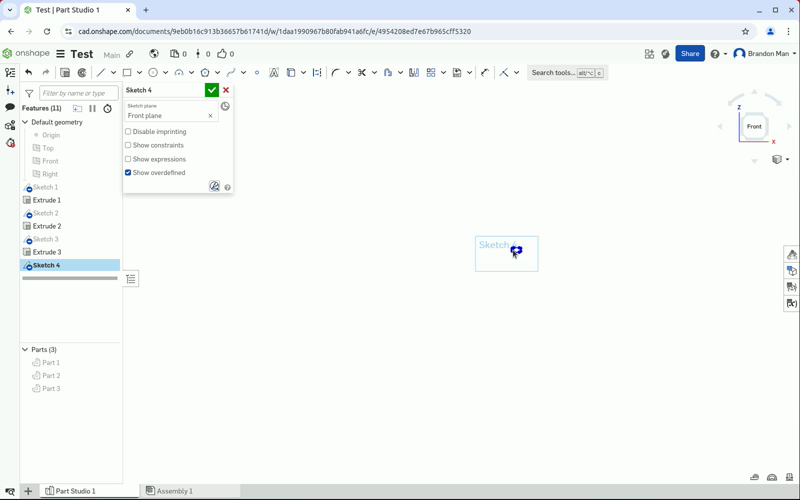
key(l)
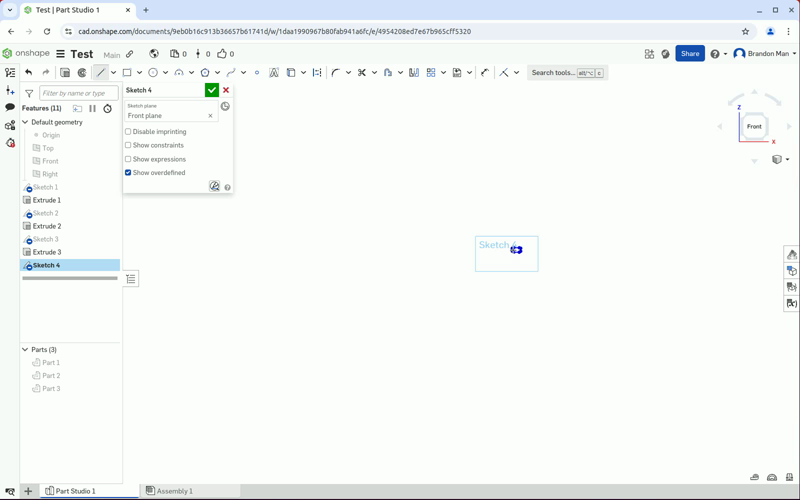
mouse_move(512, 250)
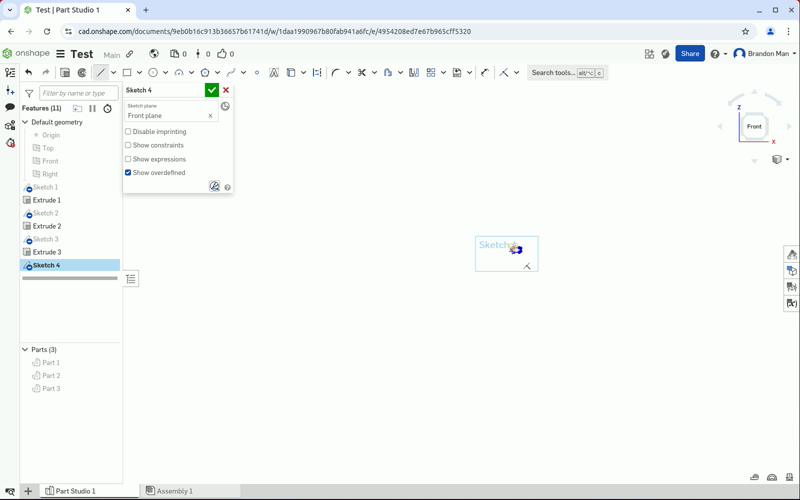
scroll(6)
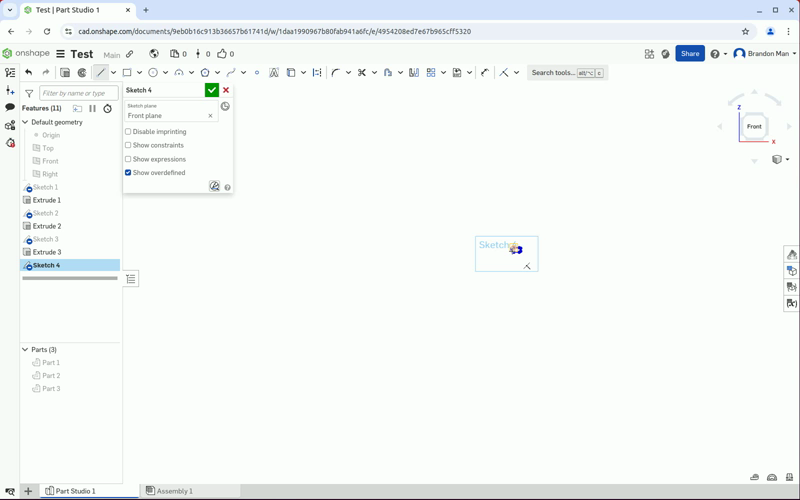
scroll(6)
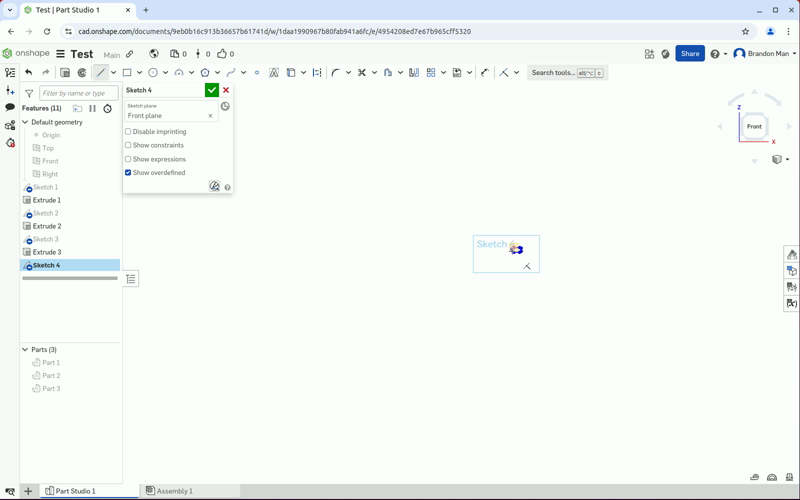
scroll(6)
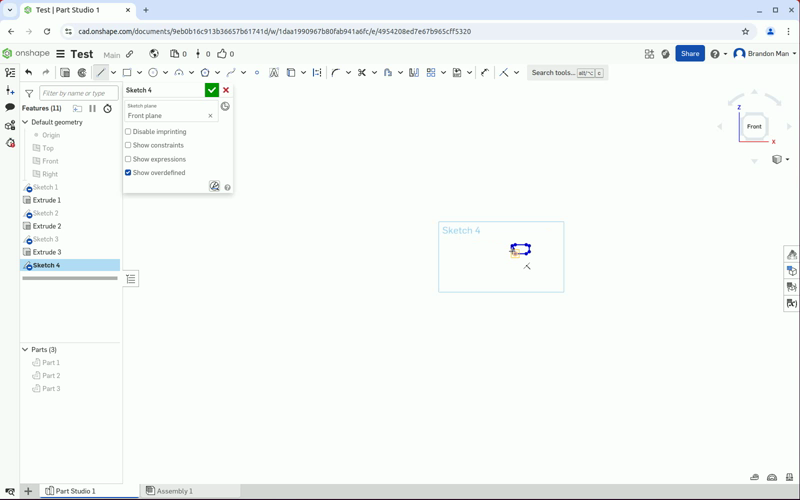
scroll(6)
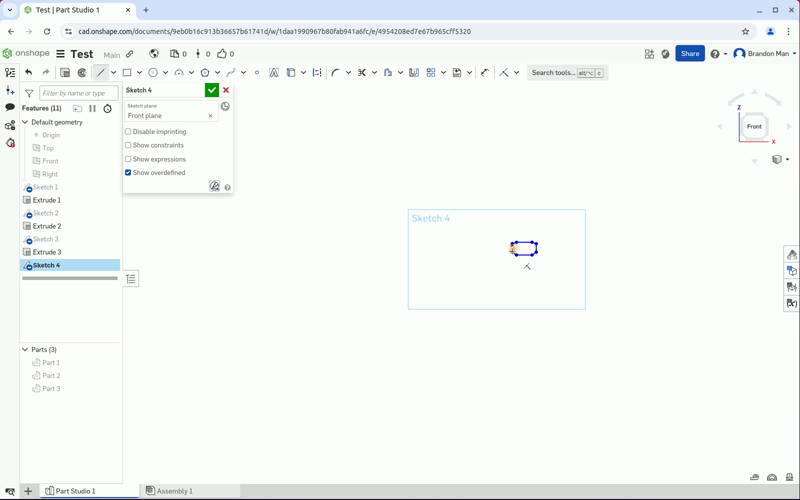
scroll(6)
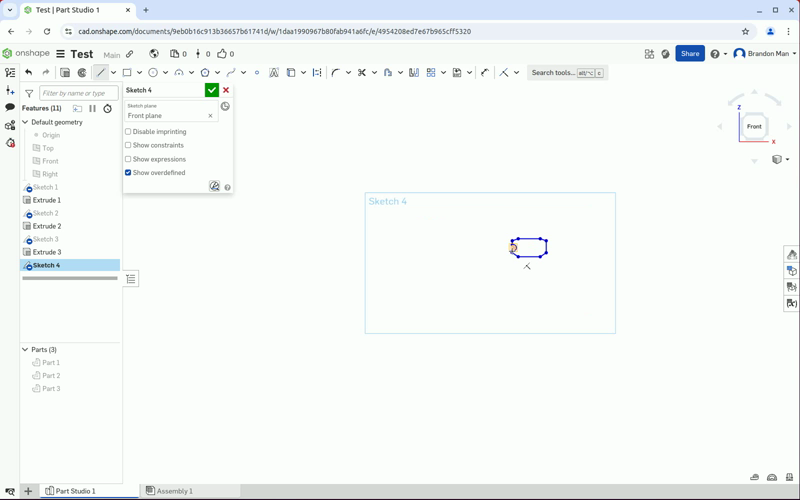
scroll(6)
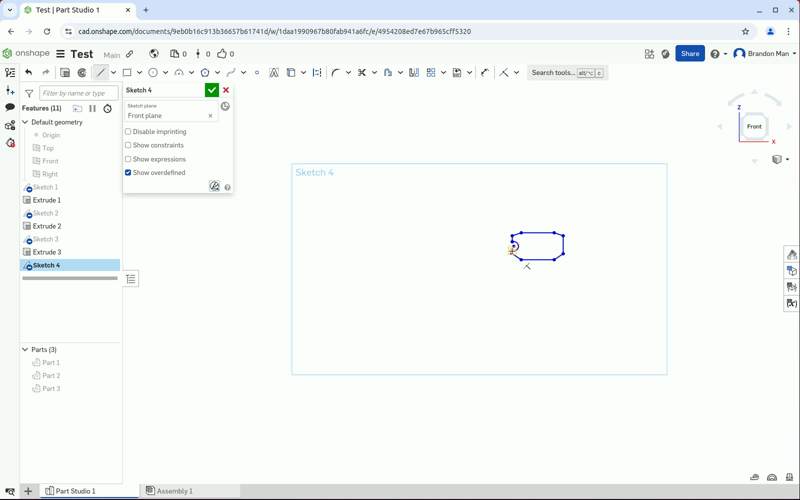
scroll(6)
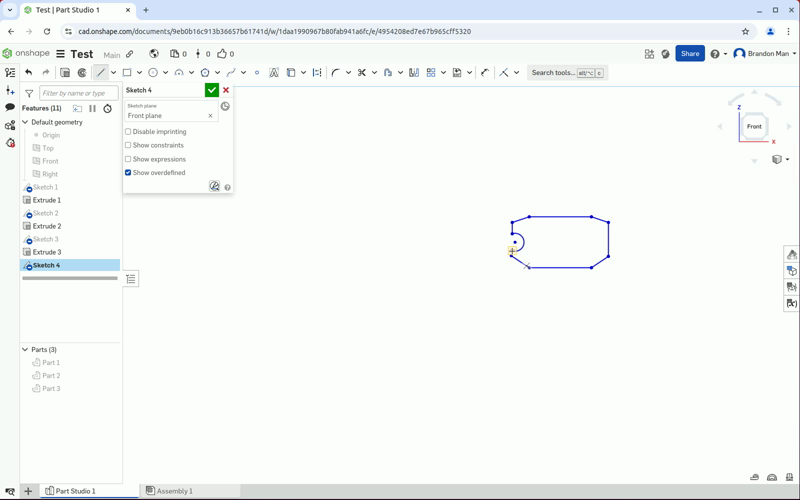
click(512, 250)
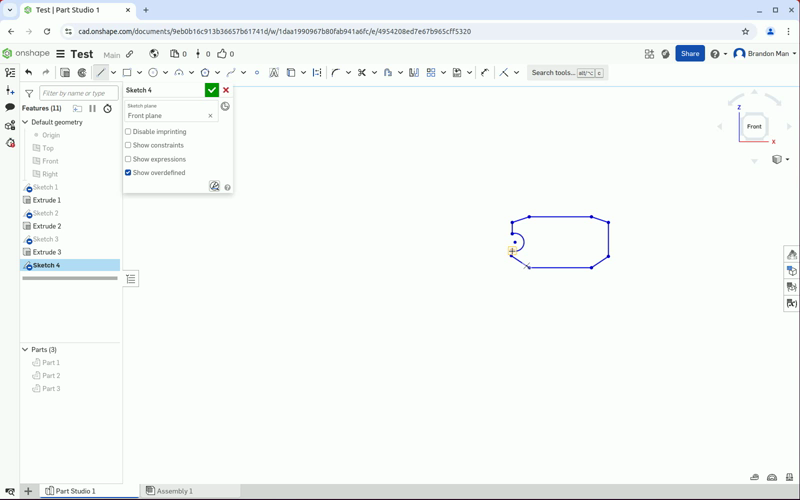
scroll(-6)
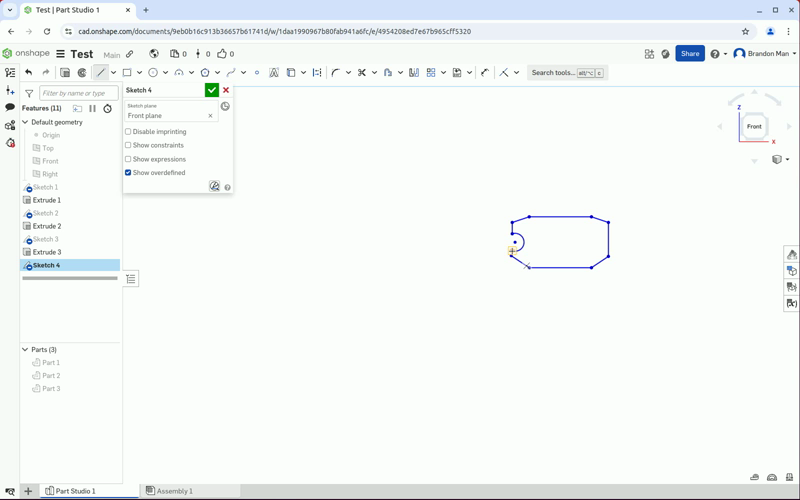
scroll(-6)
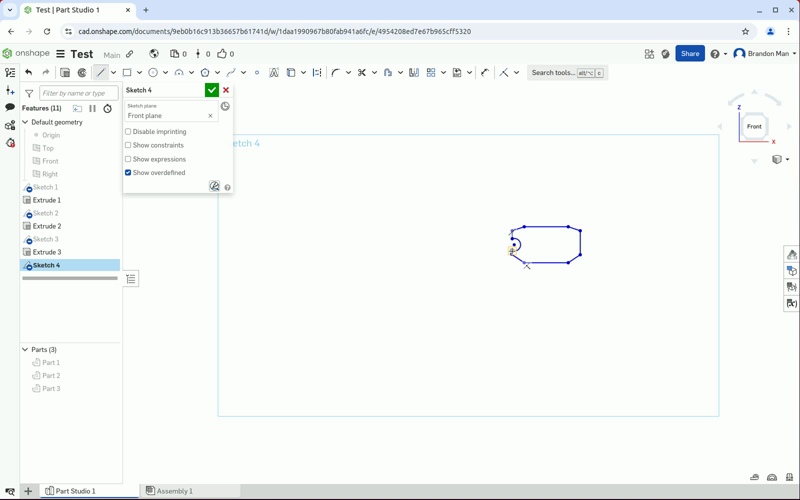
scroll(-6)
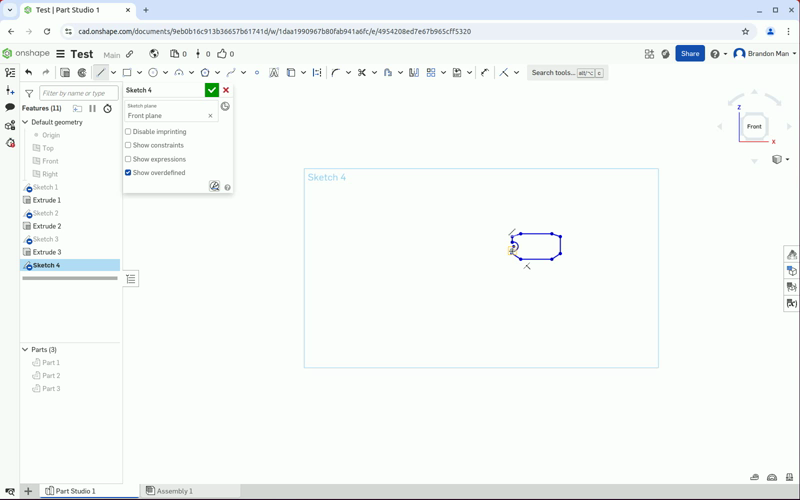
scroll(-6)
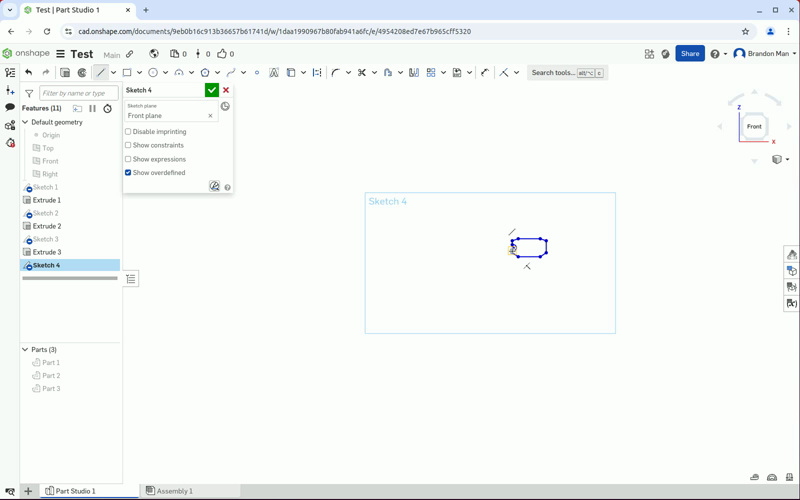
scroll(-6)
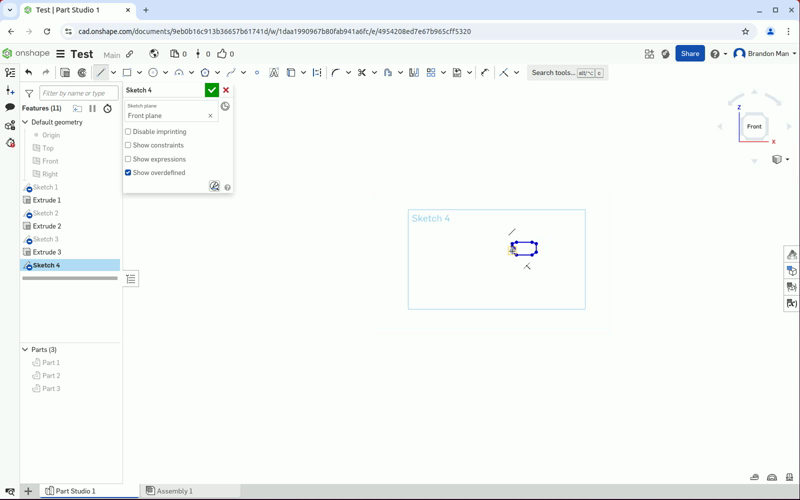
scroll(-6)
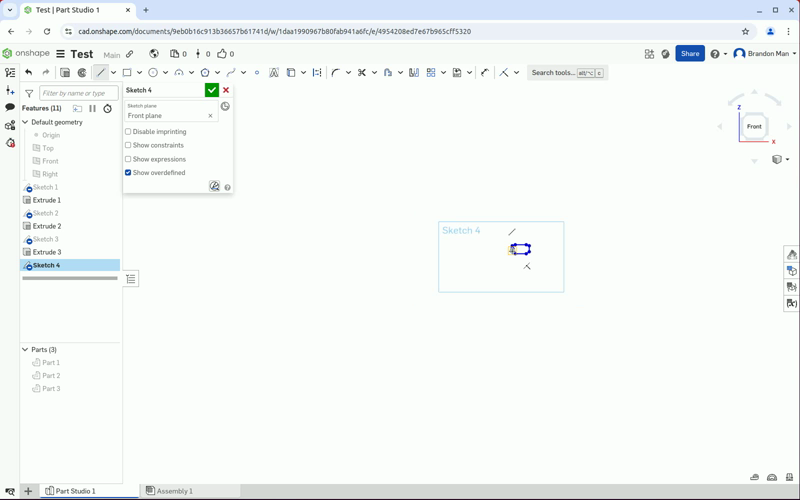
scroll(-6)
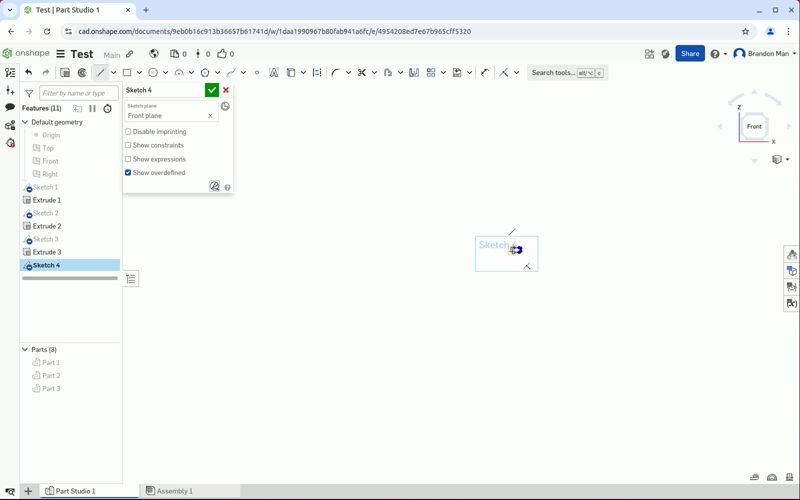
mouse_move(542, 250)
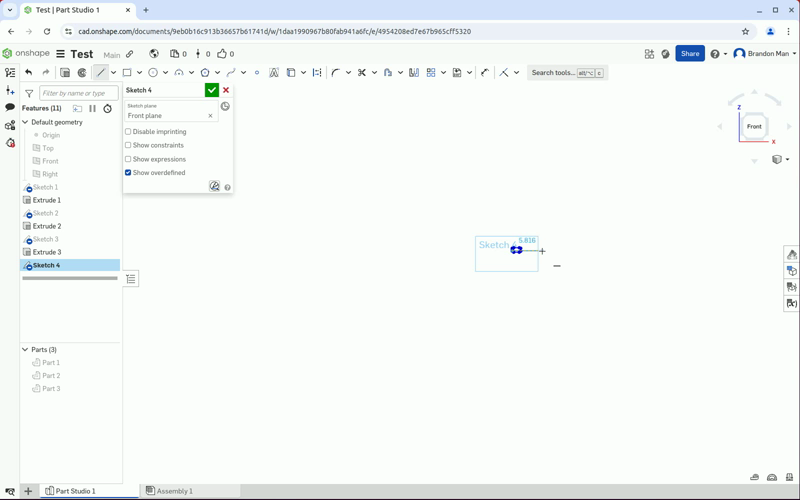
key_down(shift)
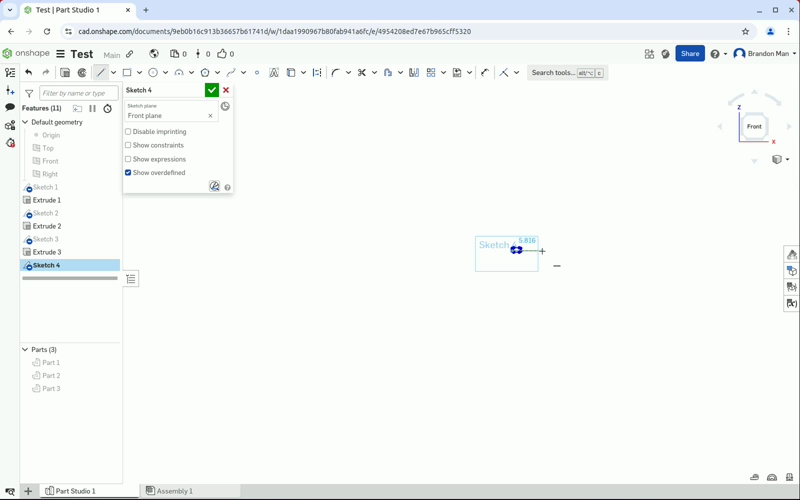
mouse_move(512, 251)
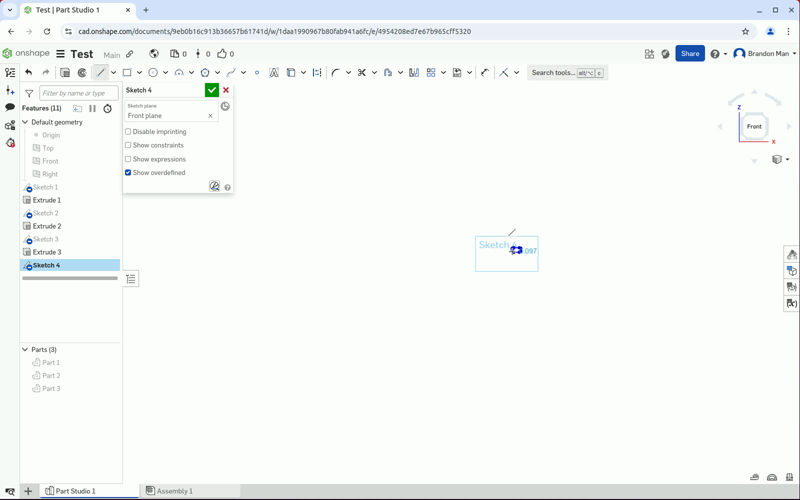
scroll(6)
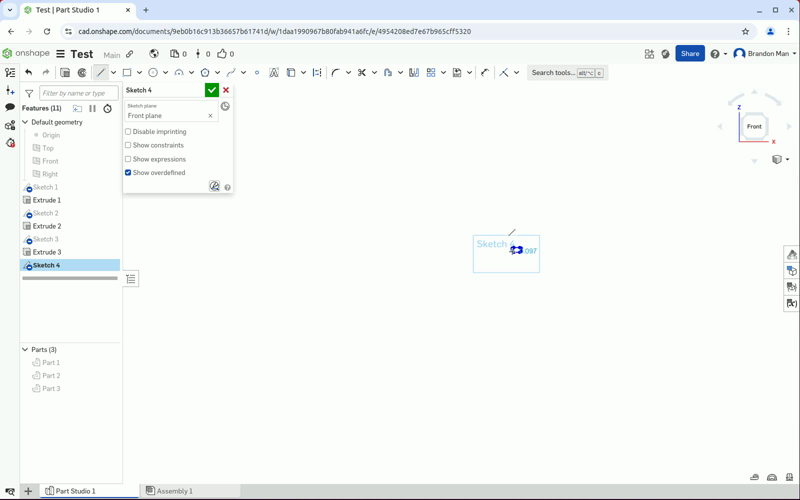
scroll(6)
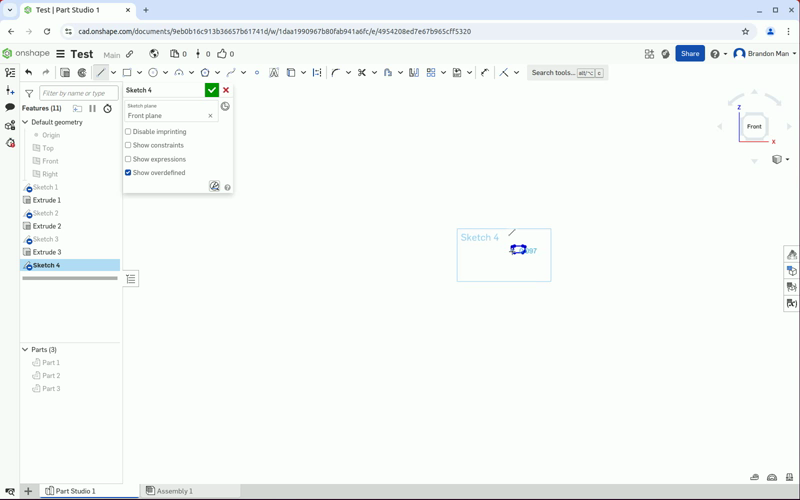
scroll(6)
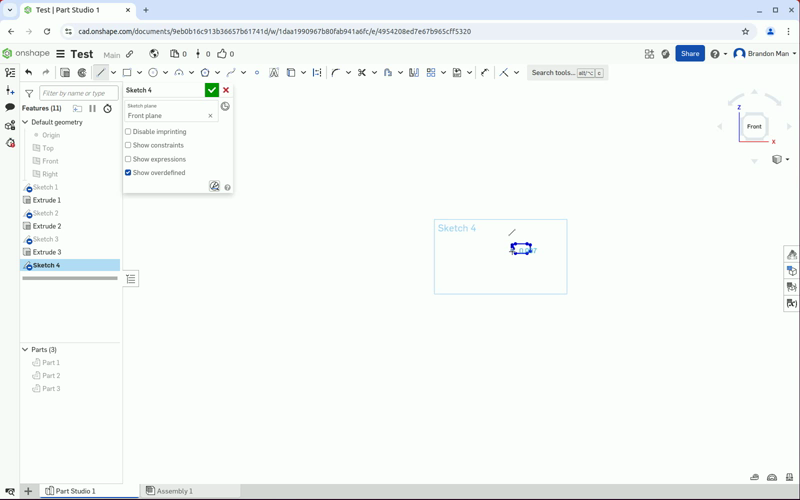
scroll(6)
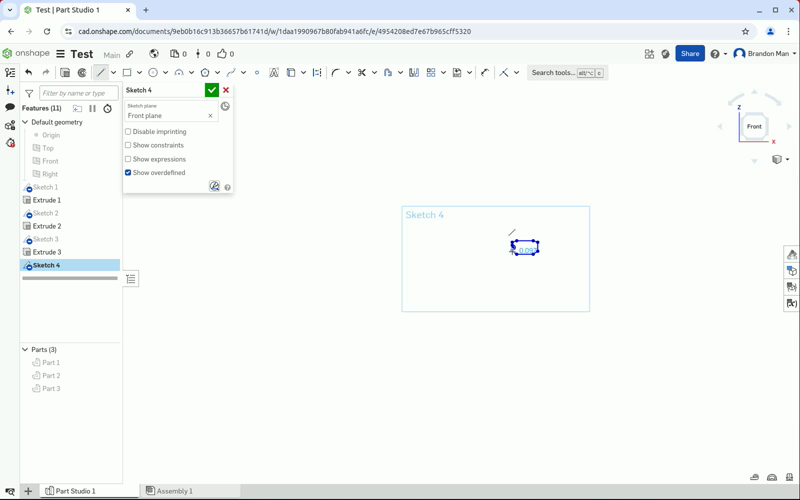
scroll(6)
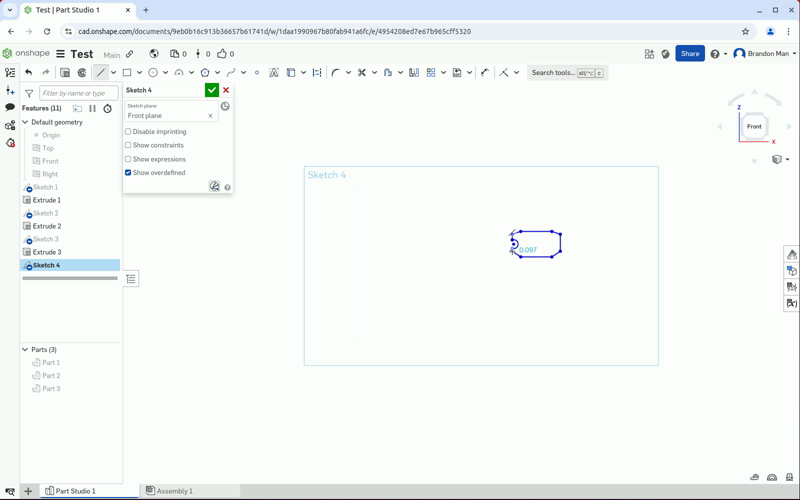
scroll(6)
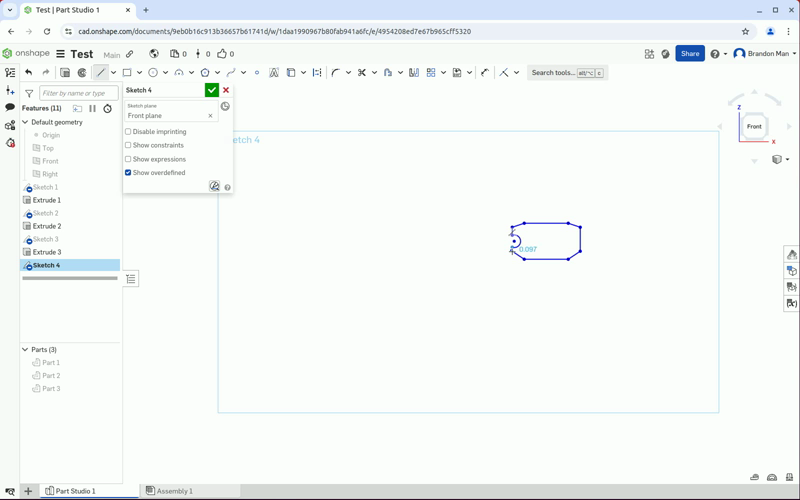
scroll(6)
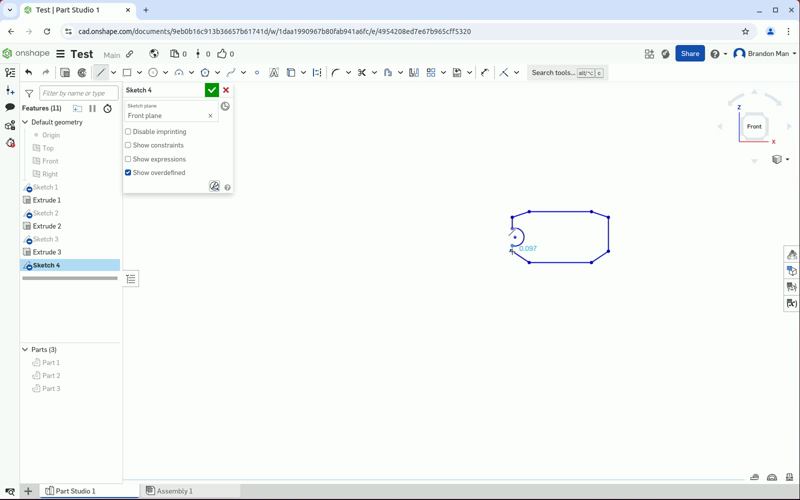
key_up(shift)
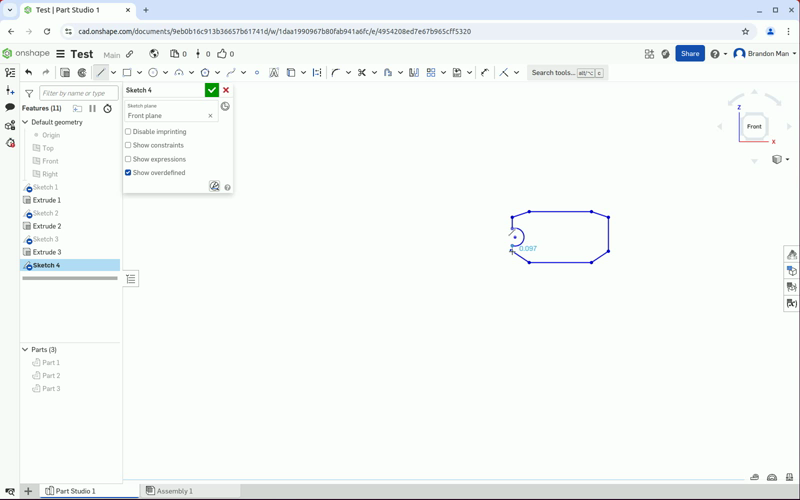
click(512, 251)
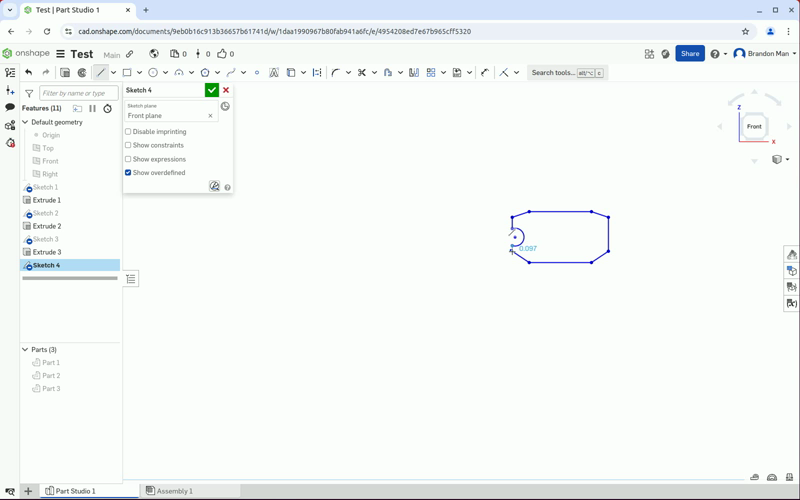
scroll(-6)
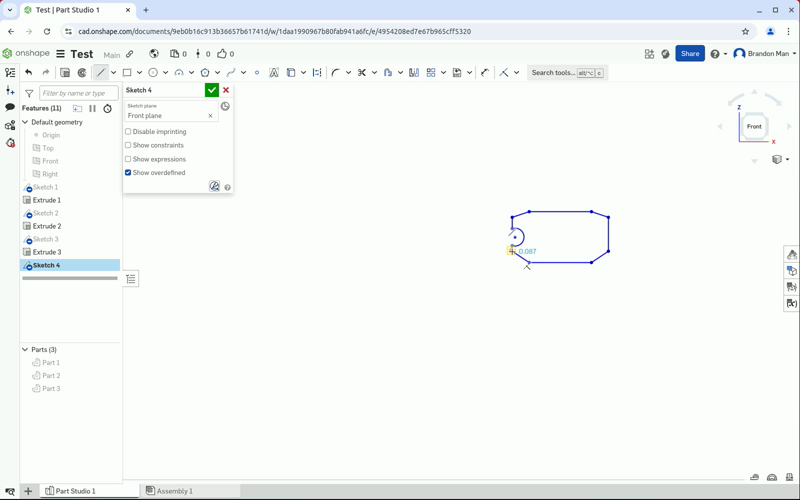
scroll(-6)
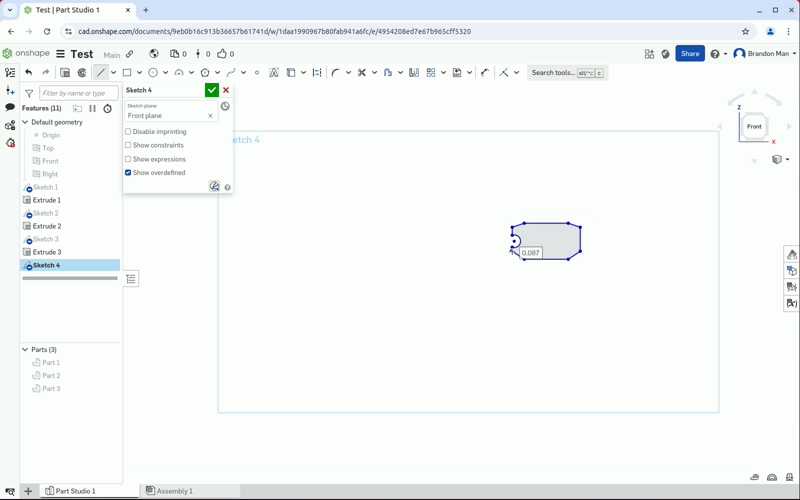
scroll(-6)
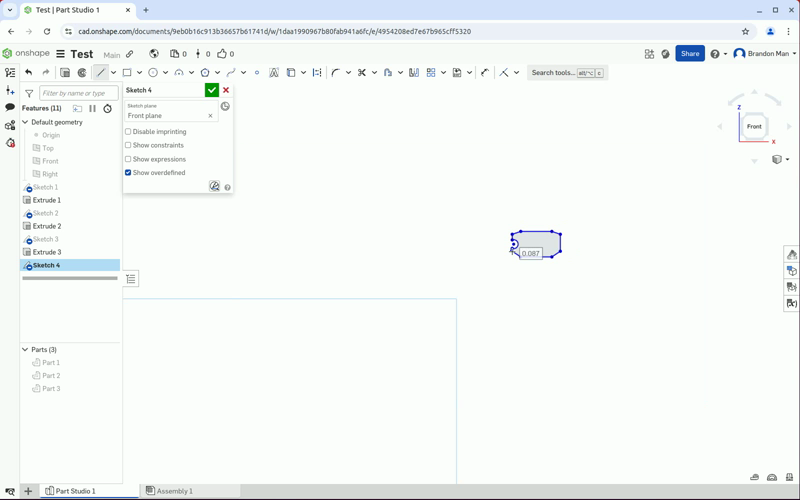
scroll(-6)
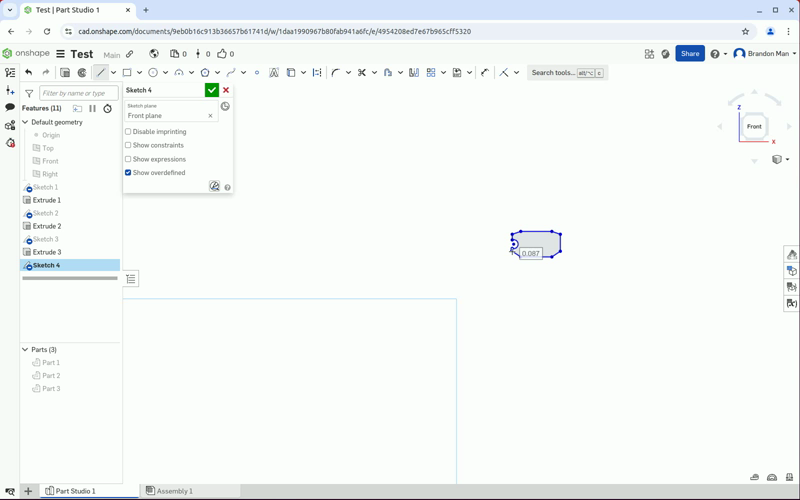
scroll(-6)
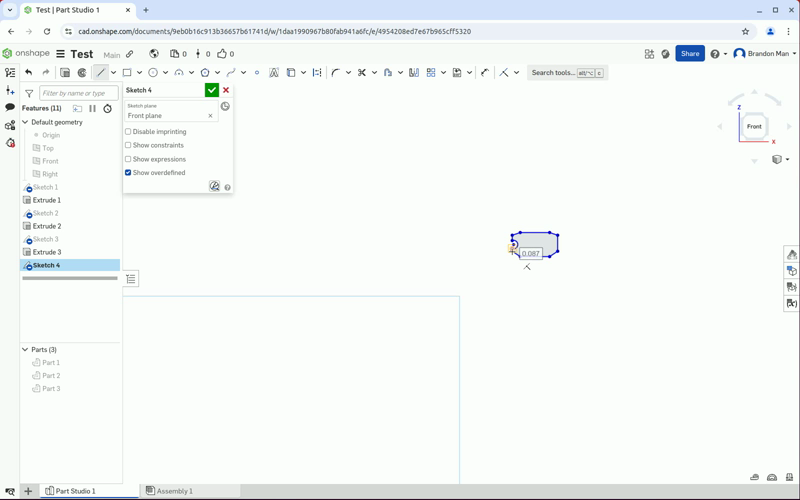
scroll(-6)
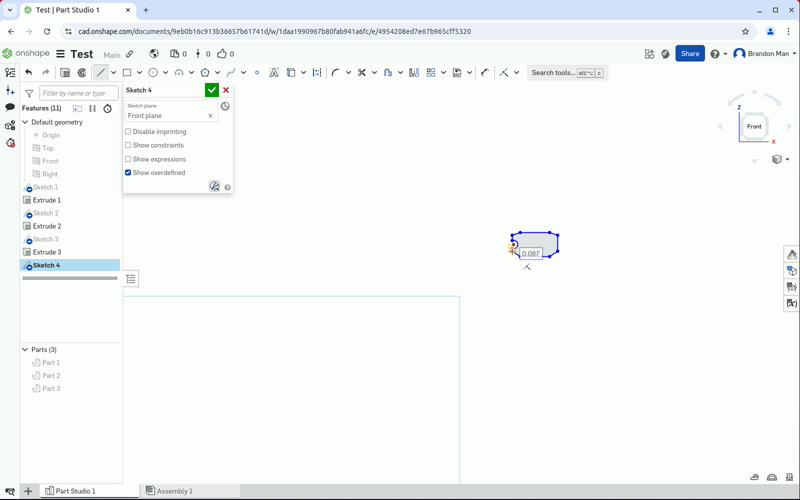
scroll(-6)
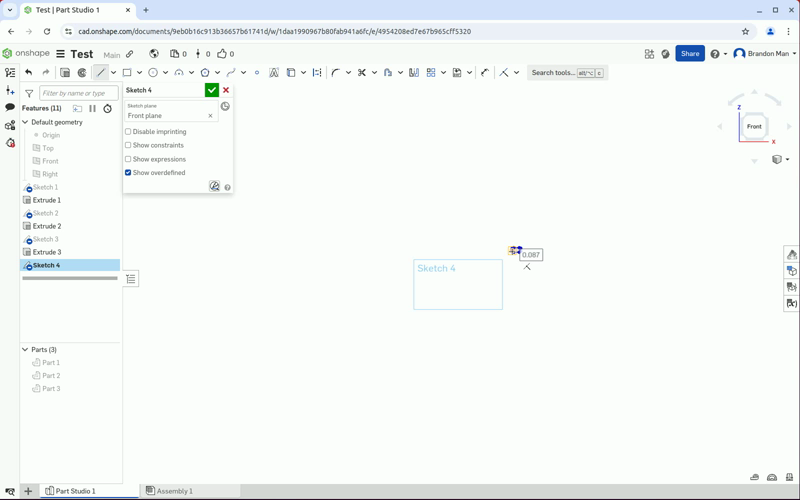
key(esc)
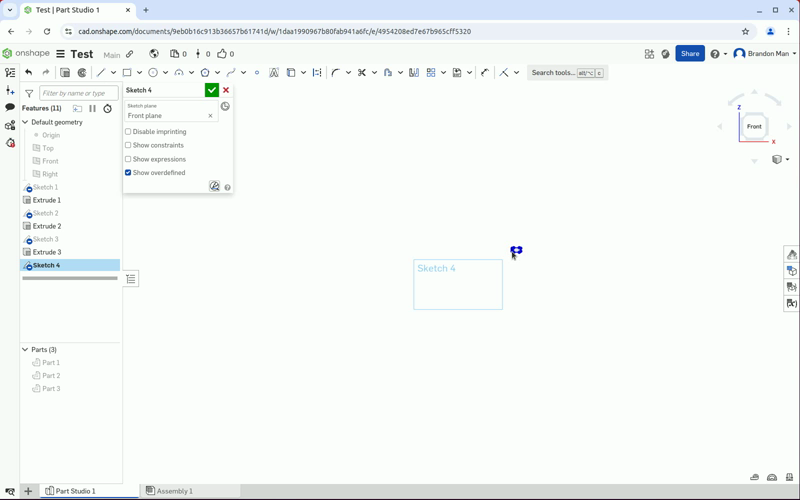
key(c)
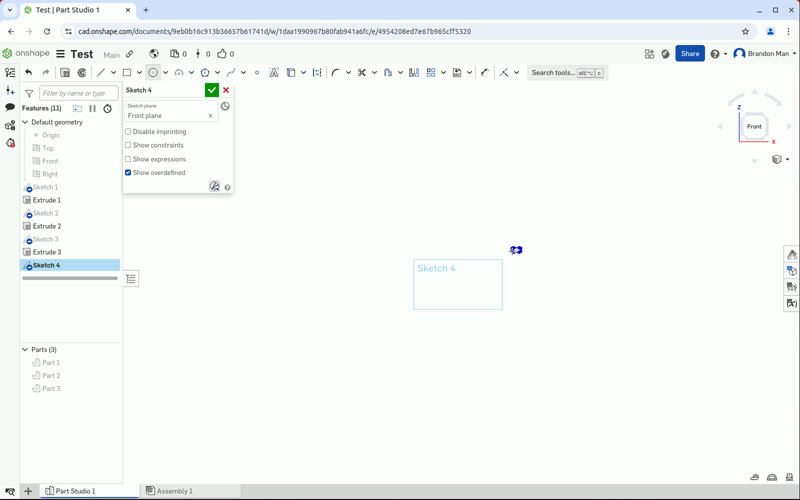
key_down(shift)
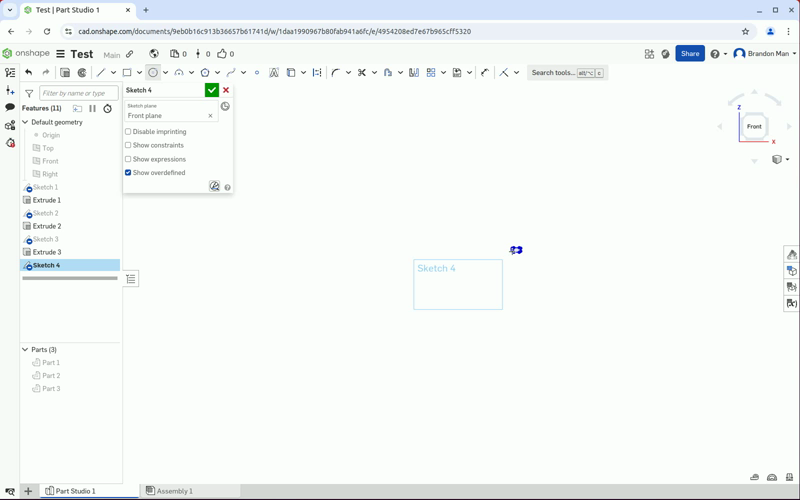
mouse_move(516, 249)
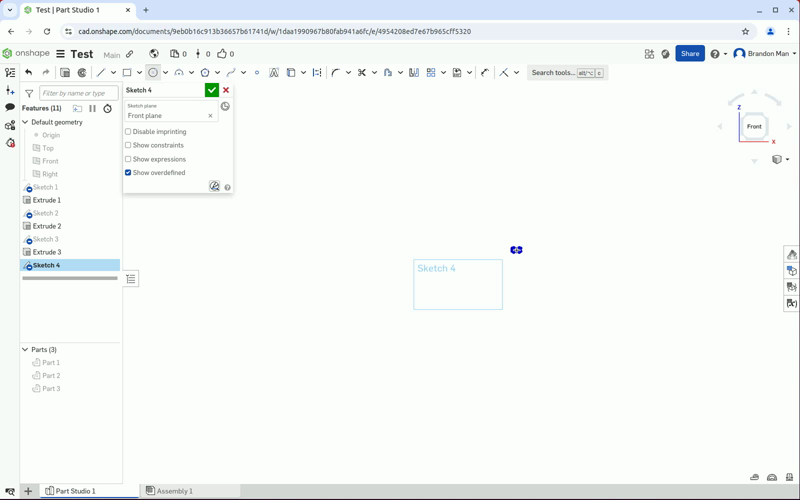
scroll(6)
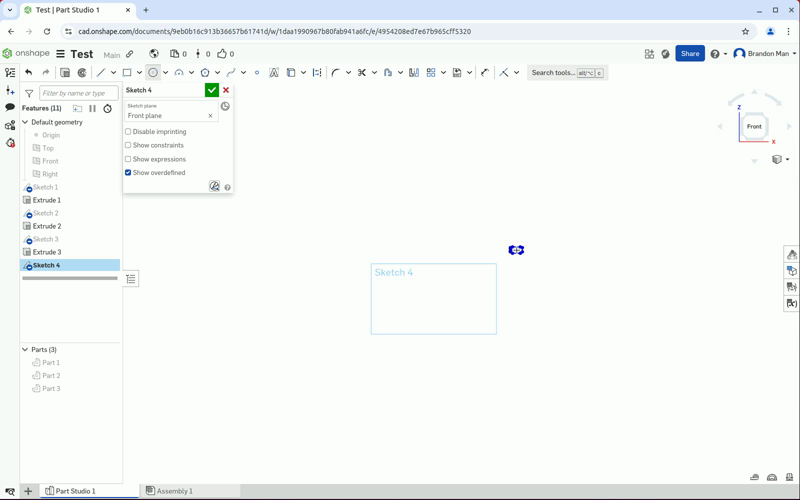
scroll(6)
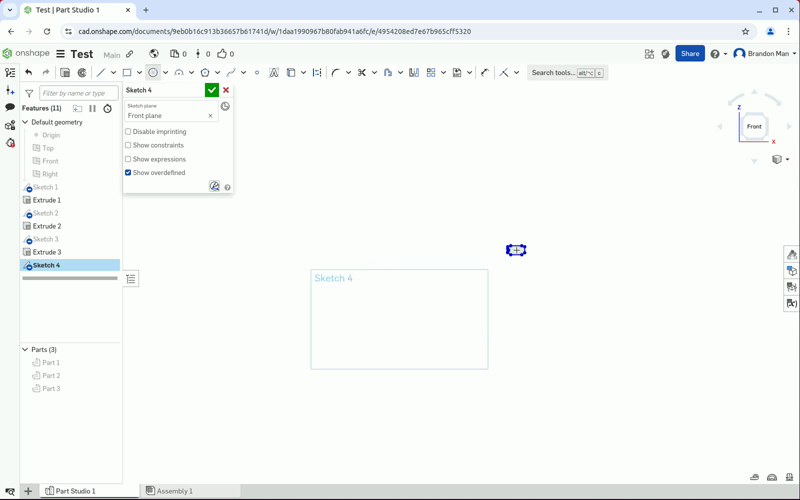
scroll(6)
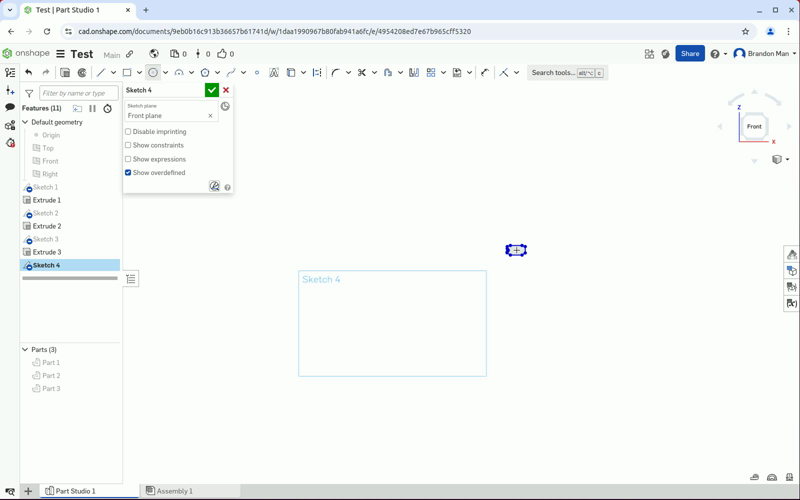
scroll(6)
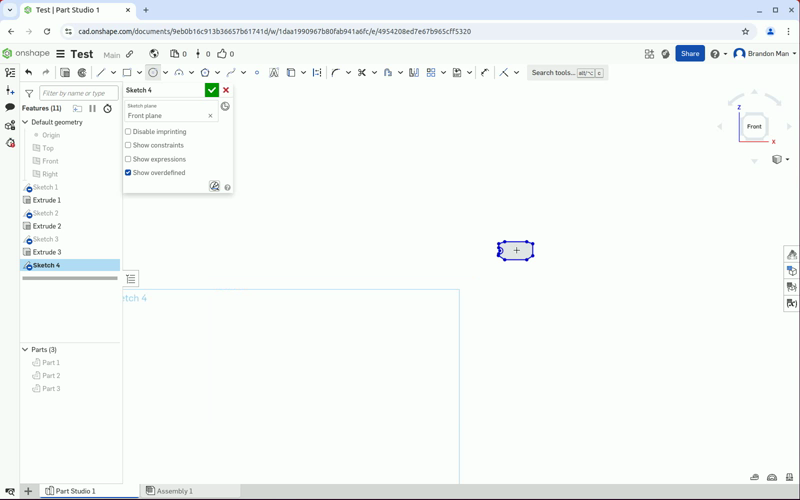
scroll(6)
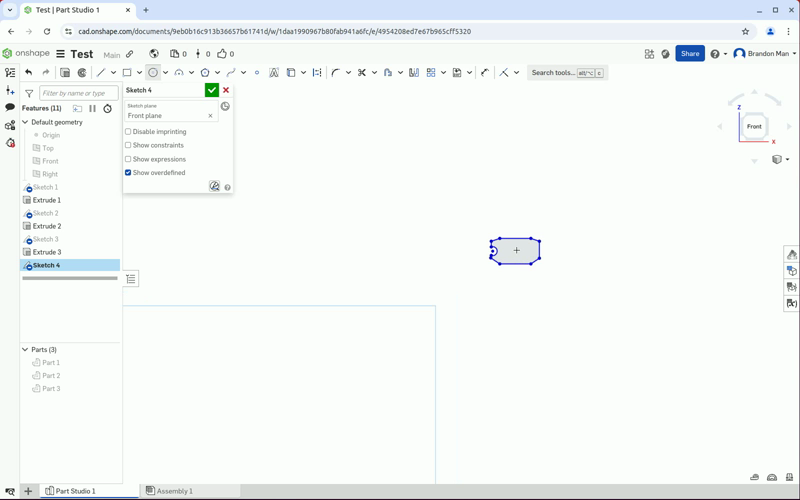
scroll(6)
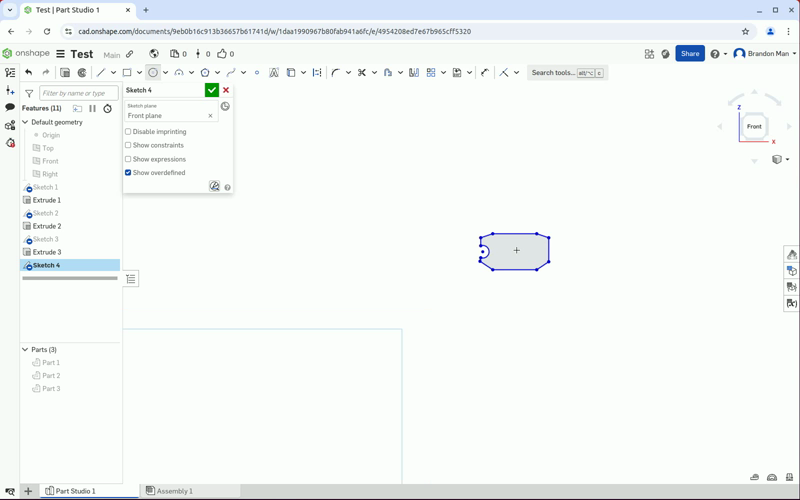
scroll(6)
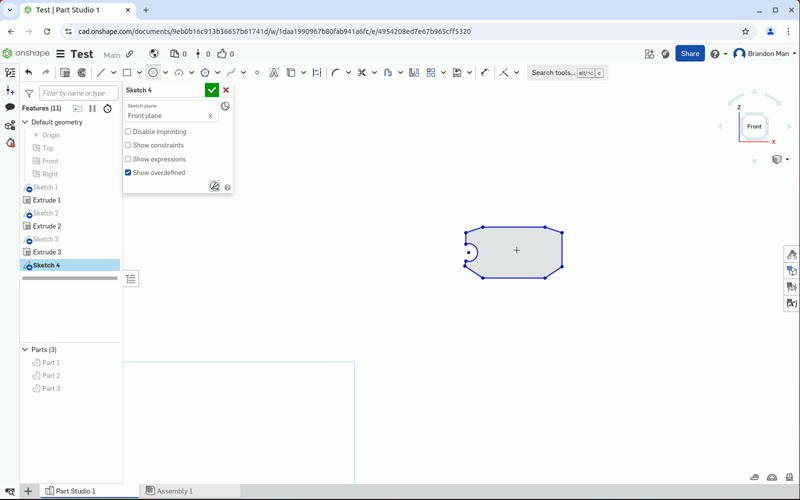
click(516, 249)
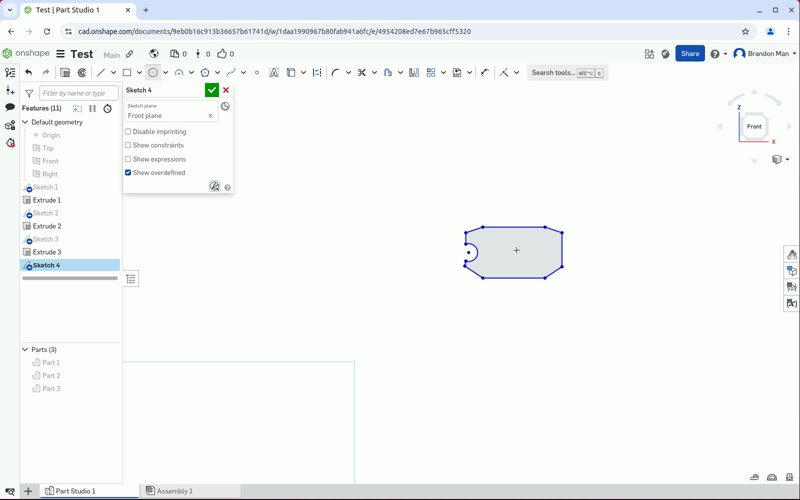
scroll(-6)
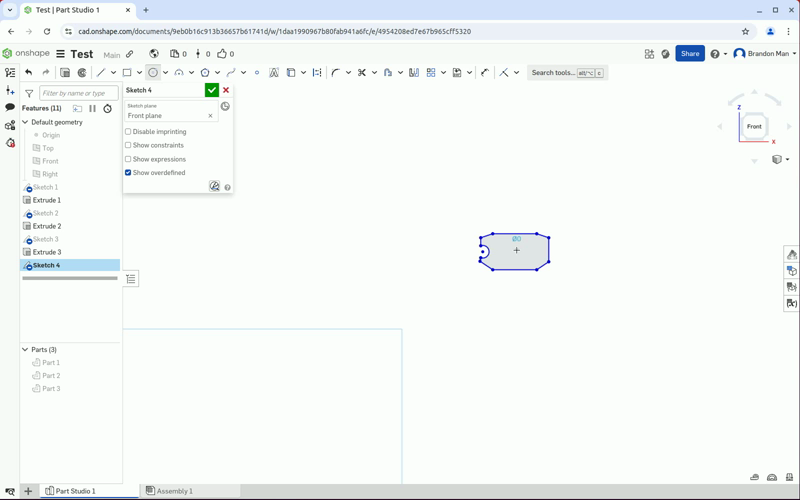
scroll(-6)
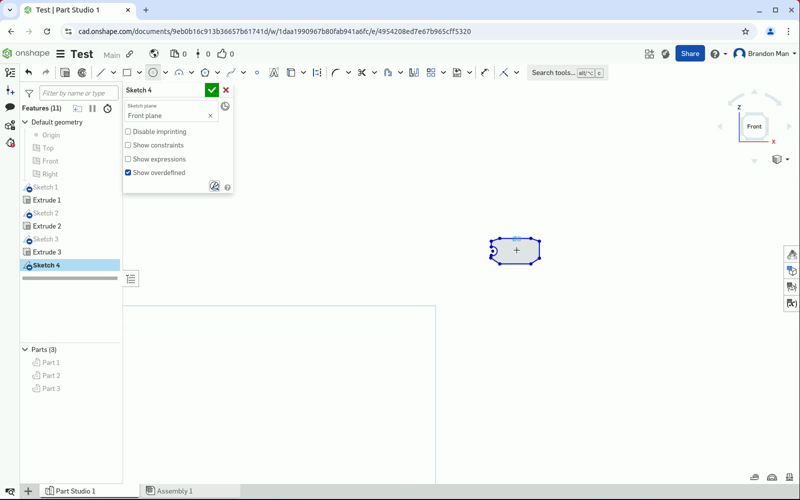
scroll(-6)
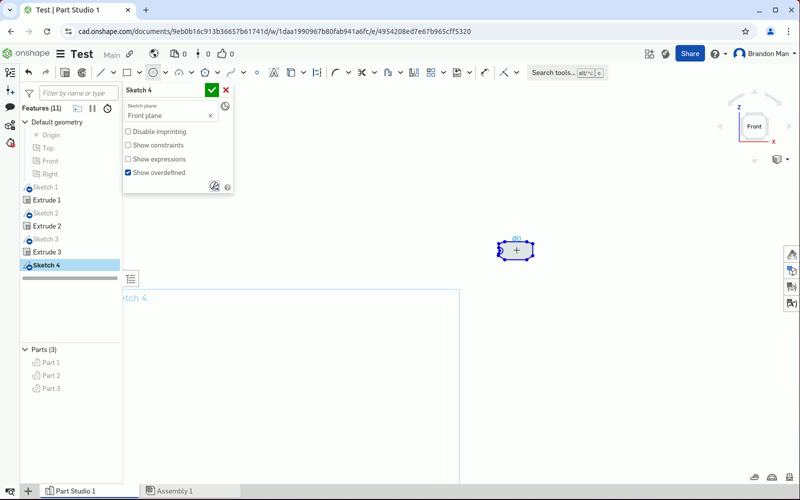
scroll(-6)
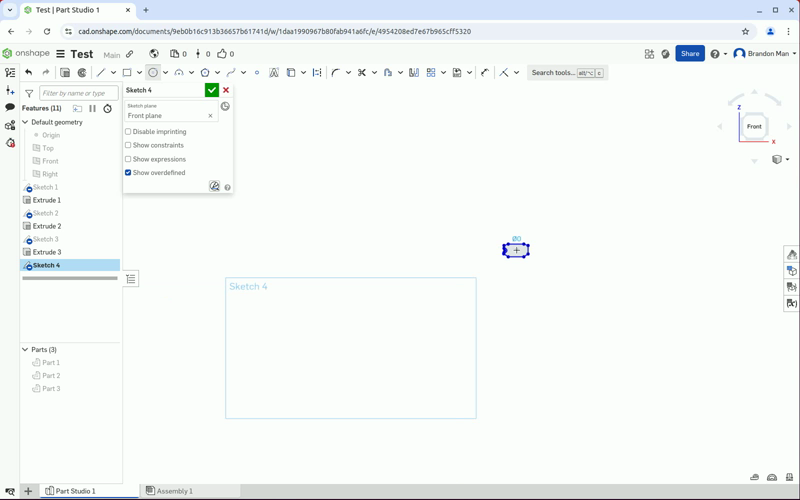
scroll(-6)
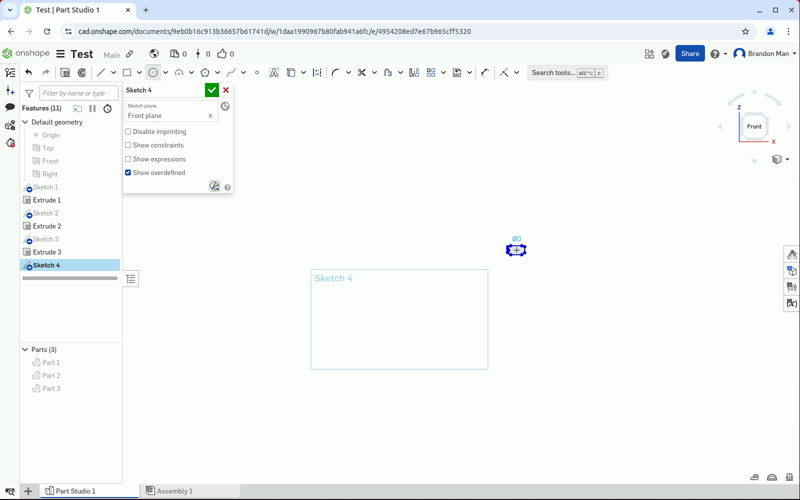
scroll(-6)
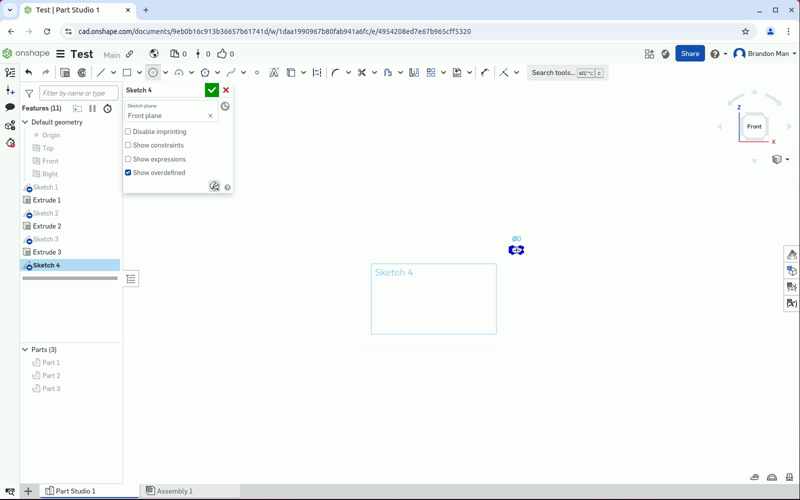
scroll(-6)
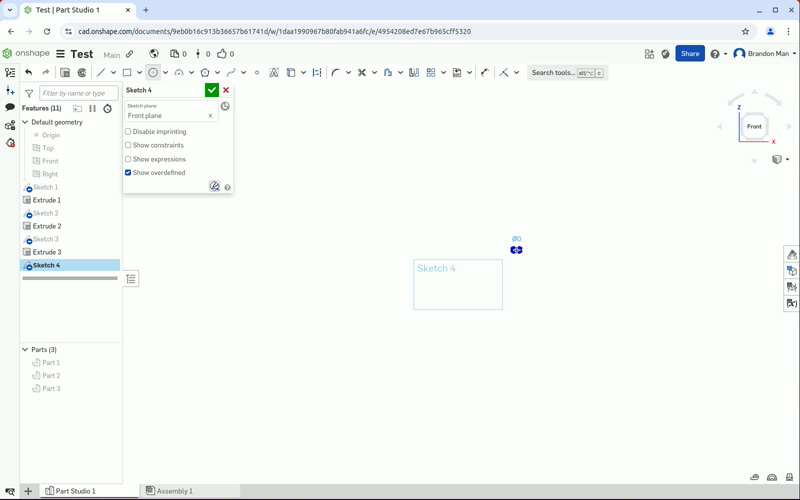
key_up(shift)
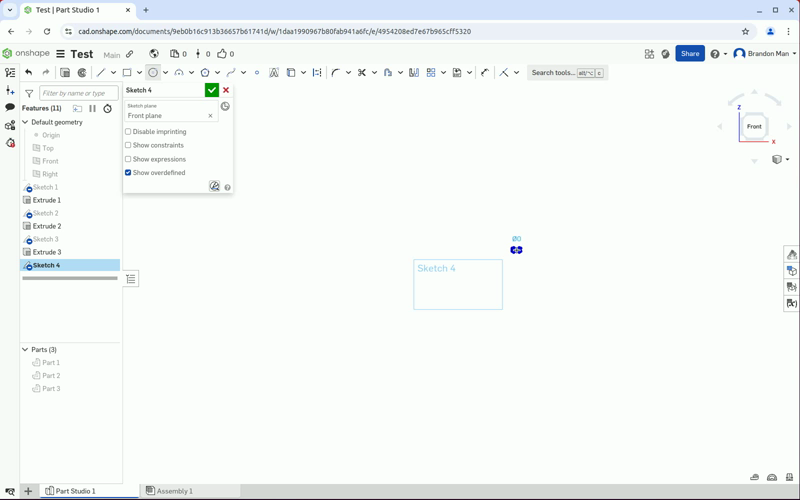
mouse_move(517, 249)
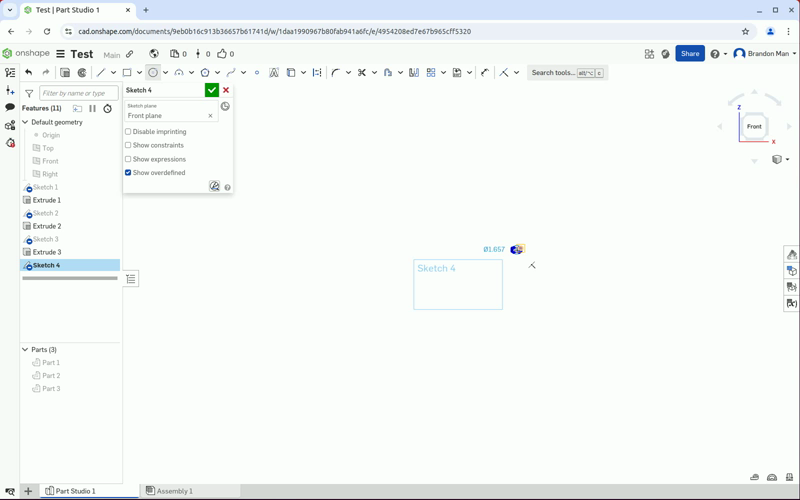
scroll(6)
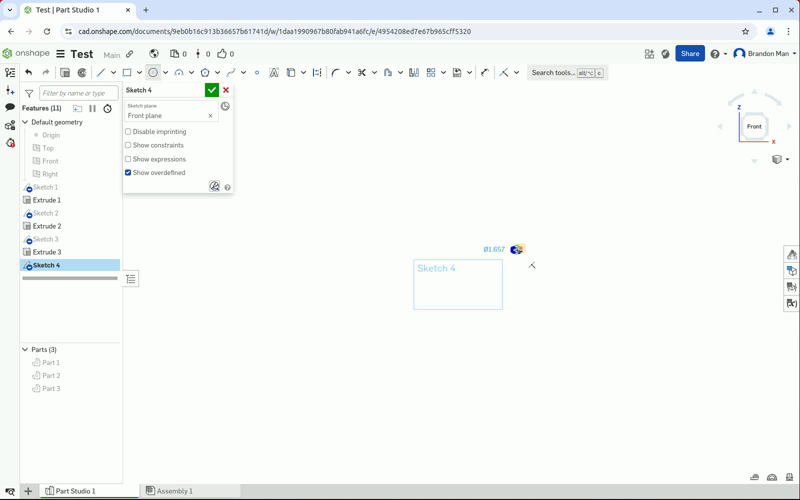
scroll(6)
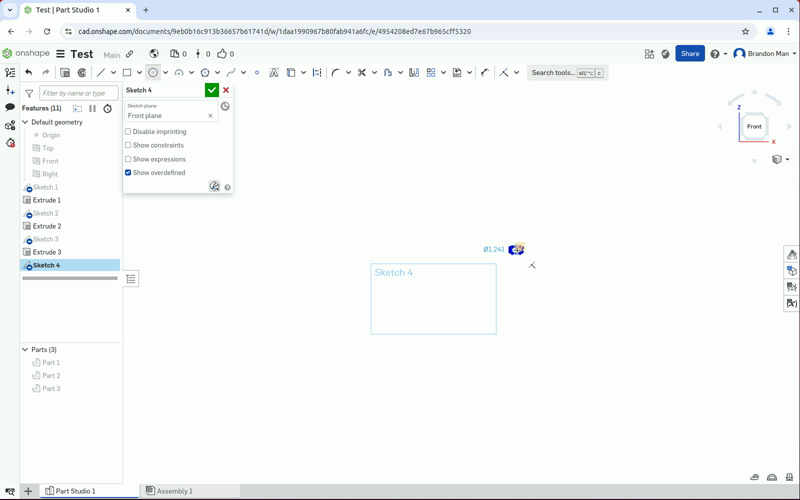
scroll(6)
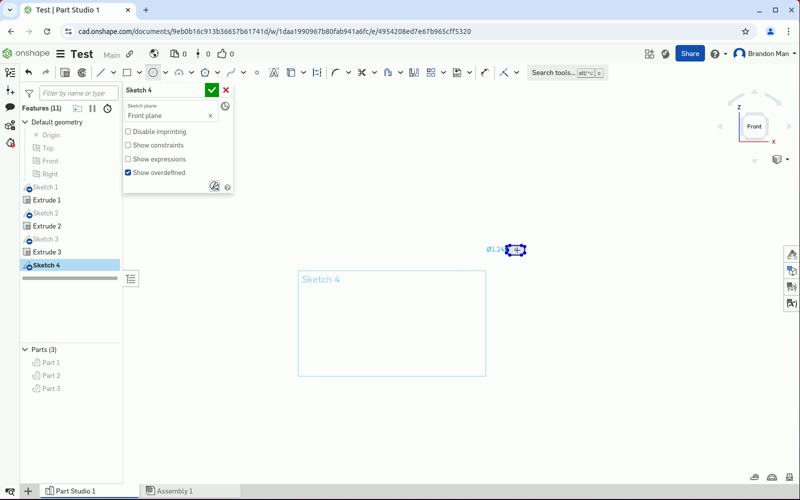
scroll(6)
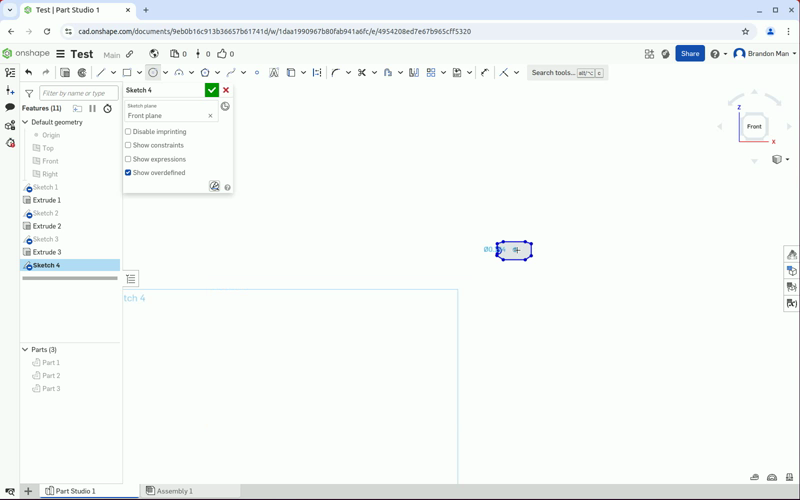
scroll(6)
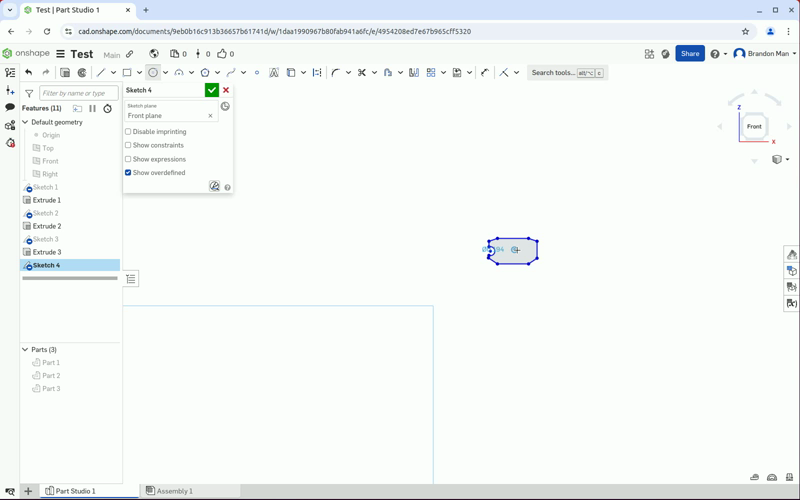
scroll(6)
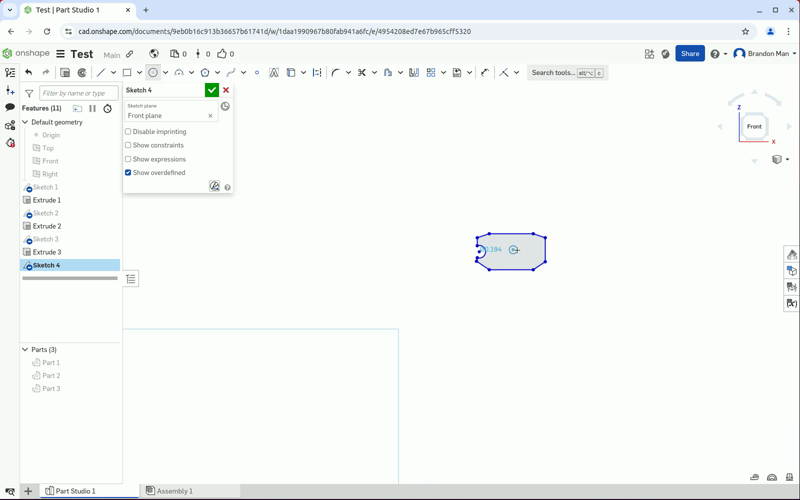
scroll(6)
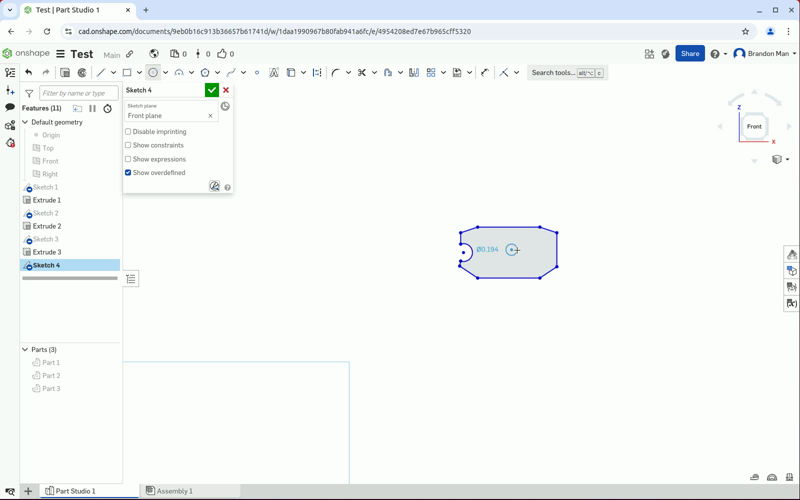
click(517, 249)
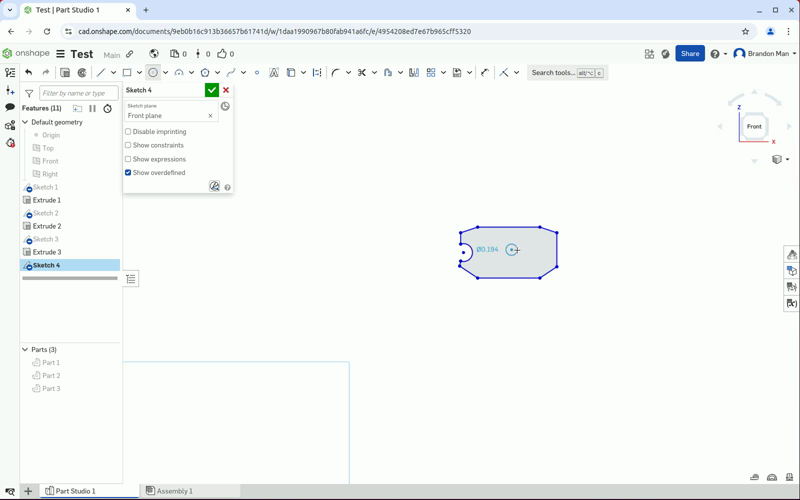
scroll(-6)
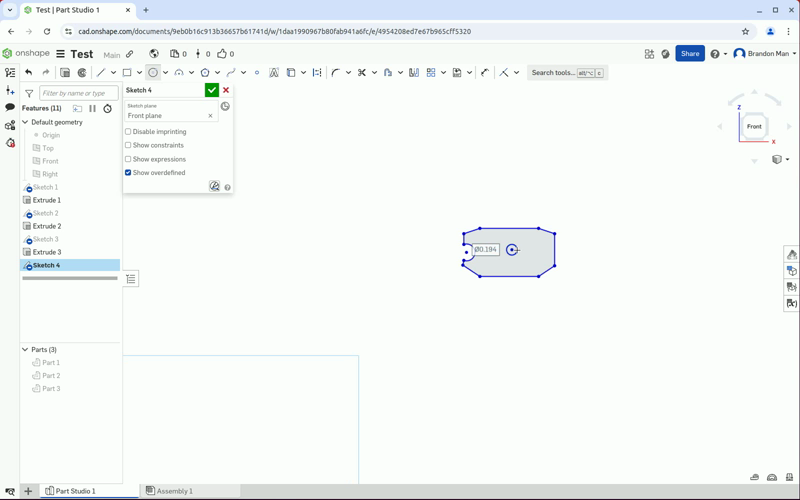
scroll(-6)
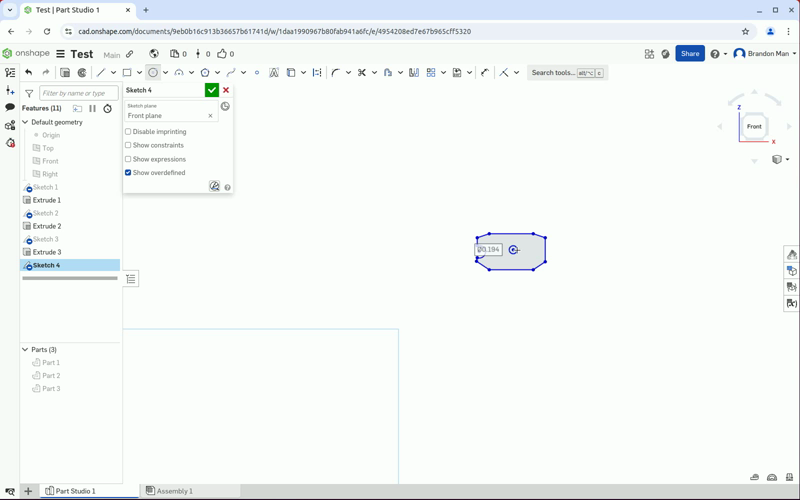
scroll(-6)
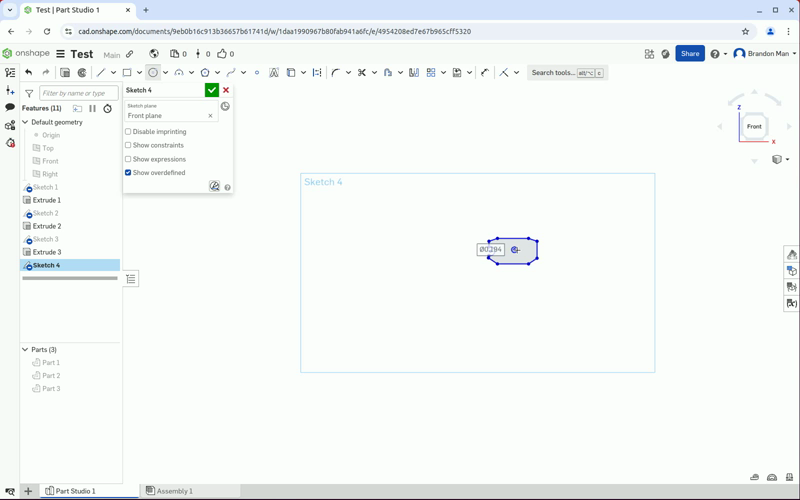
scroll(-6)
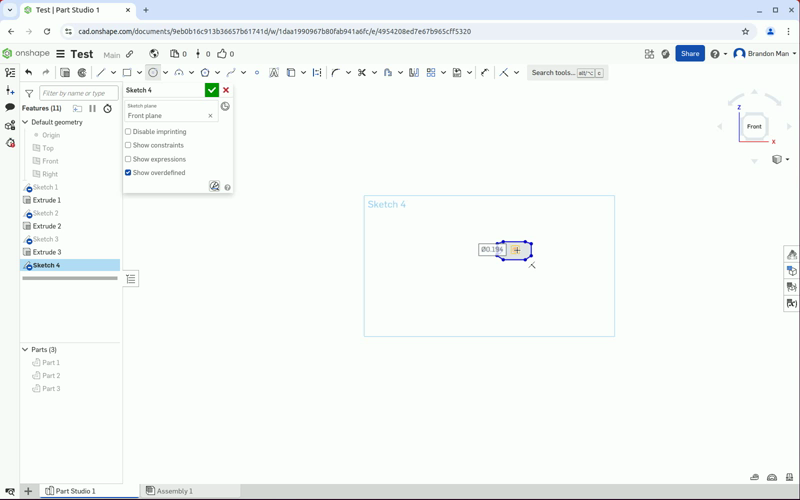
scroll(-6)
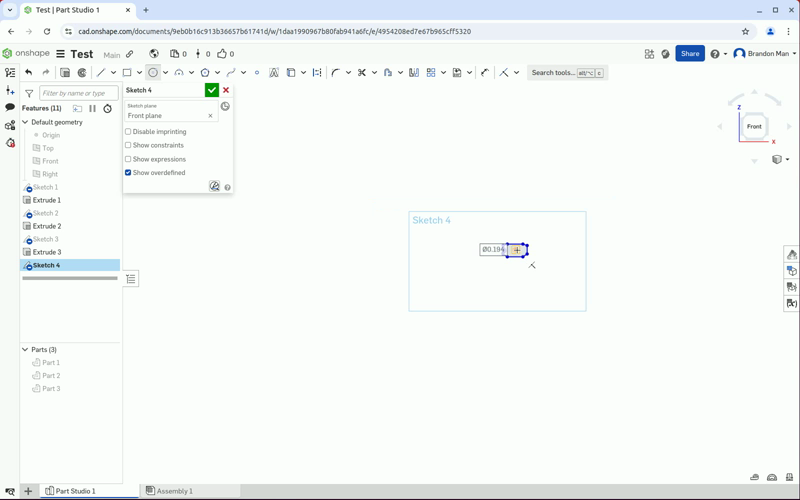
scroll(-6)
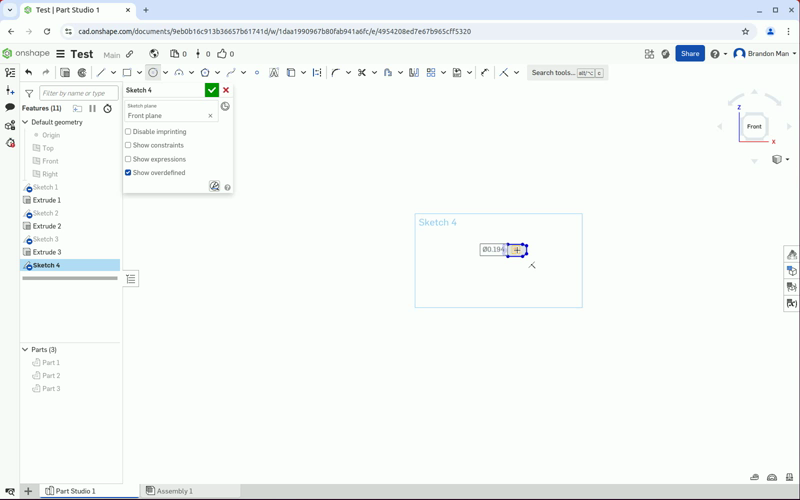
scroll(-6)
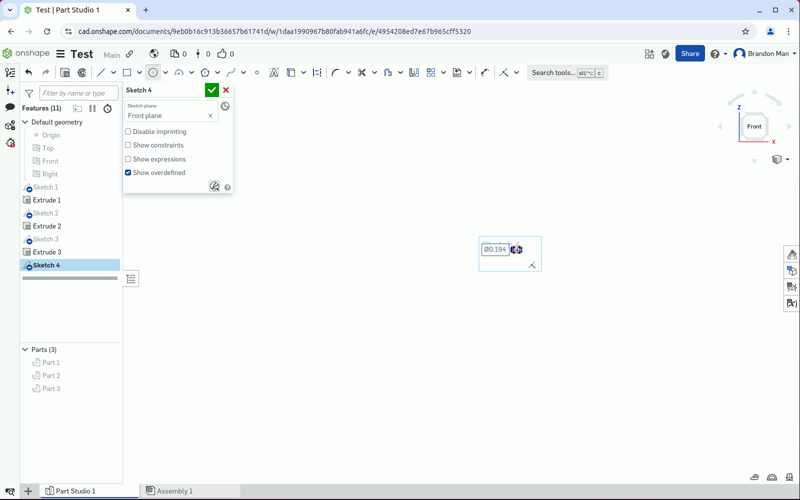
key(esc)
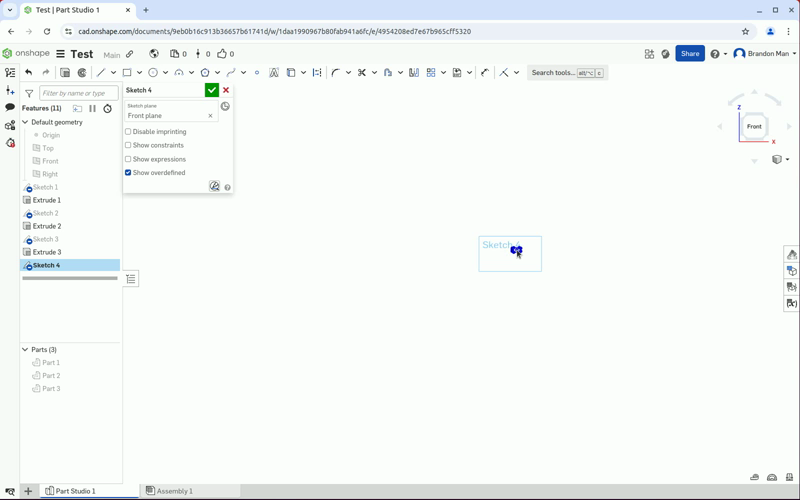
mouse_move(518, 252)
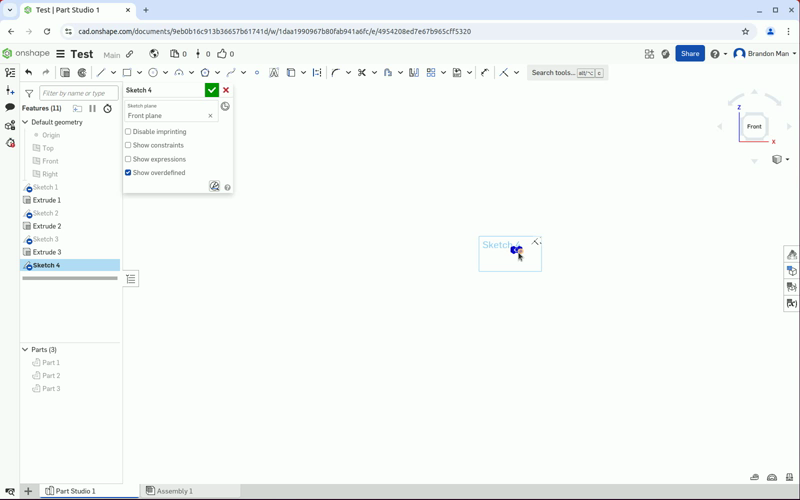
scroll(6)
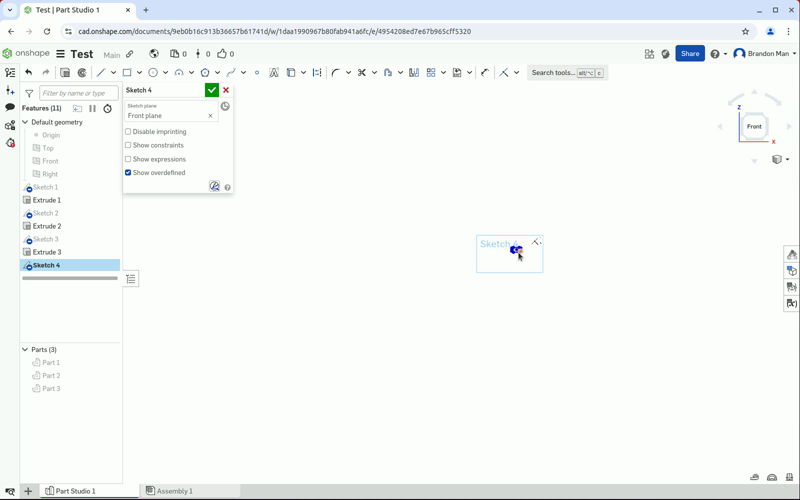
scroll(6)
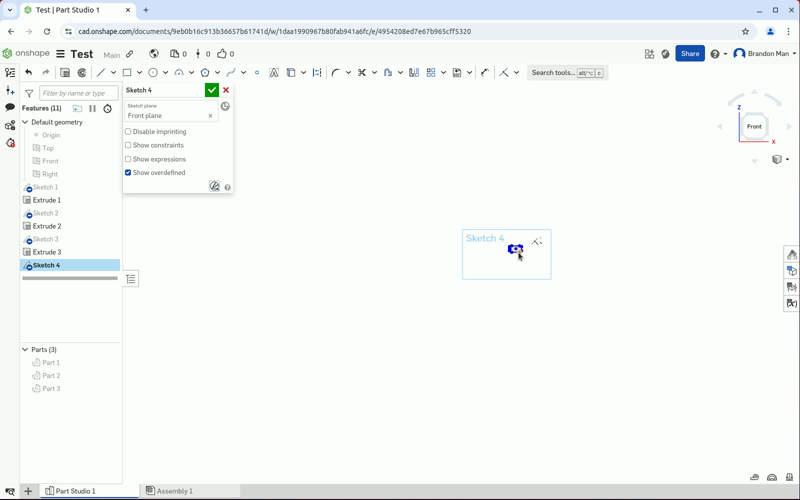
scroll(6)
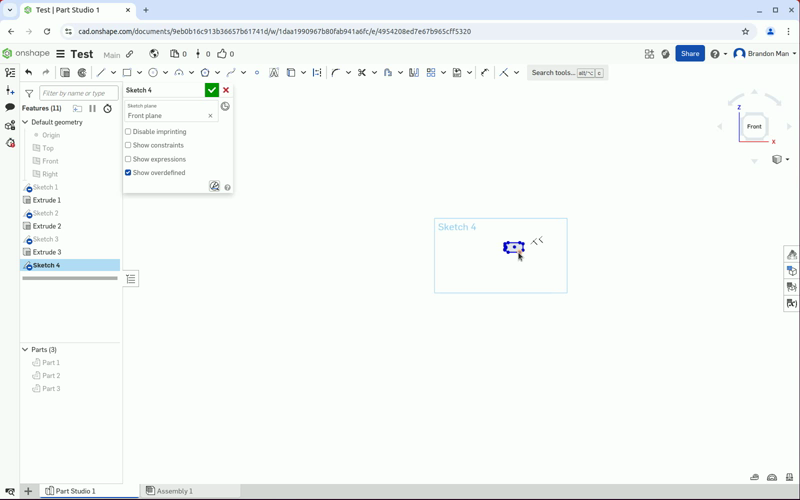
scroll(6)
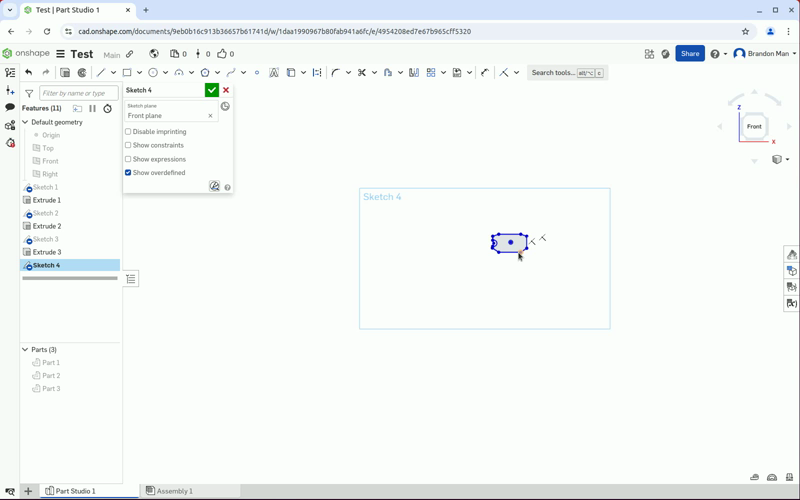
scroll(6)
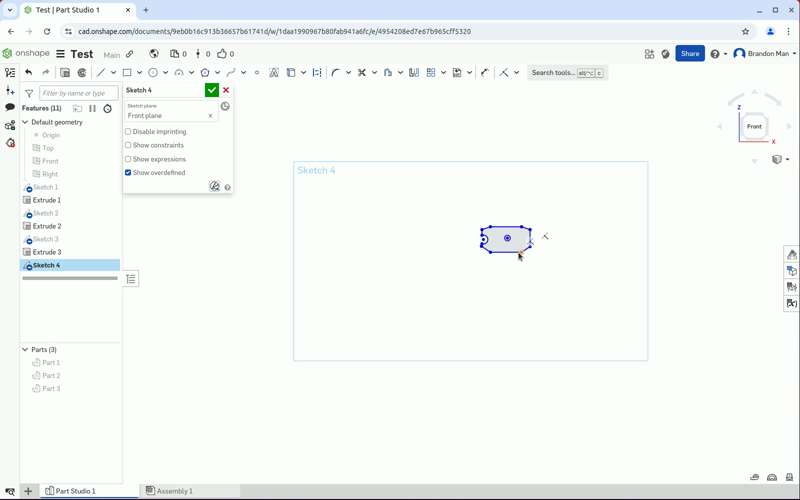
scroll(6)
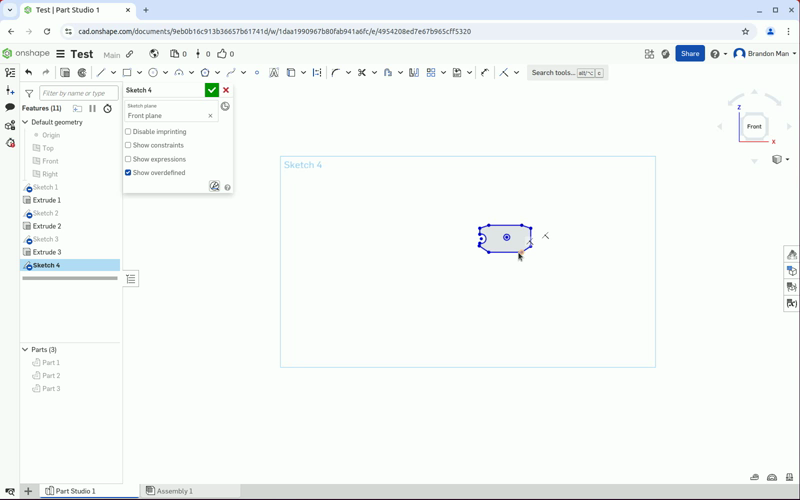
scroll(6)
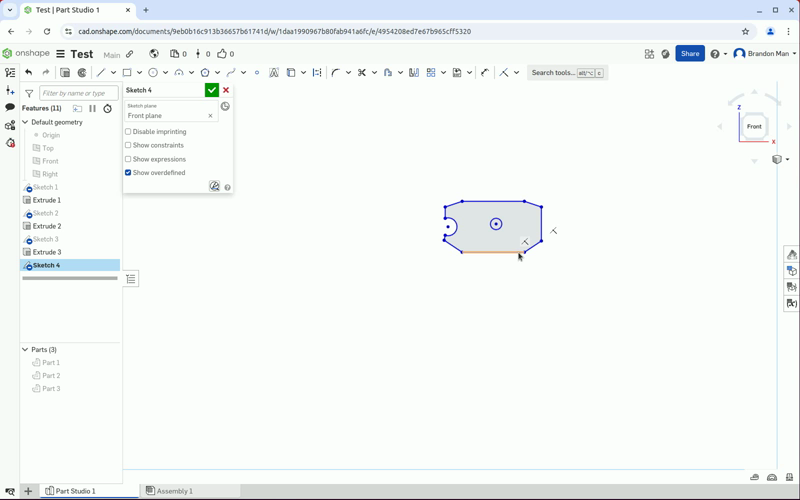
click(518, 252)
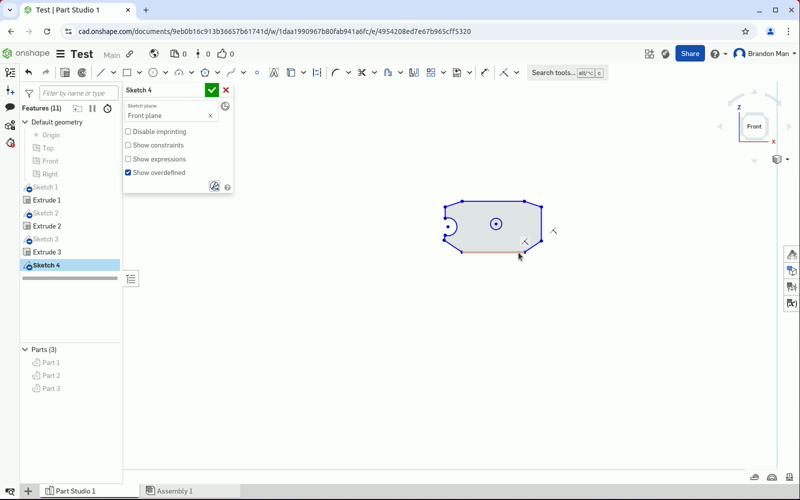
scroll(-6)
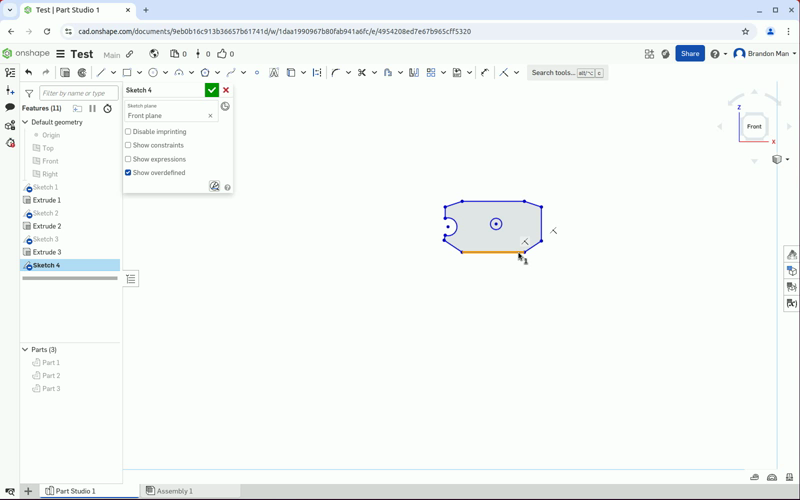
scroll(-6)
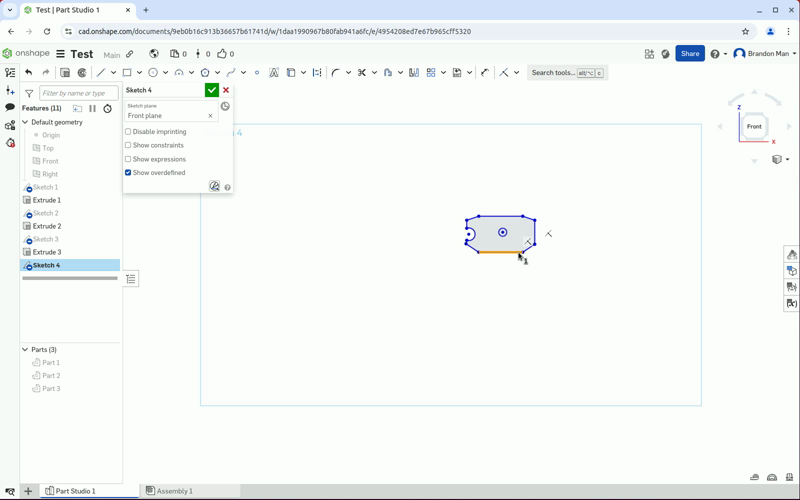
scroll(-6)
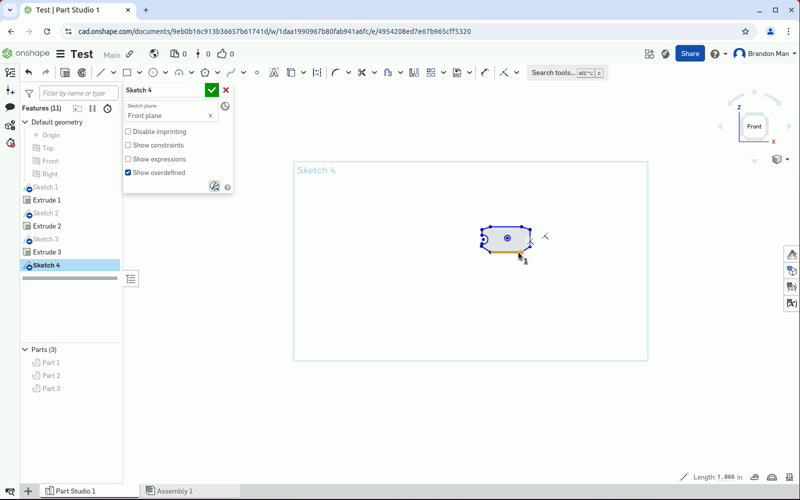
scroll(-6)
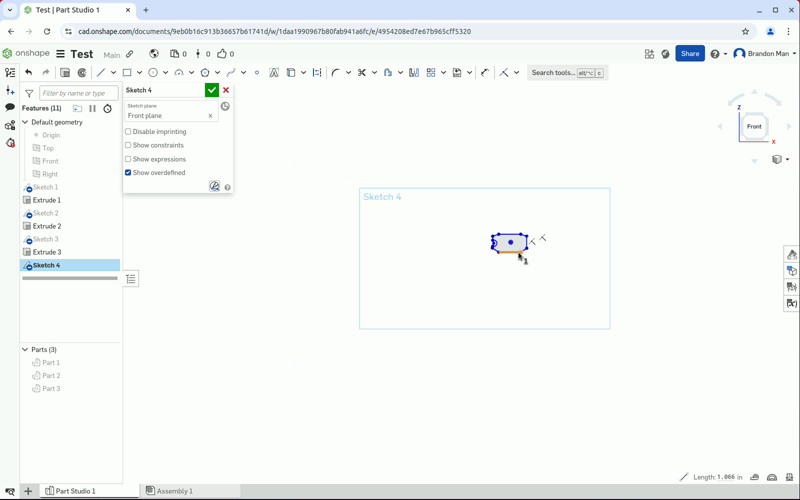
scroll(-6)
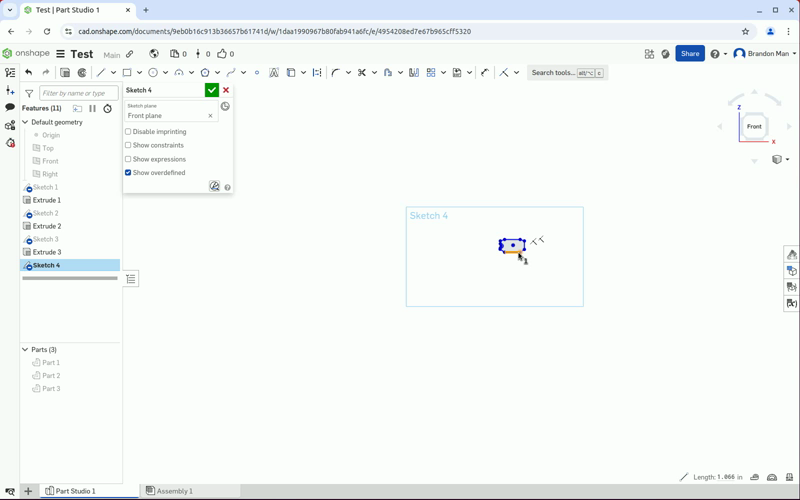
scroll(-6)
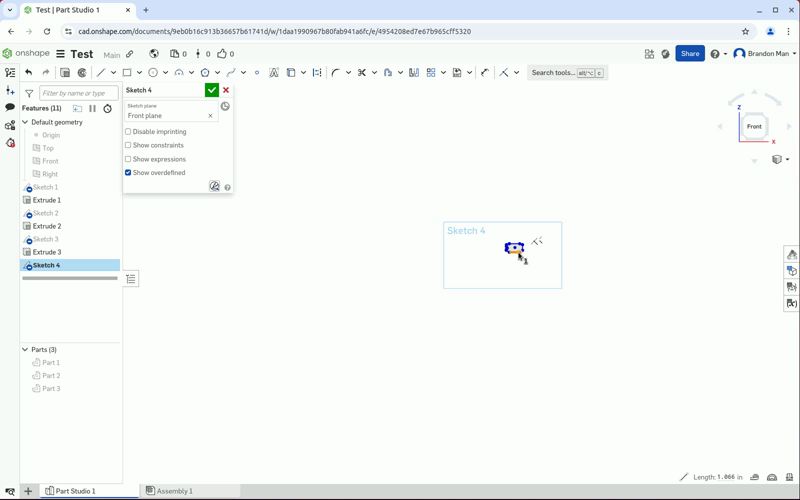
scroll(-6)
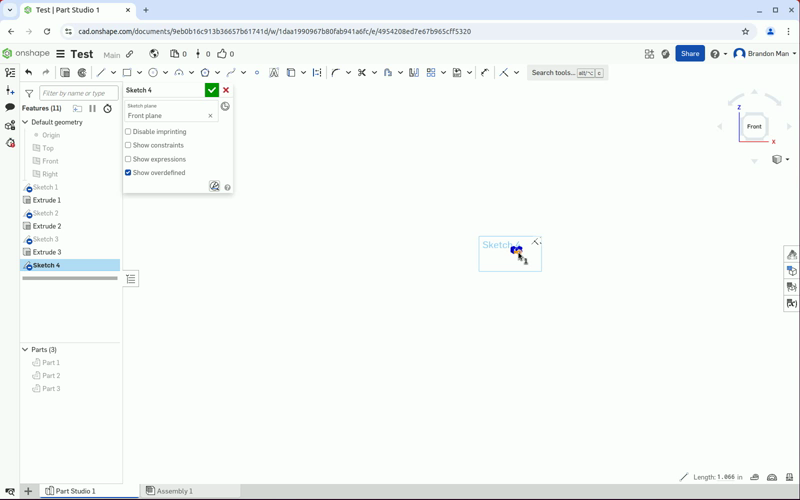
mouse_move(73, 352)
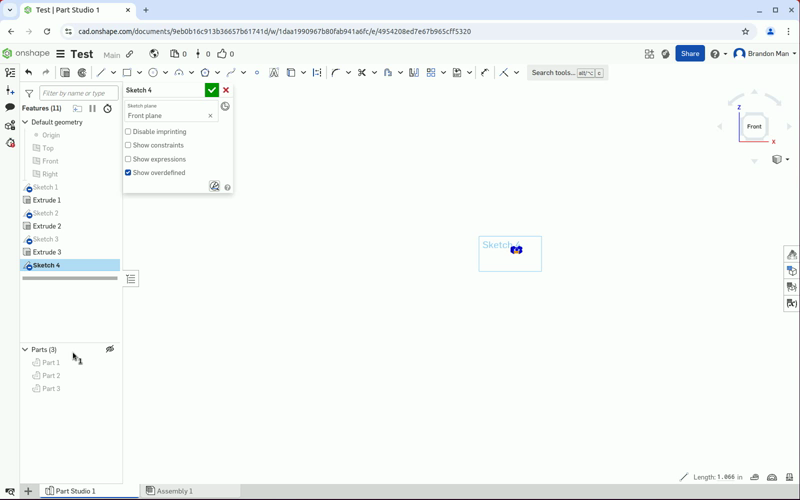
key(shift+y)
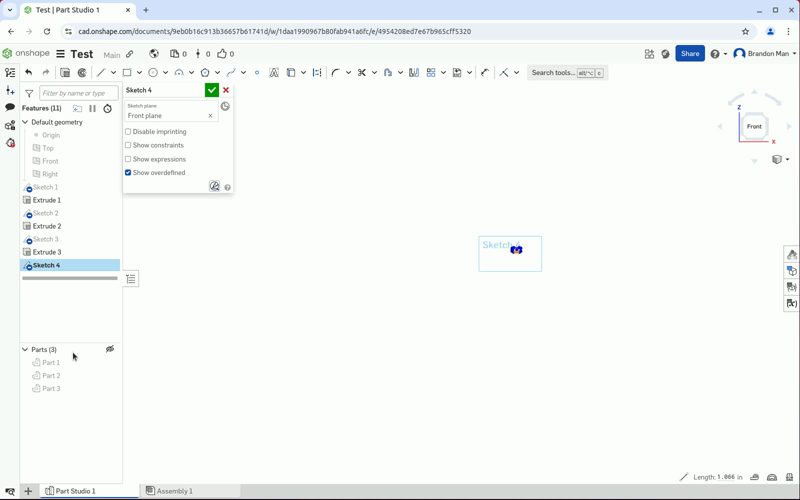
key(shift+e)
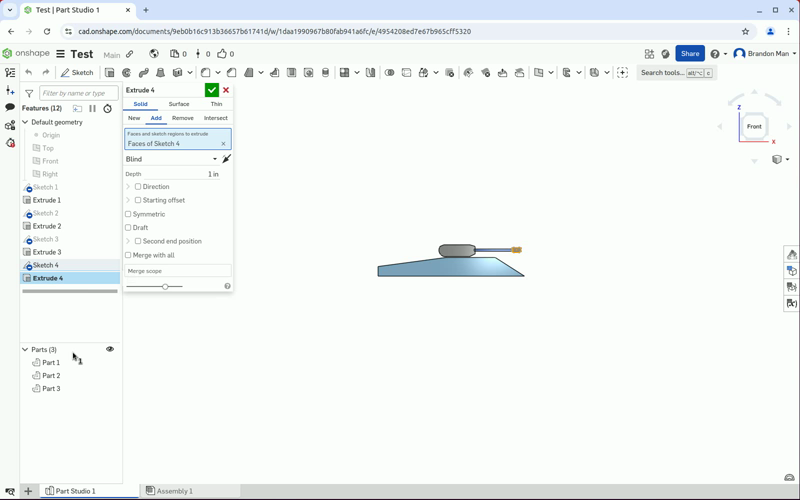
mouse_move(143, 106)
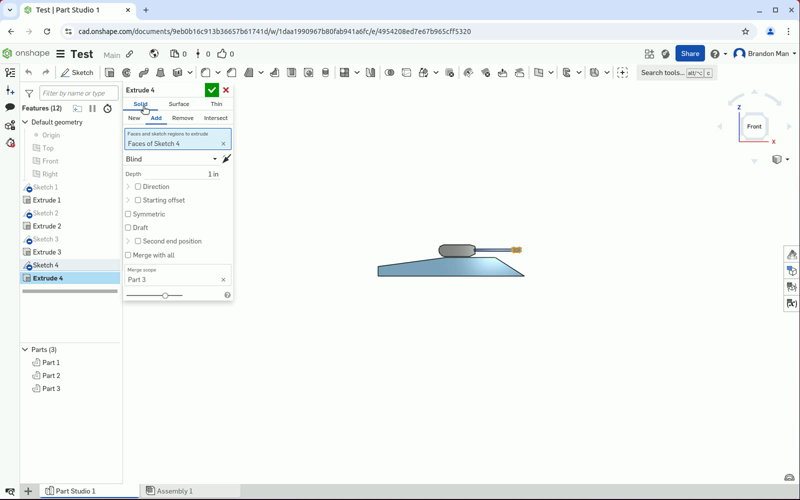
click(143, 106)
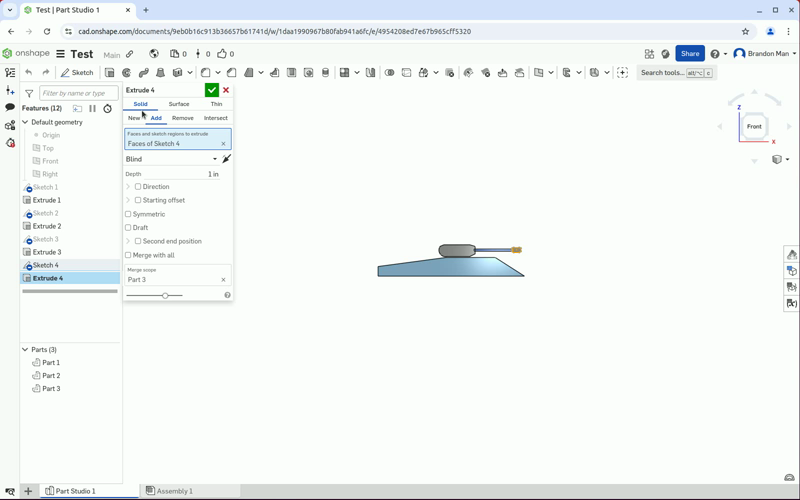
mouse_move(137, 120)
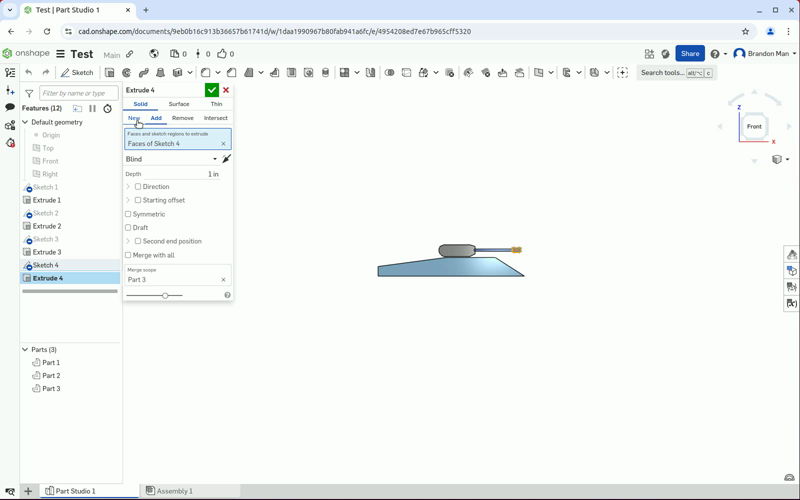
click(137, 120)
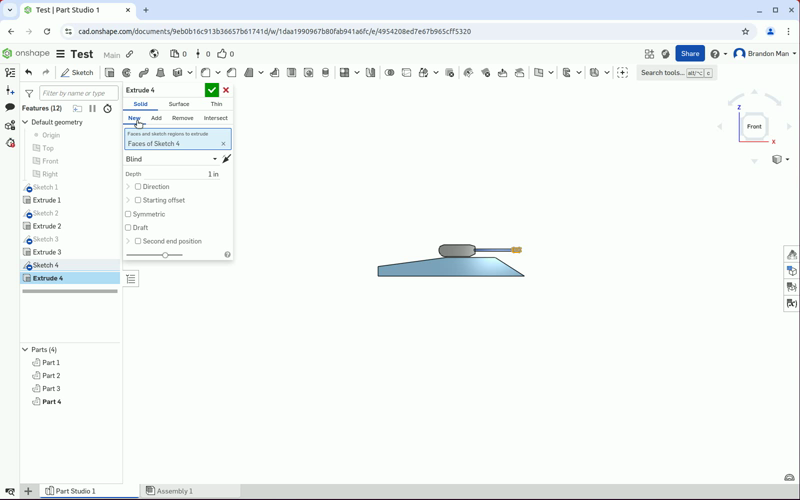
key(tab, 4)
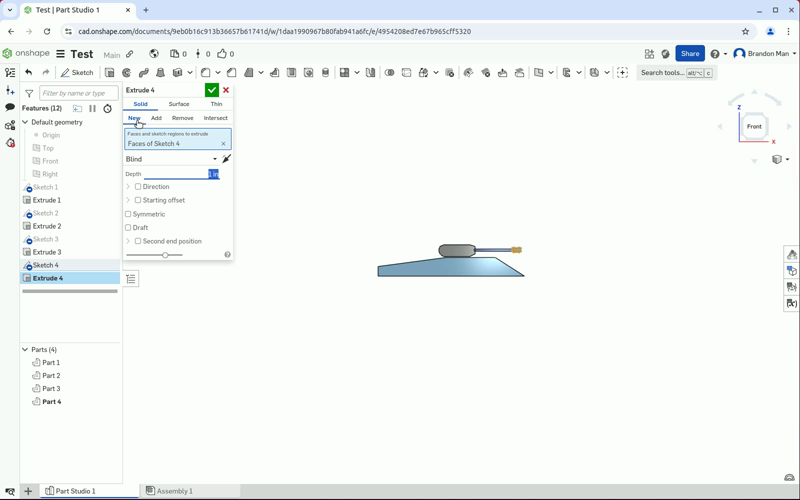
text(23.108)
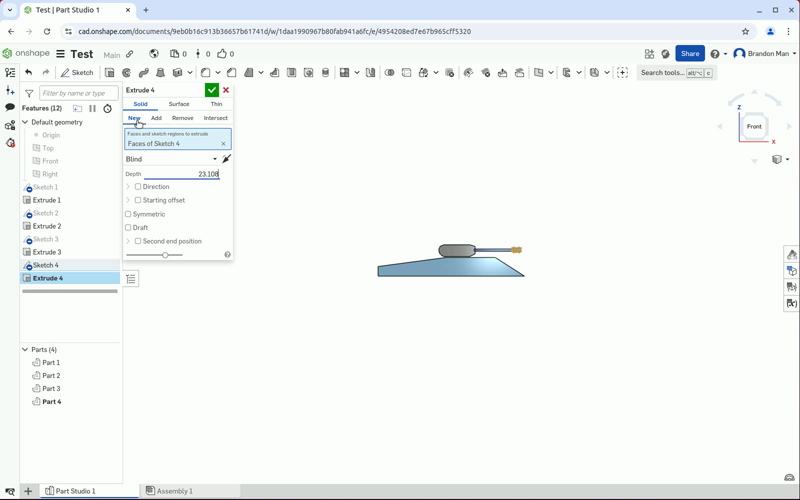
key(enter)
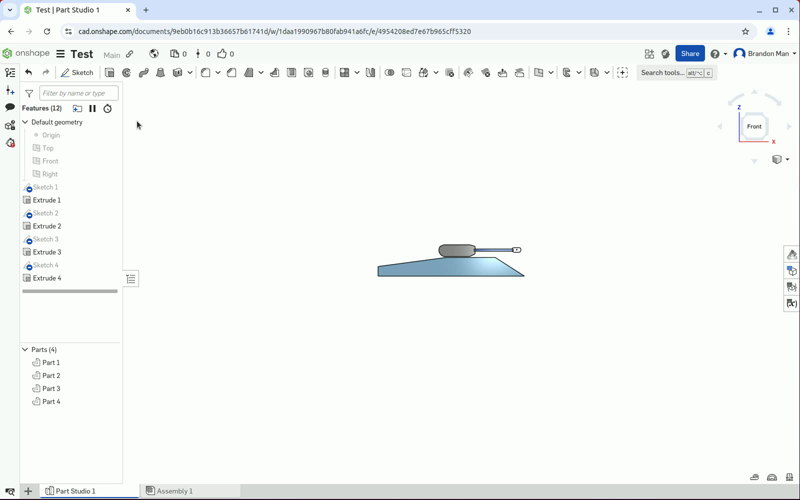
key(shift+h)
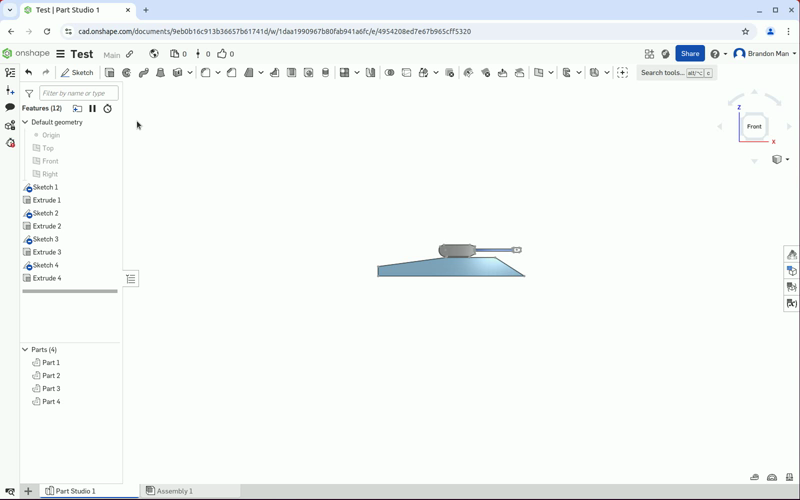
key(shift+h)
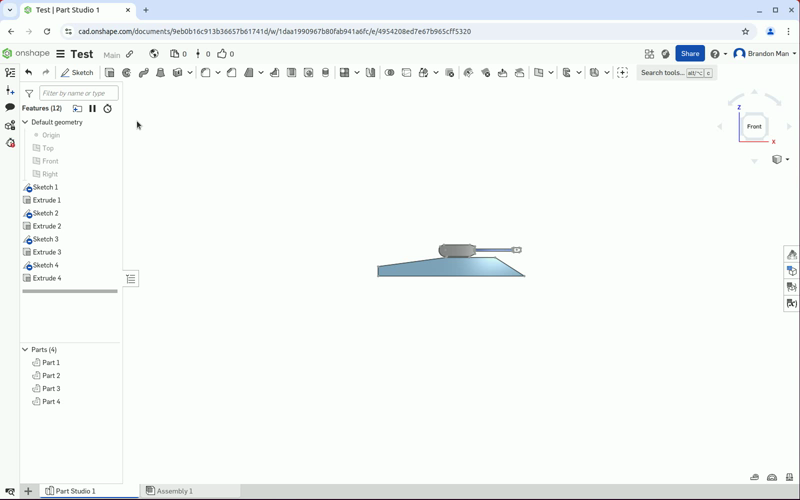
key(shift+7)
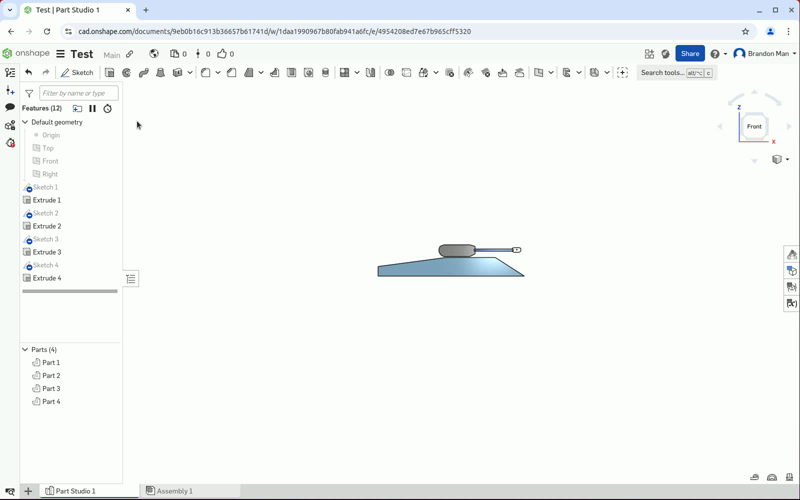
key(left, 2)
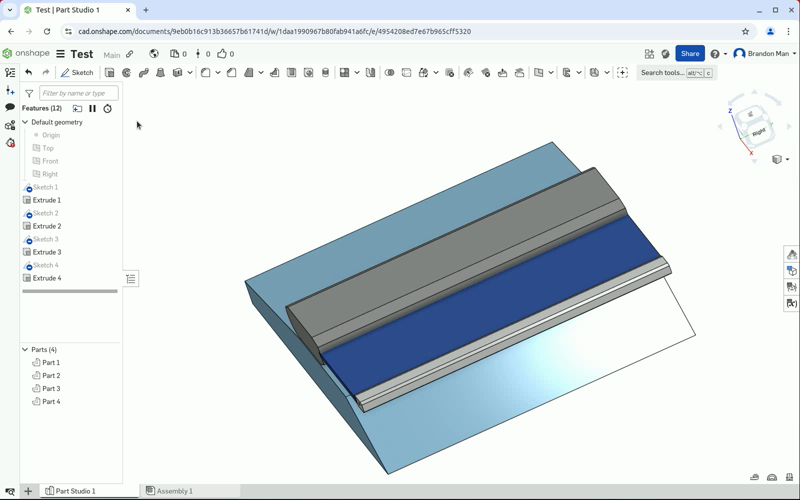
key(down, 2)
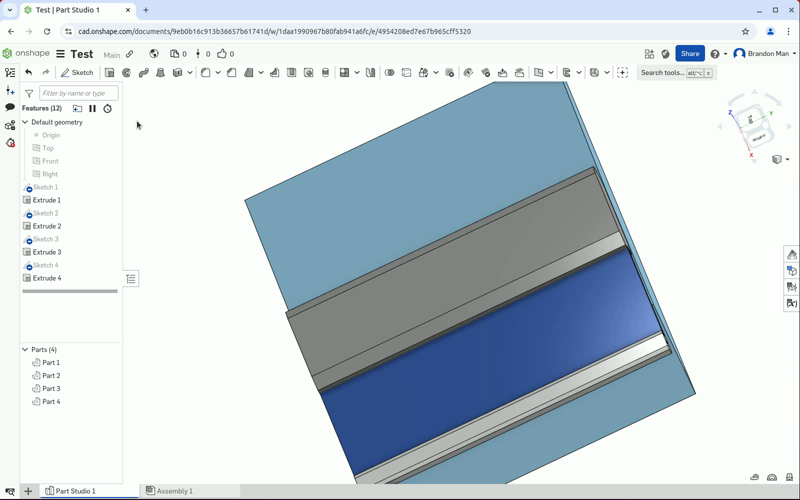
key(up, 2)
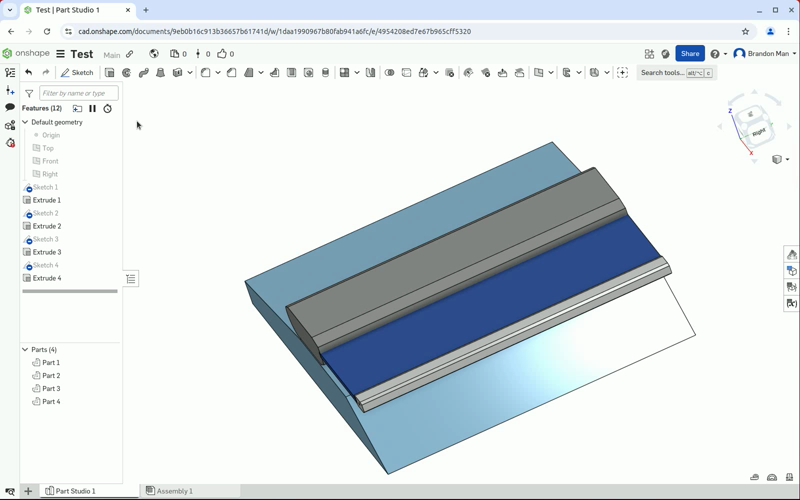
key(right, 2)
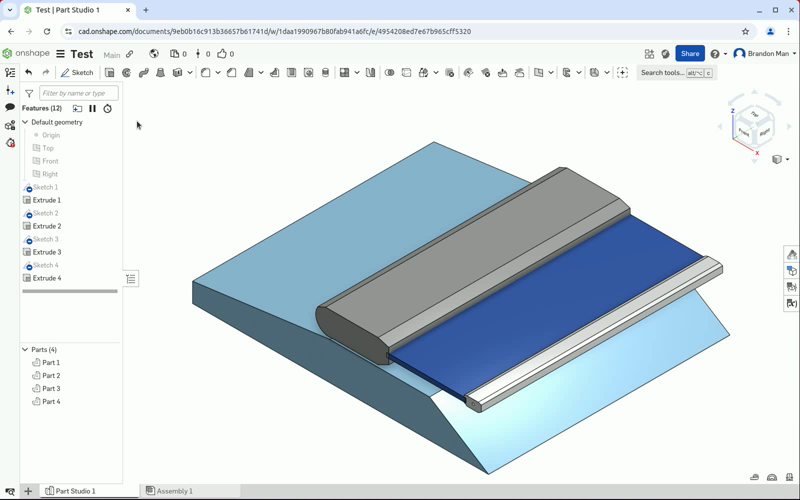
mouse_move(73, 189)
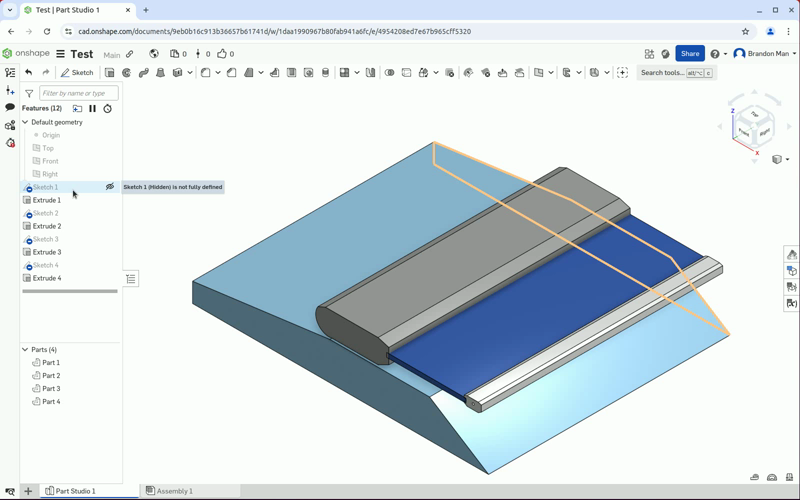
click(73, 189)